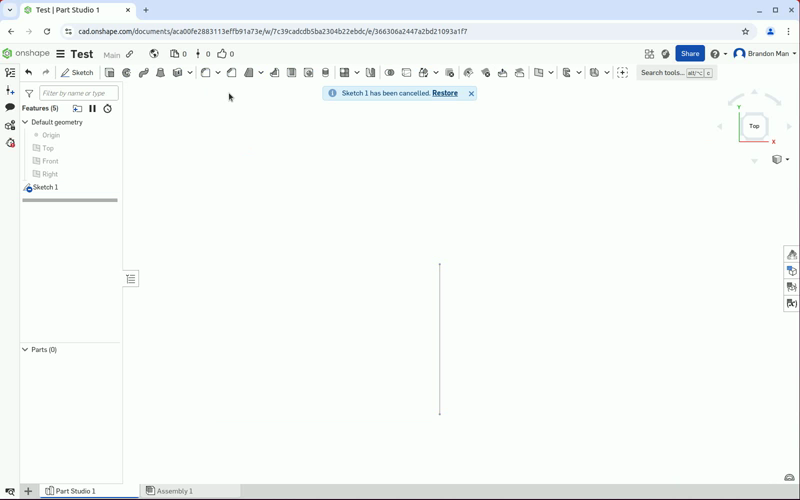
key(shift+h)
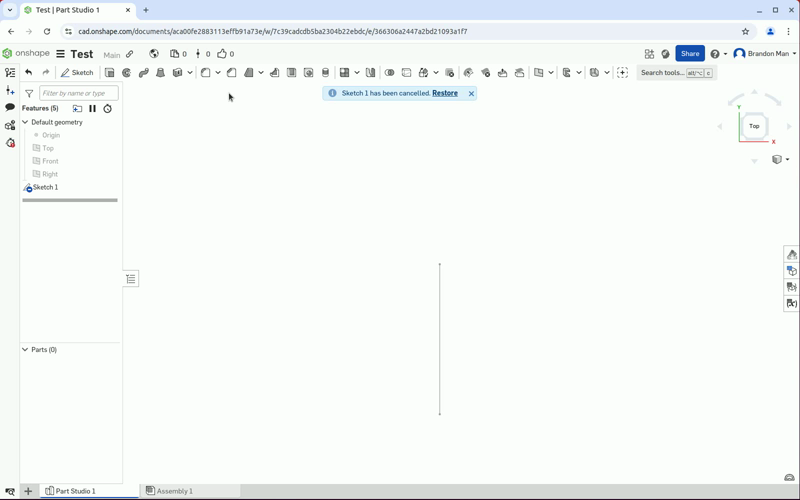
key(shift+s)
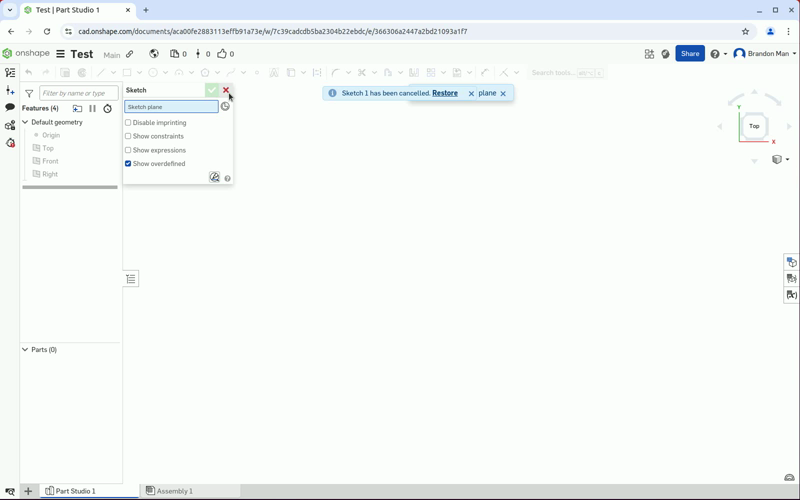
mouse_move(73, 150)
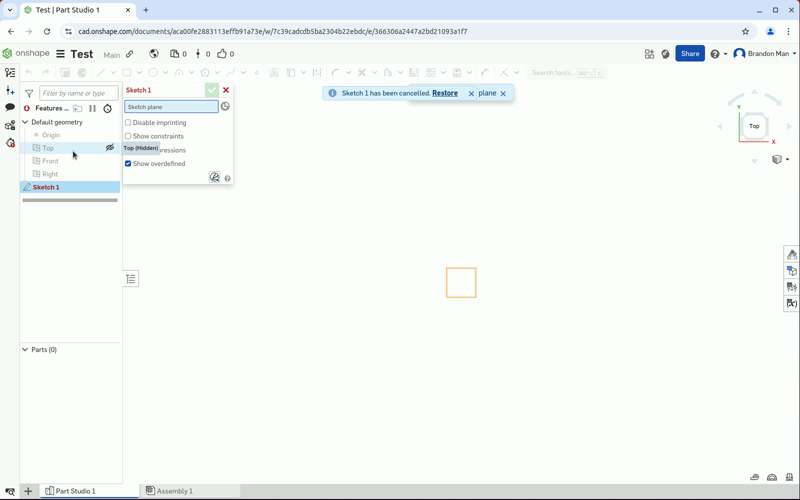
click(73, 150)
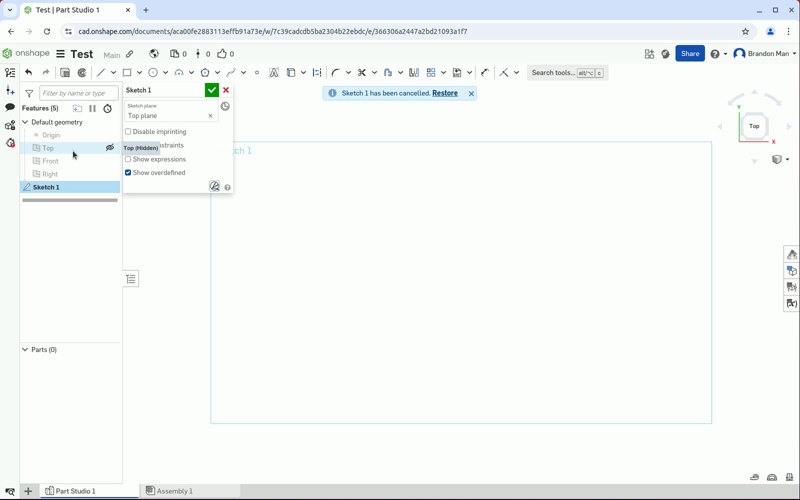
mouse_move(73, 352)
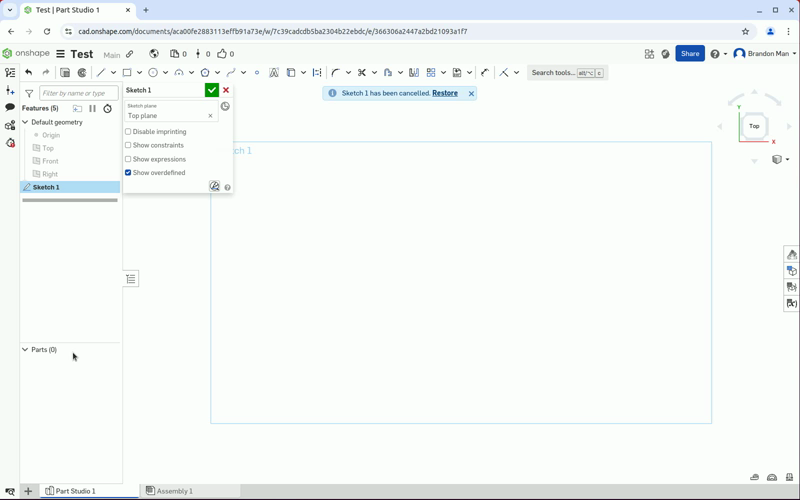
key(y)
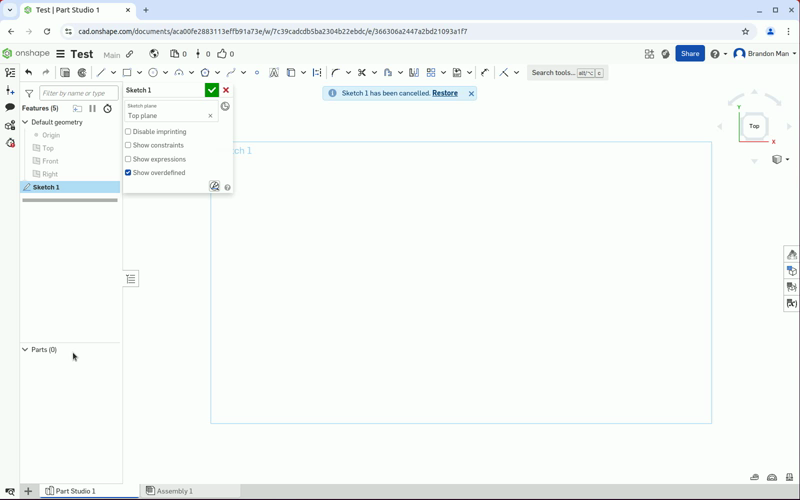
key(a)
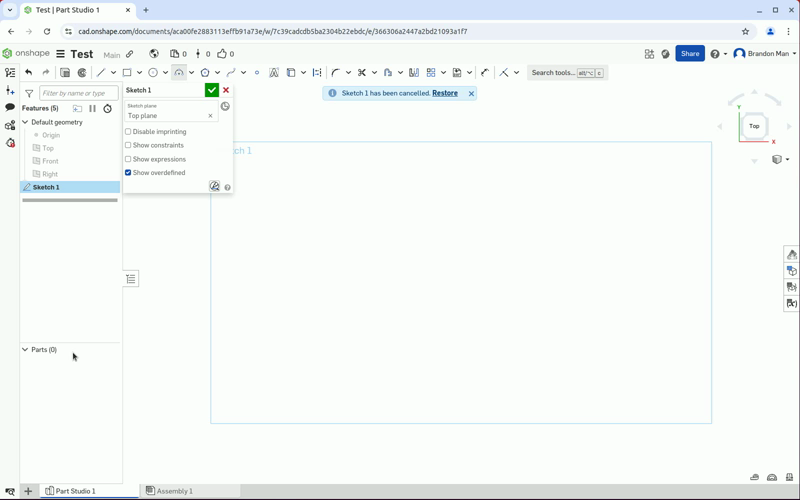
key_down(shift)
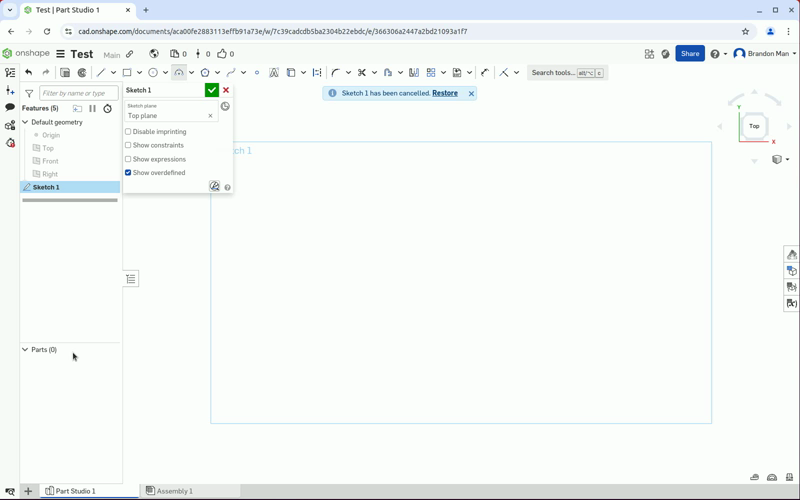
mouse_move(355, 376)
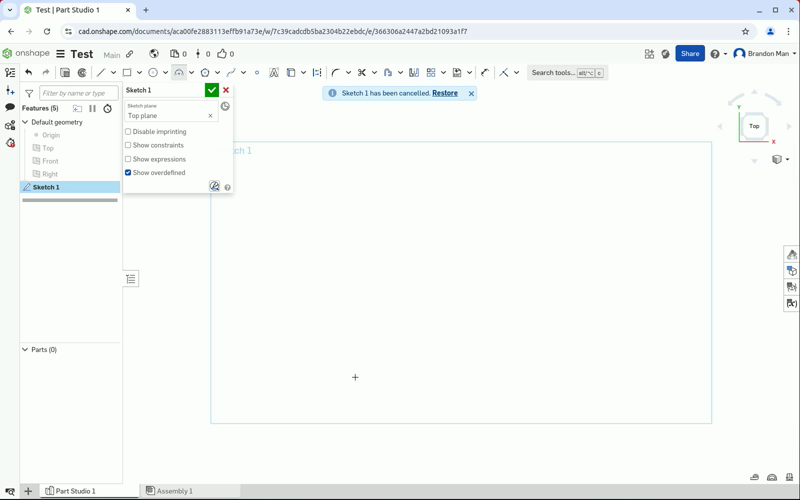
click(355, 376)
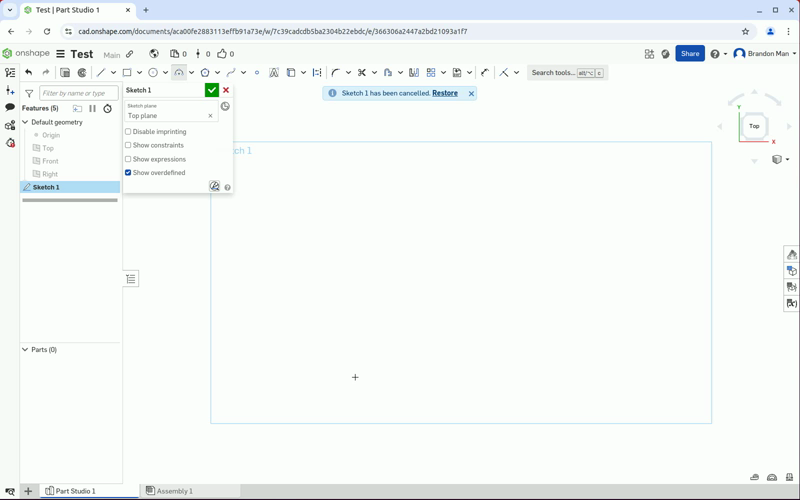
key_up(shift)
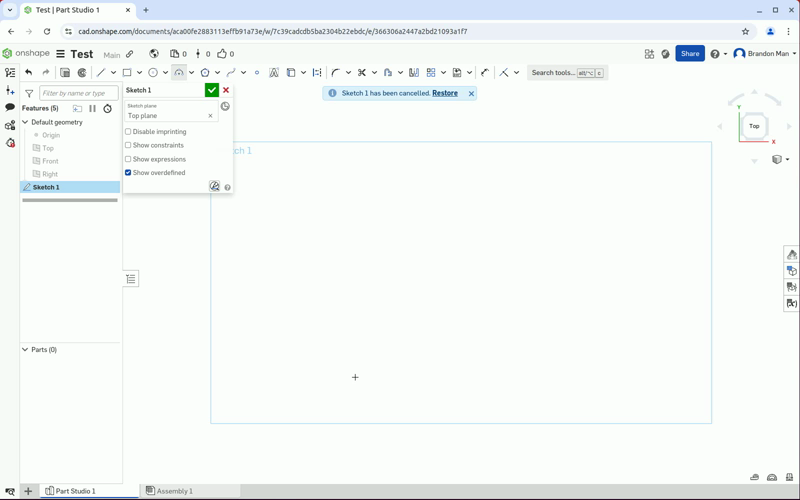
key_down(shift)
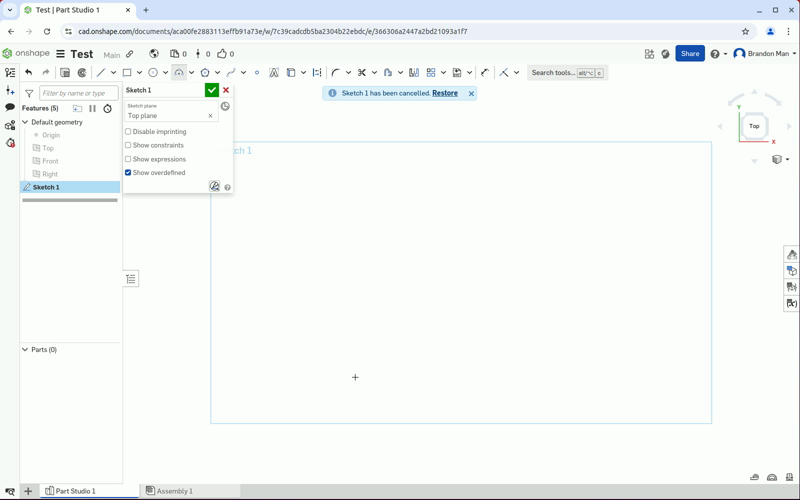
mouse_move(359, 381)
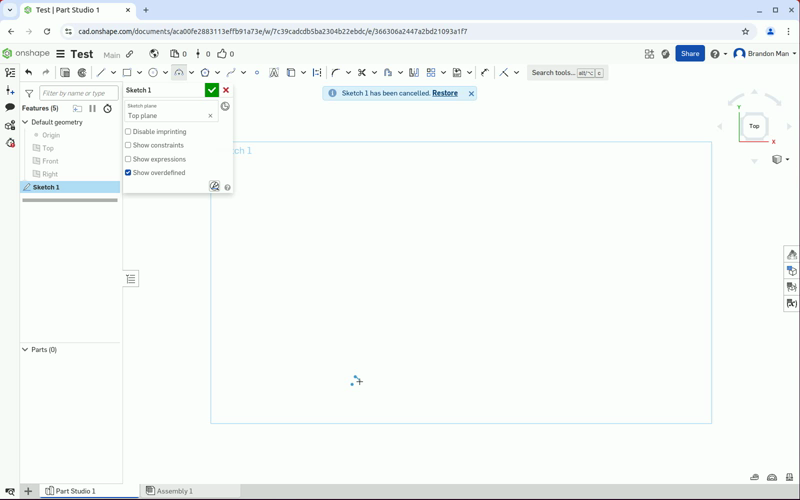
scroll(6)
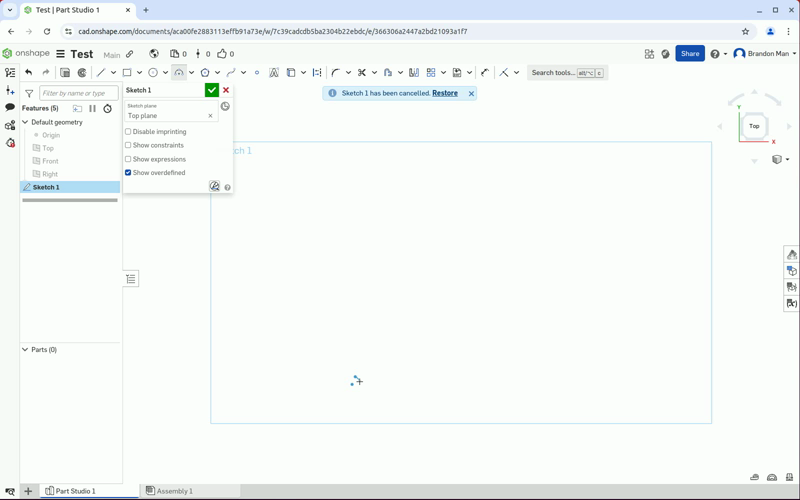
scroll(6)
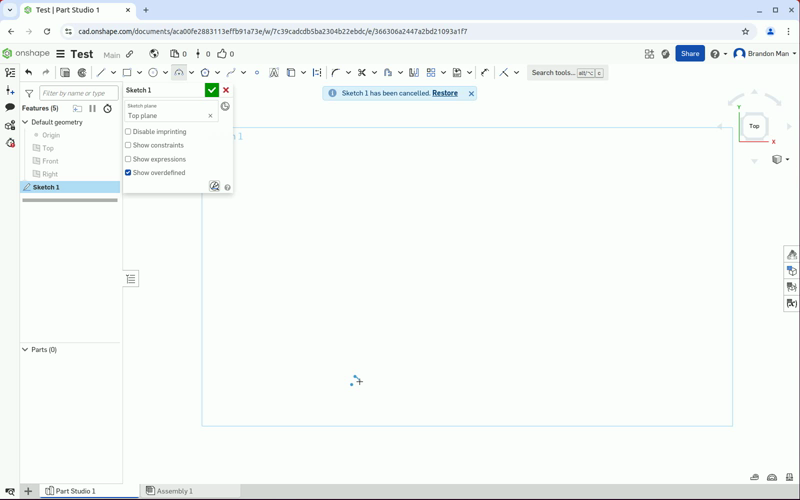
scroll(6)
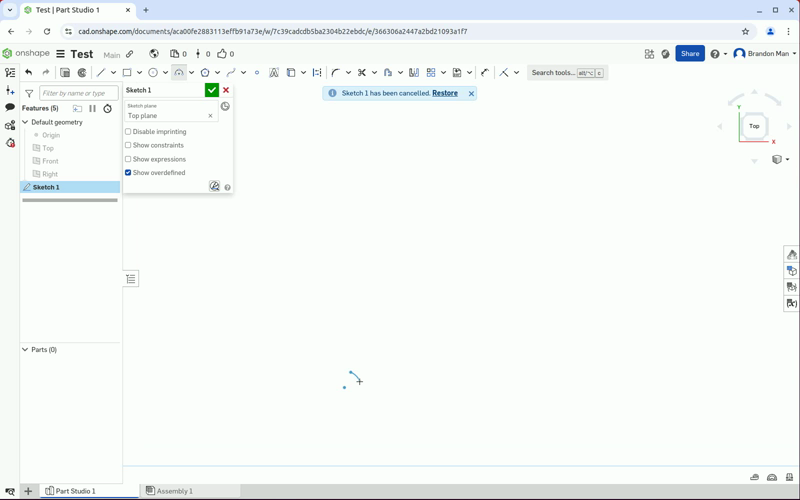
scroll(6)
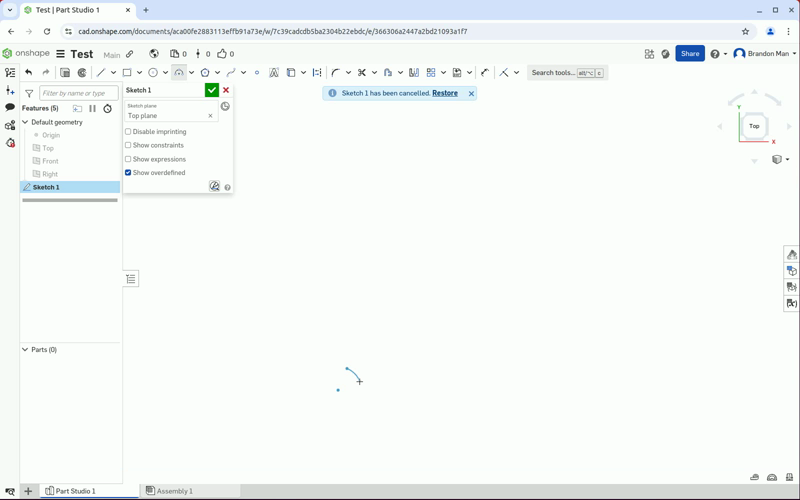
scroll(6)
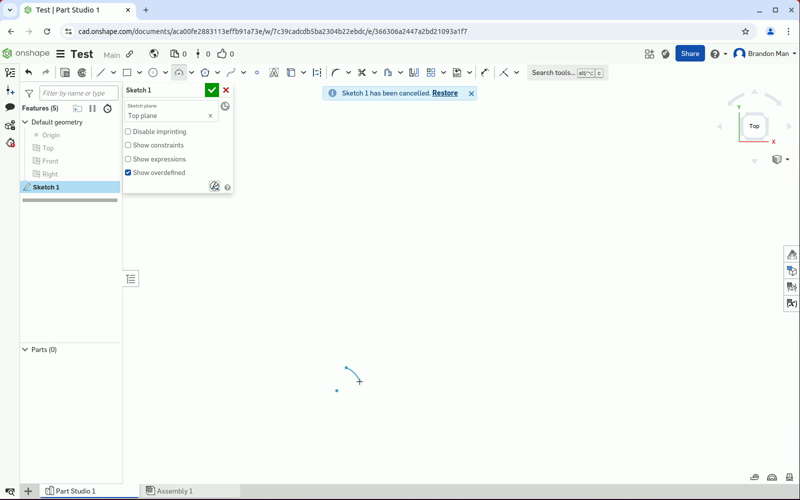
scroll(6)
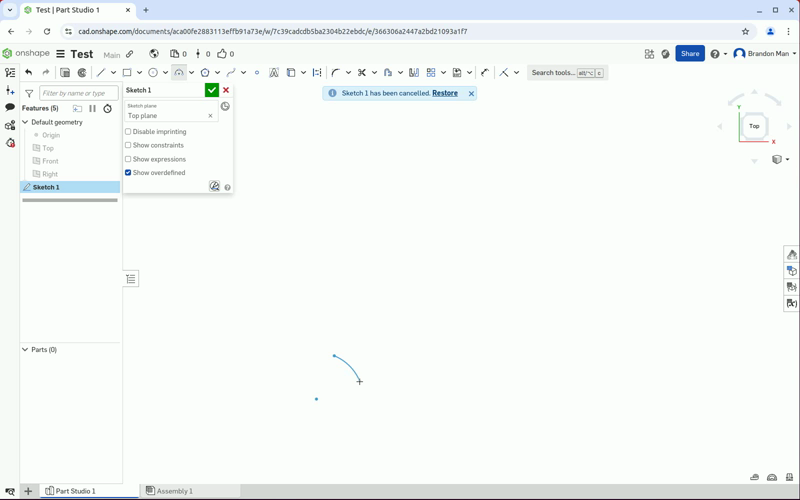
scroll(6)
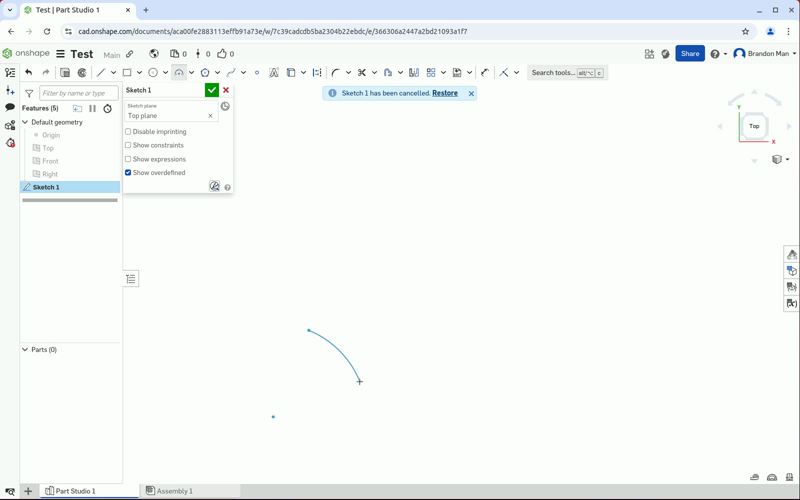
click(359, 381)
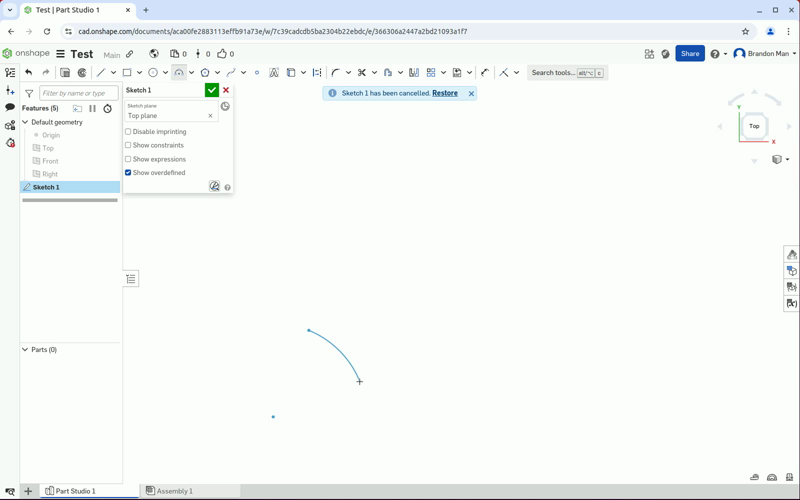
scroll(-6)
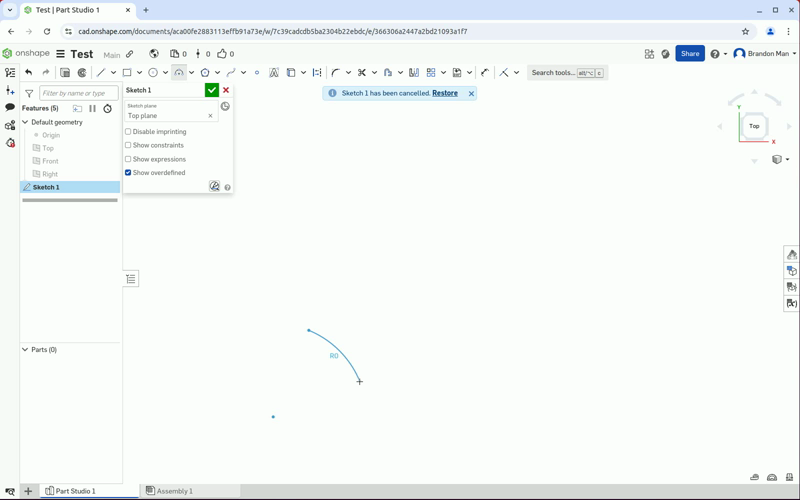
scroll(-6)
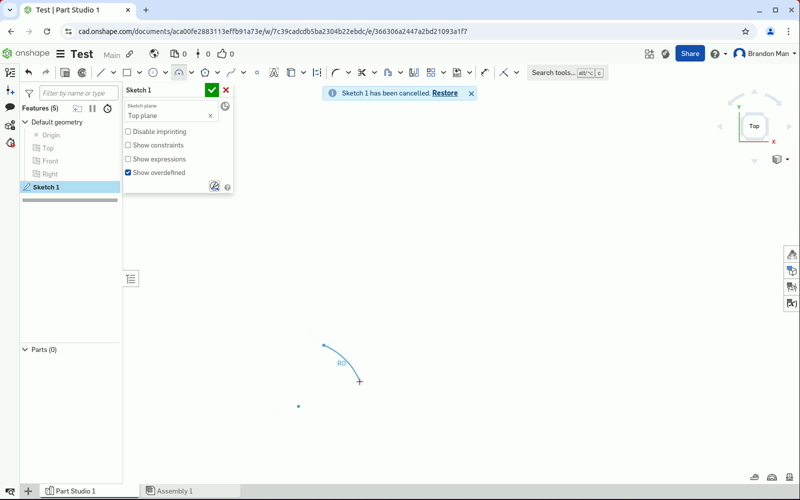
scroll(-6)
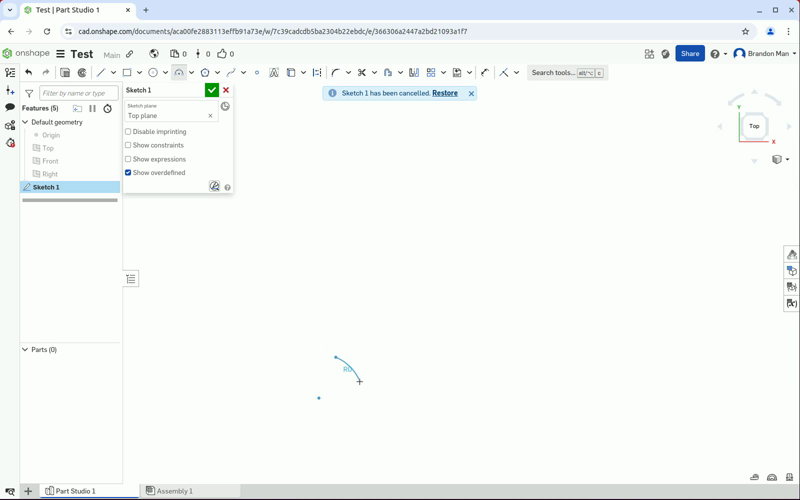
scroll(-6)
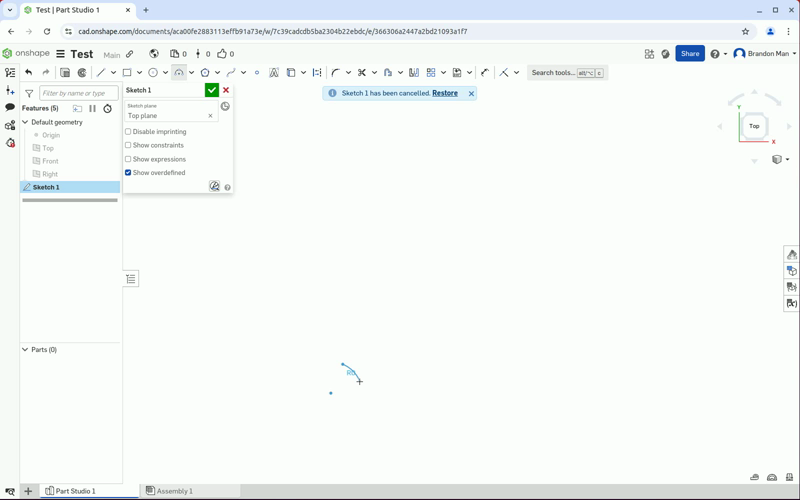
scroll(-6)
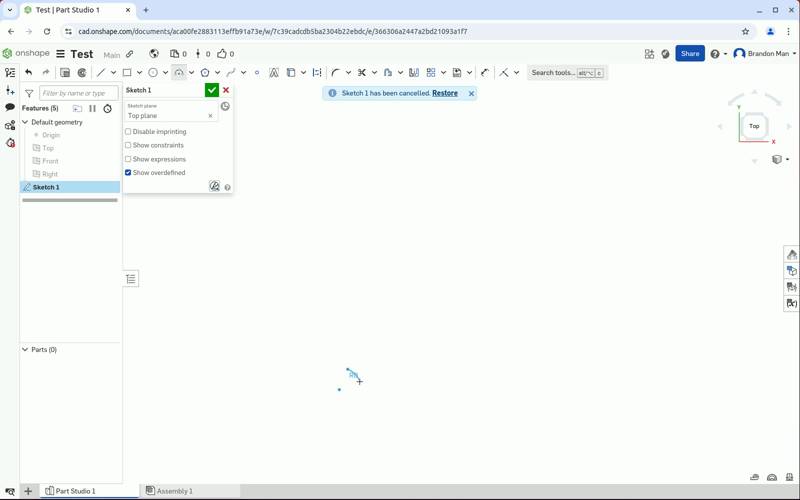
scroll(-6)
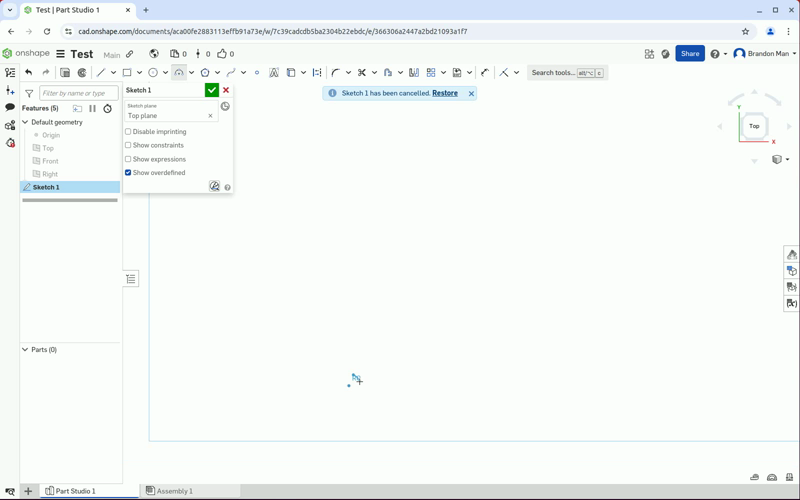
scroll(-6)
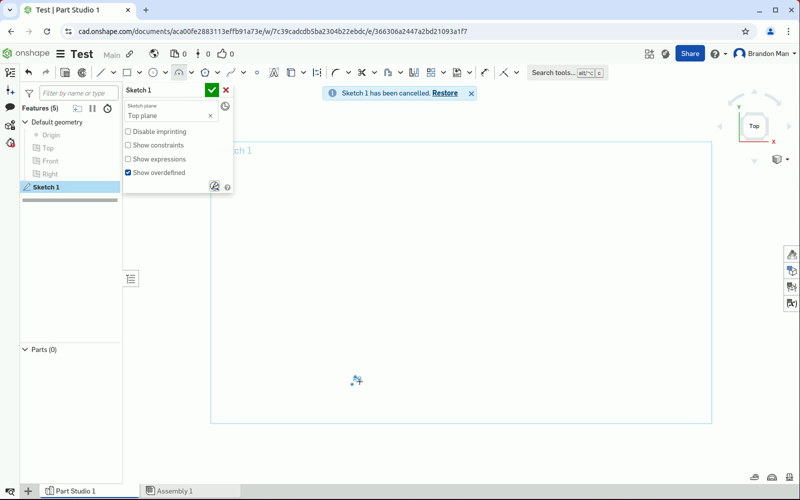
mouse_move(356, 379)
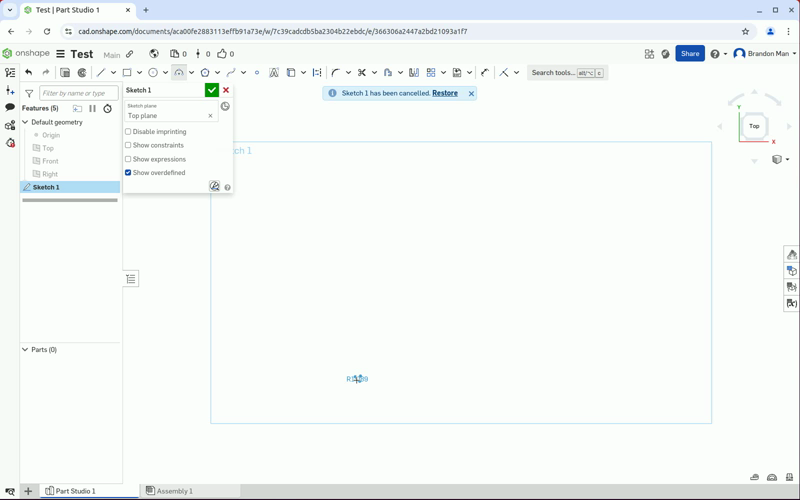
scroll(6)
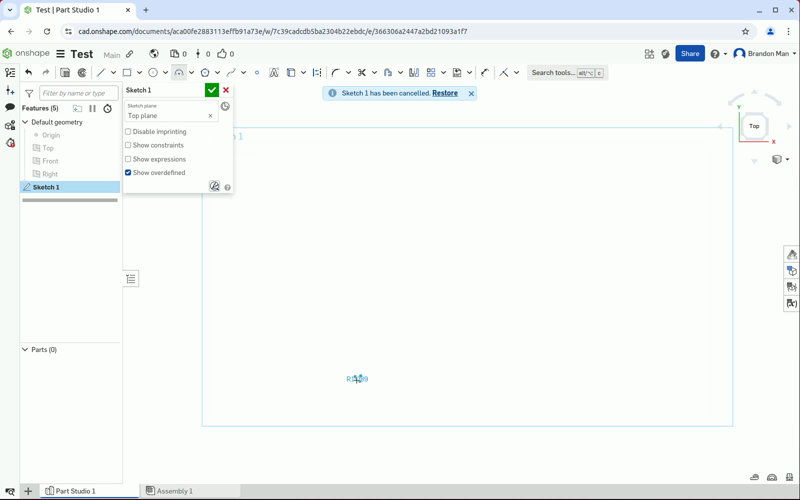
scroll(6)
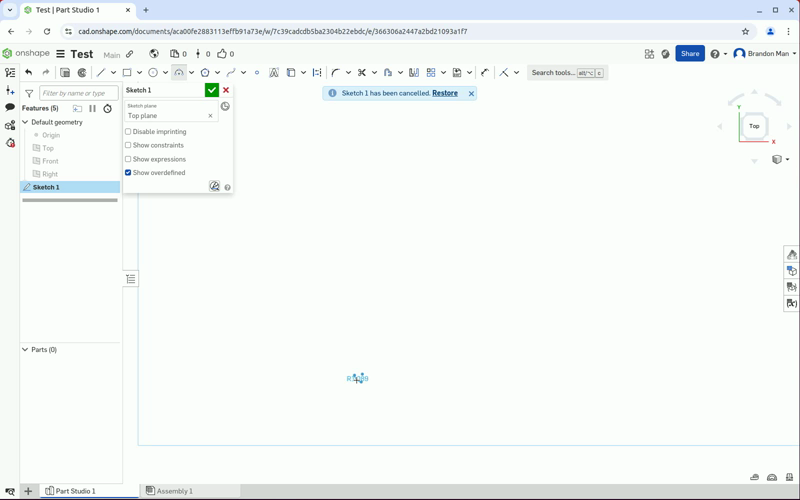
scroll(6)
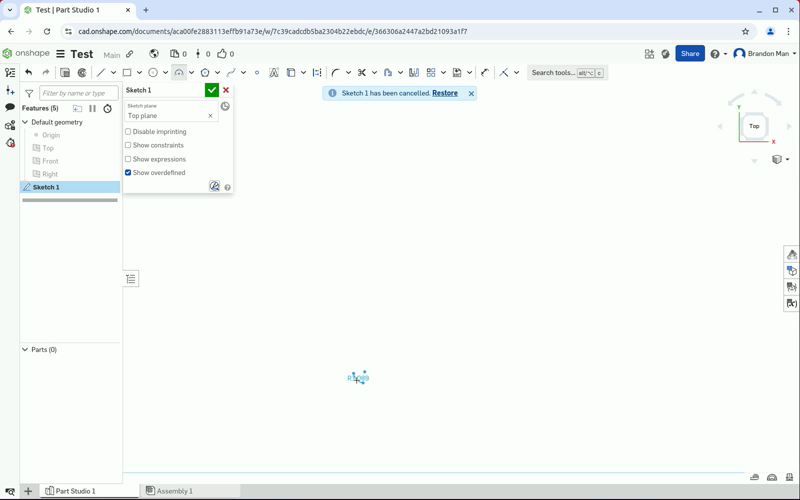
scroll(6)
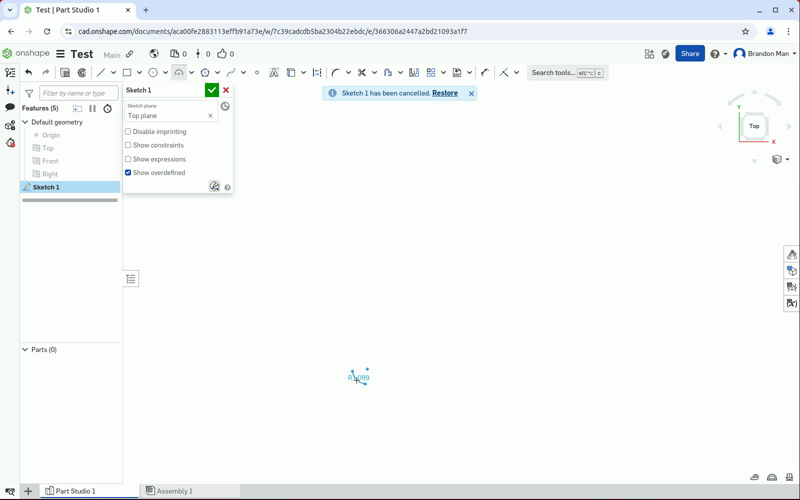
scroll(6)
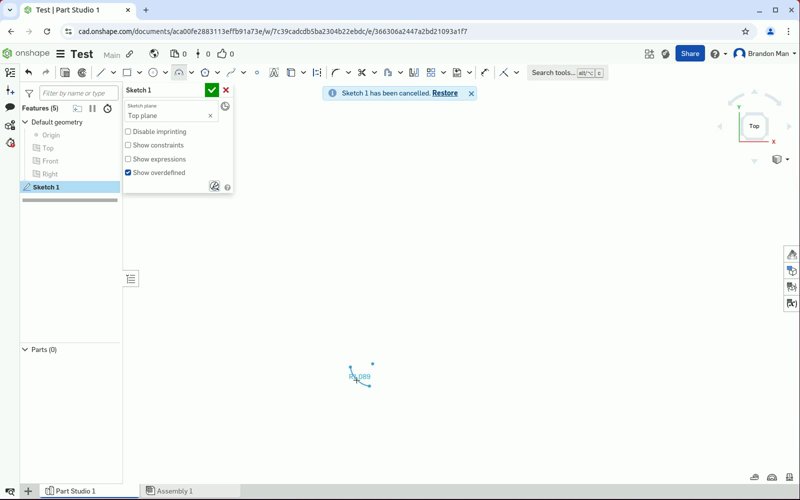
scroll(6)
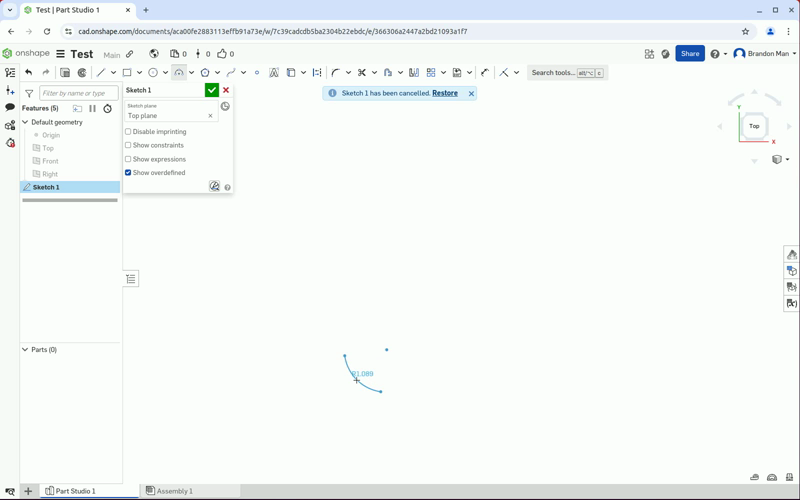
scroll(6)
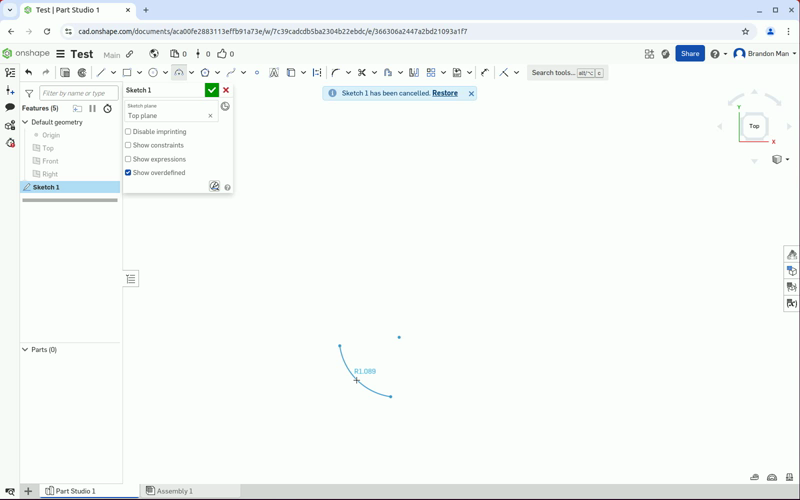
click(356, 379)
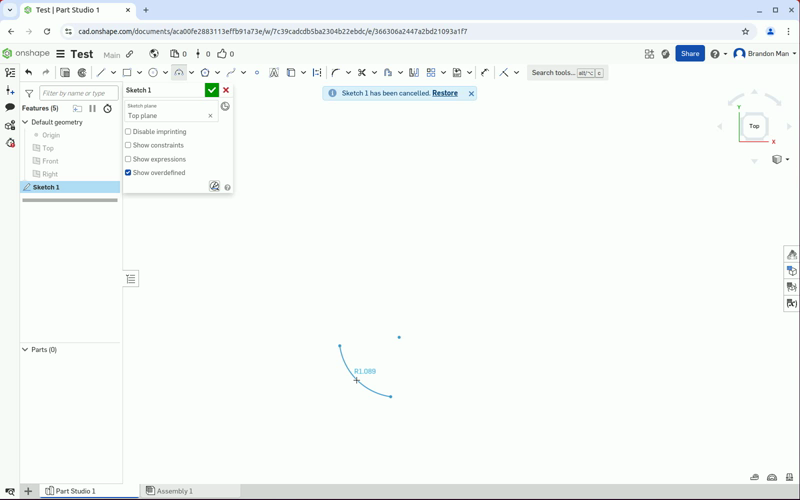
scroll(-6)
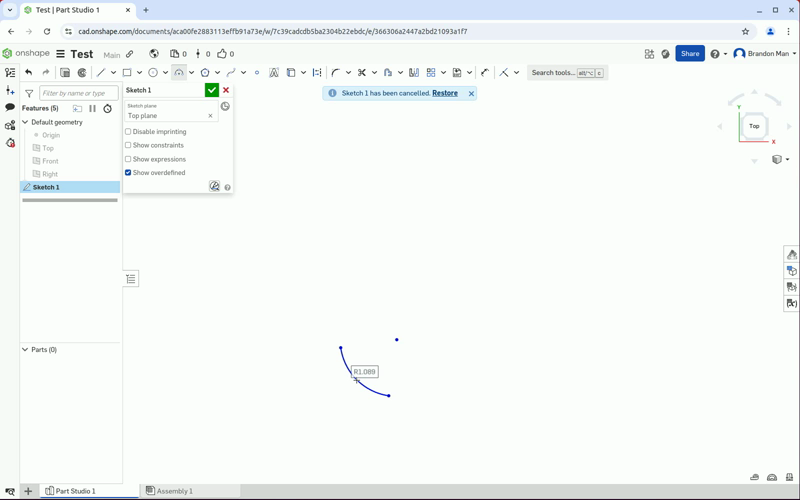
scroll(-6)
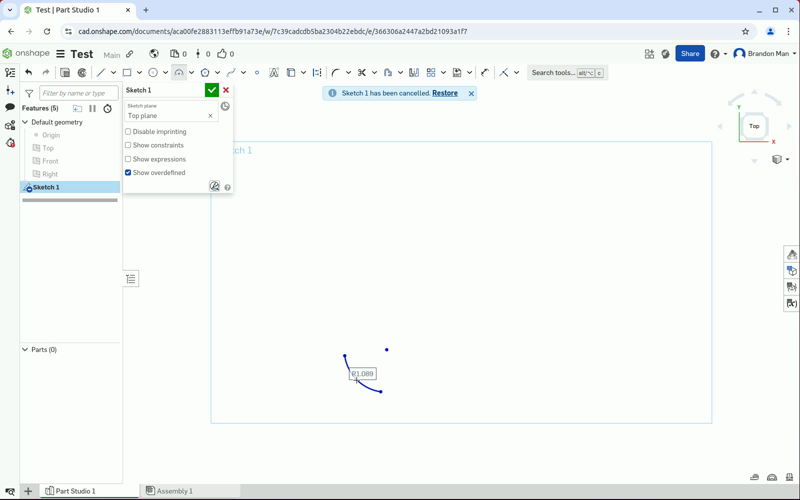
scroll(-6)
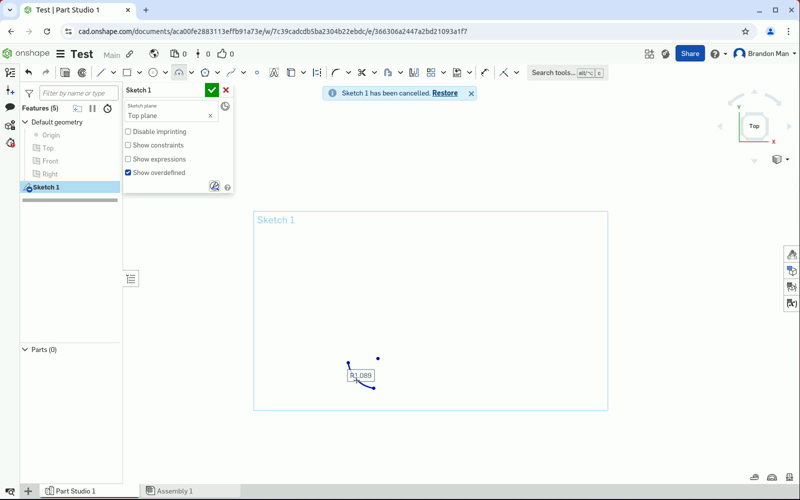
scroll(-6)
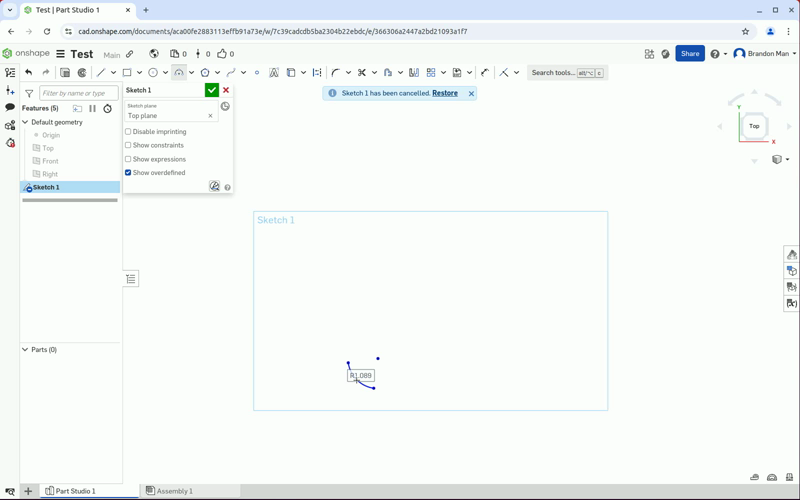
scroll(-6)
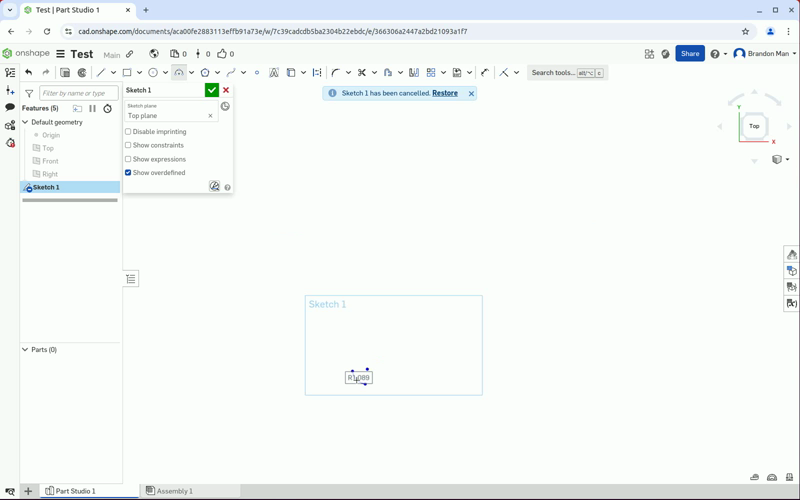
scroll(-6)
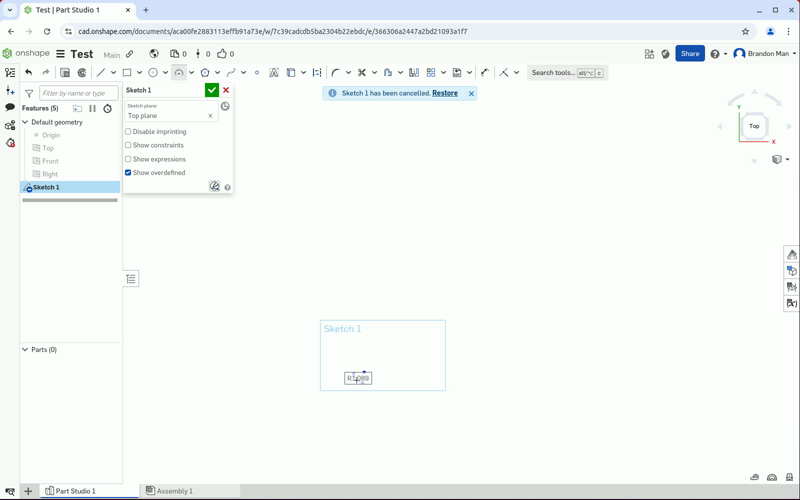
scroll(-6)
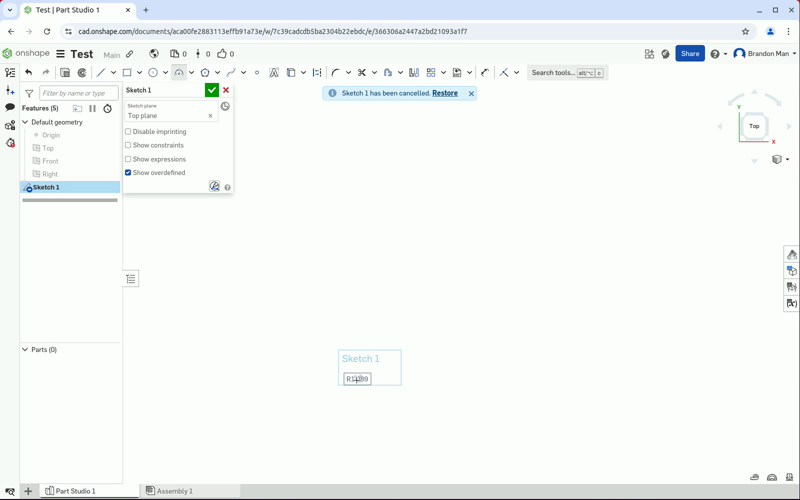
key_up(shift)
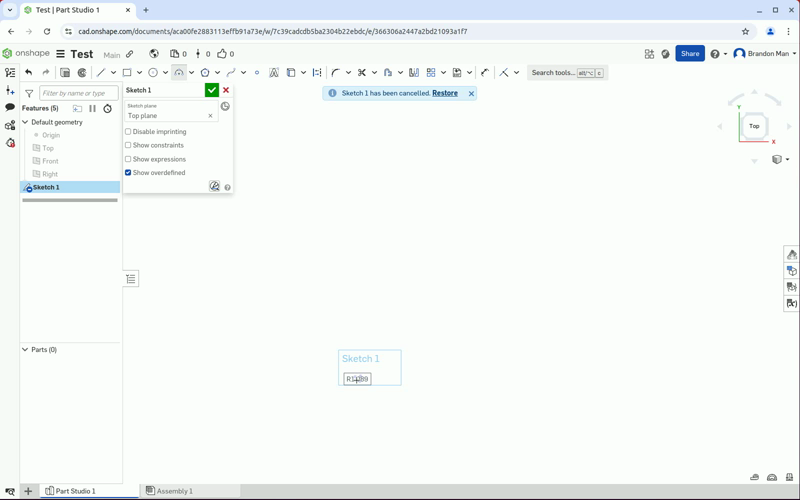
key(esc)
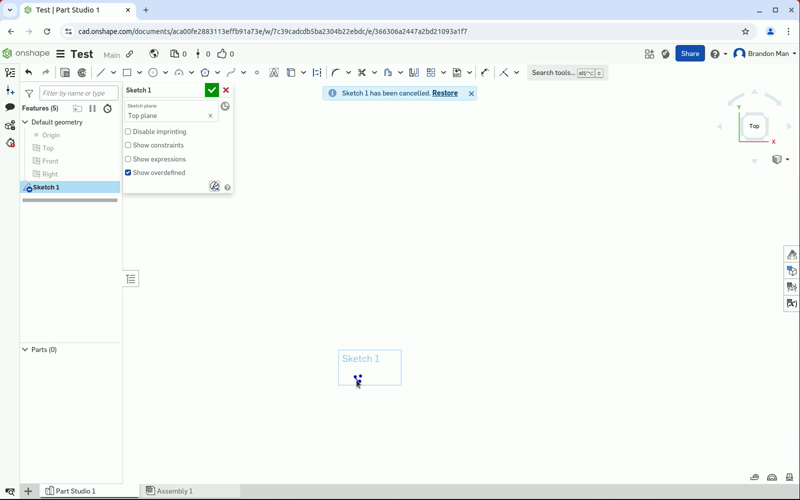
key(l)
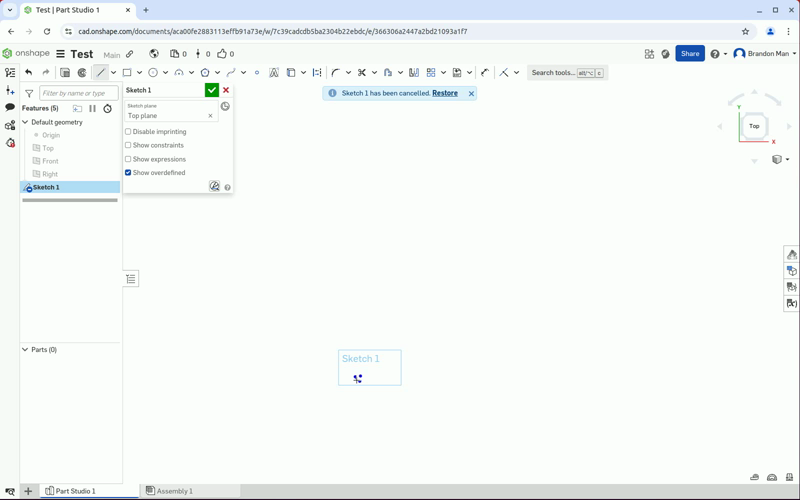
mouse_move(359, 381)
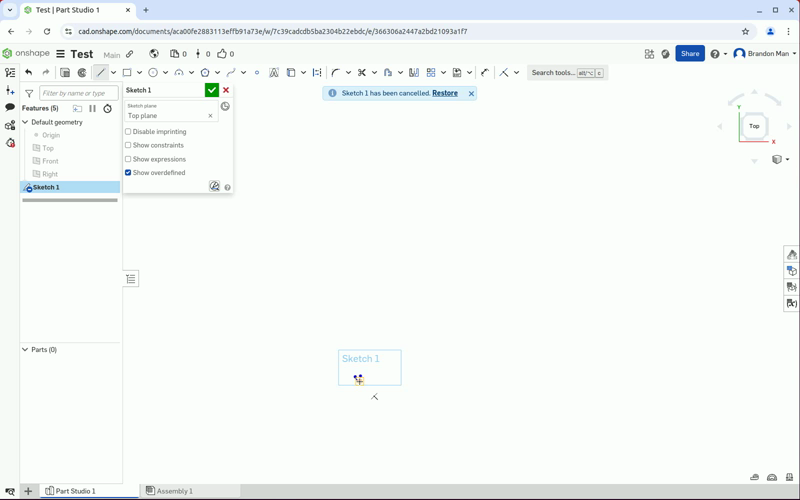
scroll(6)
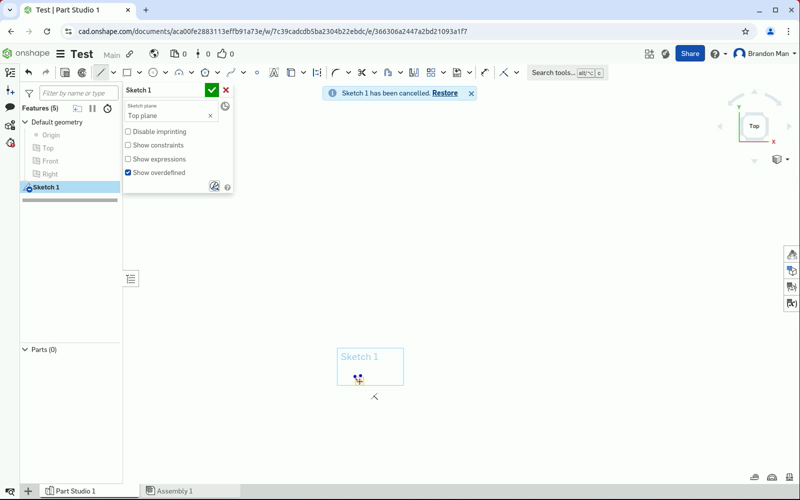
scroll(6)
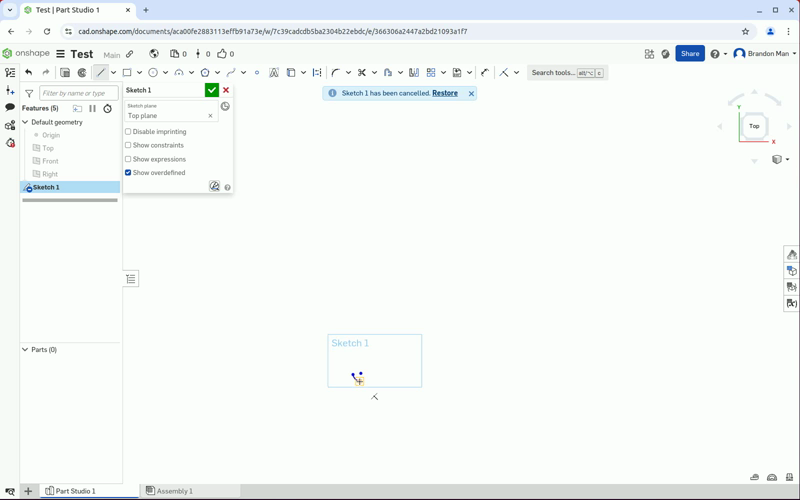
scroll(6)
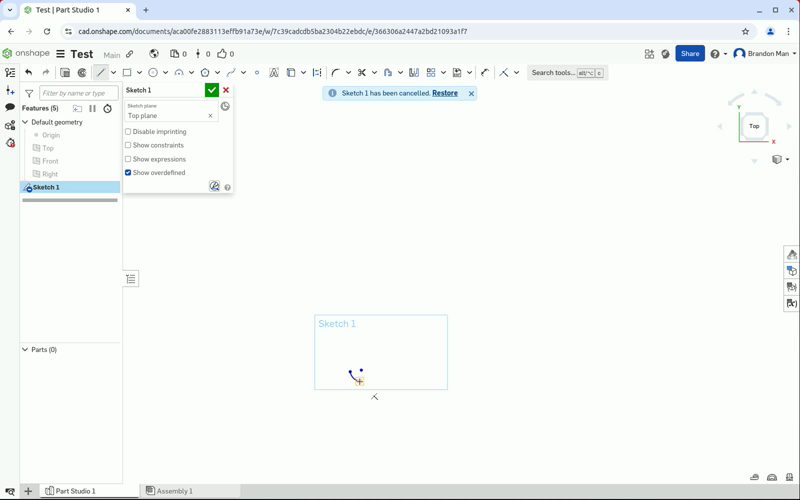
scroll(6)
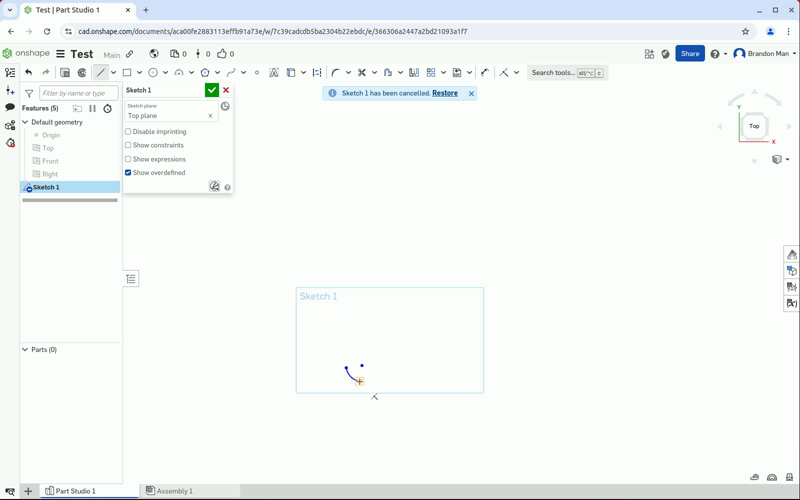
scroll(6)
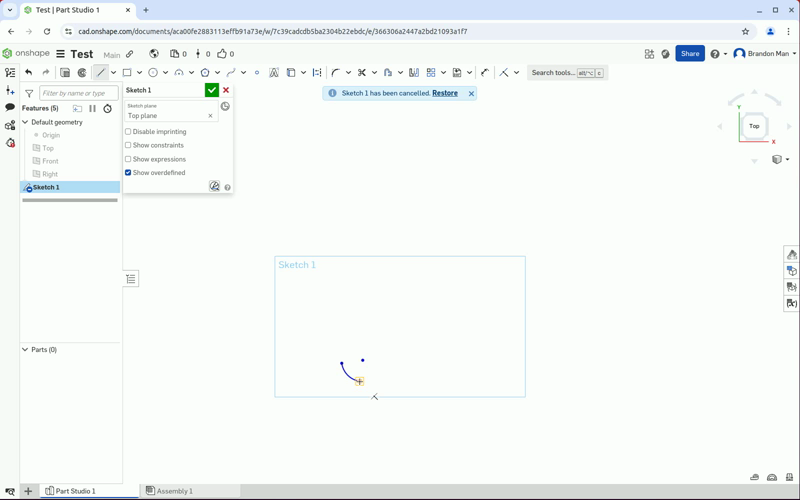
scroll(6)
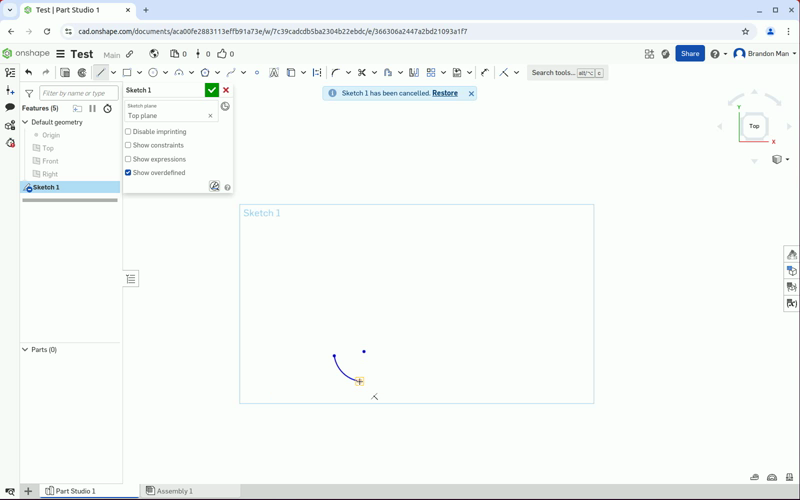
scroll(6)
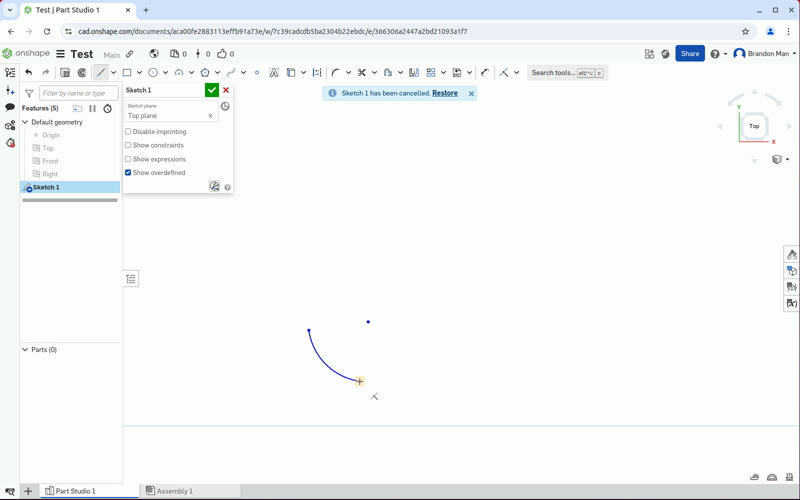
click(359, 381)
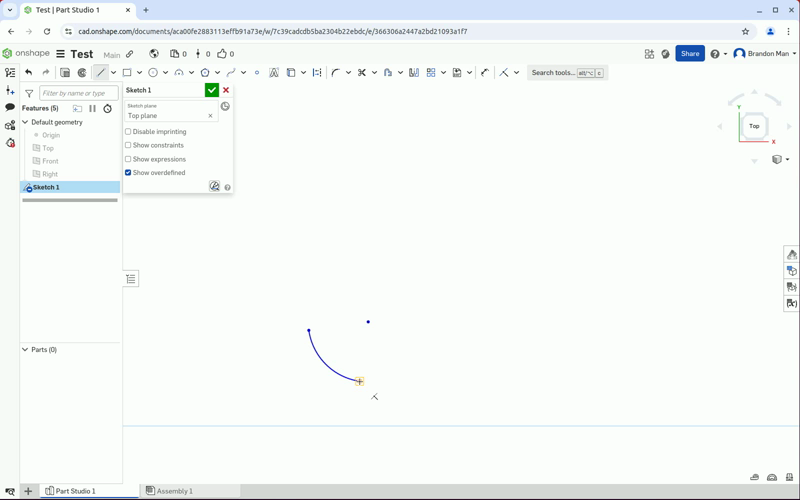
scroll(-6)
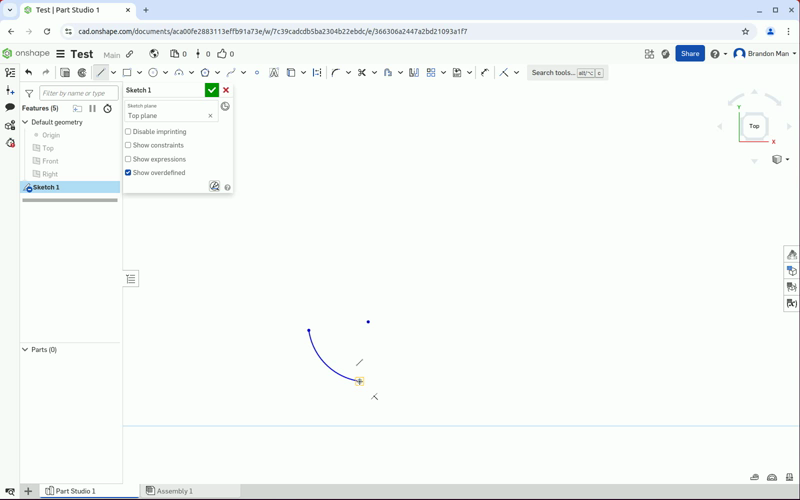
scroll(-6)
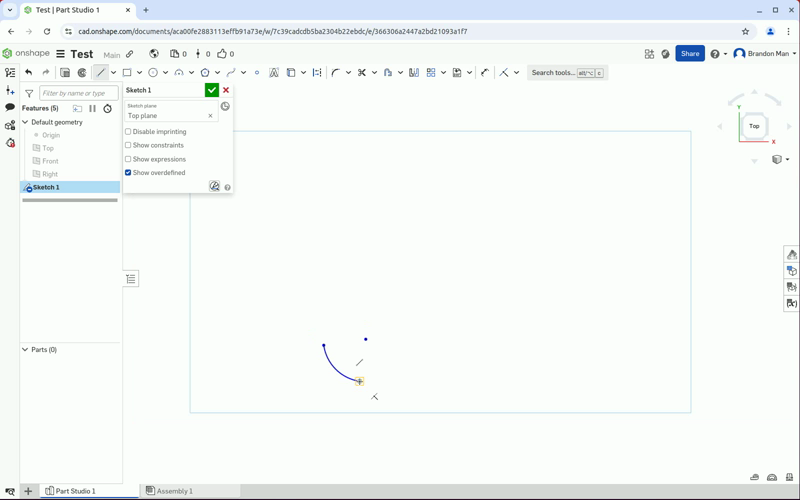
scroll(-6)
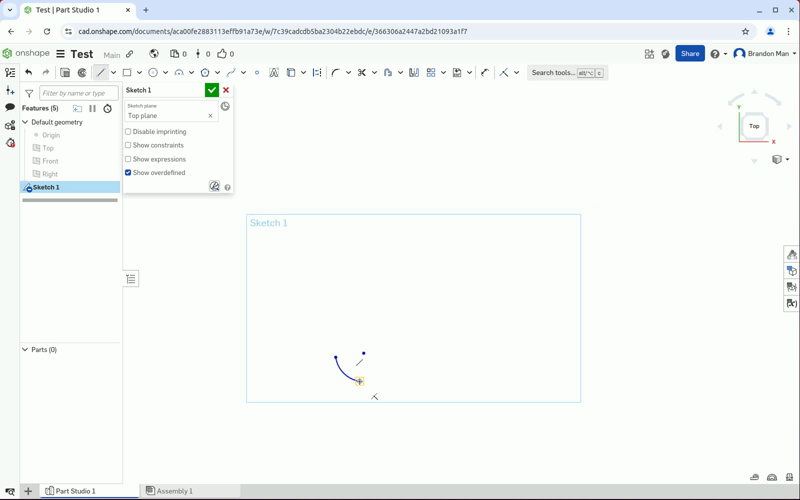
scroll(-6)
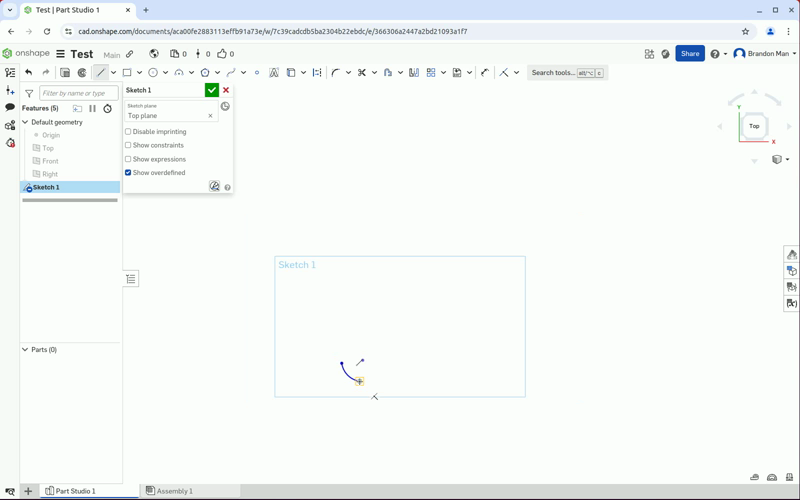
scroll(-6)
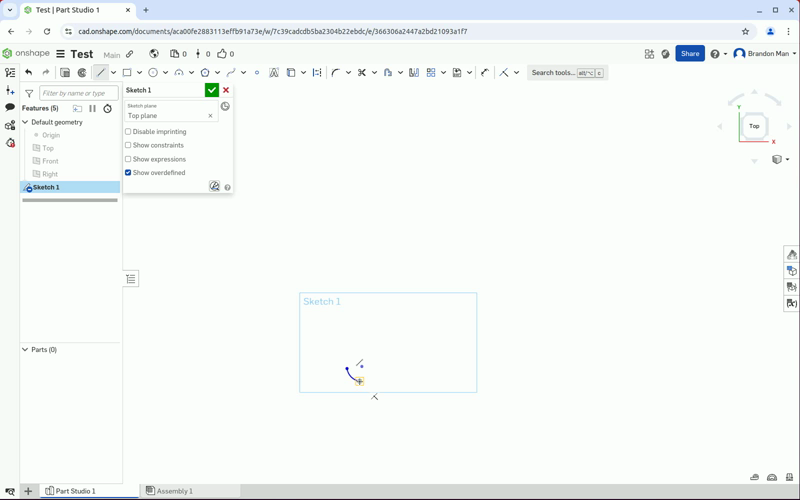
scroll(-6)
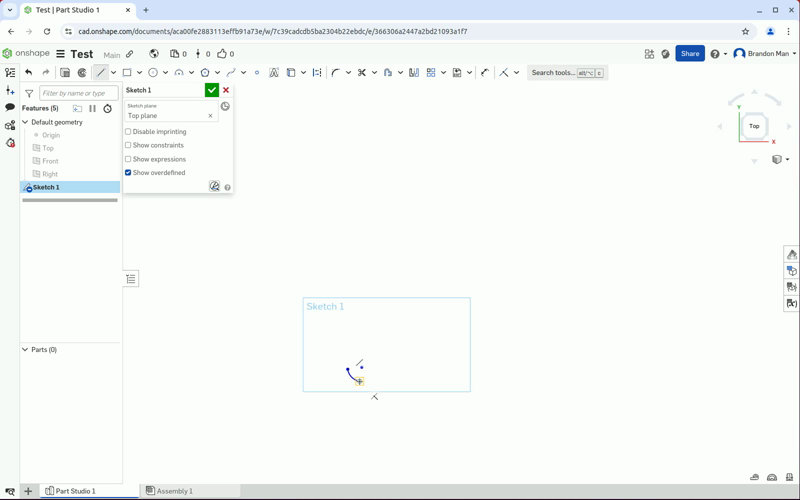
scroll(-6)
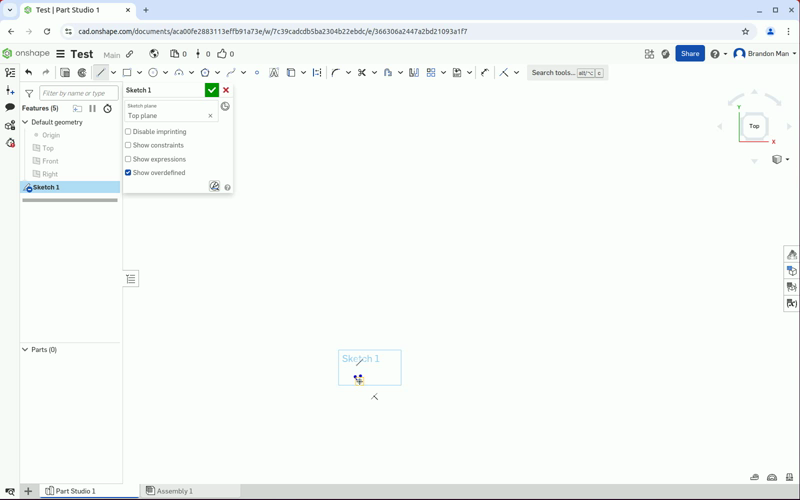
key_down(shift)
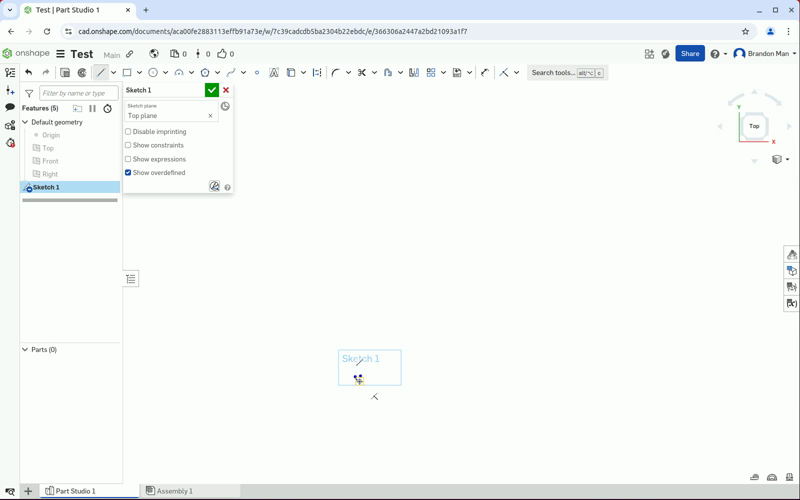
mouse_move(561, 381)
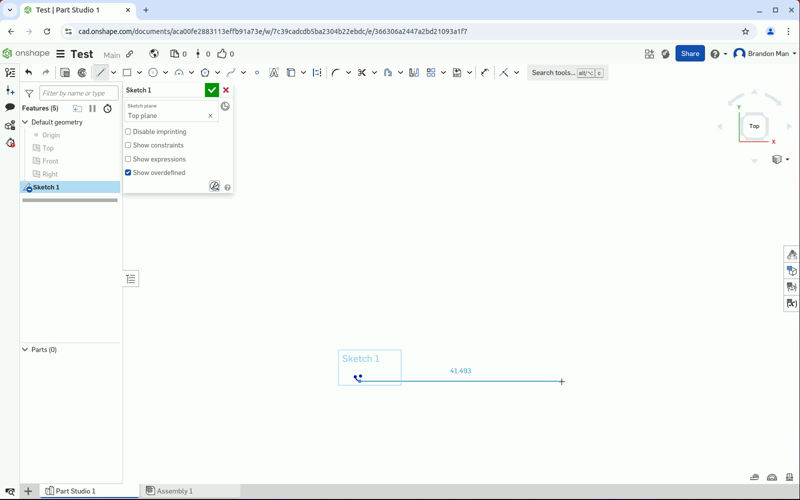
click(561, 381)
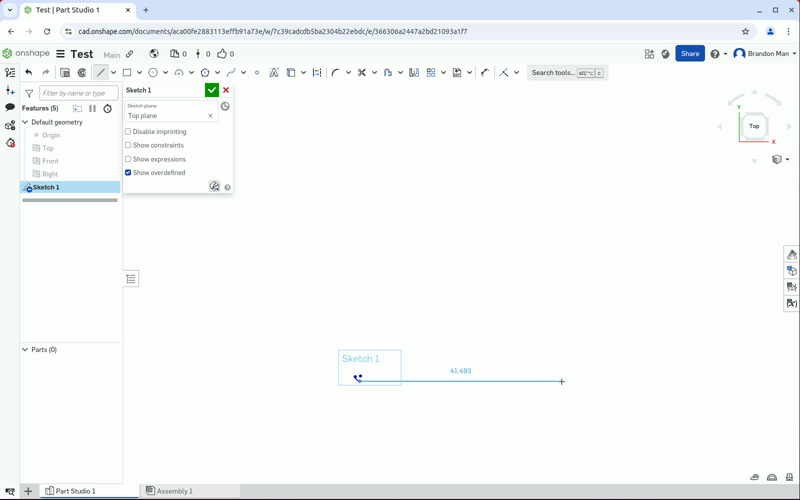
key_up(shift)
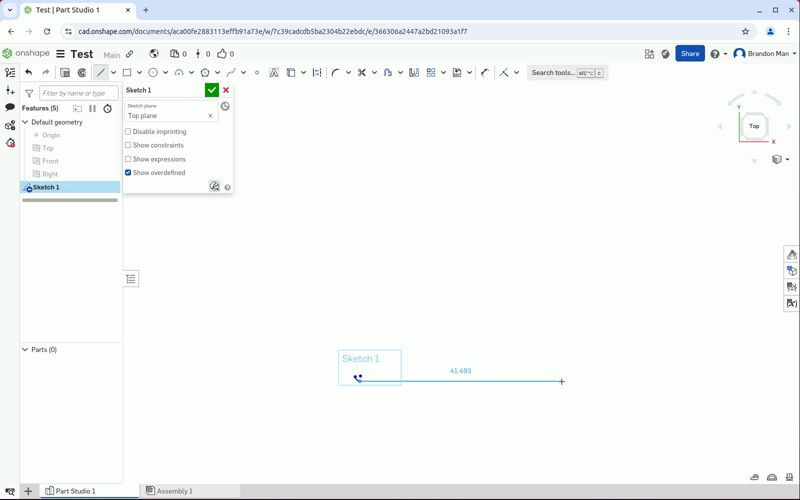
key(esc)
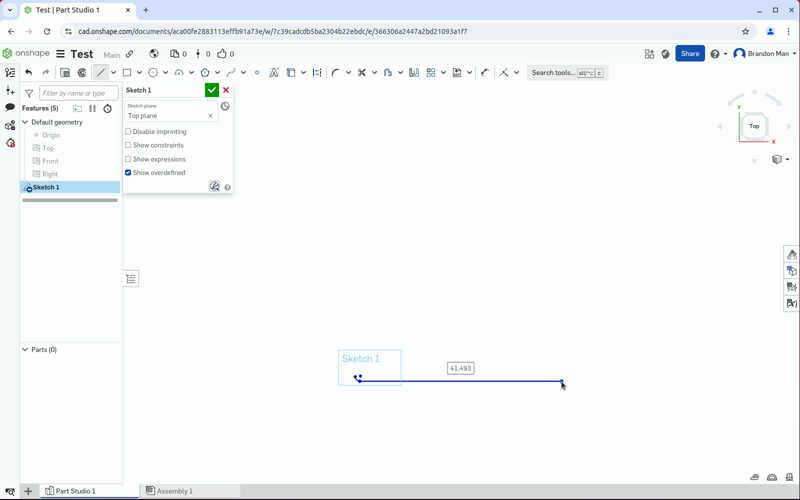
key(a)
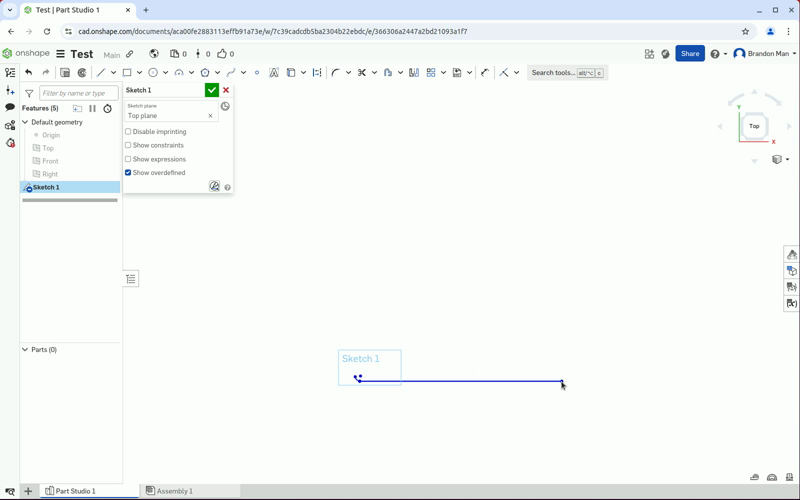
mouse_move(561, 381)
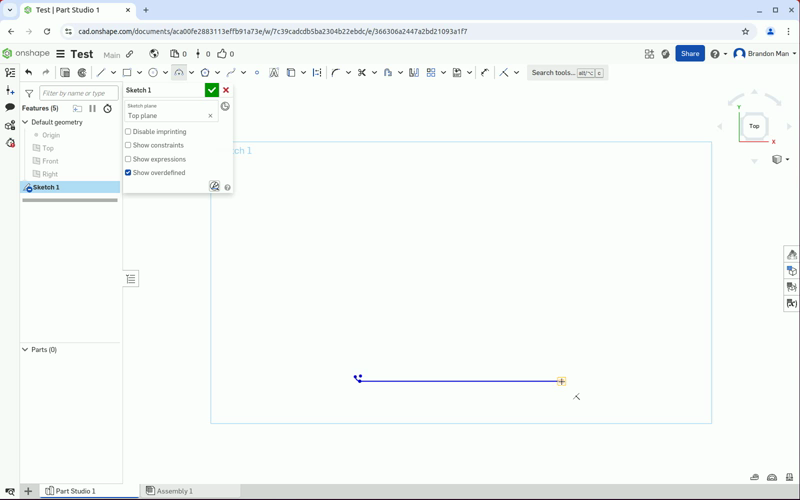
click(561, 381)
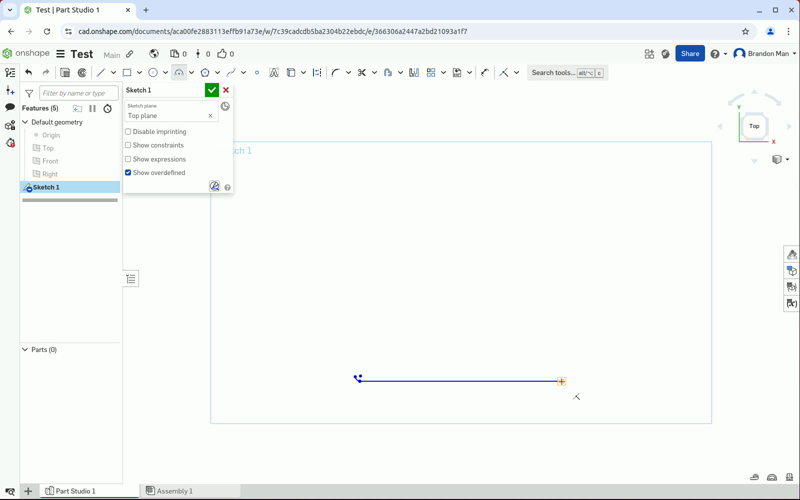
key_down(shift)
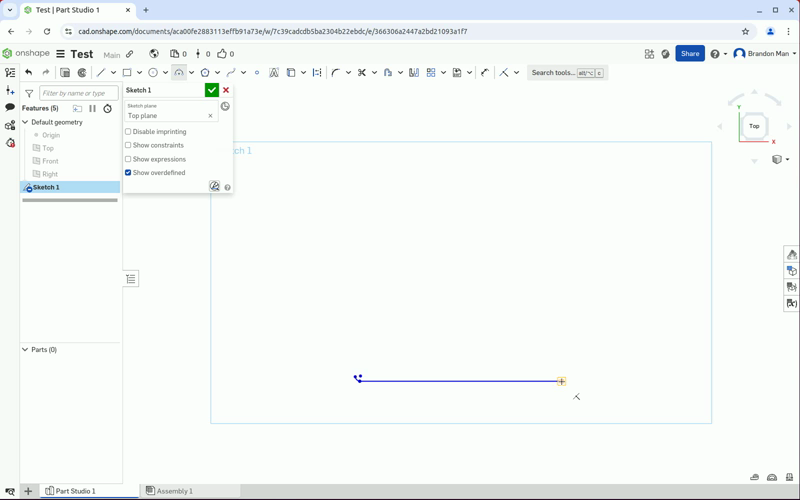
mouse_move(564, 376)
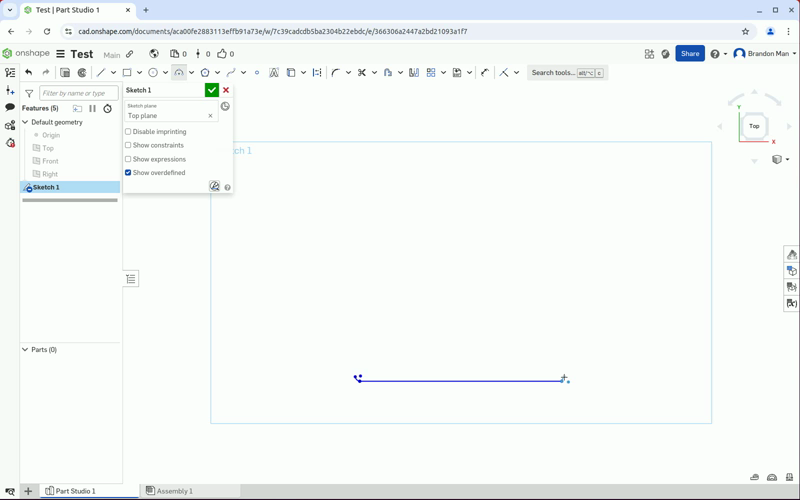
scroll(6)
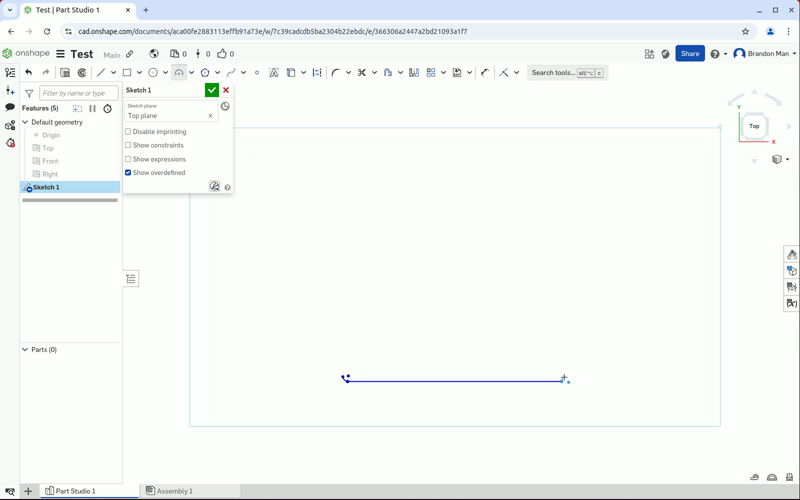
scroll(6)
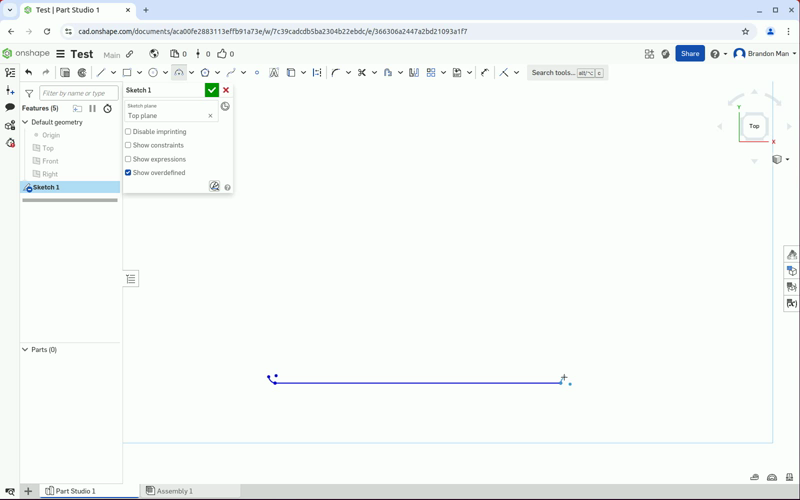
scroll(6)
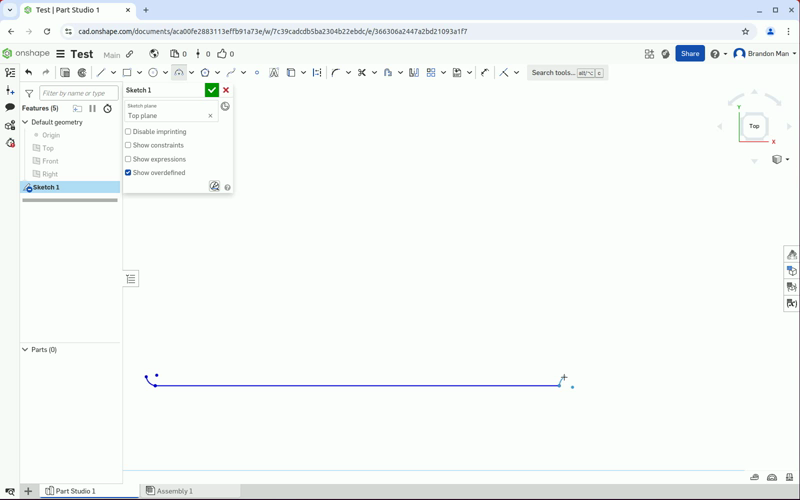
scroll(6)
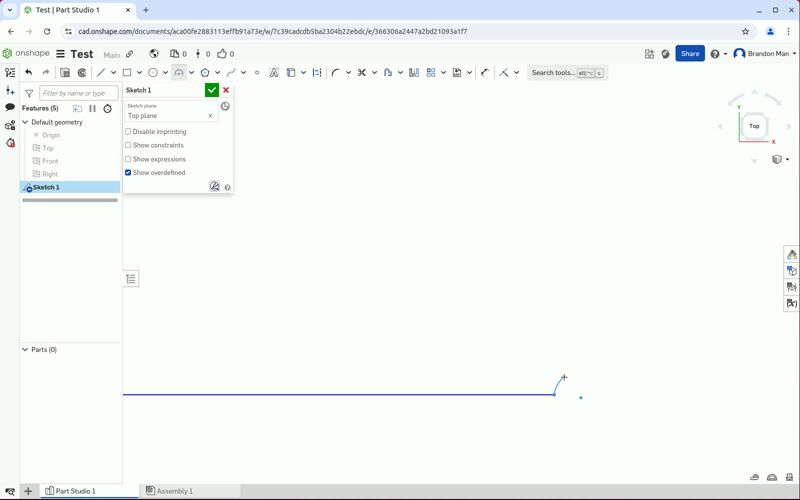
scroll(6)
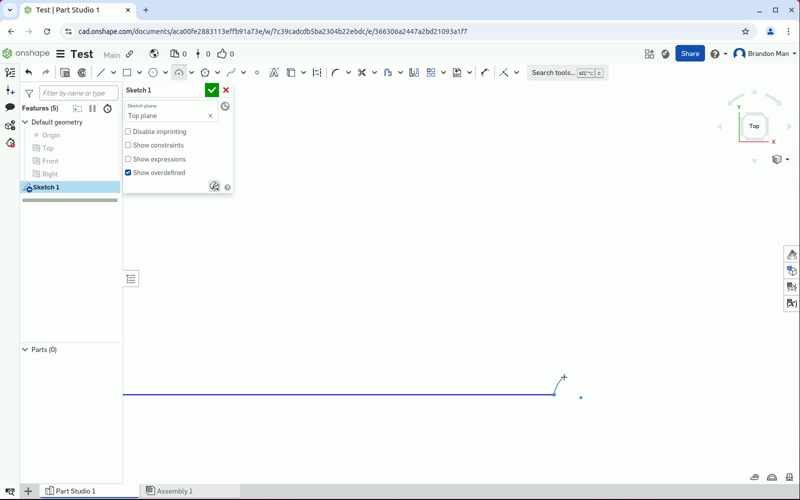
scroll(6)
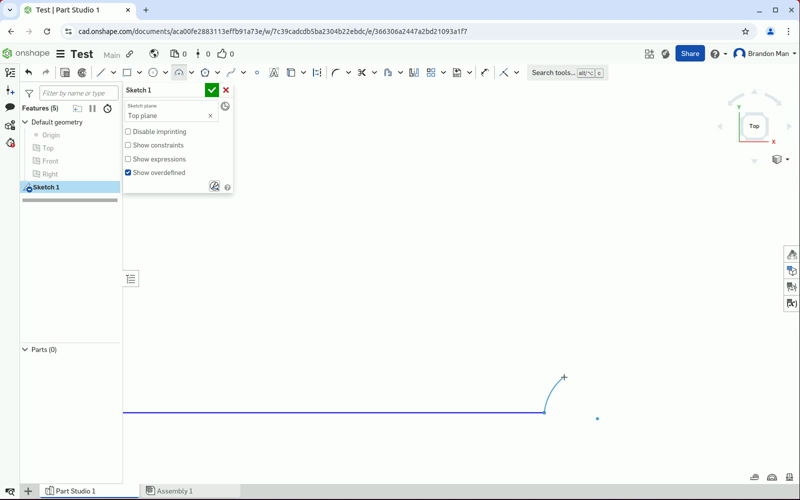
scroll(6)
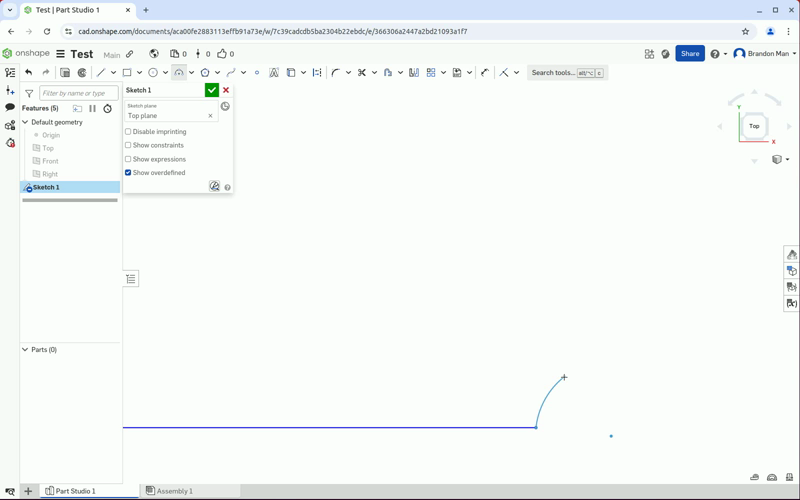
click(564, 376)
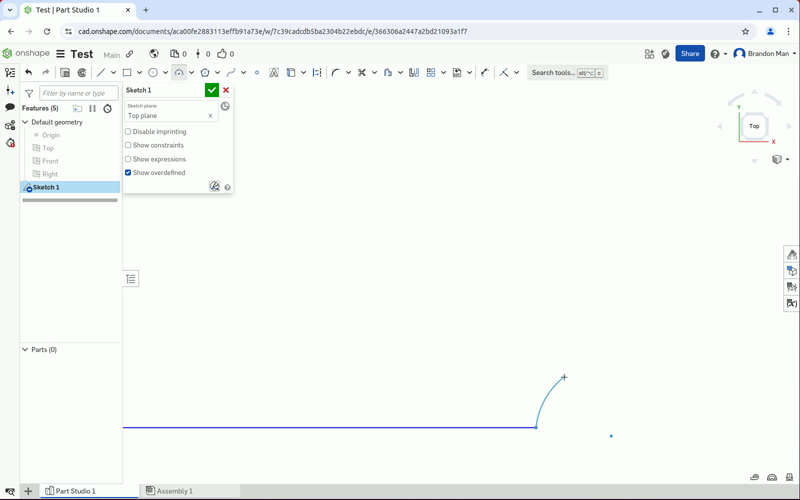
scroll(-6)
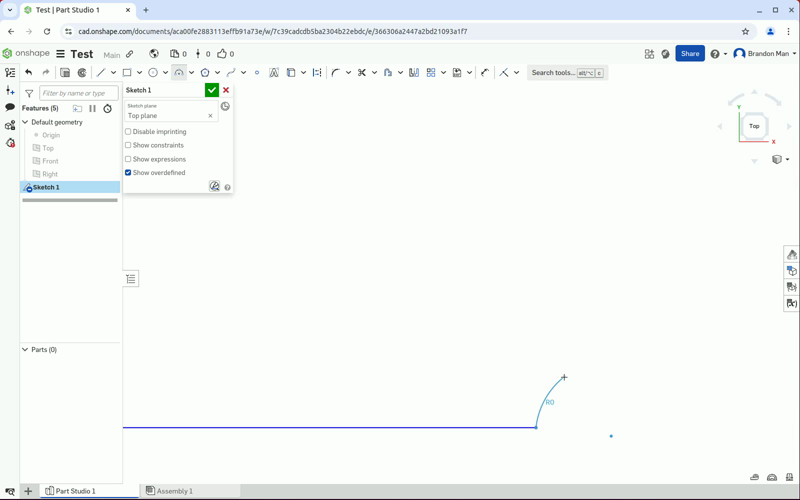
scroll(-6)
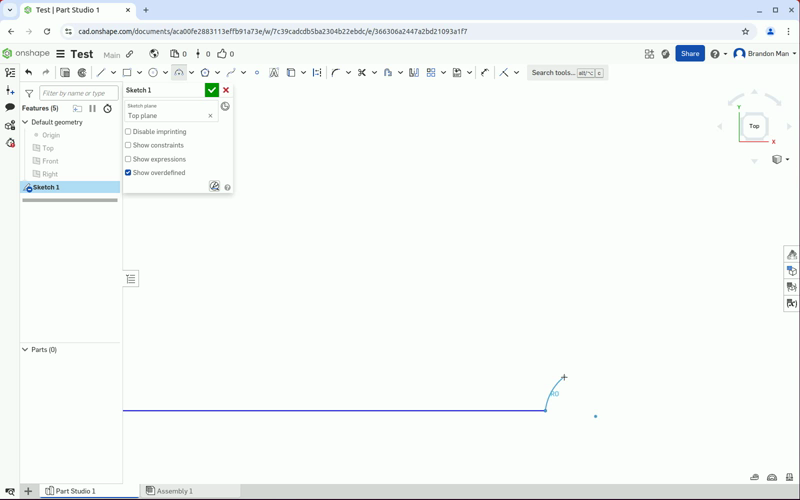
scroll(-6)
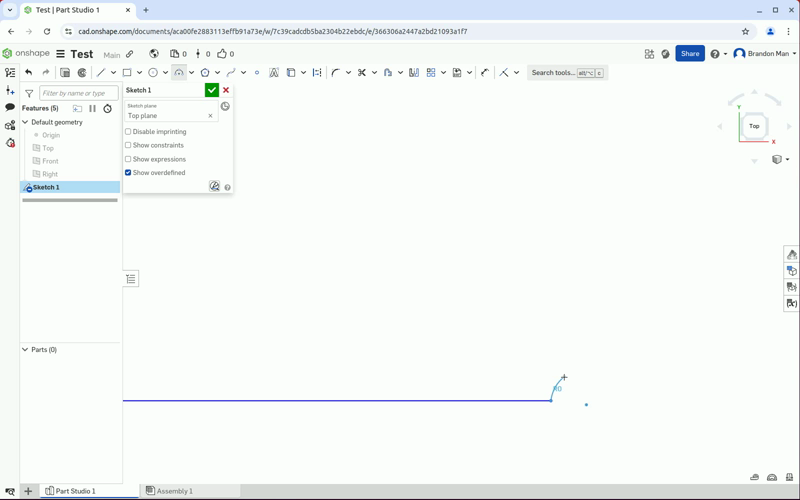
scroll(-6)
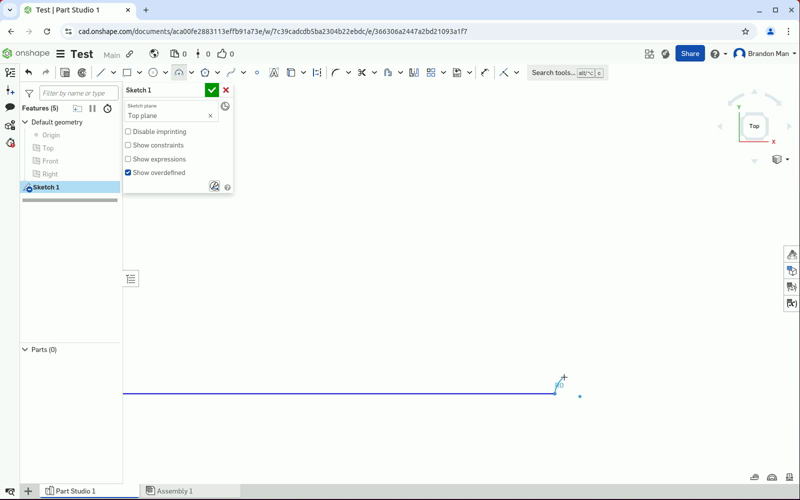
scroll(-6)
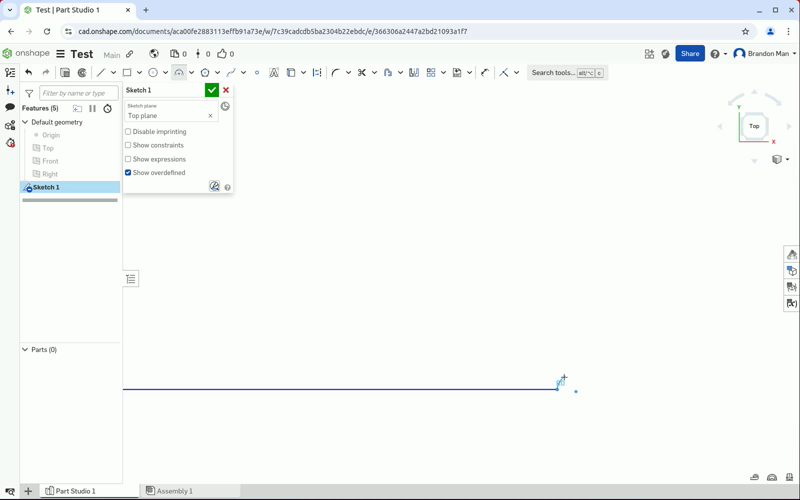
scroll(-6)
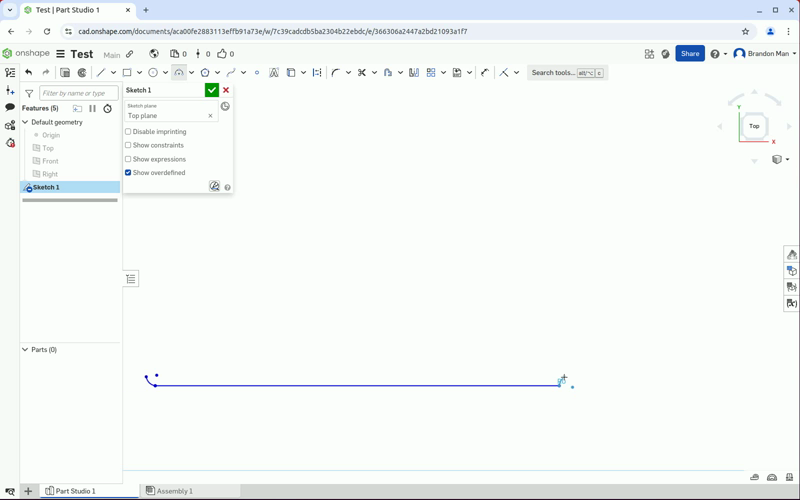
scroll(-6)
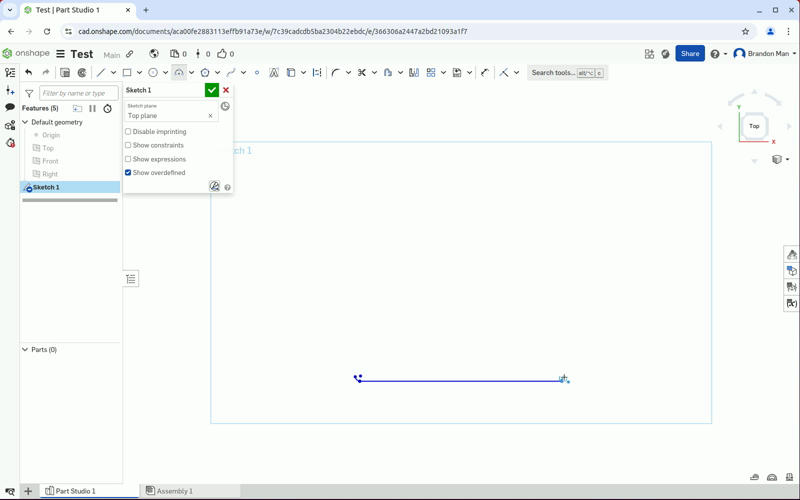
mouse_move(564, 379)
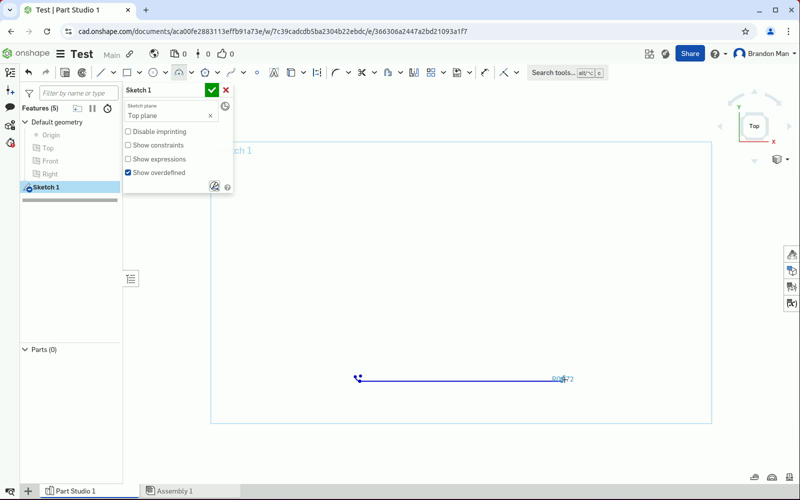
scroll(6)
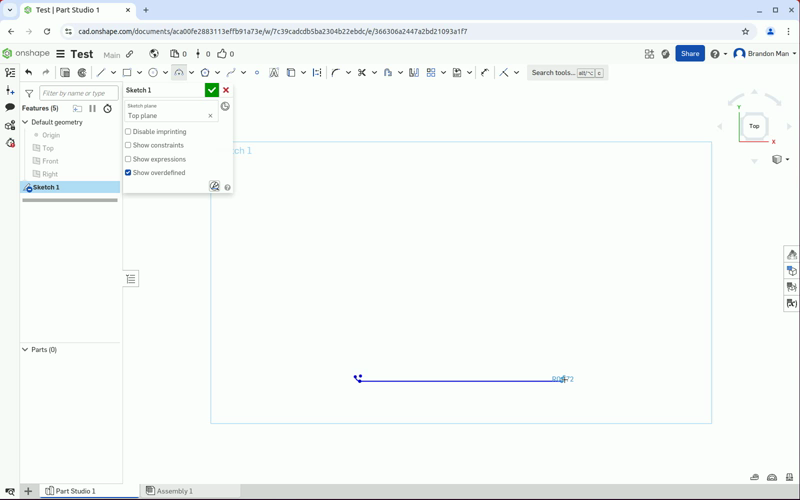
scroll(6)
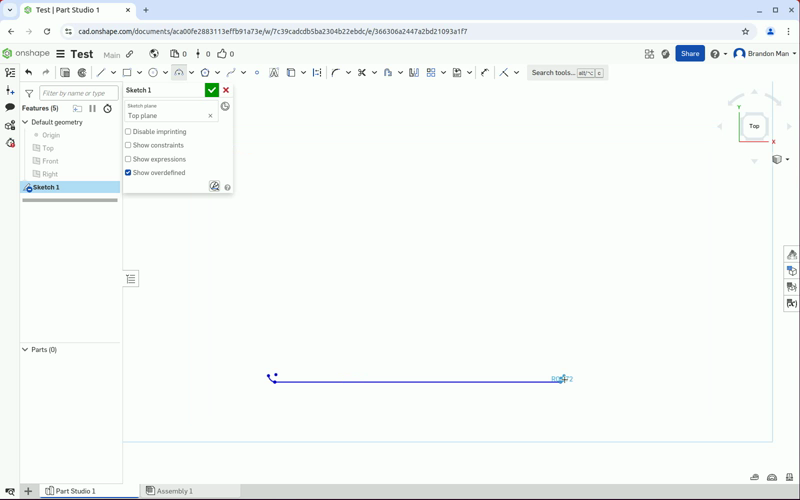
scroll(6)
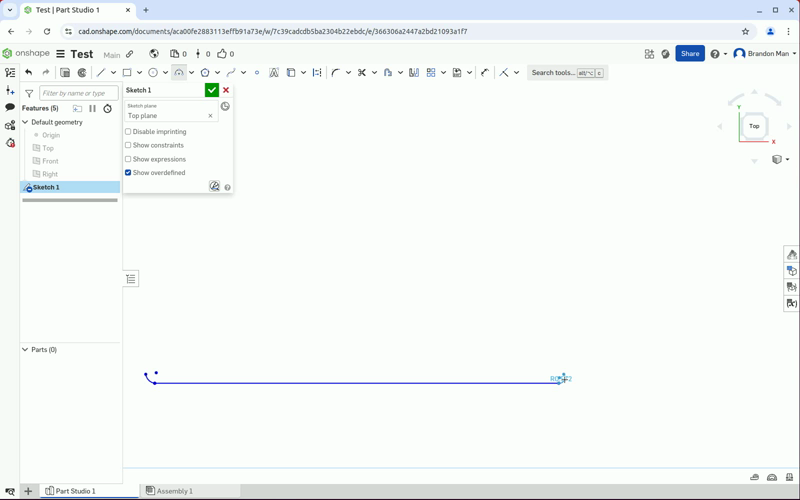
scroll(6)
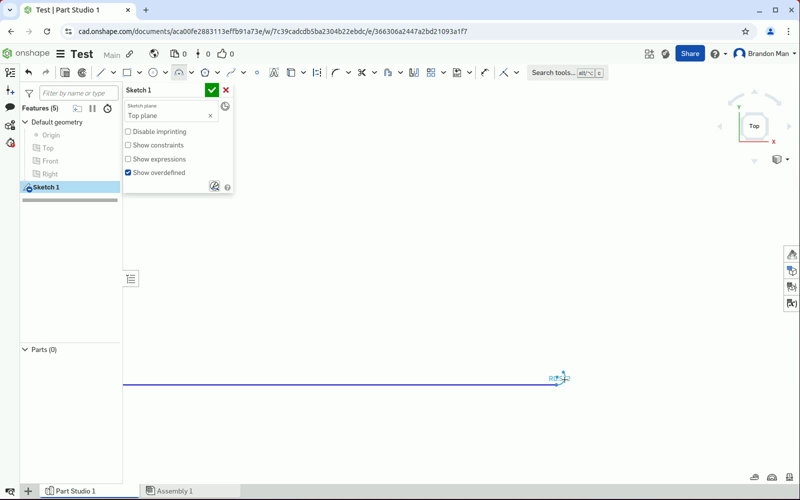
scroll(6)
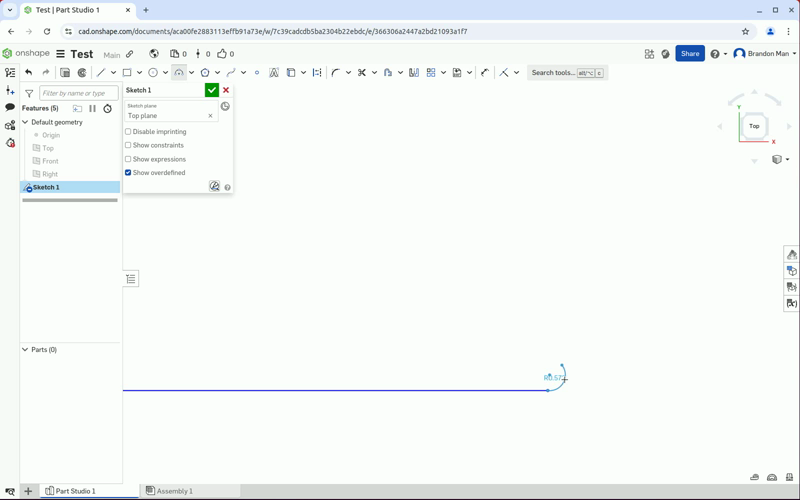
scroll(6)
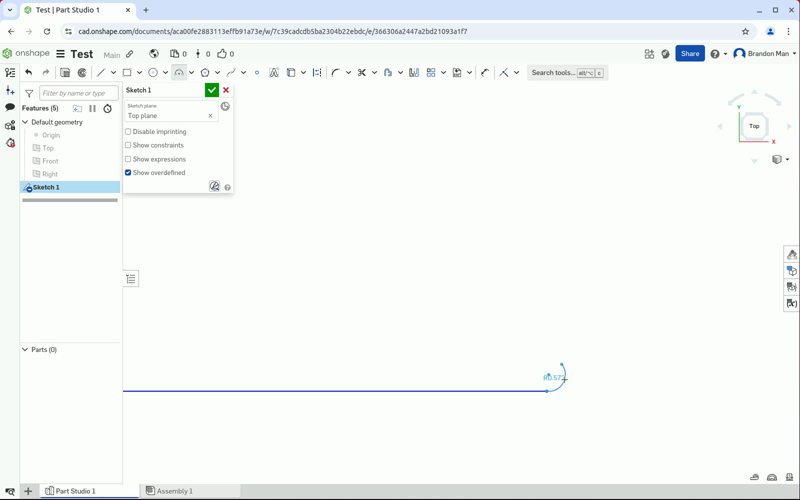
scroll(6)
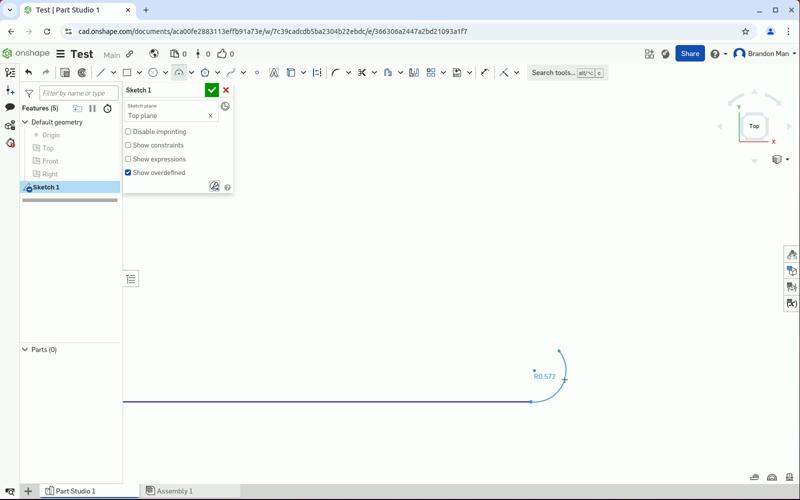
click(564, 379)
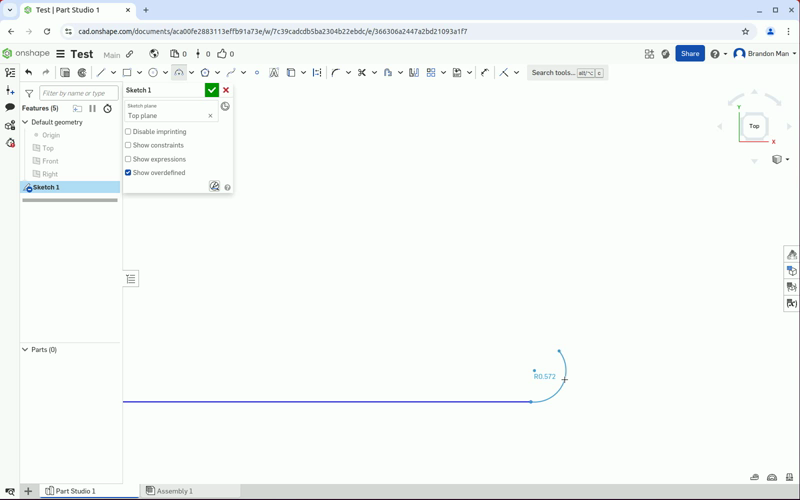
scroll(-6)
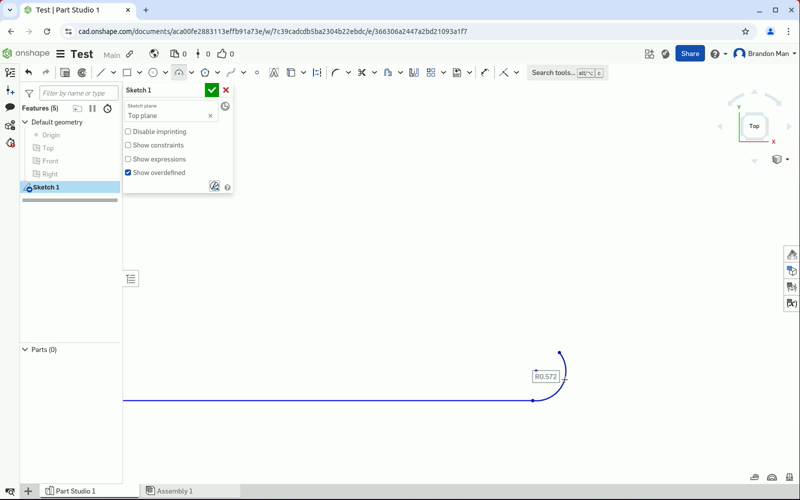
scroll(-6)
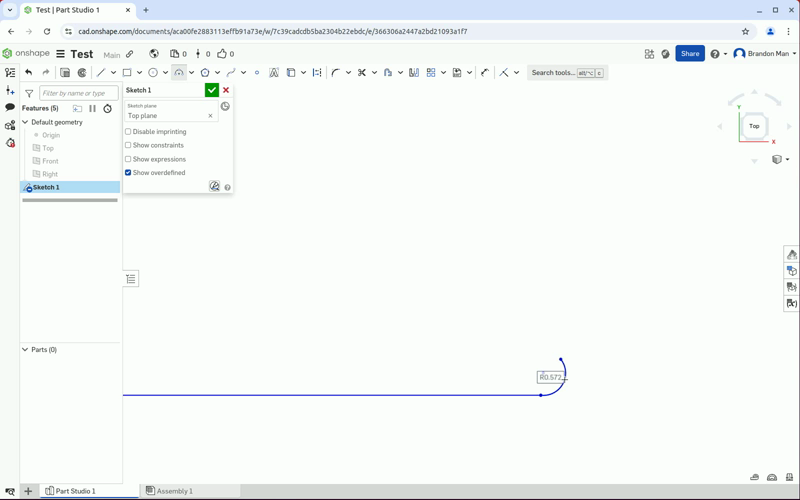
scroll(-6)
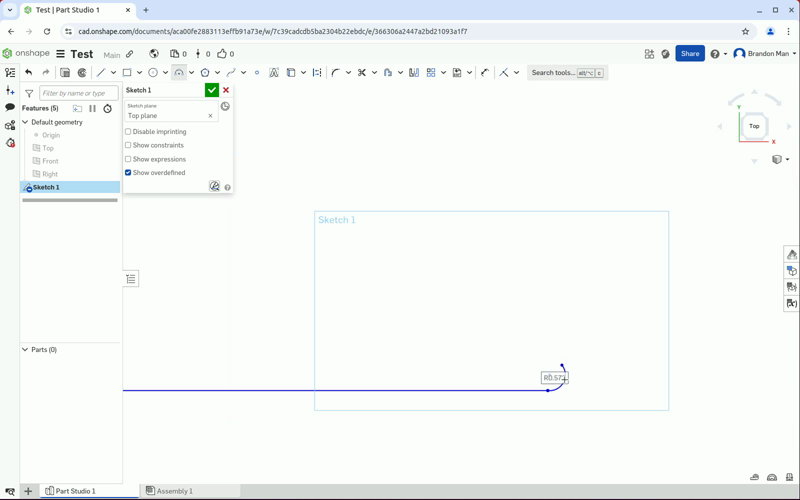
scroll(-6)
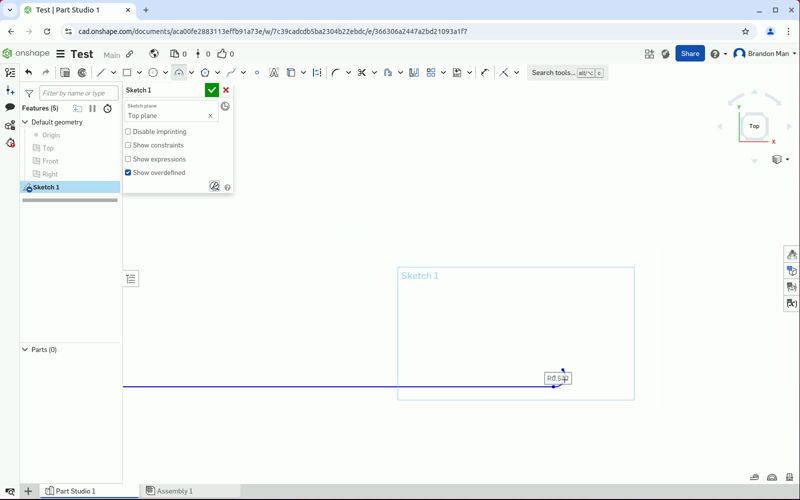
scroll(-6)
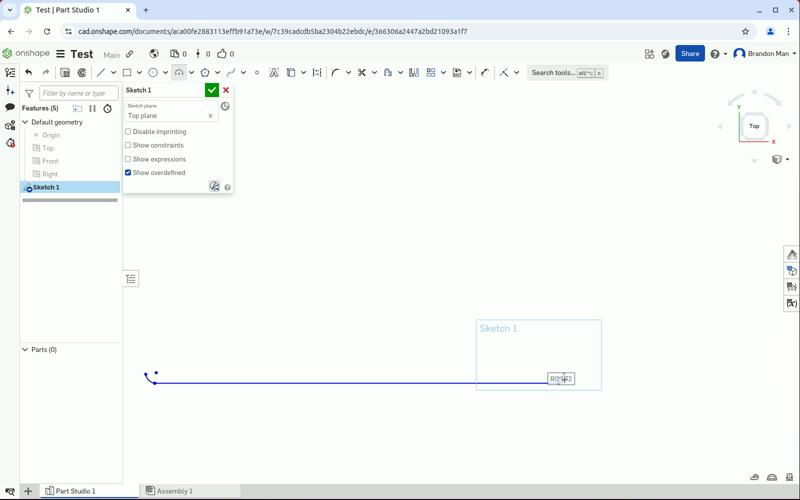
scroll(-6)
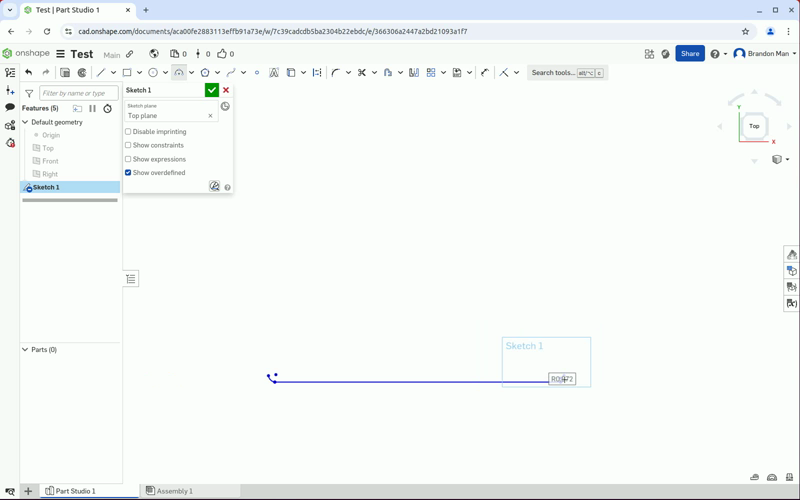
scroll(-6)
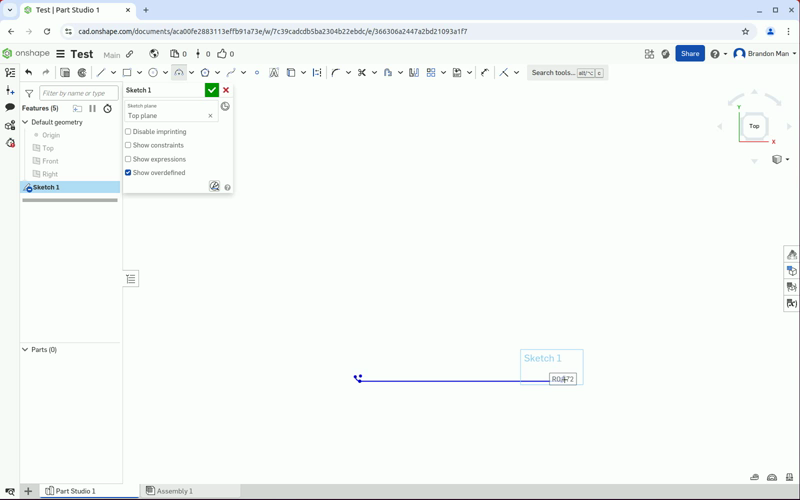
key_up(shift)
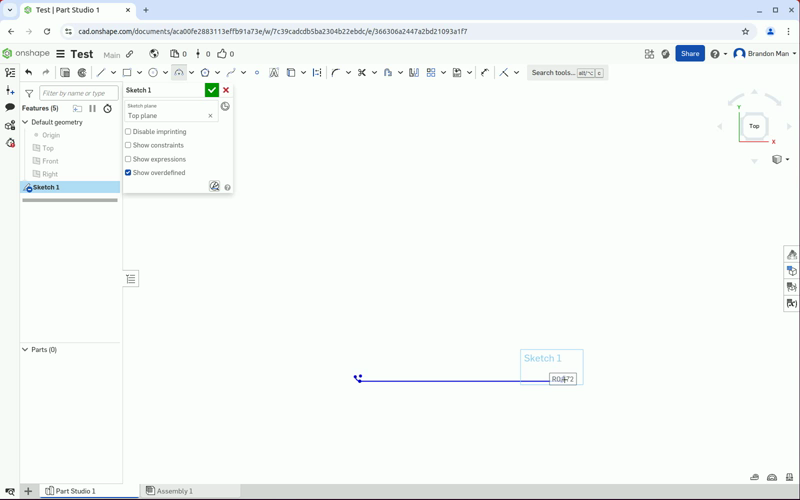
key(esc)
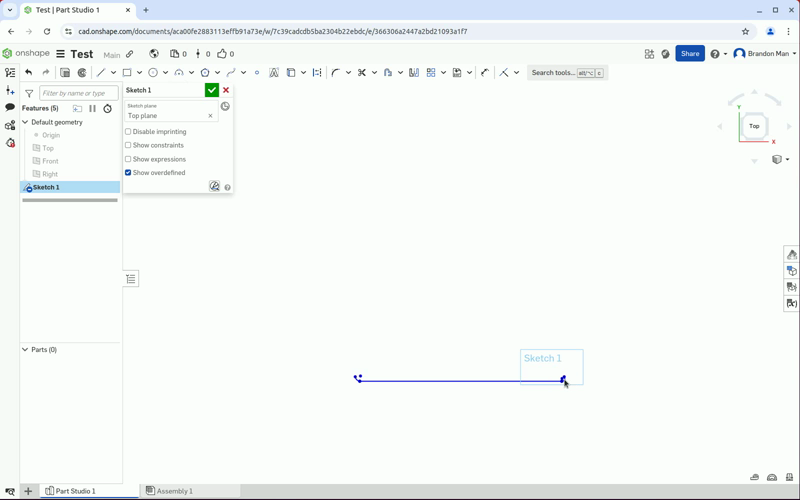
key(l)
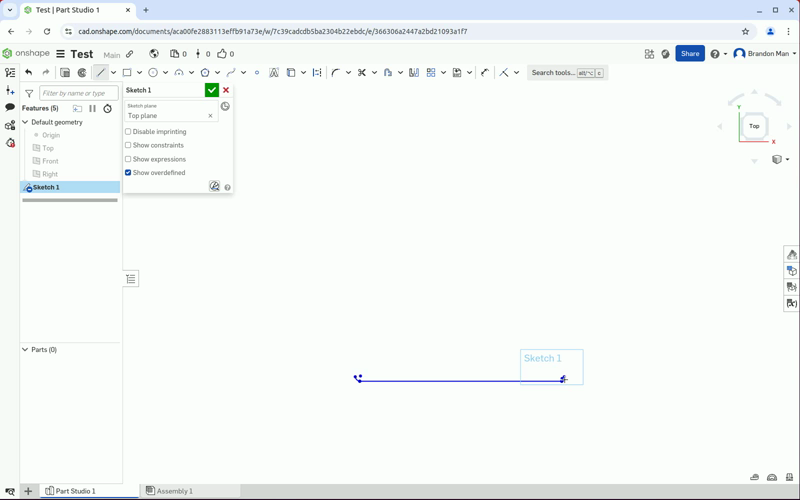
mouse_move(564, 376)
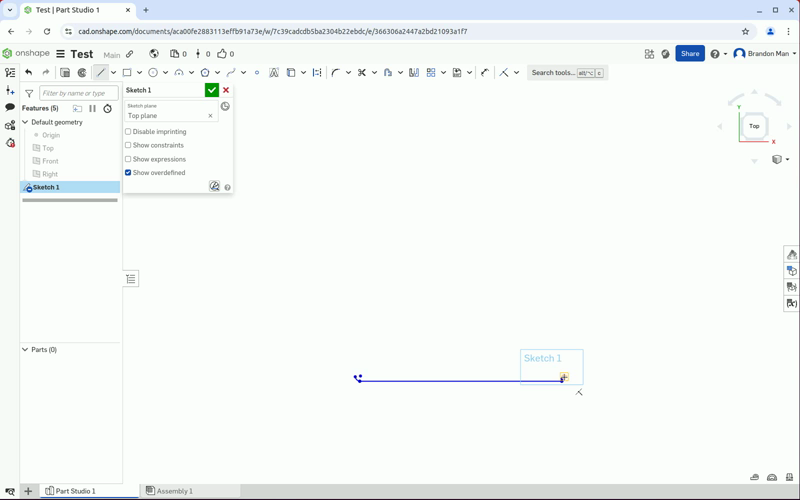
scroll(6)
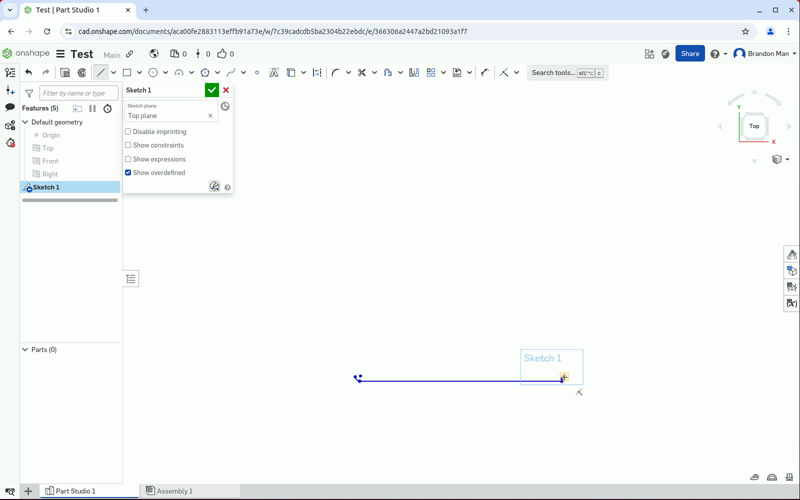
scroll(6)
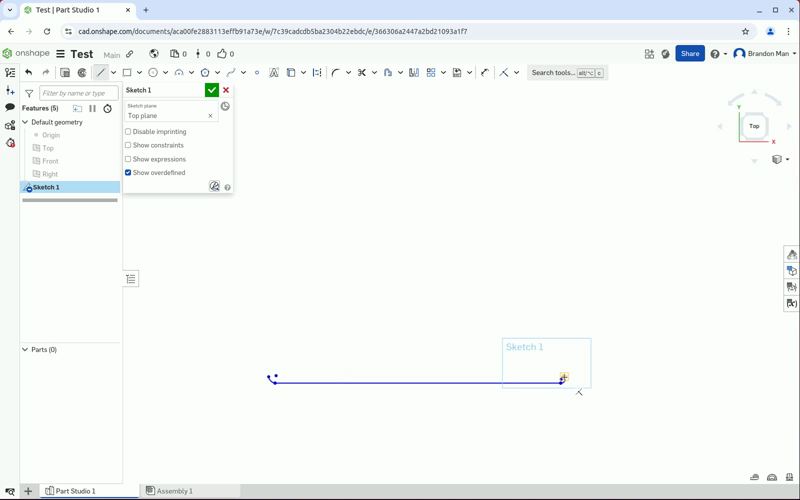
scroll(6)
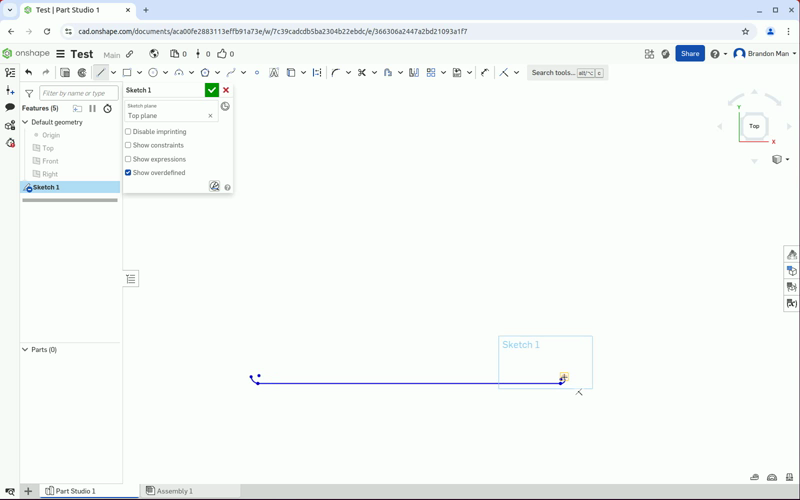
scroll(6)
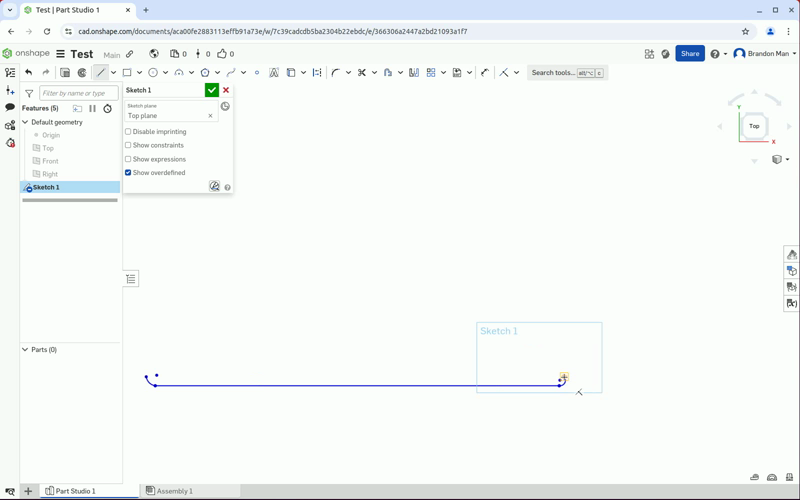
scroll(6)
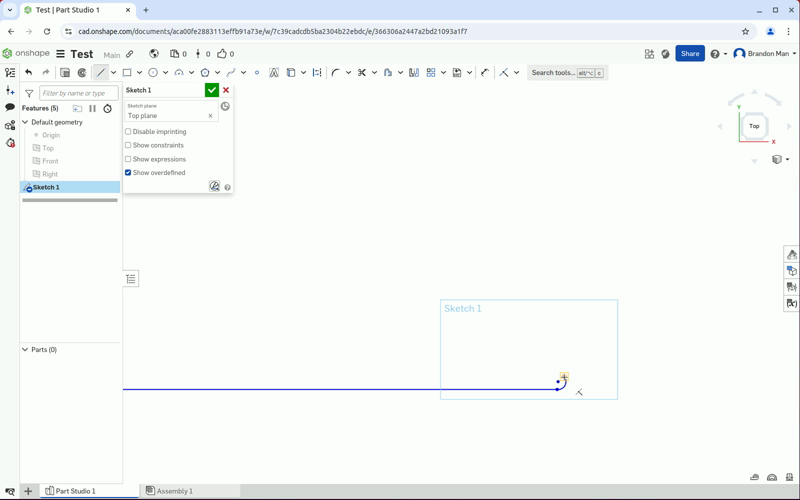
scroll(6)
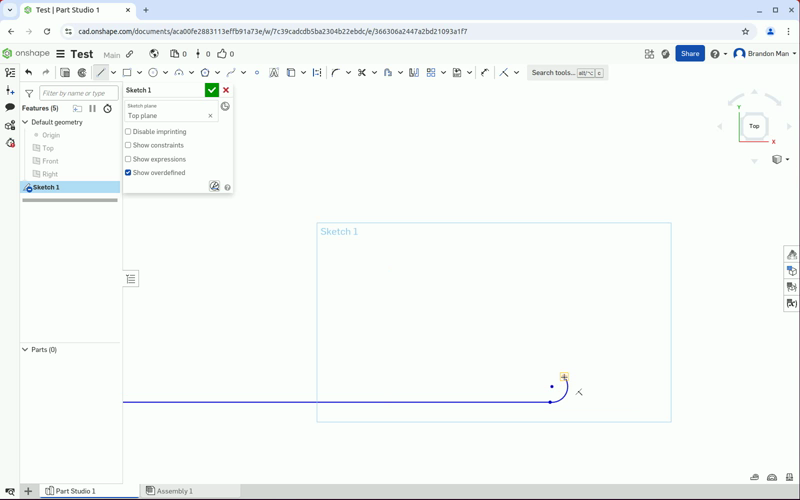
scroll(6)
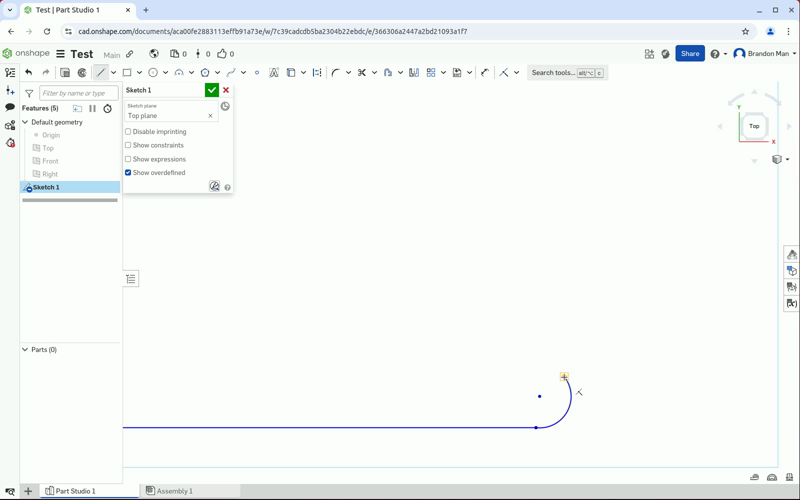
click(564, 376)
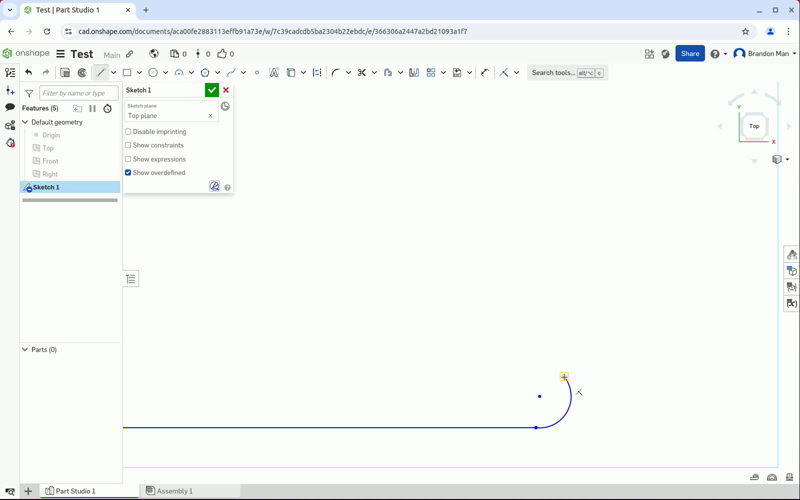
scroll(-6)
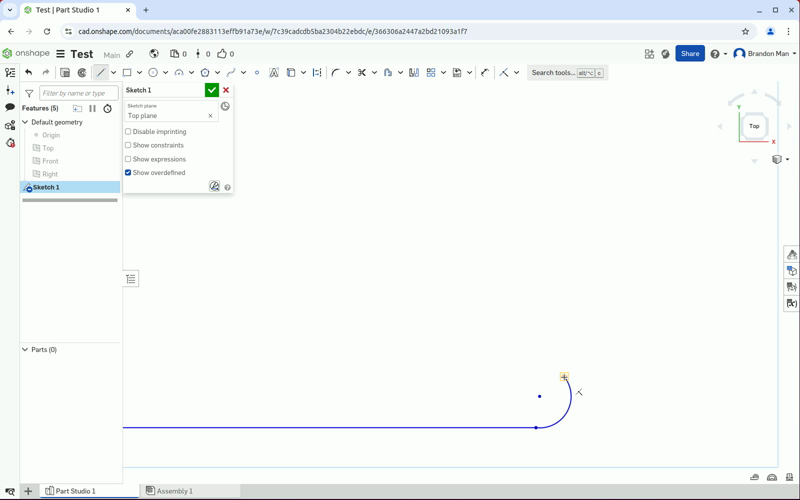
scroll(-6)
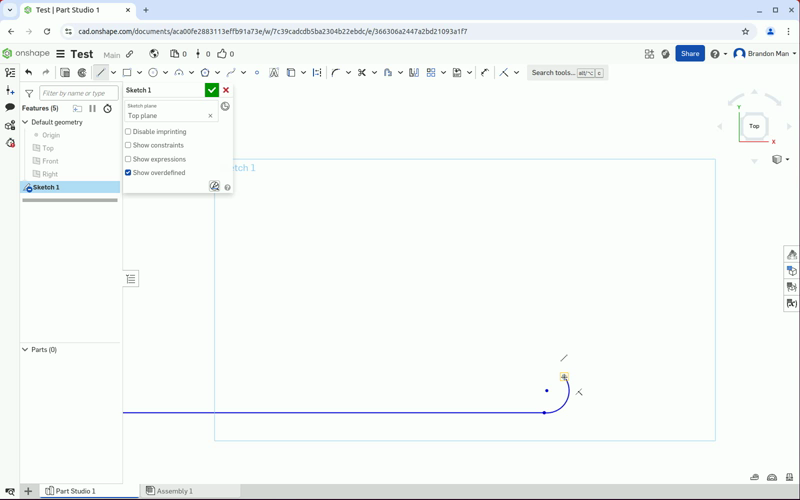
scroll(-6)
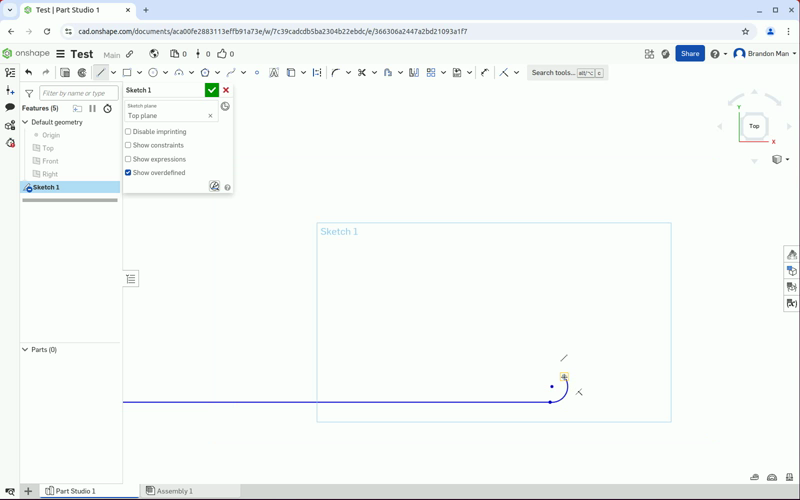
scroll(-6)
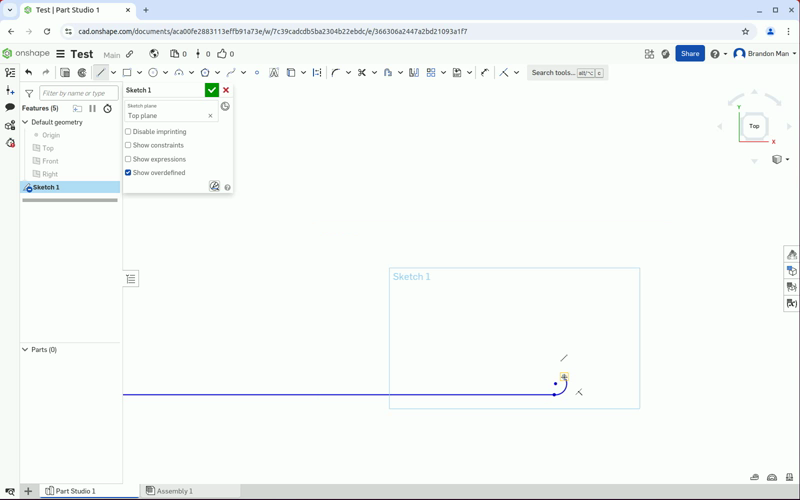
scroll(-6)
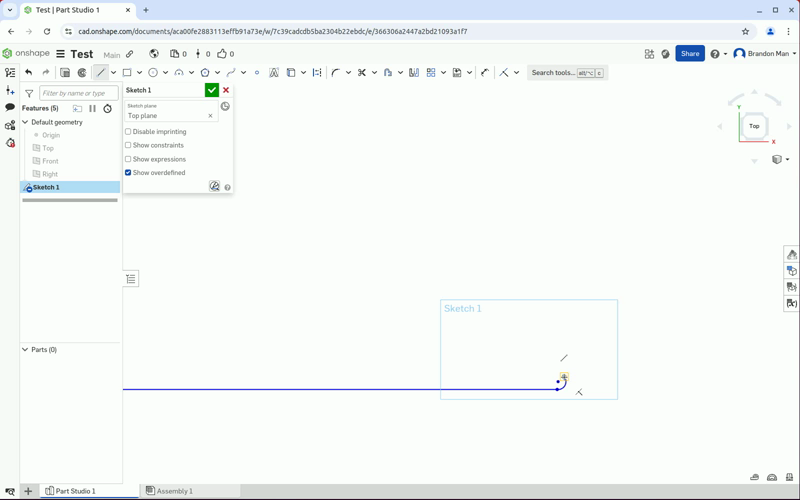
scroll(-6)
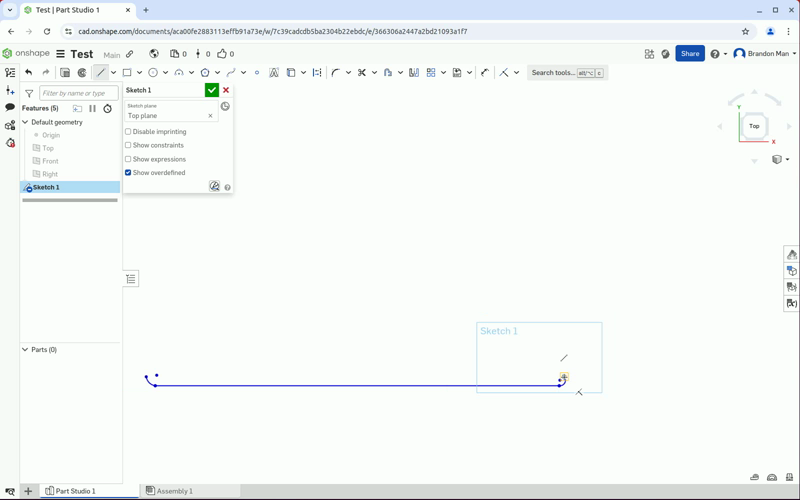
scroll(-6)
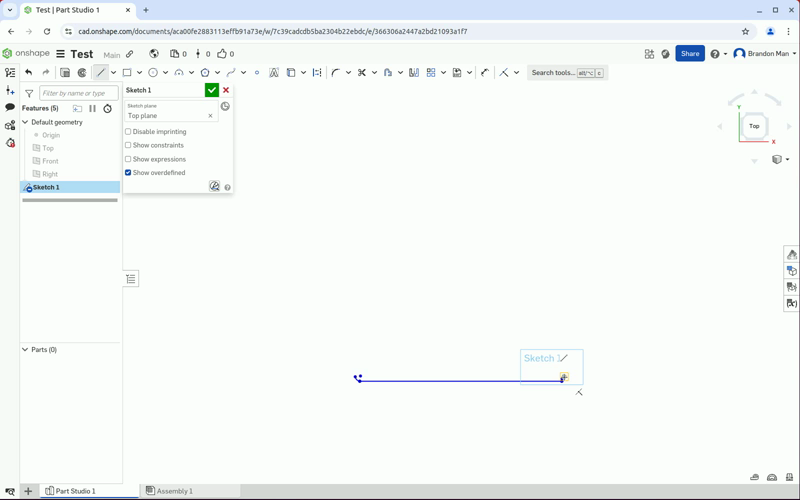
key_down(shift)
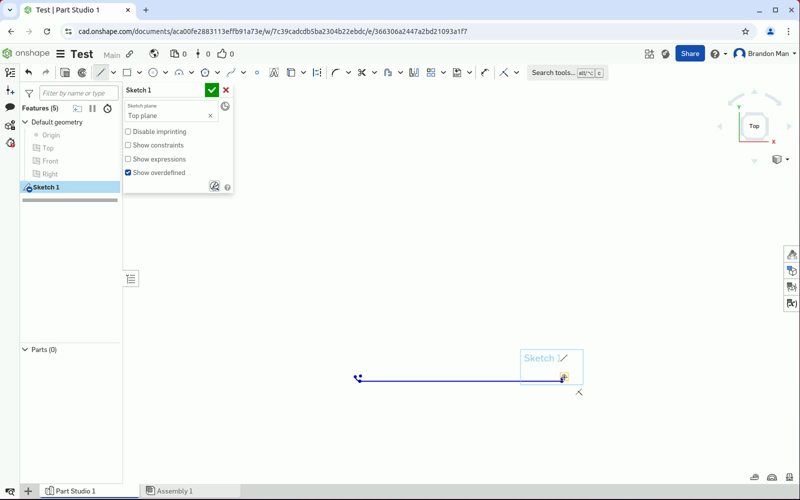
mouse_move(564, 192)
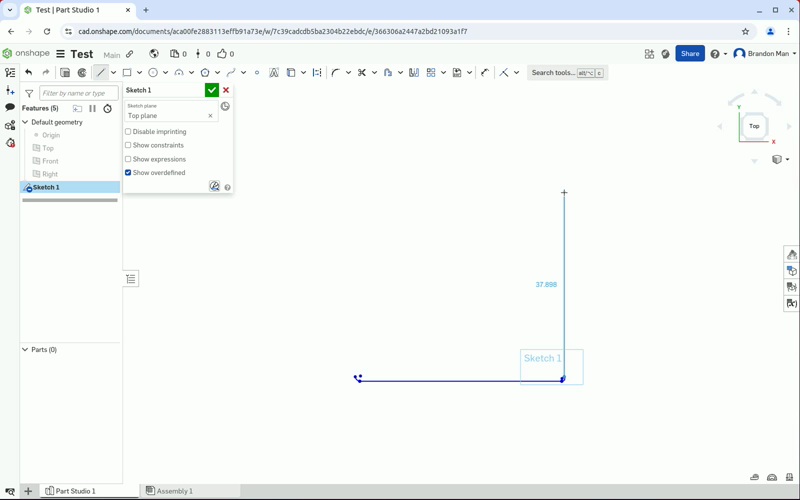
click(564, 192)
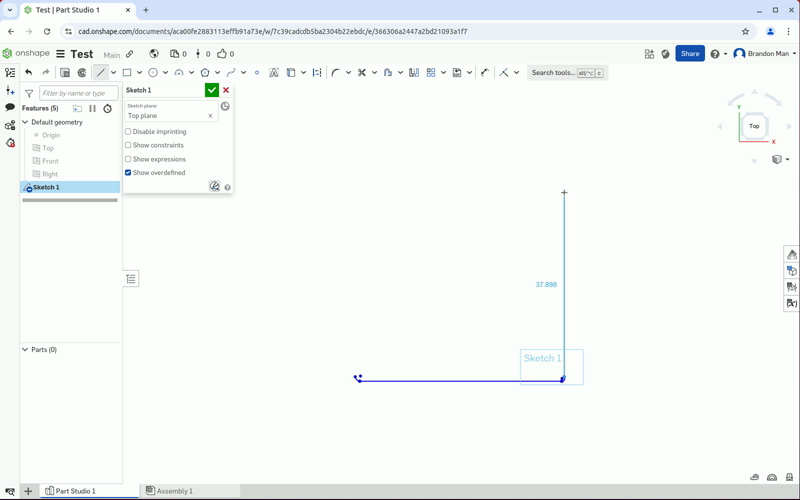
key_up(shift)
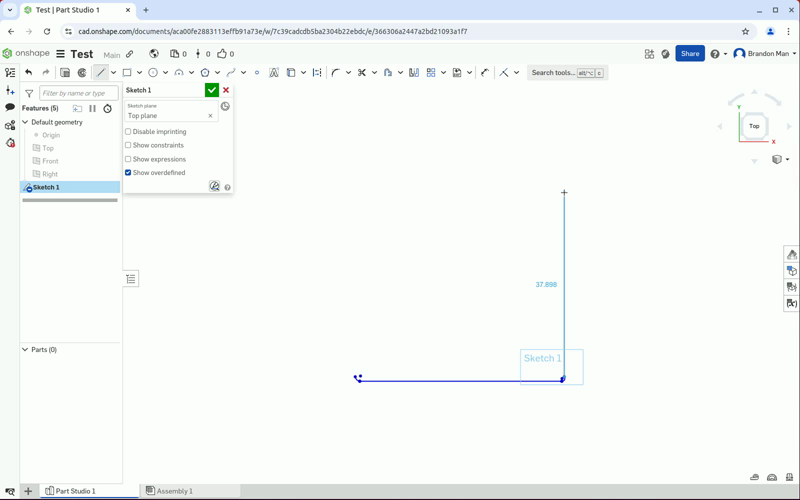
key(esc)
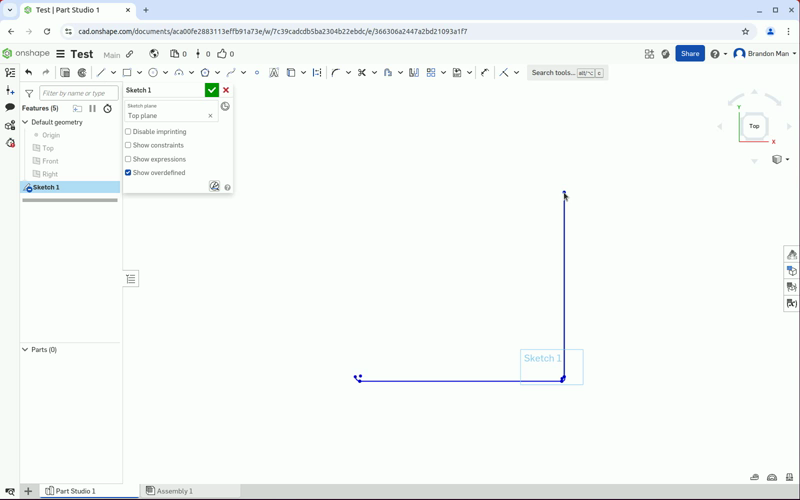
key(a)
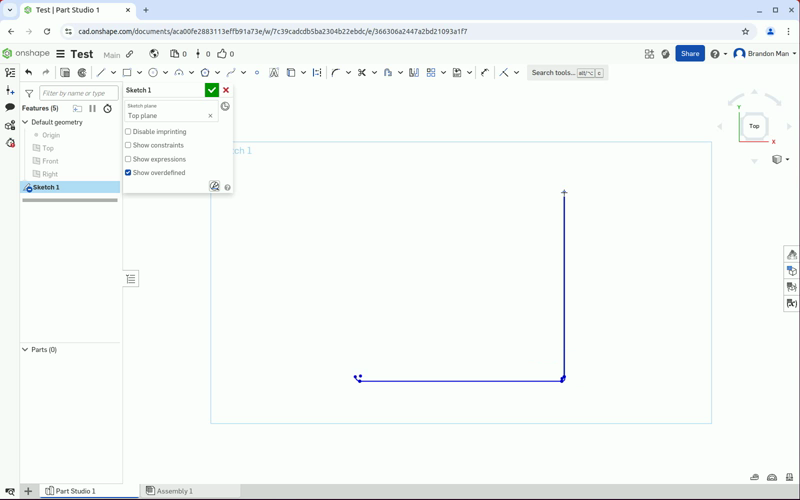
mouse_move(564, 192)
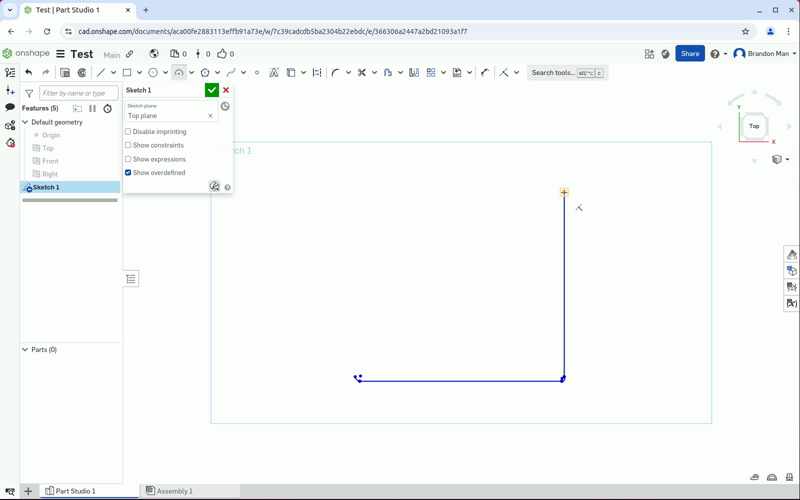
click(564, 192)
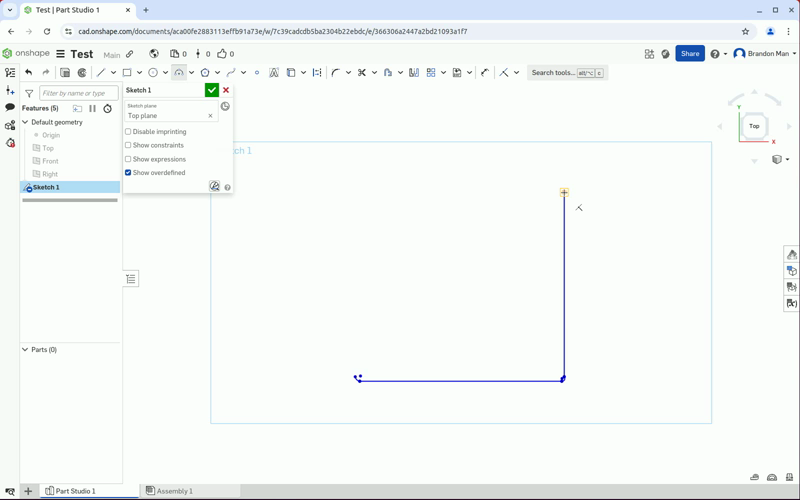
key_down(shift)
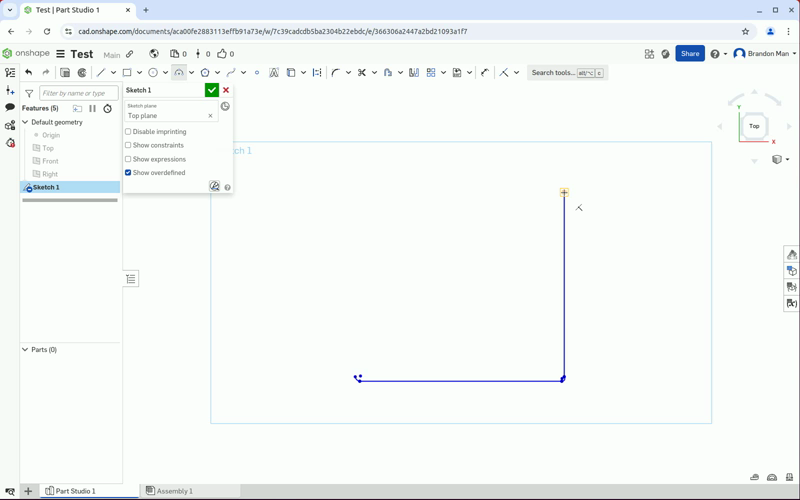
mouse_move(561, 187)
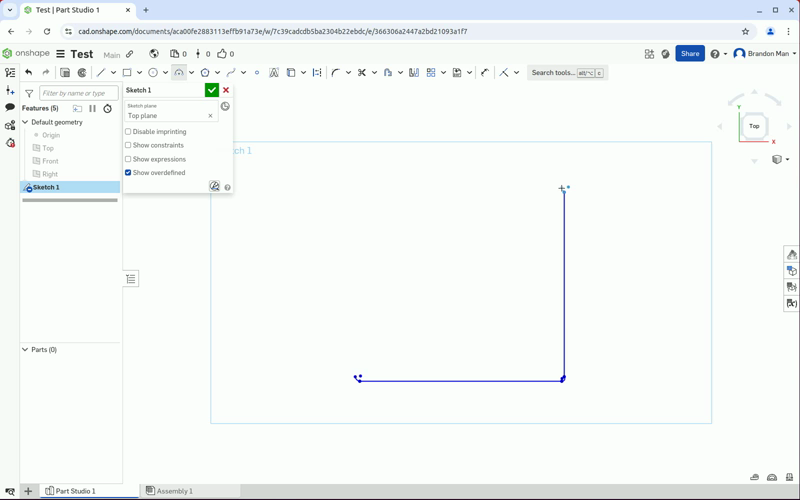
scroll(6)
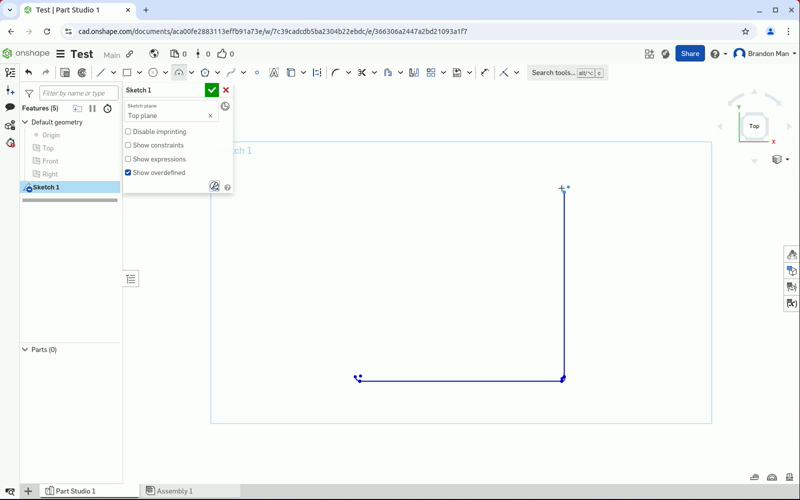
scroll(6)
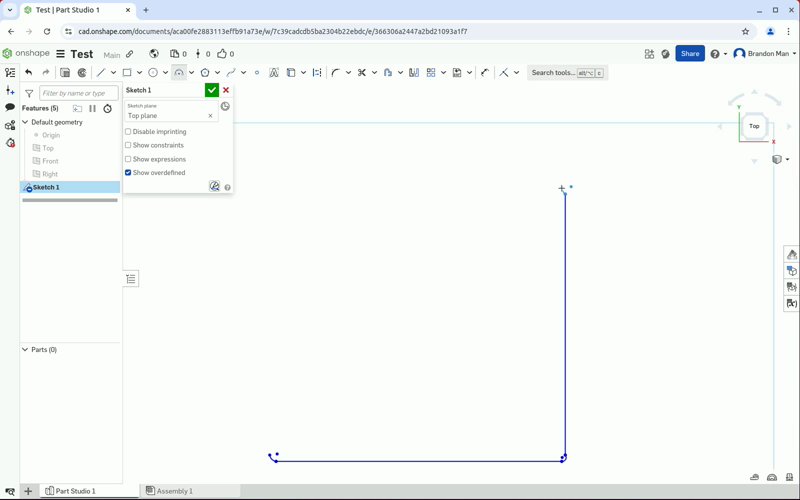
scroll(6)
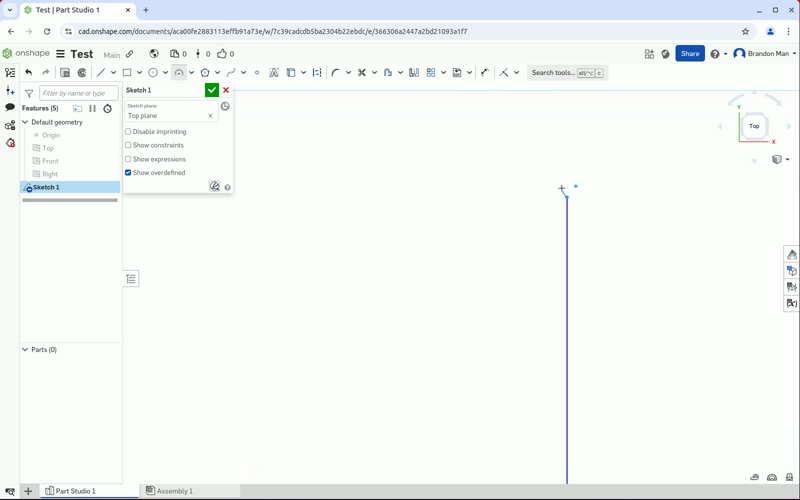
scroll(6)
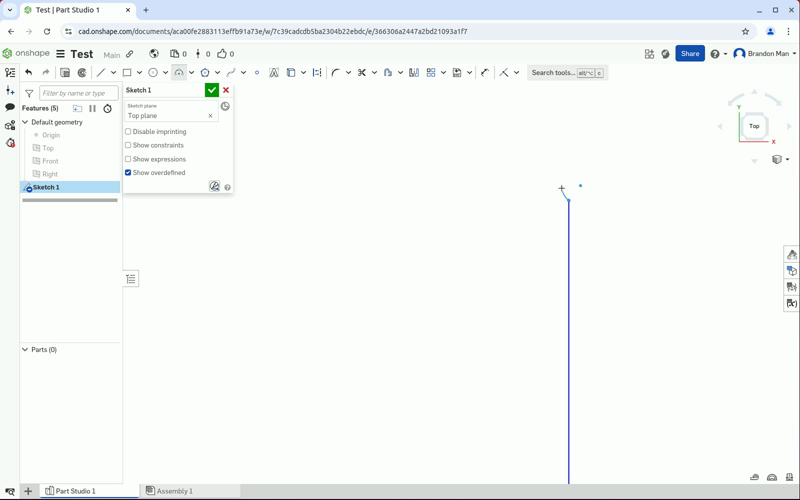
scroll(6)
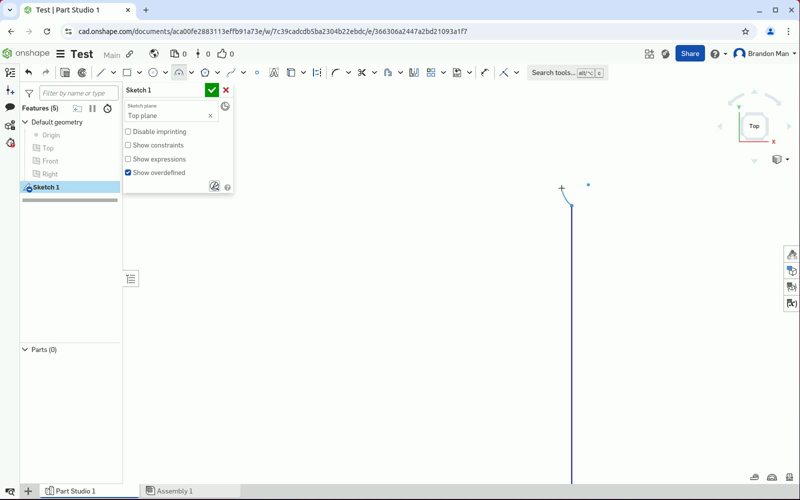
scroll(6)
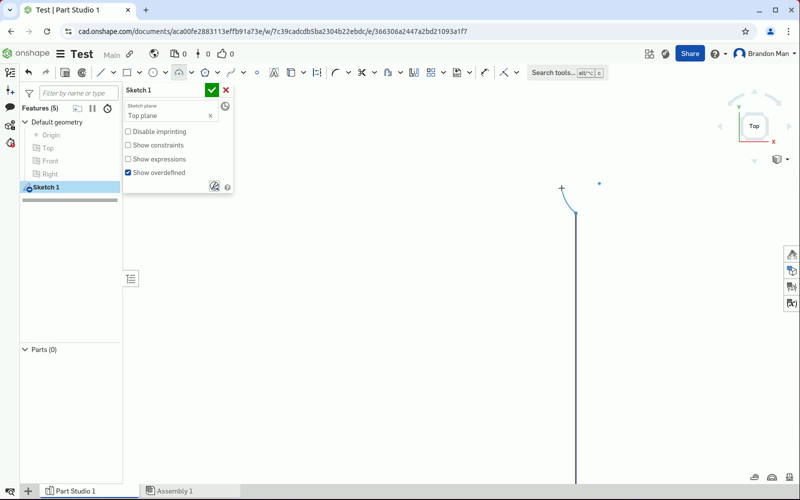
scroll(6)
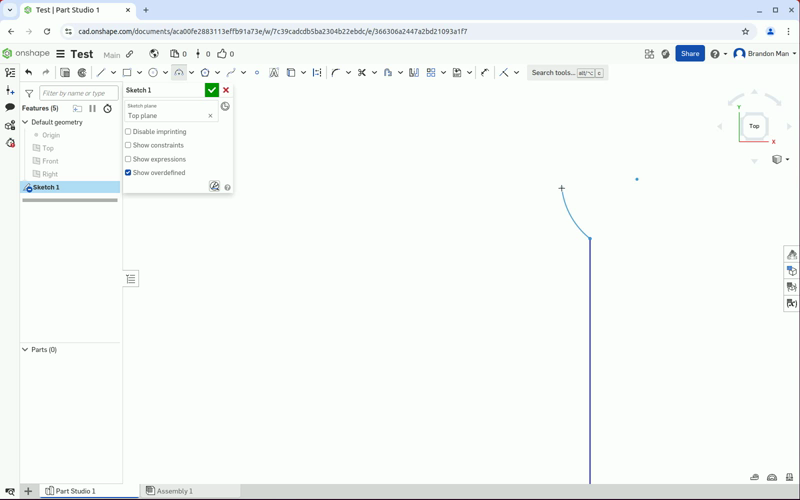
click(561, 187)
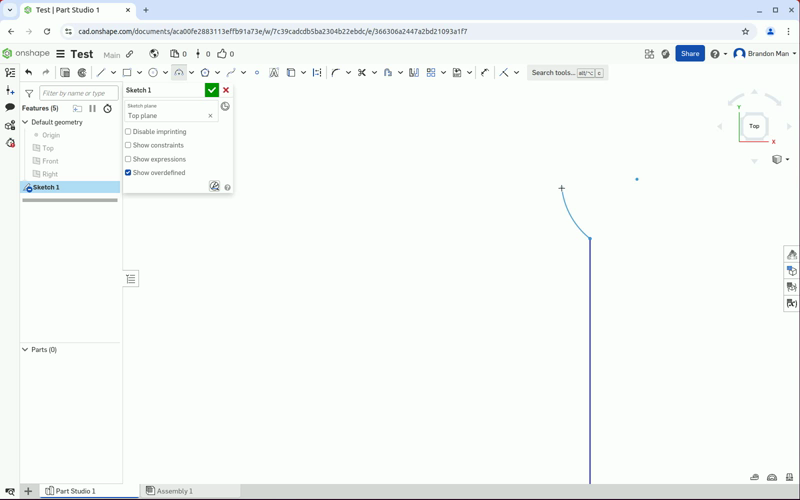
scroll(-6)
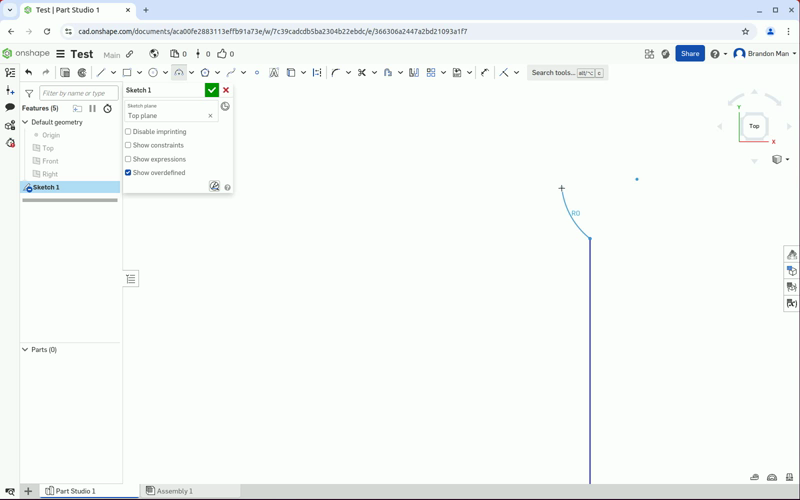
scroll(-6)
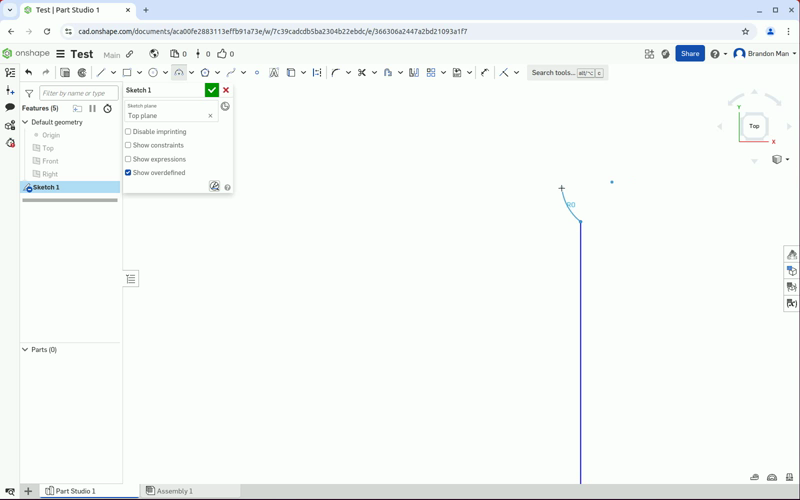
scroll(-6)
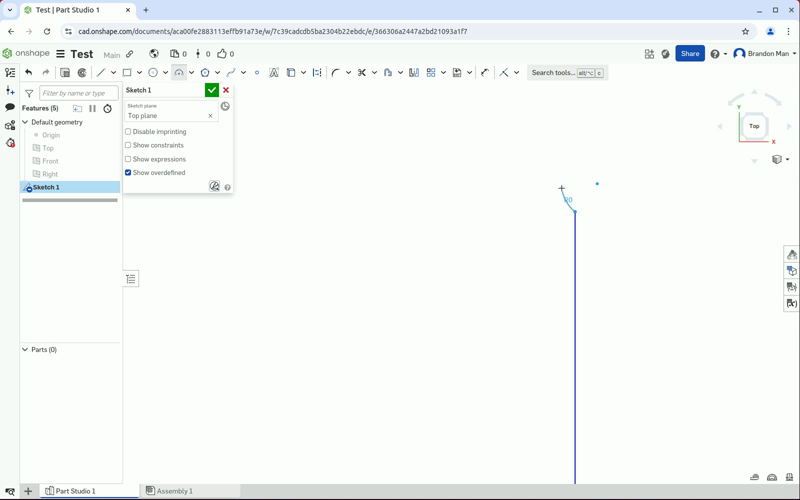
scroll(-6)
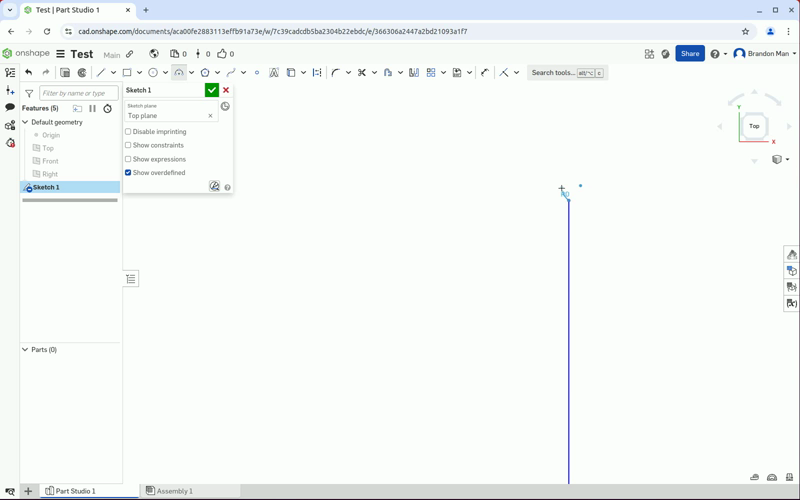
scroll(-6)
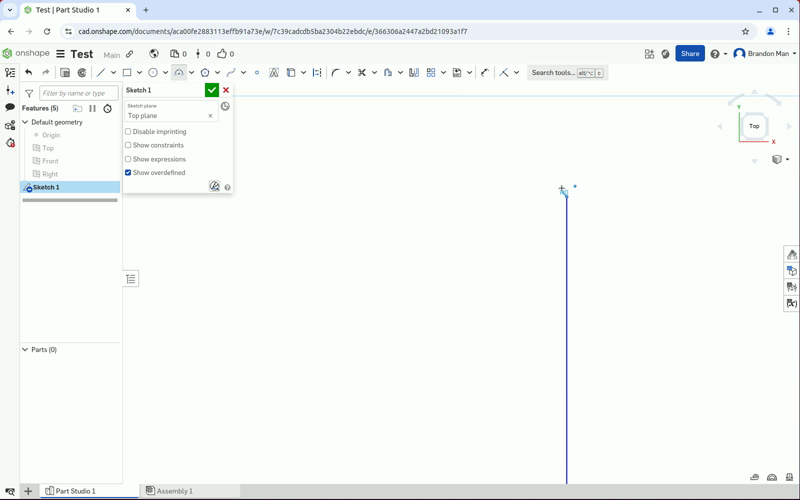
scroll(-6)
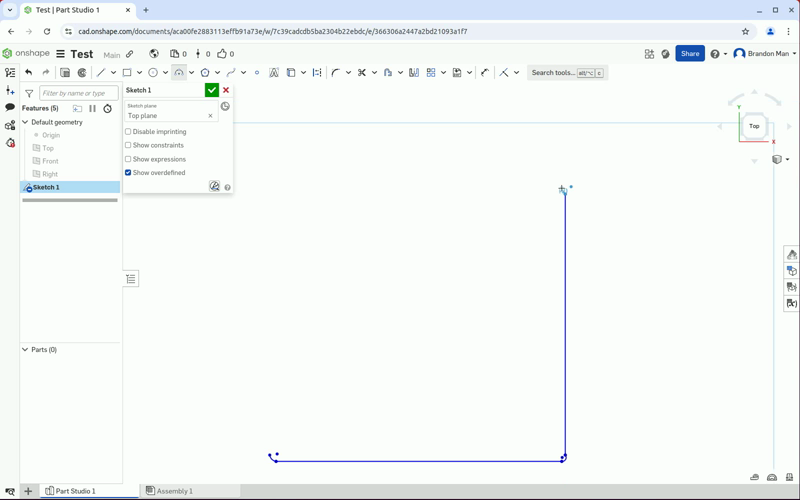
scroll(-6)
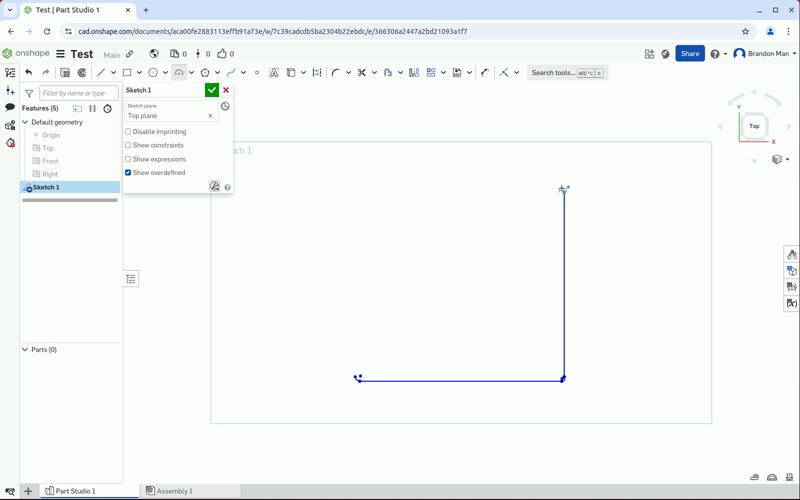
mouse_move(564, 189)
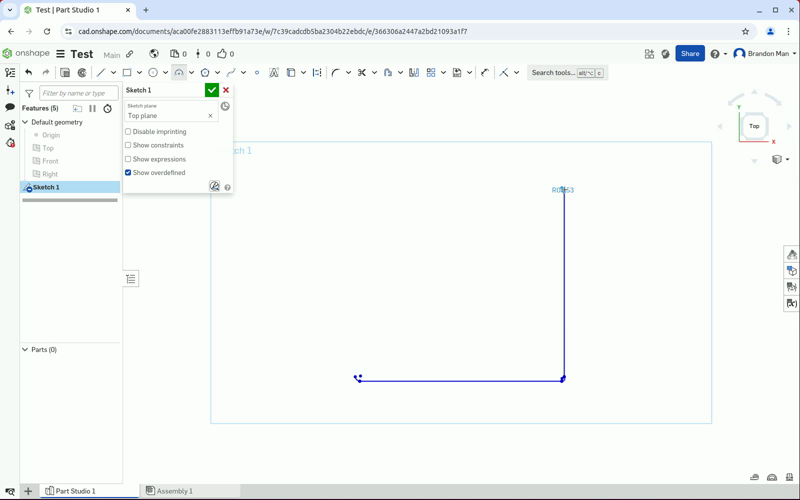
scroll(6)
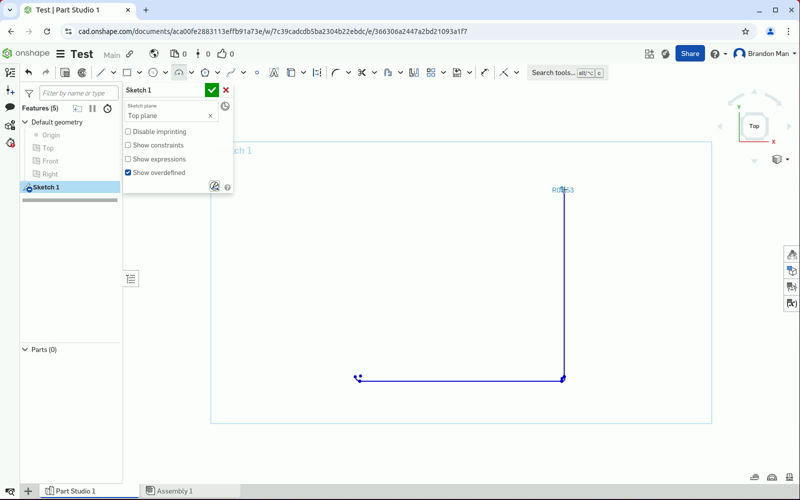
scroll(6)
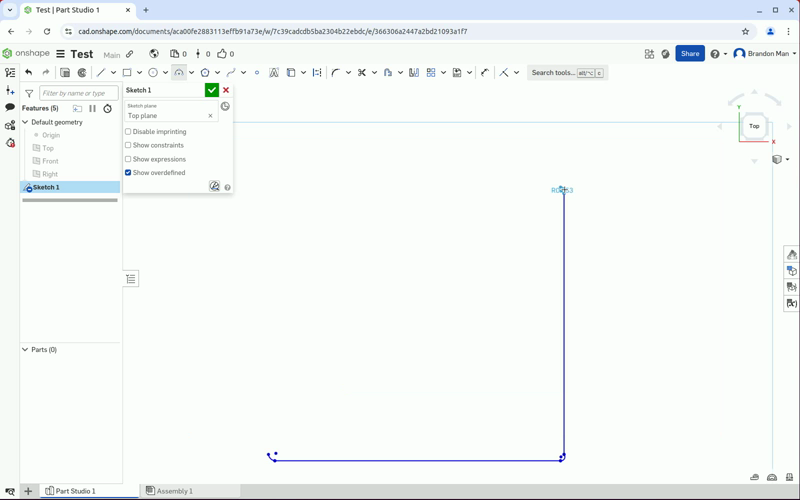
scroll(6)
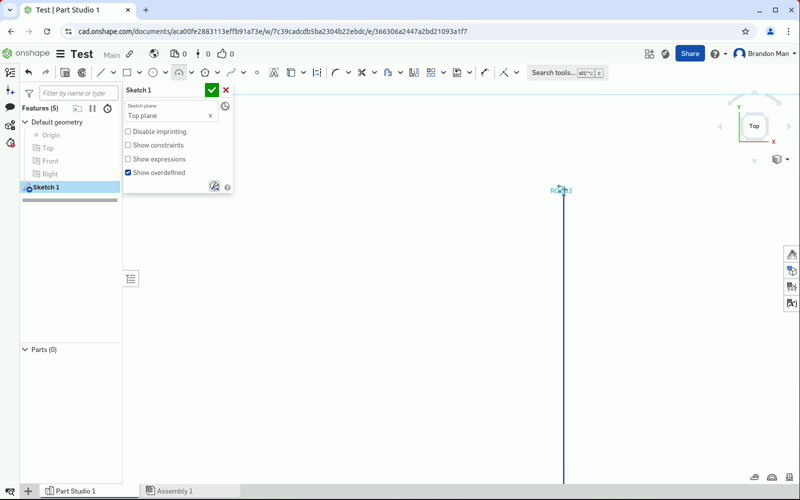
scroll(6)
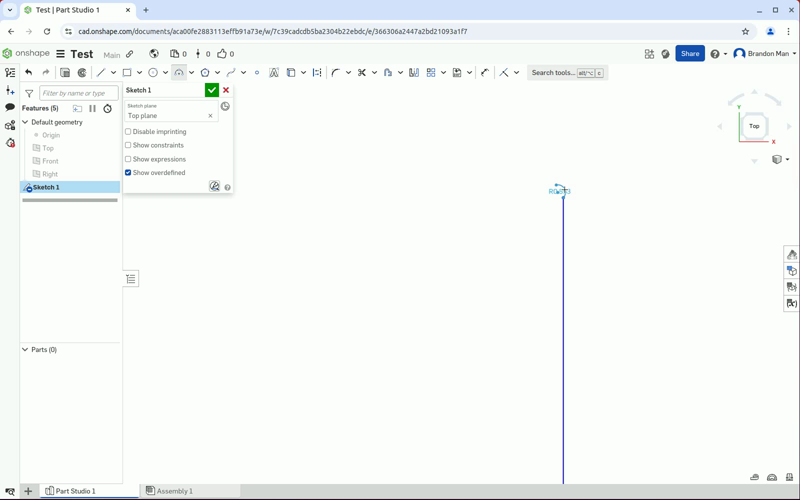
scroll(6)
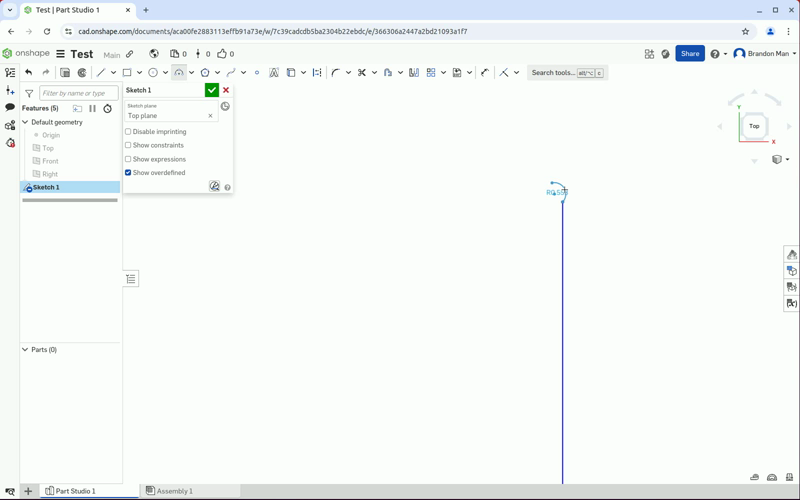
scroll(6)
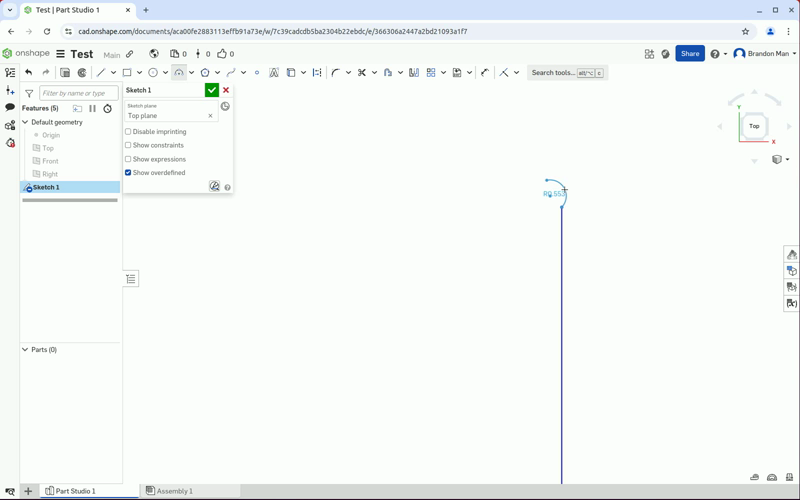
scroll(6)
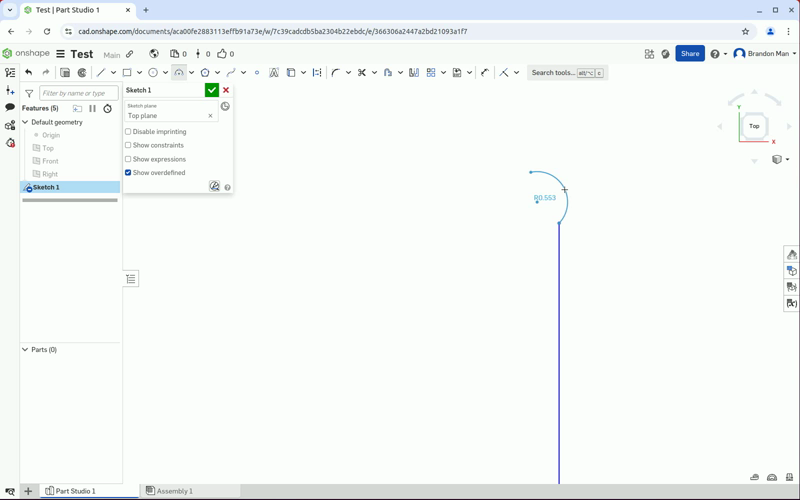
click(564, 189)
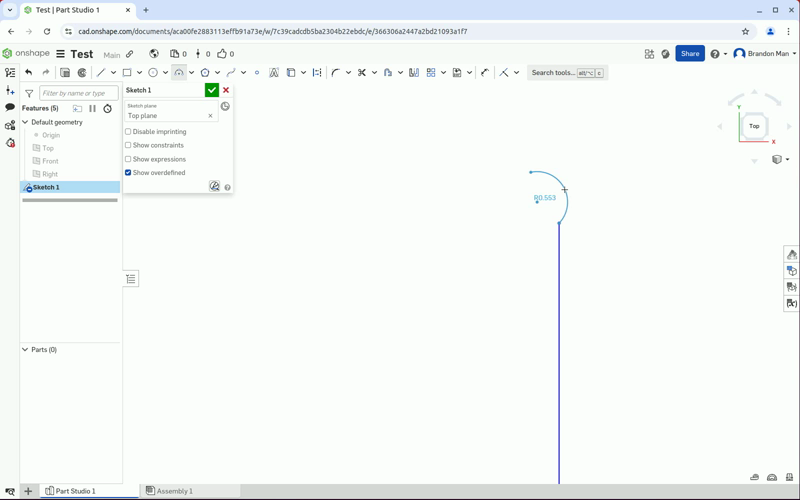
scroll(-6)
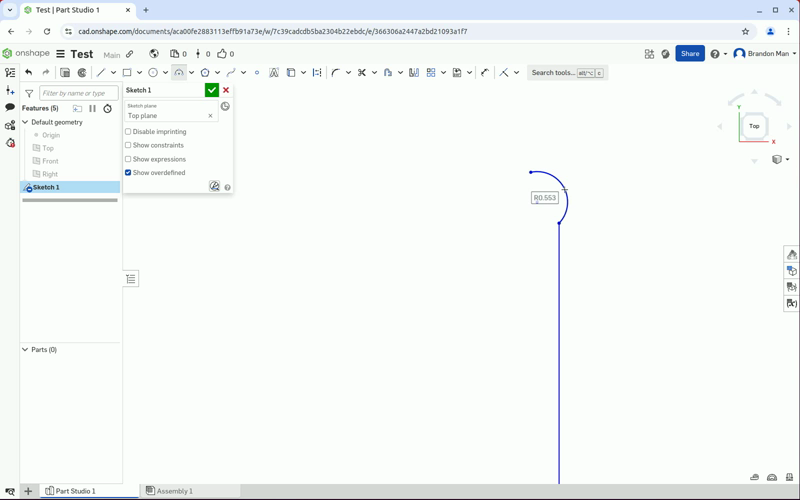
scroll(-6)
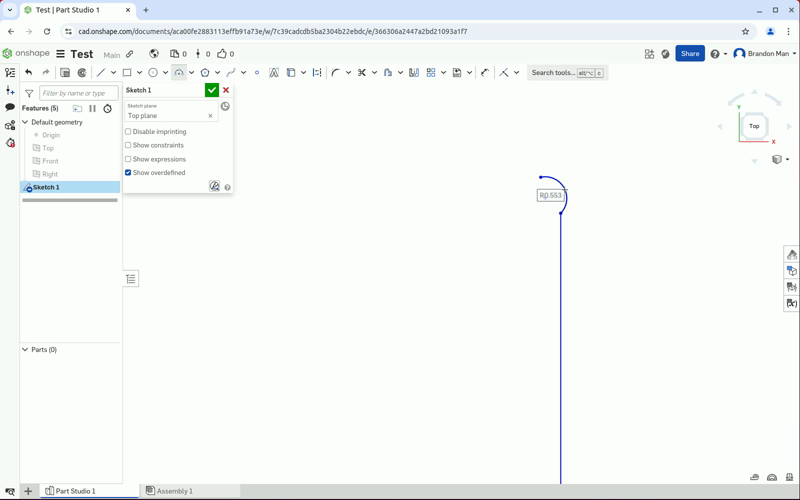
scroll(-6)
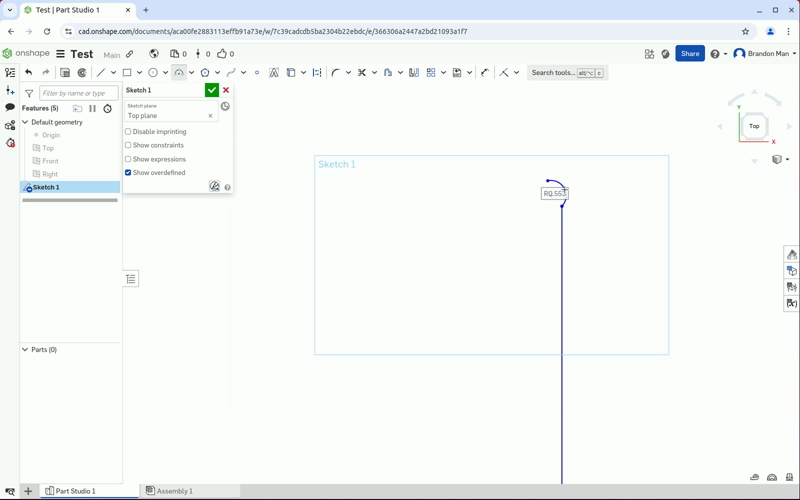
scroll(-6)
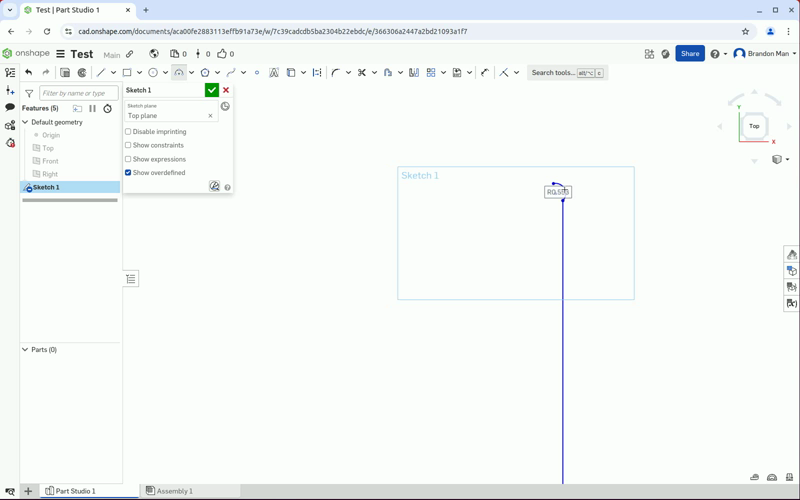
scroll(-6)
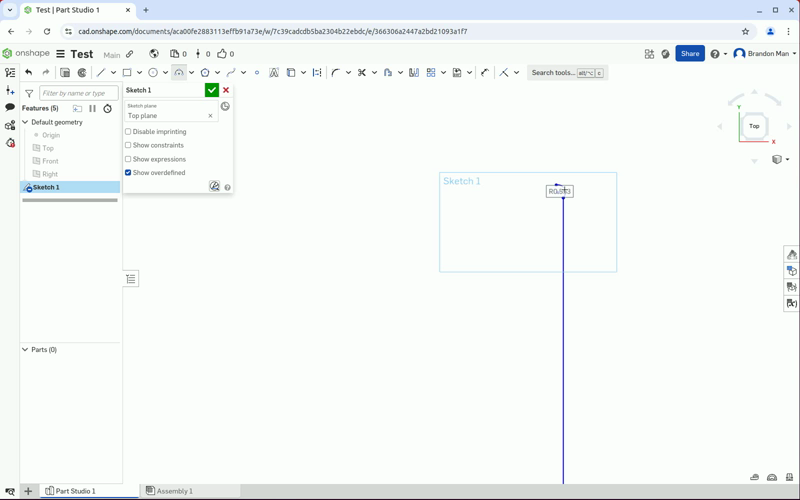
scroll(-6)
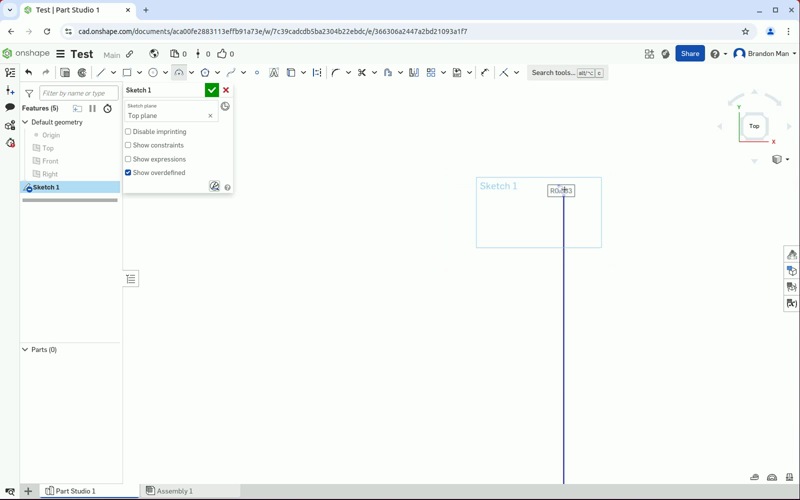
scroll(-6)
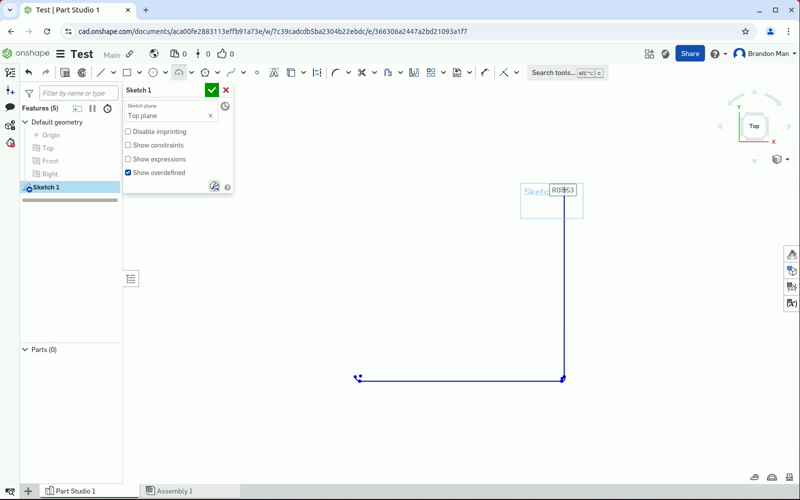
key_up(shift)
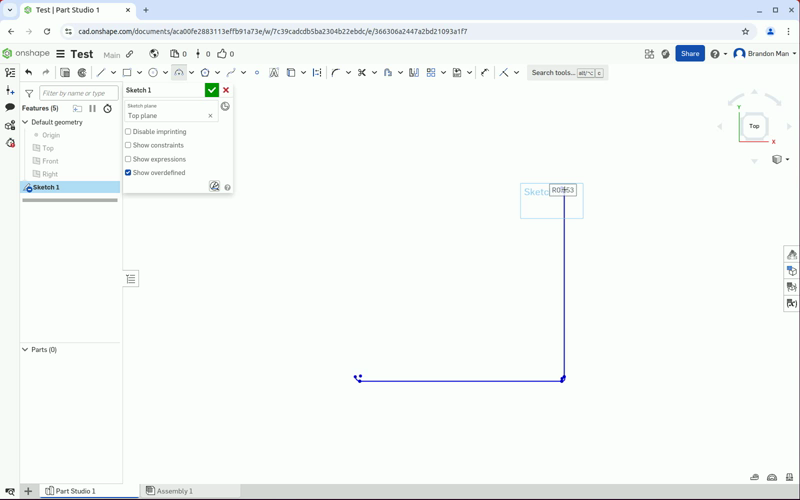
key(esc)
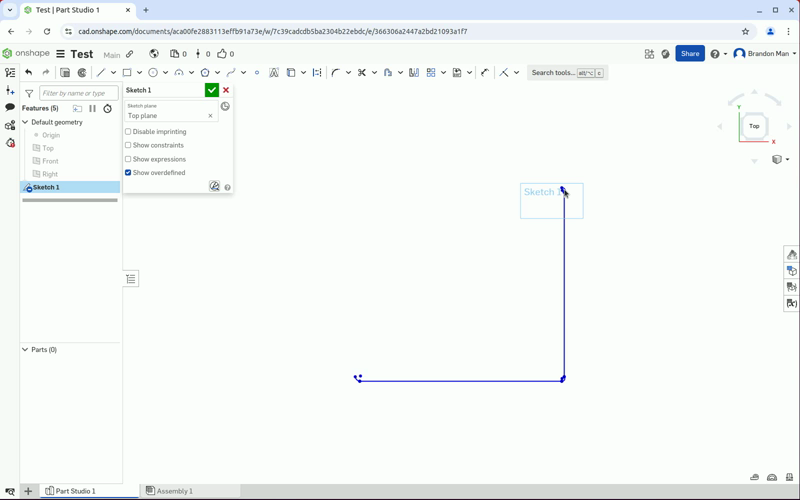
key(l)
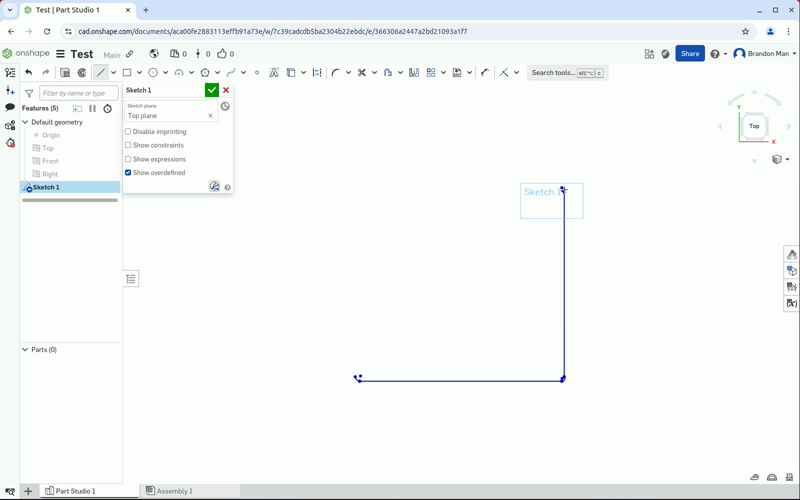
mouse_move(561, 187)
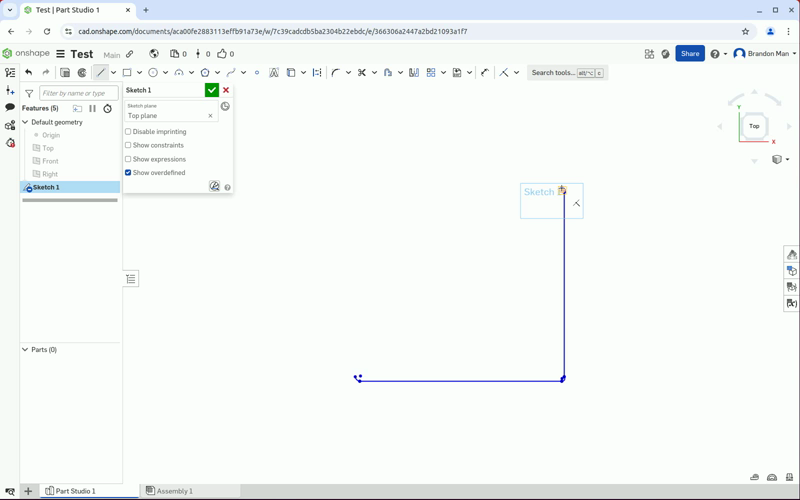
scroll(6)
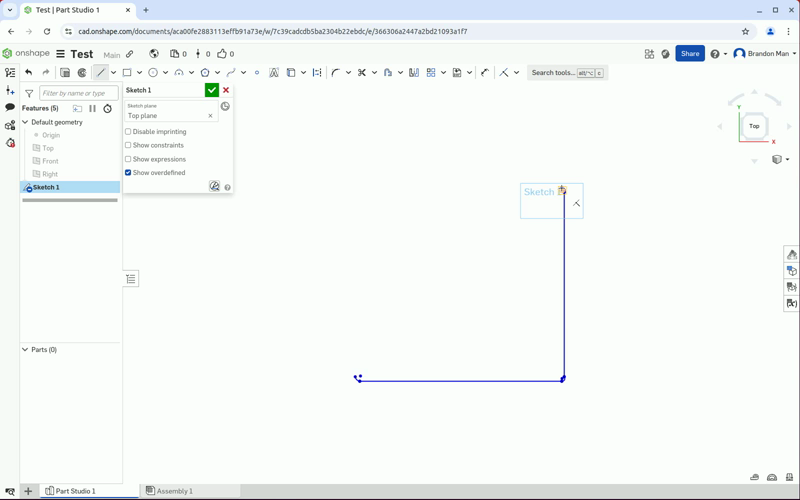
scroll(6)
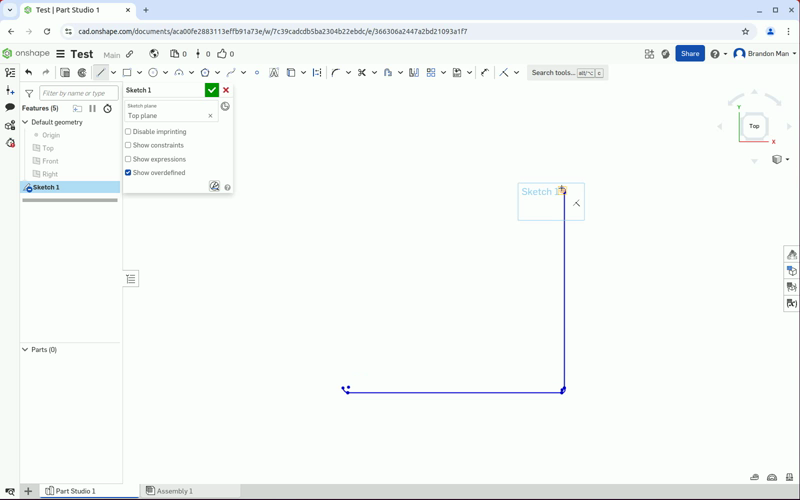
scroll(6)
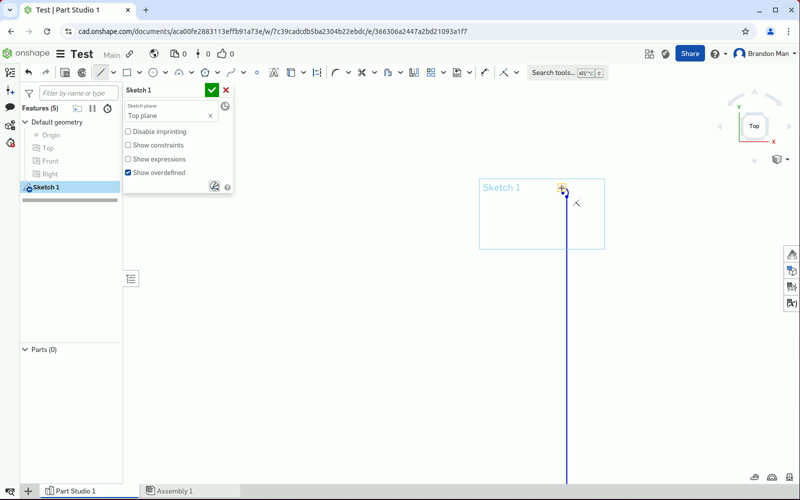
scroll(6)
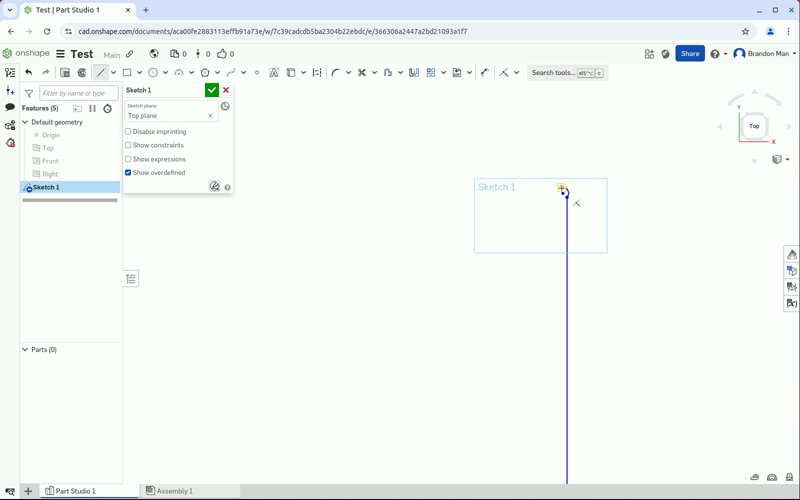
scroll(6)
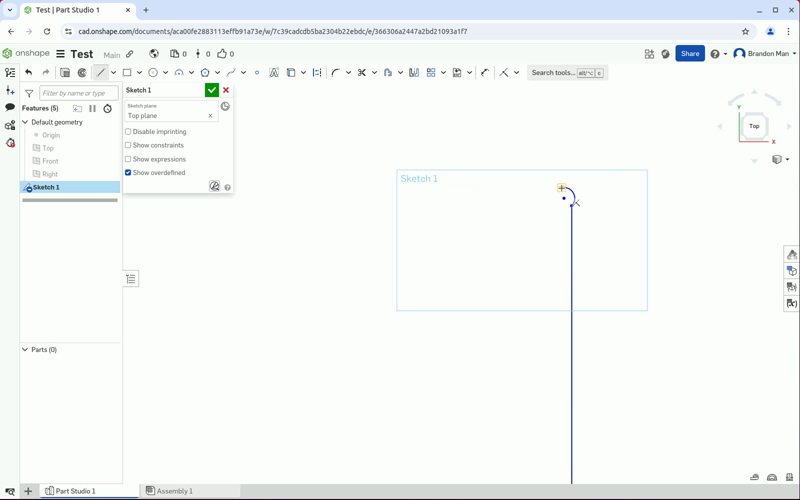
scroll(6)
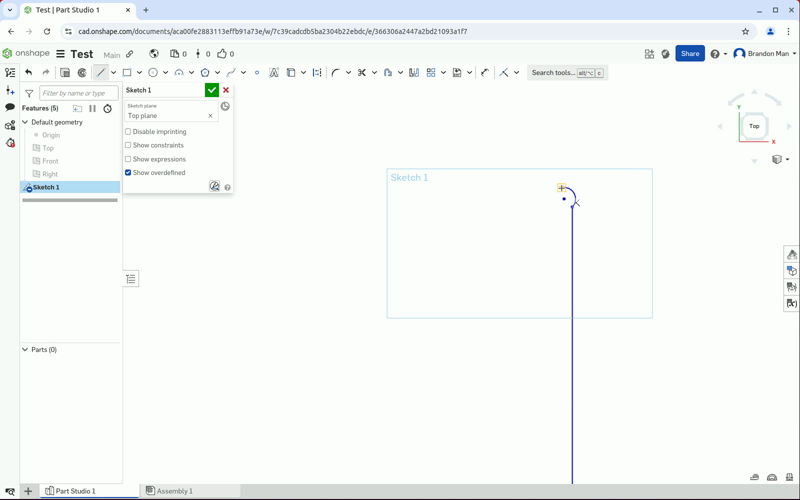
scroll(6)
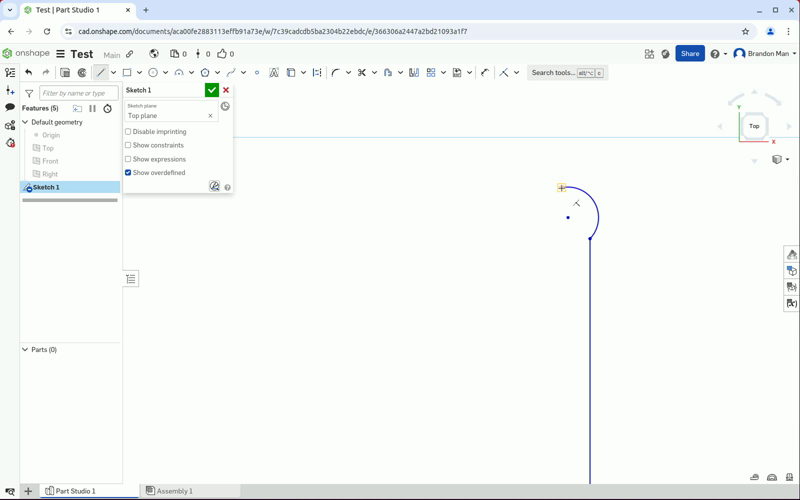
click(561, 187)
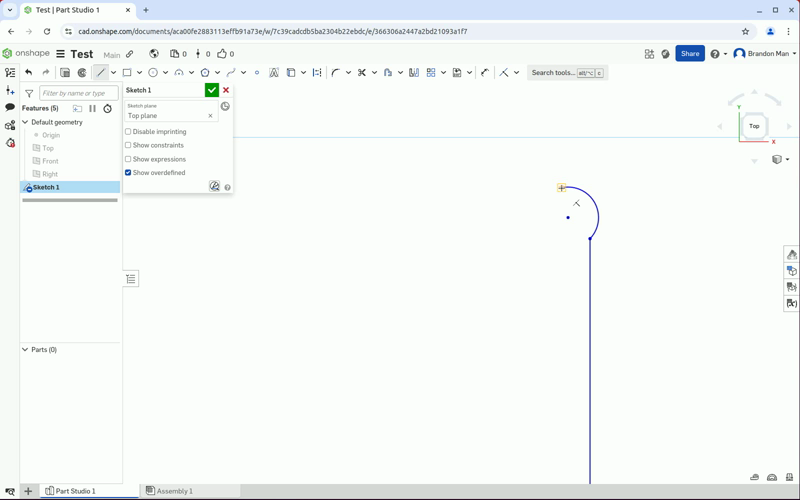
scroll(-6)
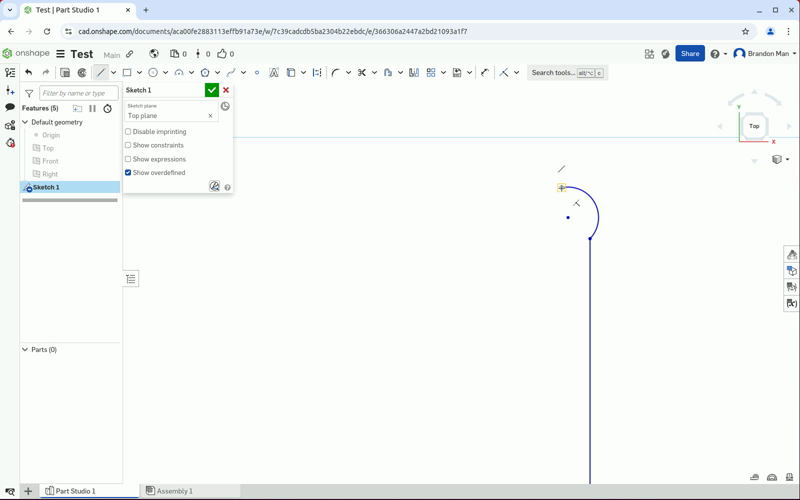
scroll(-6)
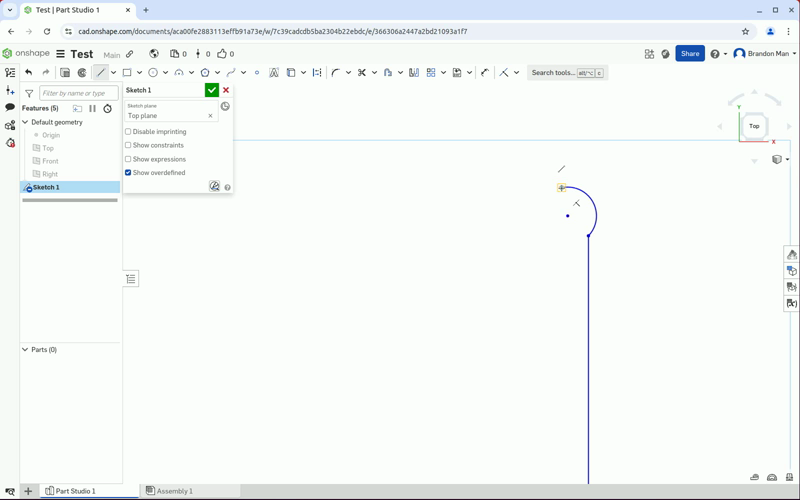
scroll(-6)
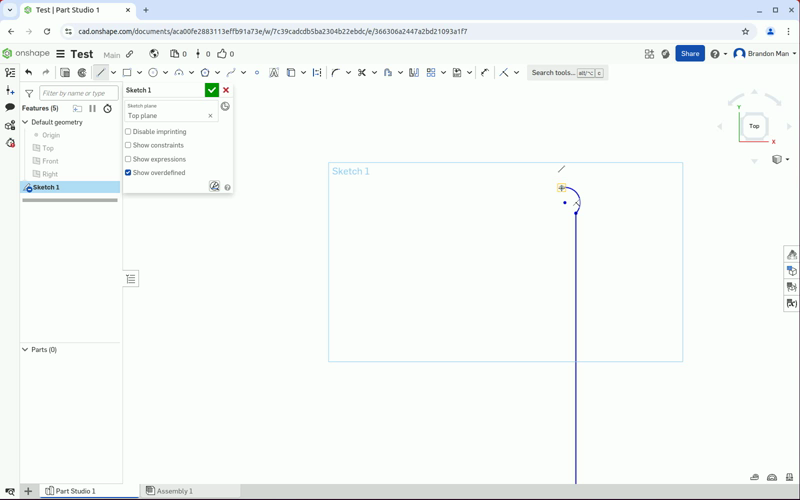
scroll(-6)
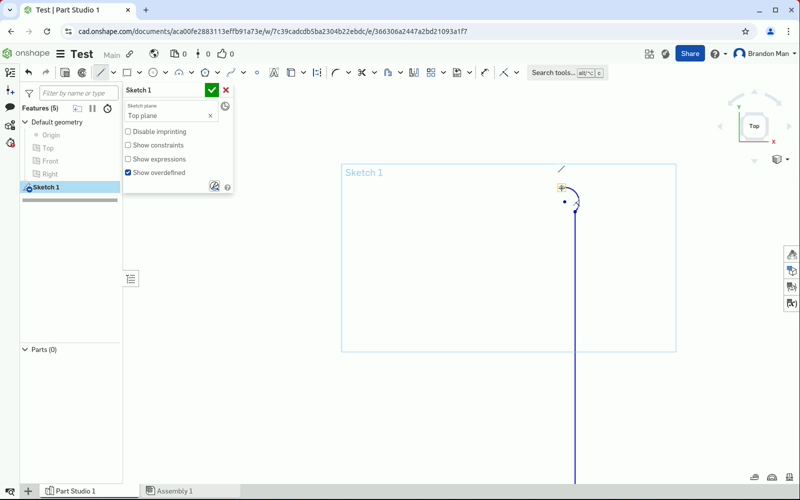
scroll(-6)
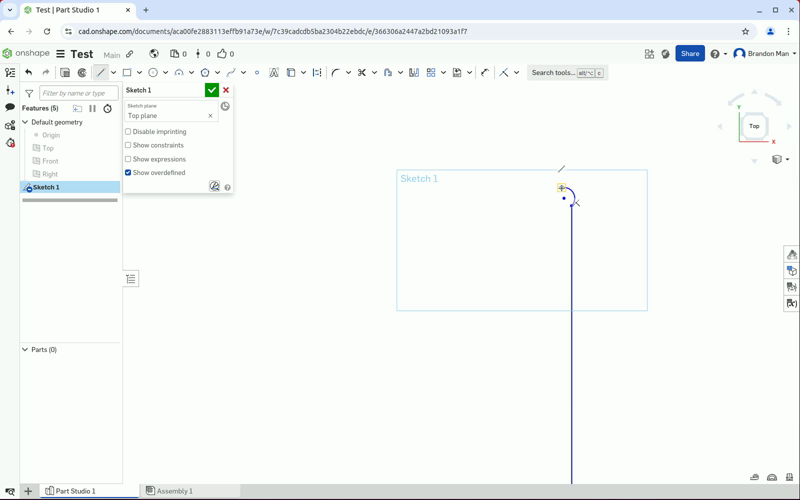
scroll(-6)
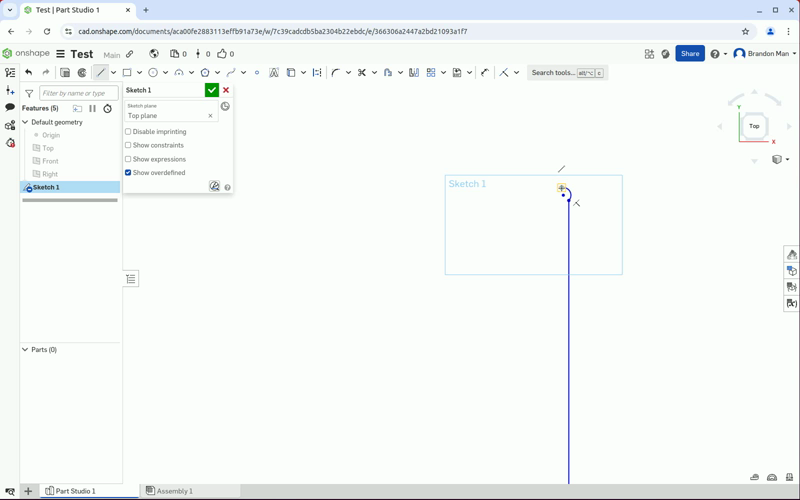
scroll(-6)
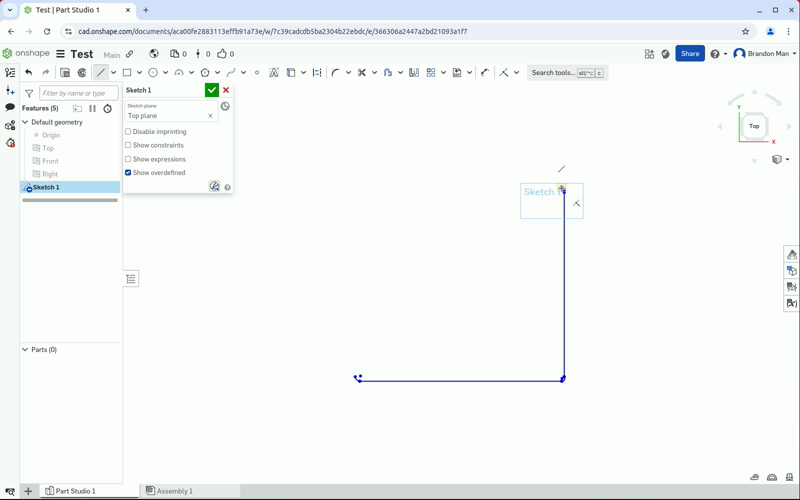
key_down(shift)
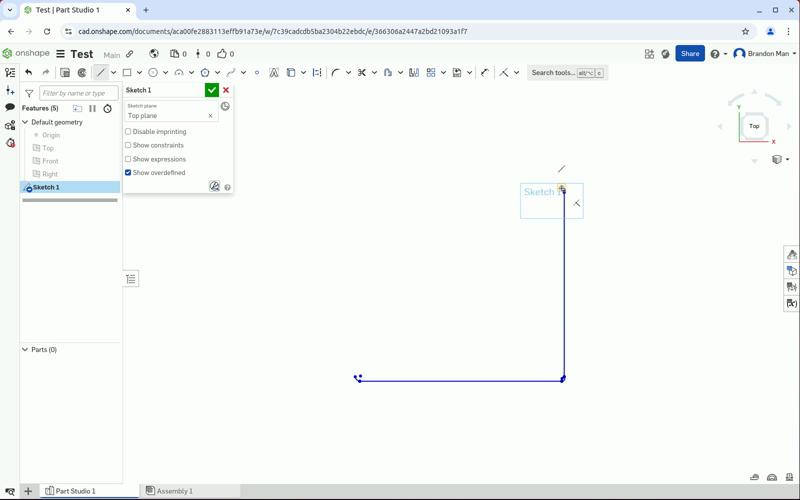
mouse_move(359, 187)
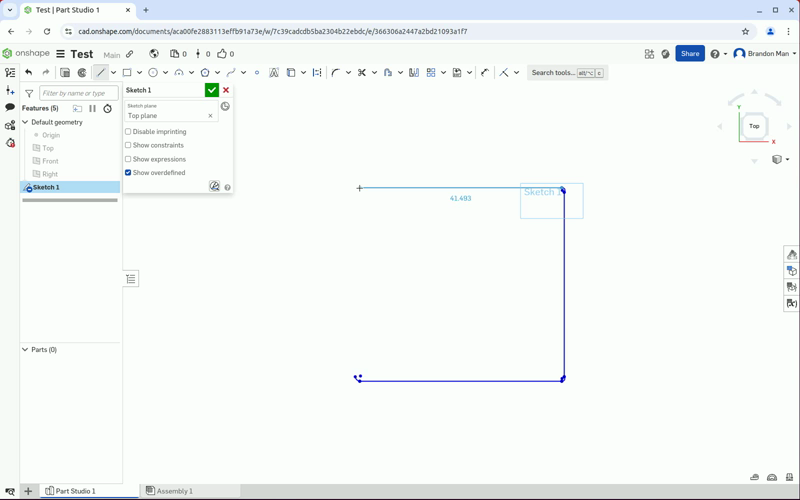
click(359, 187)
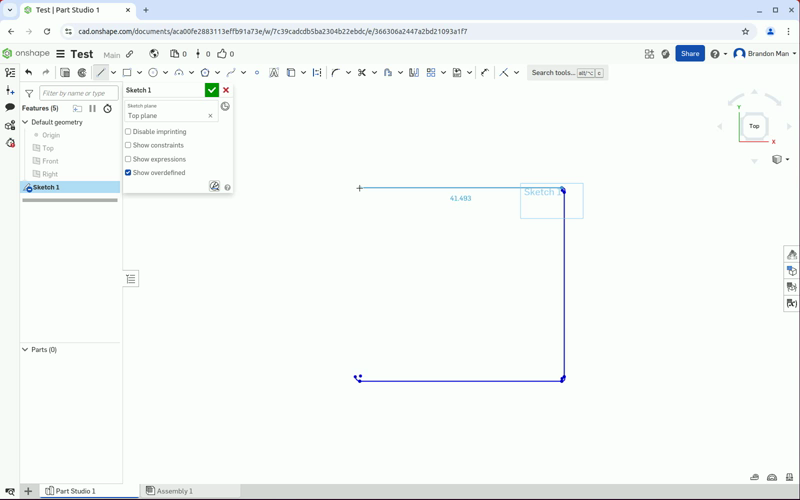
key_up(shift)
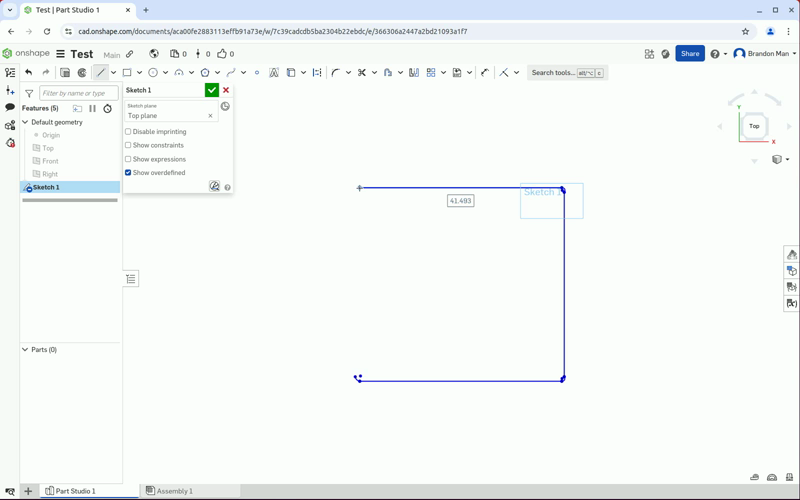
key(esc)
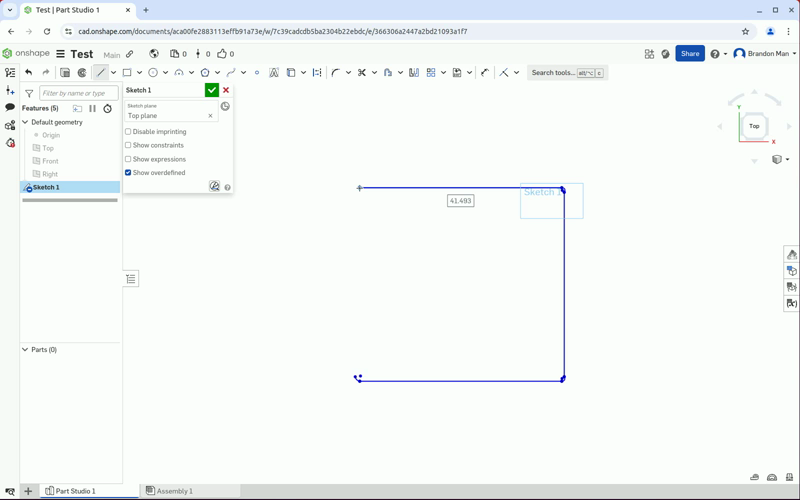
key(a)
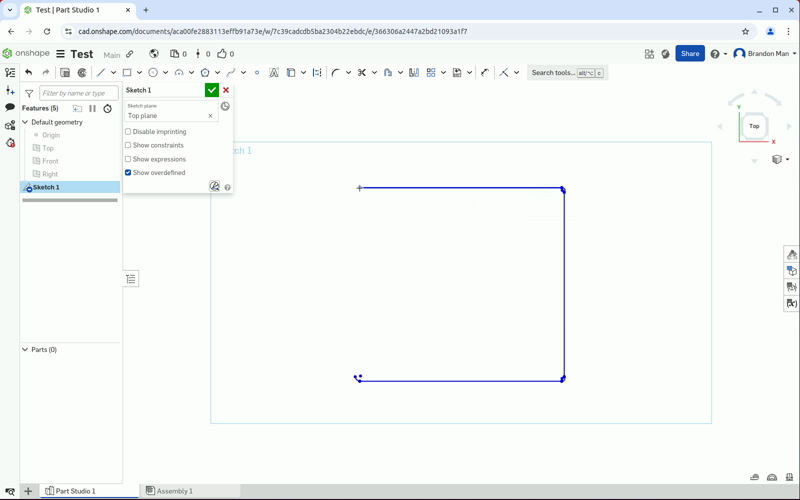
mouse_move(359, 187)
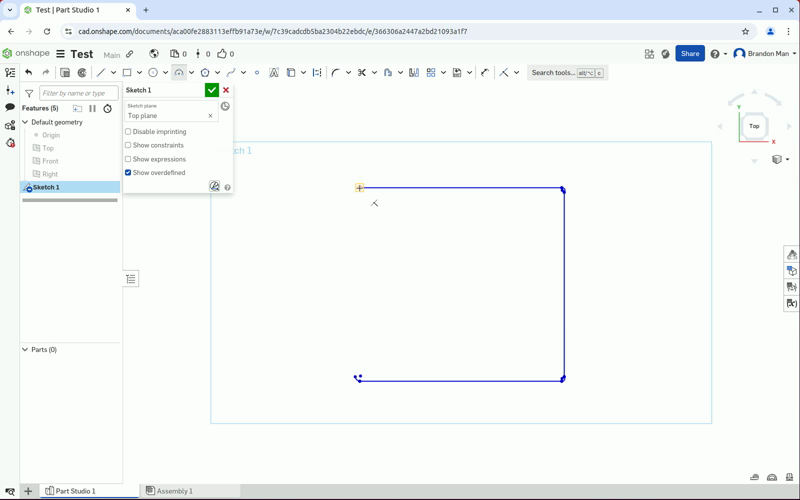
click(359, 187)
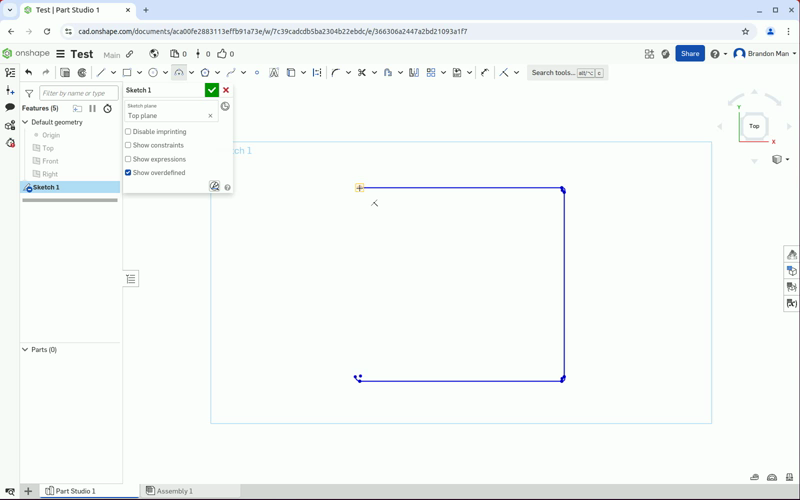
key_down(shift)
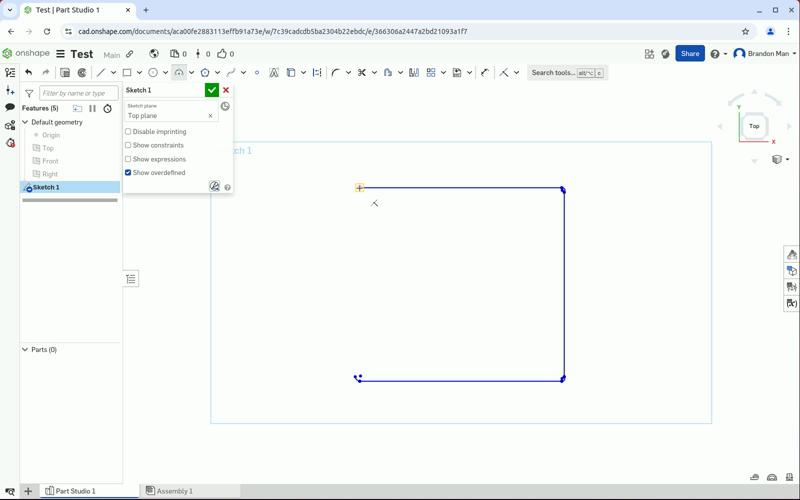
mouse_move(355, 192)
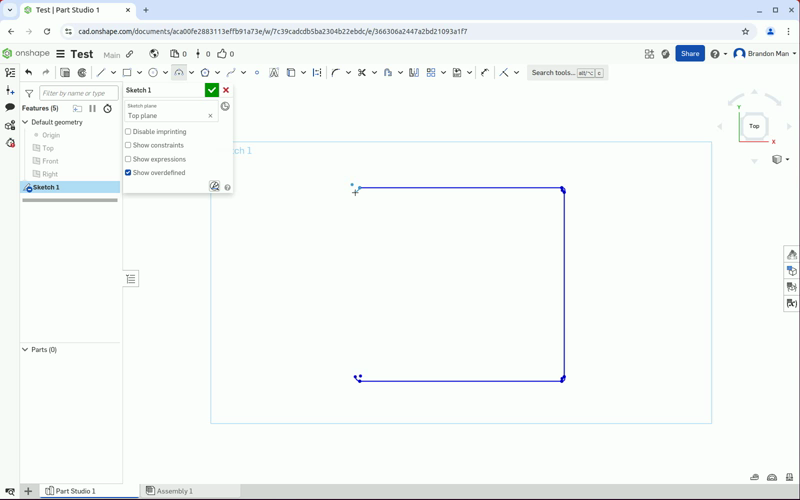
scroll(6)
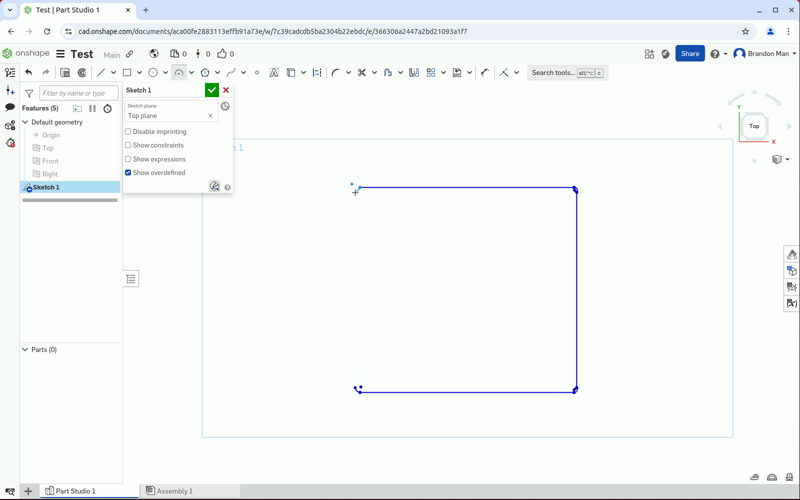
scroll(6)
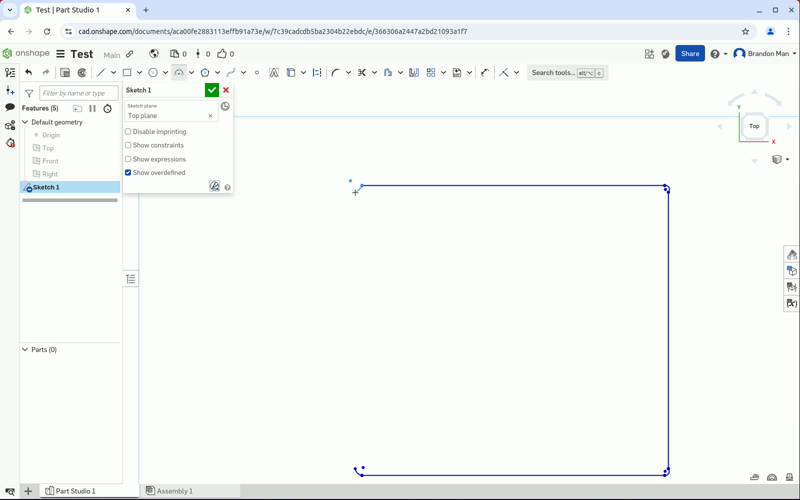
scroll(6)
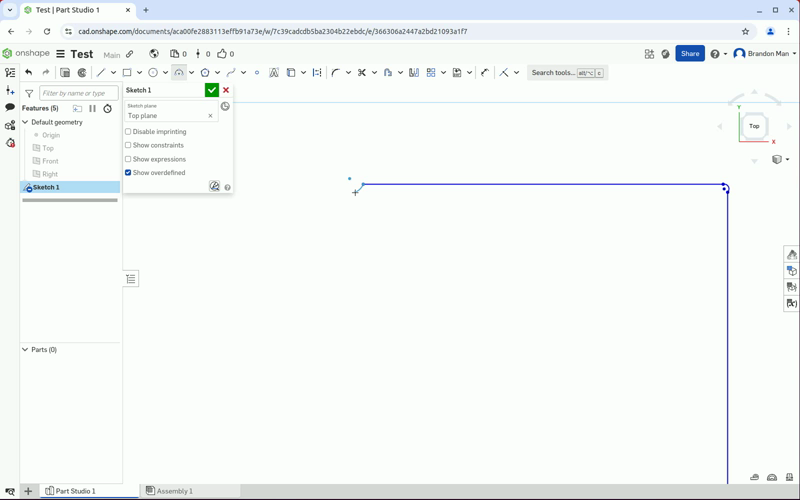
scroll(6)
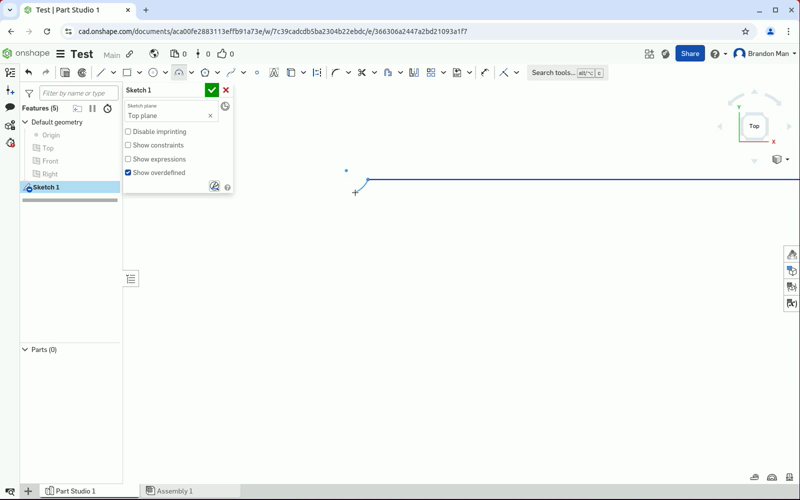
scroll(6)
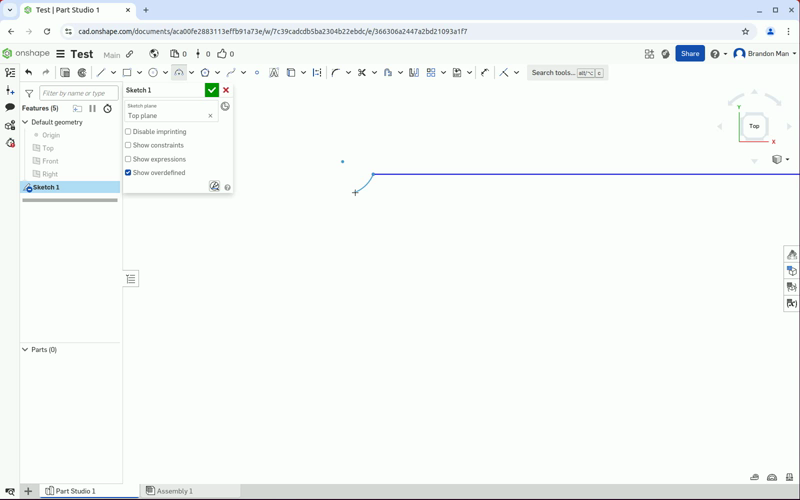
scroll(6)
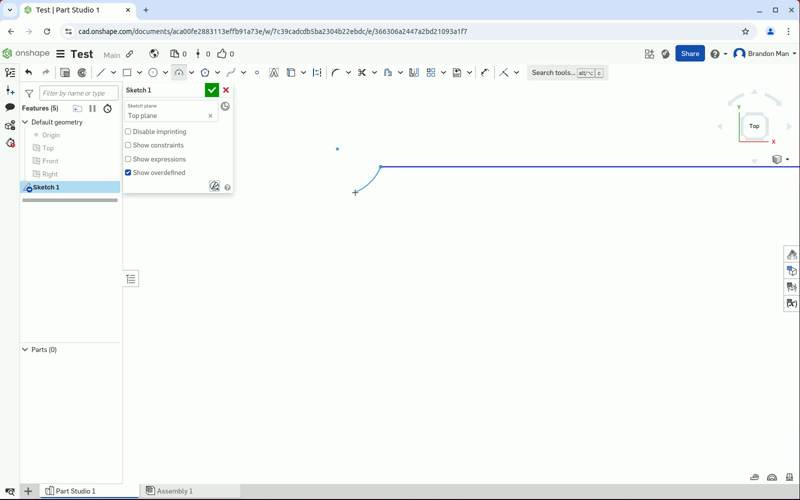
scroll(6)
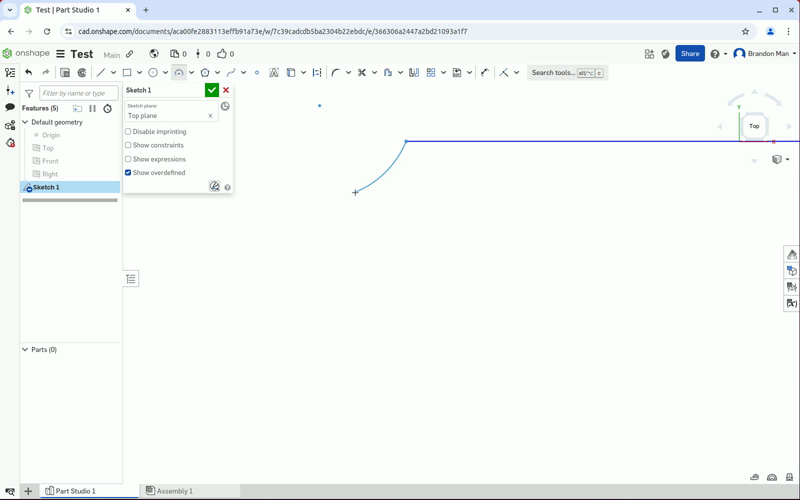
click(355, 192)
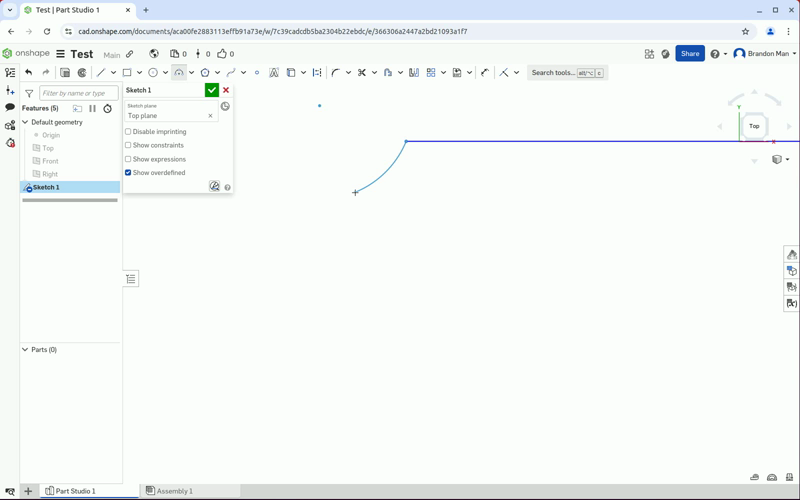
scroll(-6)
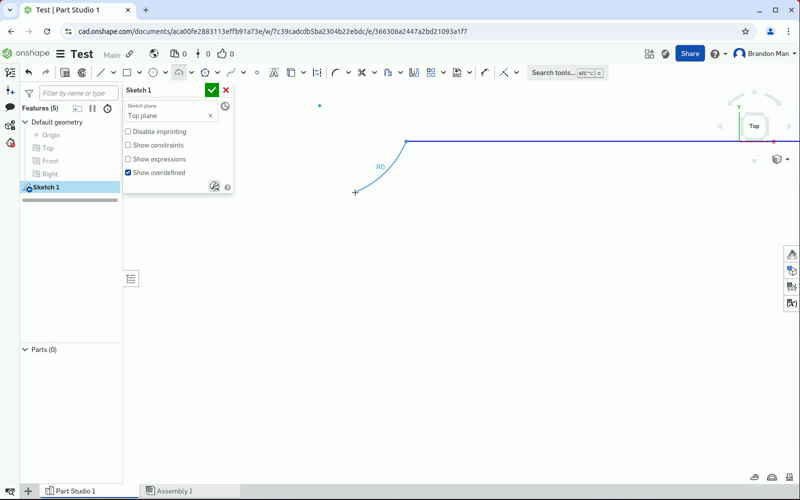
scroll(-6)
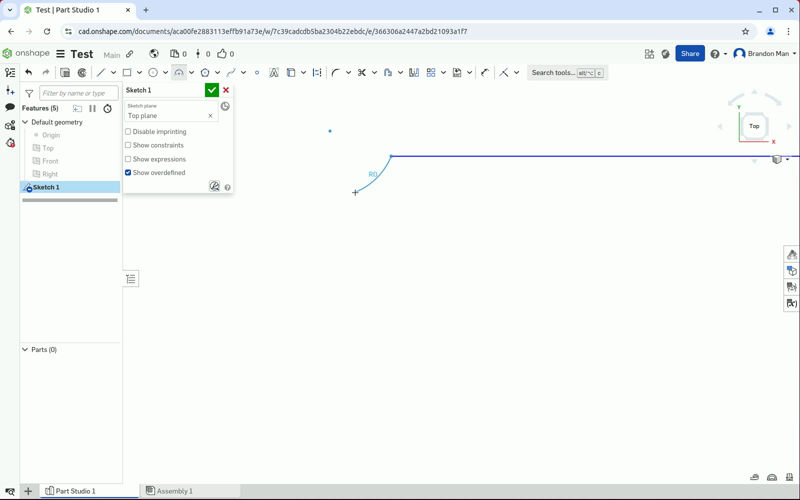
scroll(-6)
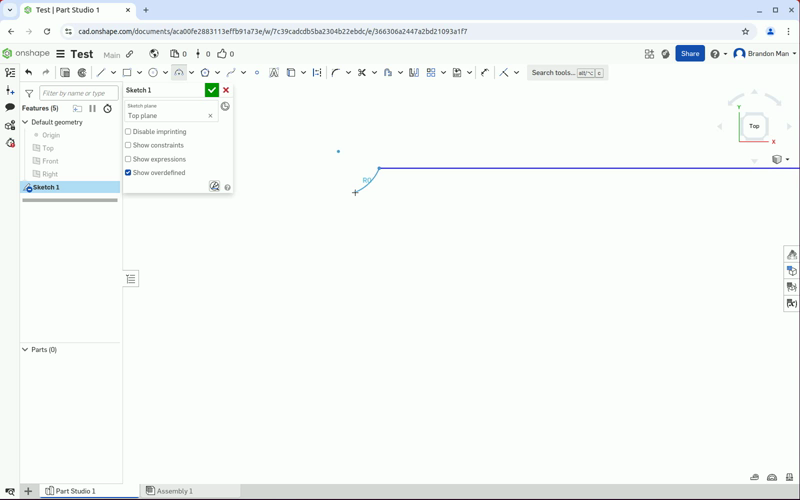
scroll(-6)
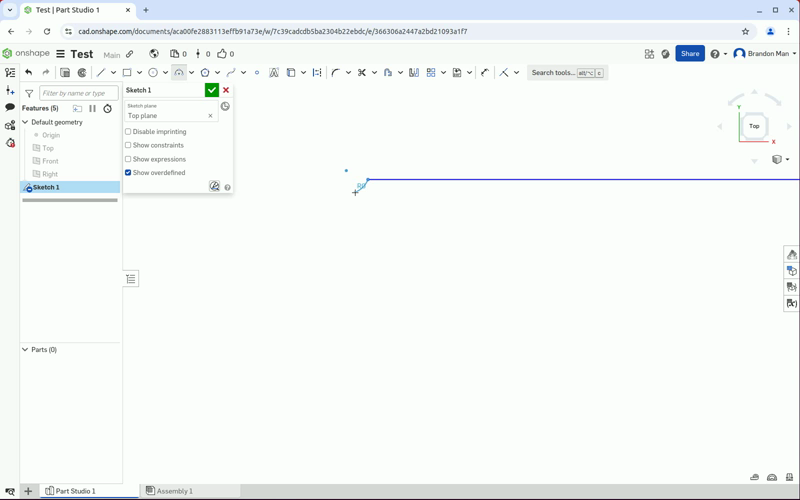
scroll(-6)
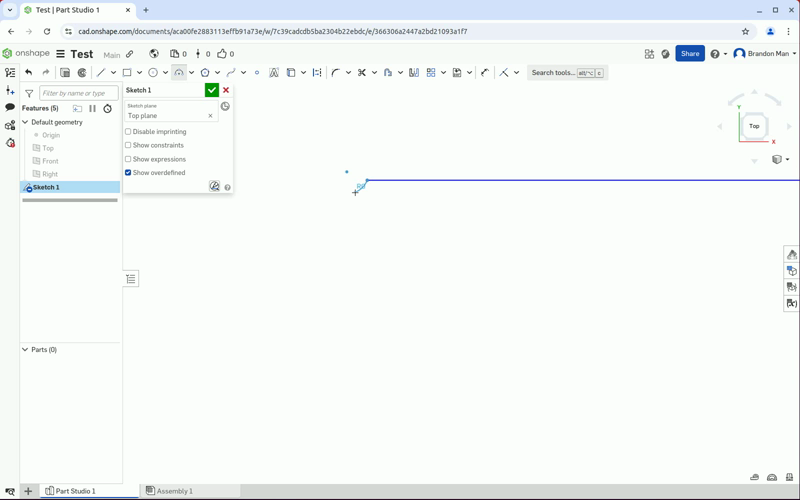
scroll(-6)
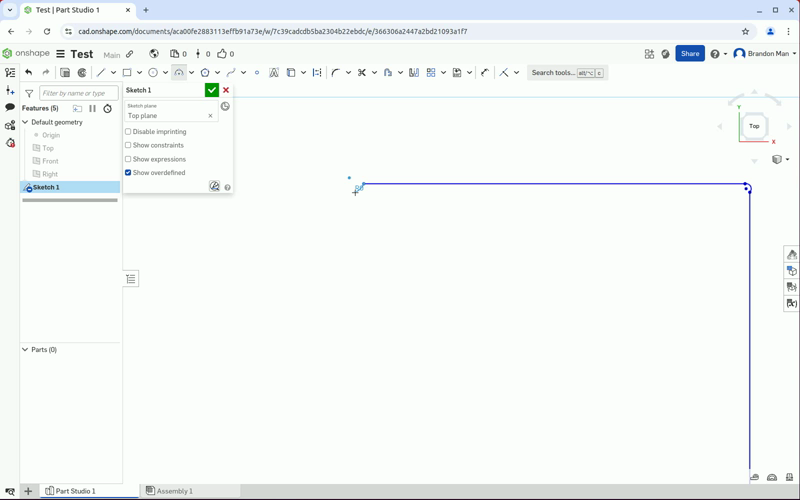
scroll(-6)
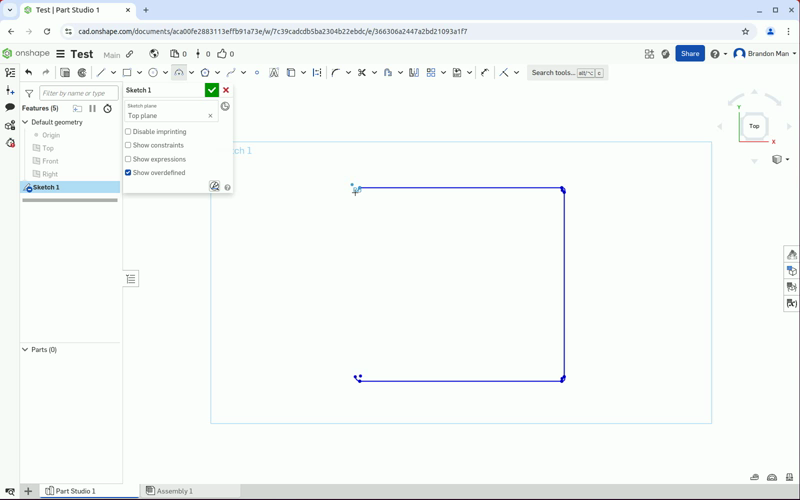
mouse_move(356, 189)
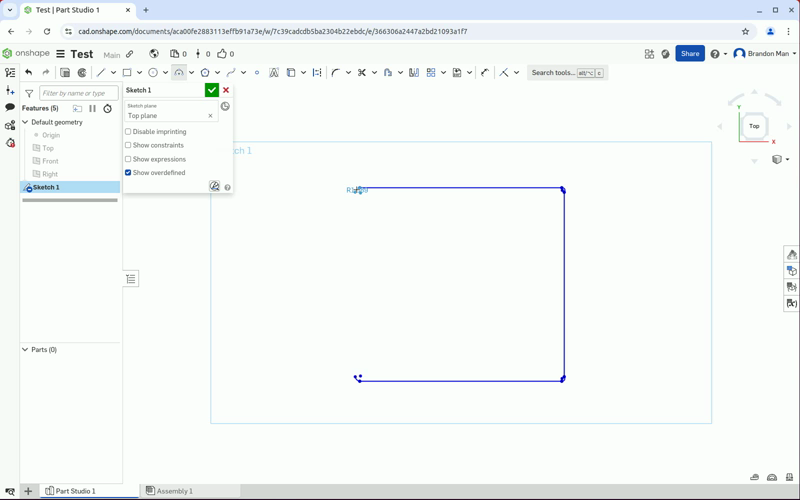
scroll(6)
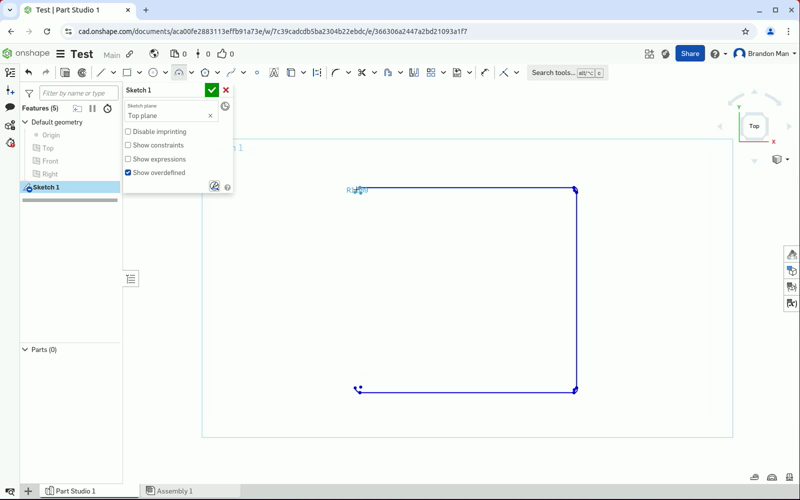
scroll(6)
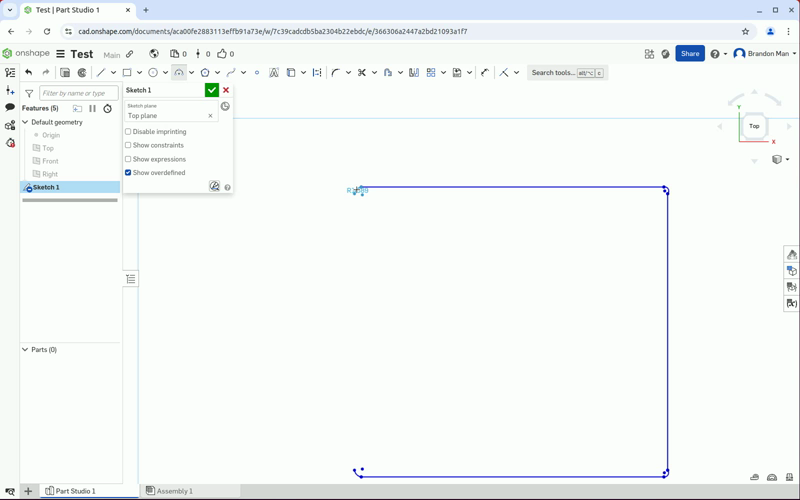
scroll(6)
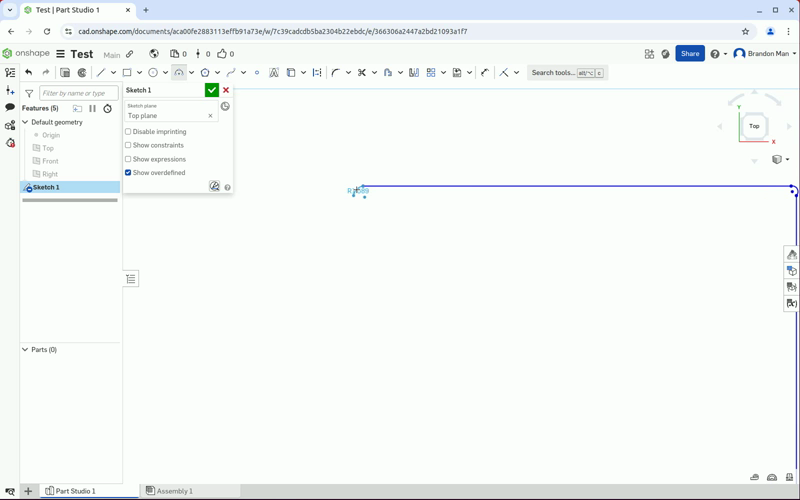
scroll(6)
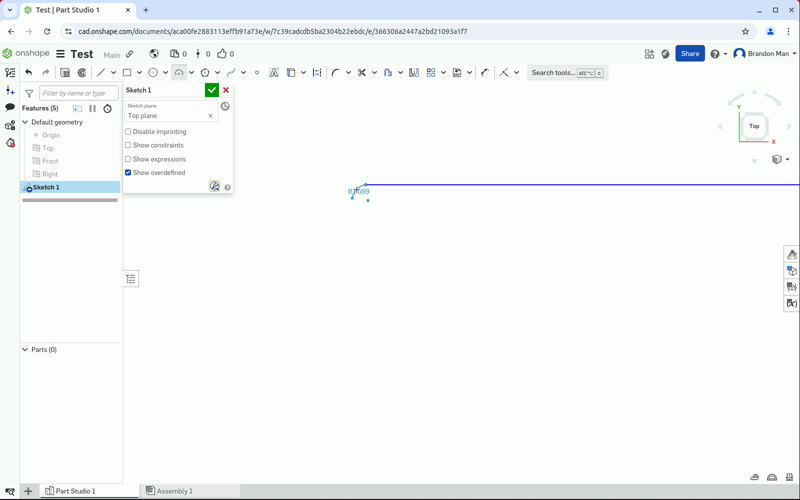
scroll(6)
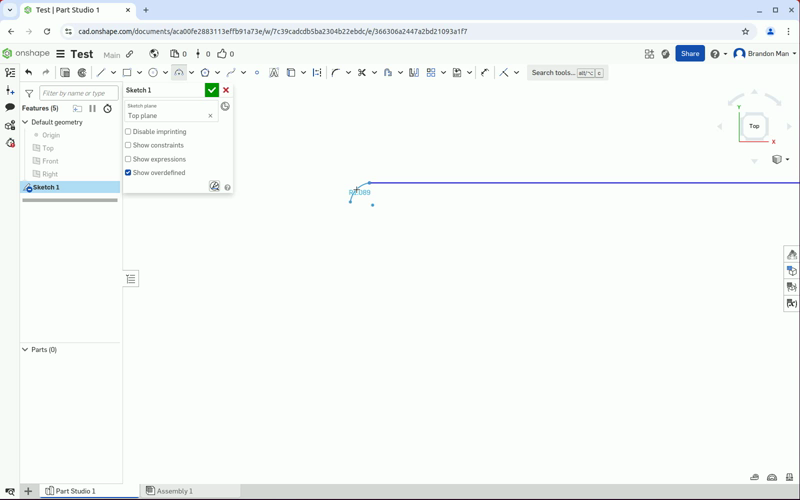
scroll(6)
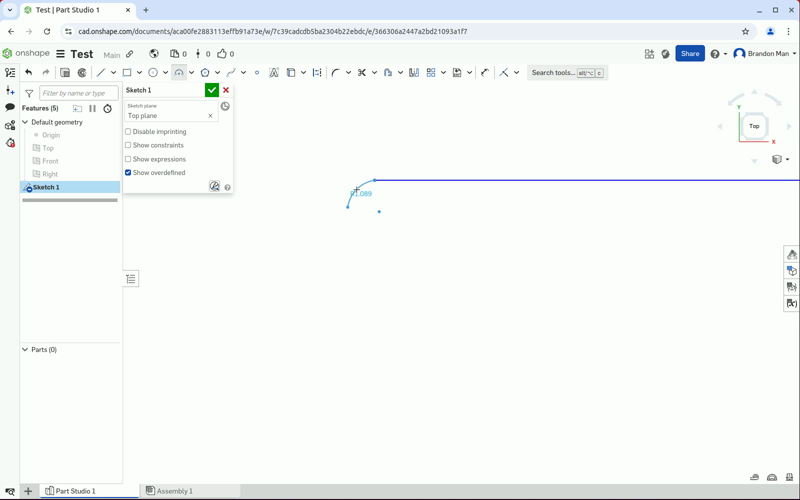
scroll(6)
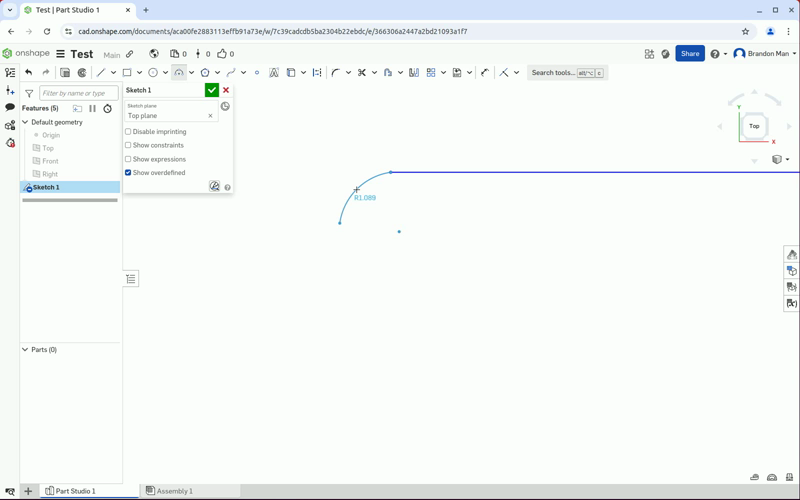
click(356, 189)
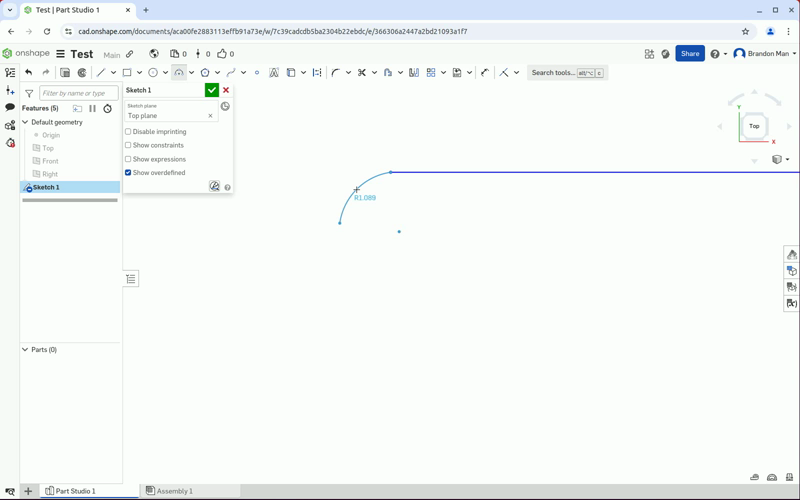
scroll(-6)
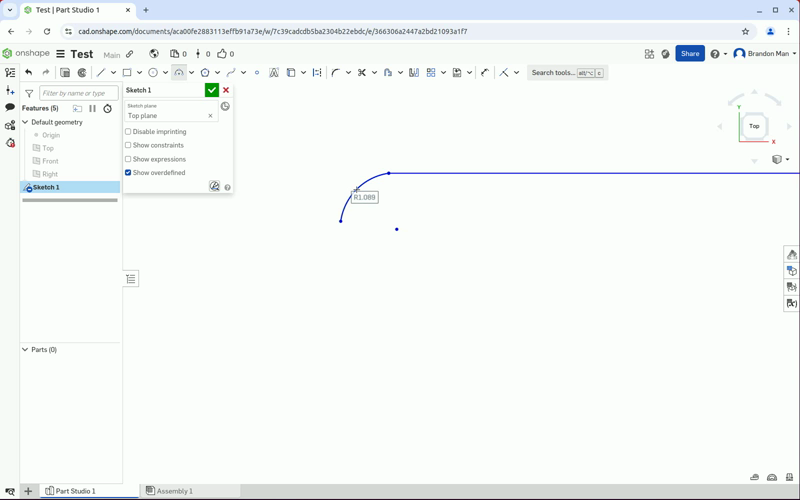
scroll(-6)
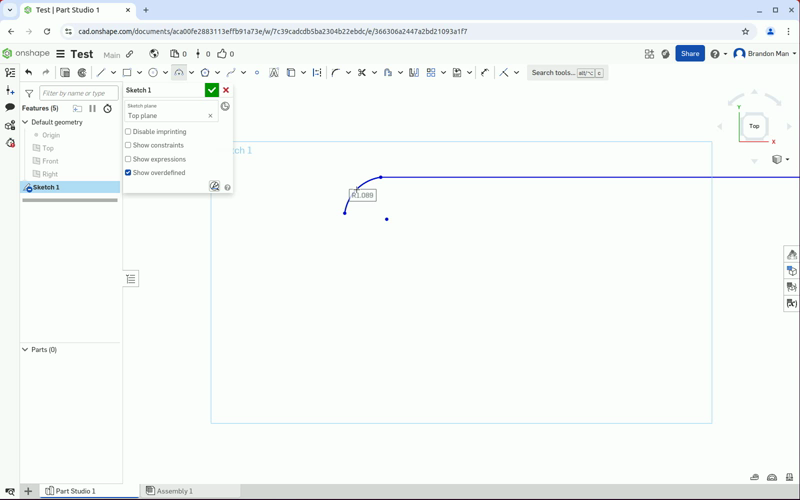
scroll(-6)
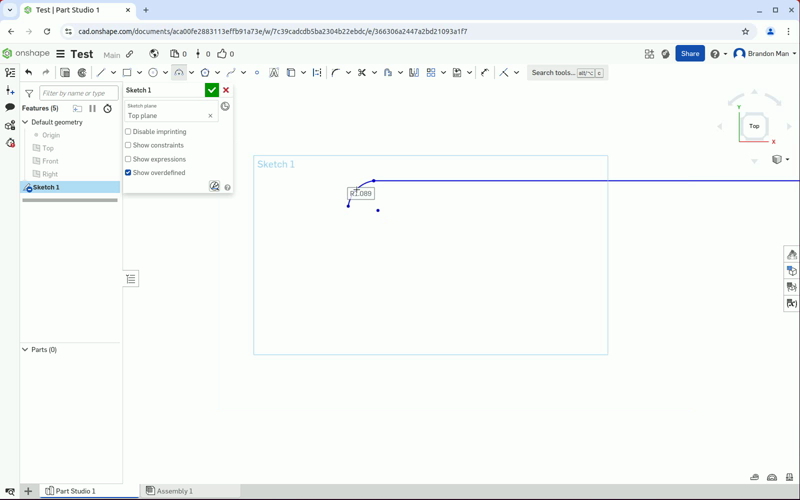
scroll(-6)
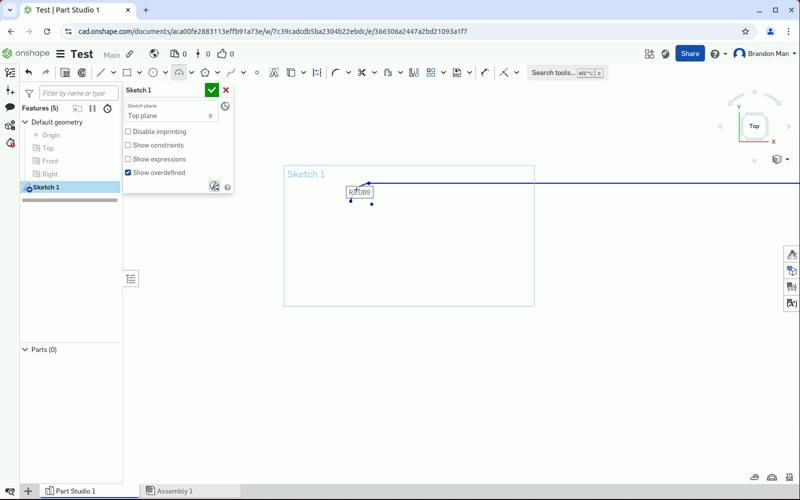
scroll(-6)
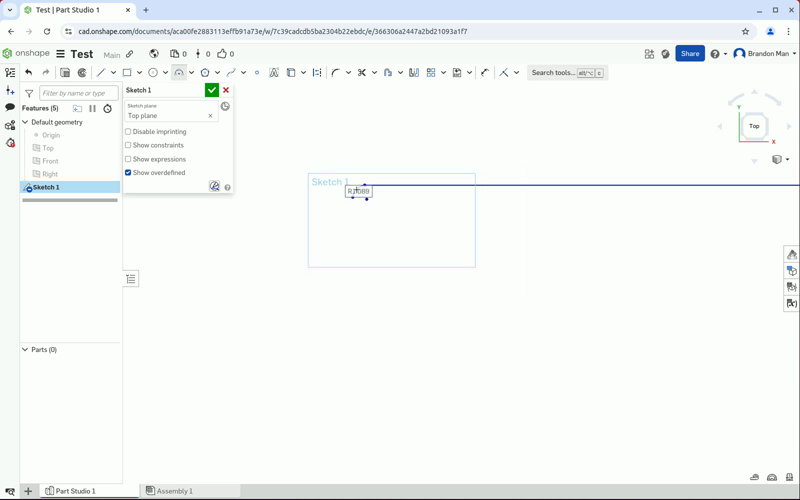
scroll(-6)
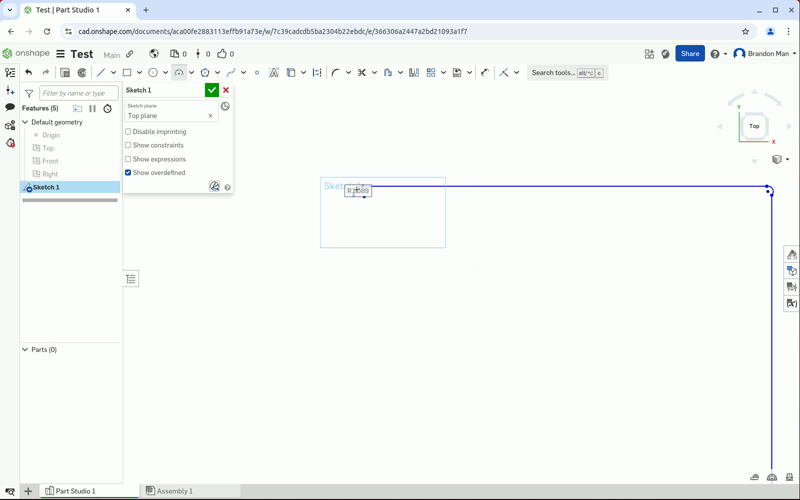
scroll(-6)
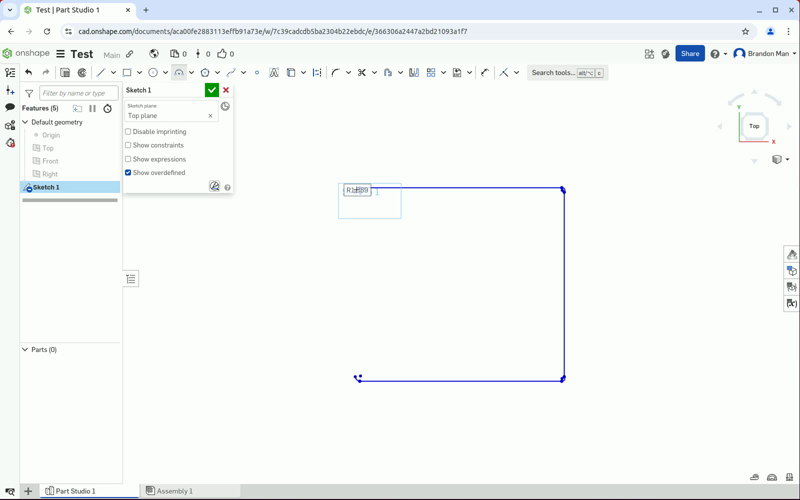
key_up(shift)
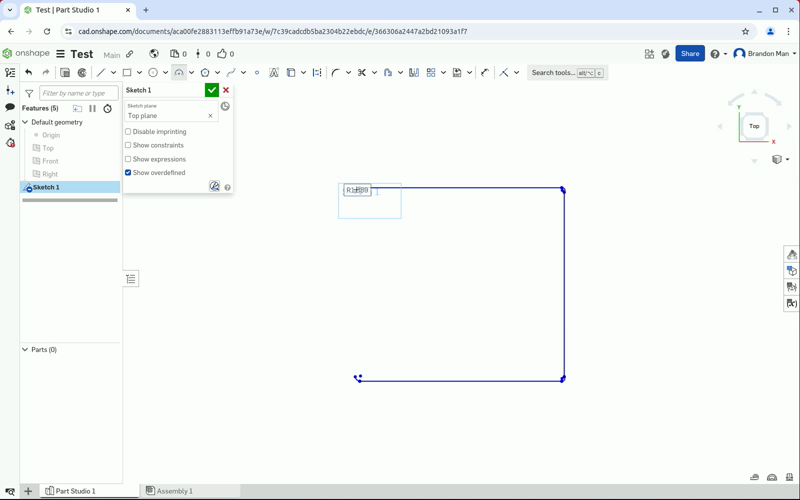
key(esc)
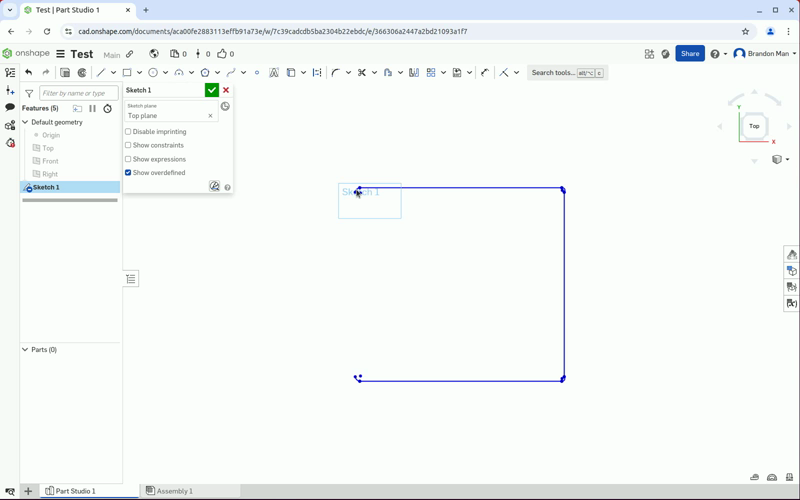
key(l)
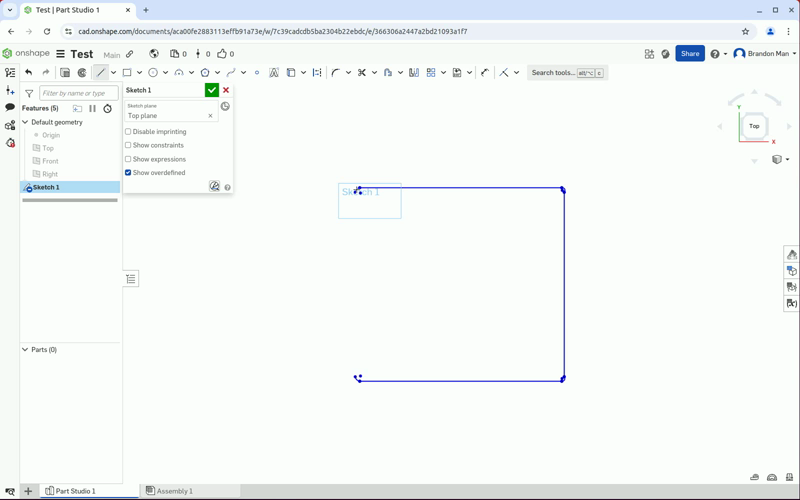
mouse_move(355, 192)
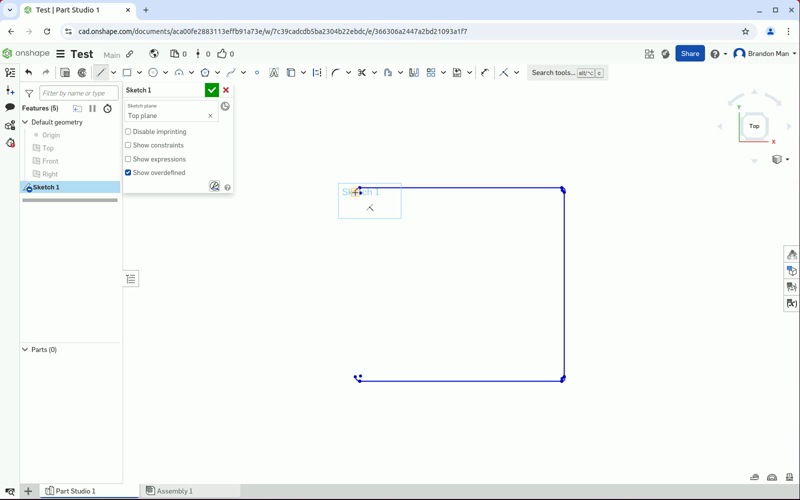
scroll(6)
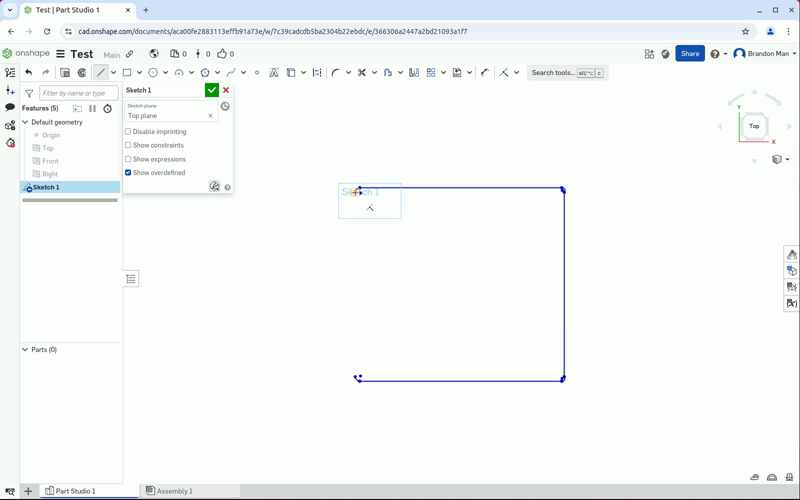
scroll(6)
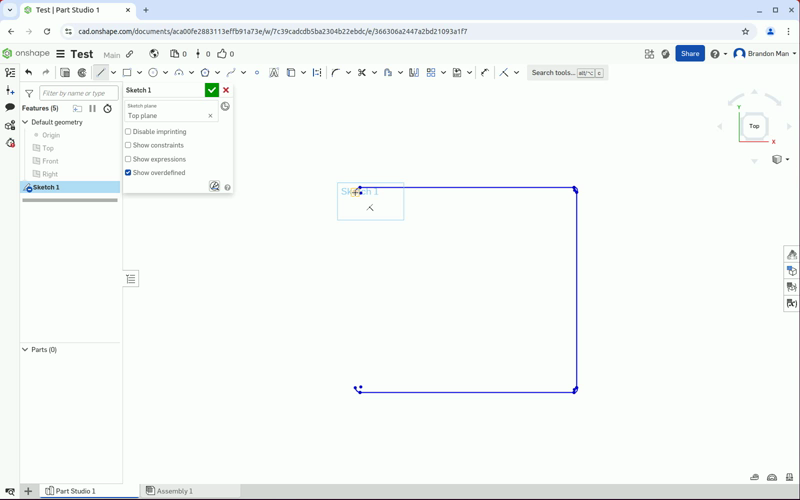
scroll(6)
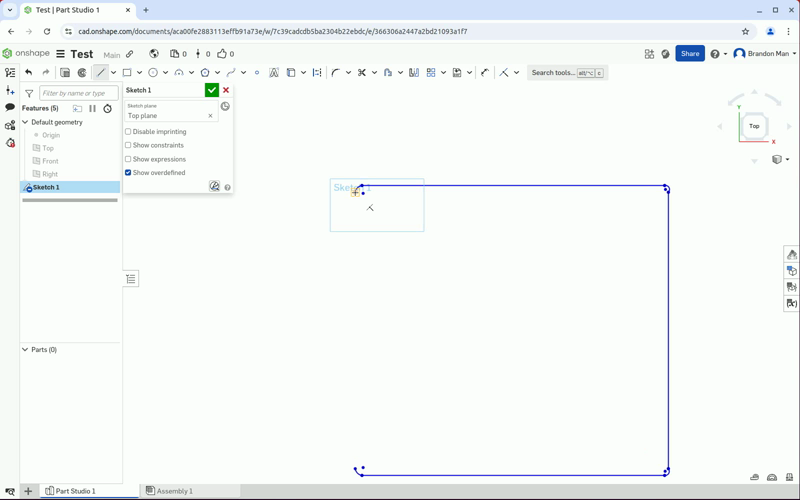
scroll(6)
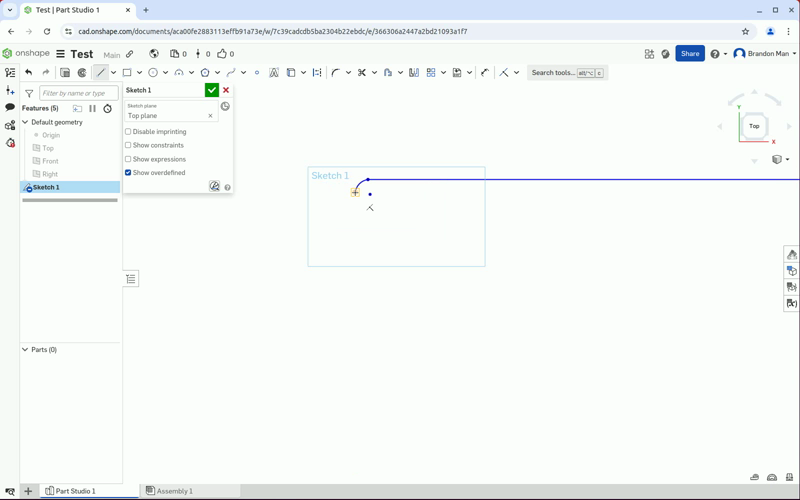
scroll(6)
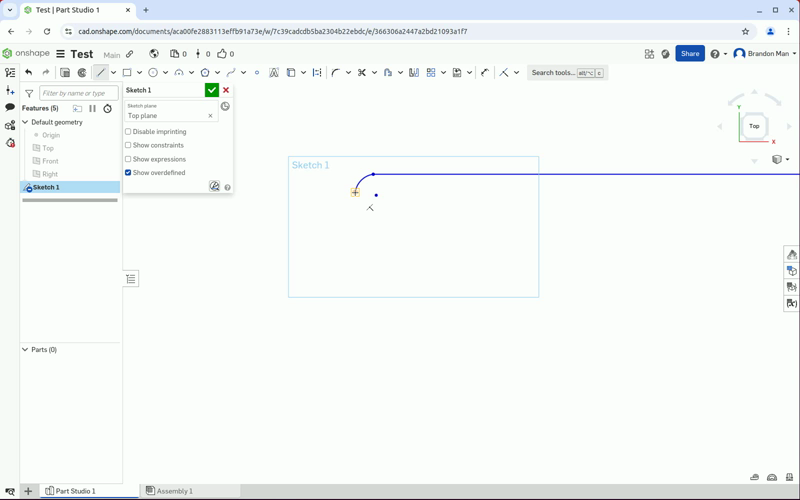
scroll(6)
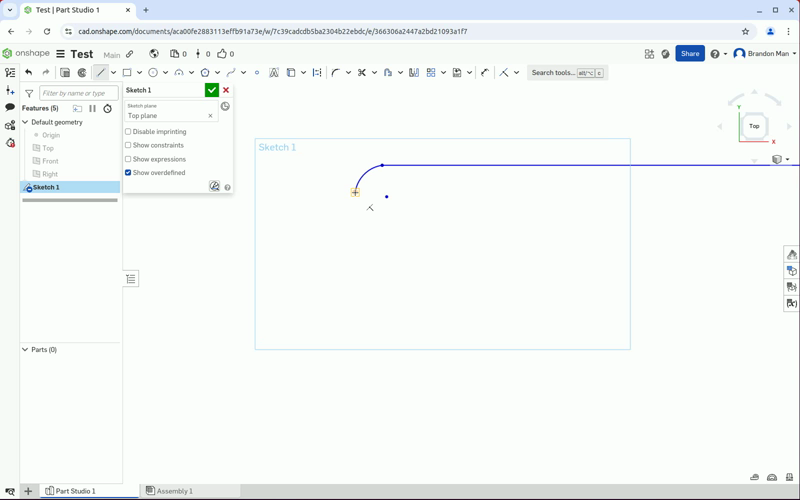
scroll(6)
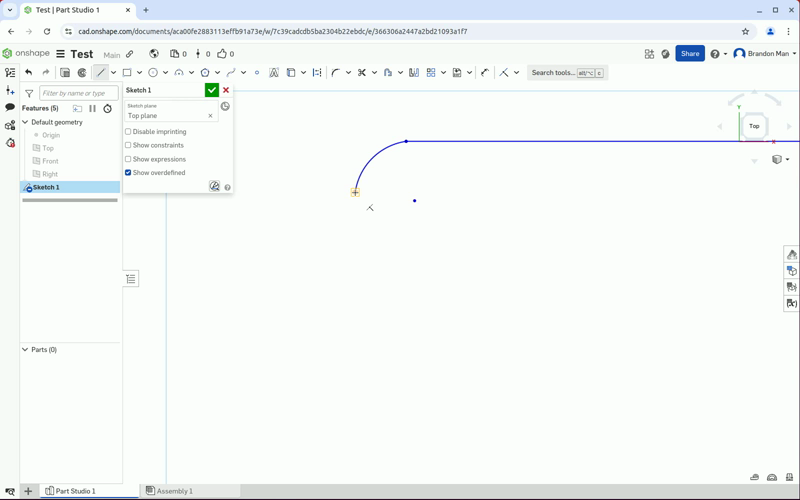
click(355, 192)
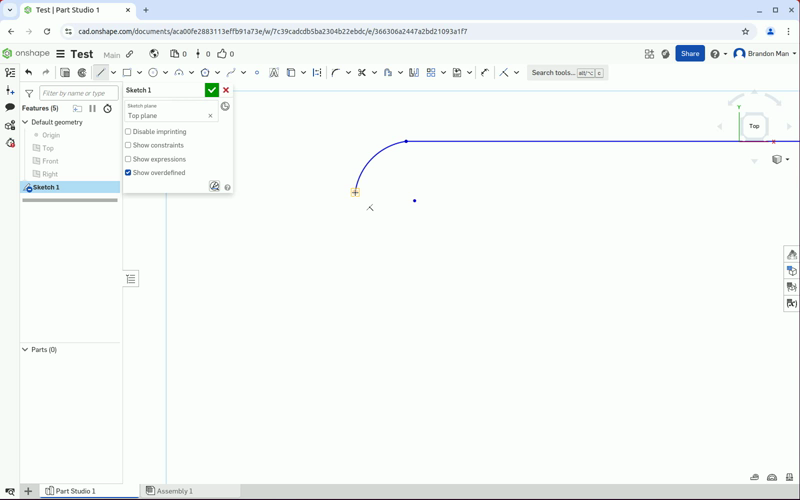
scroll(-6)
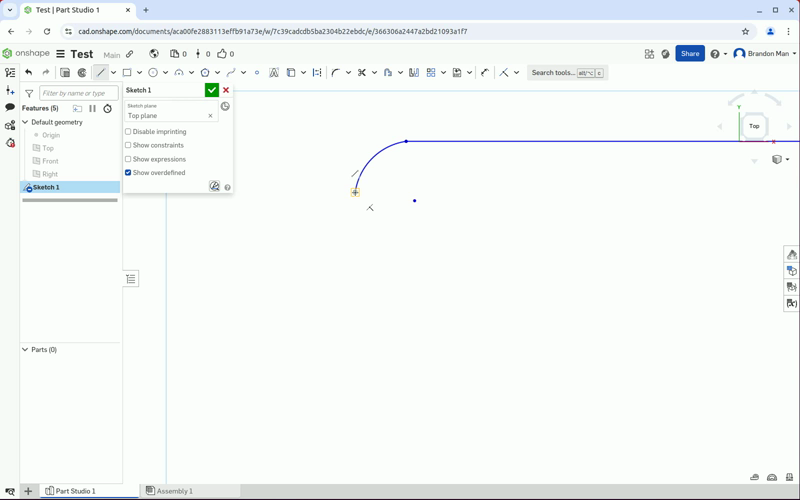
scroll(-6)
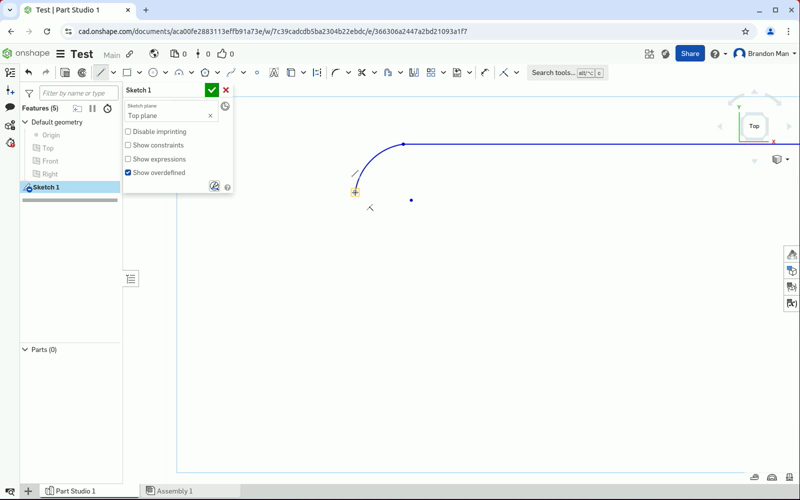
scroll(-6)
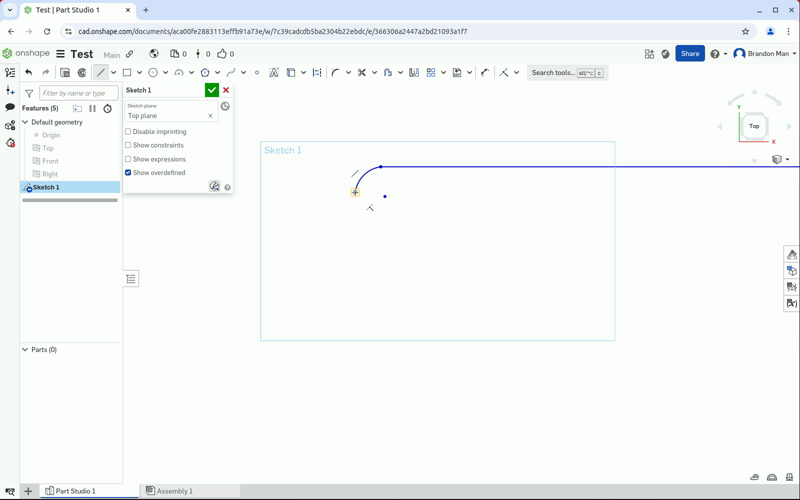
scroll(-6)
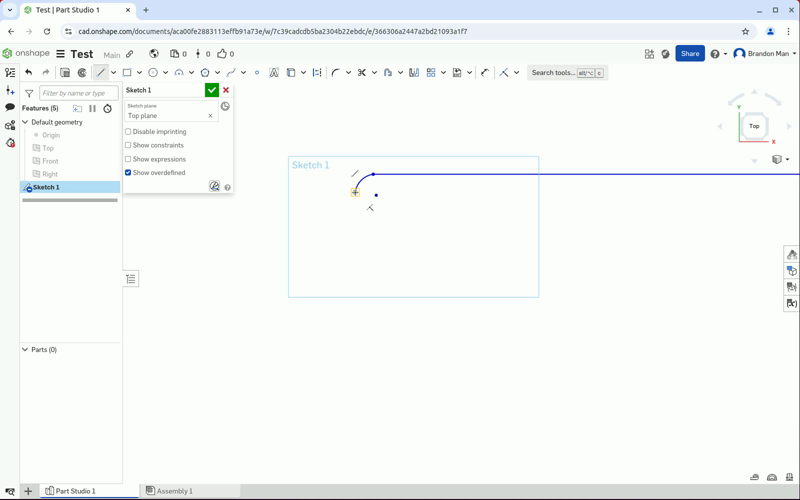
scroll(-6)
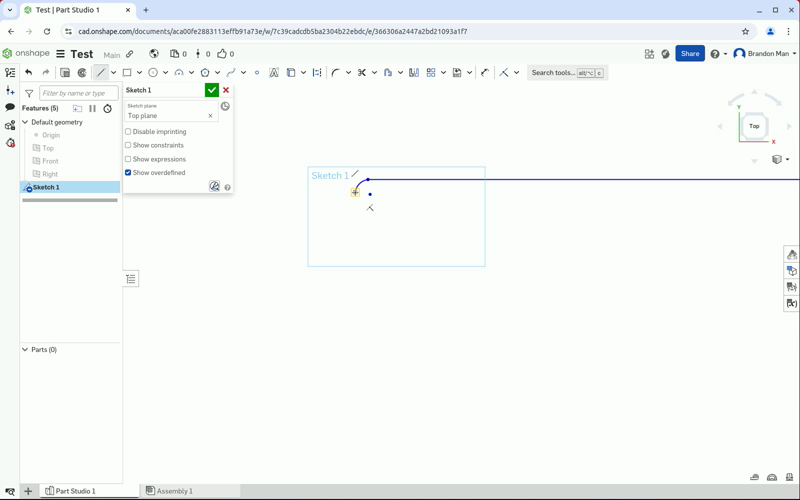
scroll(-6)
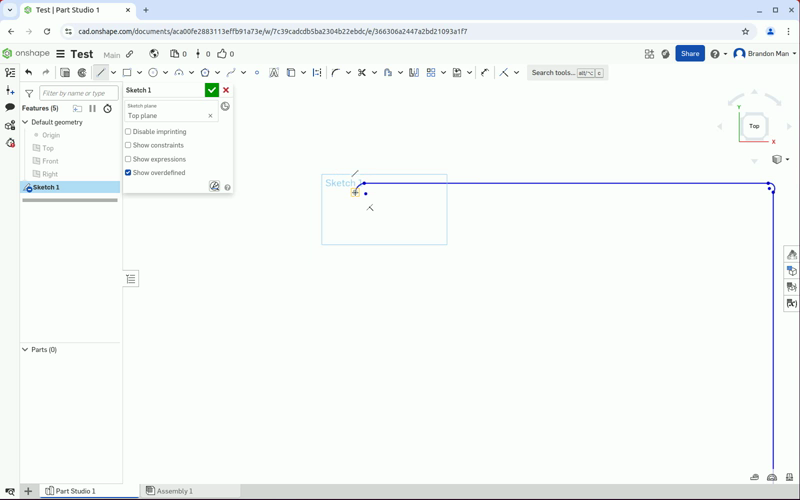
scroll(-6)
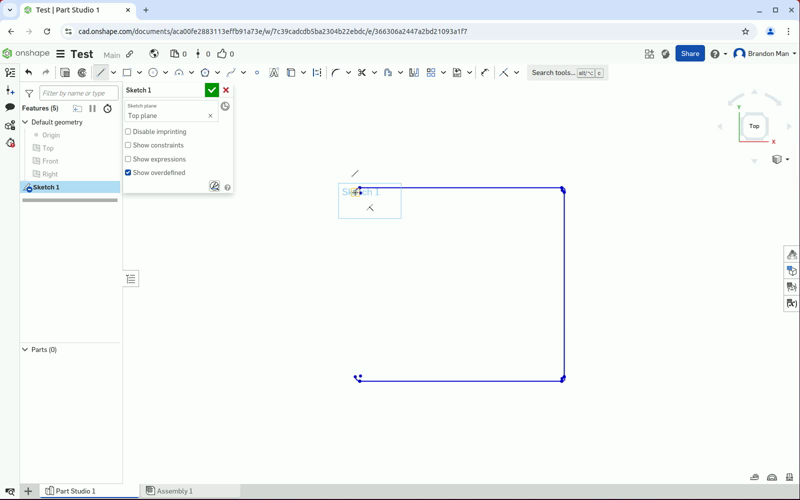
key_down(shift)
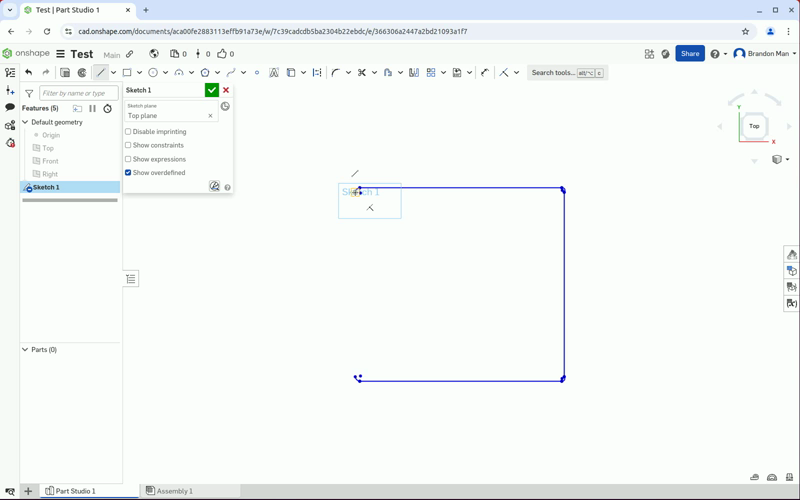
mouse_move(355, 376)
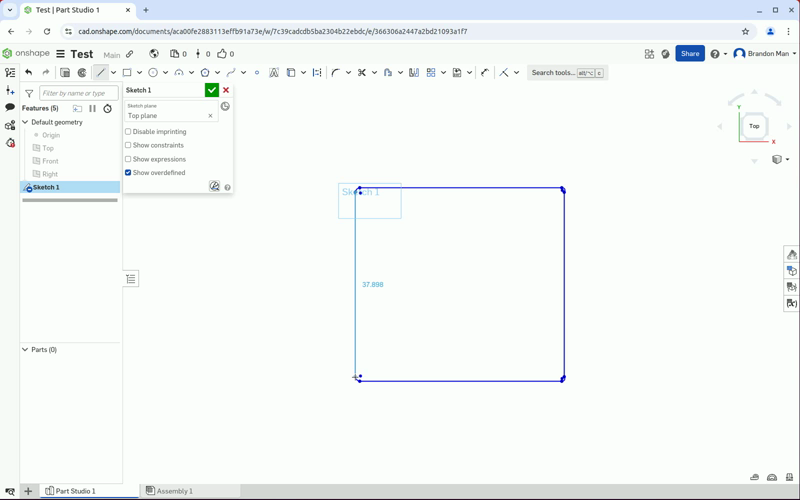
scroll(6)
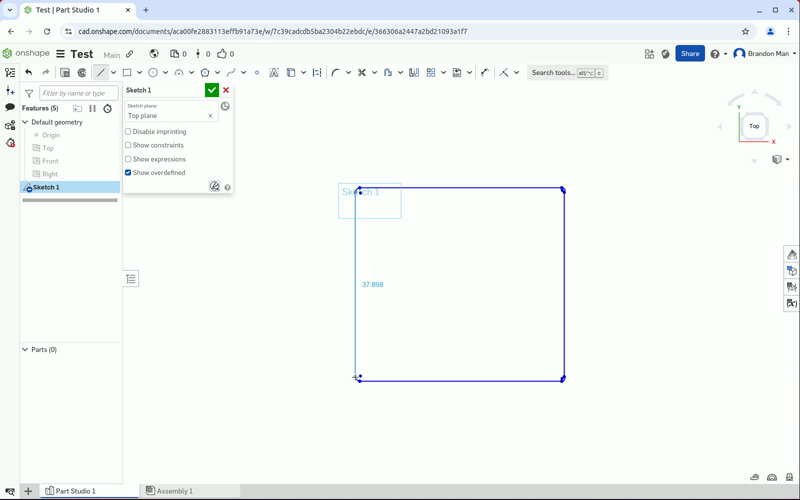
scroll(6)
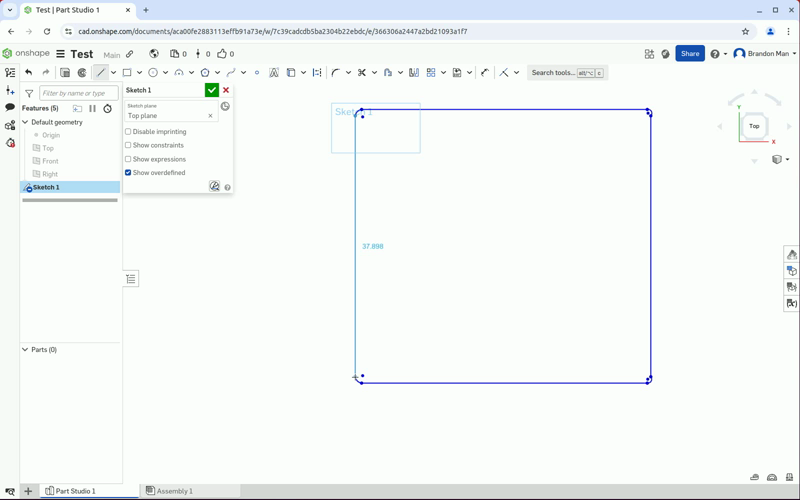
scroll(6)
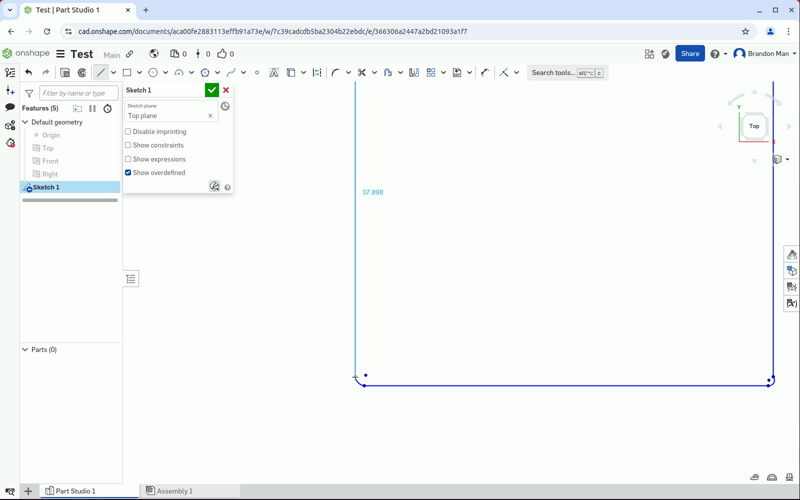
scroll(6)
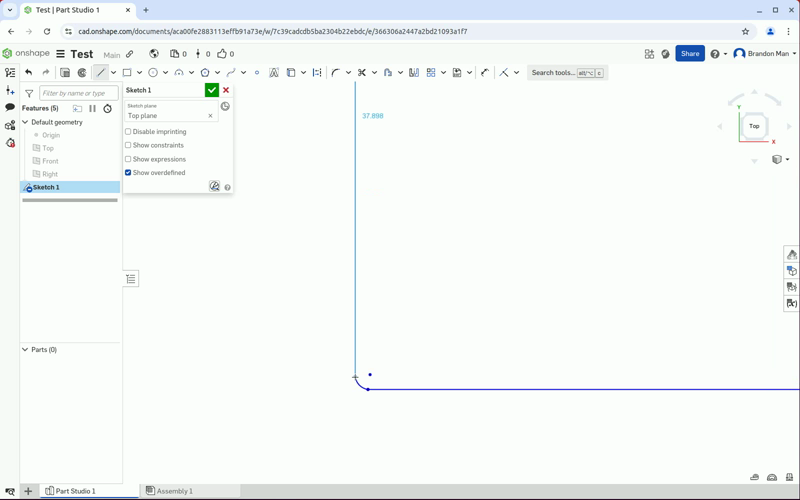
scroll(6)
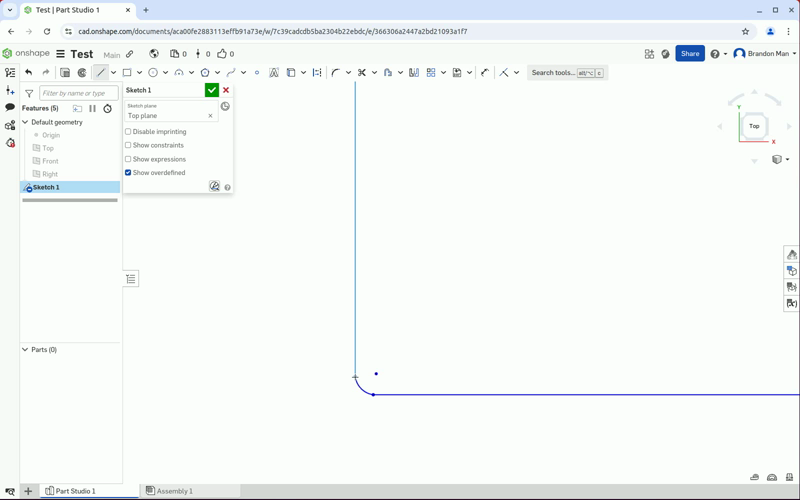
scroll(6)
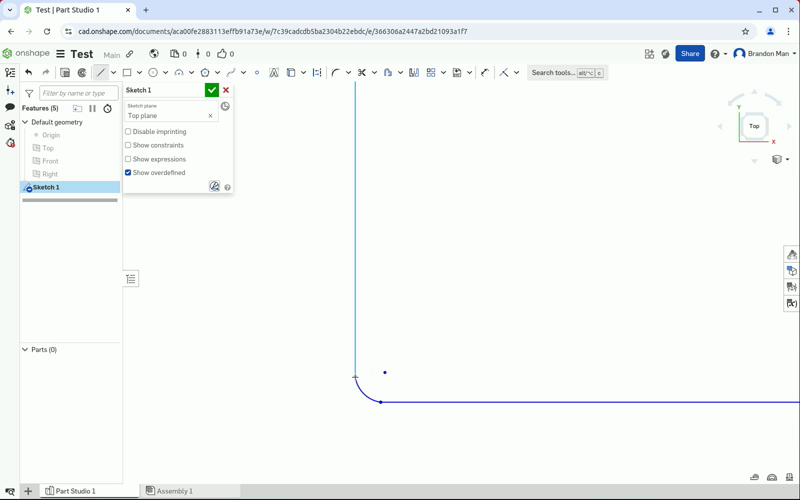
scroll(6)
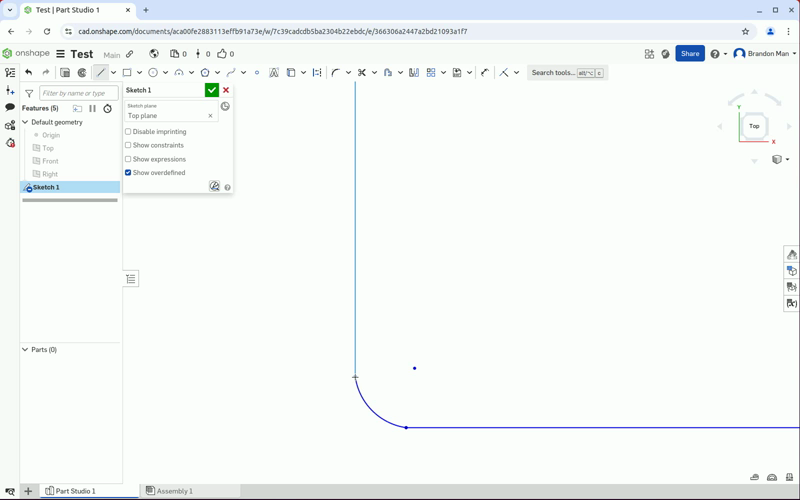
key_up(shift)
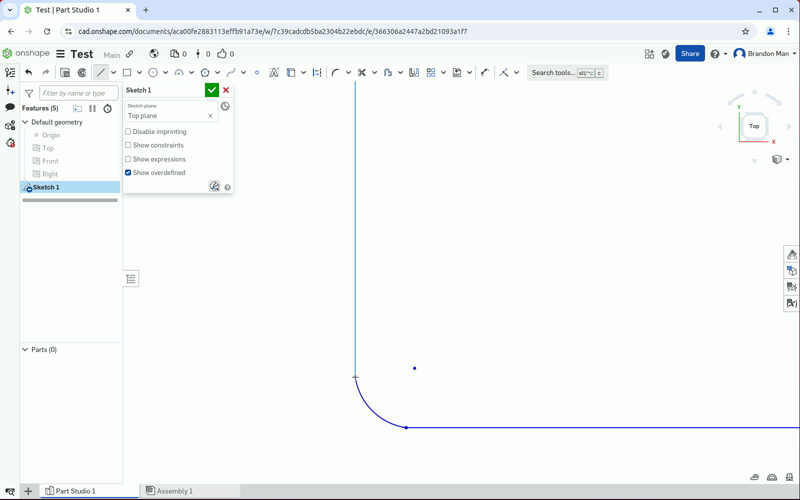
click(355, 376)
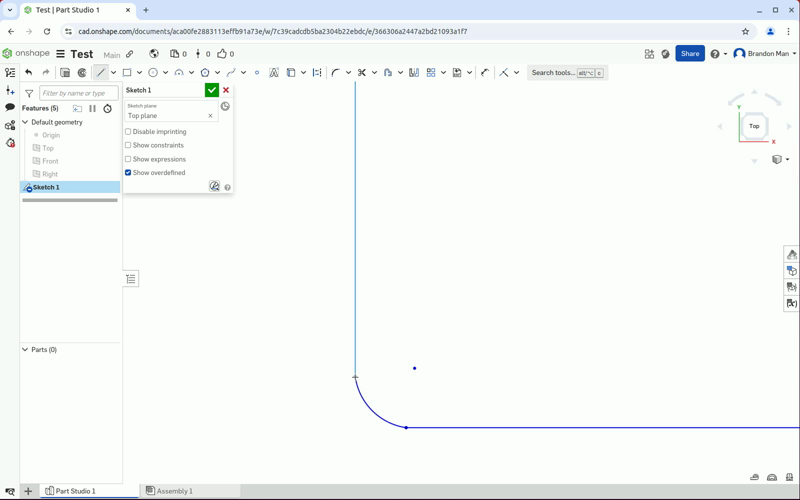
scroll(-6)
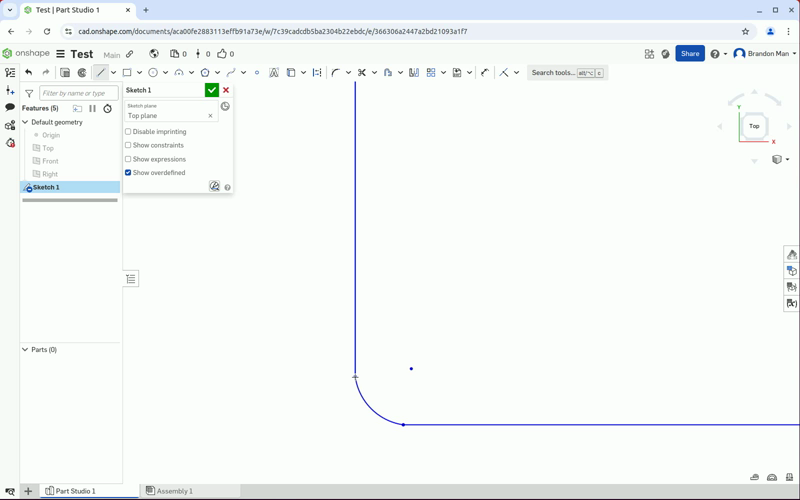
scroll(-6)
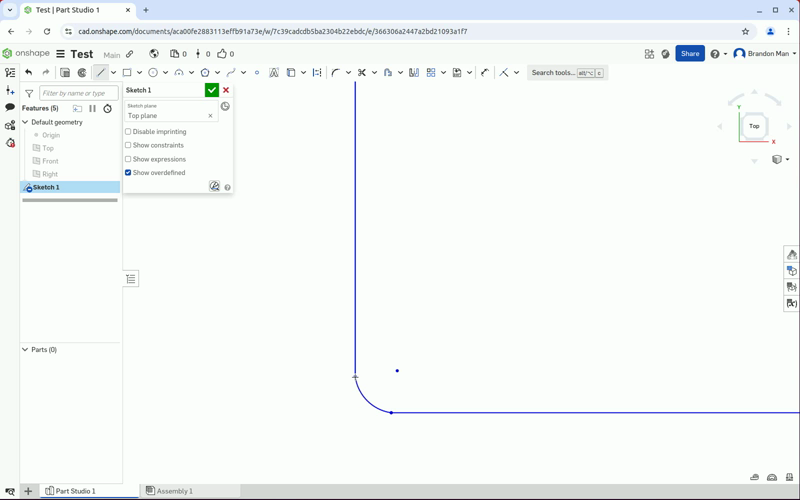
scroll(-6)
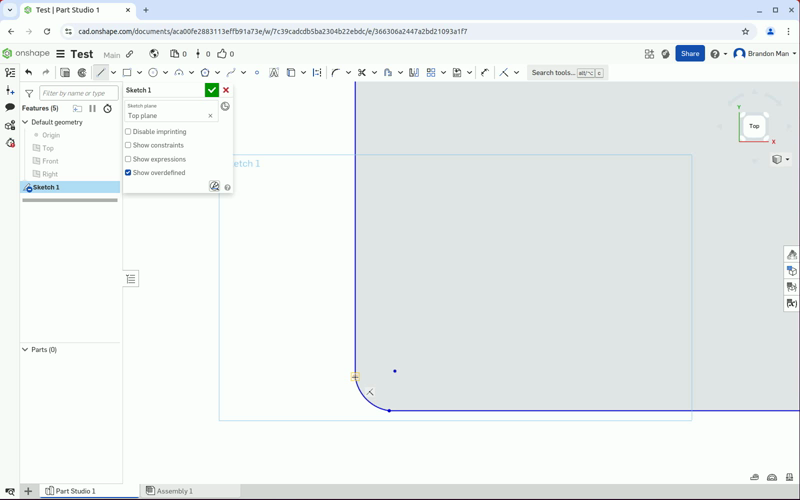
scroll(-6)
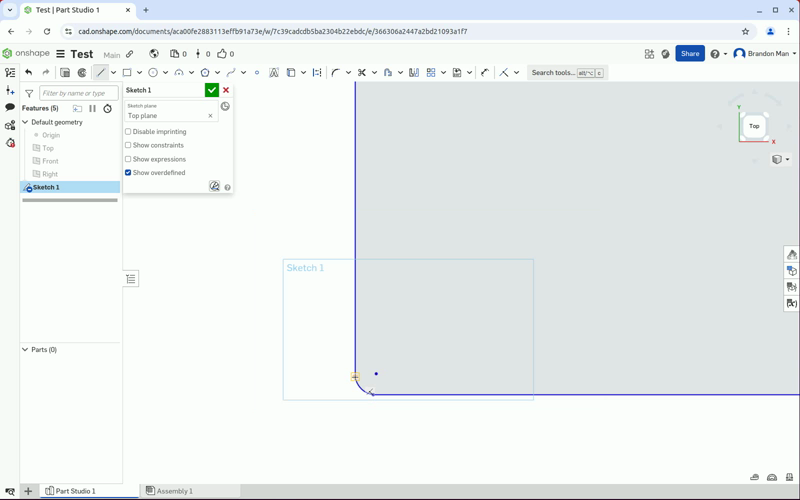
scroll(-6)
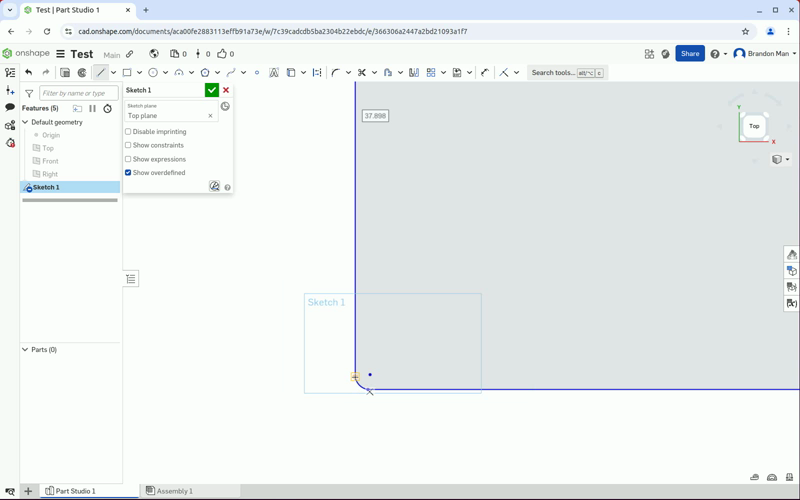
scroll(-6)
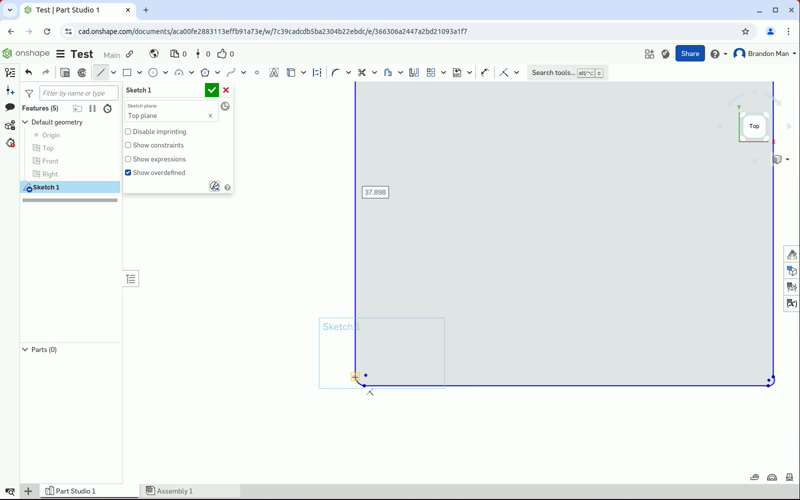
scroll(-6)
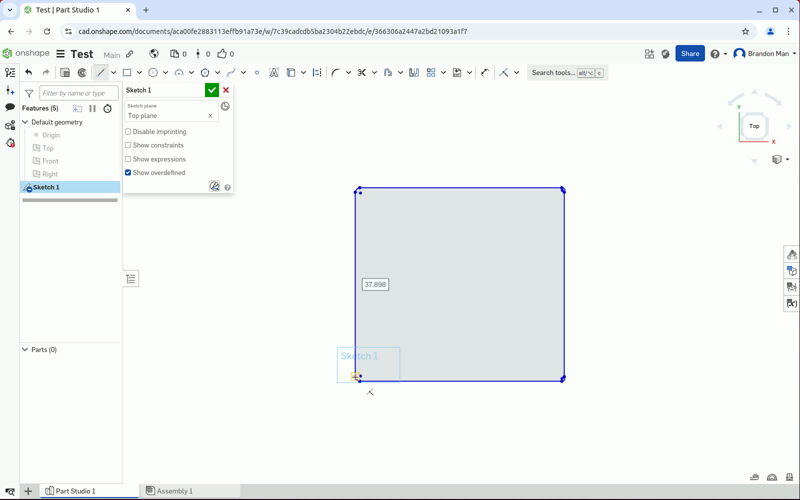
key(esc)
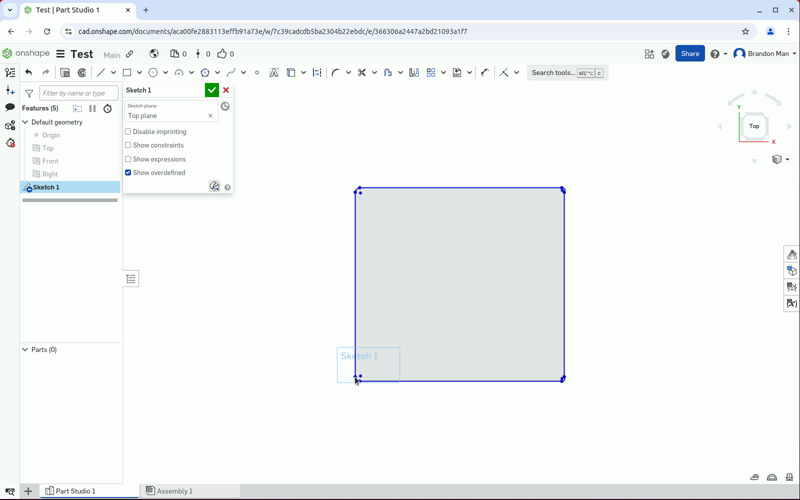
key(a)
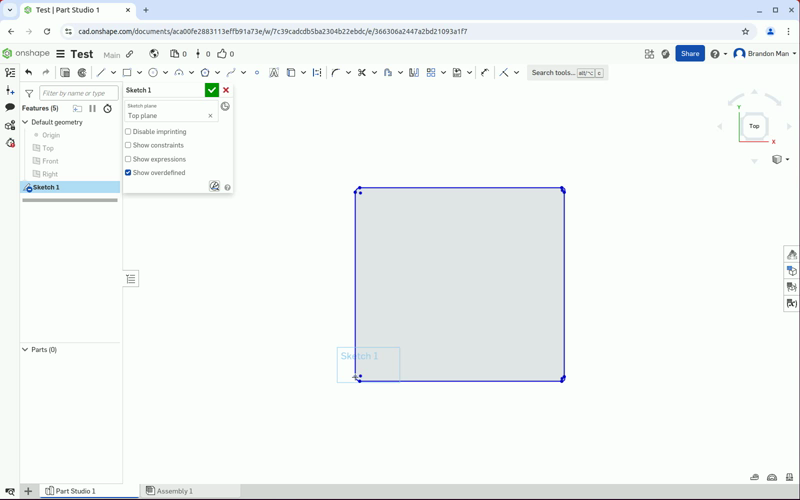
key_down(shift)
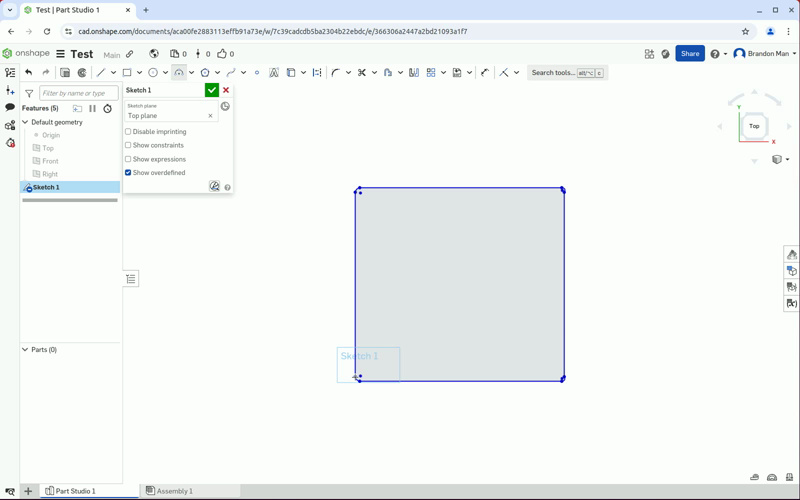
mouse_move(357, 367)
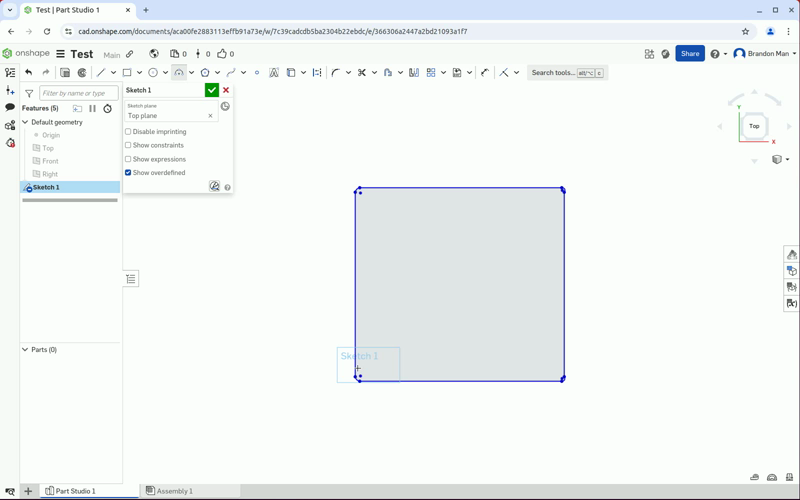
click(357, 367)
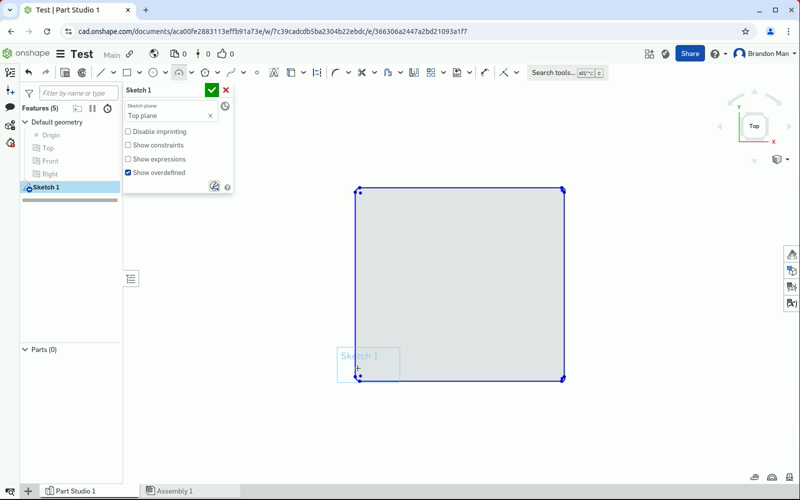
key_up(shift)
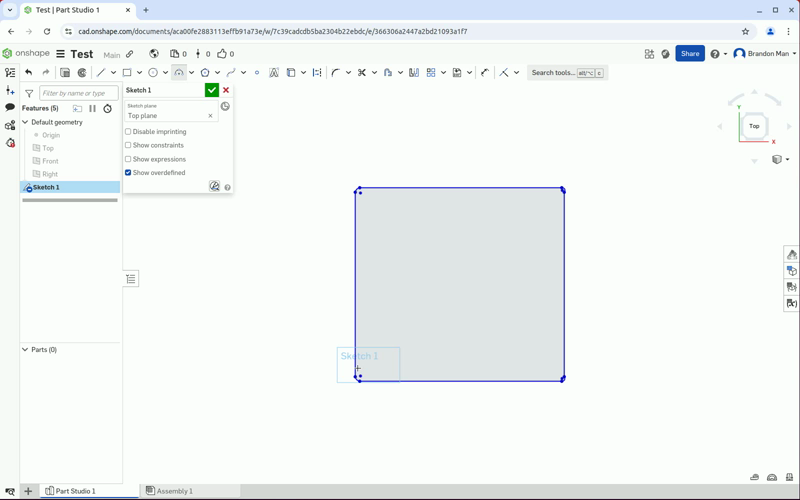
key_down(shift)
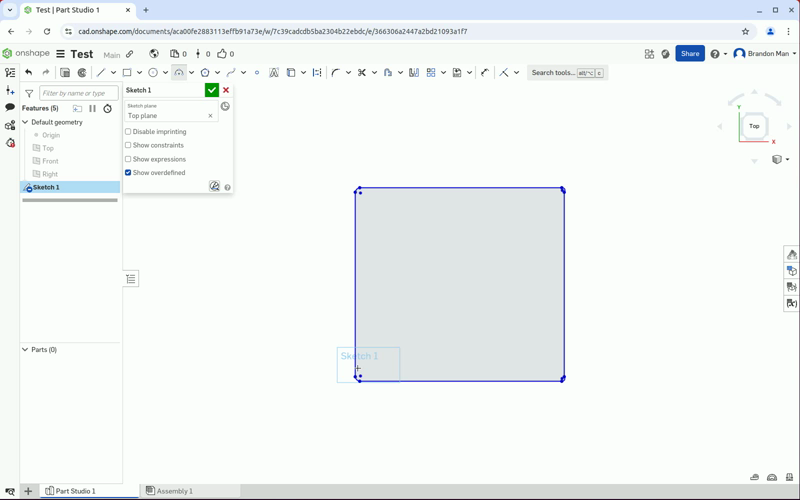
mouse_move(368, 378)
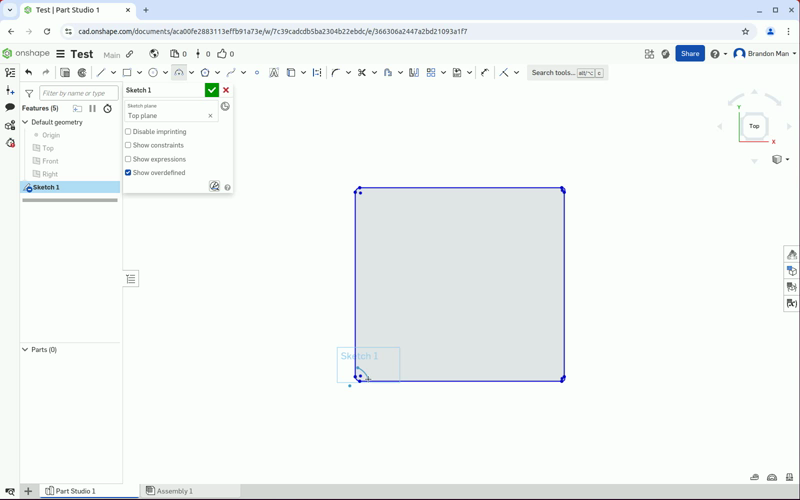
click(368, 378)
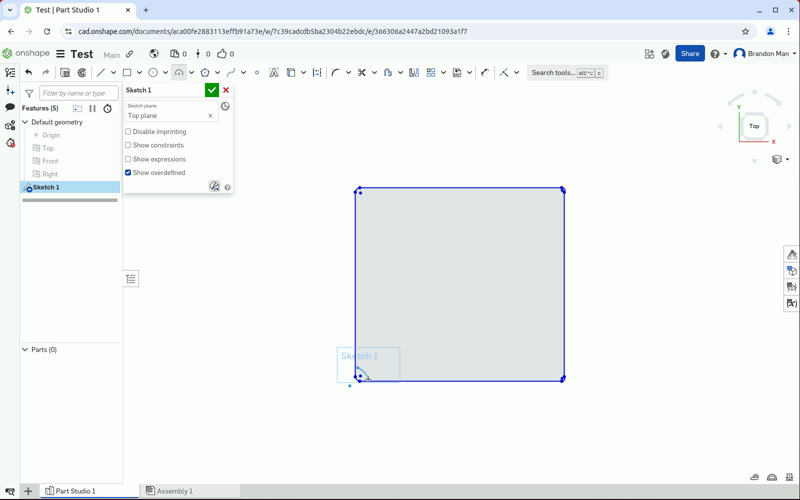
mouse_move(360, 375)
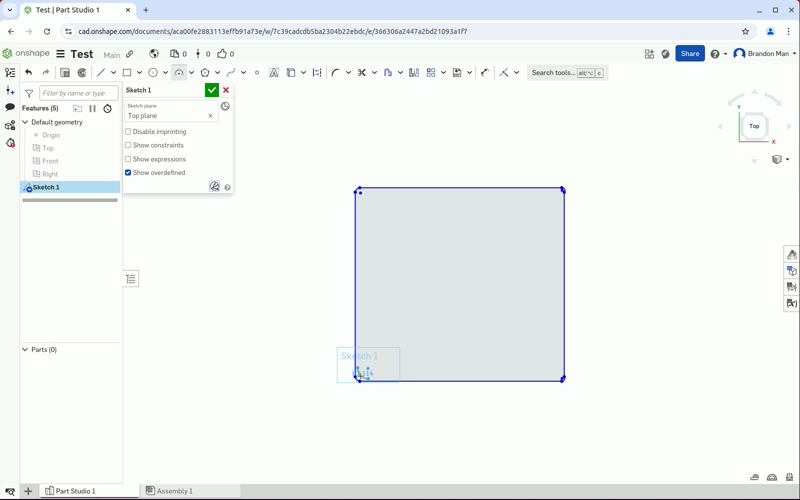
scroll(6)
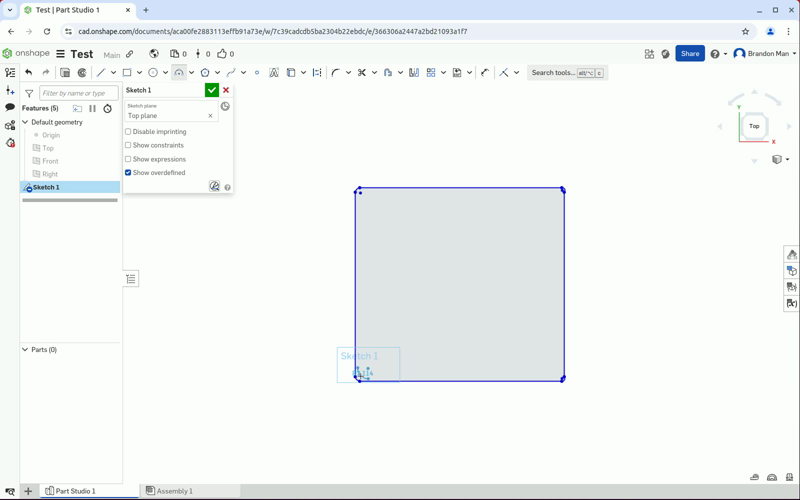
scroll(6)
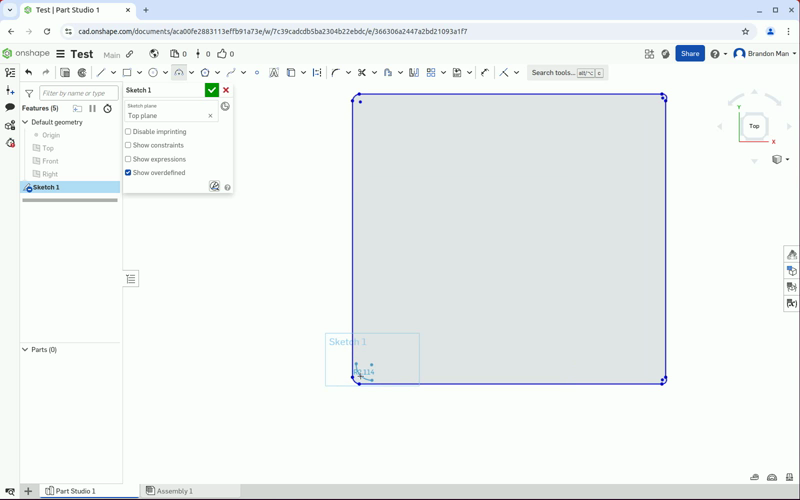
scroll(6)
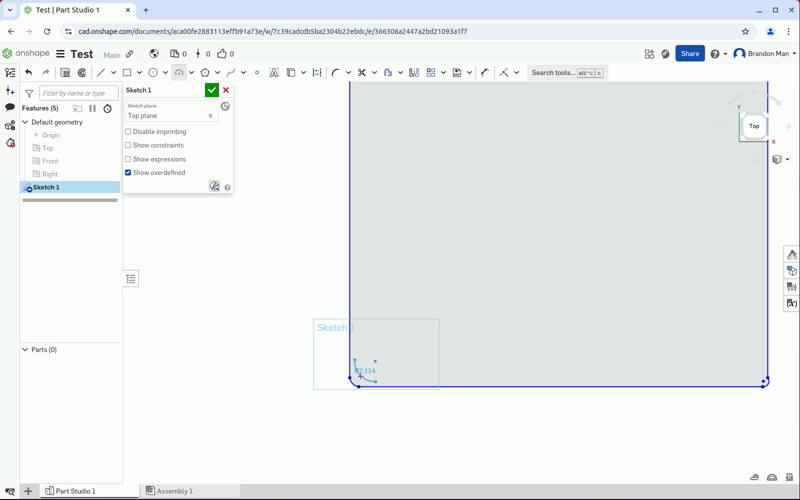
scroll(6)
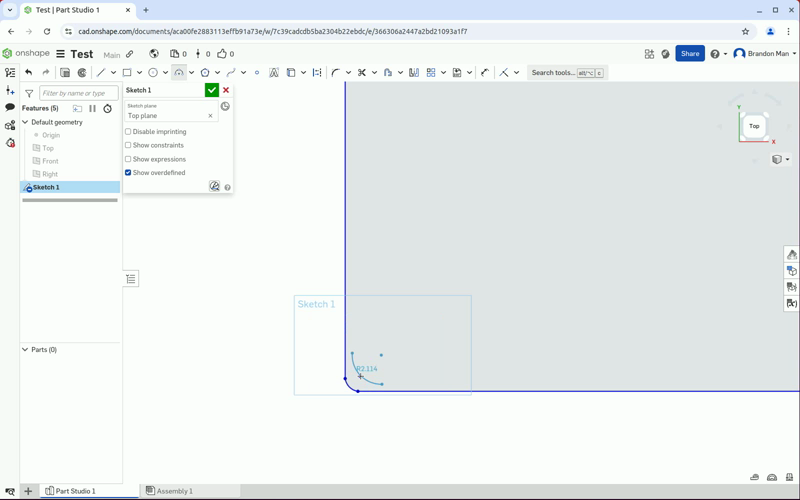
scroll(6)
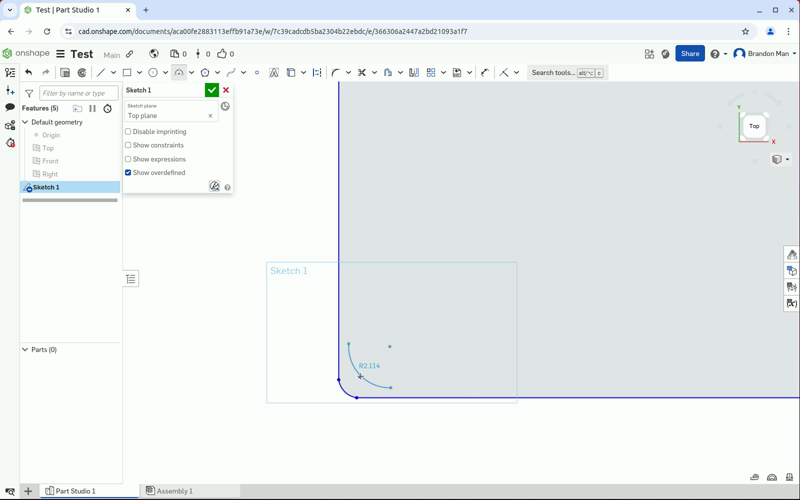
scroll(6)
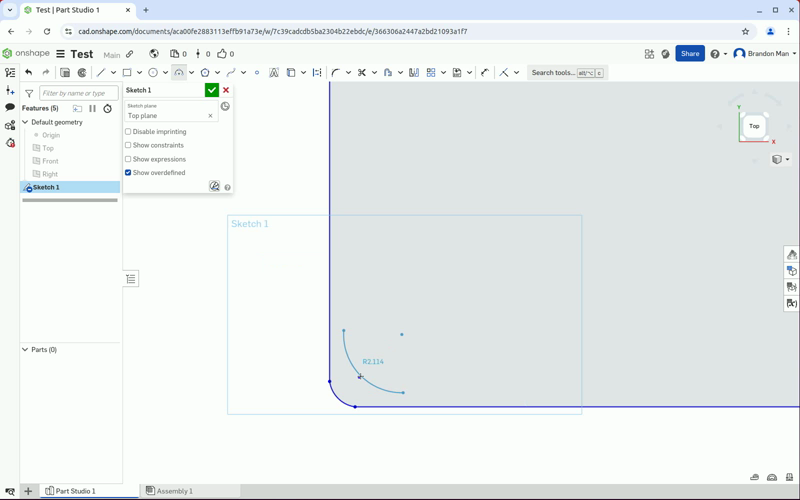
scroll(6)
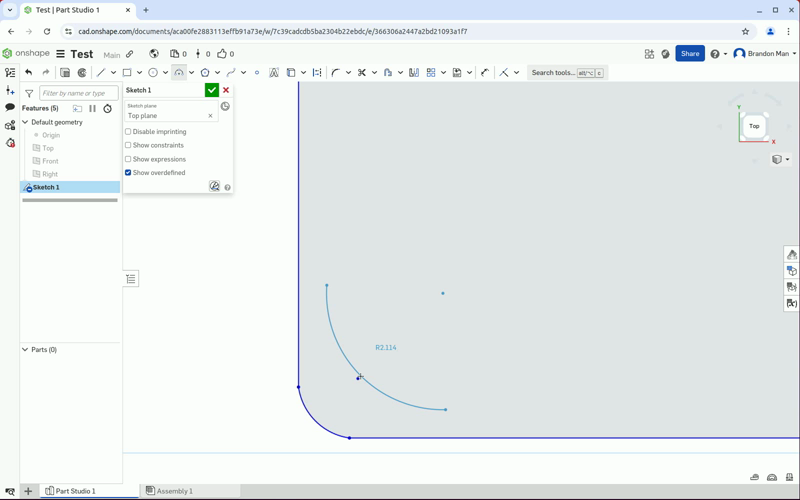
click(360, 375)
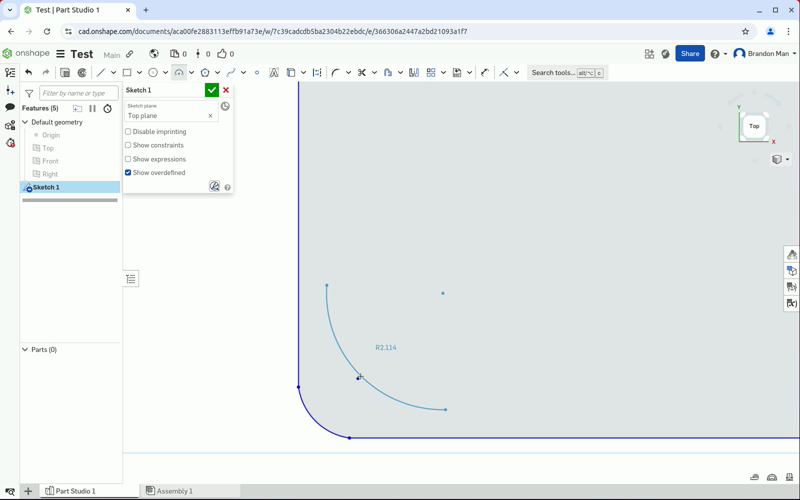
scroll(-6)
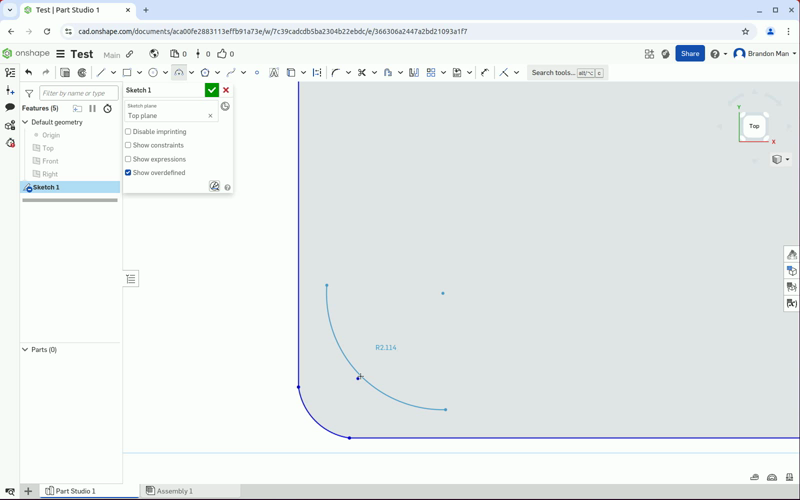
scroll(-6)
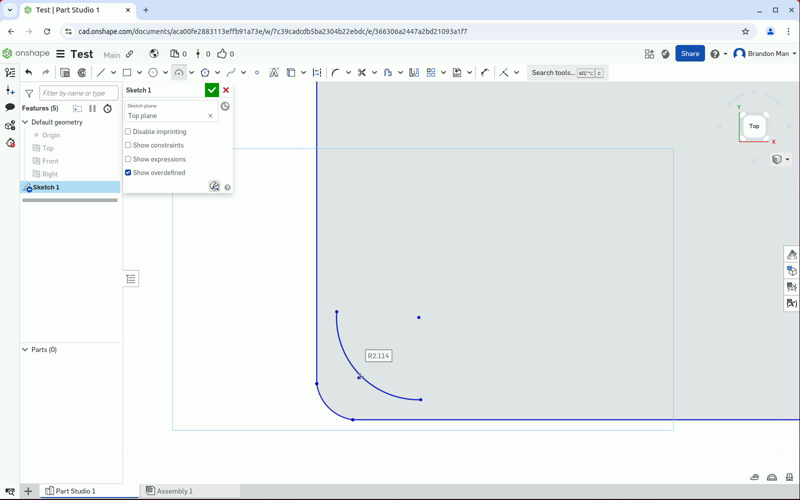
scroll(-6)
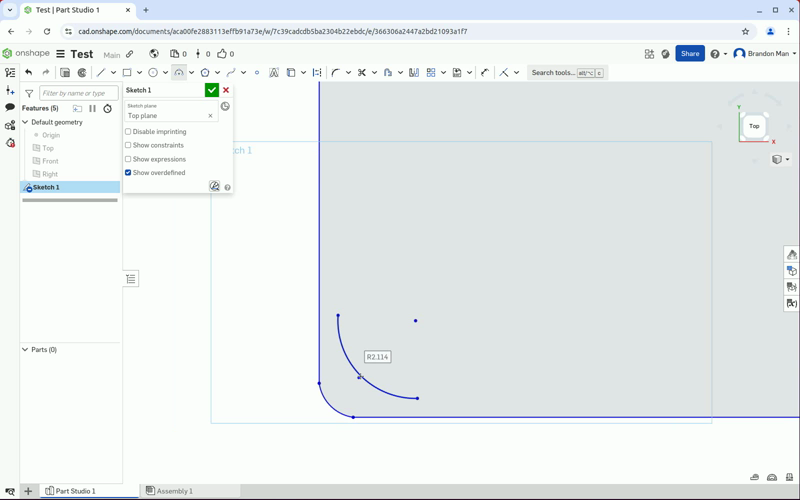
scroll(-6)
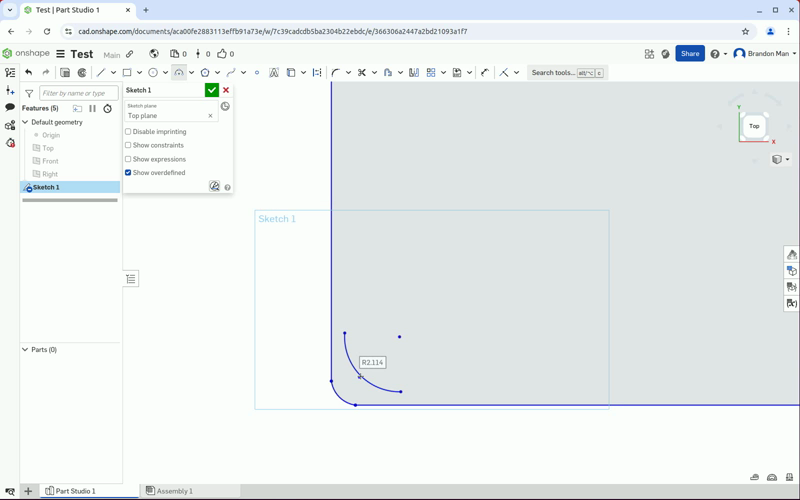
scroll(-6)
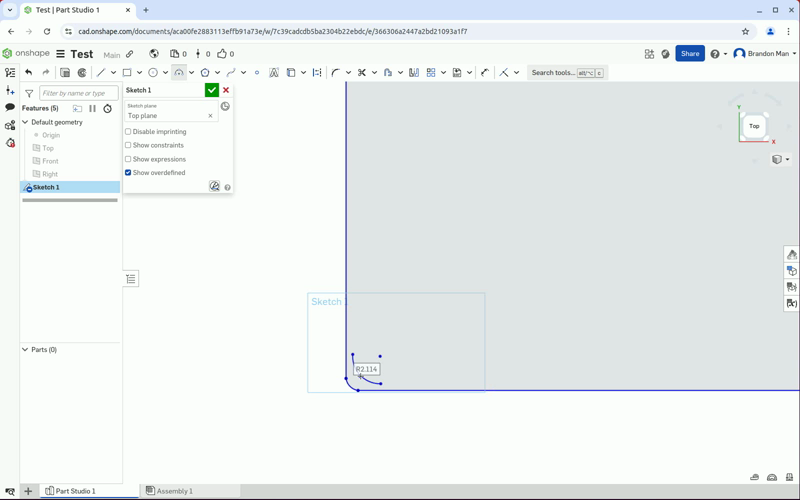
scroll(-6)
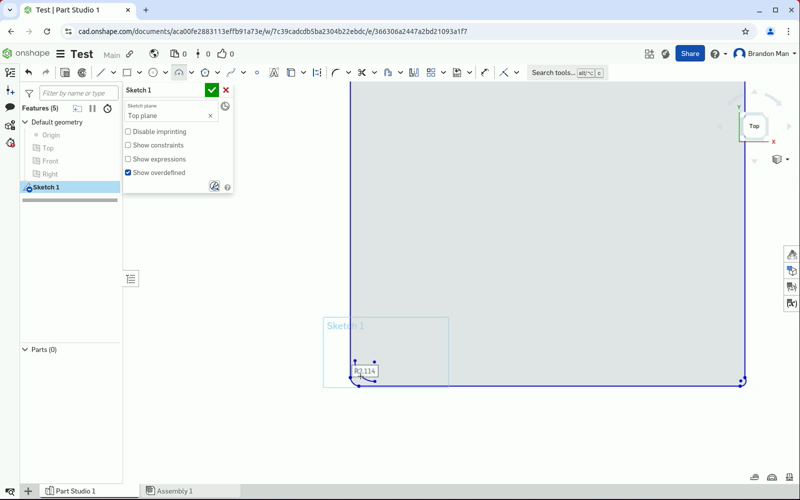
scroll(-6)
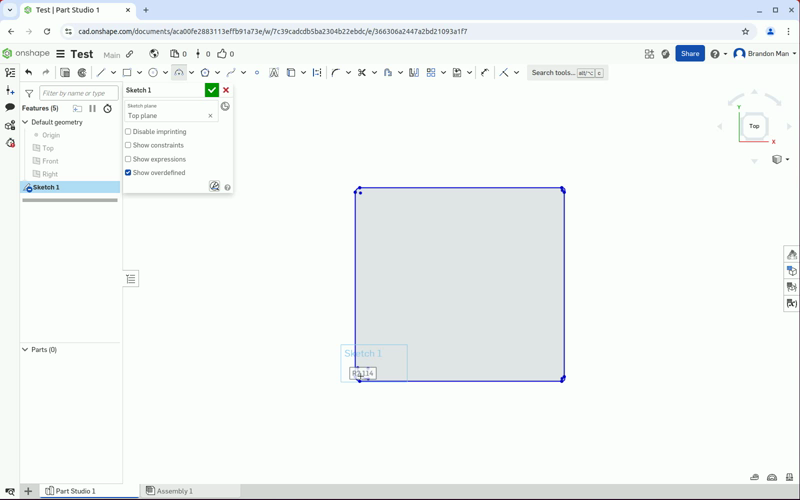
key_up(shift)
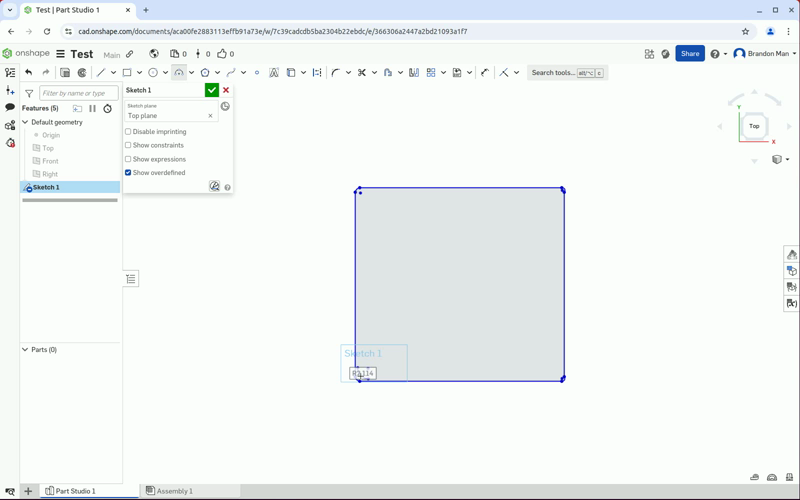
key(esc)
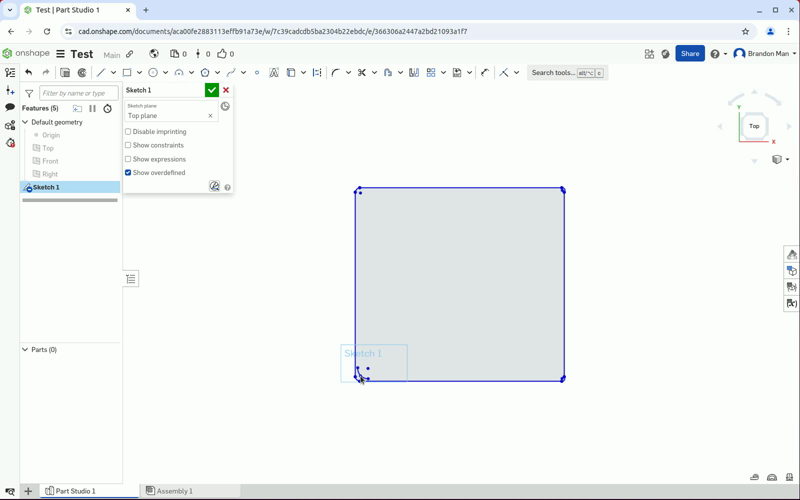
key(l)
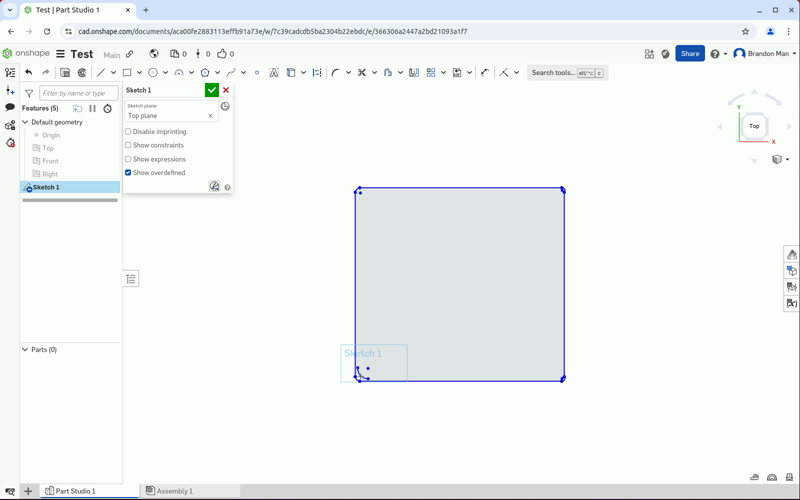
mouse_move(368, 378)
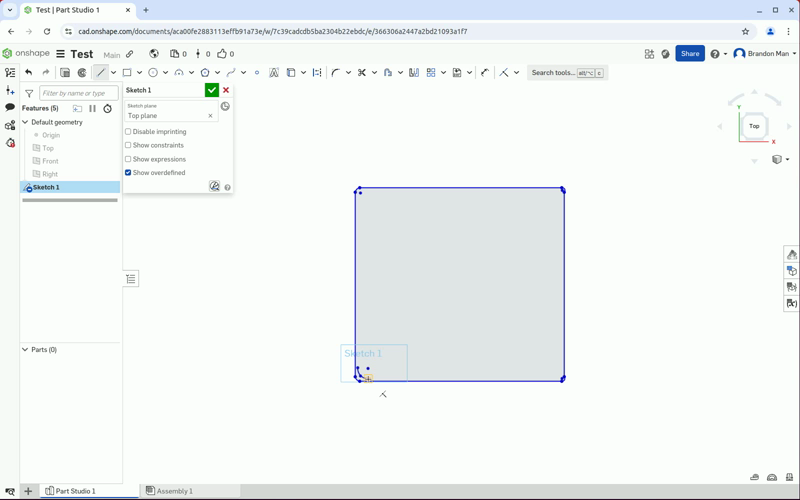
click(368, 378)
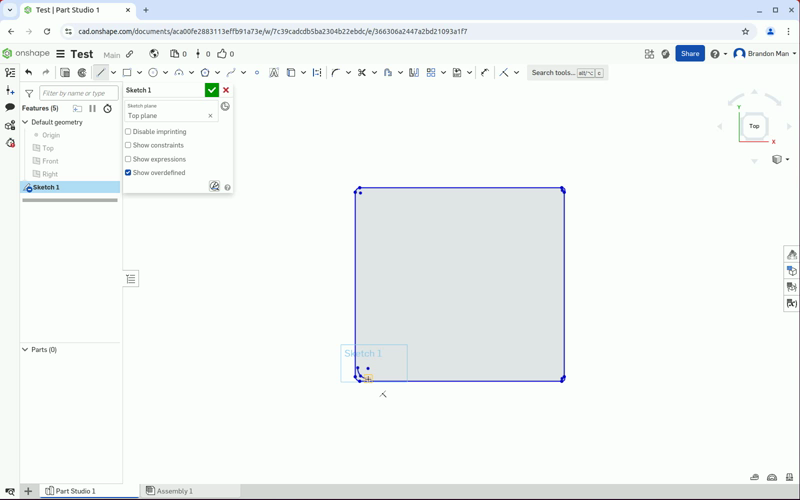
key_down(shift)
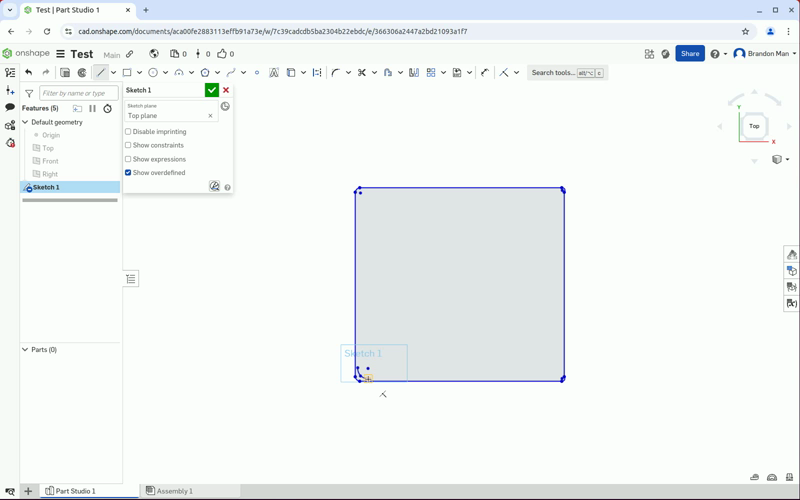
mouse_move(550, 378)
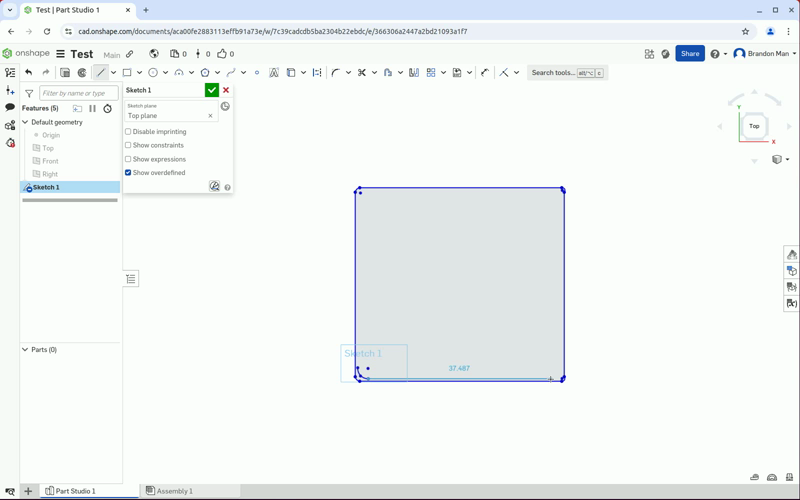
click(550, 378)
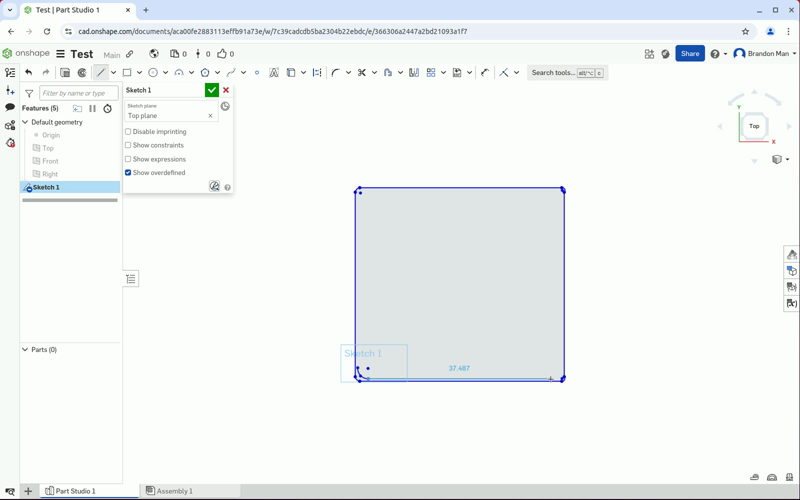
key_up(shift)
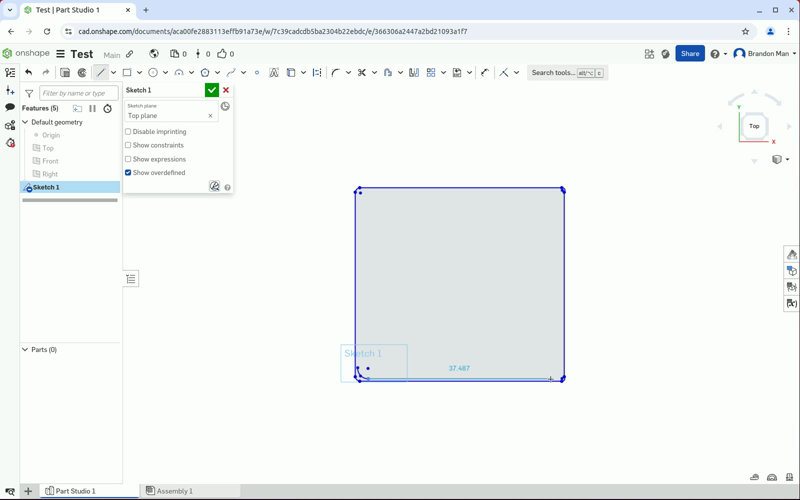
key(esc)
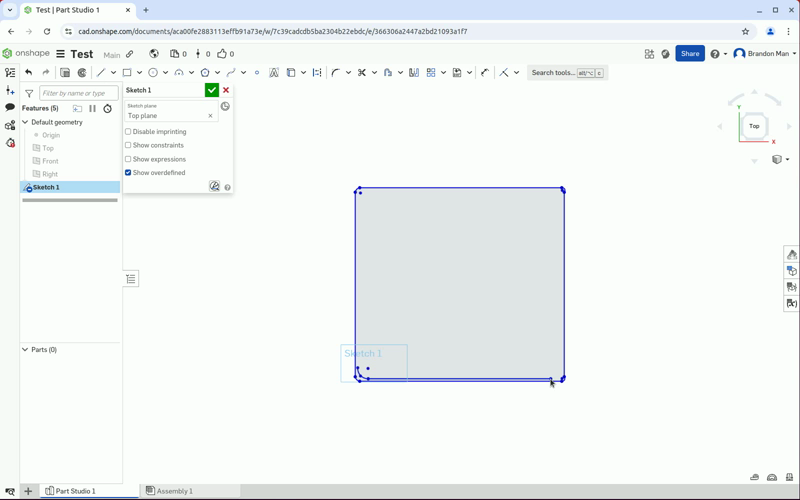
key(a)
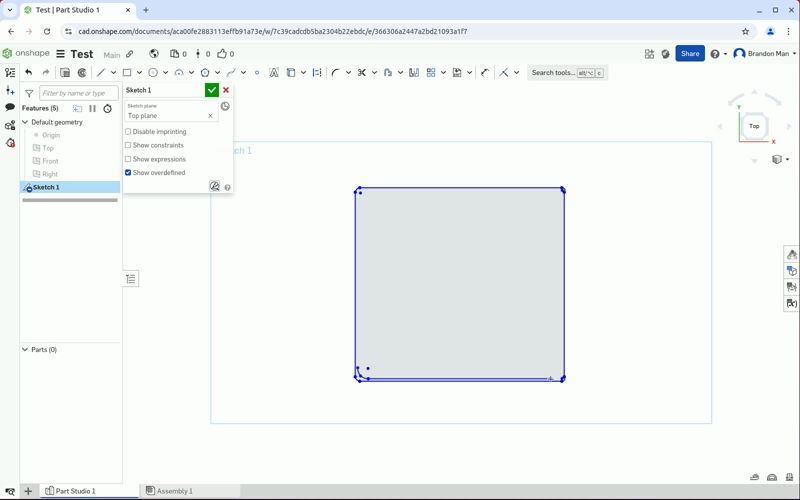
mouse_move(550, 378)
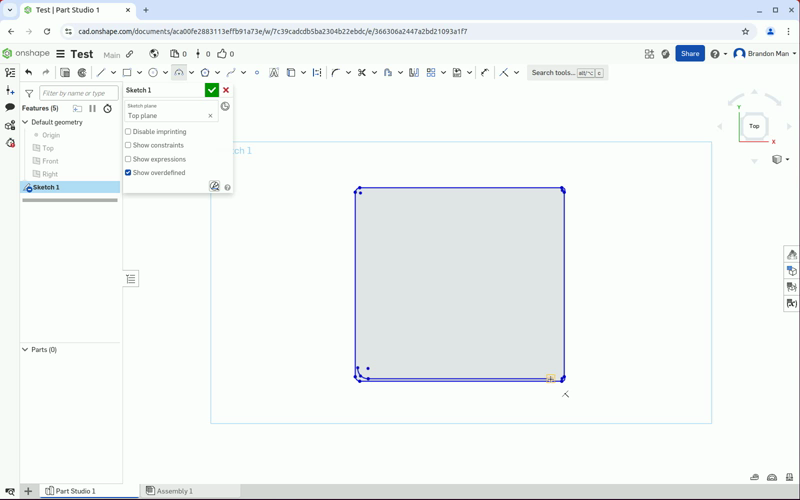
click(550, 378)
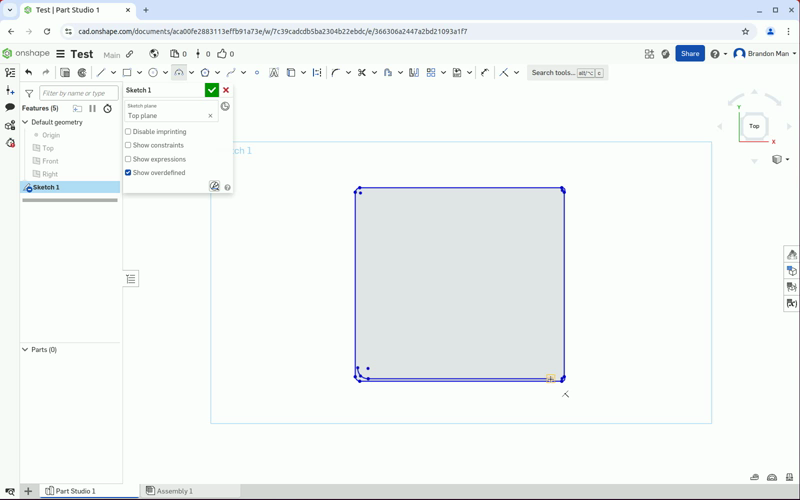
key_down(shift)
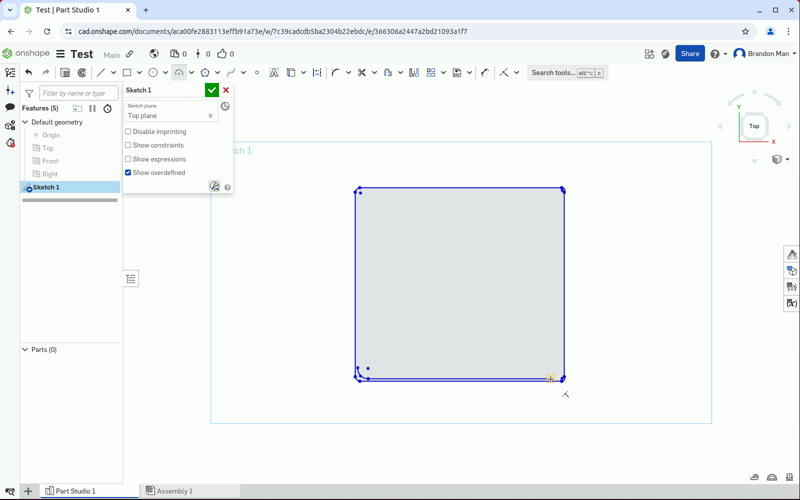
mouse_move(561, 367)
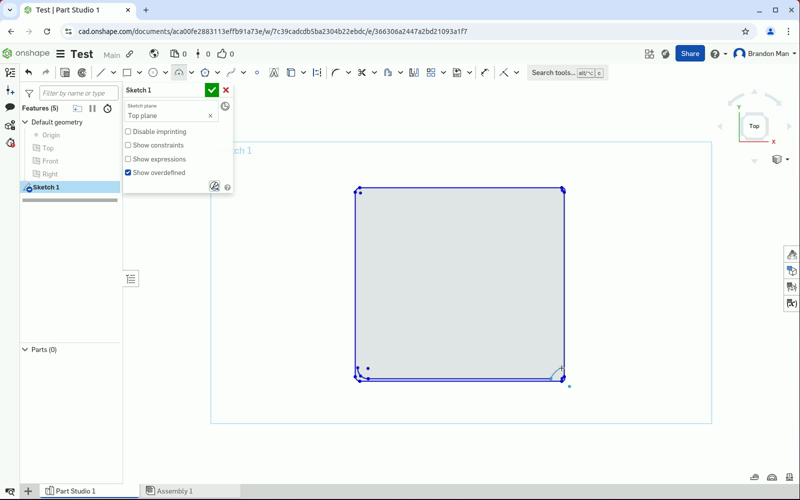
click(561, 367)
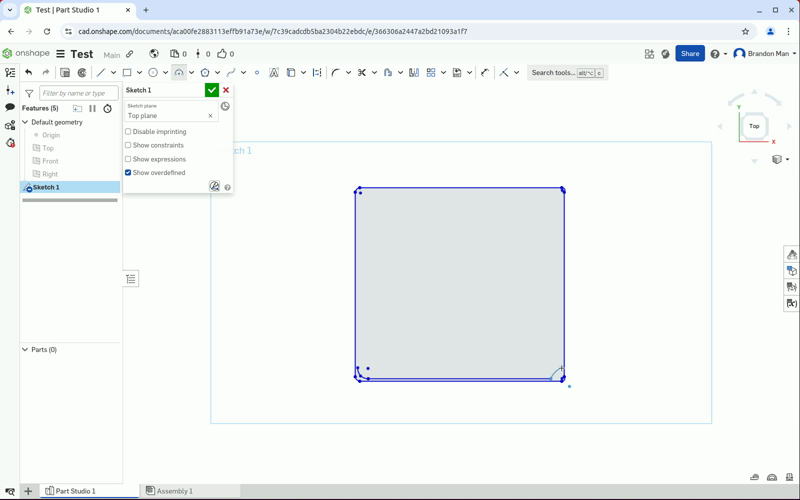
mouse_move(558, 375)
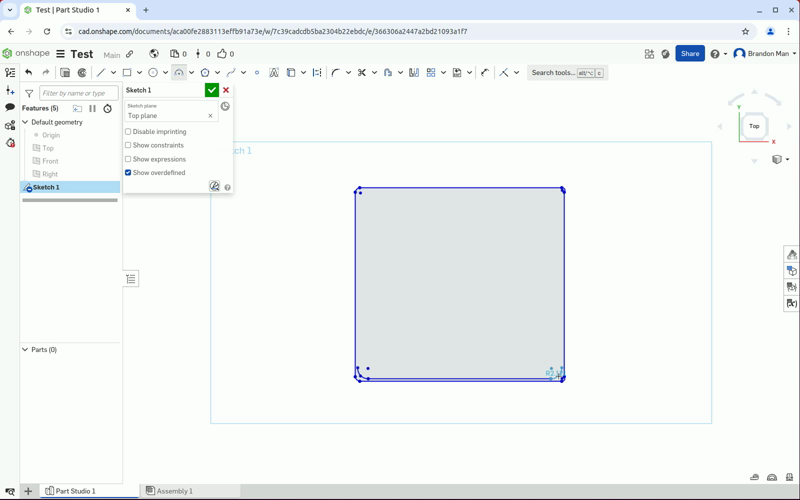
scroll(6)
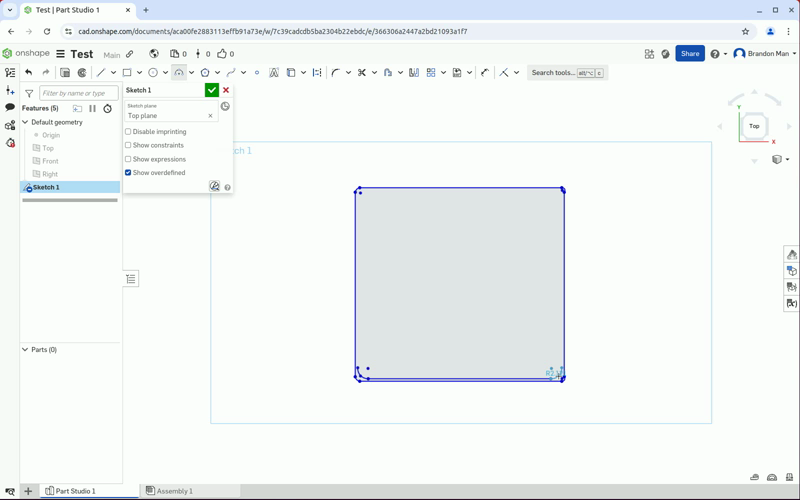
scroll(6)
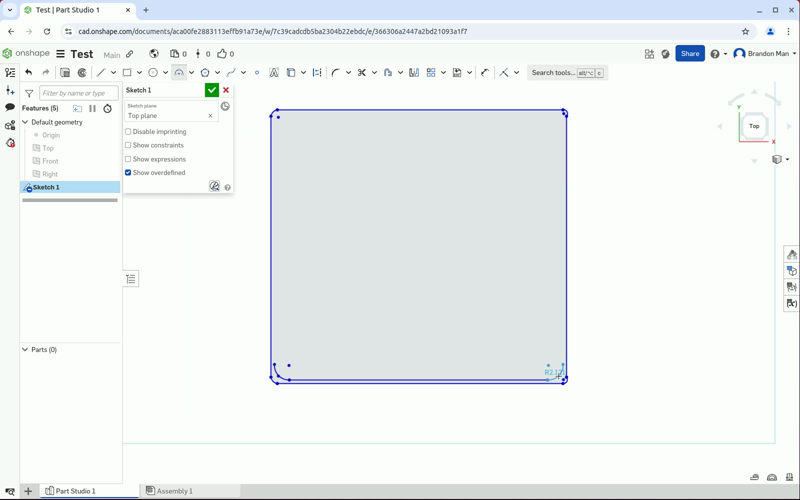
scroll(6)
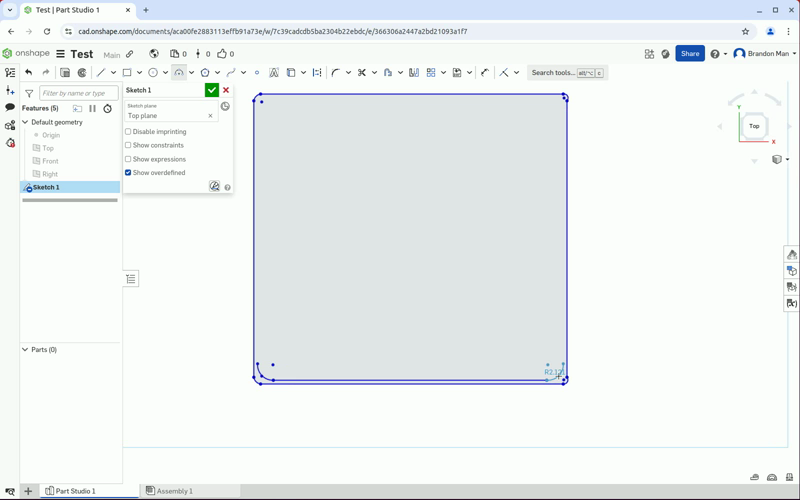
scroll(6)
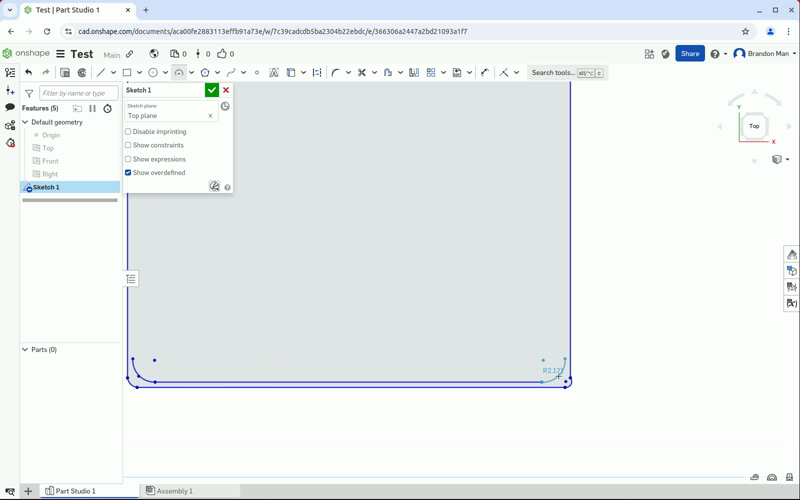
scroll(6)
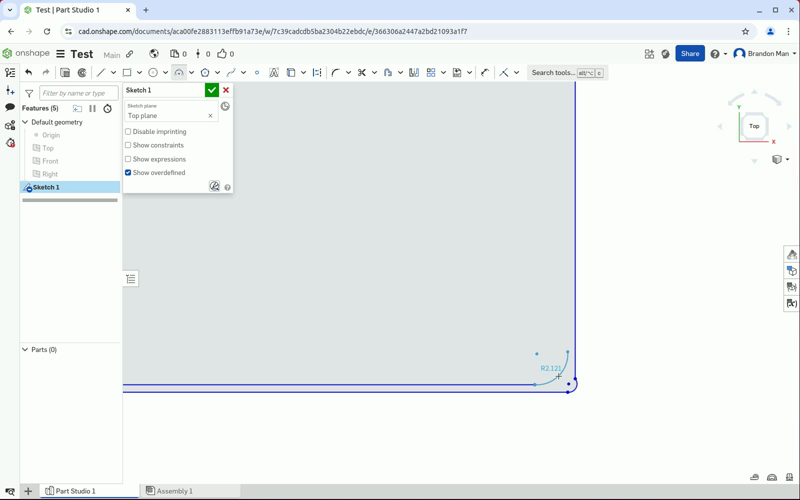
scroll(6)
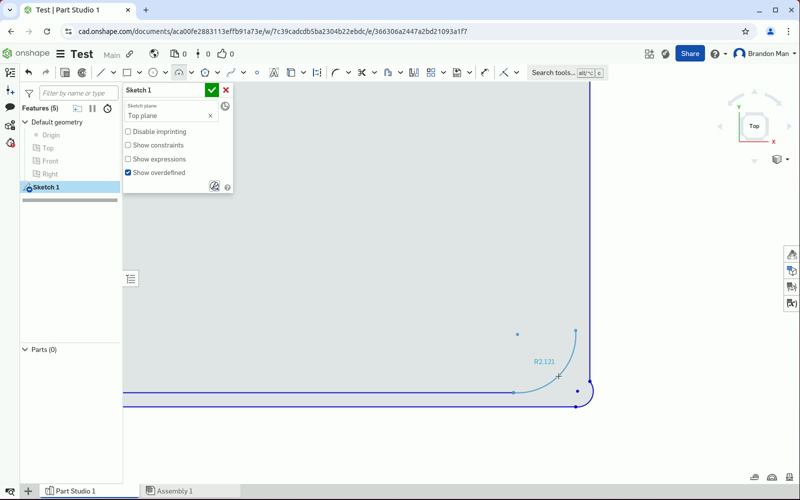
scroll(6)
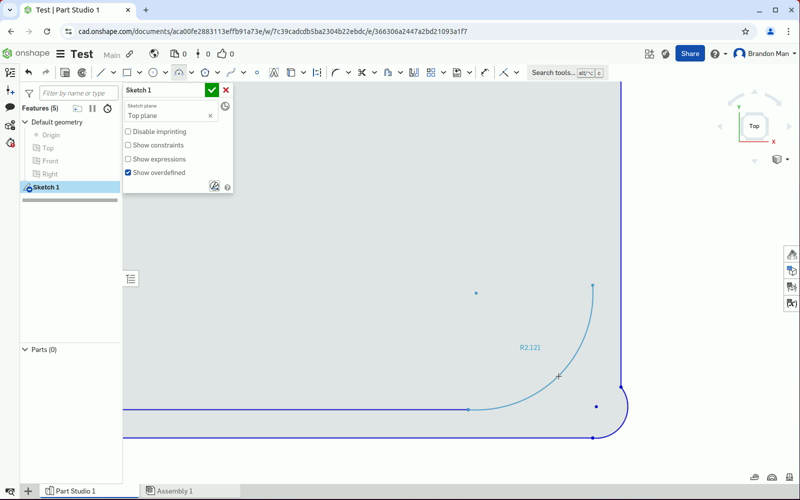
click(558, 375)
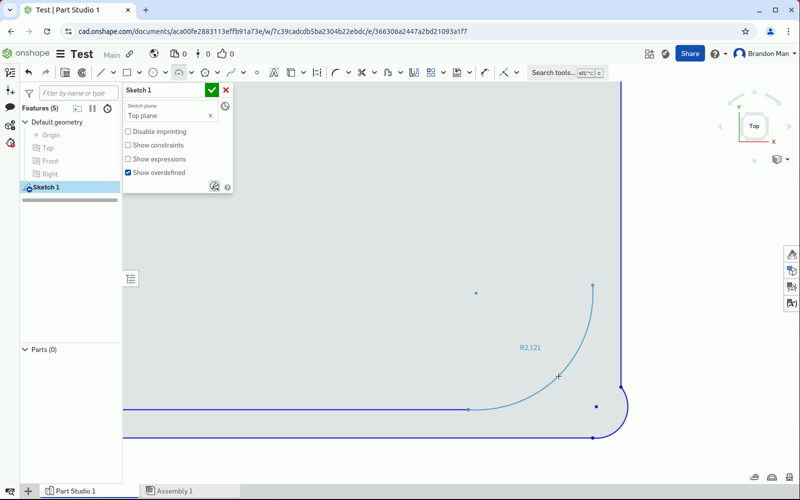
scroll(-6)
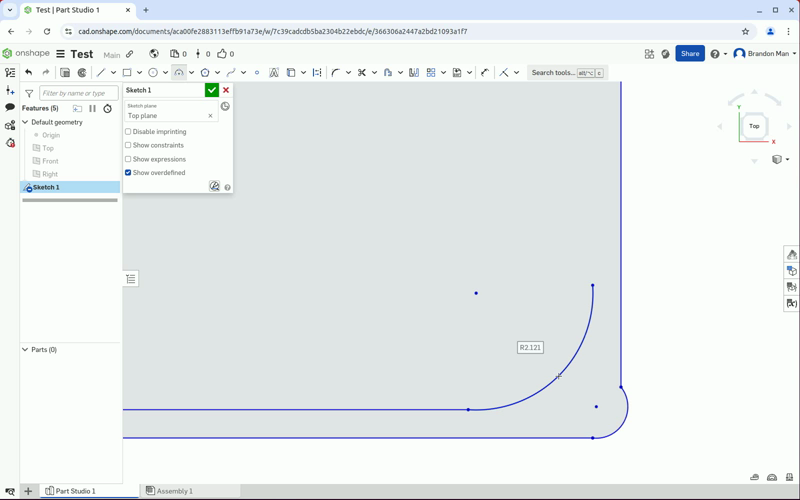
scroll(-6)
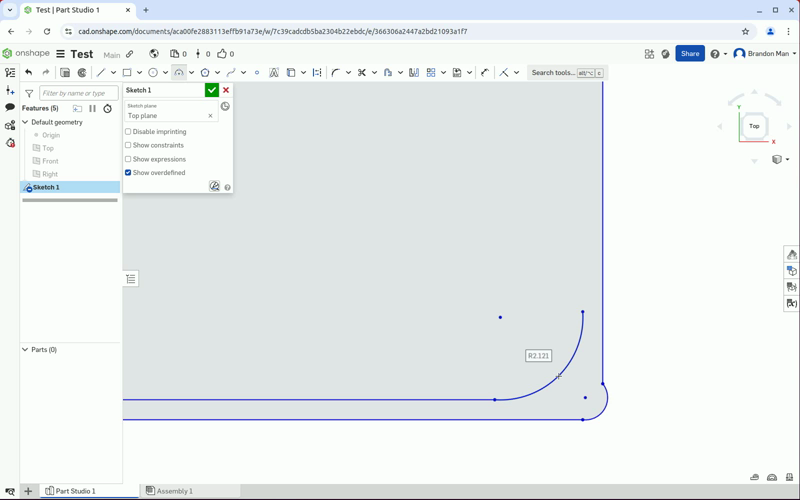
scroll(-6)
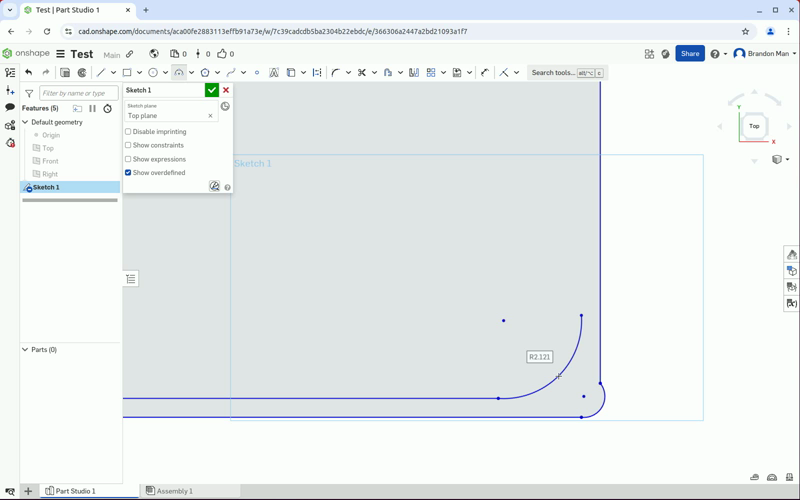
scroll(-6)
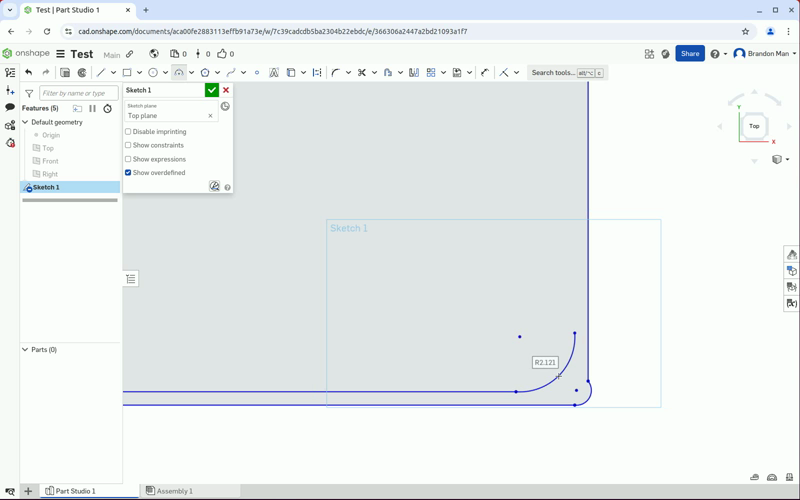
scroll(-6)
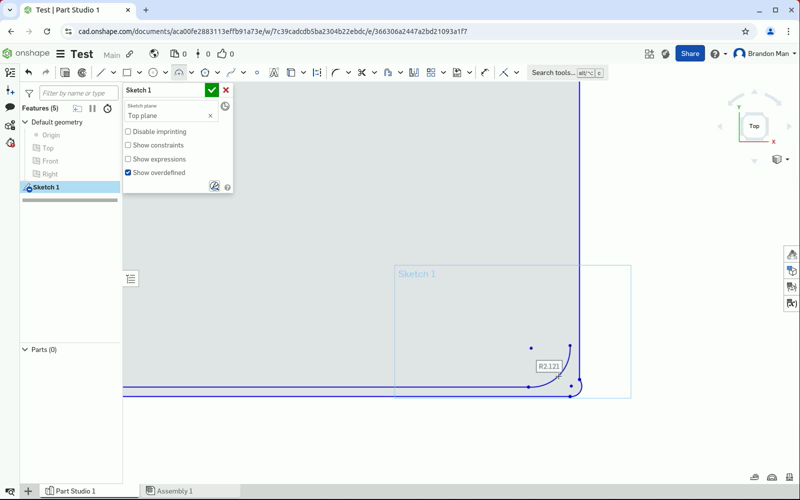
scroll(-6)
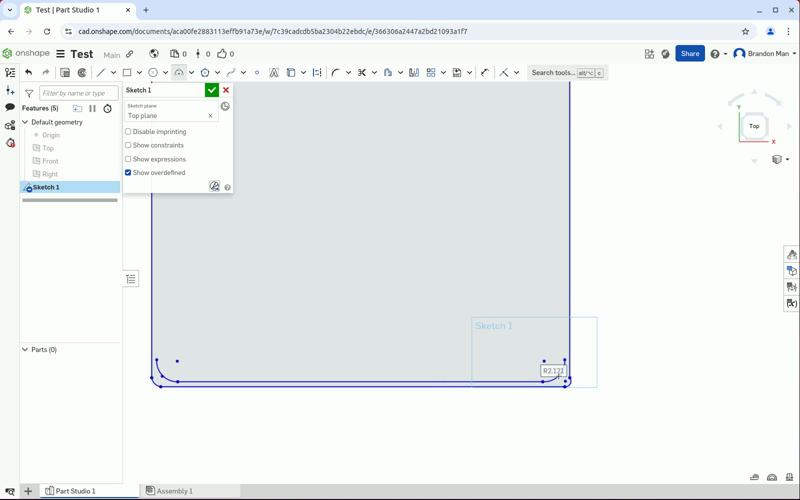
scroll(-6)
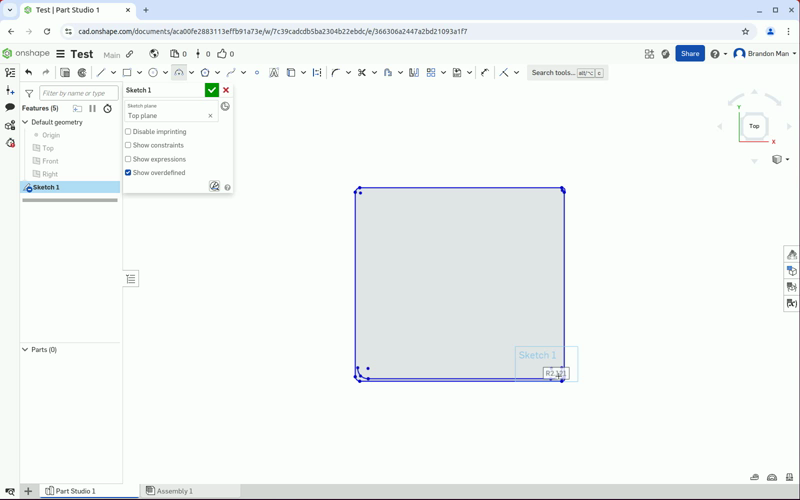
key_up(shift)
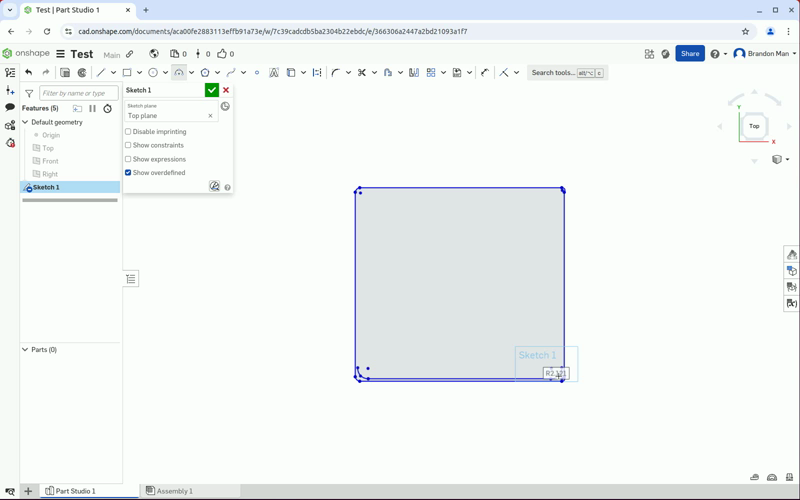
key(esc)
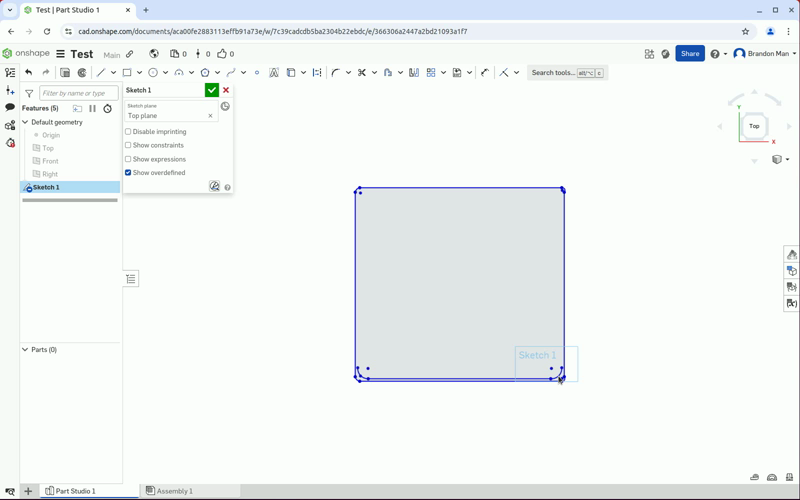
key(l)
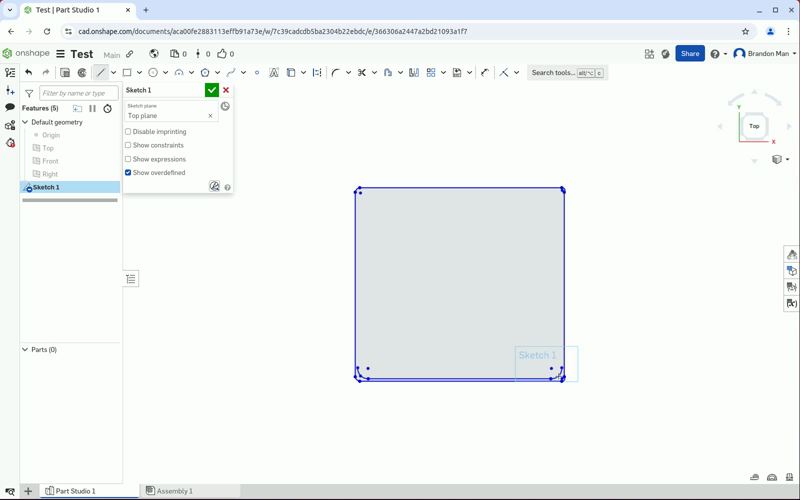
mouse_move(561, 367)
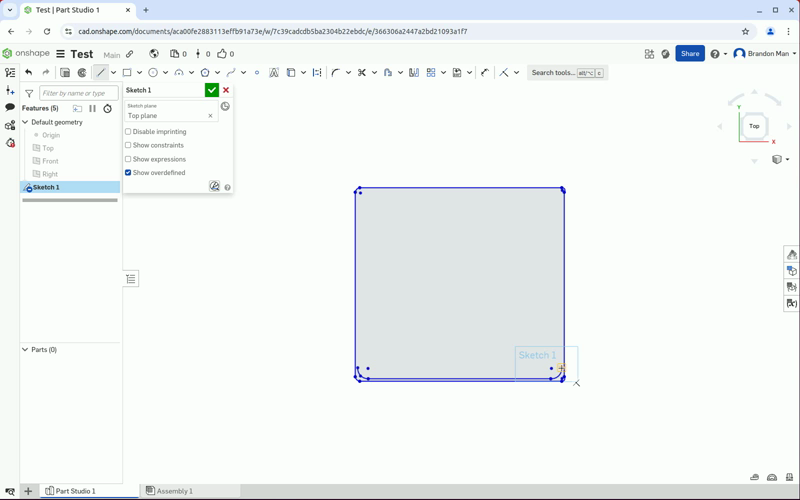
click(561, 367)
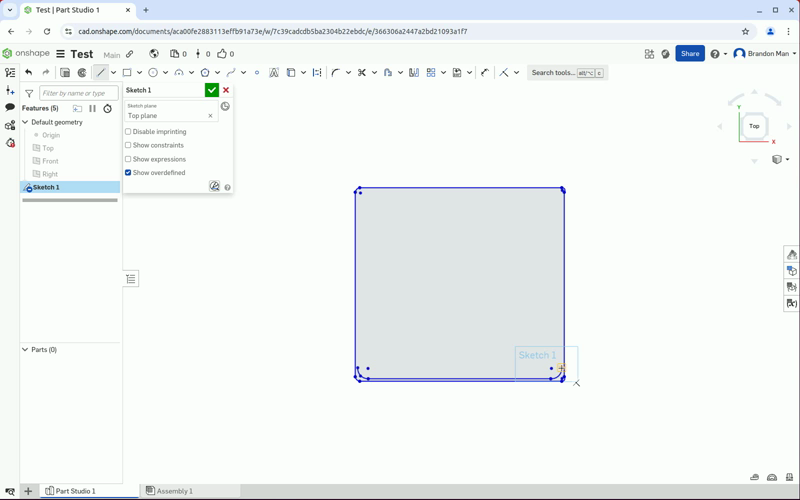
key_down(shift)
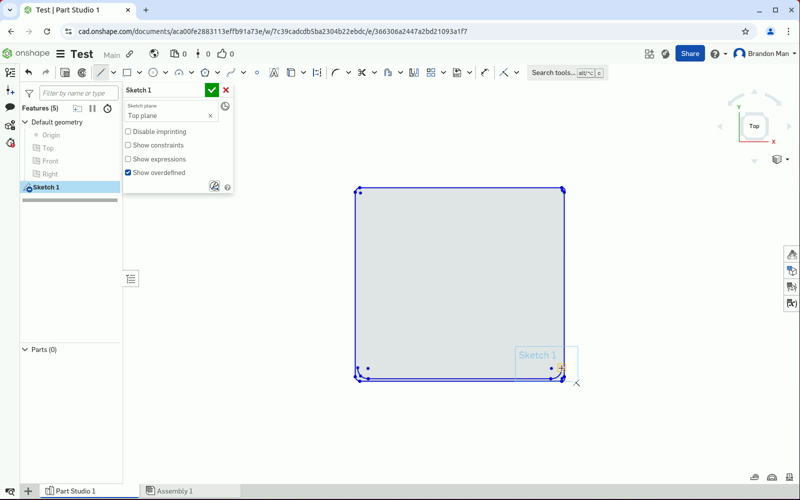
mouse_move(561, 201)
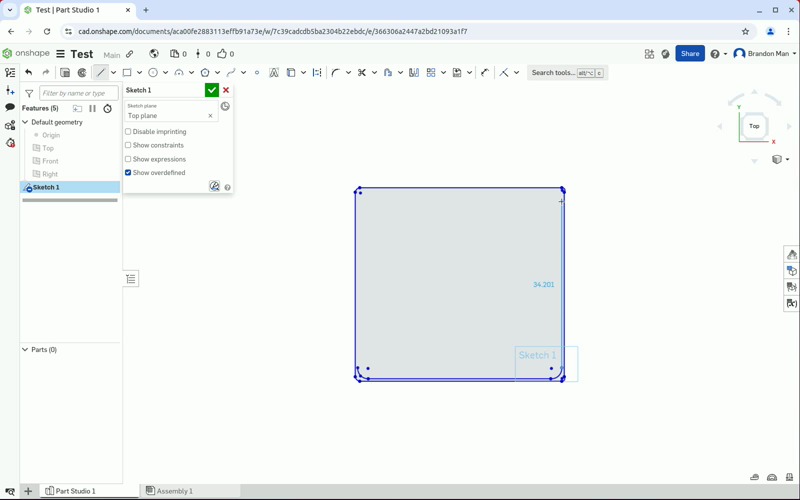
click(561, 201)
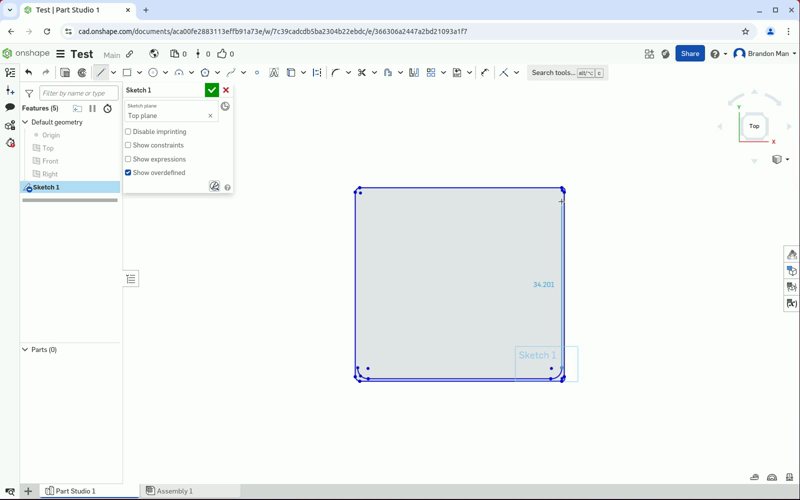
key_up(shift)
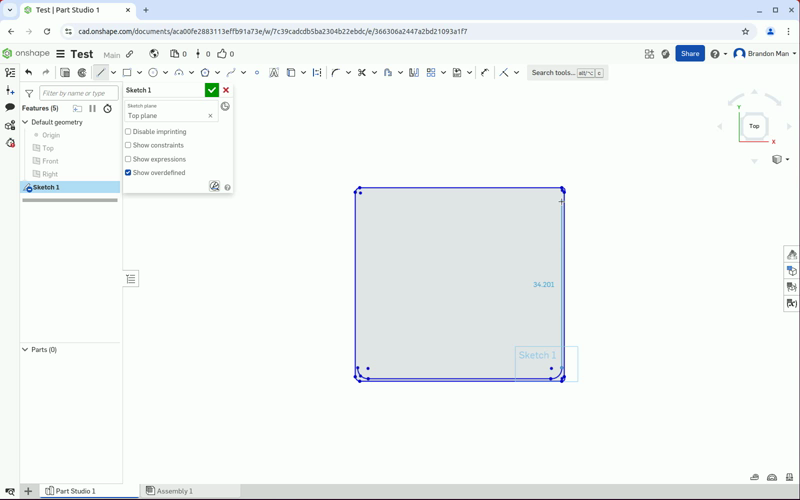
key(esc)
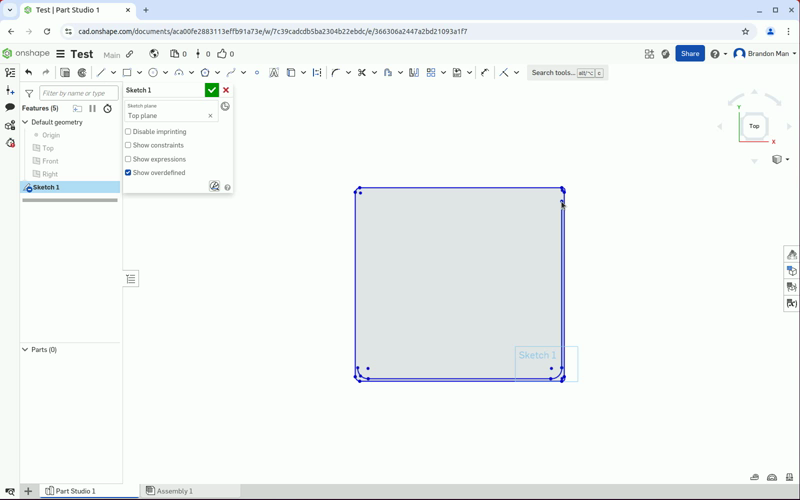
key(a)
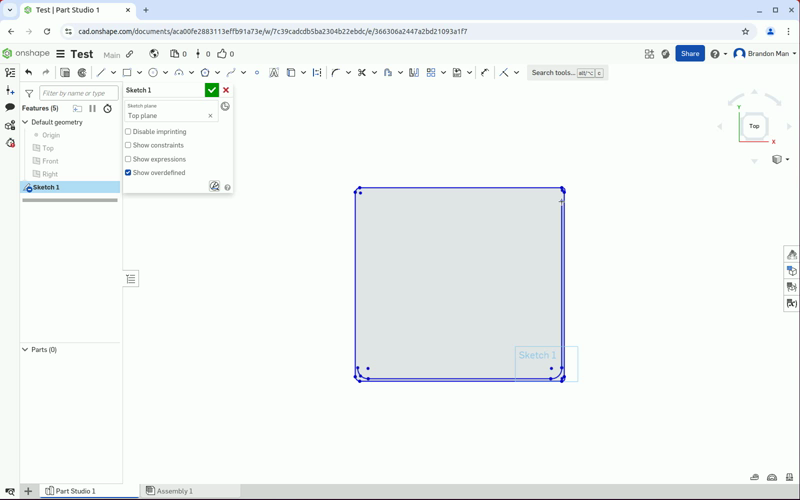
mouse_move(561, 201)
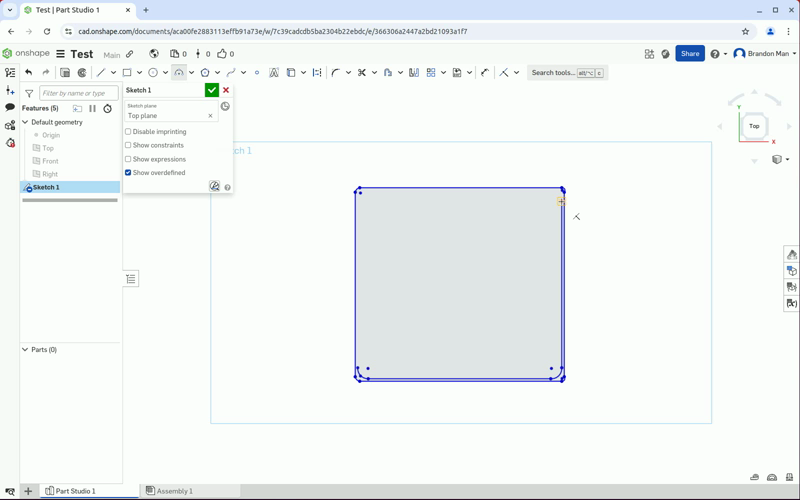
click(561, 201)
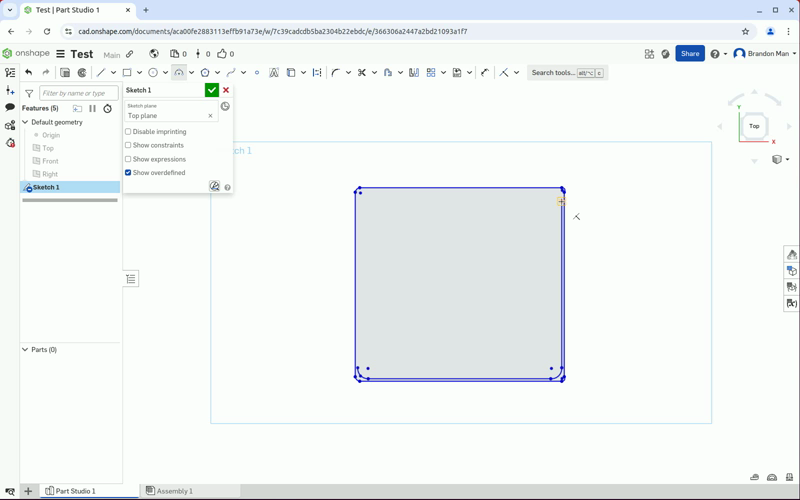
key_down(shift)
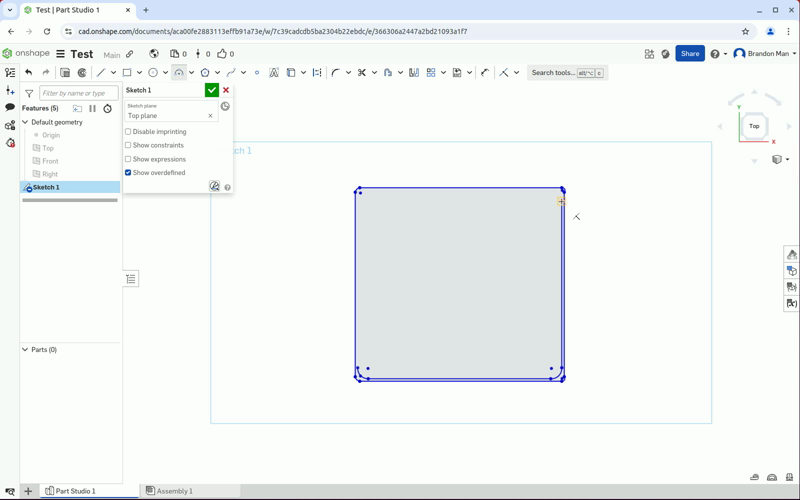
mouse_move(550, 189)
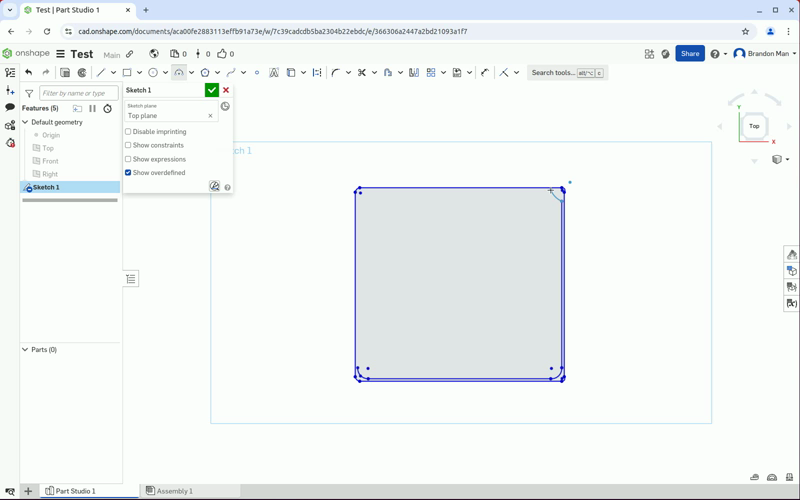
click(550, 189)
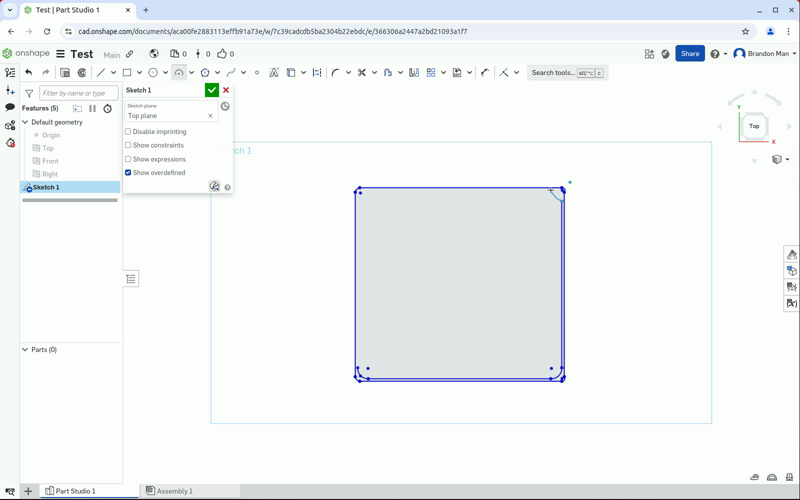
mouse_move(558, 193)
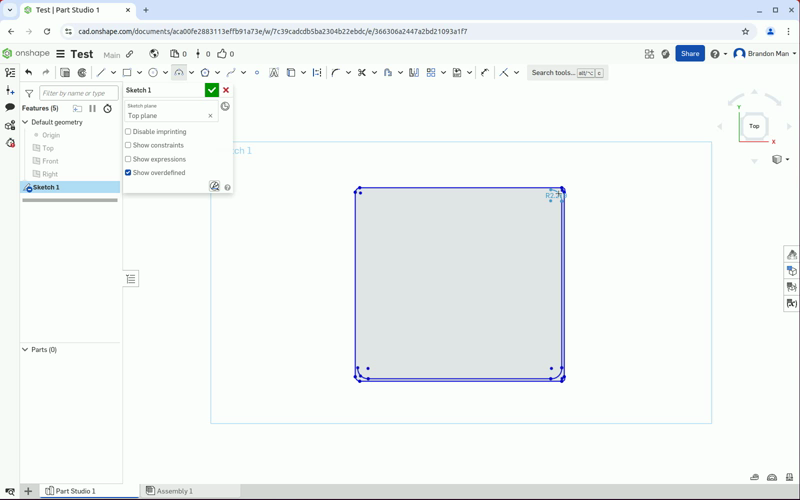
scroll(6)
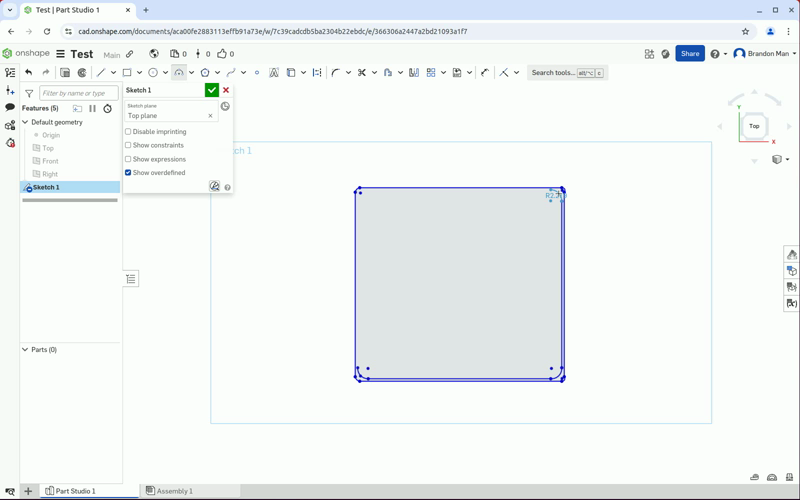
scroll(6)
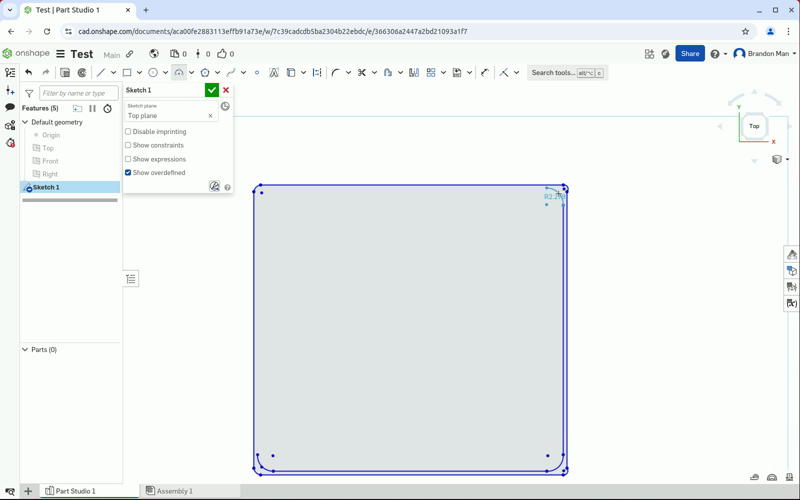
scroll(6)
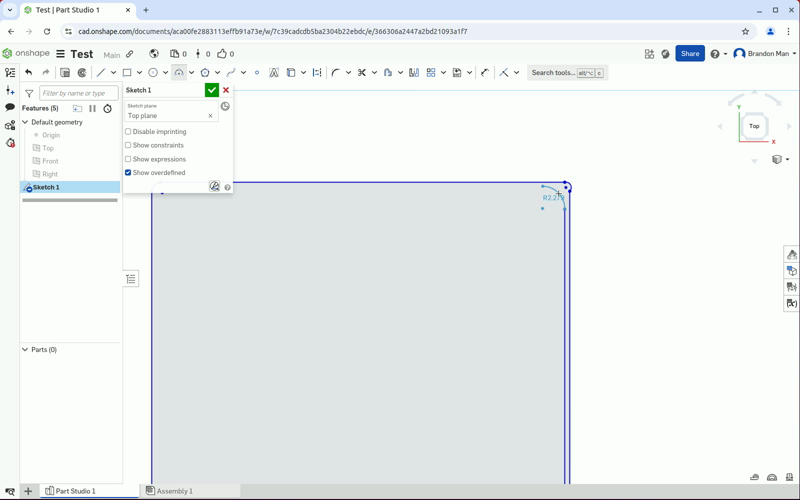
scroll(6)
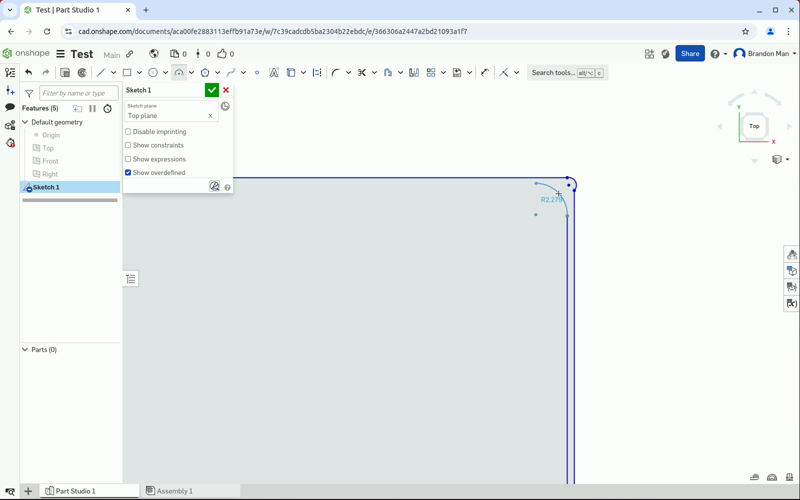
scroll(6)
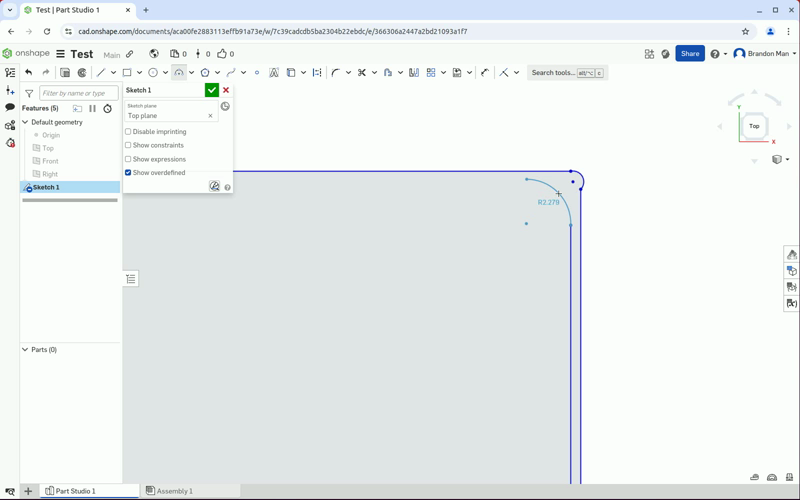
scroll(6)
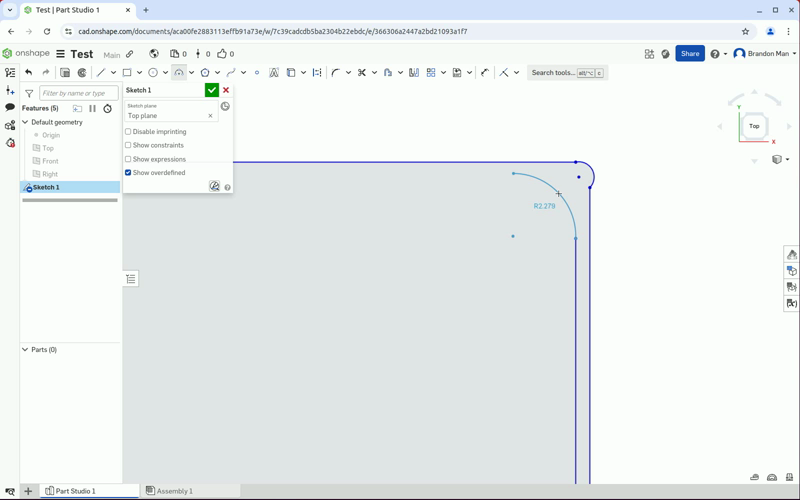
scroll(6)
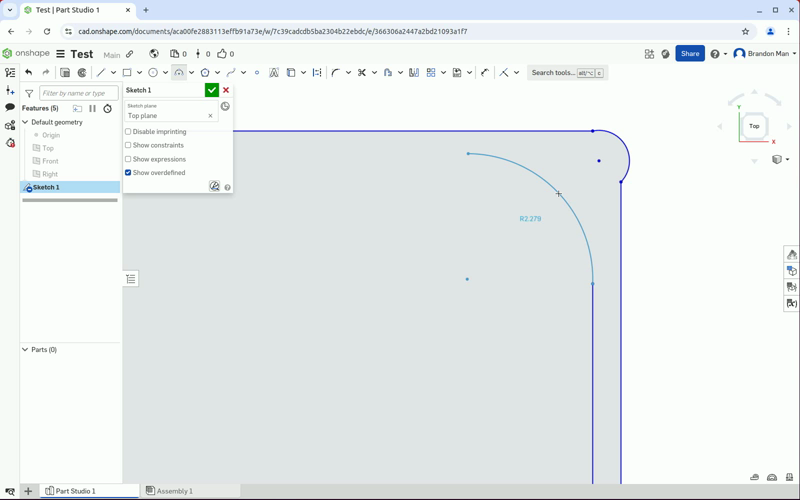
click(558, 193)
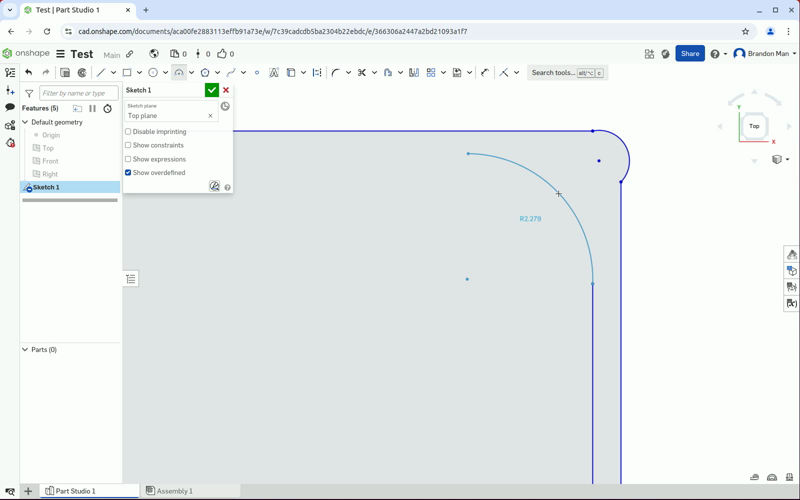
scroll(-6)
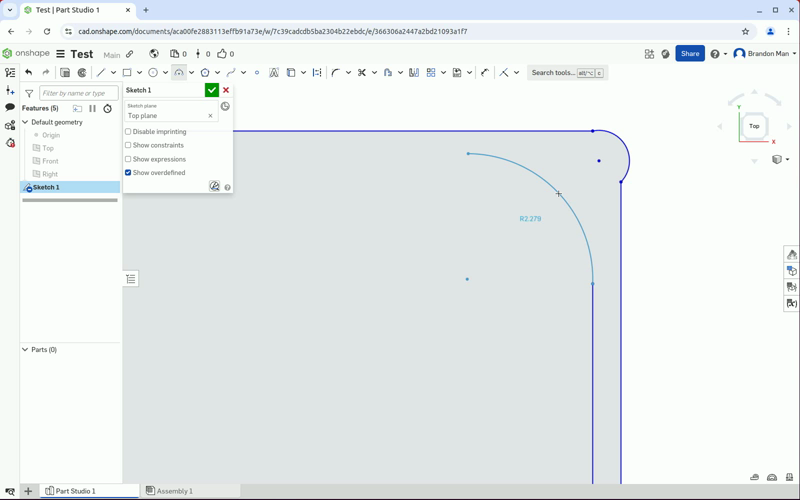
scroll(-6)
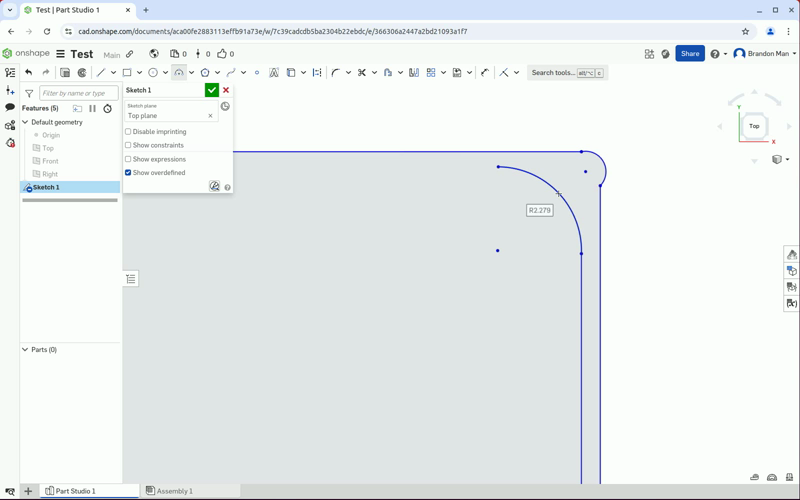
scroll(-6)
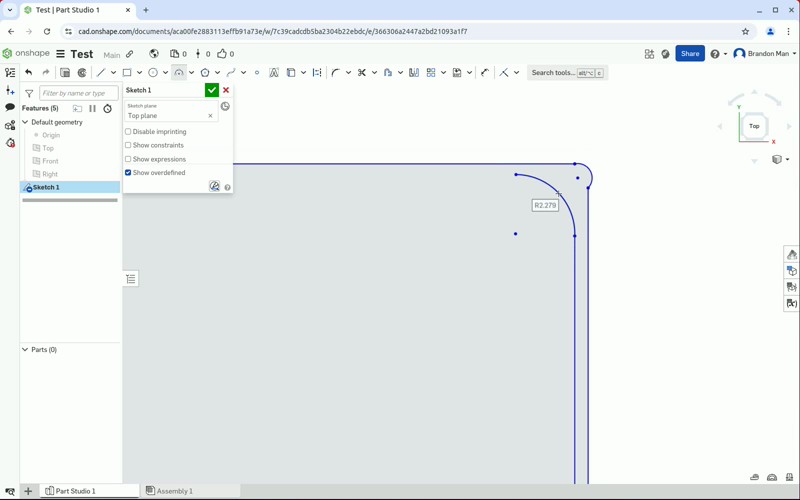
scroll(-6)
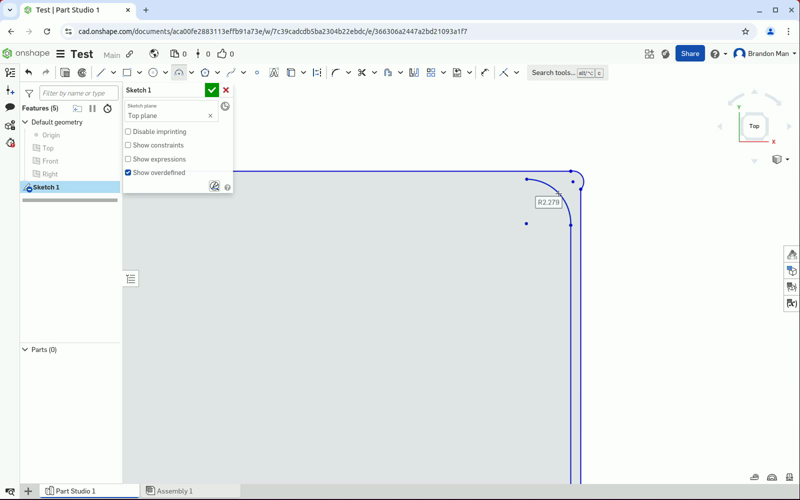
scroll(-6)
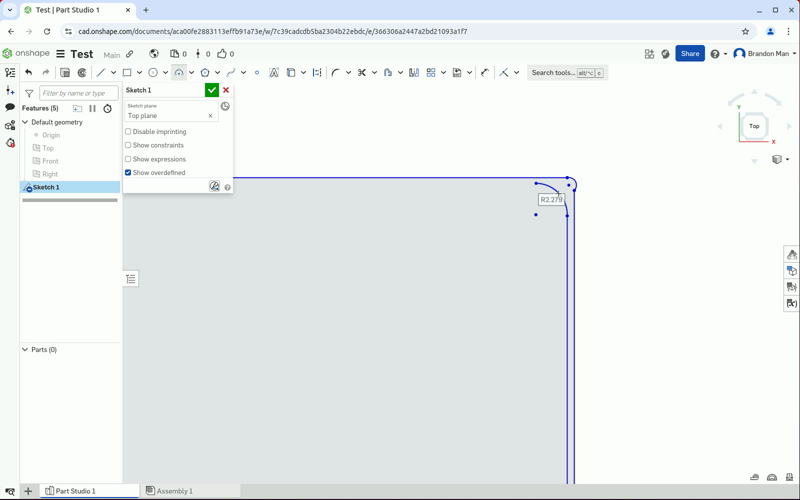
scroll(-6)
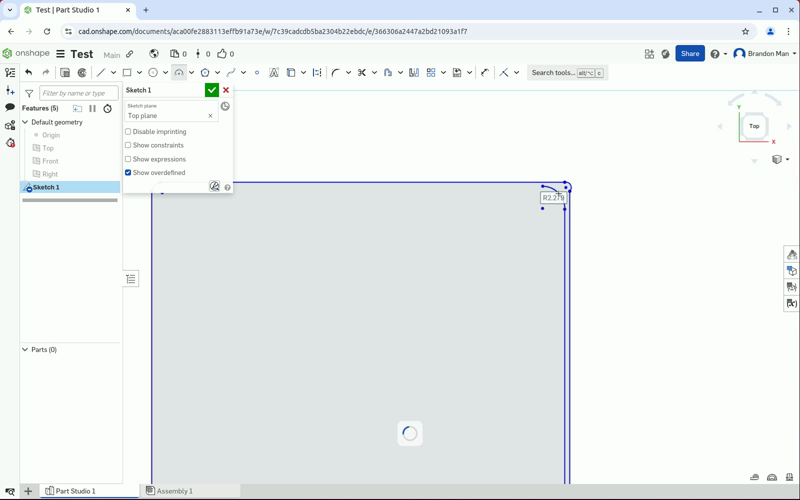
scroll(-6)
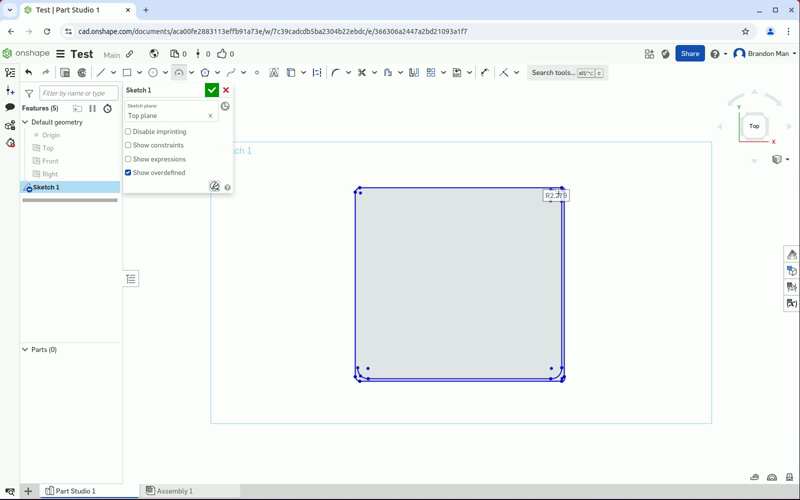
key_up(shift)
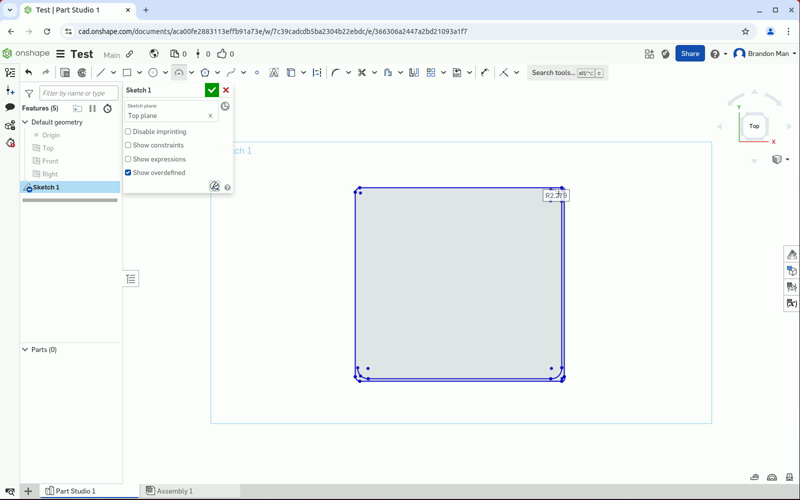
key(esc)
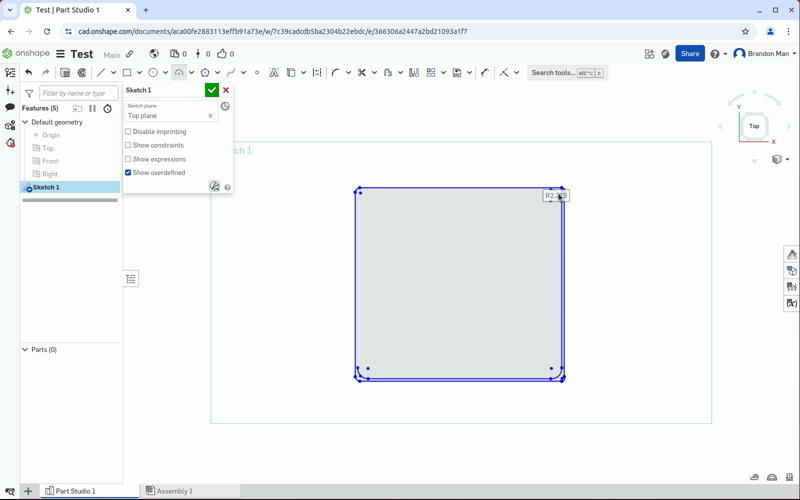
key(l)
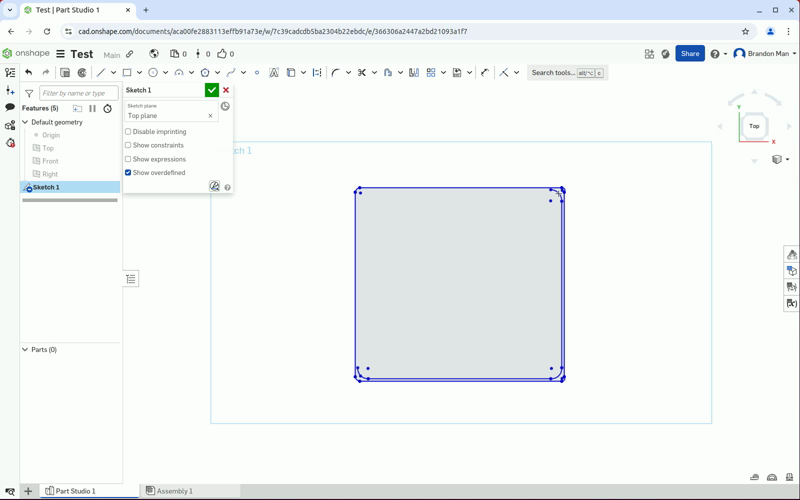
mouse_move(550, 189)
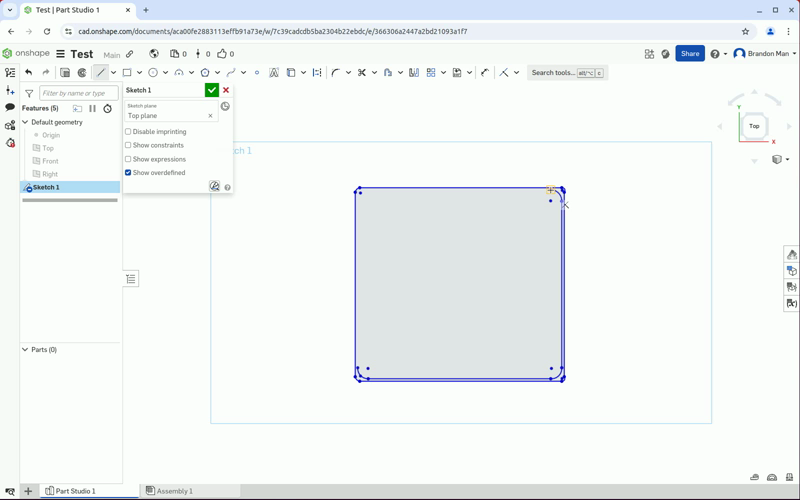
click(550, 189)
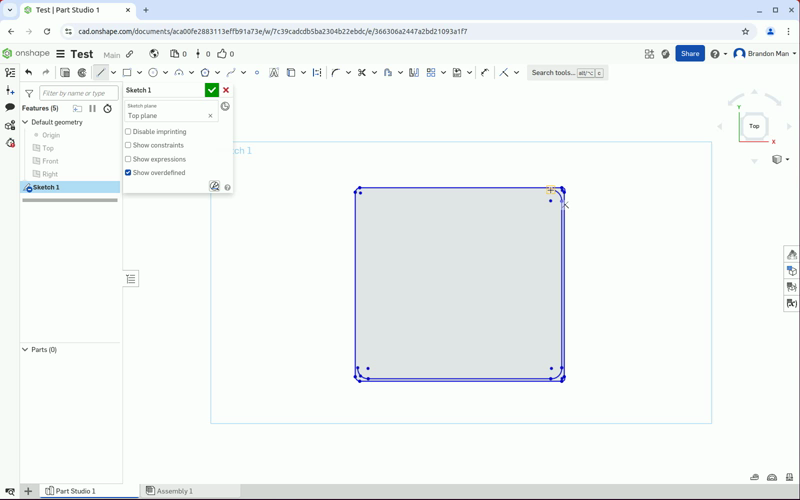
key_down(shift)
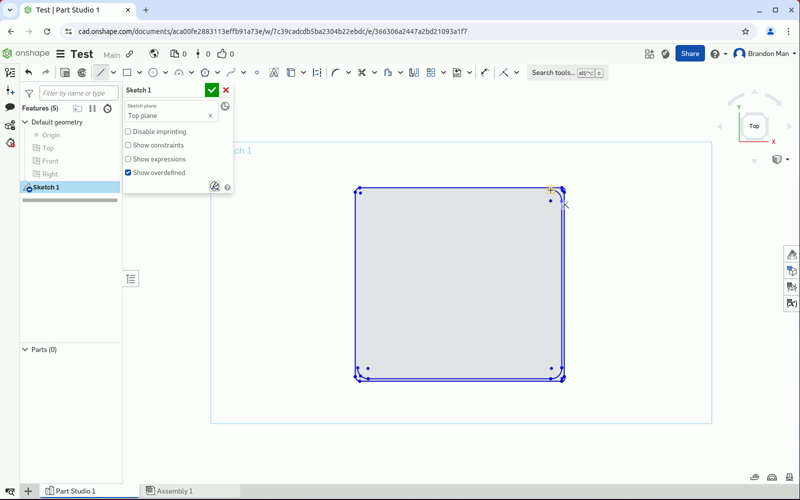
mouse_move(368, 189)
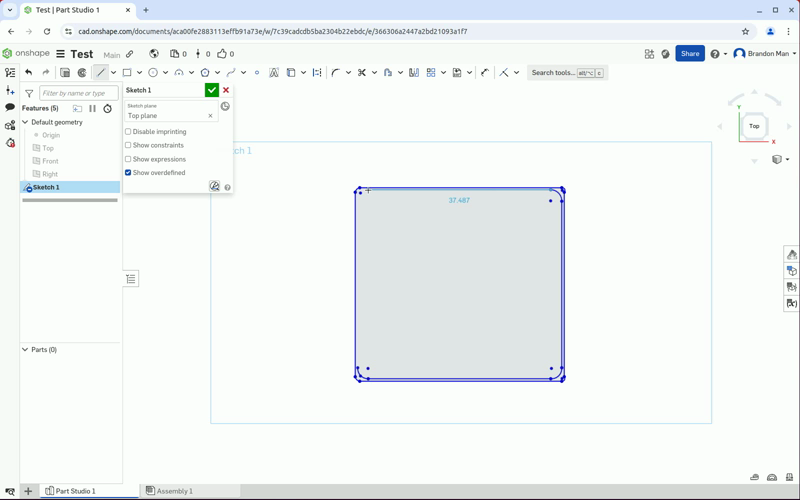
click(368, 189)
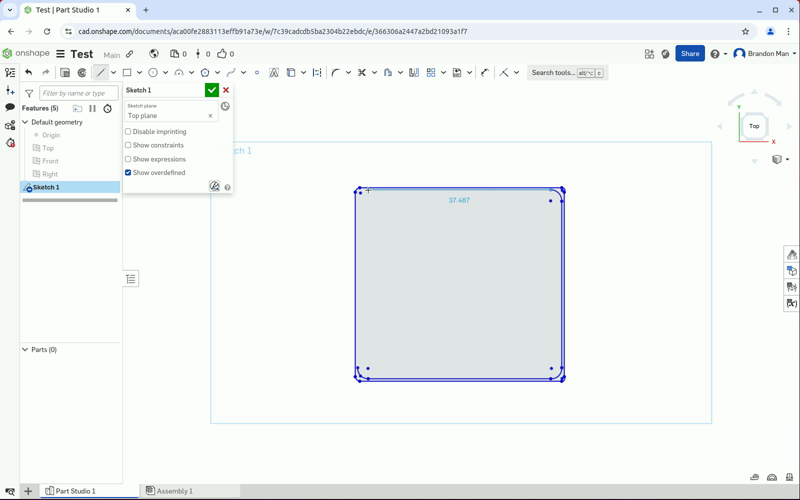
key_up(shift)
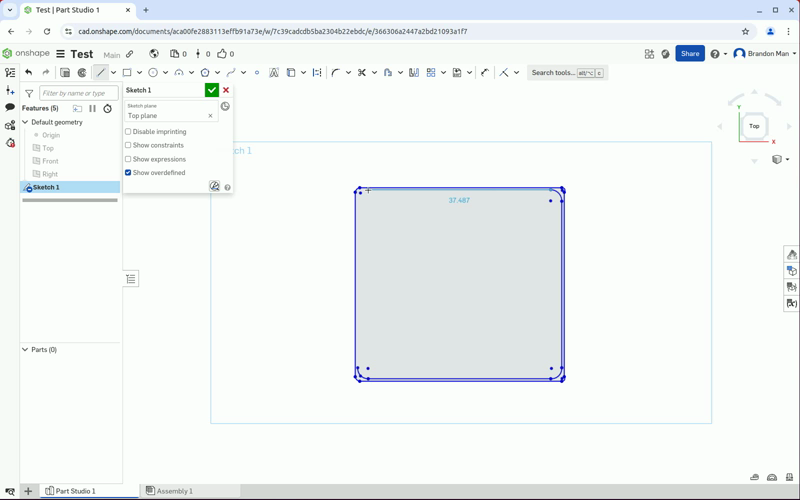
key(esc)
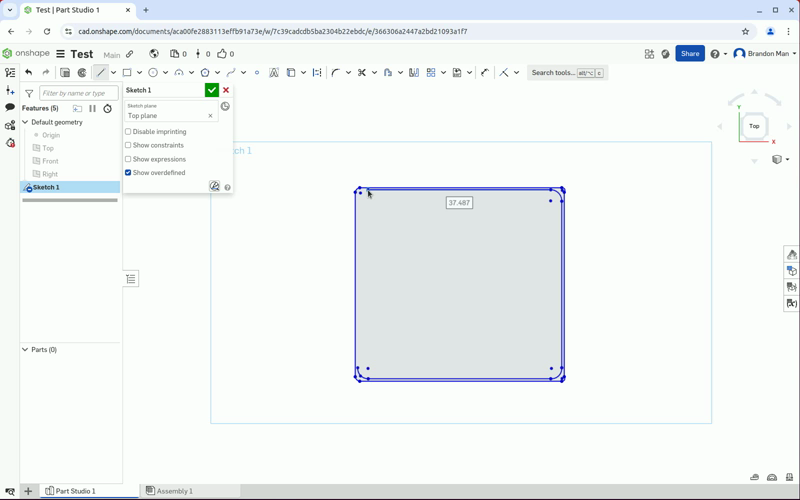
key(a)
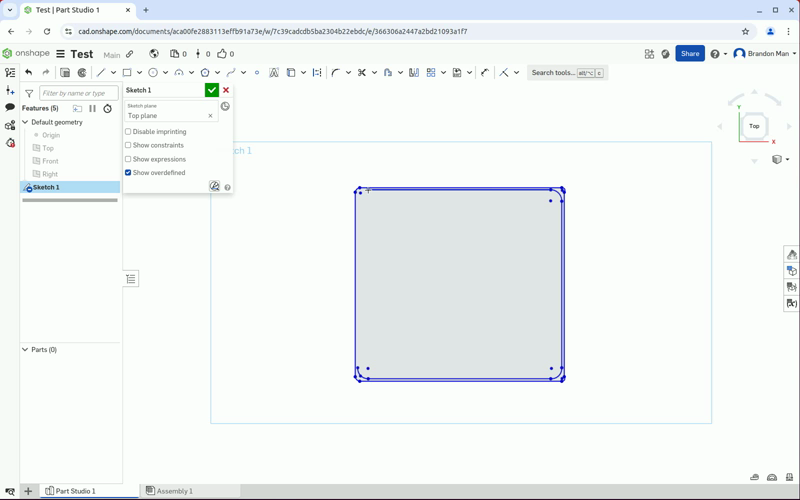
mouse_move(368, 189)
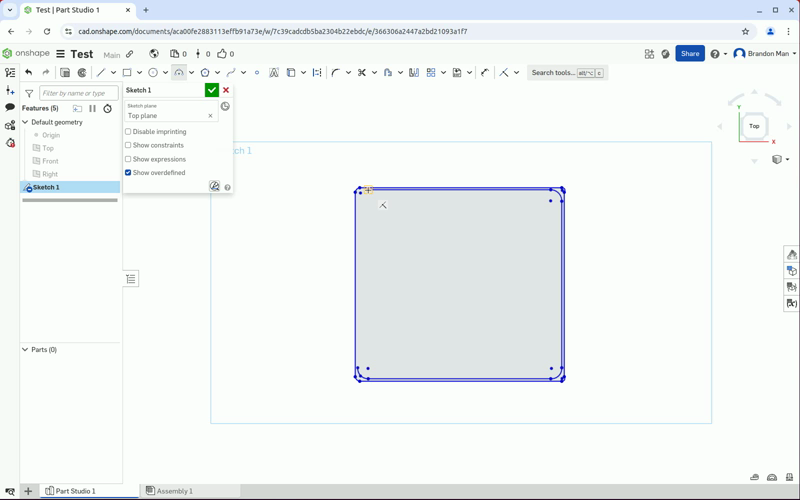
click(368, 189)
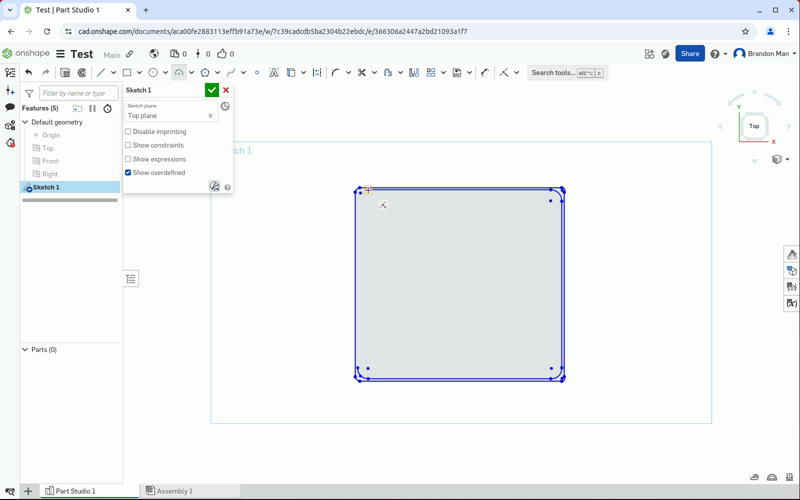
key_down(shift)
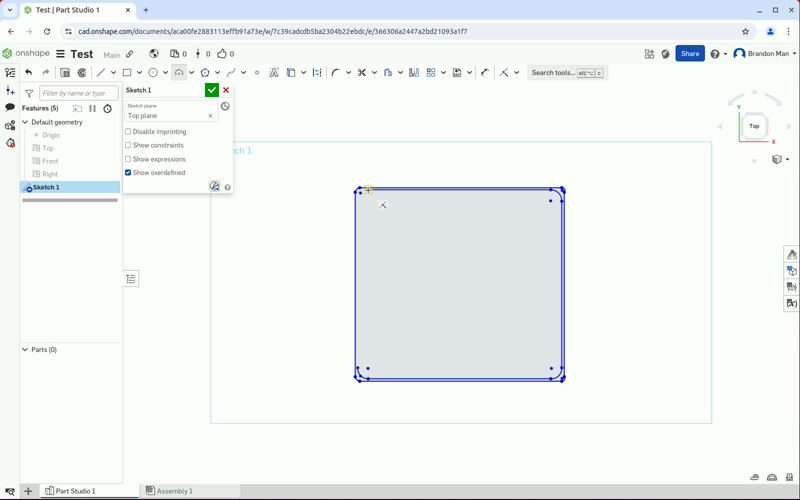
mouse_move(357, 201)
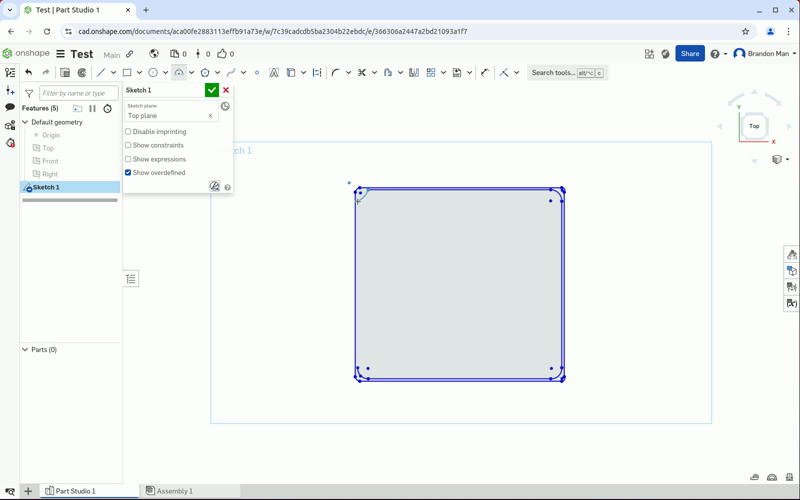
click(357, 201)
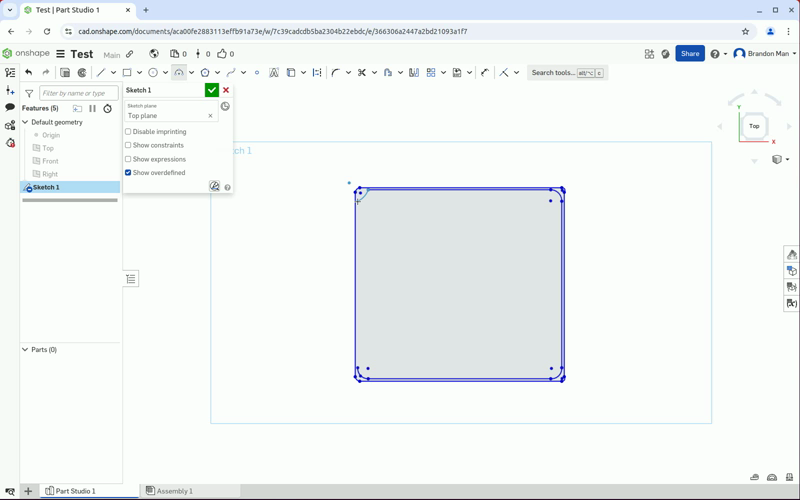
mouse_move(360, 193)
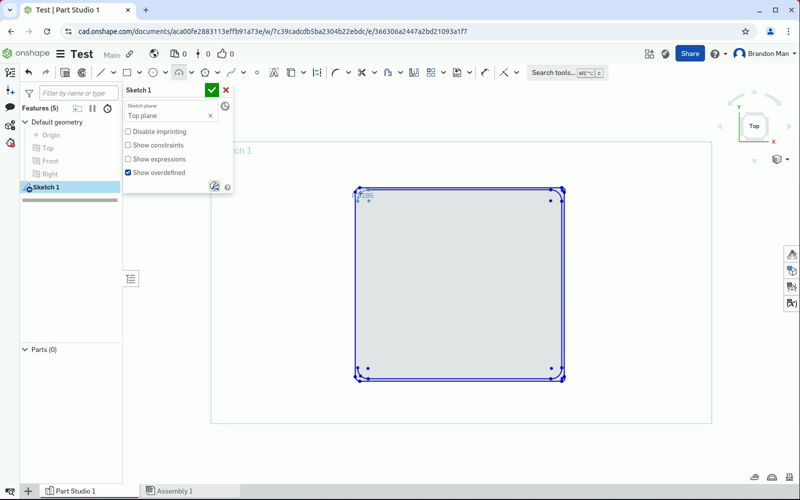
scroll(6)
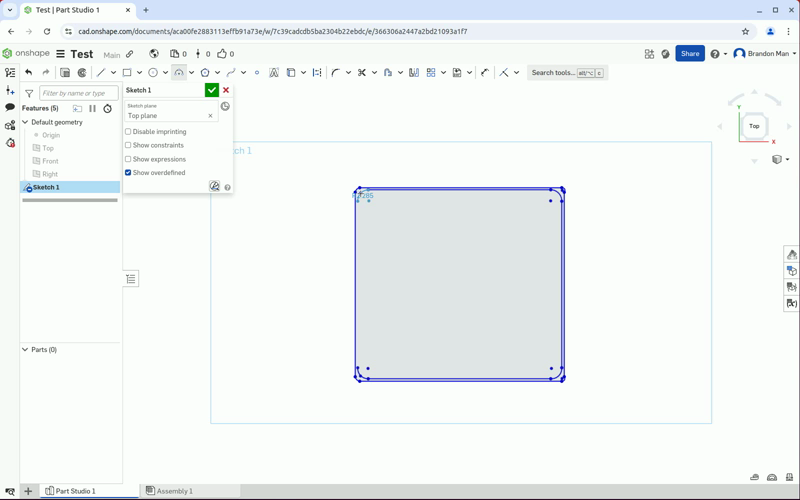
scroll(6)
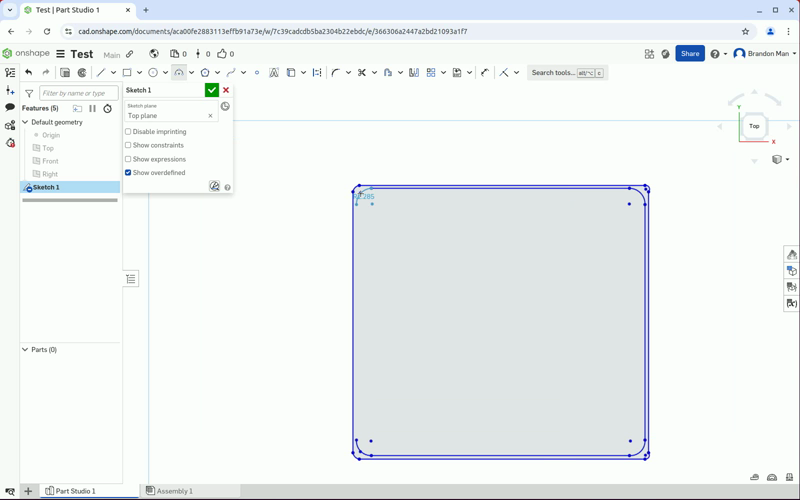
scroll(6)
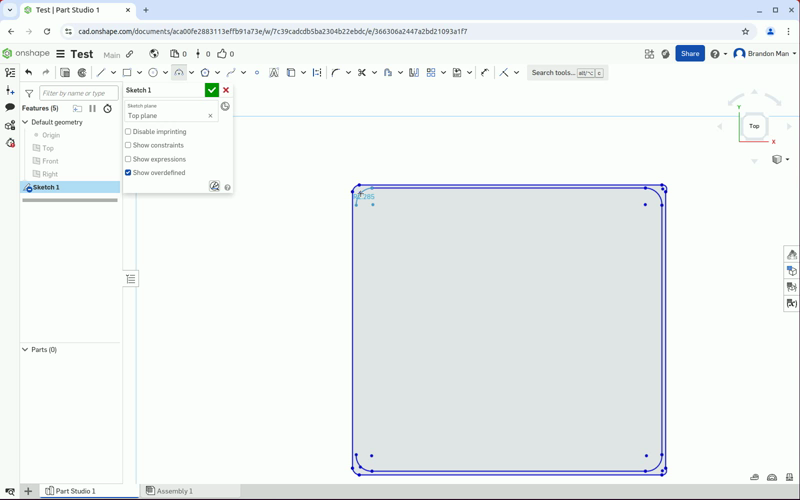
scroll(6)
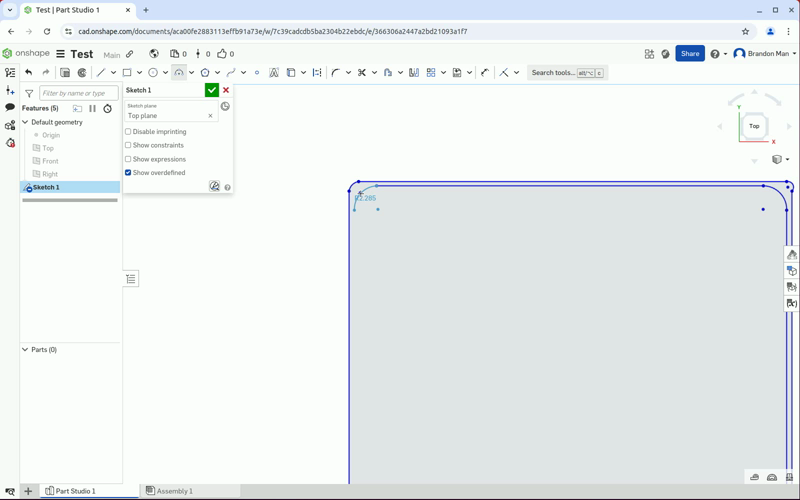
scroll(6)
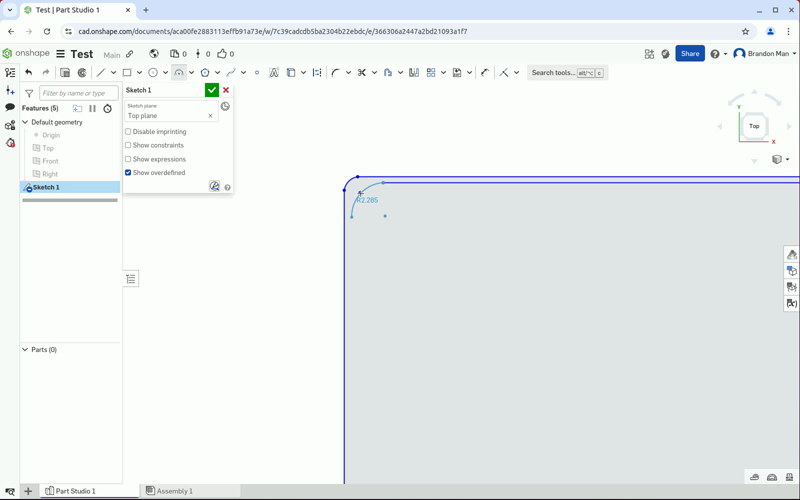
scroll(6)
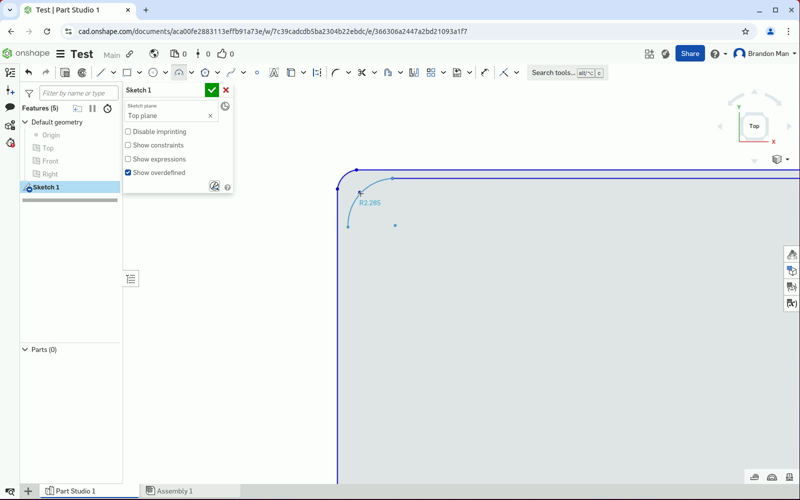
scroll(6)
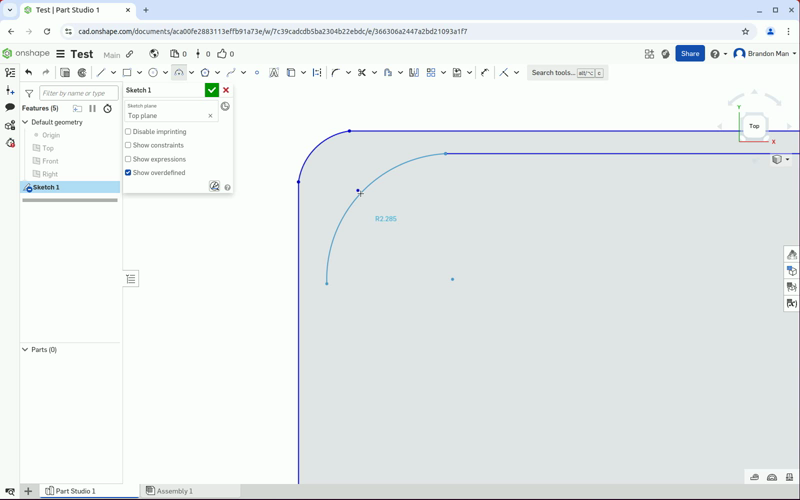
click(360, 193)
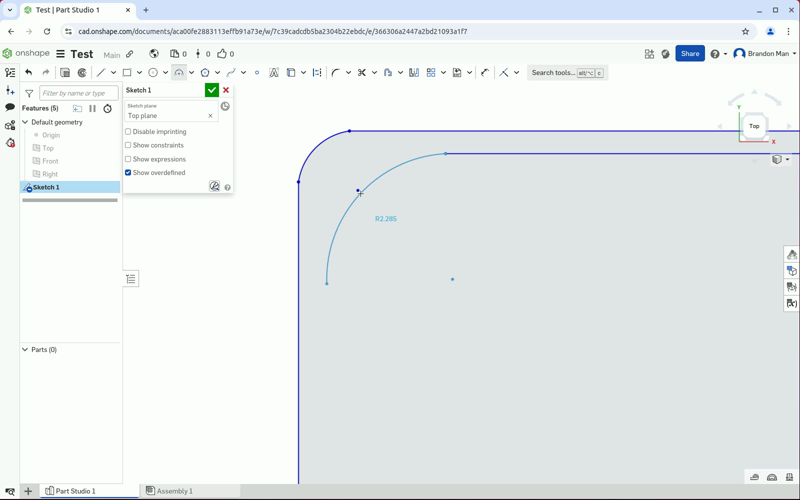
scroll(-6)
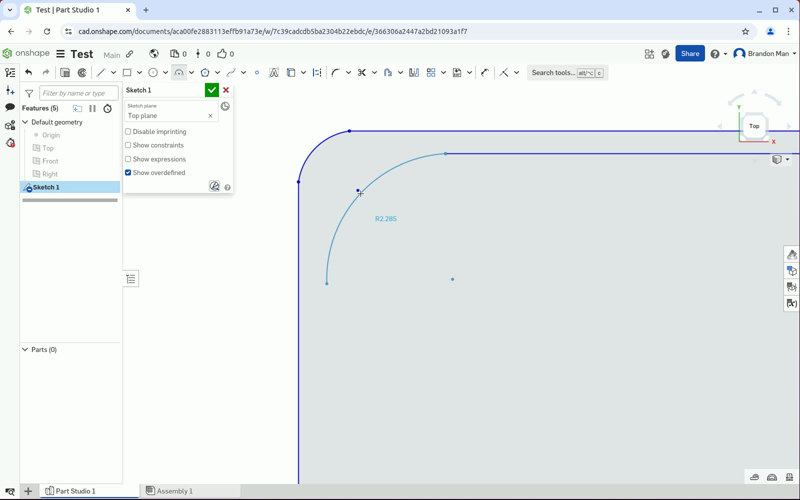
scroll(-6)
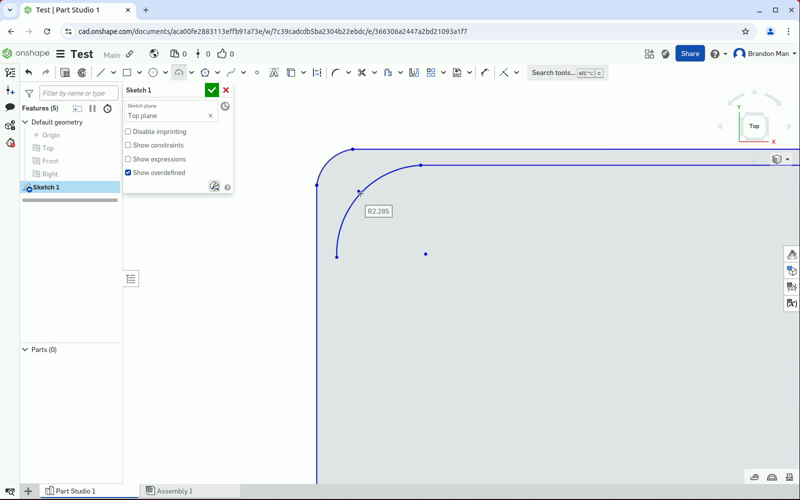
scroll(-6)
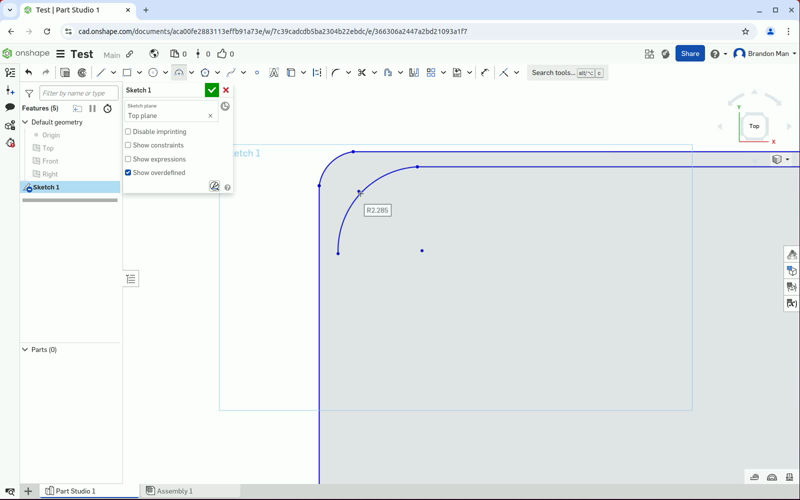
scroll(-6)
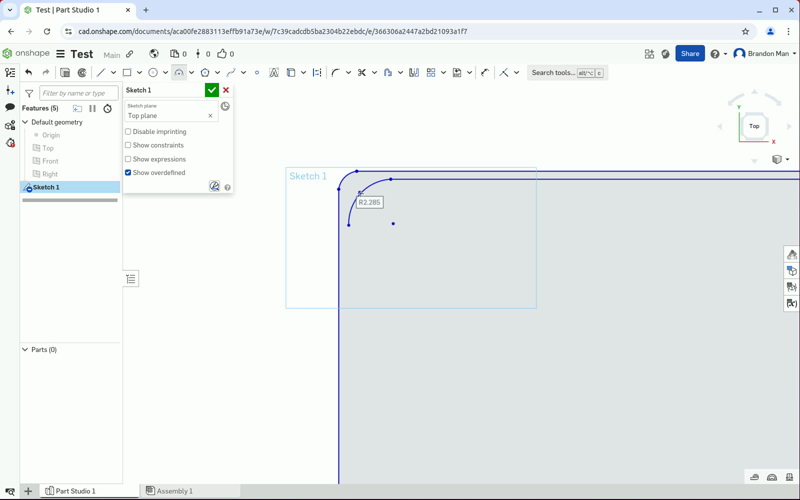
scroll(-6)
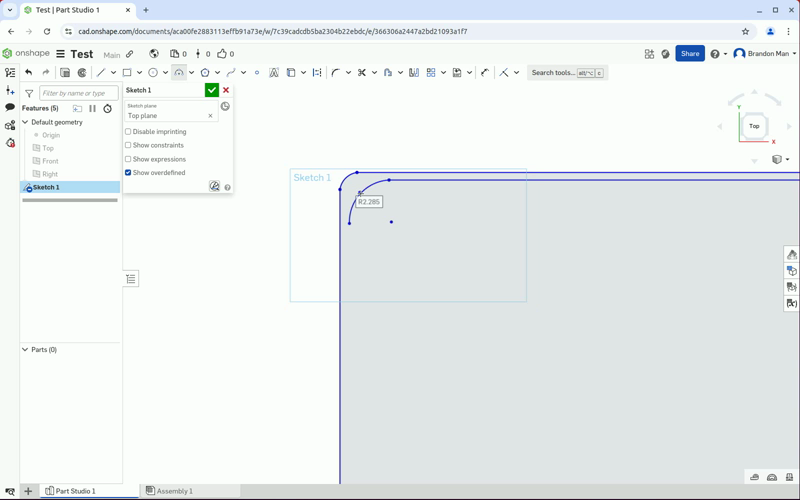
scroll(-6)
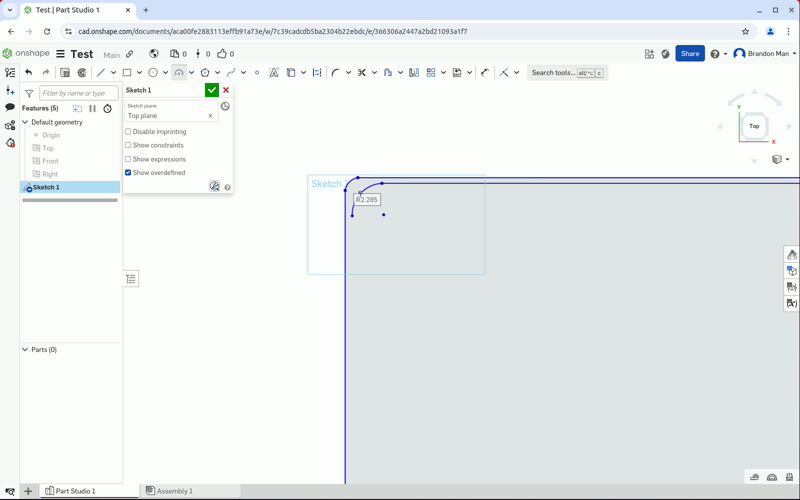
scroll(-6)
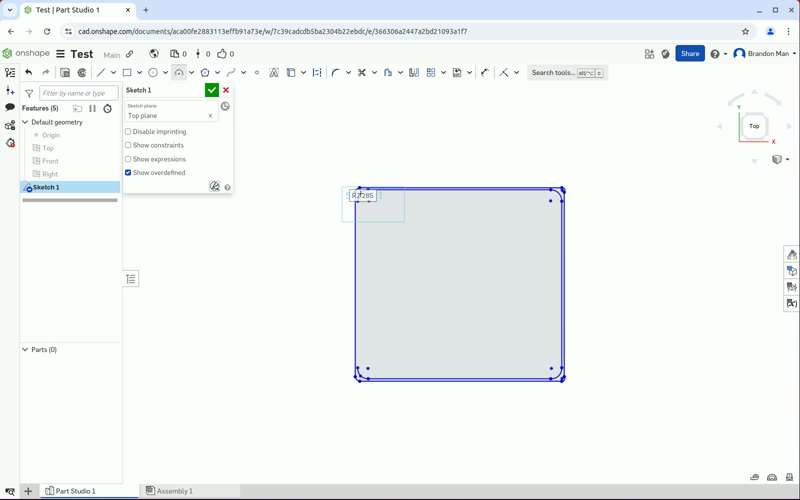
key_up(shift)
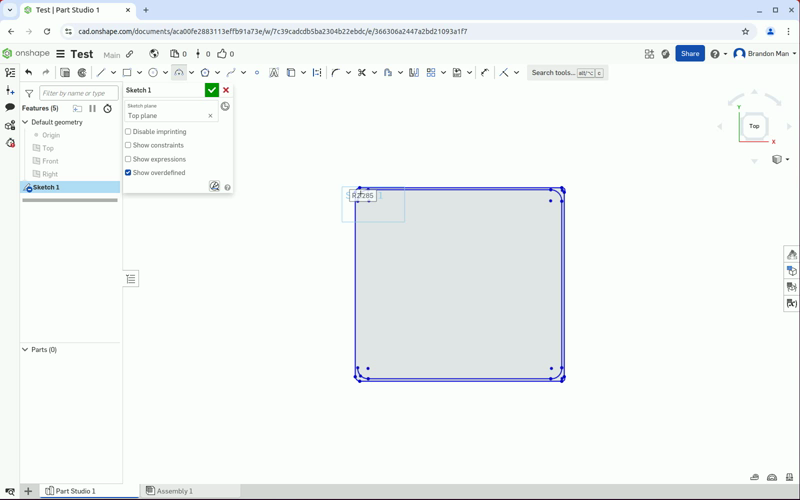
key(esc)
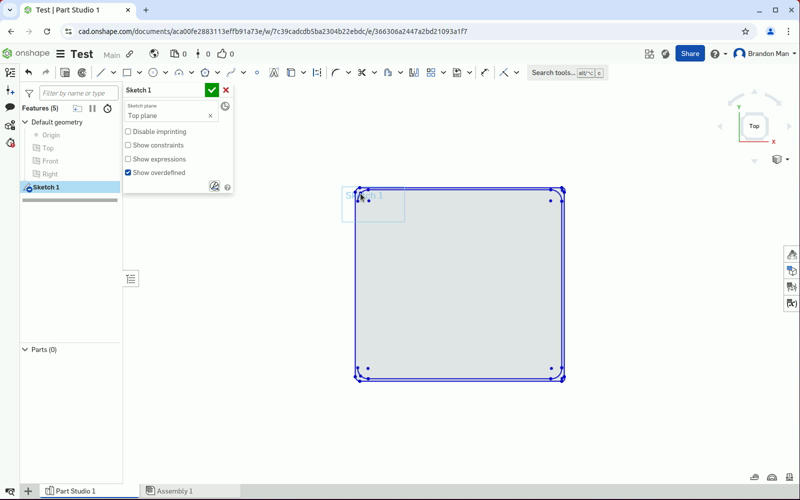
key(l)
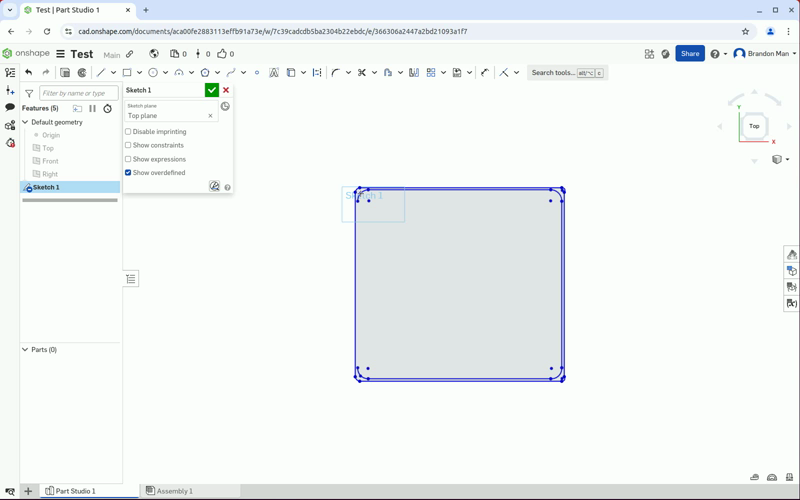
mouse_move(357, 201)
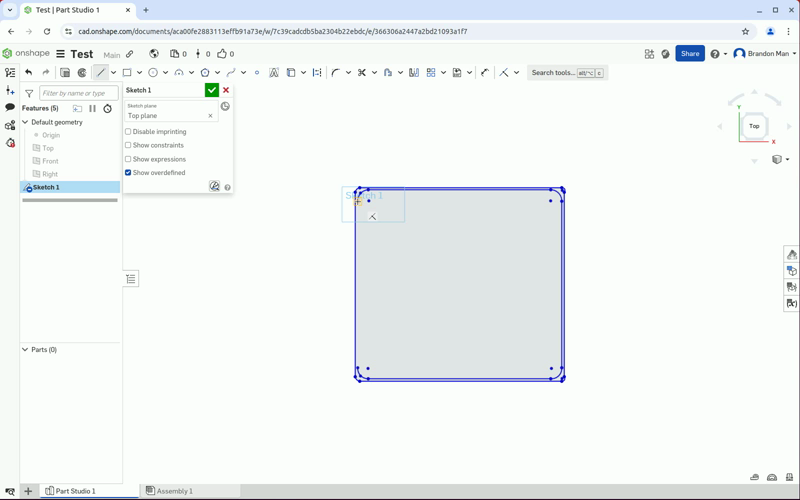
click(357, 201)
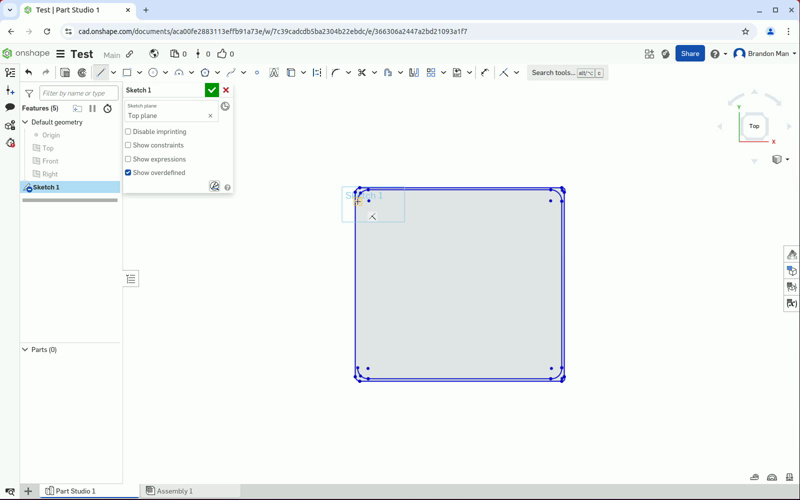
key_down(shift)
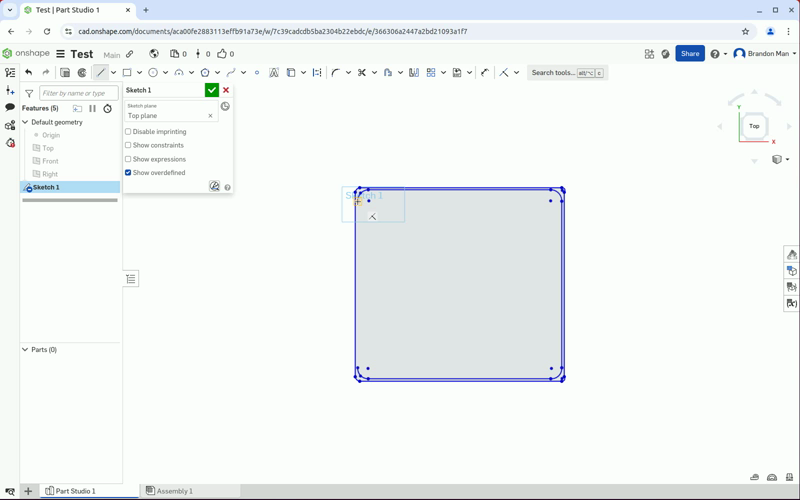
mouse_move(357, 367)
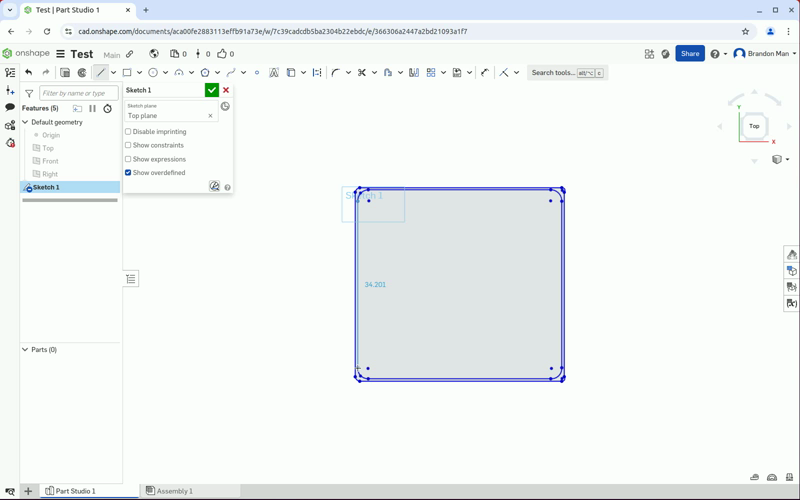
key_up(shift)
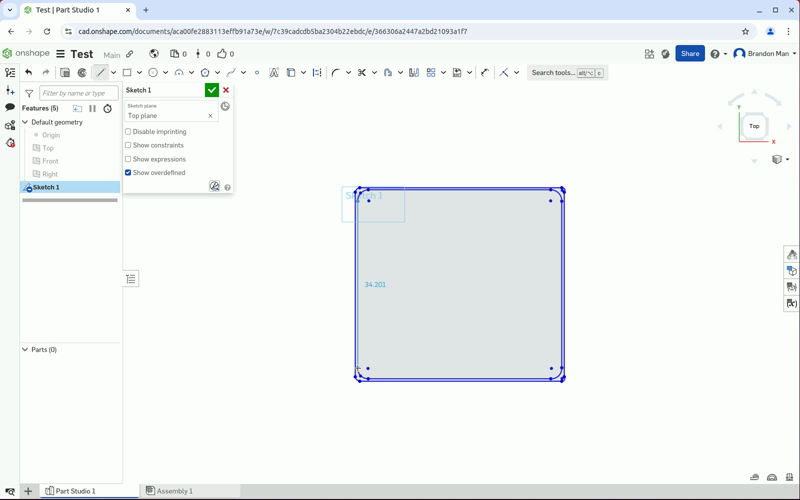
click(357, 367)
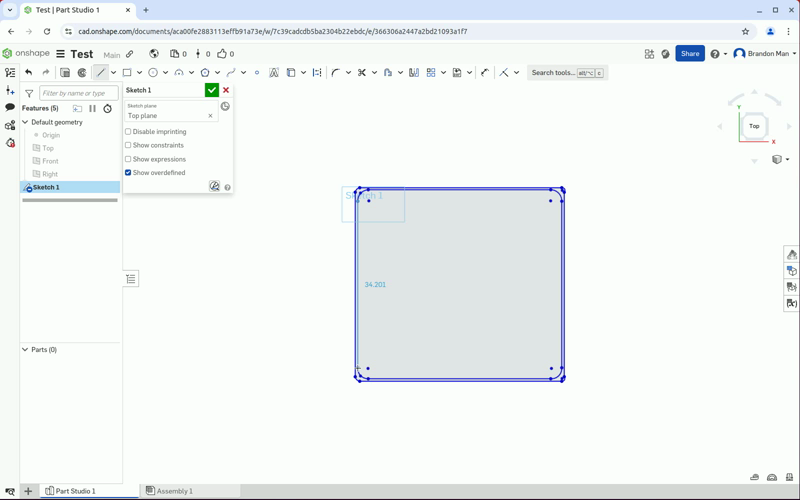
key(esc)
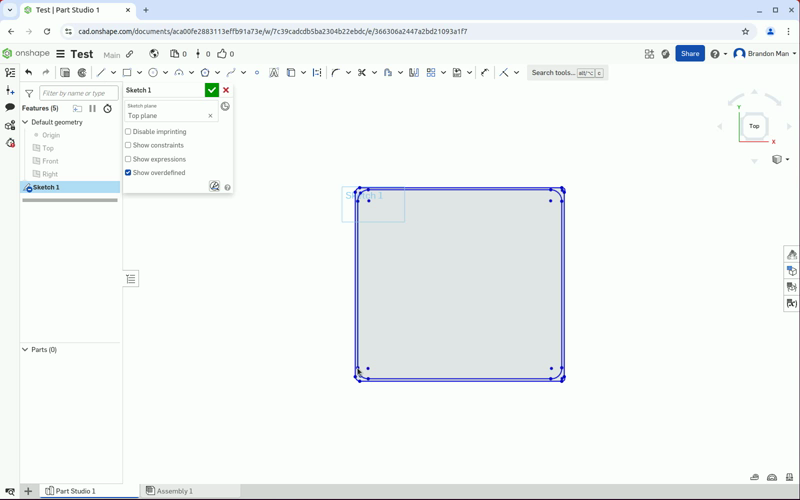
mouse_move(357, 194)
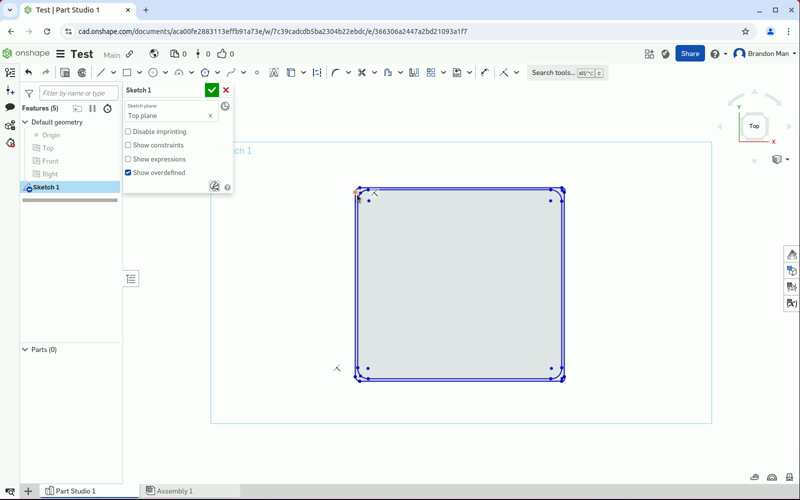
click(357, 194)
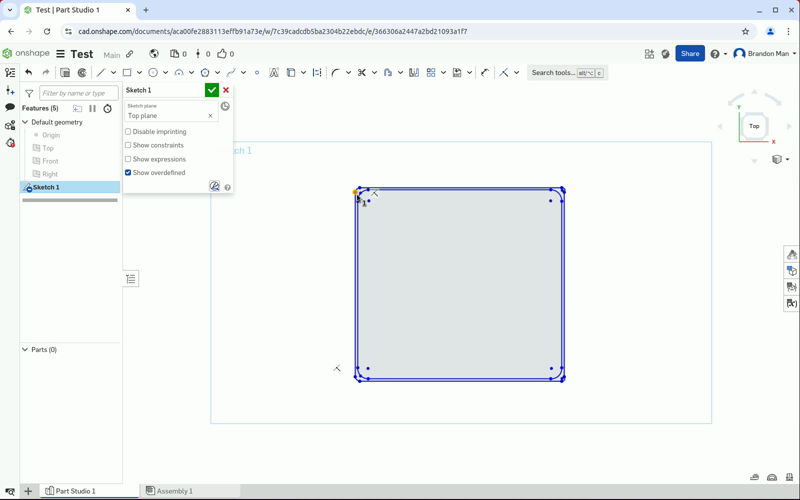
mouse_move(73, 352)
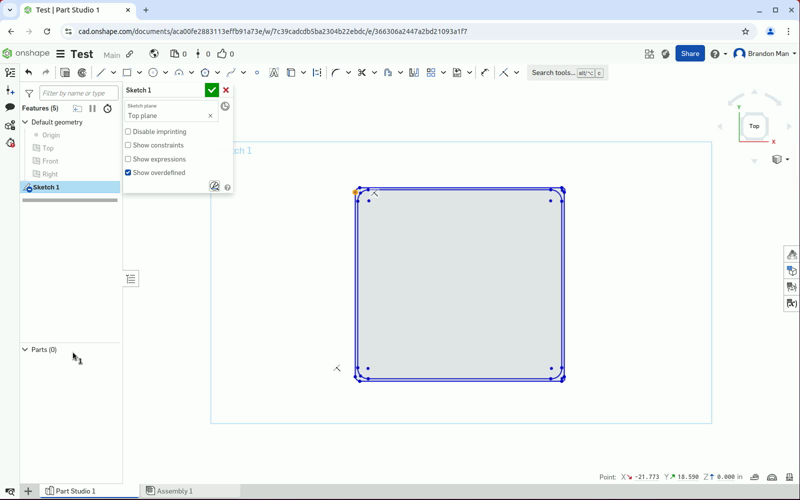
key(shift+y)
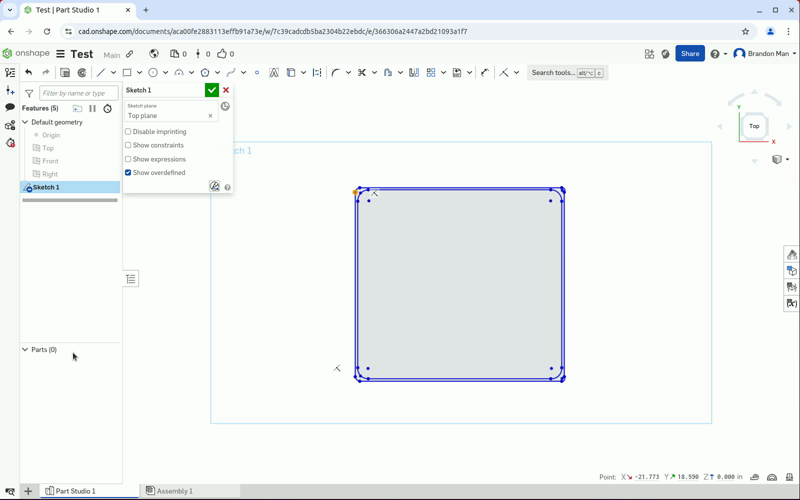
key(shift+e)
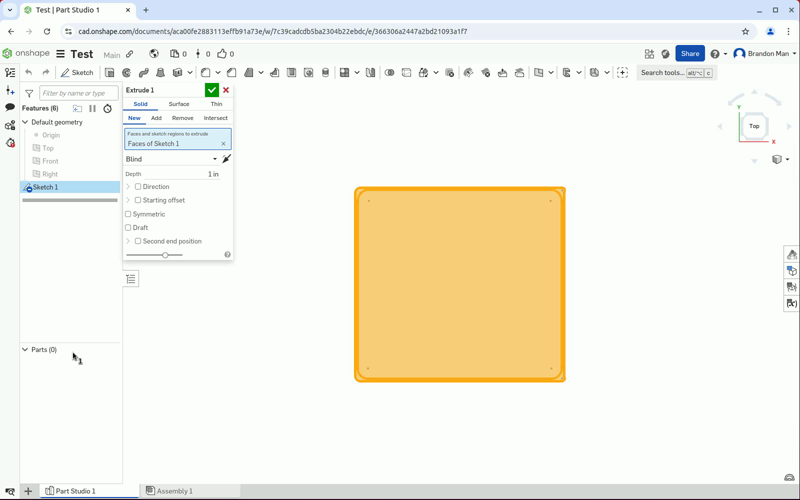
mouse_move(143, 106)
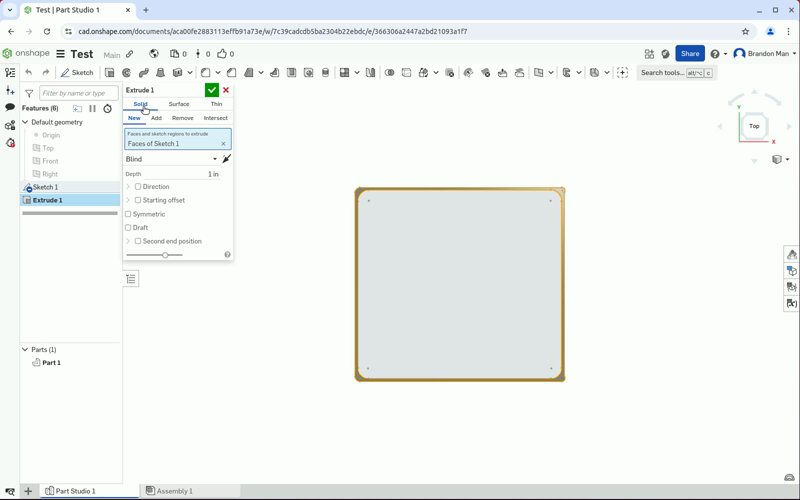
click(143, 106)
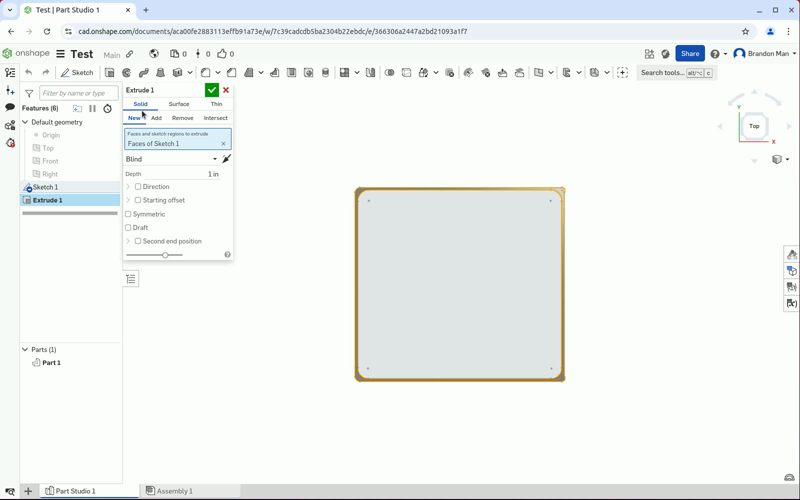
mouse_move(137, 120)
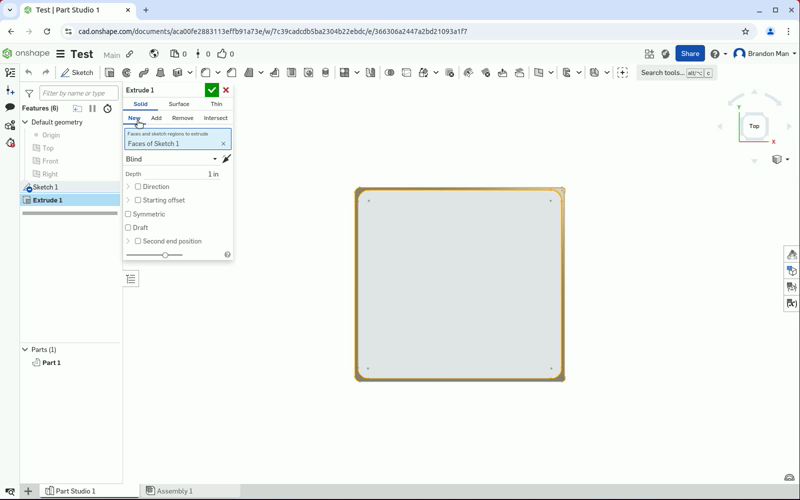
click(137, 120)
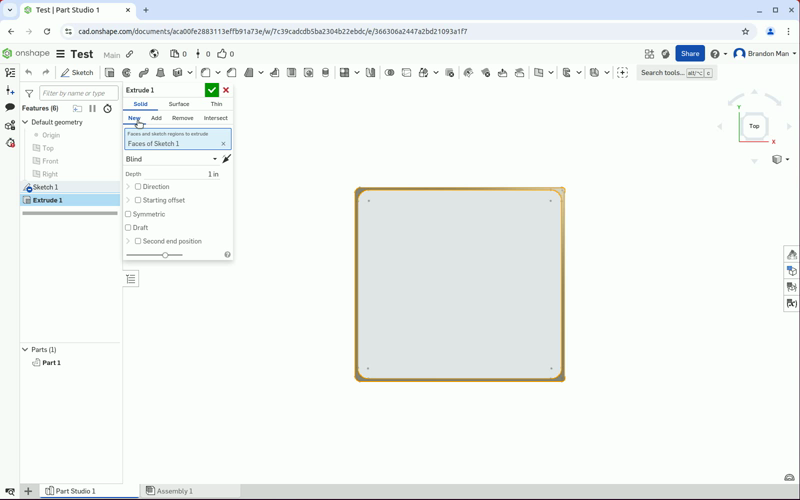
key(tab, 4)
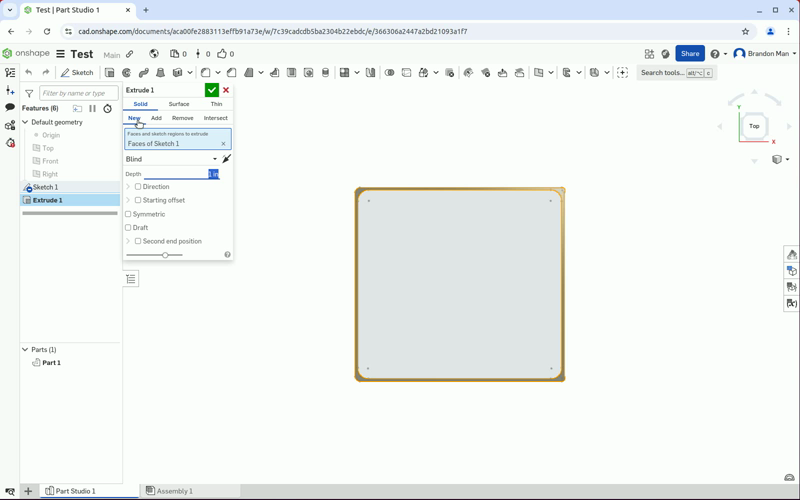
text(2.166)
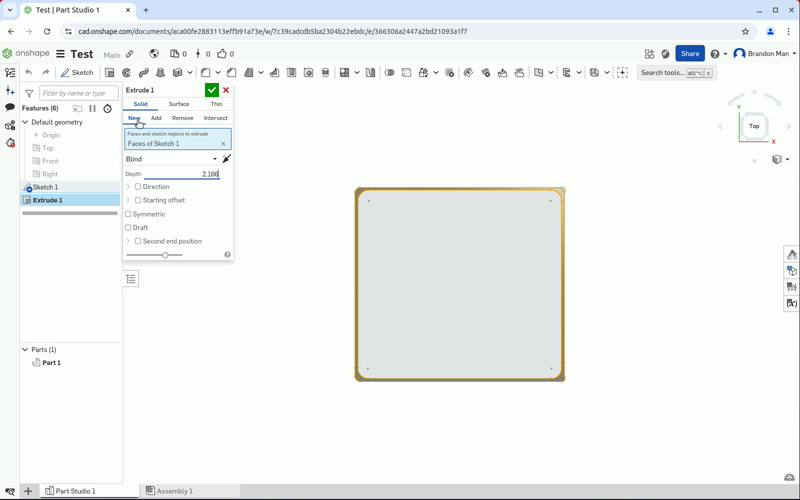
key(enter)
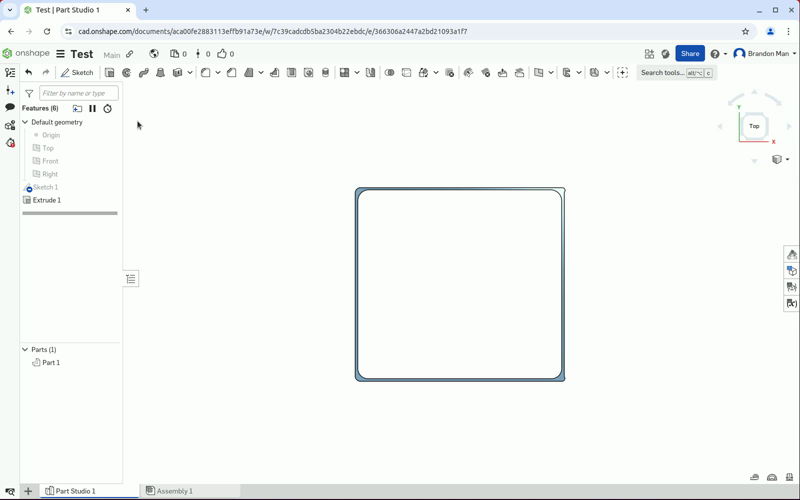
key(shift+h)
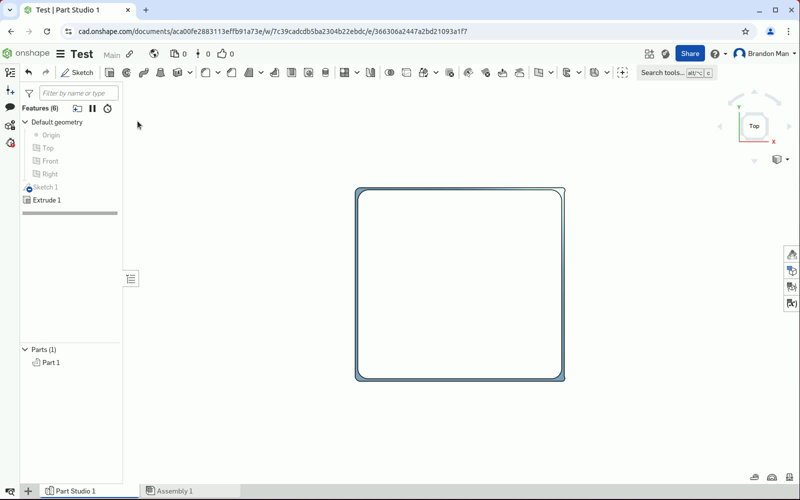
key(shift+h)
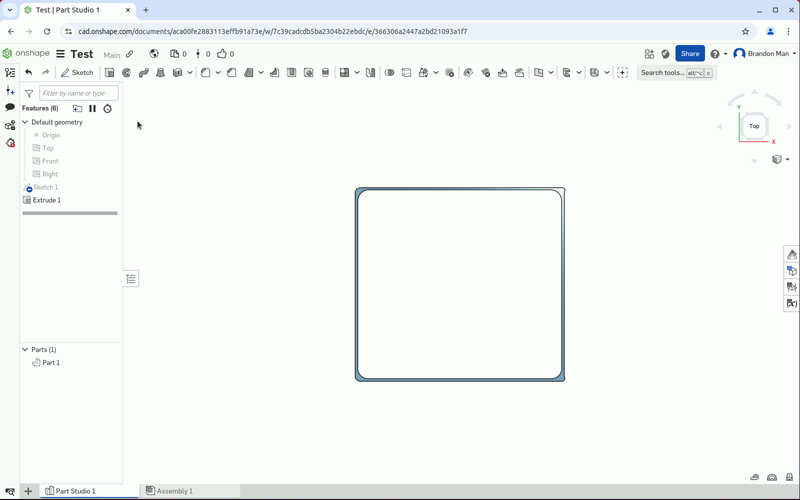
mouse_move(73, 189)
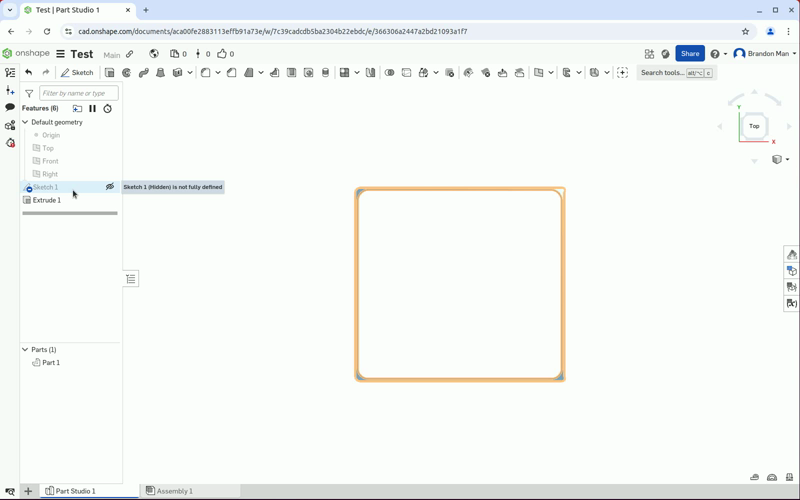
click(73, 189)
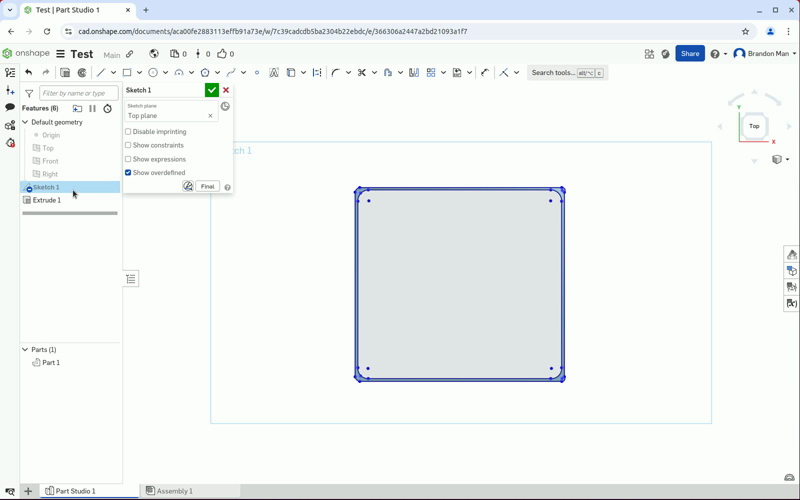
mouse_move(229, 92)
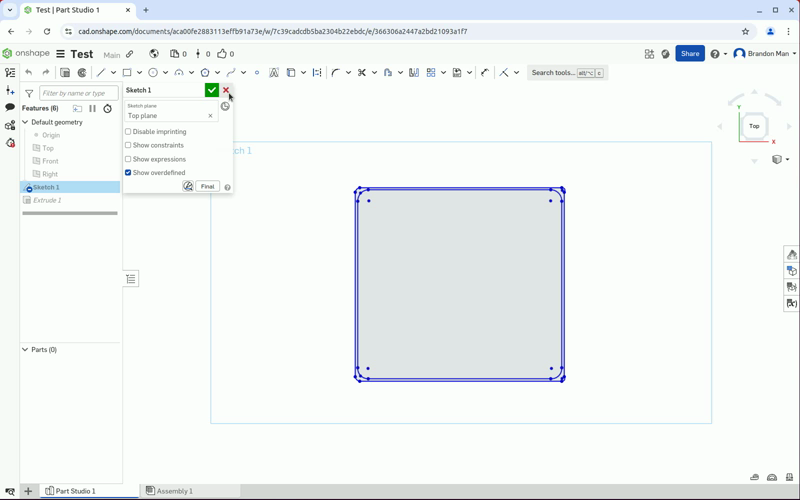
click(229, 92)
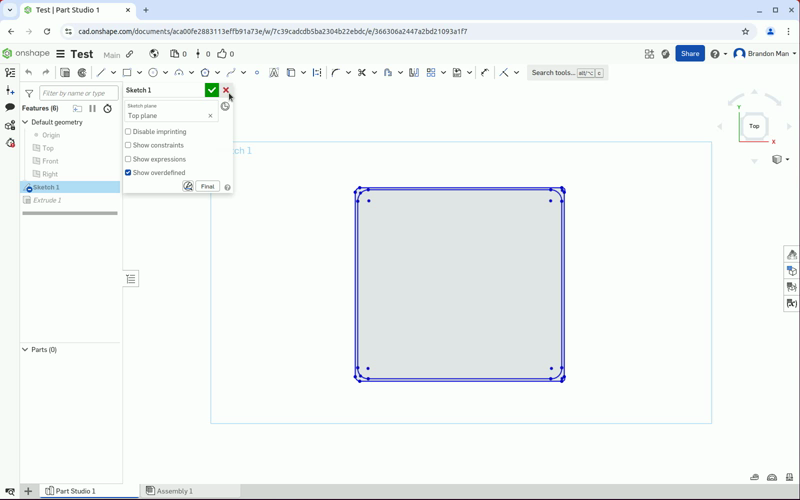
key(shift+s)
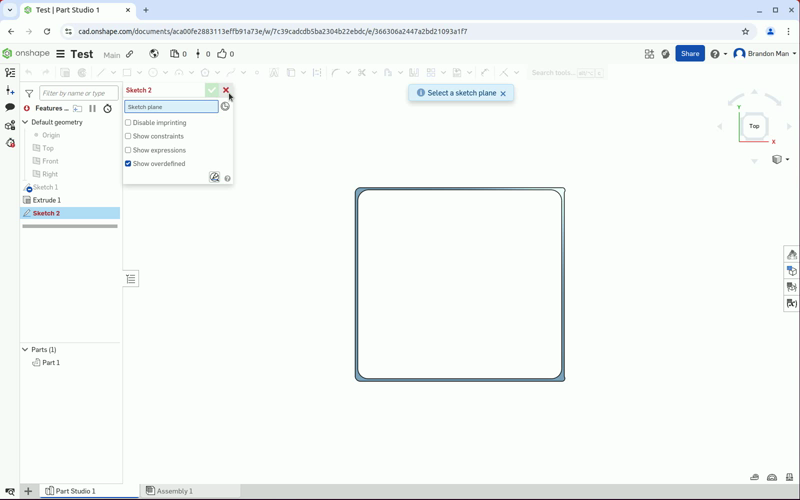
mouse_move(73, 150)
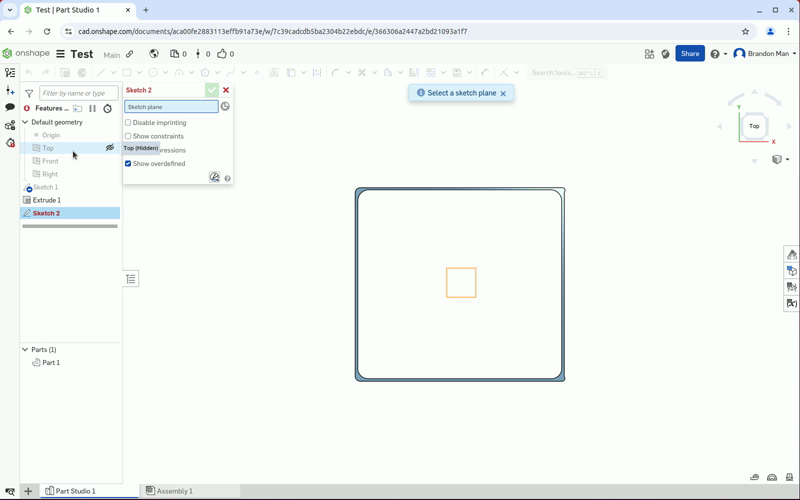
click(73, 150)
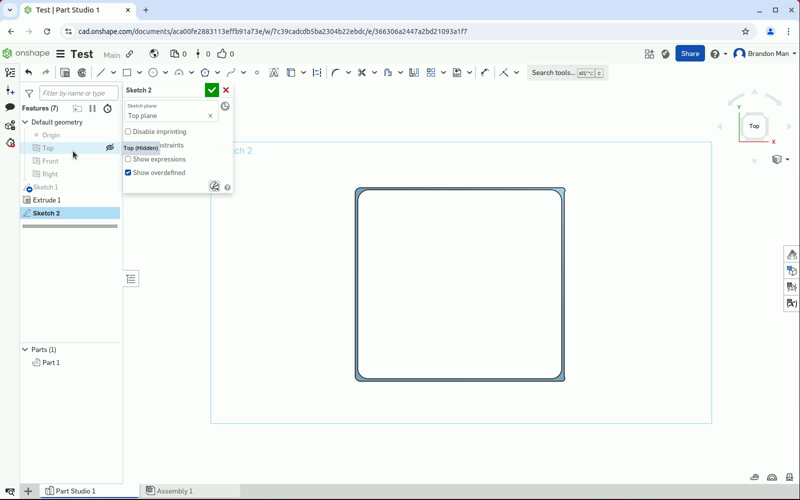
mouse_move(73, 352)
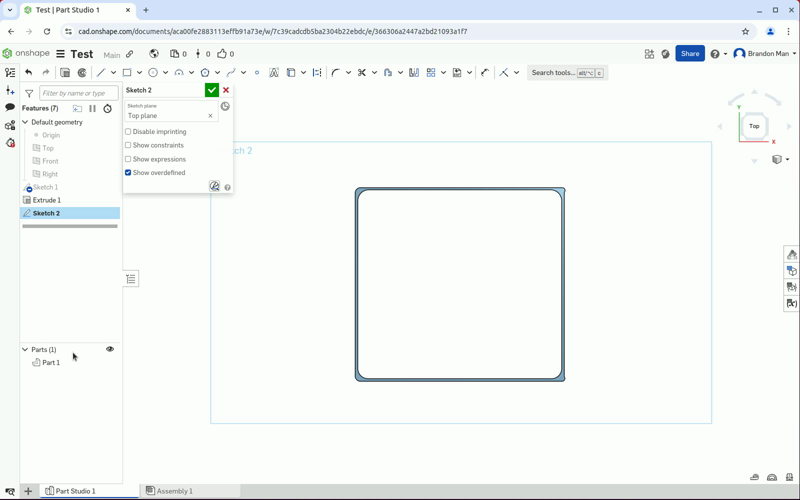
key(y)
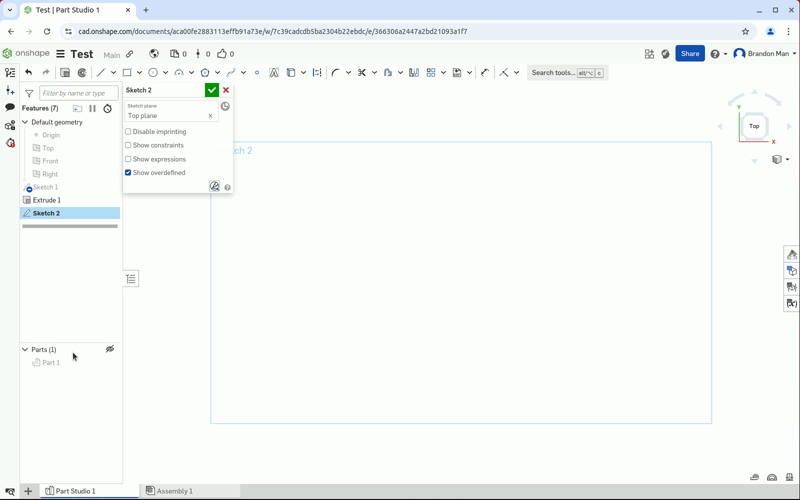
key(l)
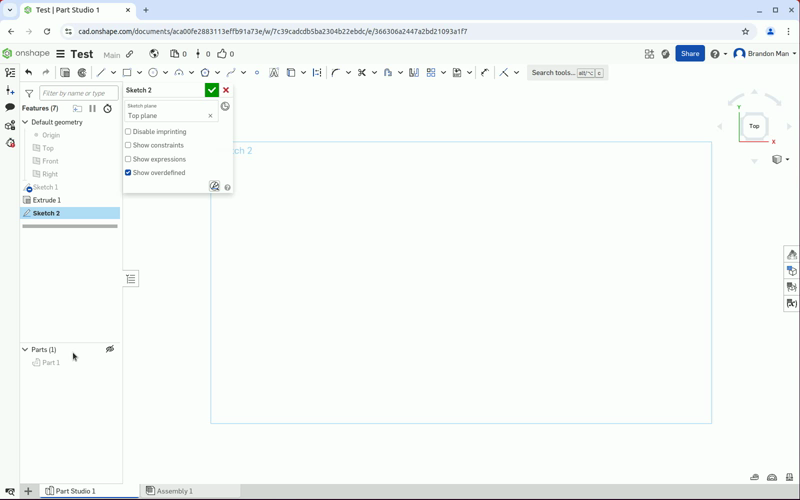
key_down(shift)
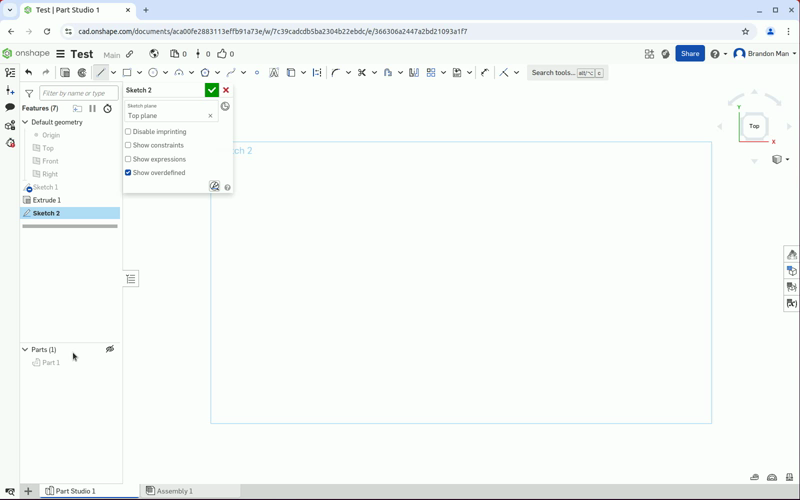
mouse_move(348, 387)
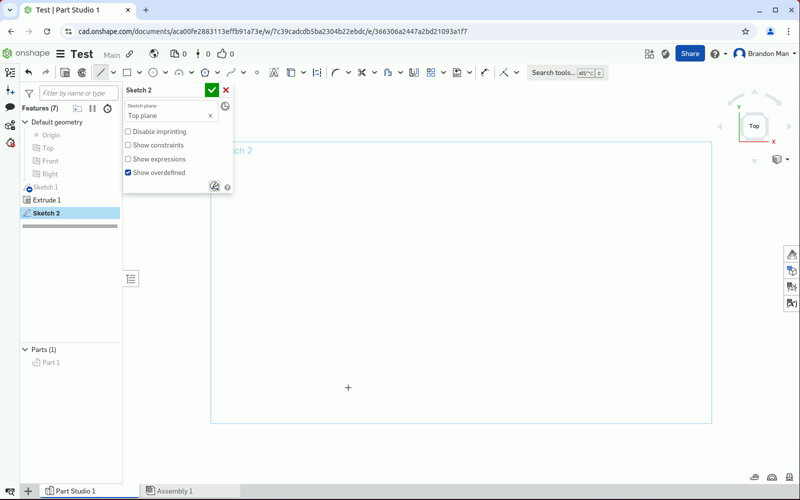
click(348, 387)
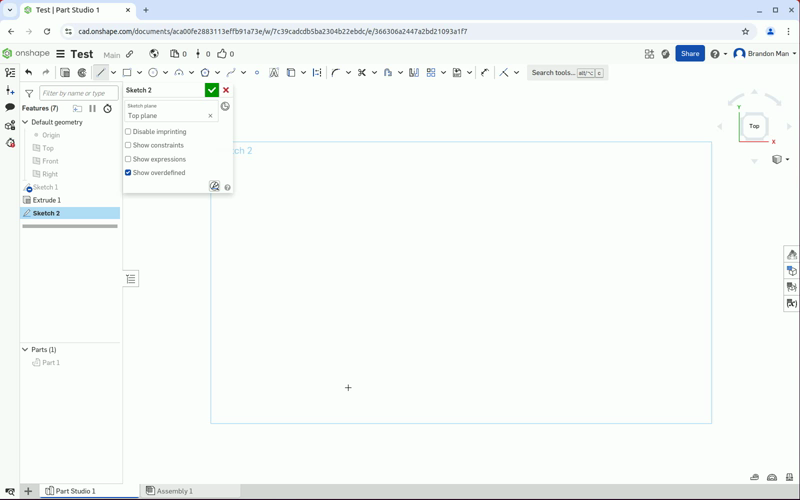
key_up(shift)
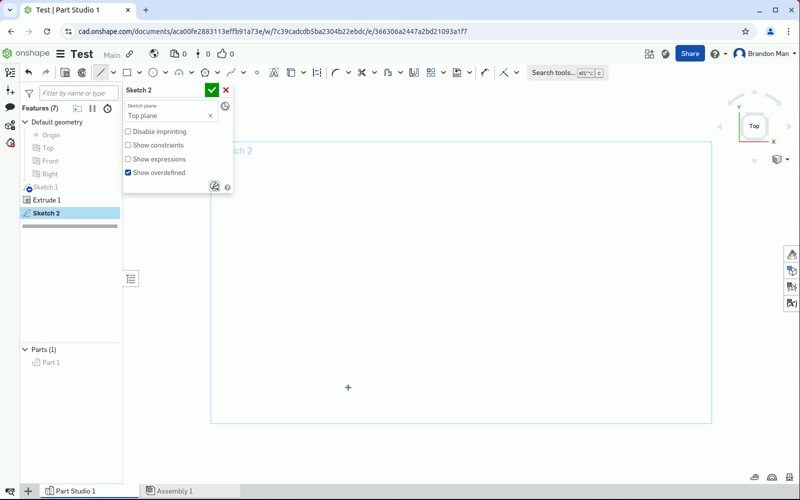
key_down(shift)
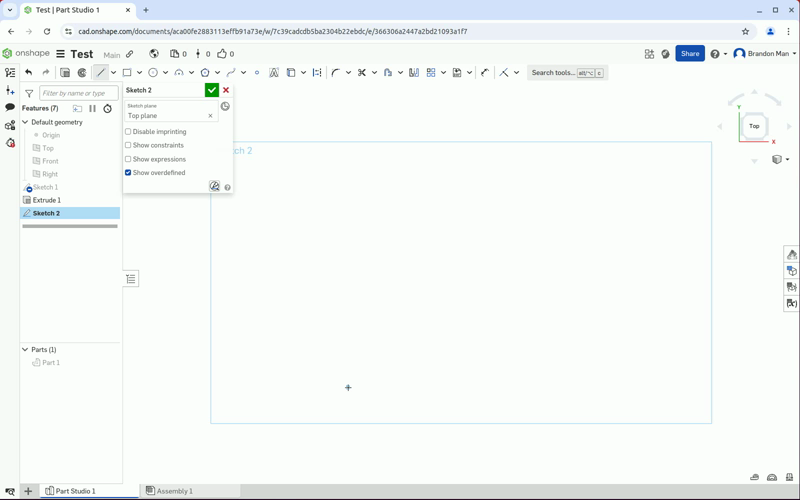
mouse_move(572, 387)
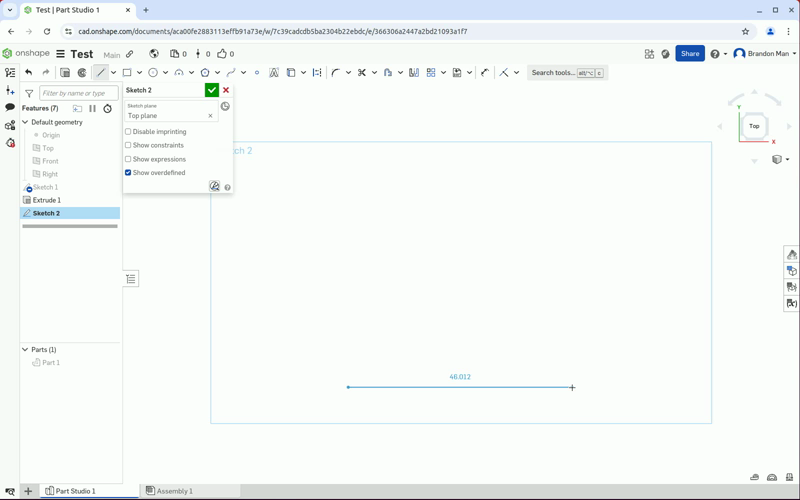
click(572, 387)
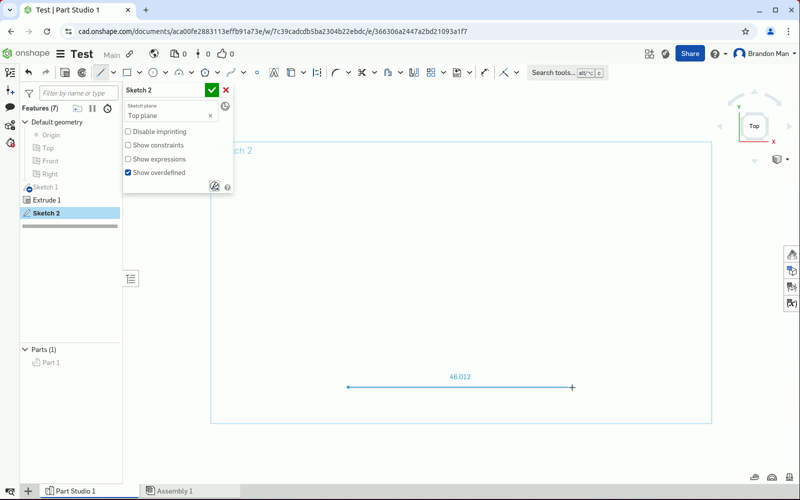
key_up(shift)
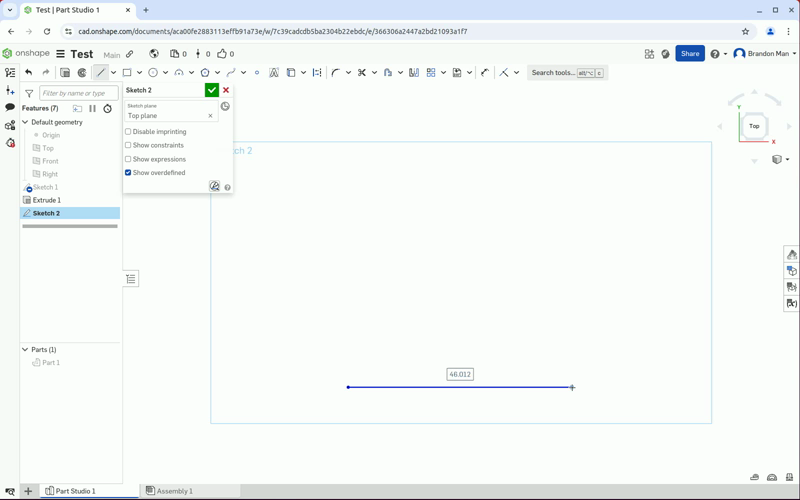
key_down(shift)
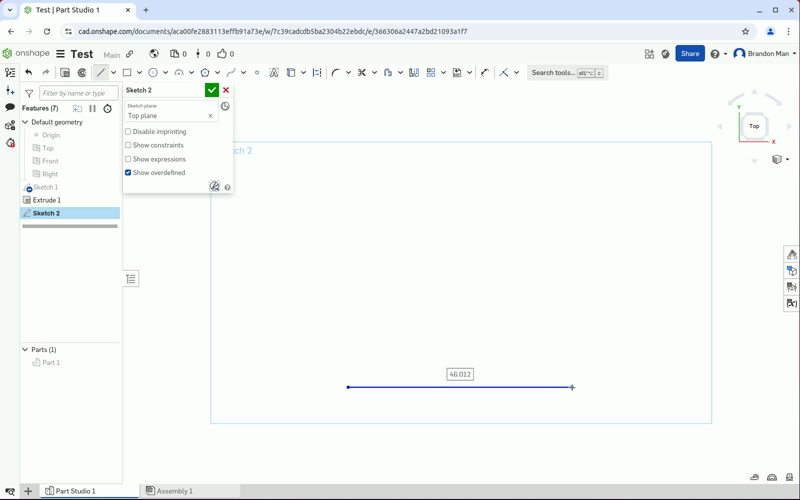
mouse_move(572, 179)
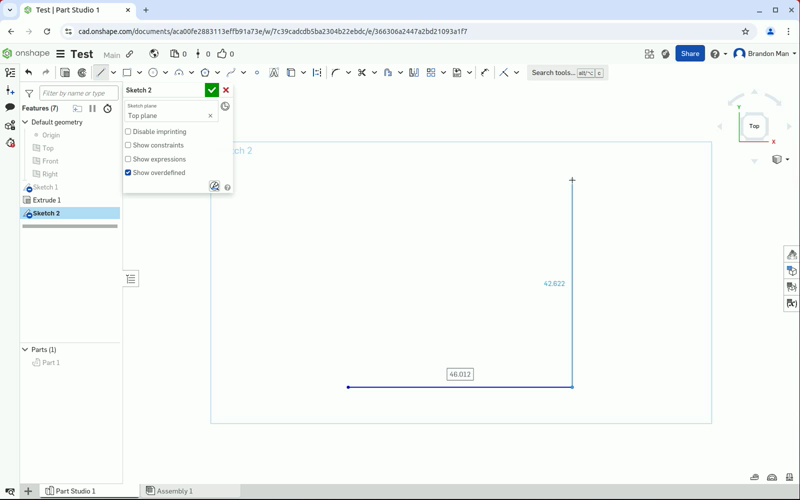
click(572, 179)
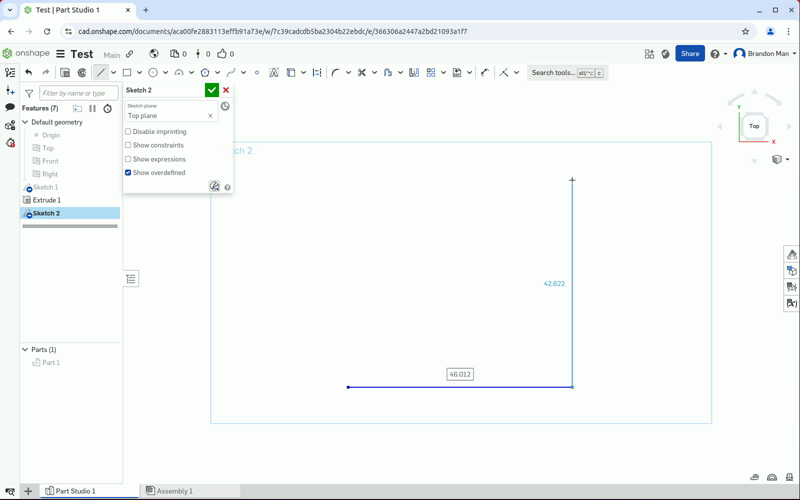
key_up(shift)
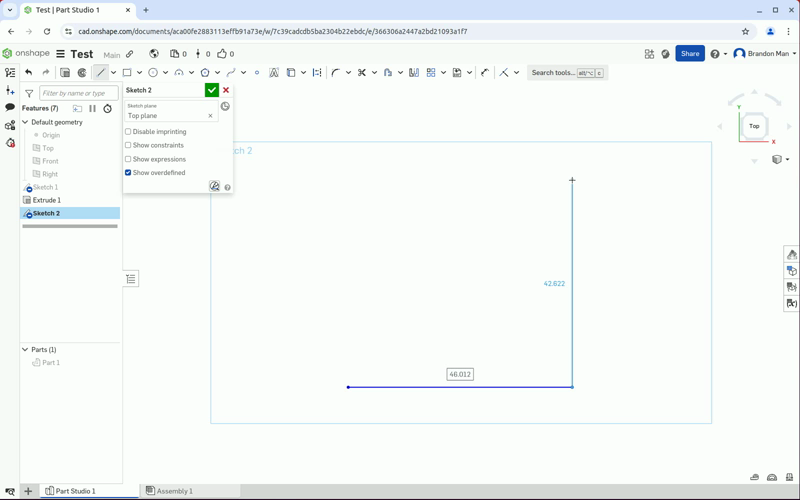
key_down(shift)
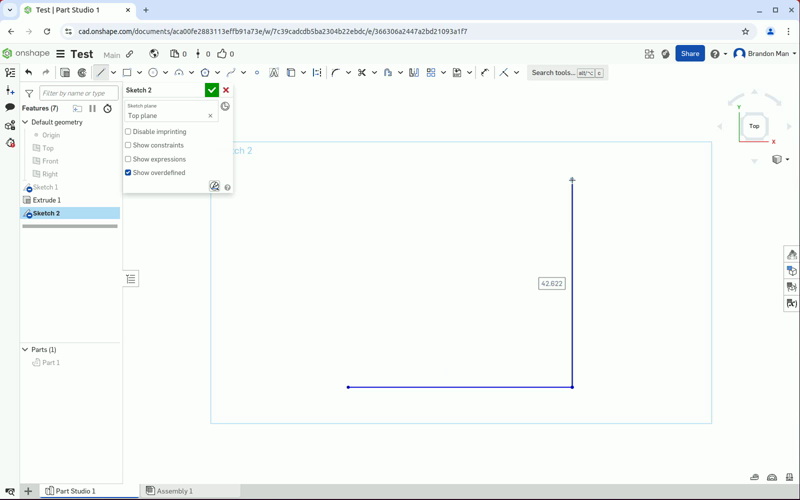
mouse_move(348, 179)
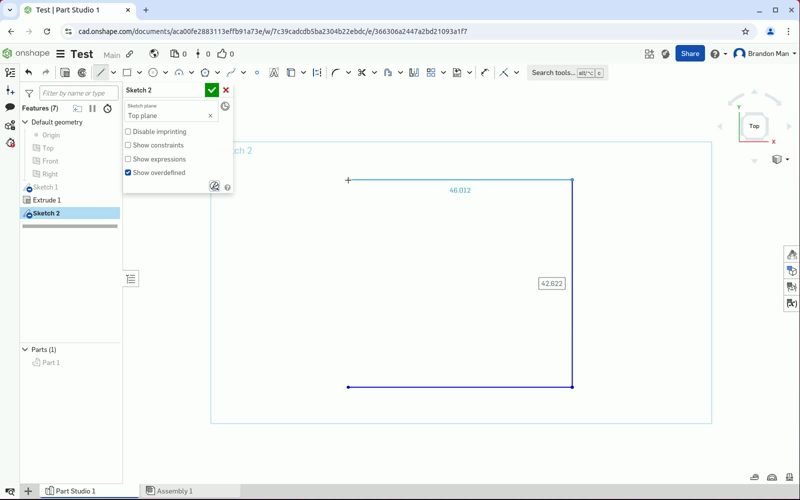
click(348, 179)
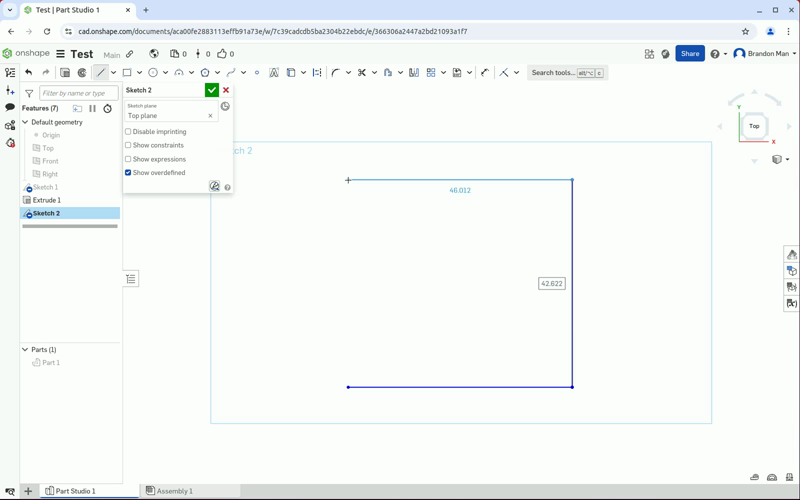
key_up(shift)
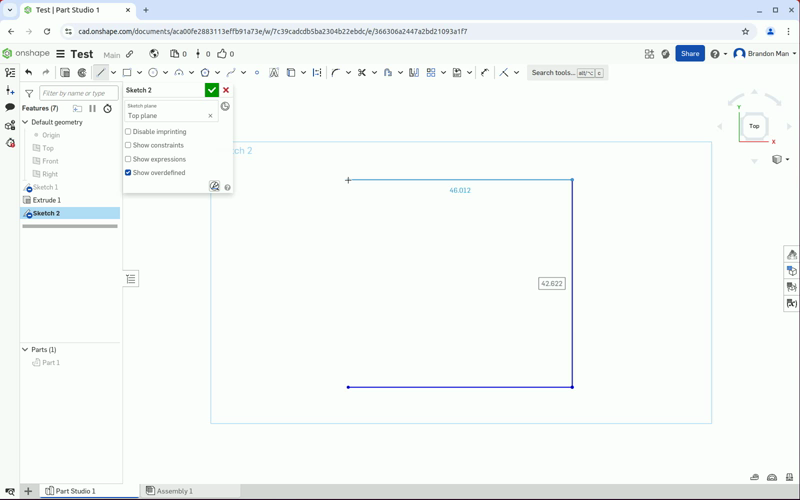
key_down(shift)
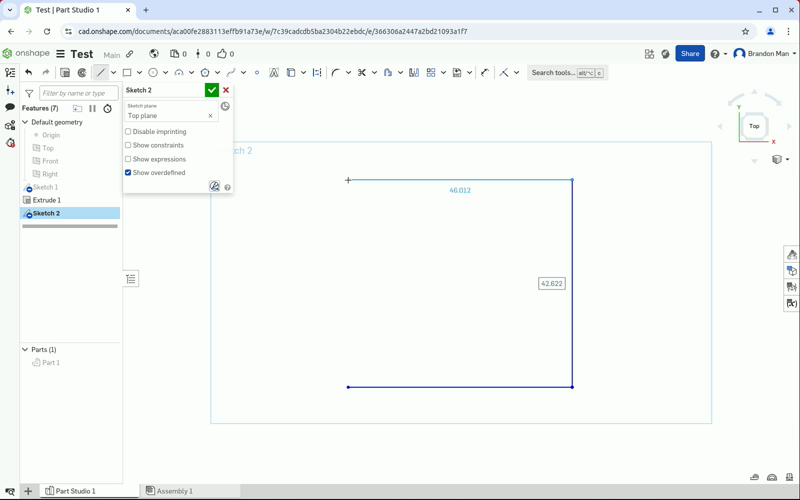
mouse_move(348, 387)
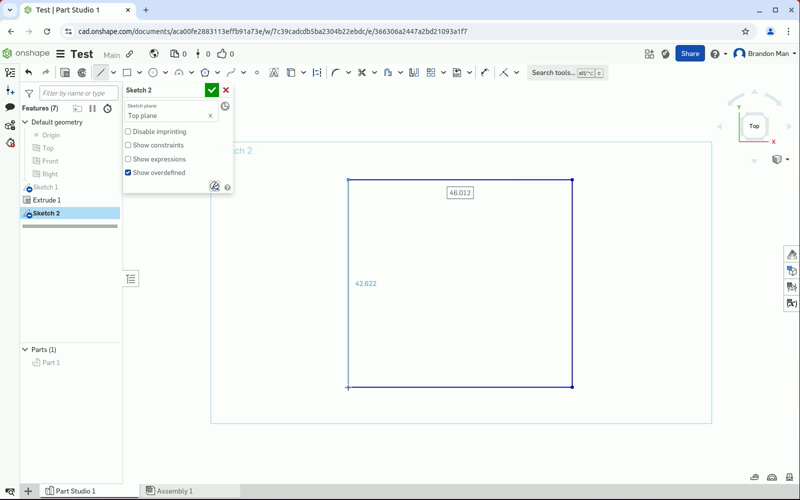
key_up(shift)
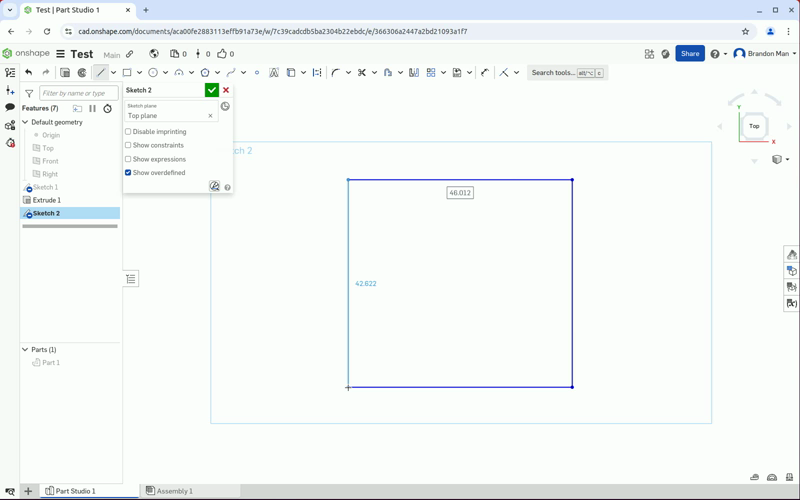
click(348, 387)
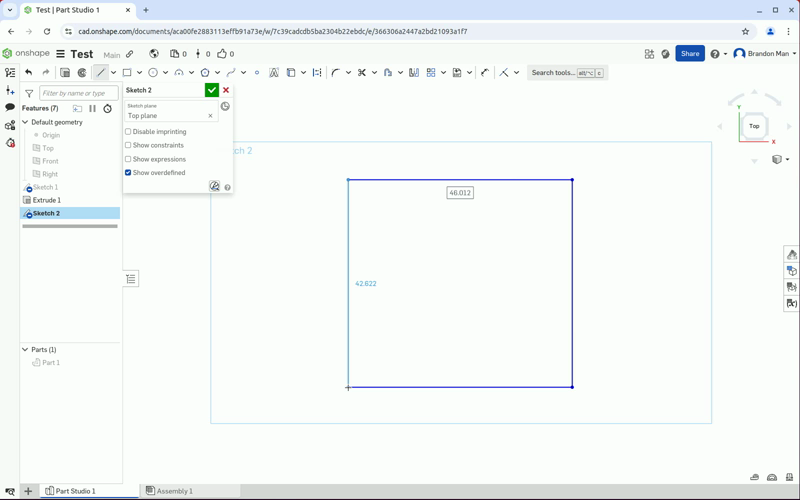
key(esc)
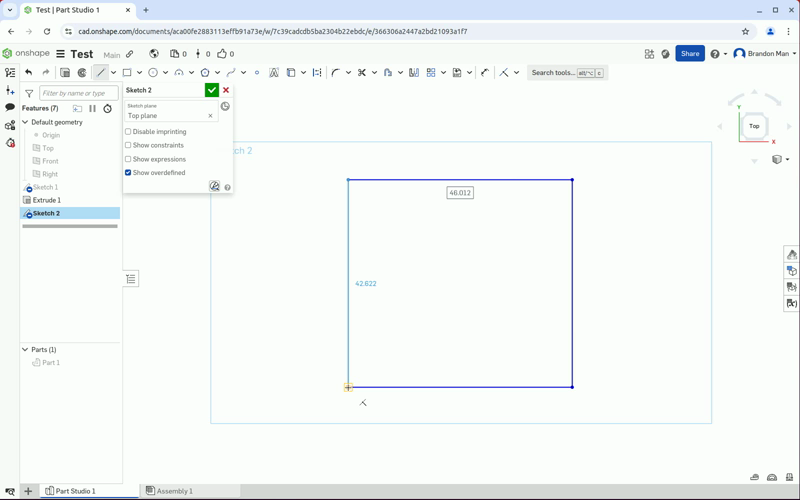
key(a)
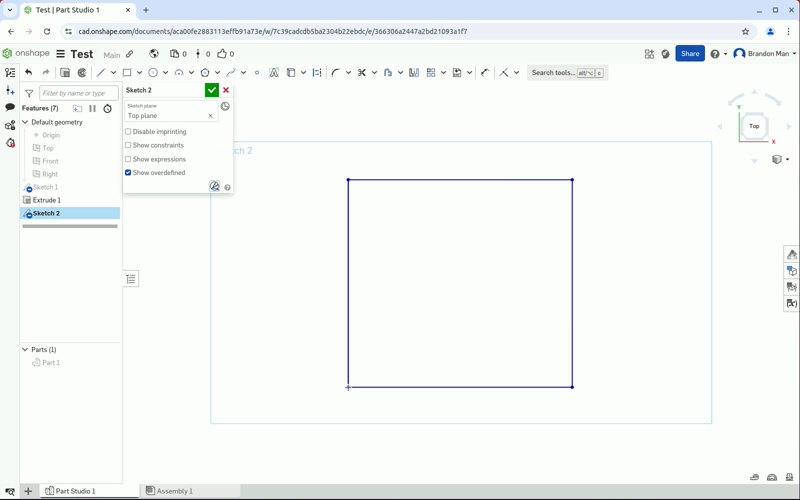
key_down(shift)
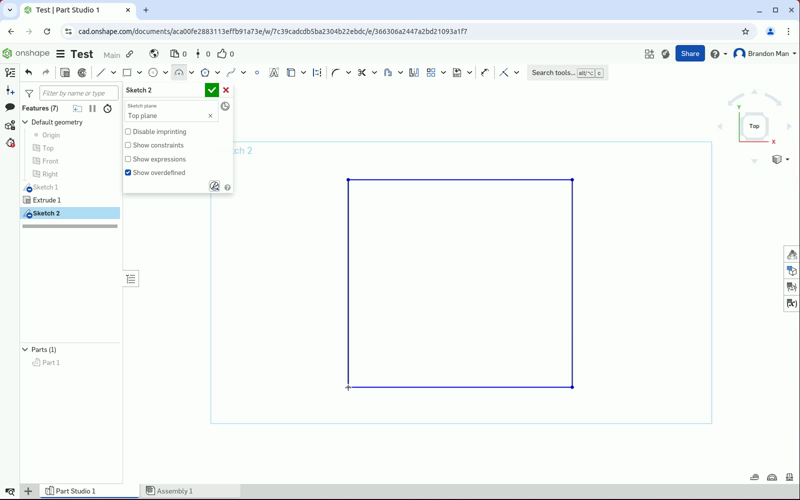
mouse_move(355, 375)
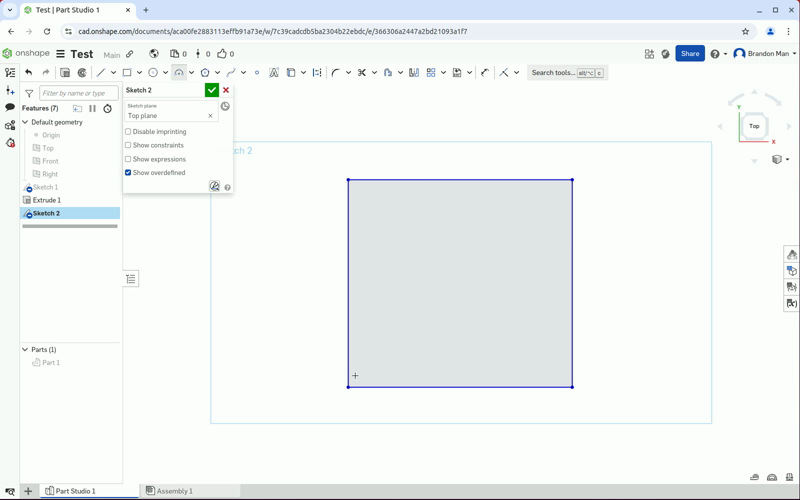
click(355, 375)
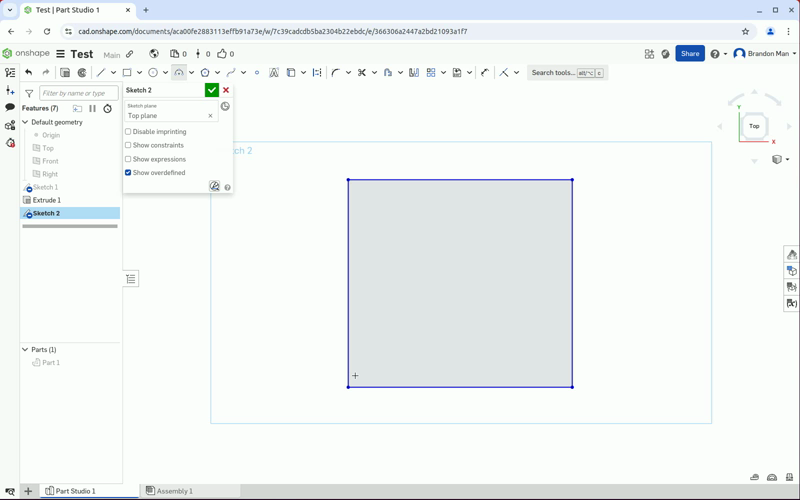
key_up(shift)
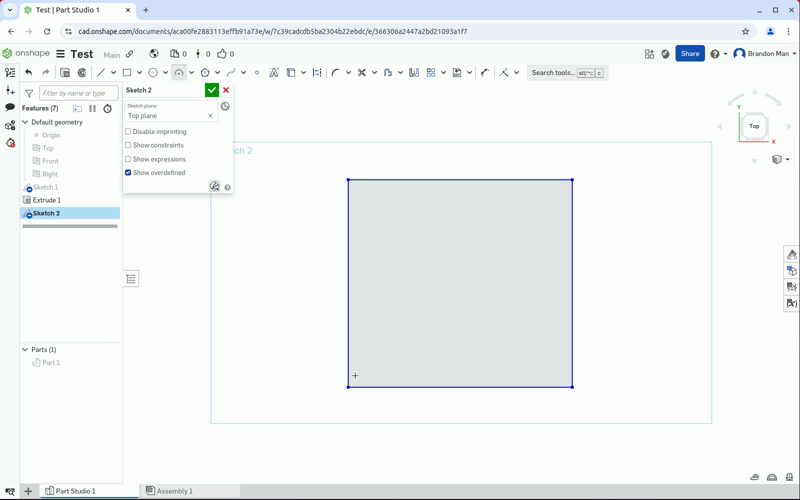
key_down(shift)
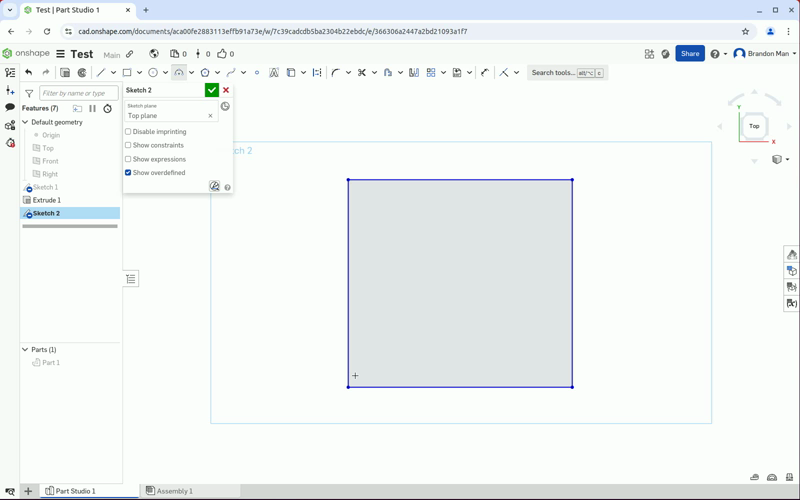
mouse_move(359, 380)
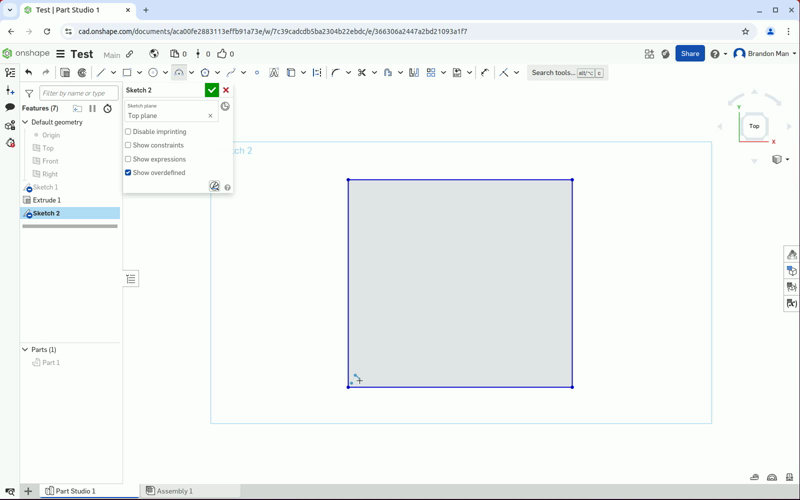
scroll(6)
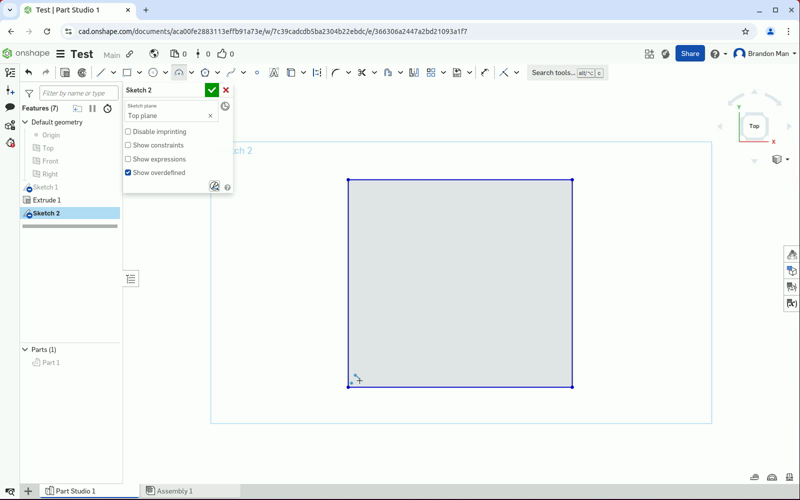
scroll(6)
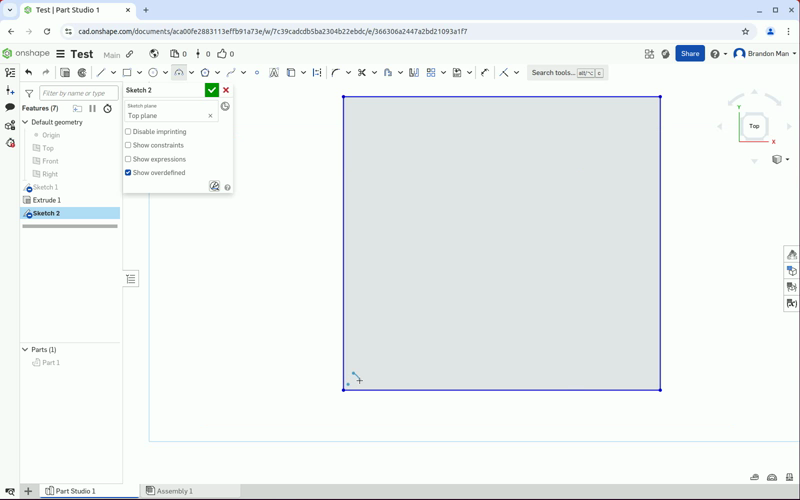
scroll(6)
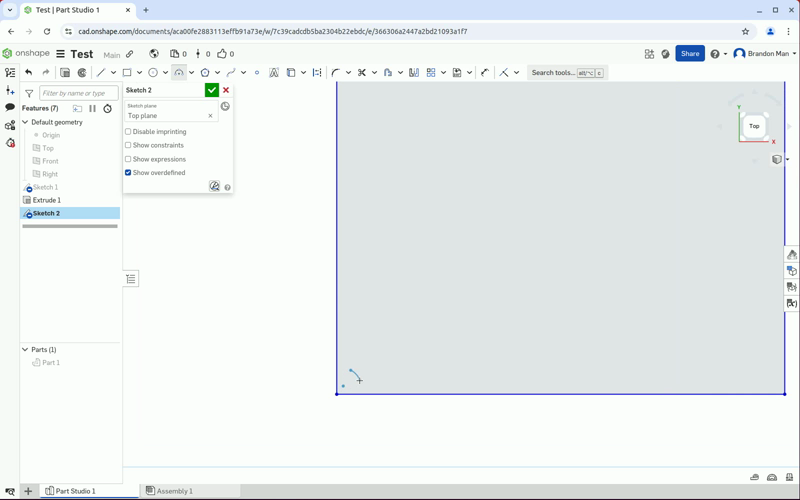
scroll(6)
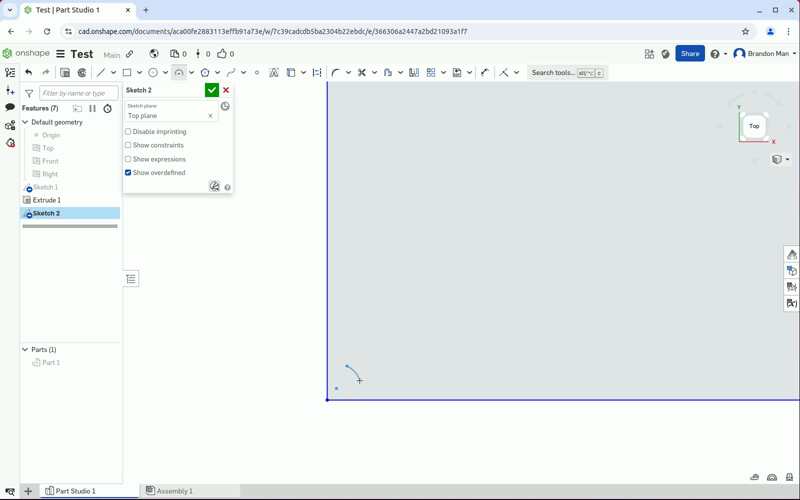
scroll(6)
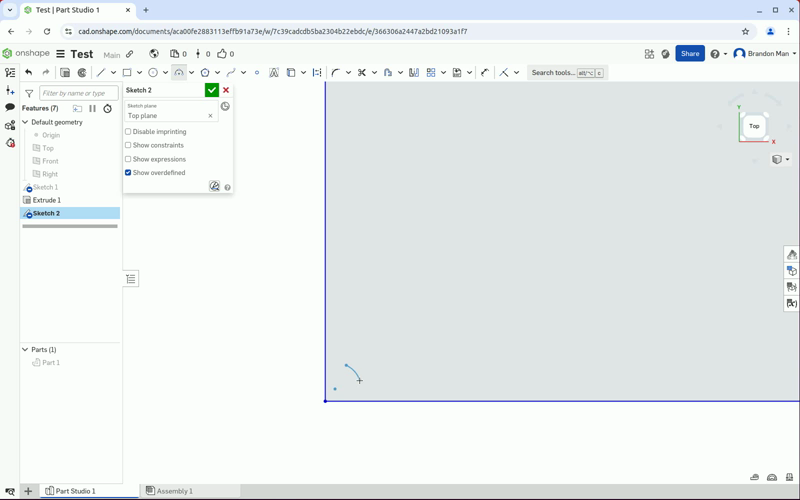
scroll(6)
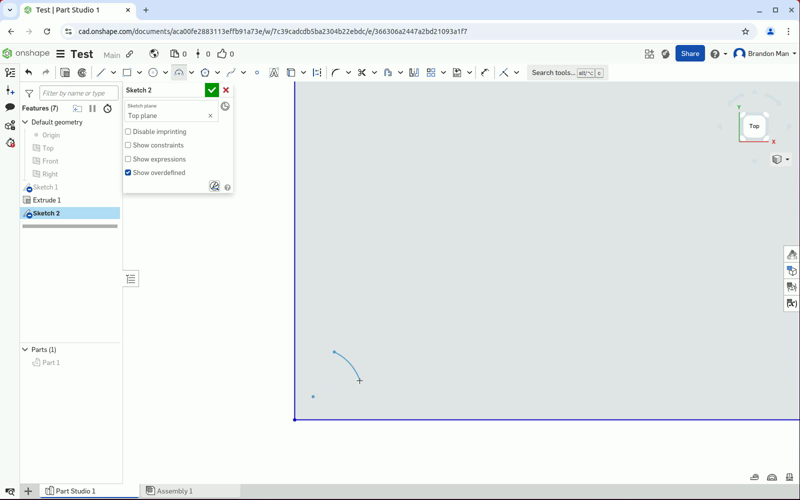
scroll(6)
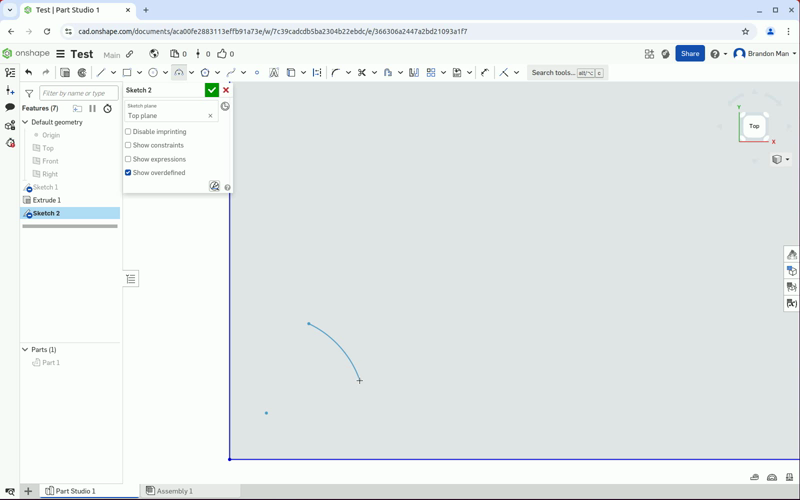
click(359, 380)
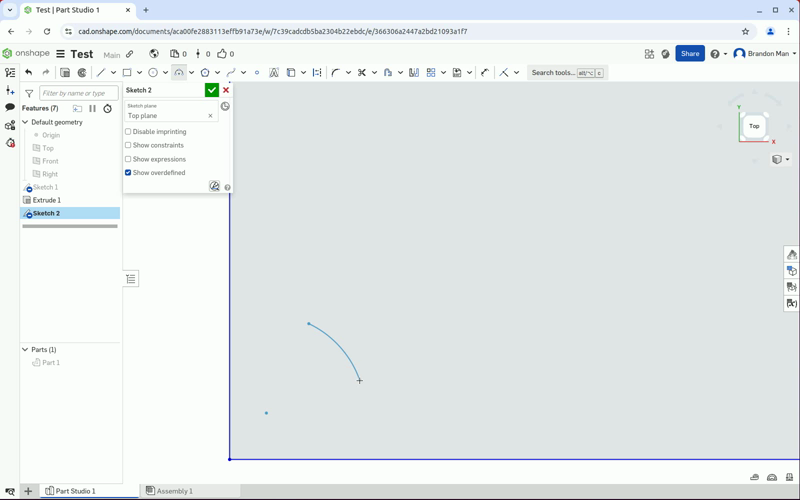
scroll(-6)
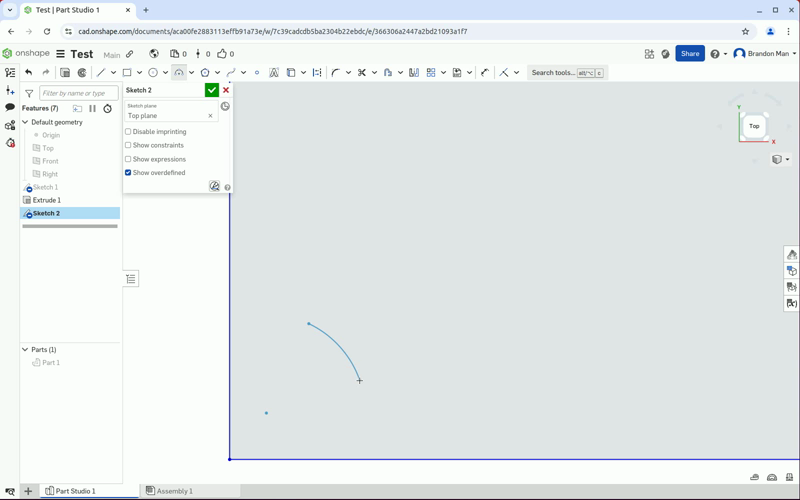
scroll(-6)
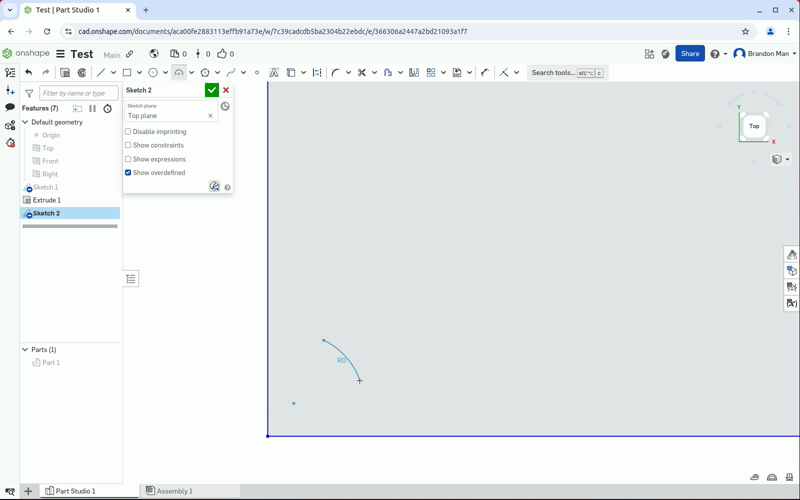
scroll(-6)
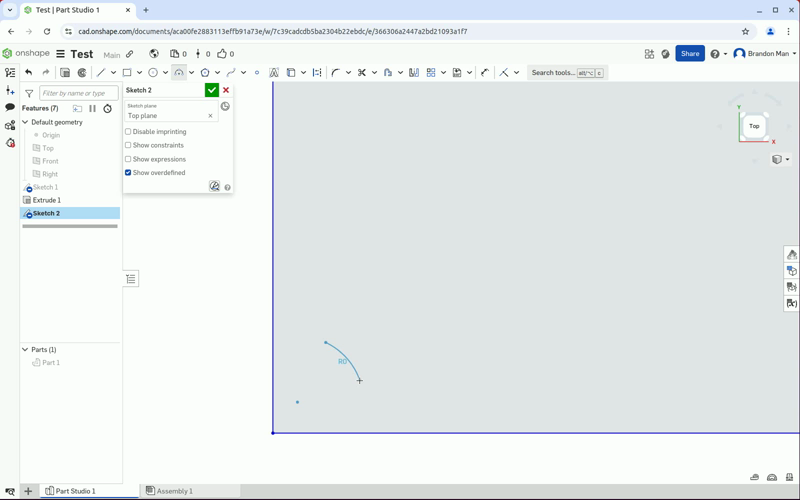
scroll(-6)
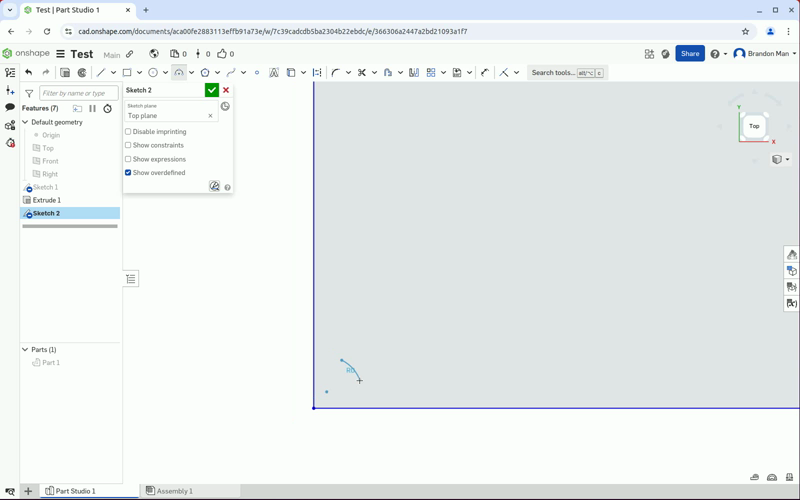
scroll(-6)
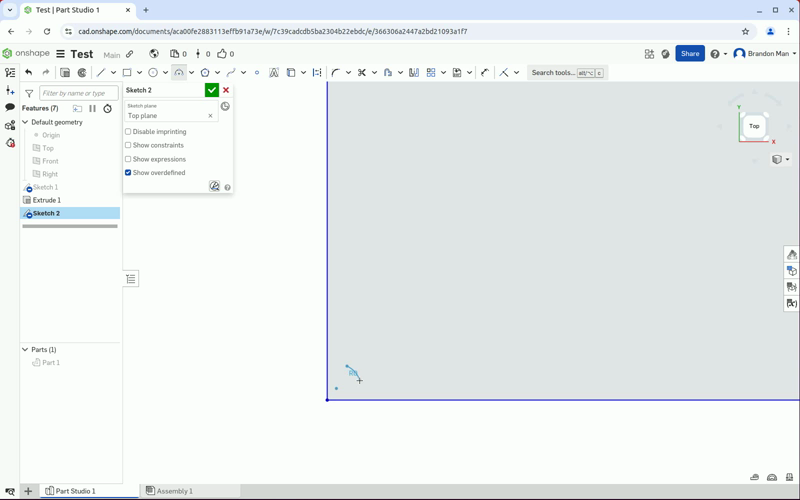
scroll(-6)
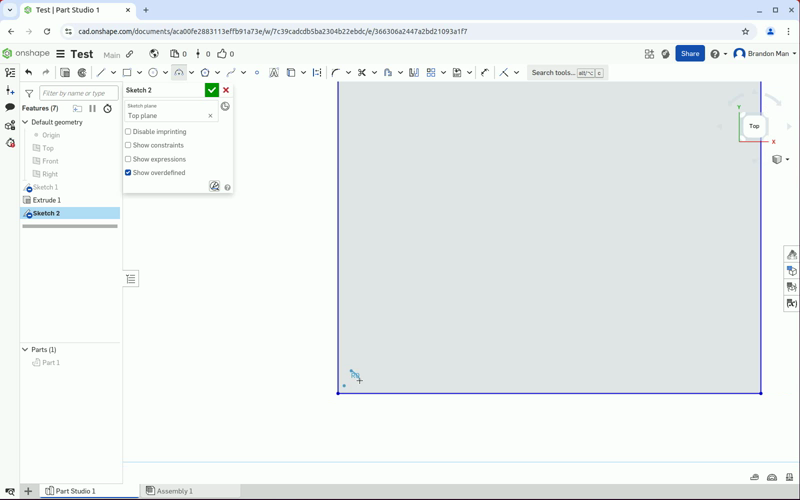
scroll(-6)
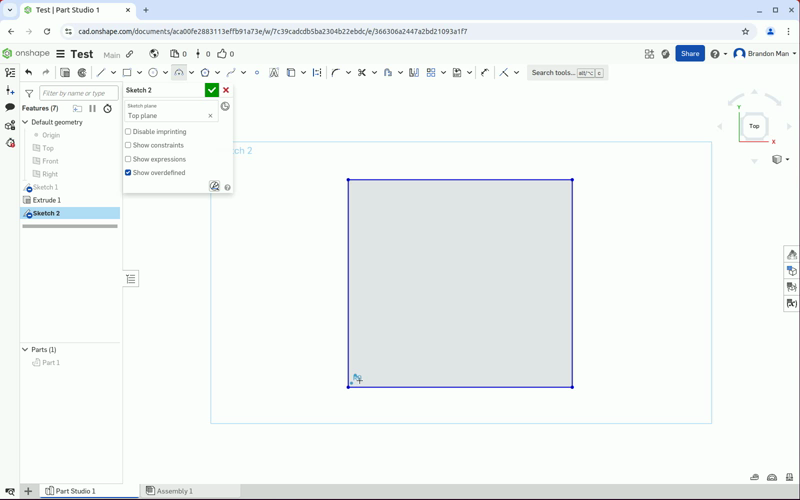
mouse_move(356, 378)
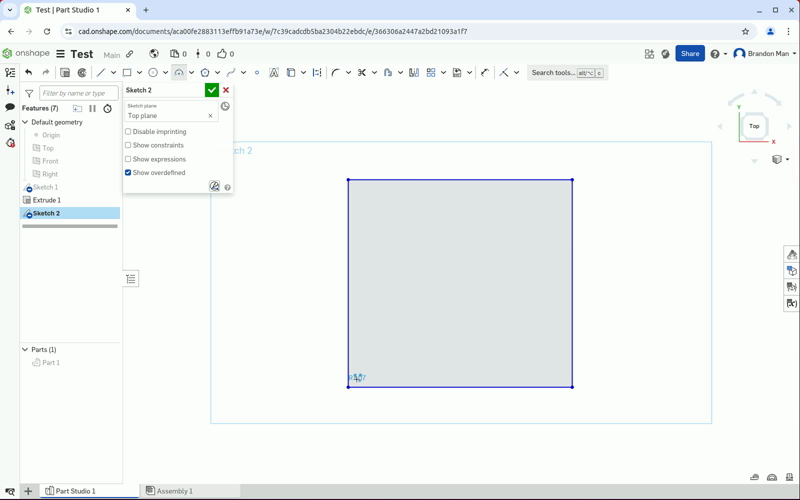
scroll(6)
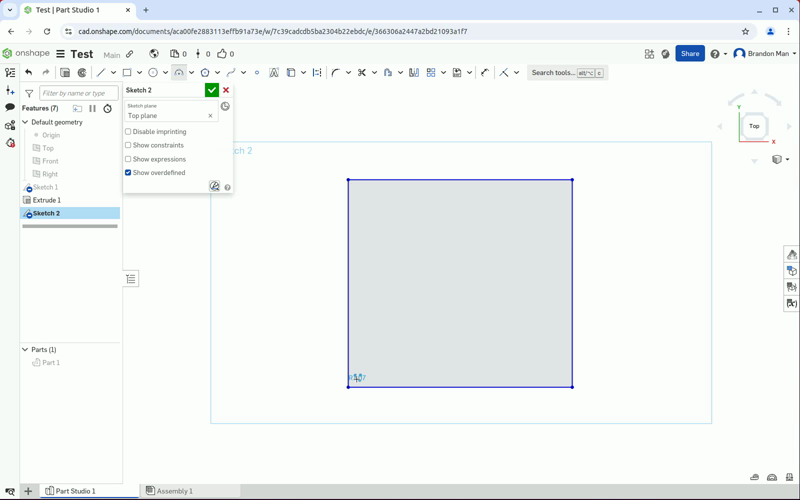
scroll(6)
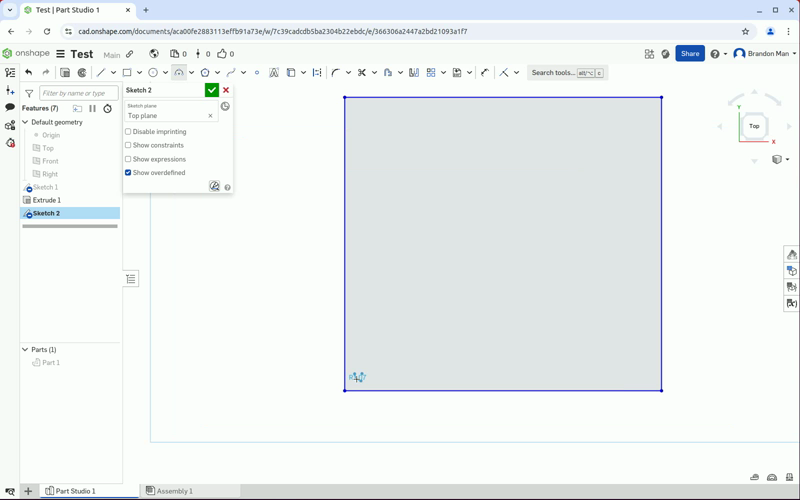
scroll(6)
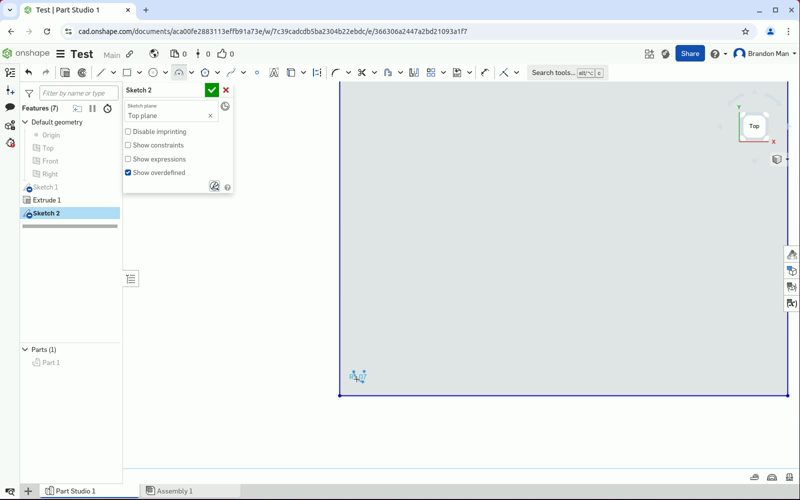
scroll(6)
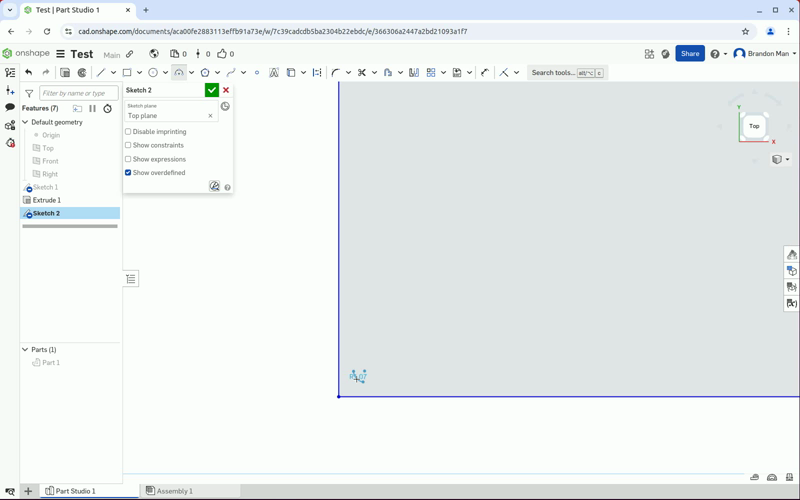
scroll(6)
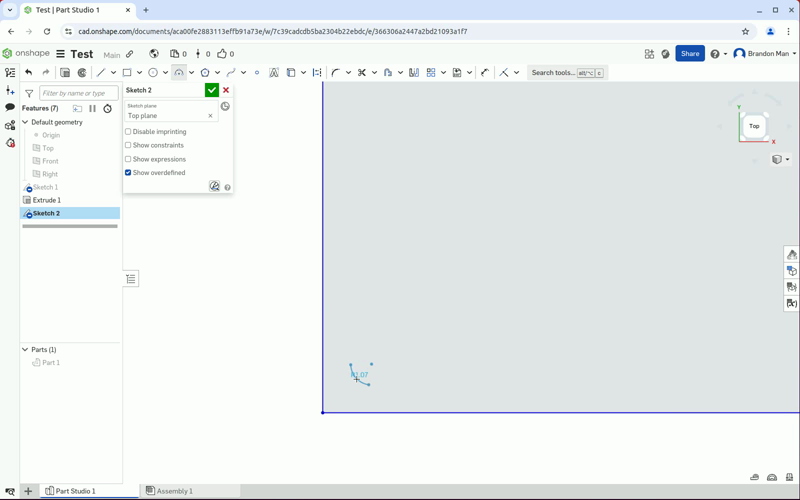
scroll(6)
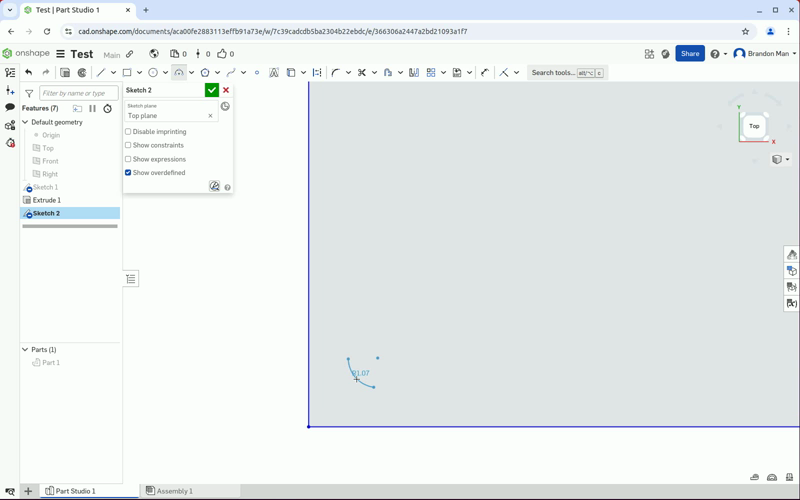
scroll(6)
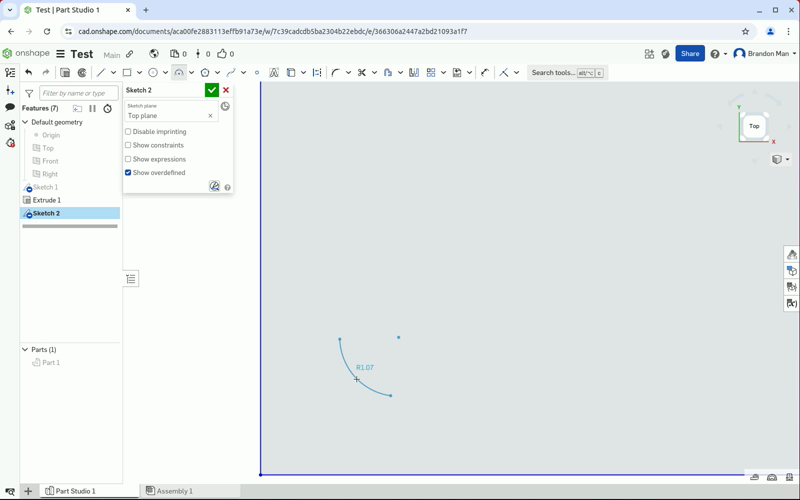
click(356, 378)
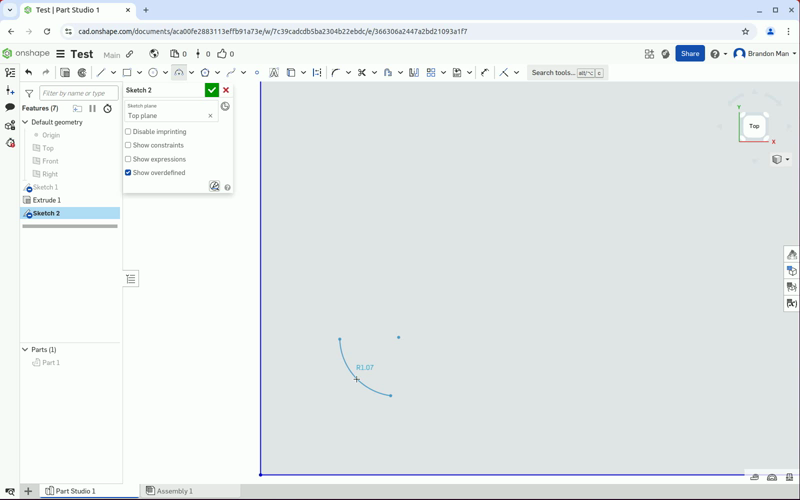
scroll(-6)
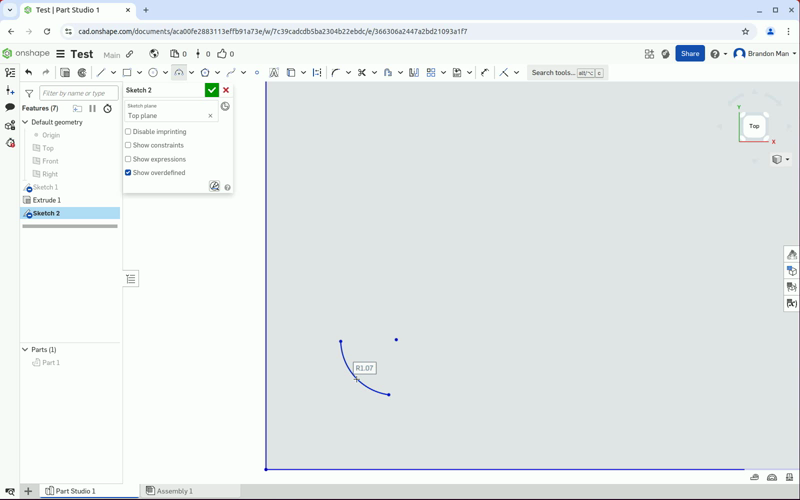
scroll(-6)
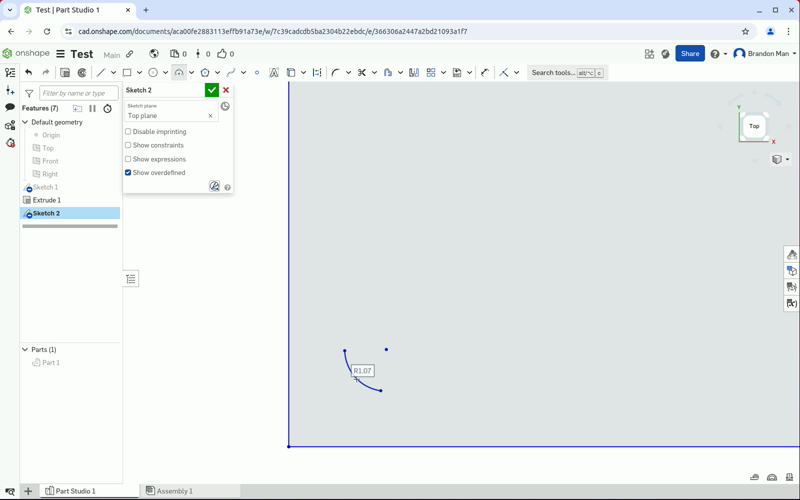
scroll(-6)
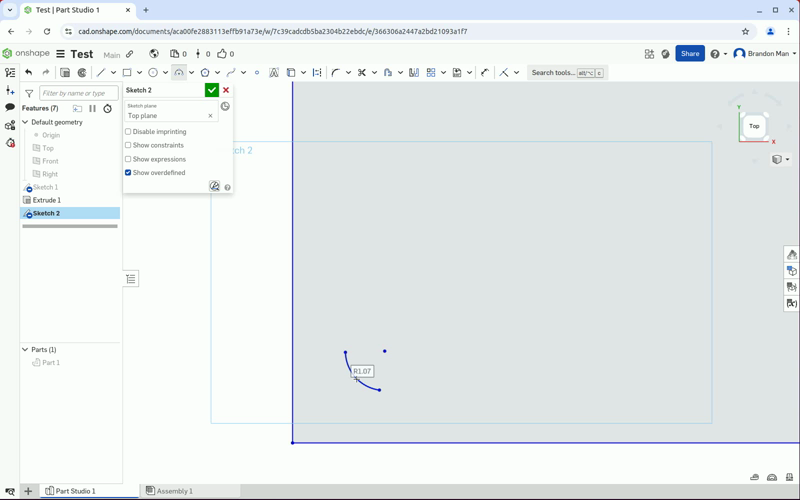
scroll(-6)
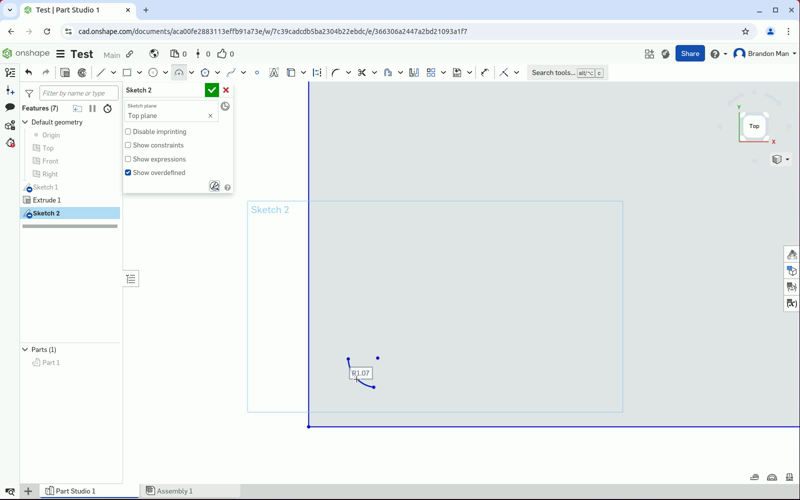
scroll(-6)
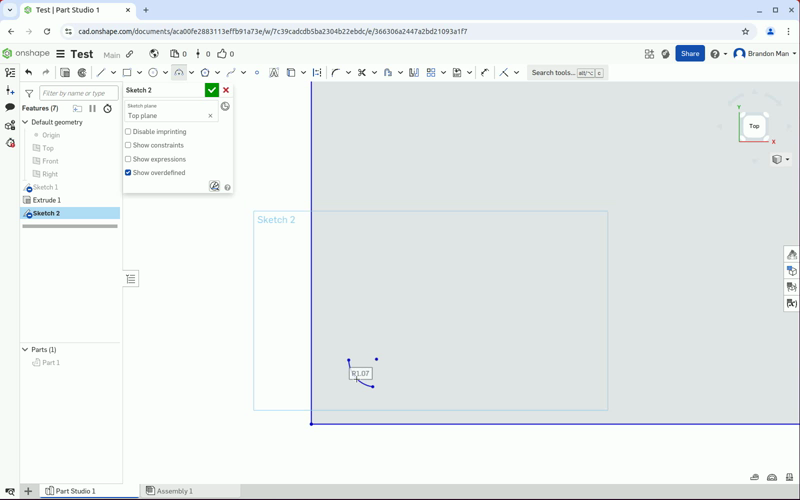
scroll(-6)
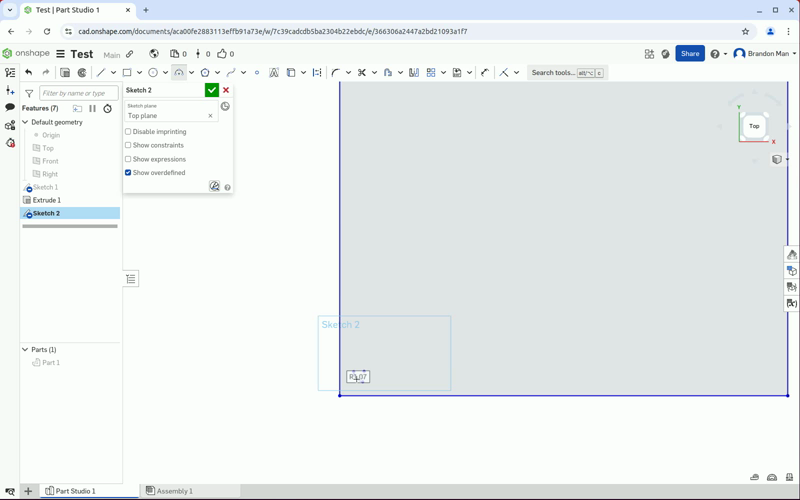
scroll(-6)
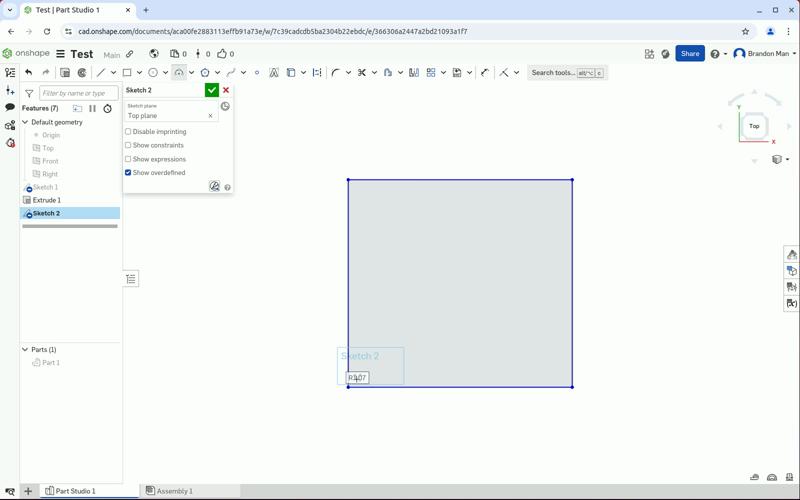
key_up(shift)
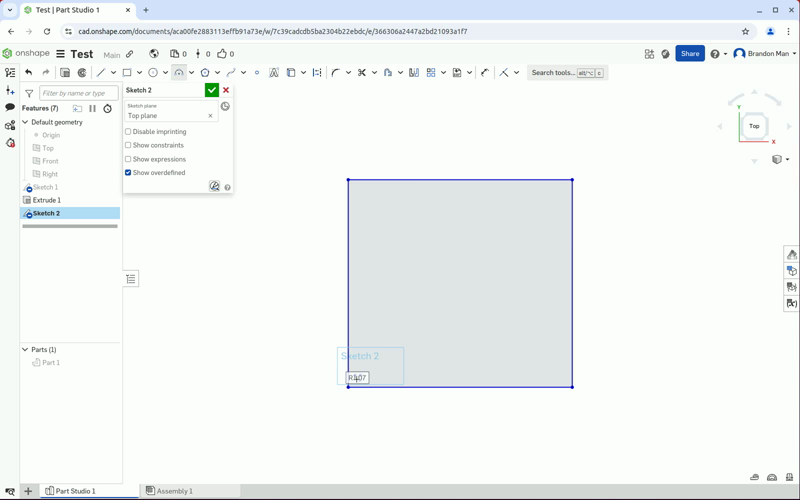
key(esc)
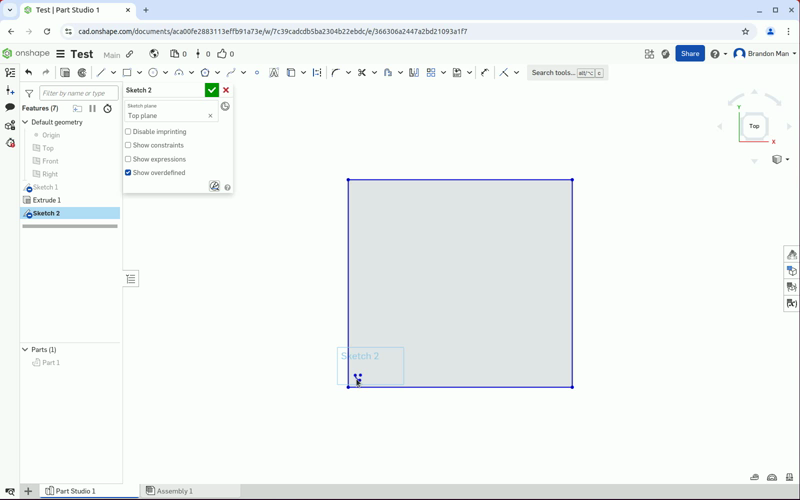
key(l)
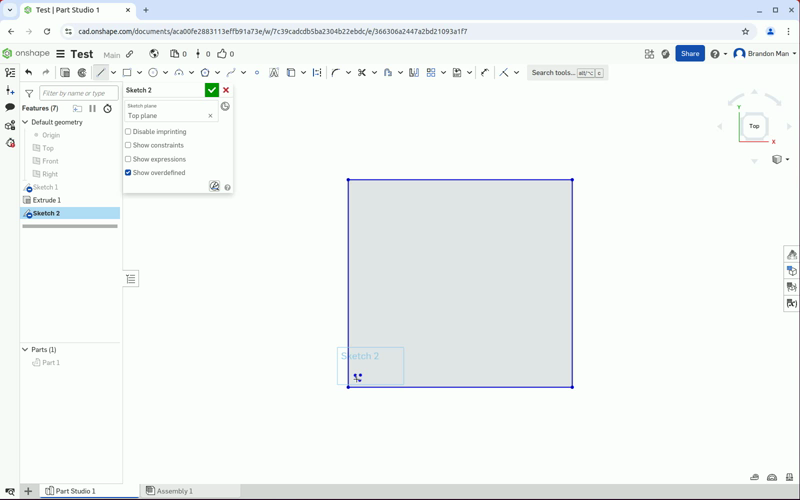
mouse_move(359, 380)
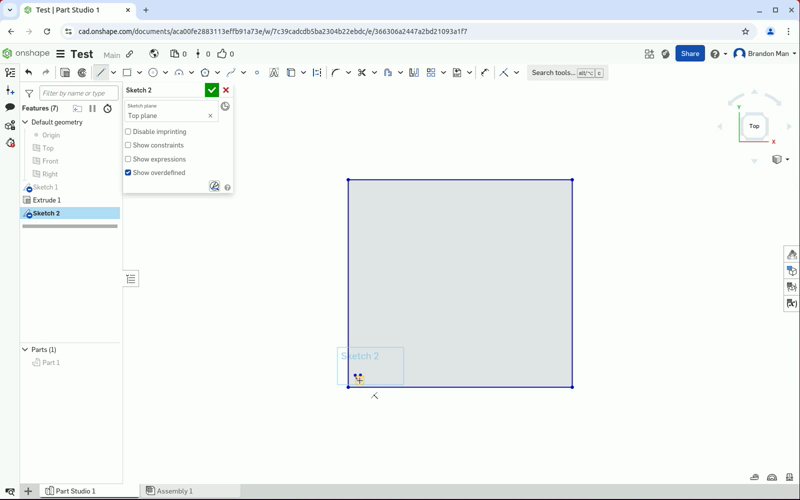
scroll(6)
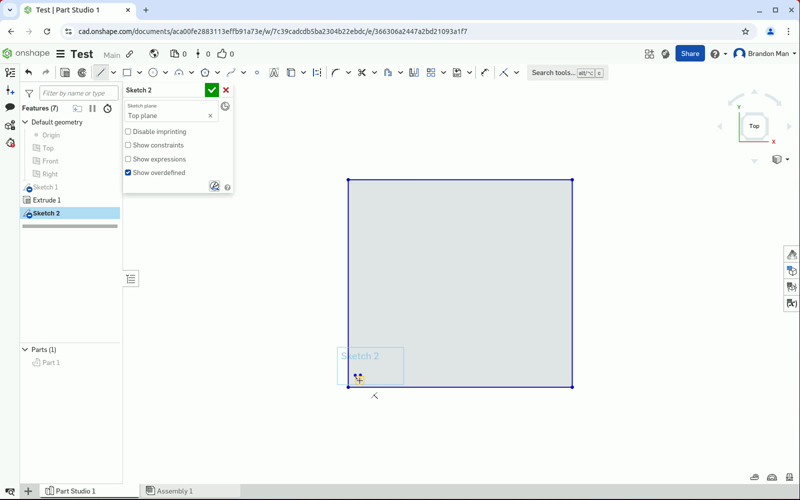
scroll(6)
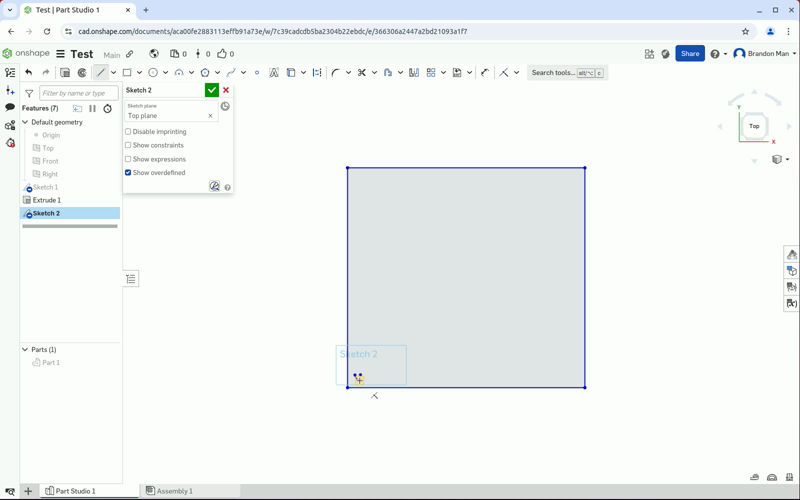
scroll(6)
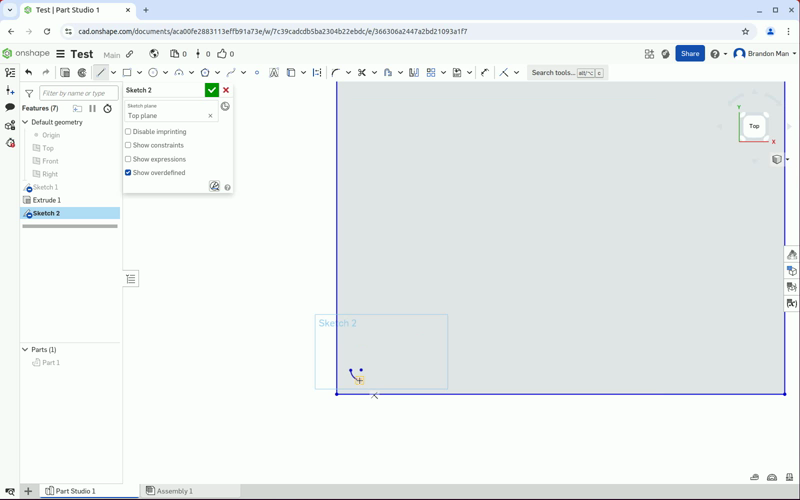
scroll(6)
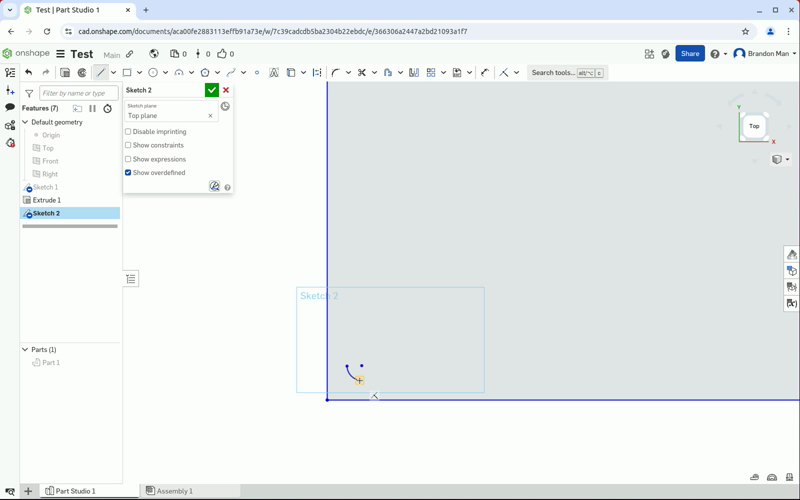
scroll(6)
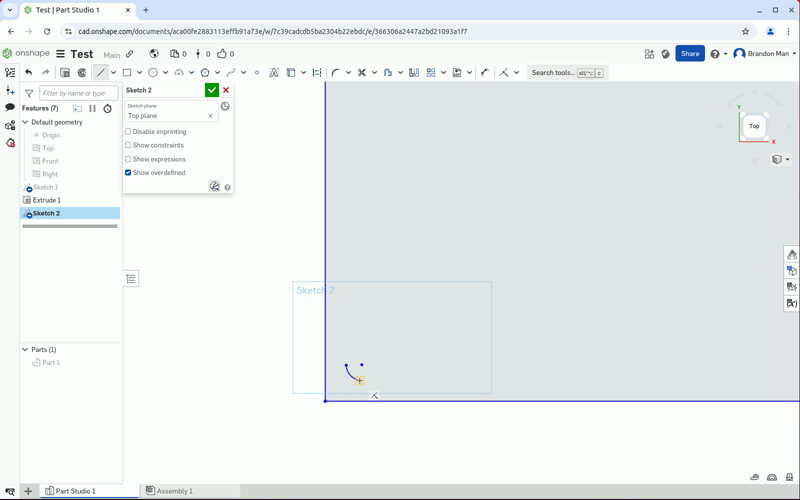
scroll(6)
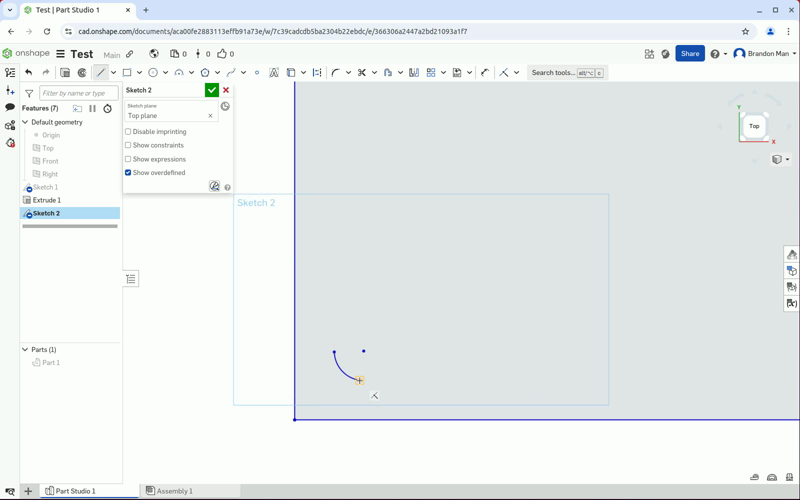
scroll(6)
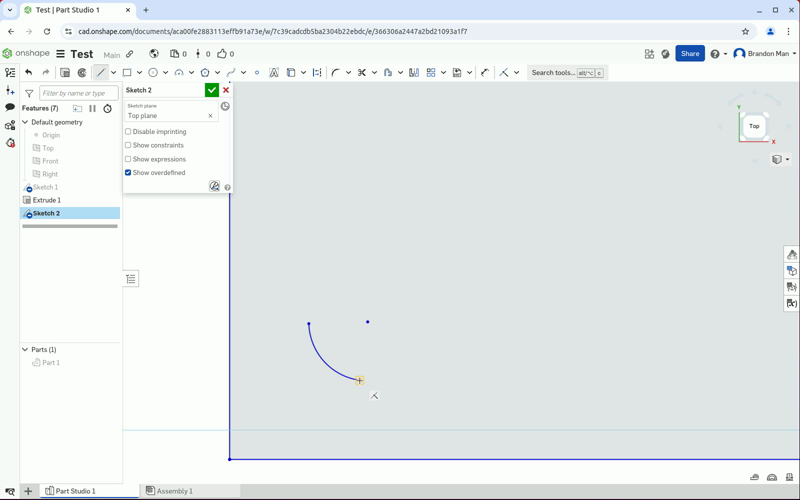
click(359, 380)
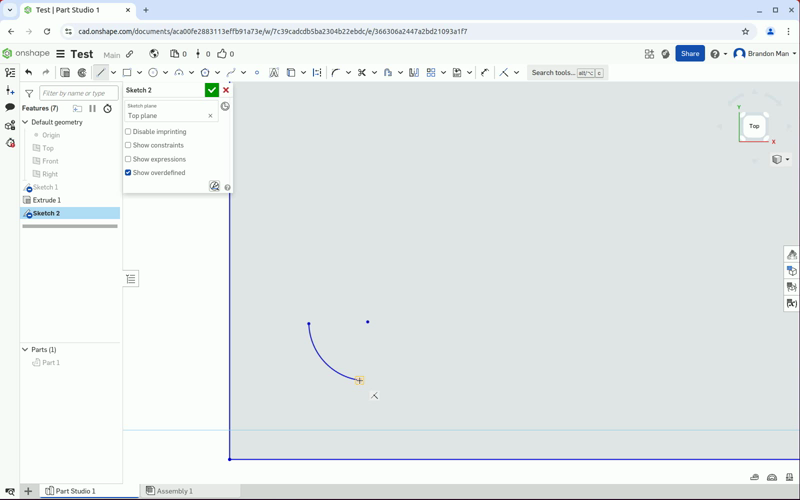
scroll(-6)
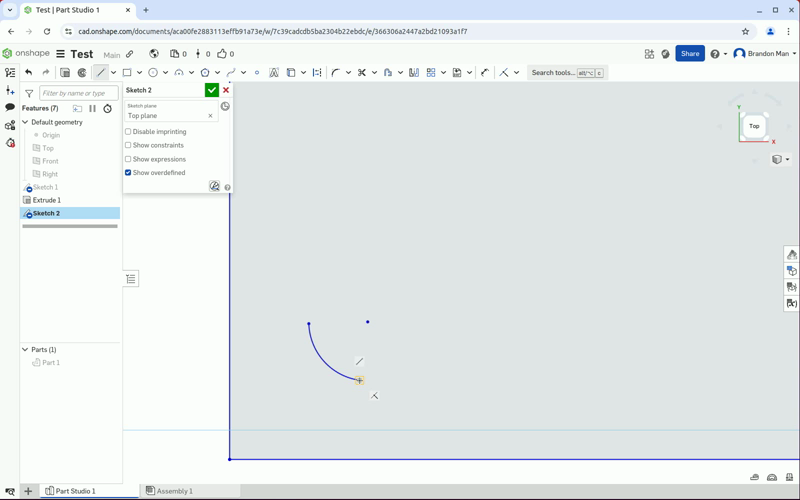
scroll(-6)
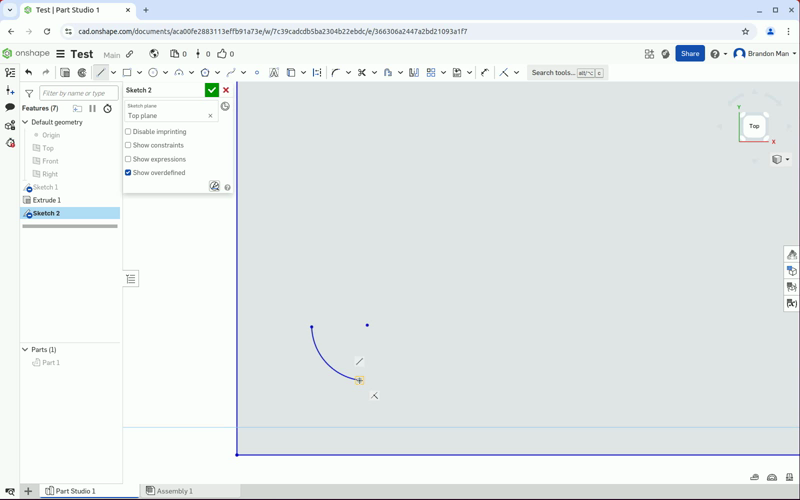
scroll(-6)
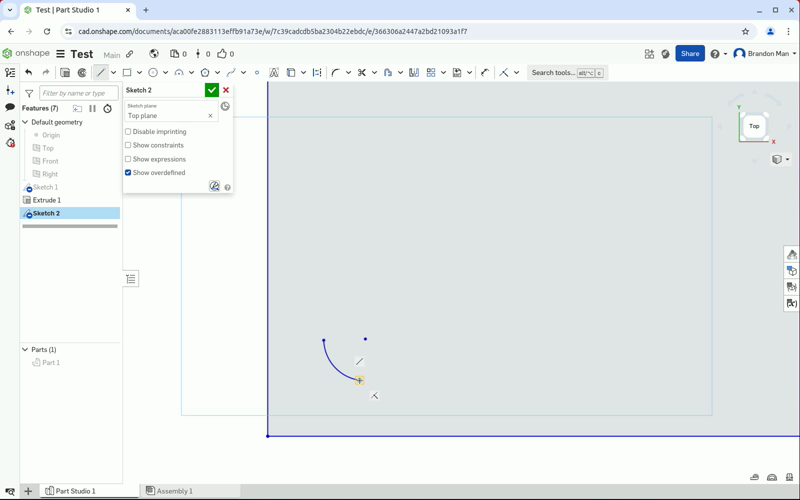
scroll(-6)
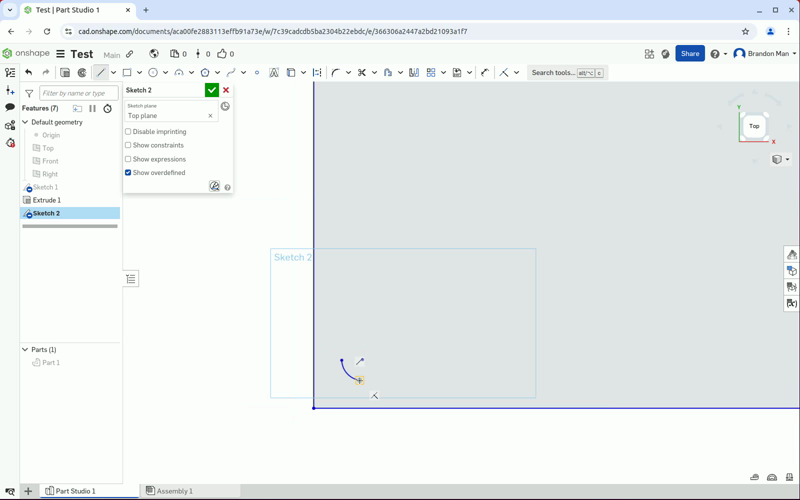
scroll(-6)
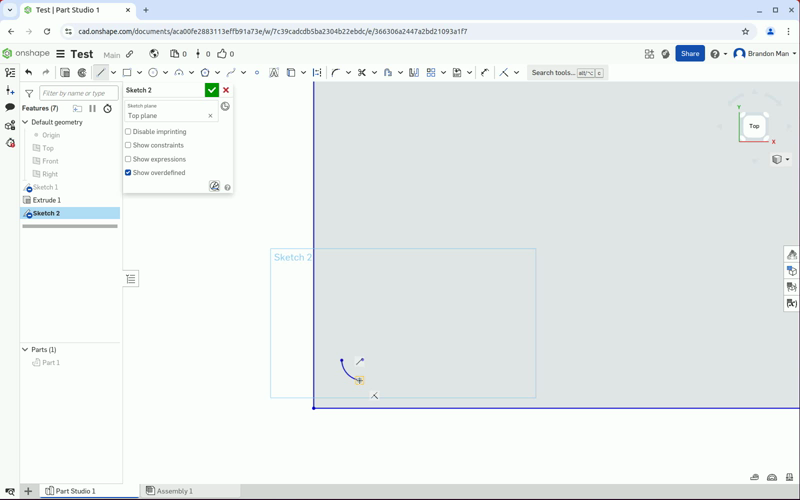
scroll(-6)
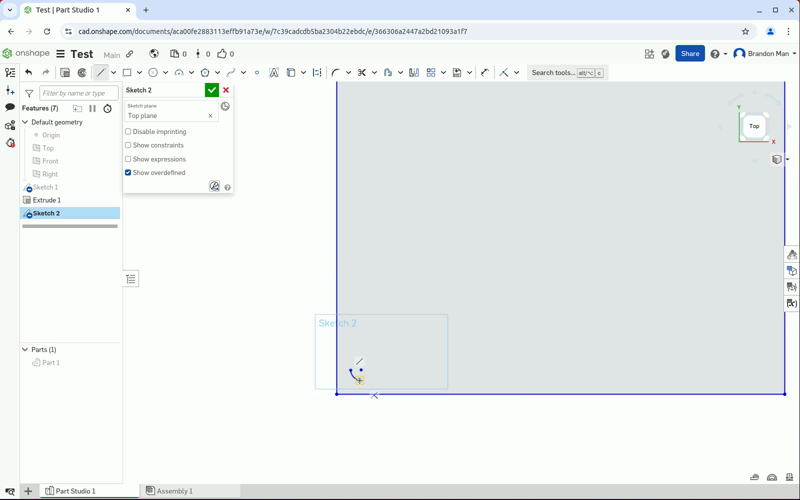
scroll(-6)
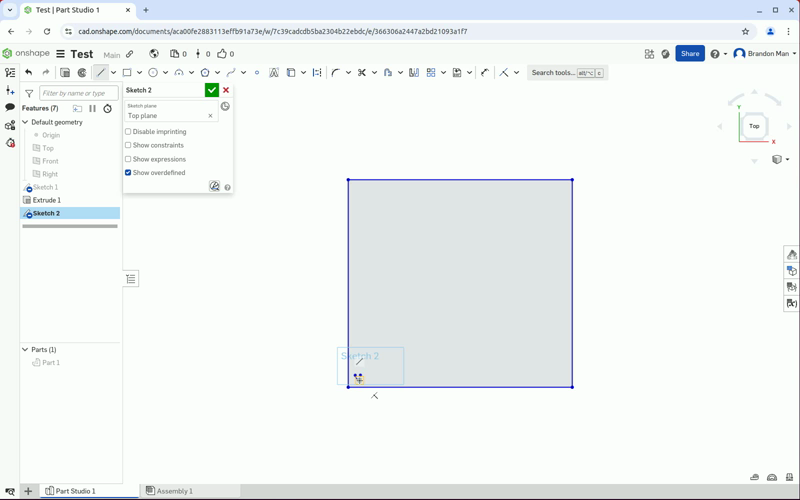
key_down(shift)
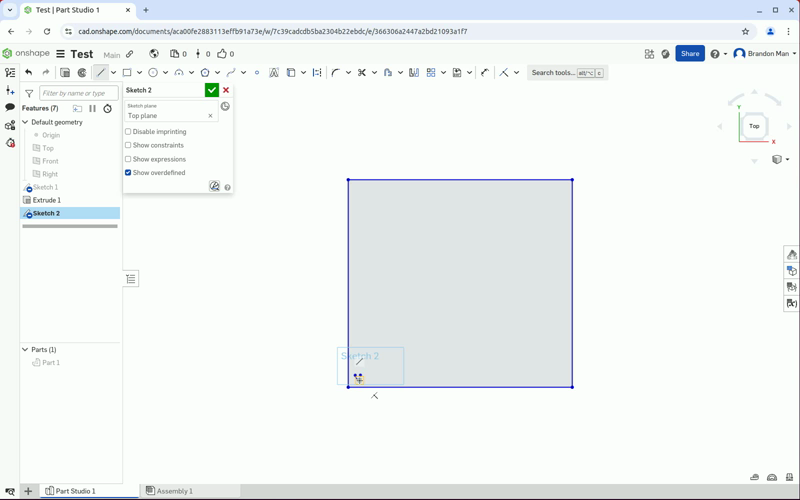
mouse_move(560, 380)
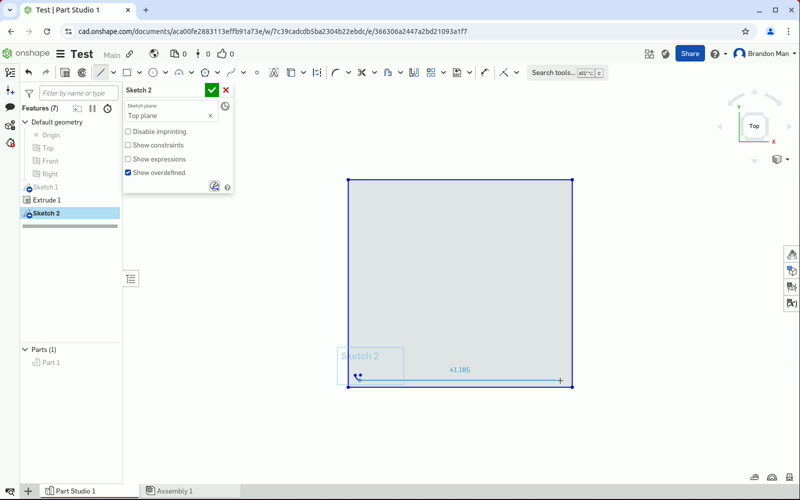
click(560, 380)
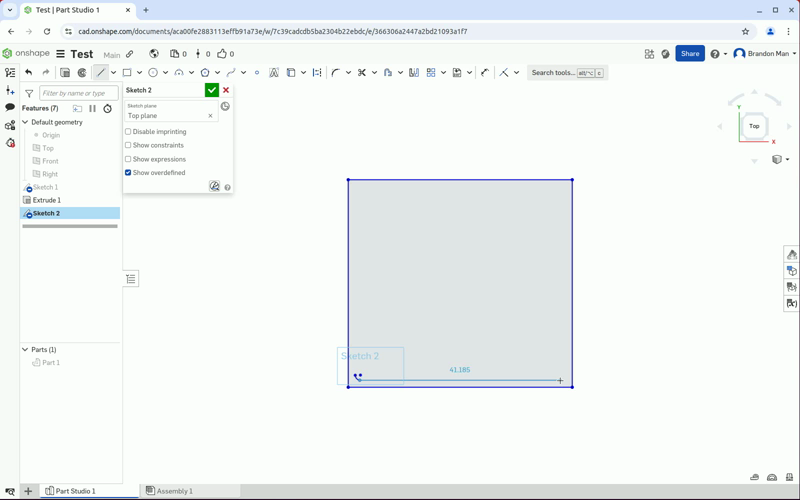
key_up(shift)
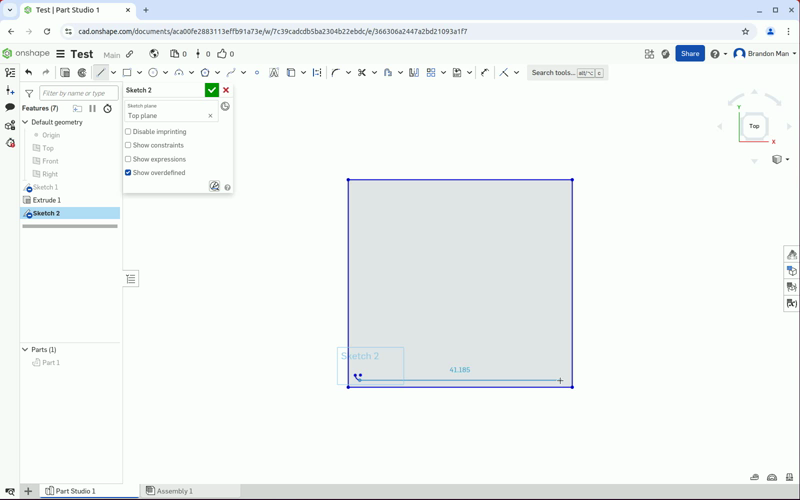
key(esc)
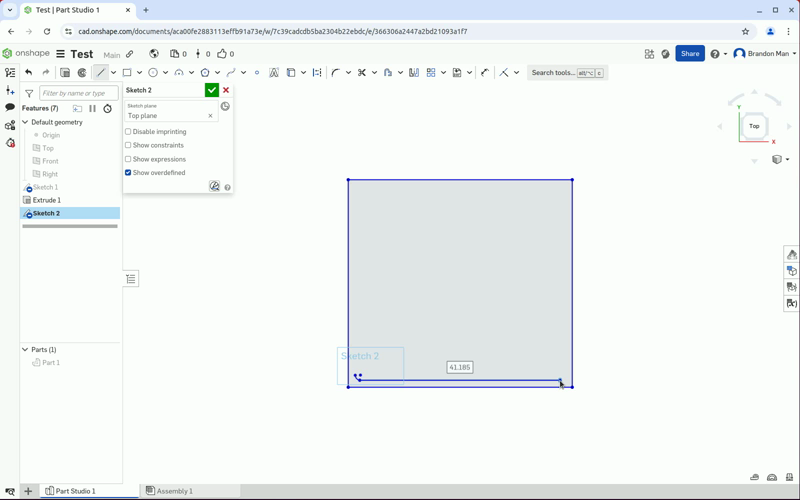
key(a)
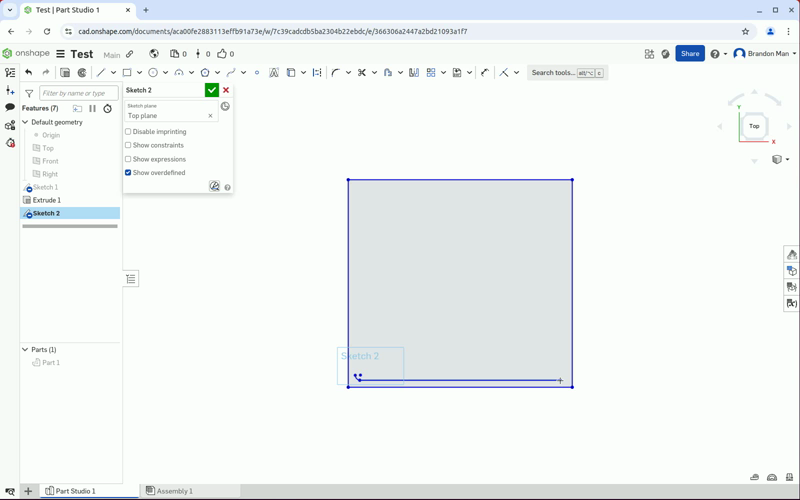
mouse_move(560, 380)
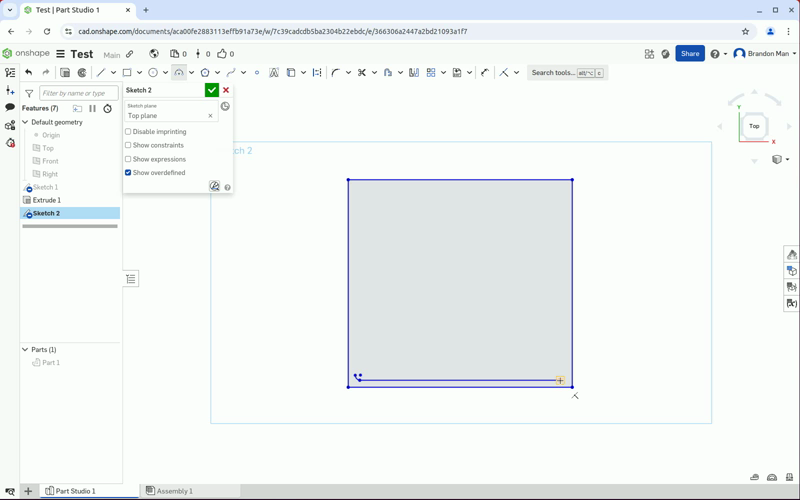
click(560, 380)
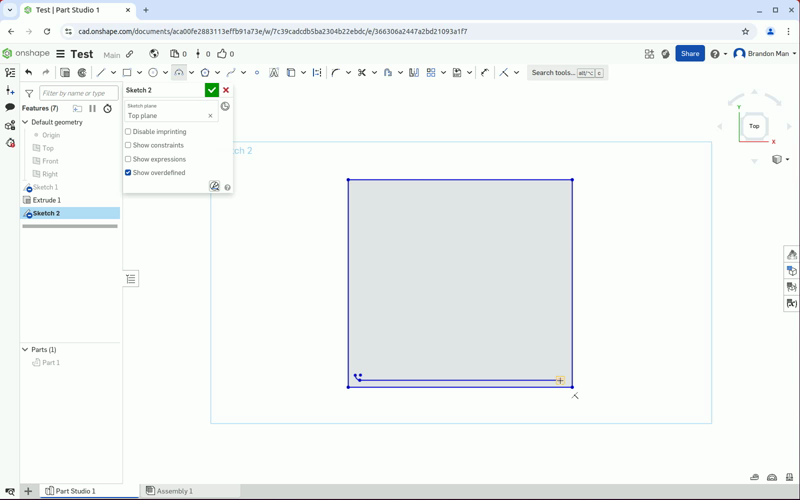
key_down(shift)
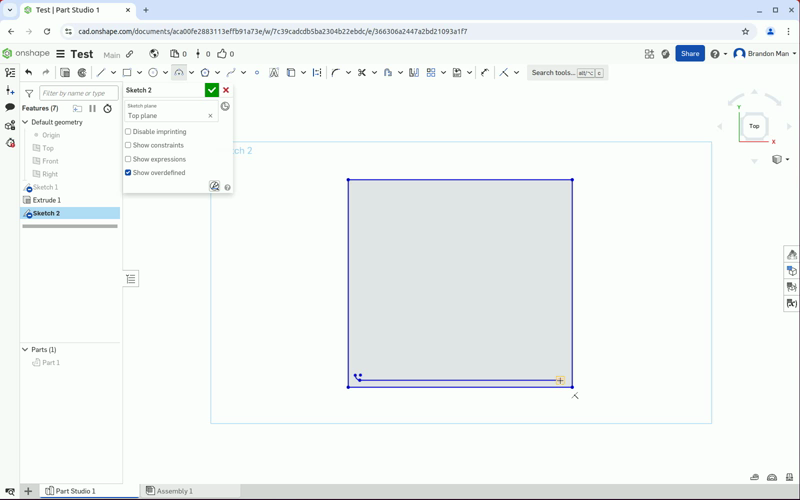
mouse_move(564, 375)
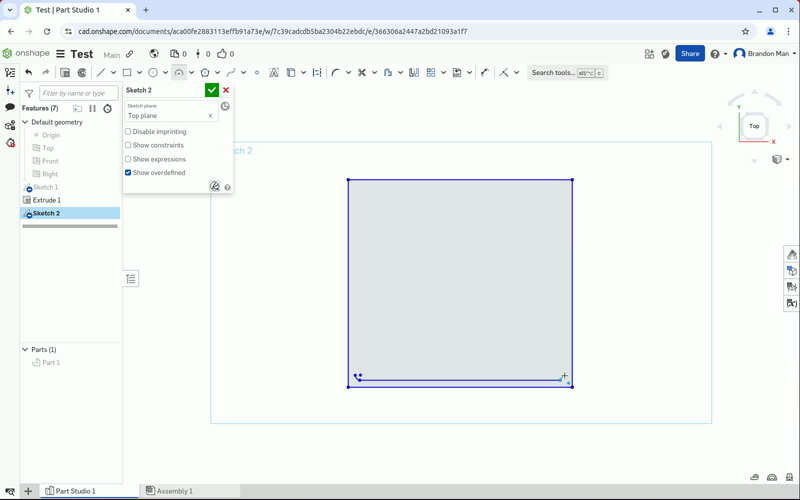
scroll(6)
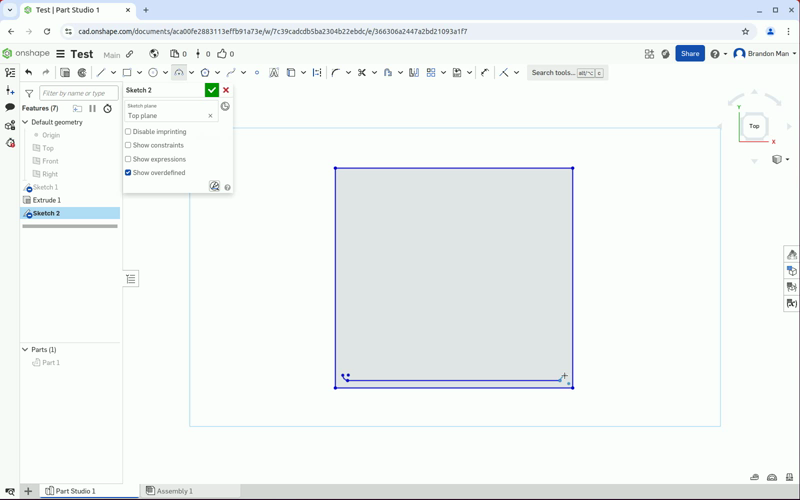
scroll(6)
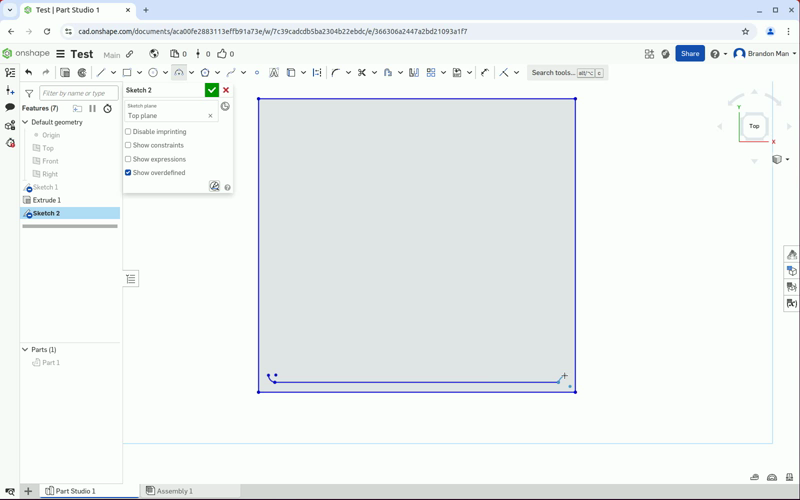
scroll(6)
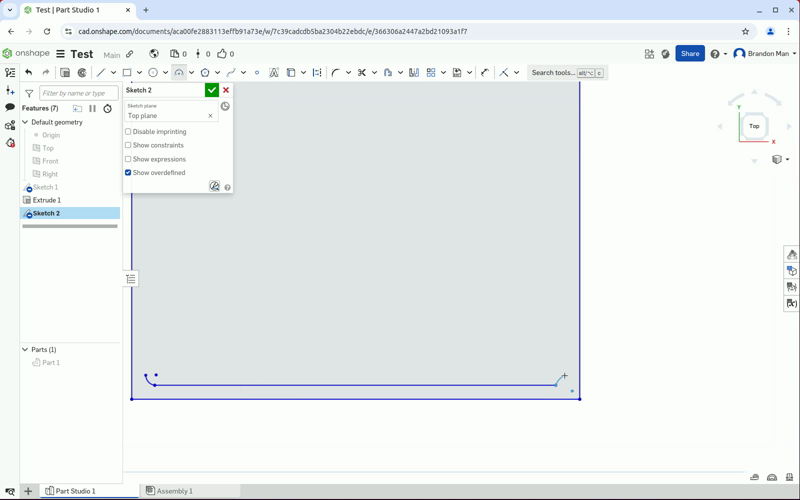
scroll(6)
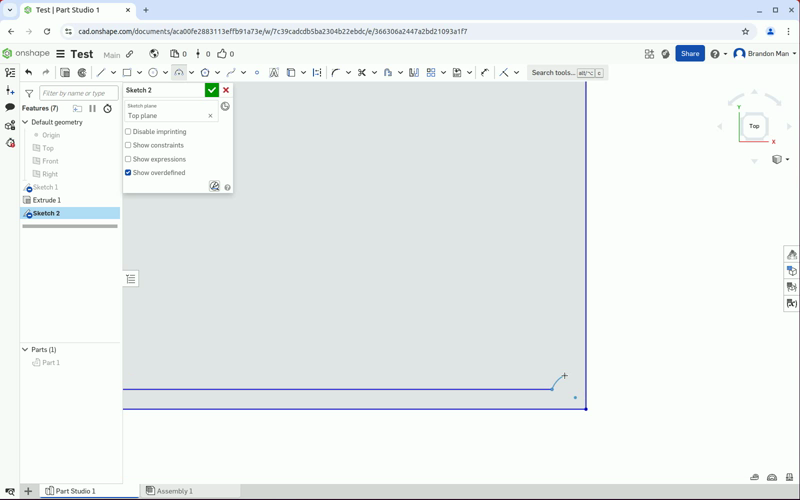
scroll(6)
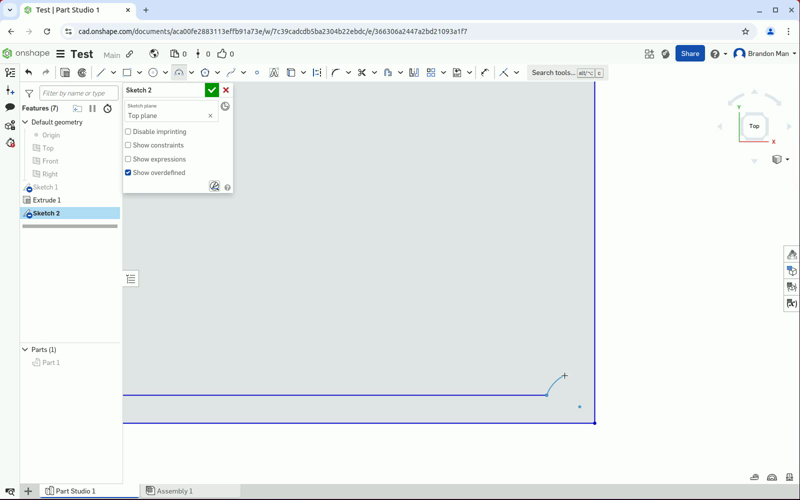
scroll(6)
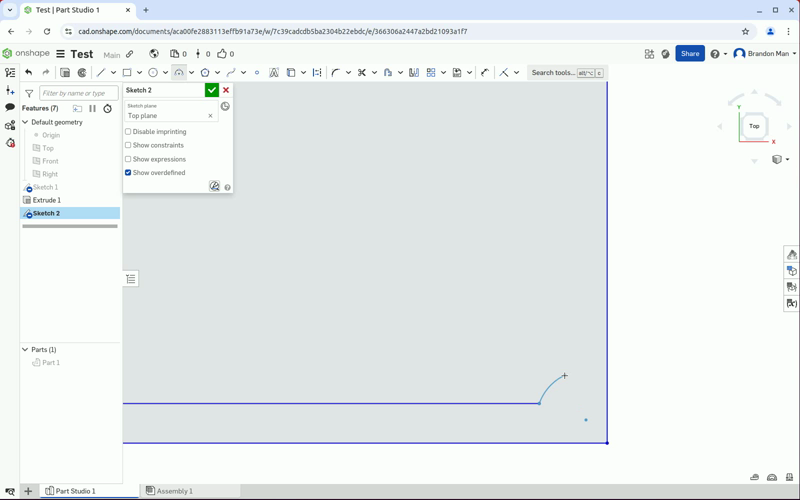
scroll(6)
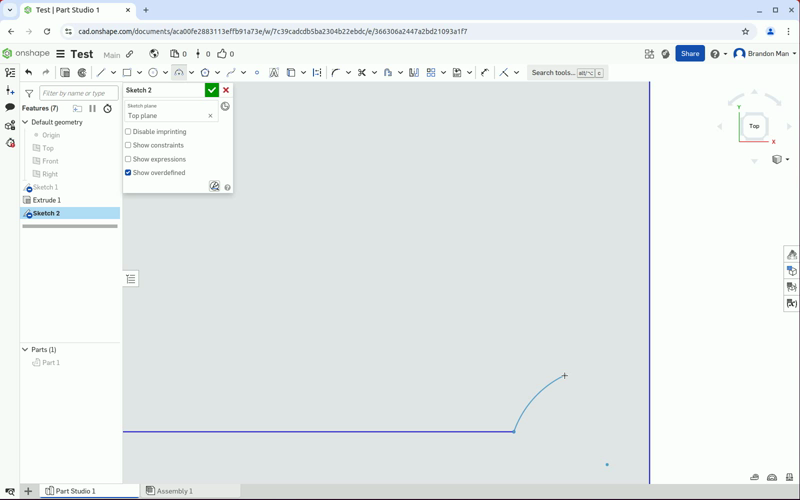
click(564, 375)
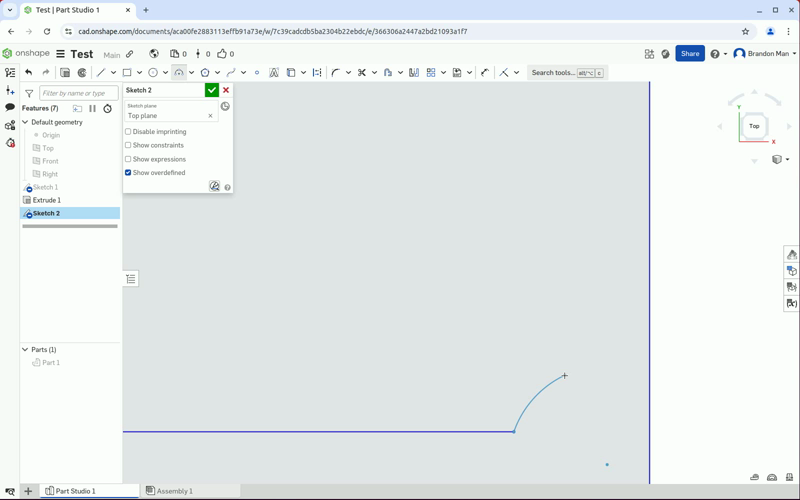
scroll(-6)
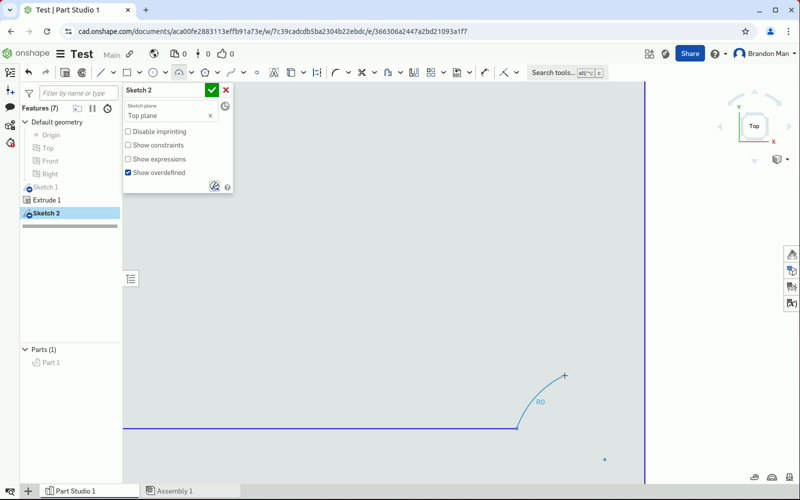
scroll(-6)
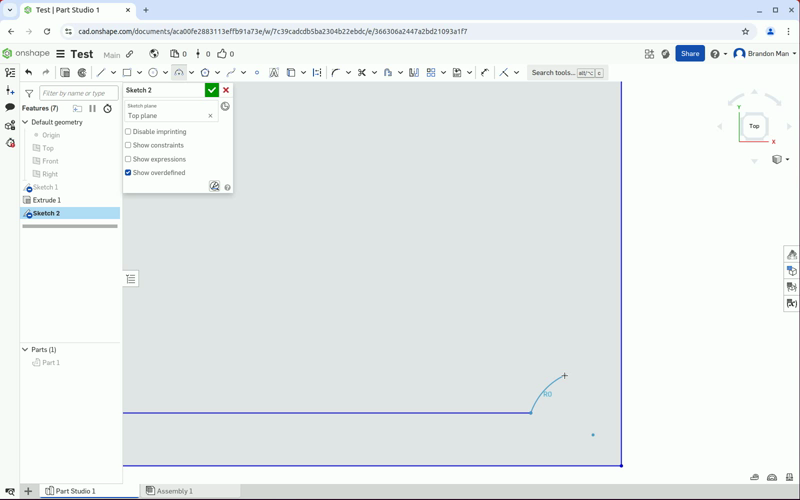
scroll(-6)
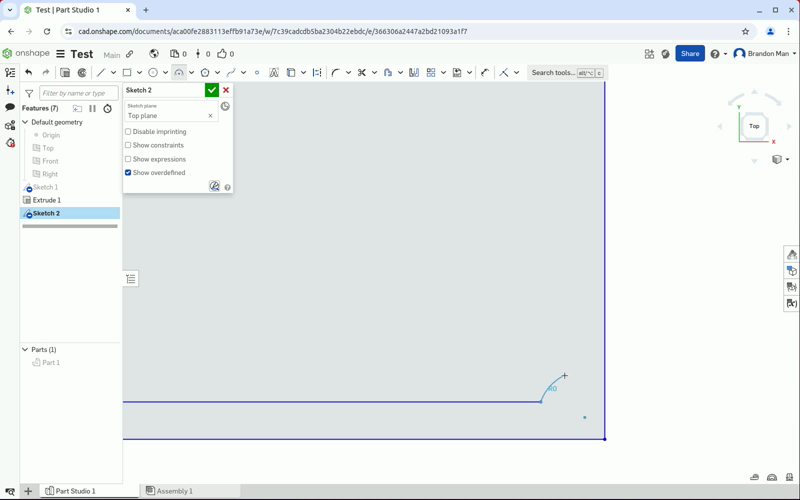
scroll(-6)
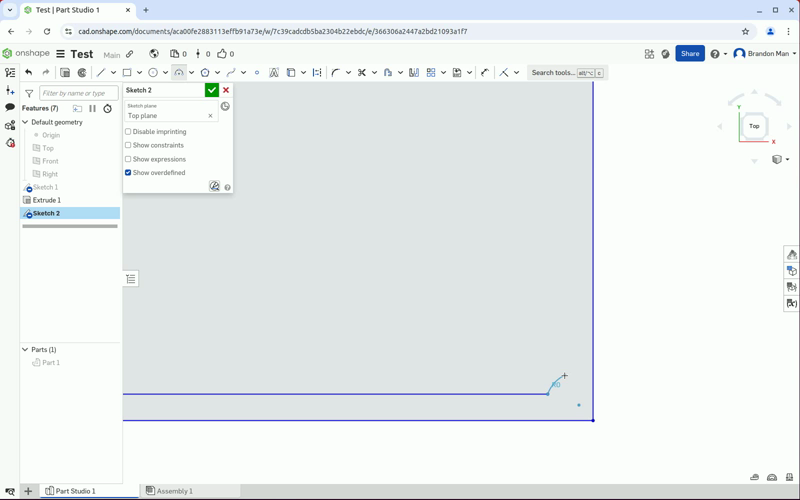
scroll(-6)
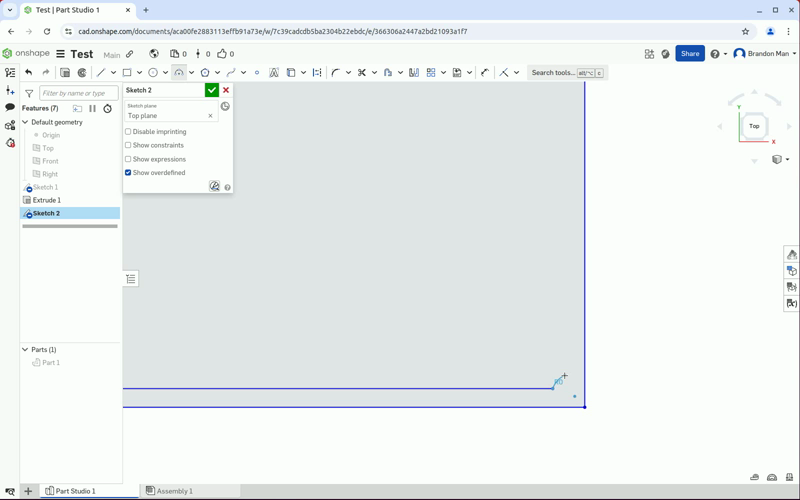
scroll(-6)
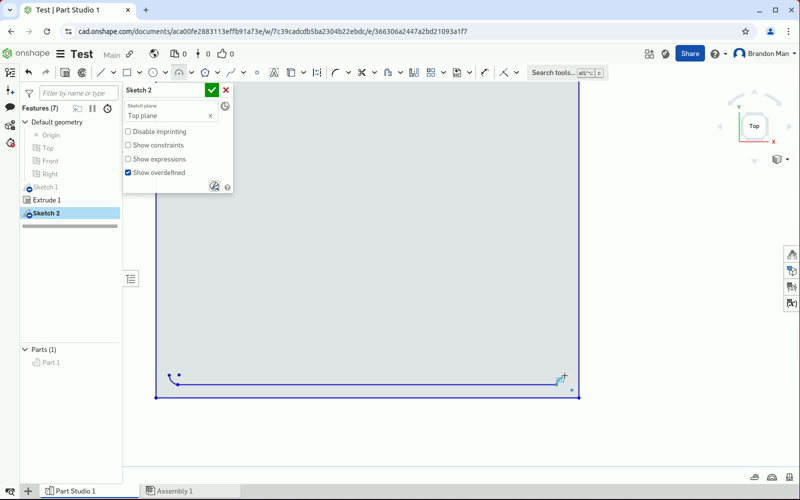
scroll(-6)
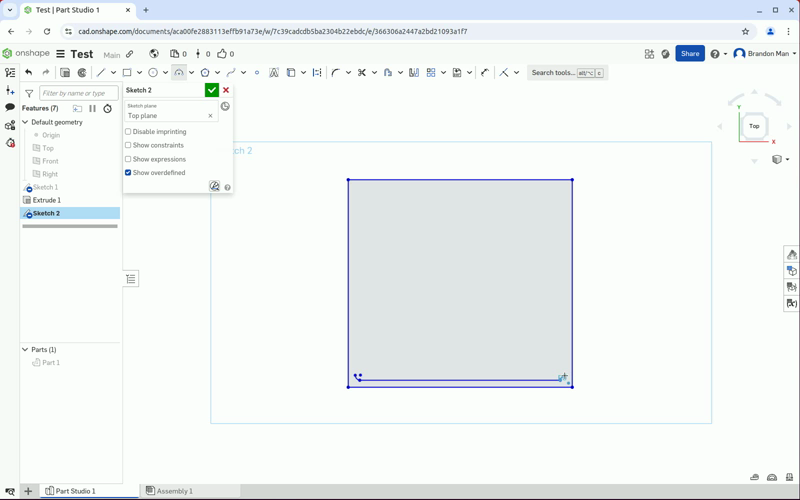
mouse_move(563, 378)
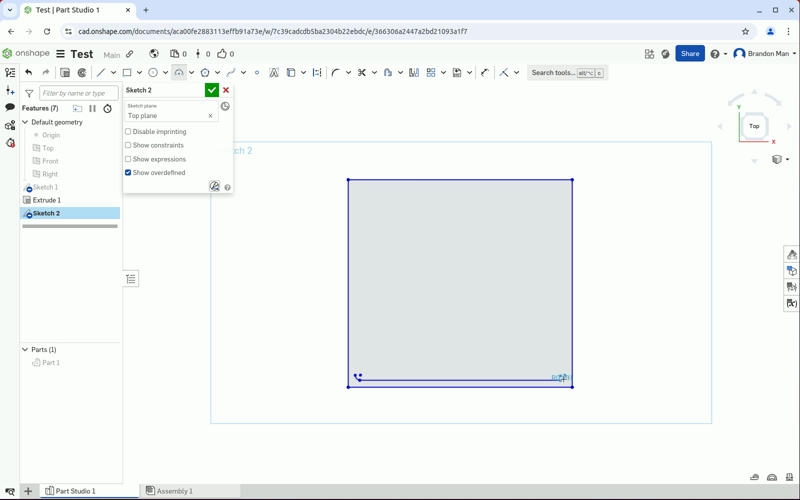
scroll(6)
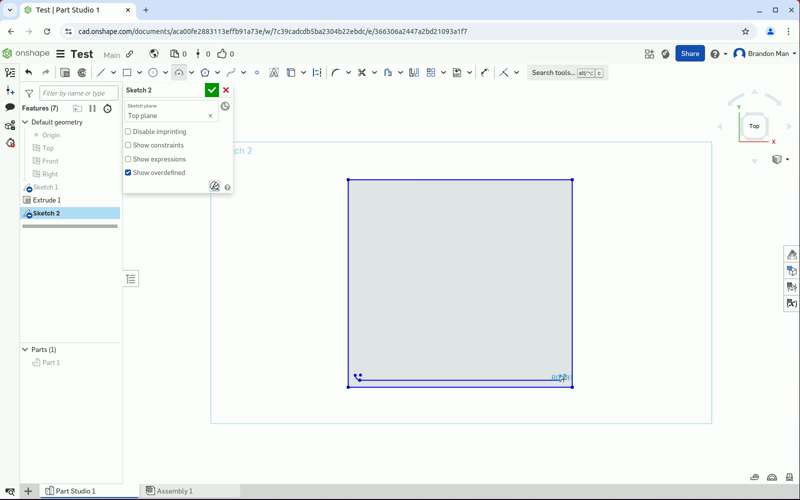
scroll(6)
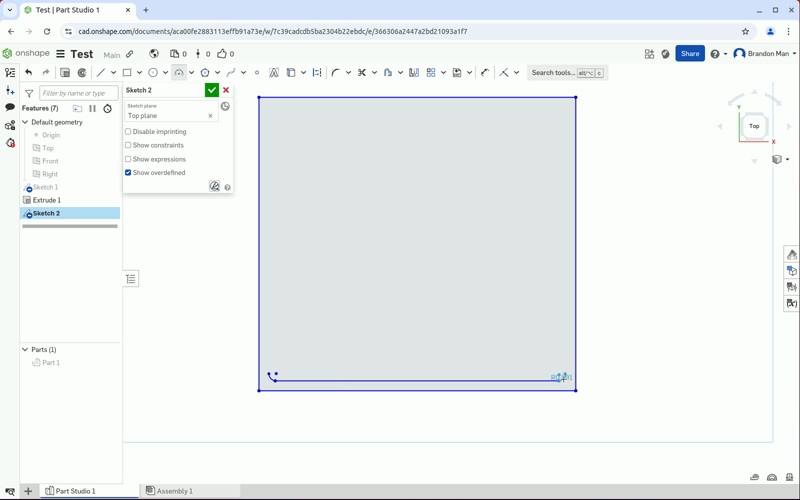
scroll(6)
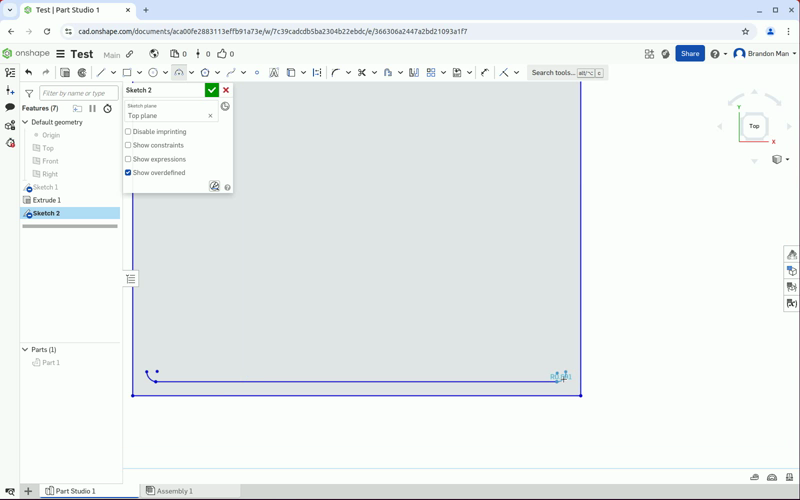
scroll(6)
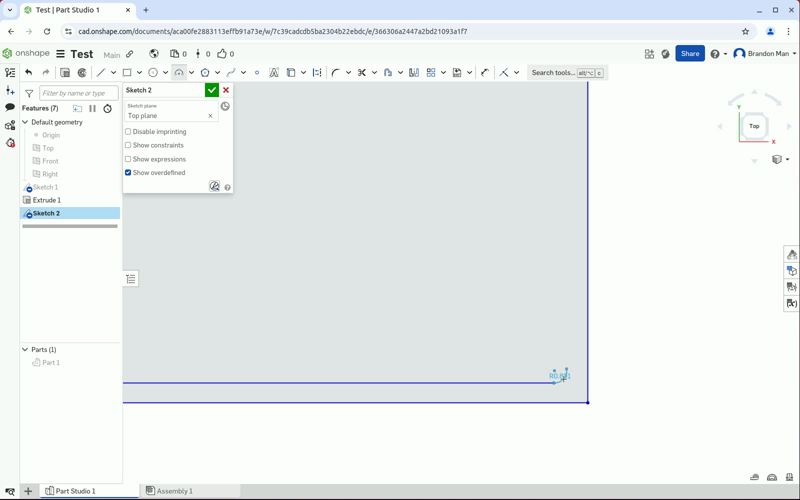
scroll(6)
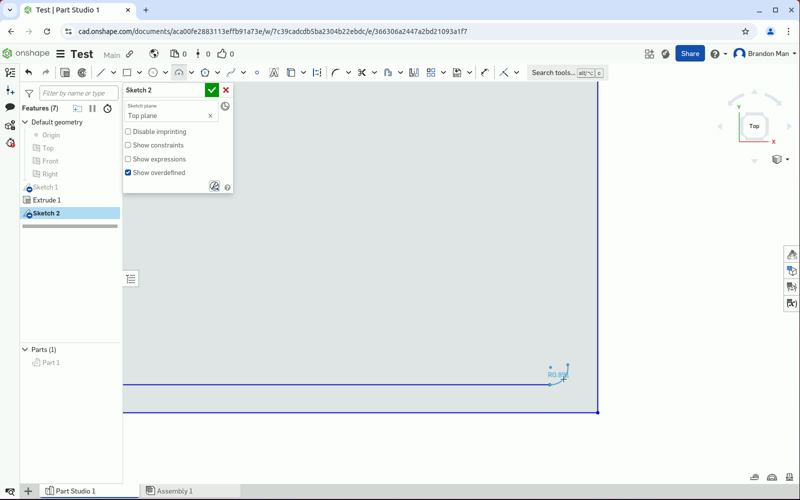
scroll(6)
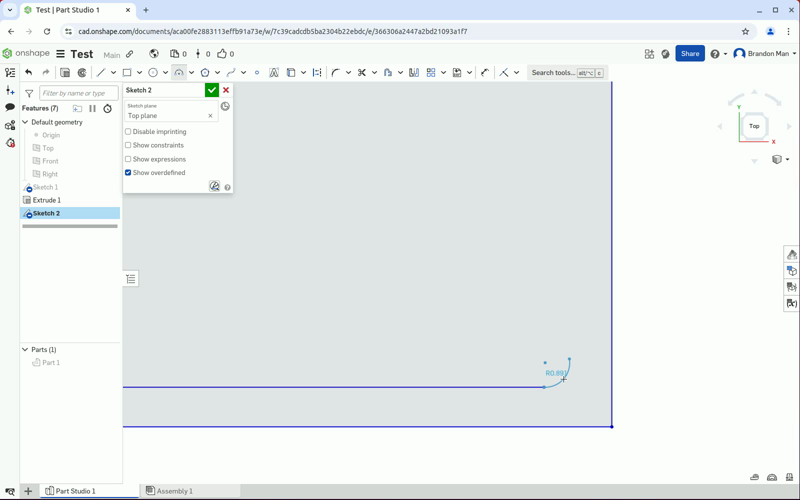
scroll(6)
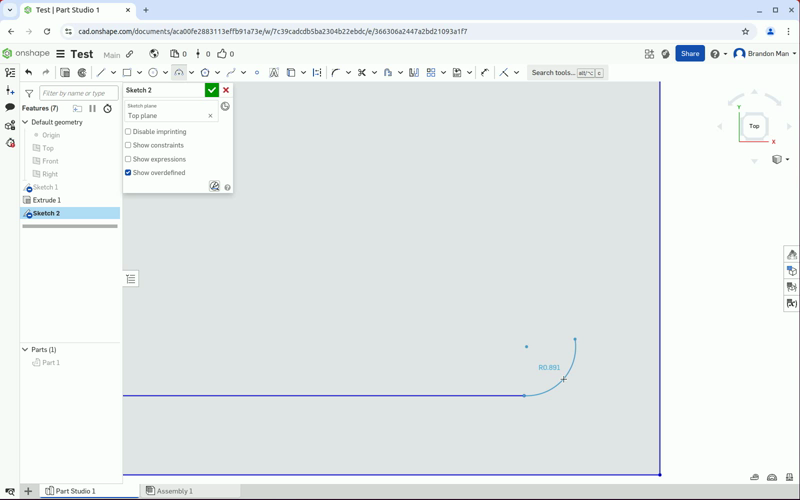
click(563, 378)
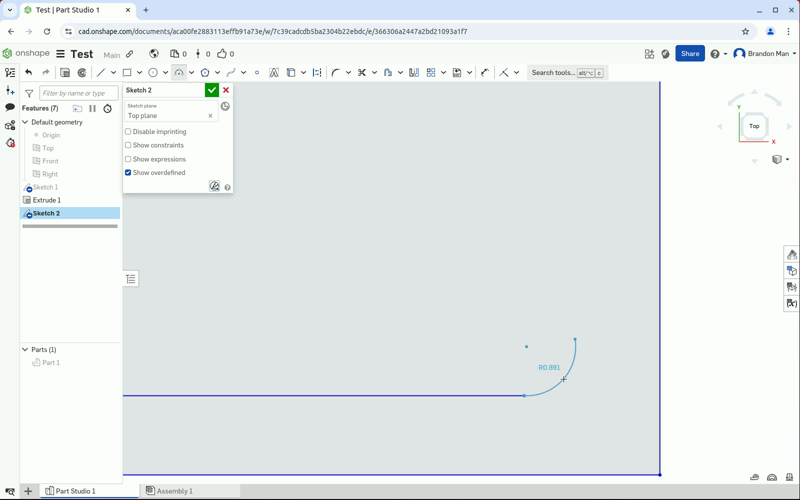
scroll(-6)
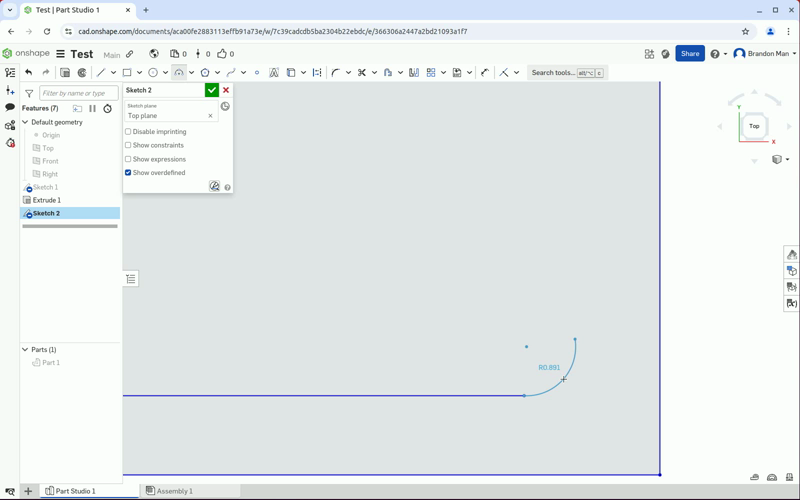
scroll(-6)
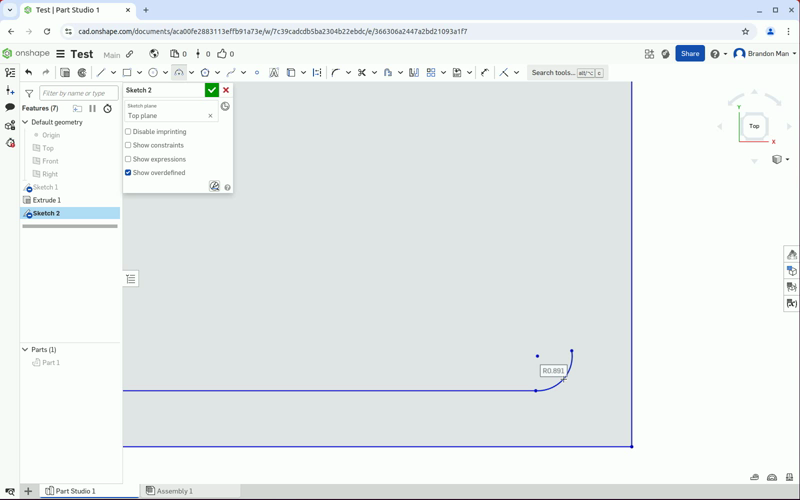
scroll(-6)
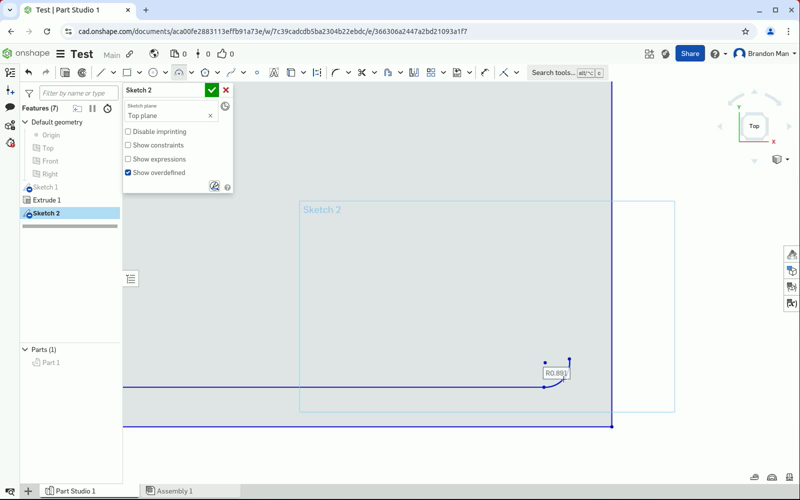
scroll(-6)
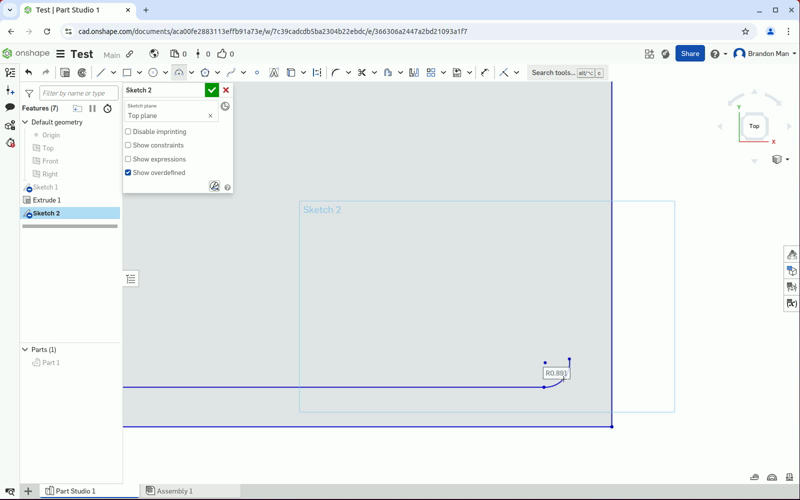
scroll(-6)
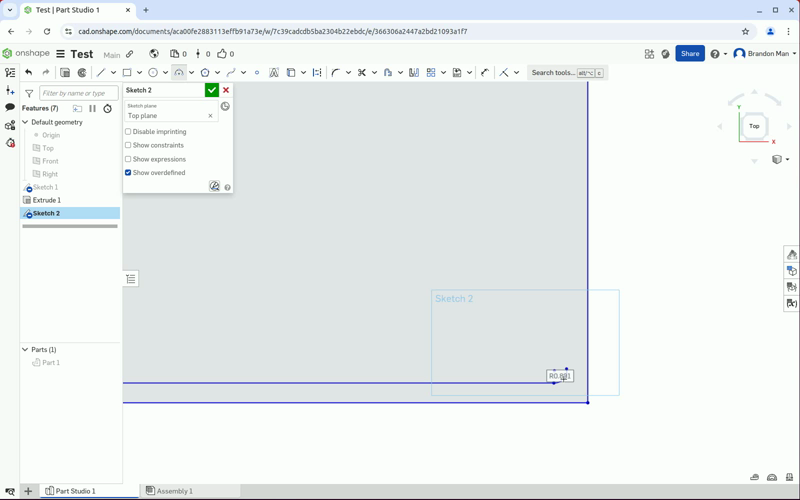
scroll(-6)
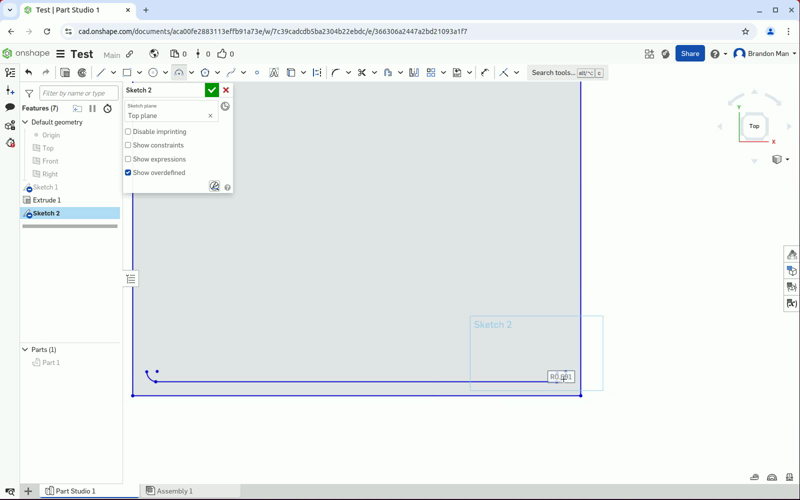
scroll(-6)
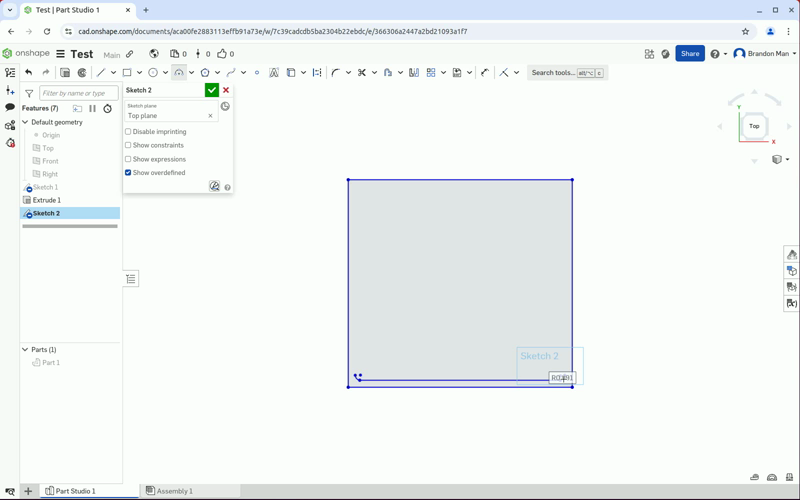
key_up(shift)
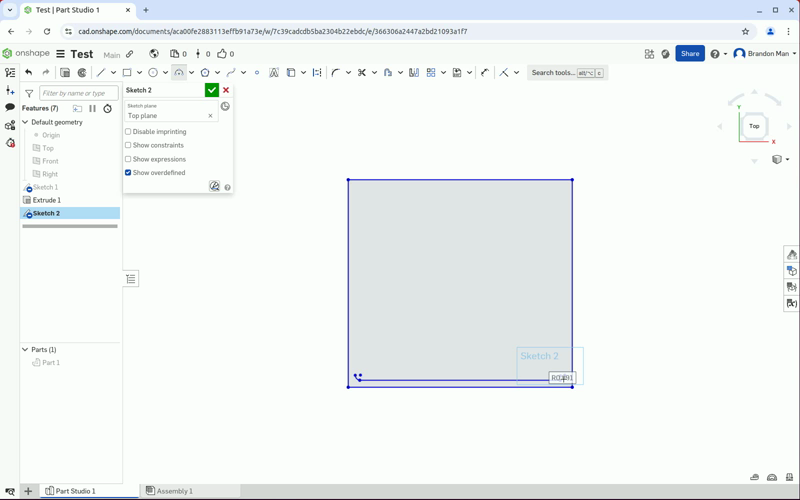
key(esc)
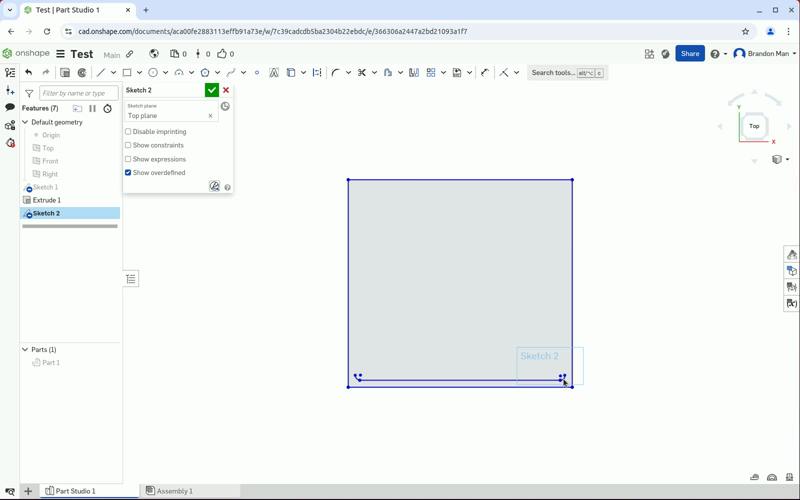
key(l)
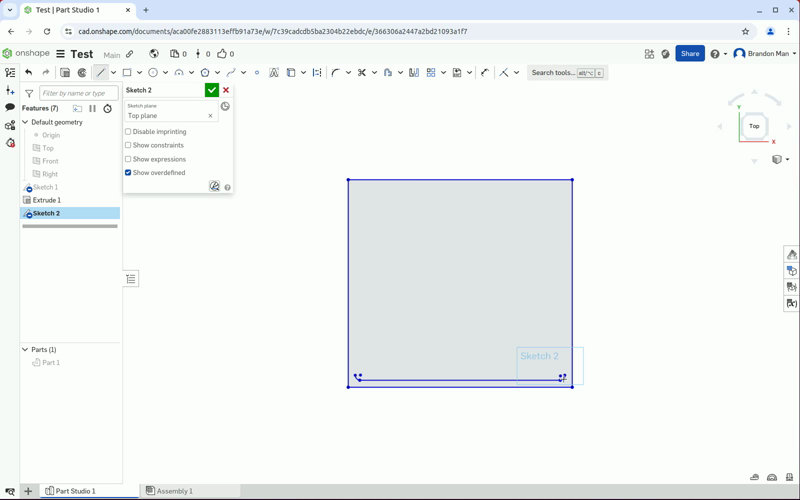
mouse_move(564, 375)
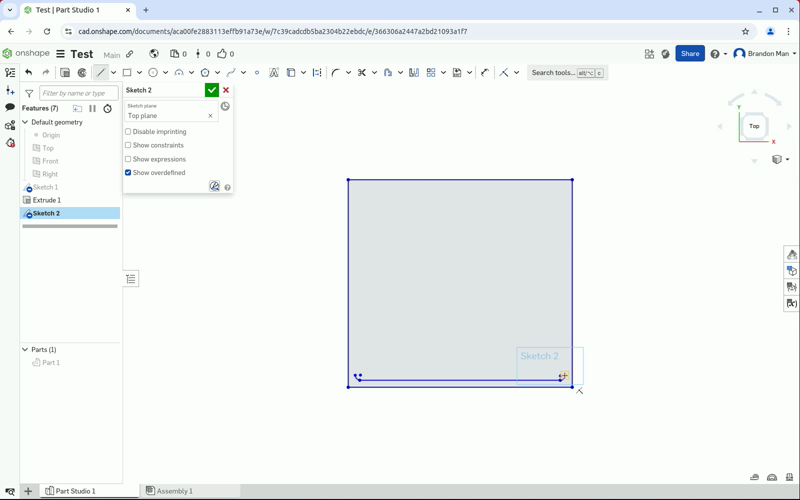
scroll(6)
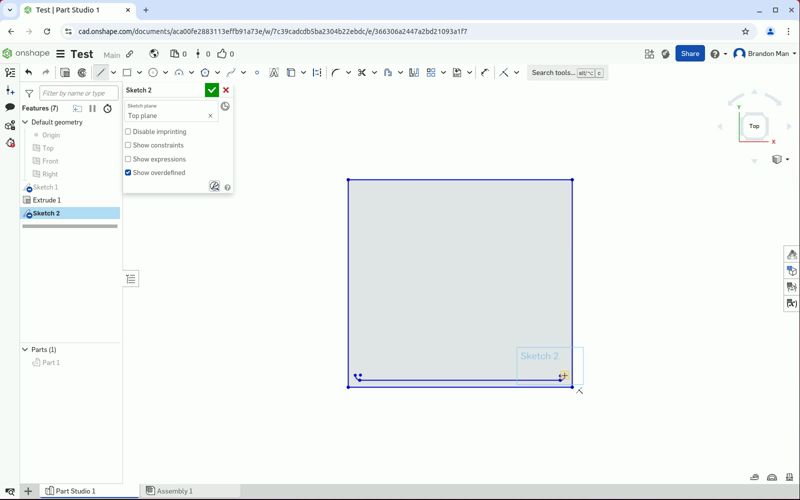
scroll(6)
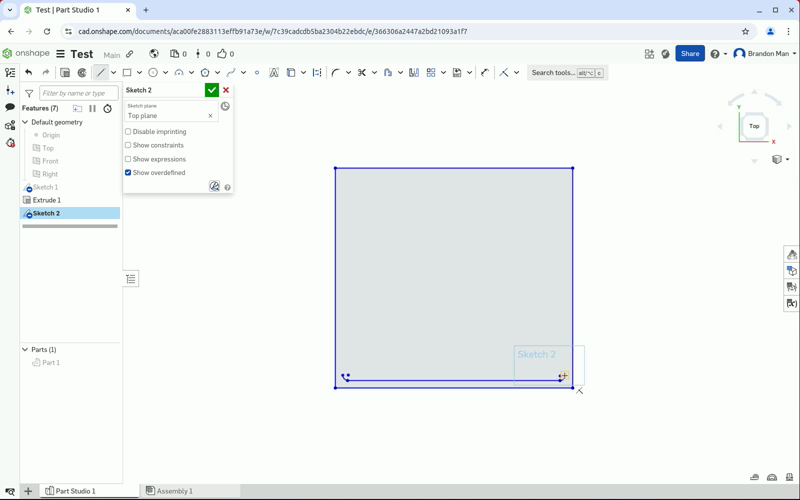
scroll(6)
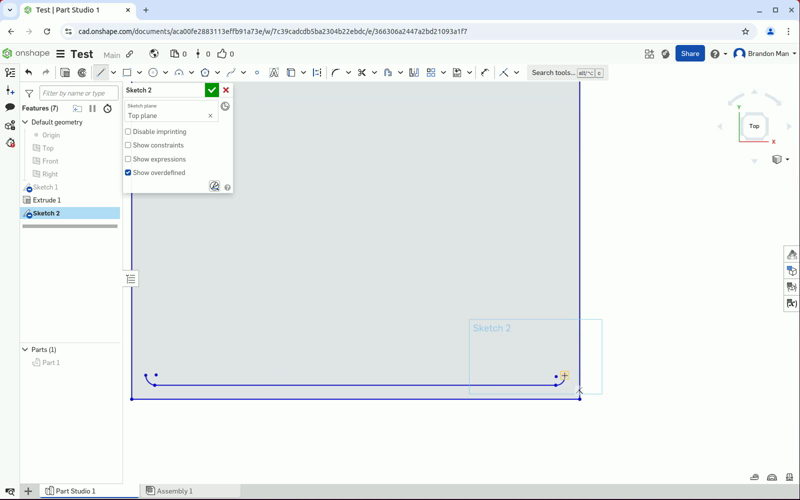
scroll(6)
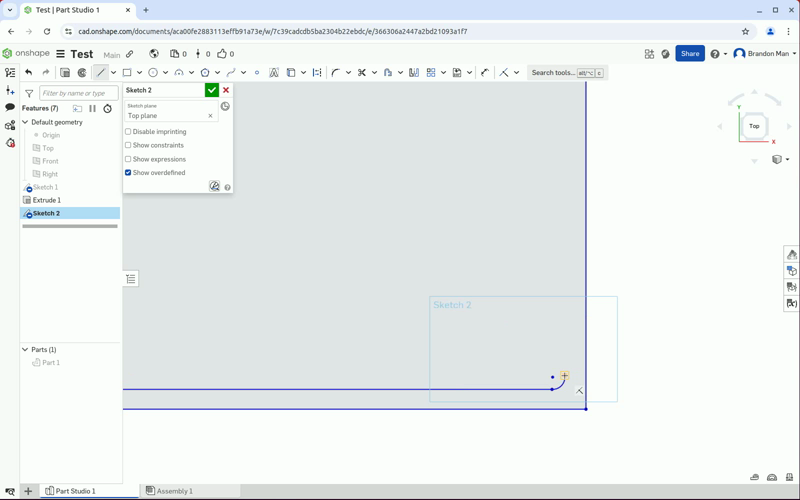
scroll(6)
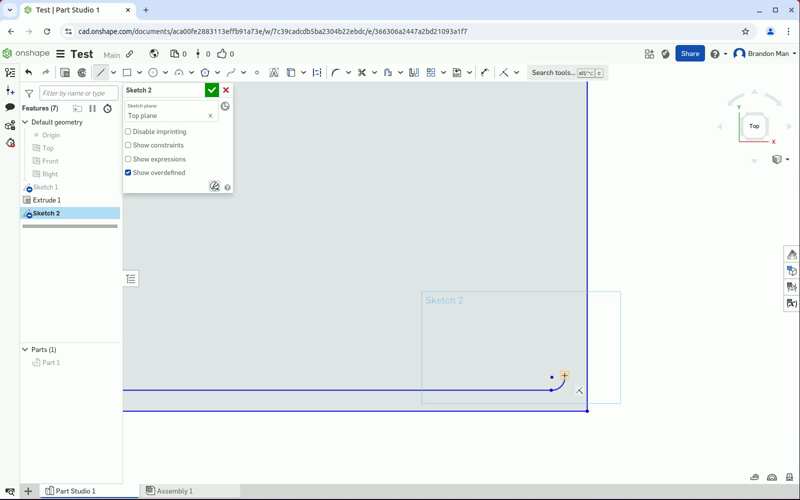
scroll(6)
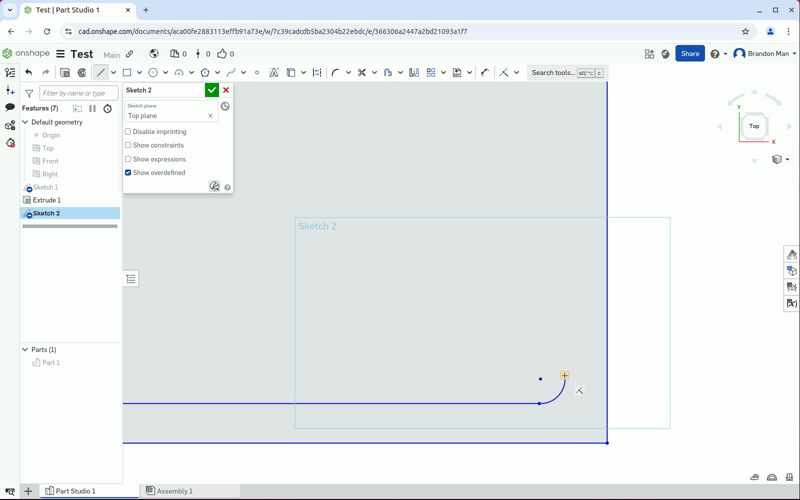
scroll(6)
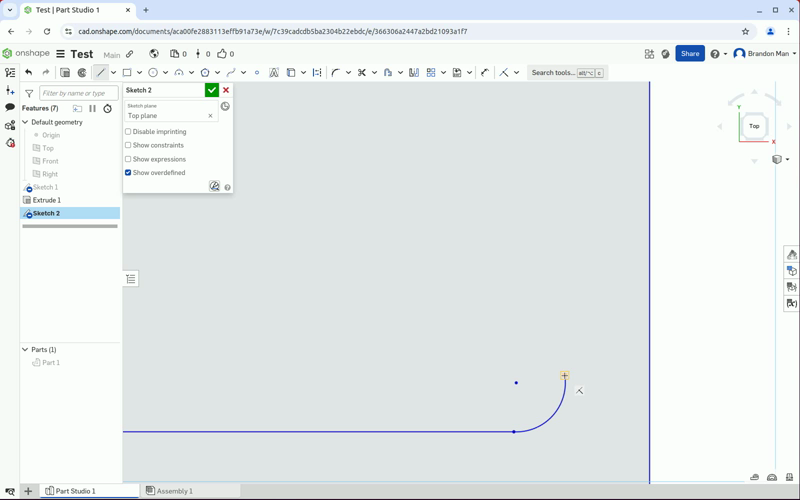
click(564, 375)
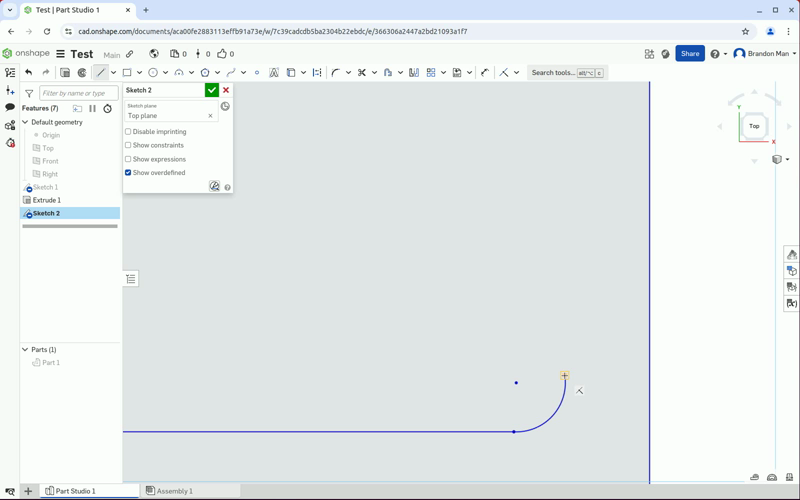
scroll(-6)
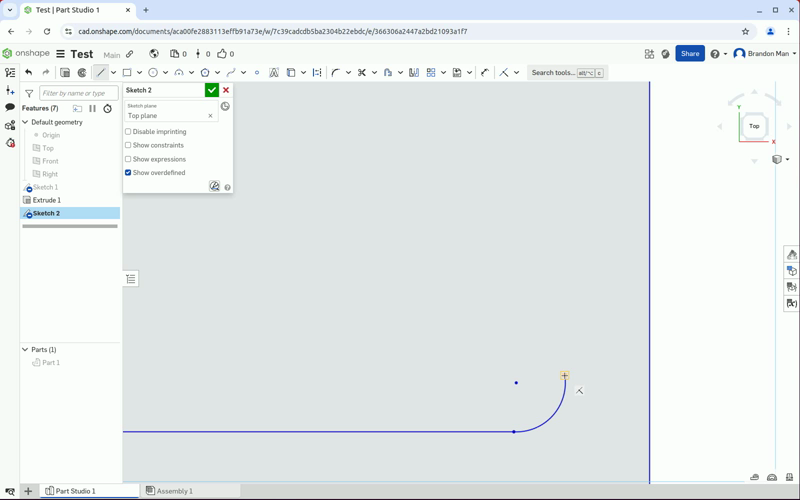
scroll(-6)
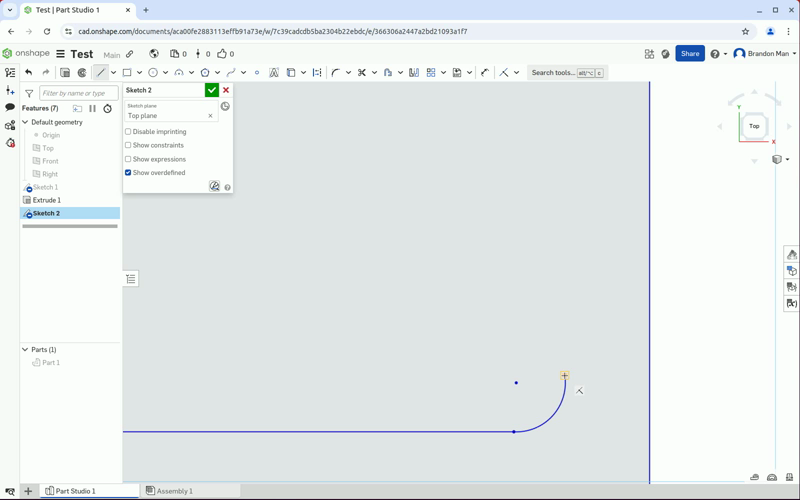
scroll(-6)
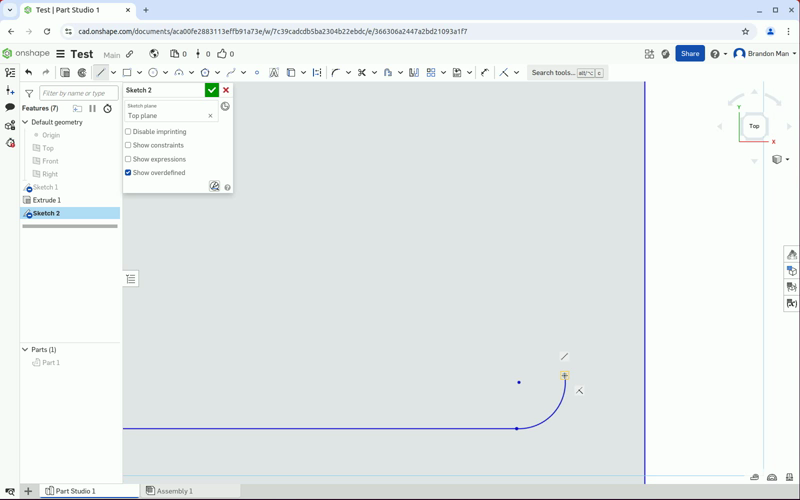
scroll(-6)
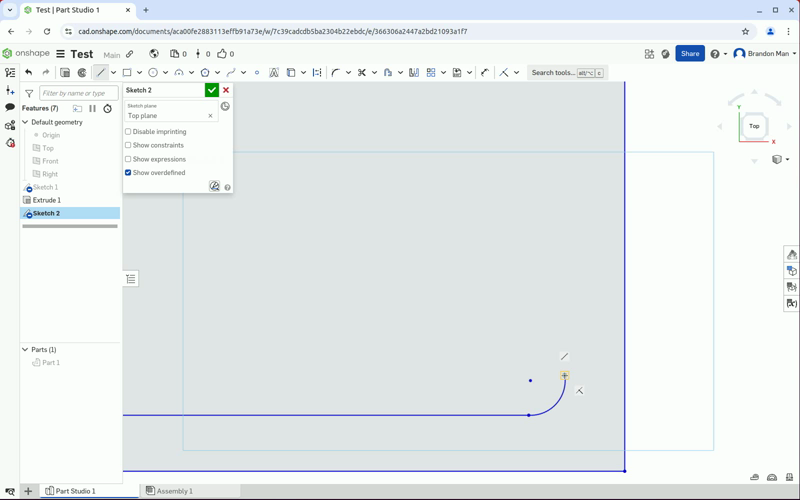
scroll(-6)
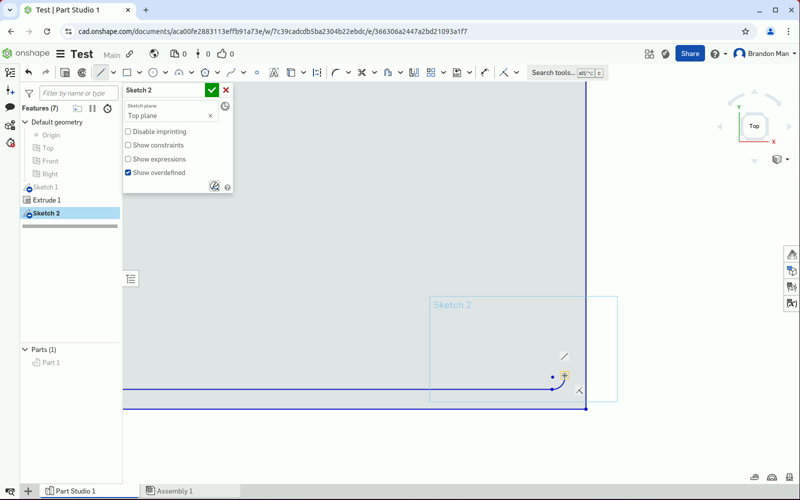
scroll(-6)
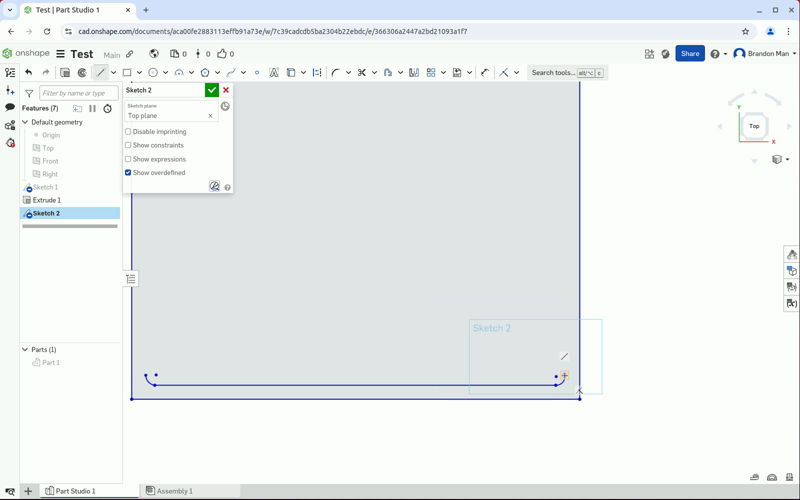
scroll(-6)
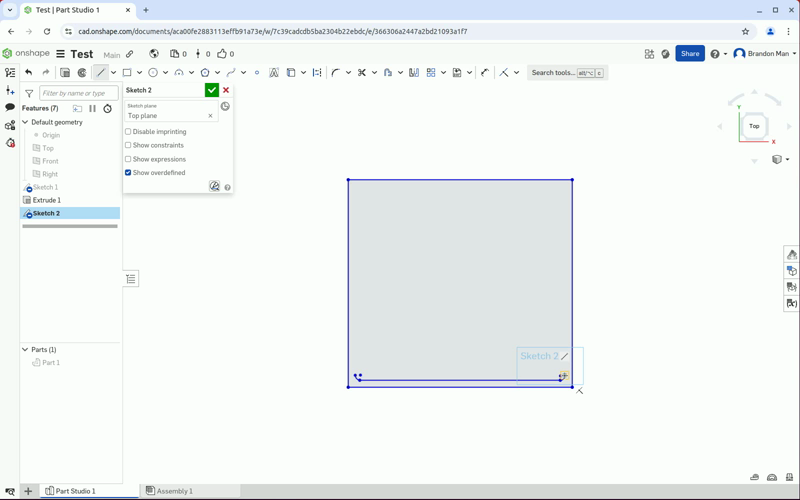
key_down(shift)
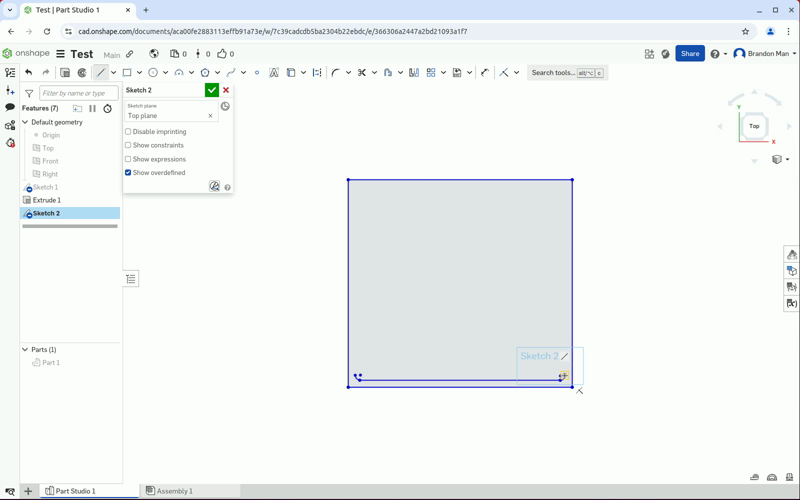
mouse_move(564, 191)
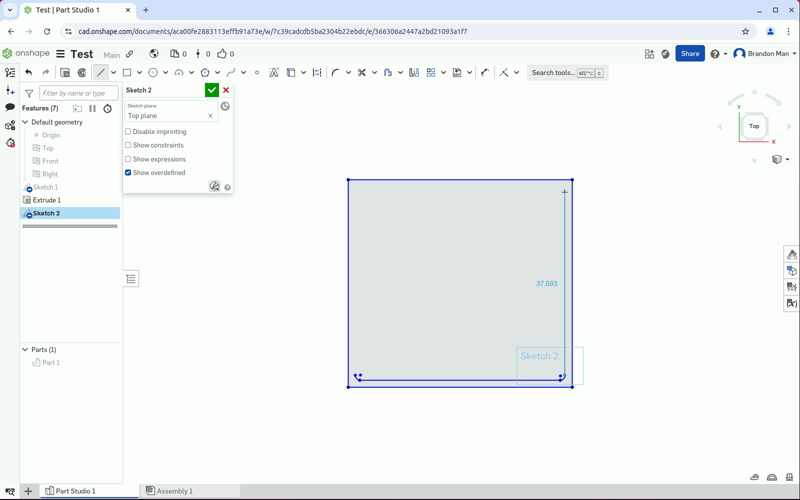
click(564, 191)
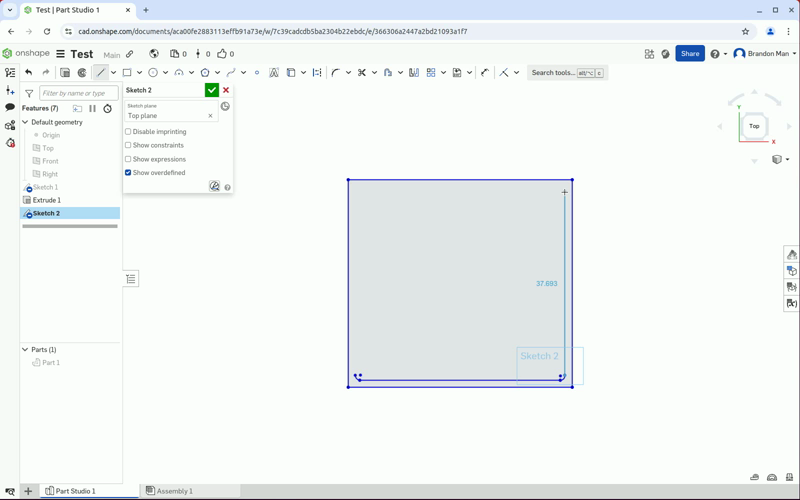
key_up(shift)
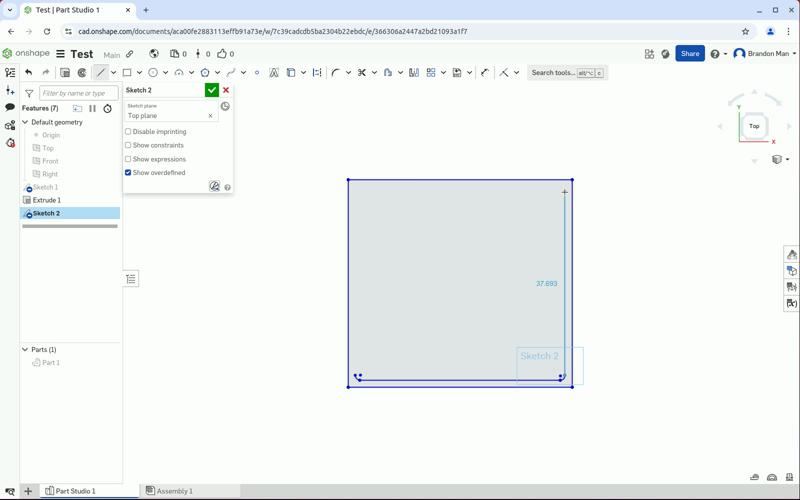
key(esc)
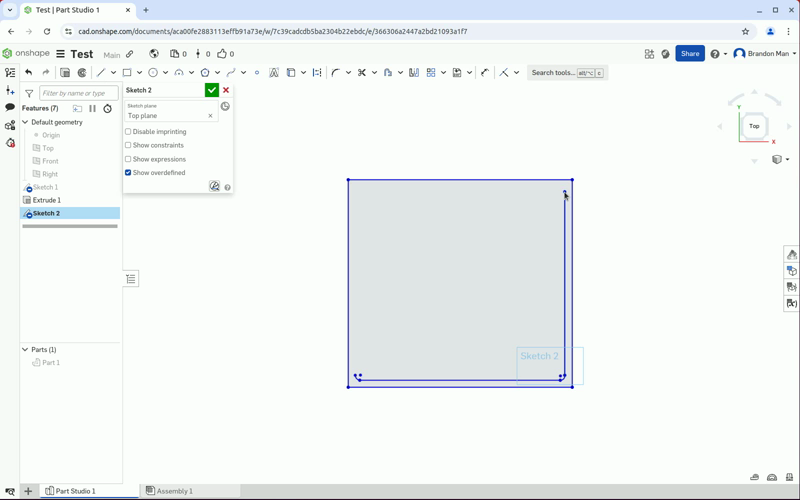
key(a)
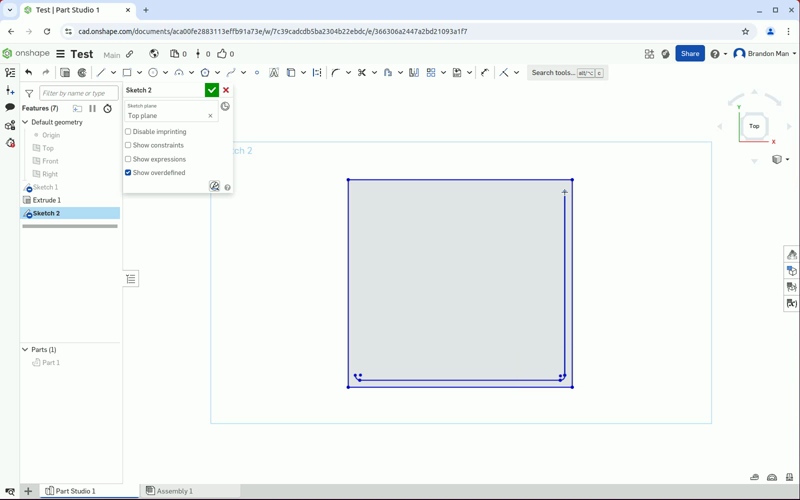
mouse_move(564, 191)
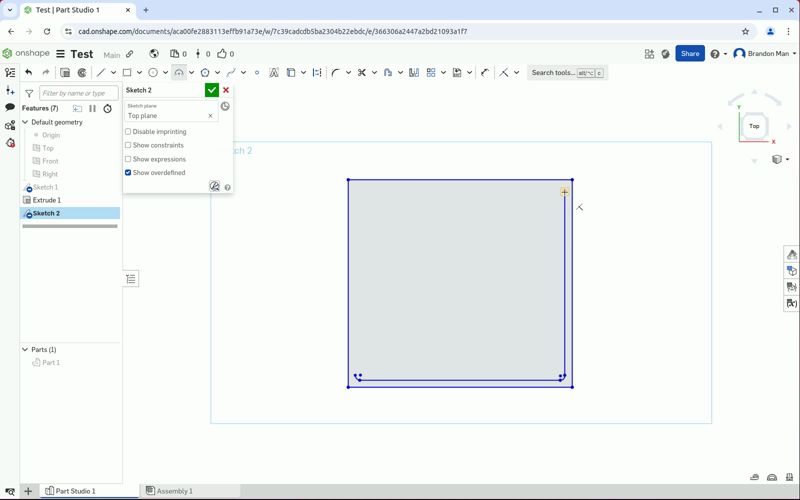
click(564, 191)
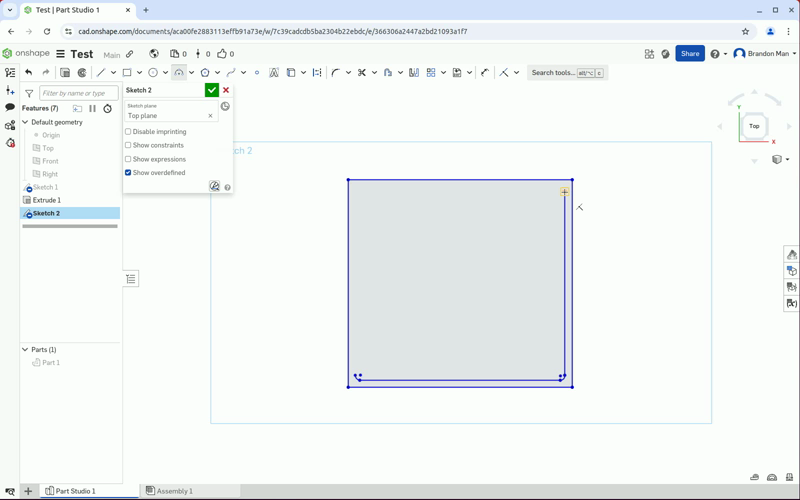
key_down(shift)
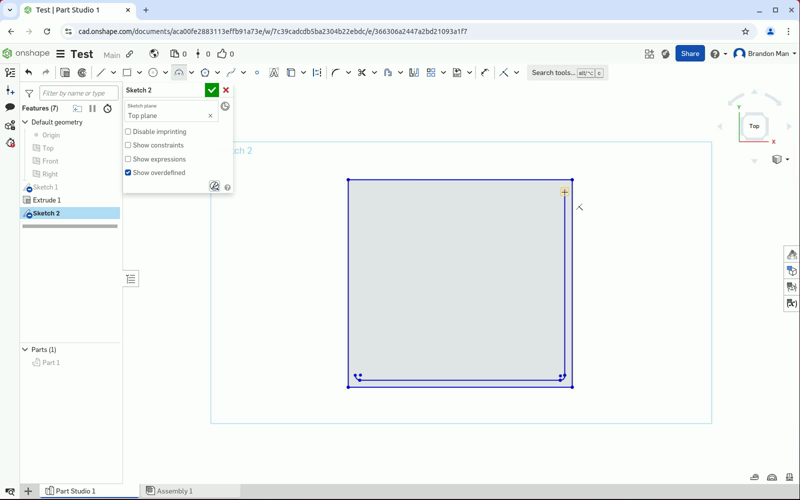
mouse_move(560, 186)
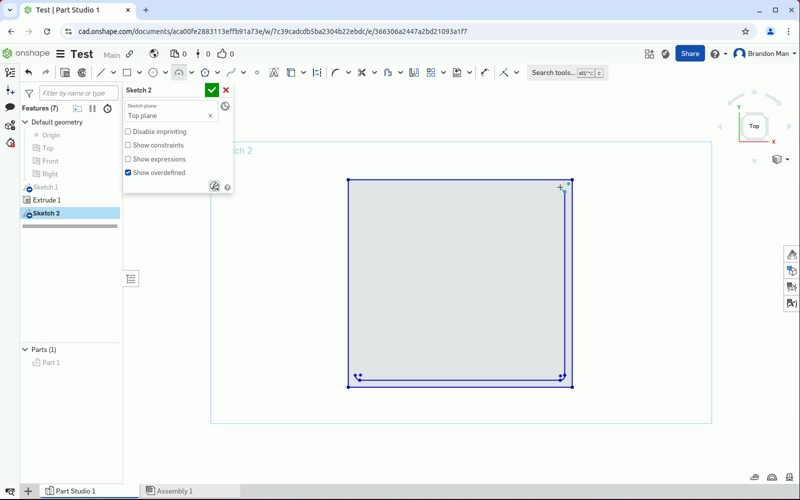
scroll(6)
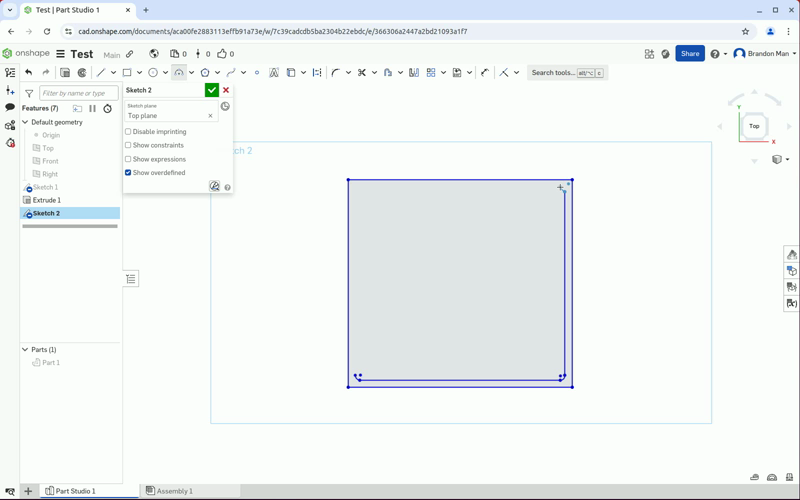
scroll(6)
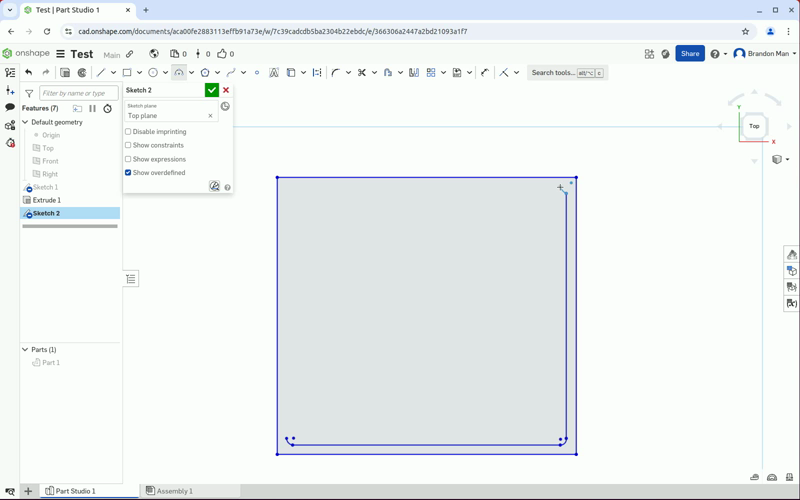
scroll(6)
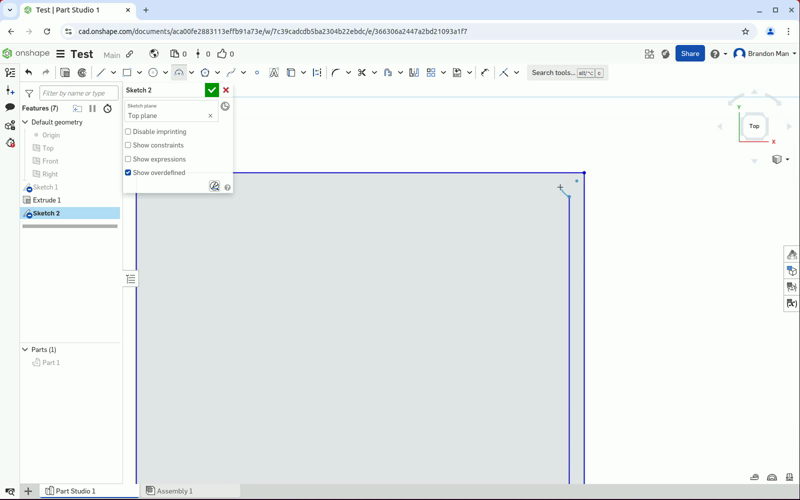
scroll(6)
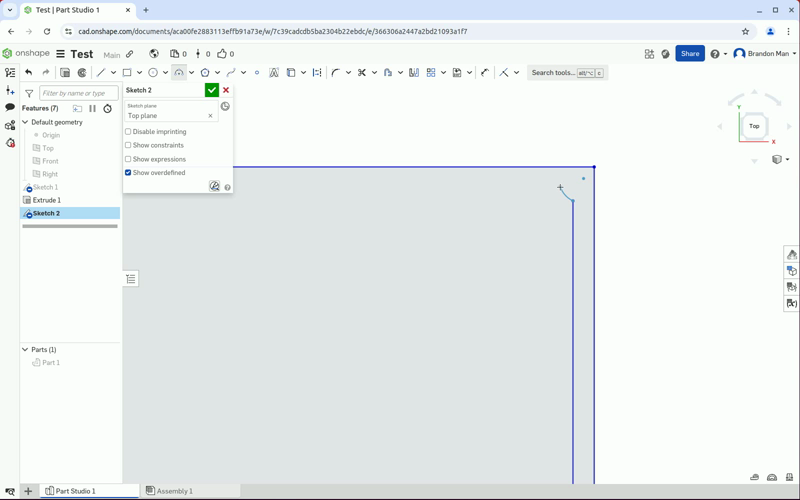
scroll(6)
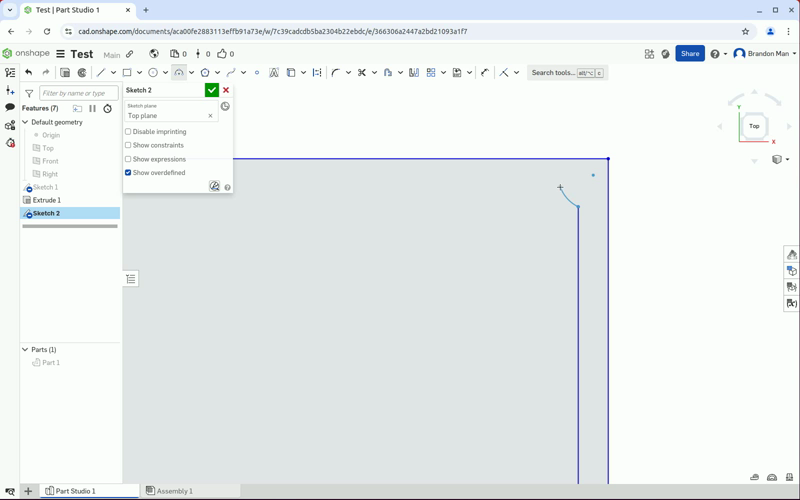
scroll(6)
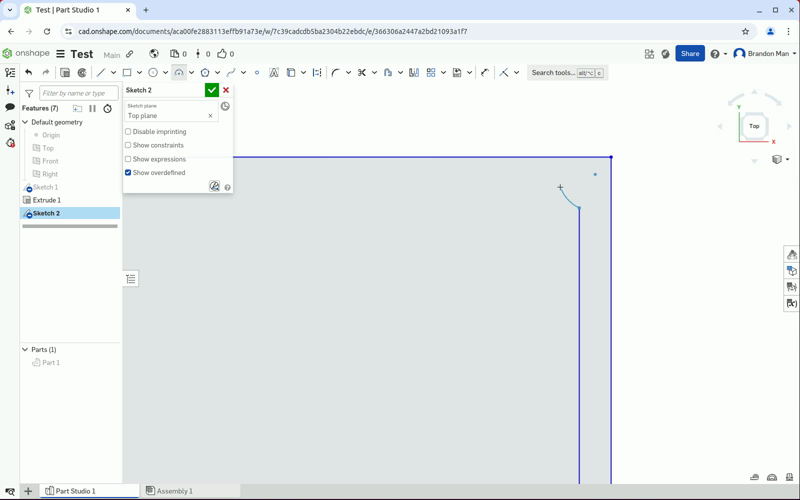
scroll(6)
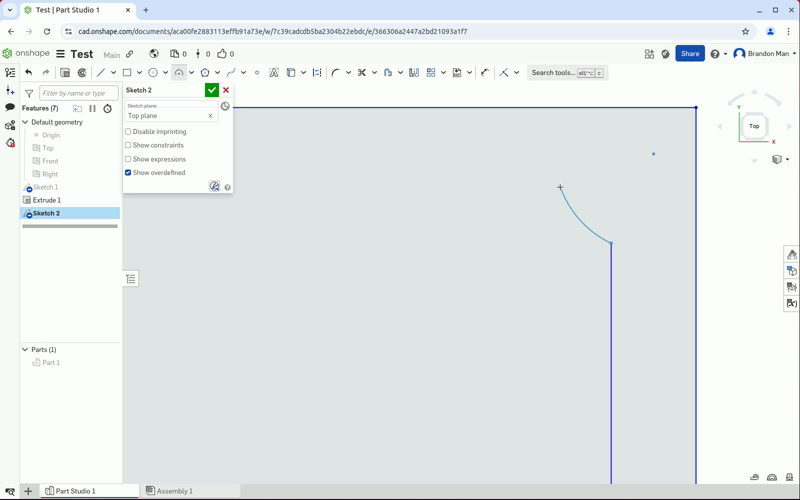
click(560, 186)
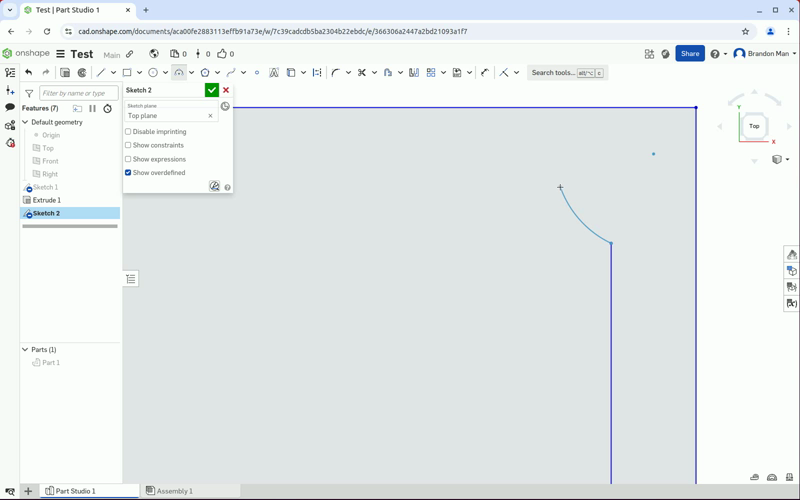
scroll(-6)
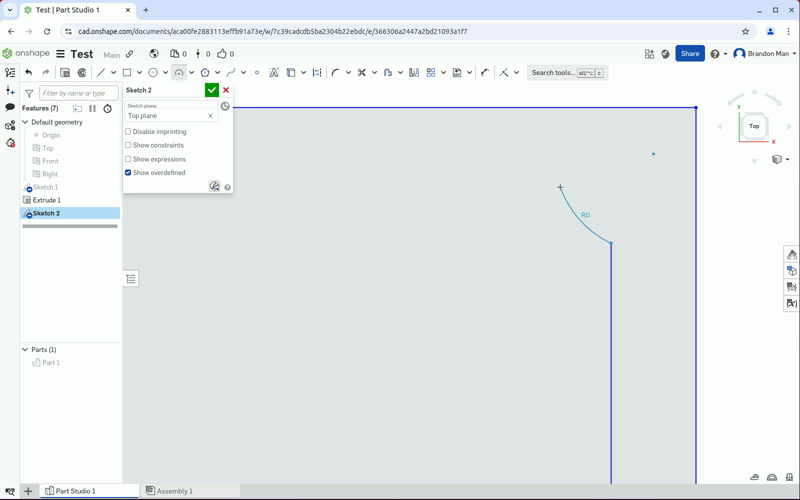
scroll(-6)
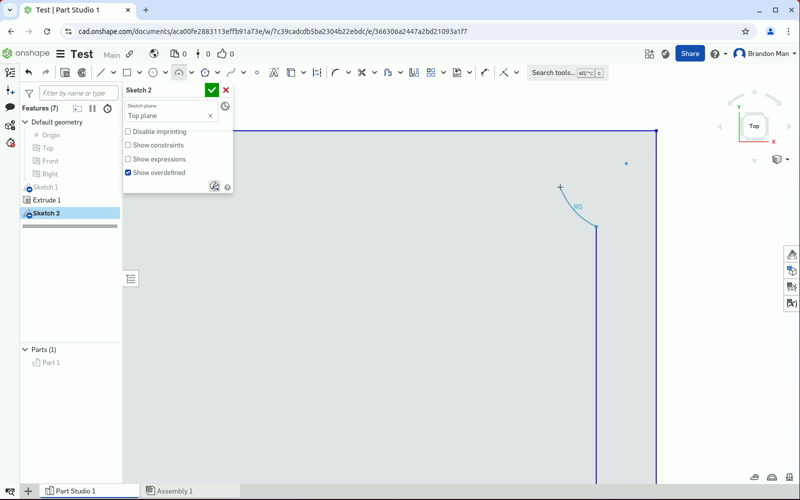
scroll(-6)
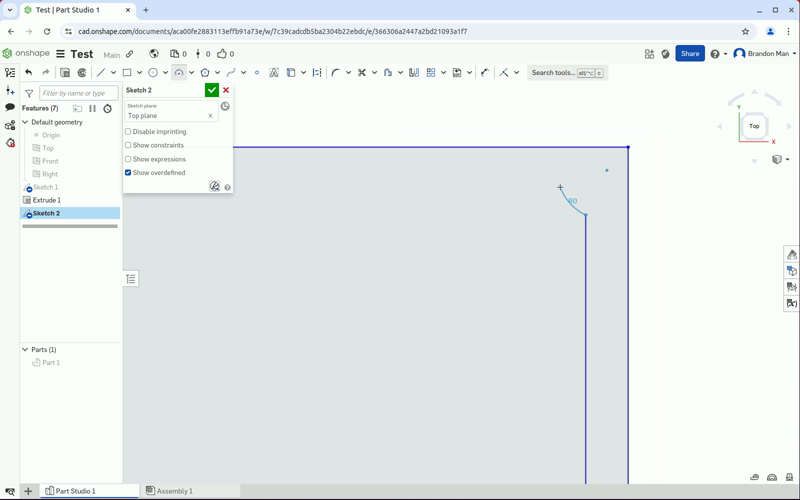
scroll(-6)
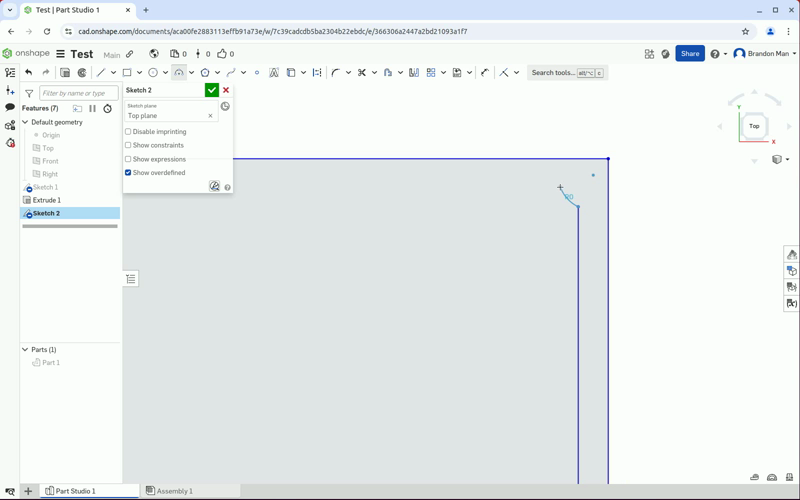
scroll(-6)
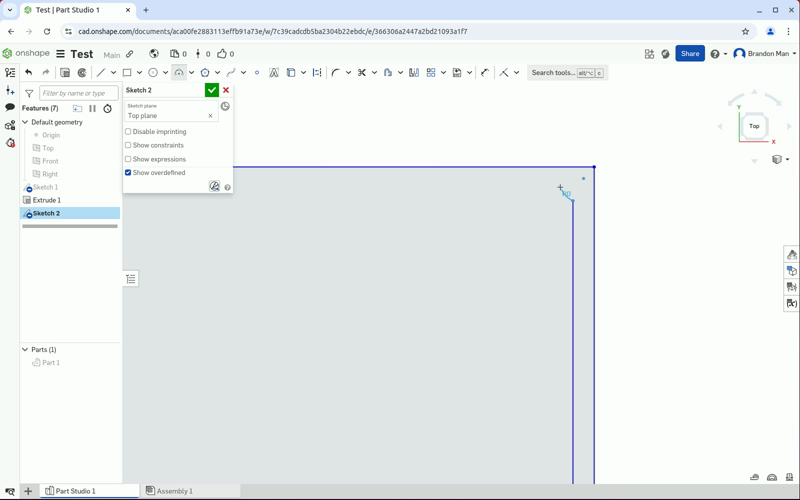
scroll(-6)
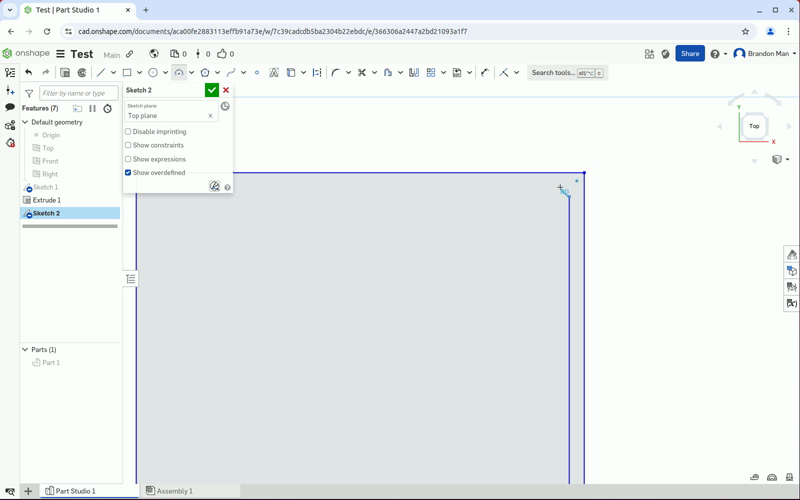
scroll(-6)
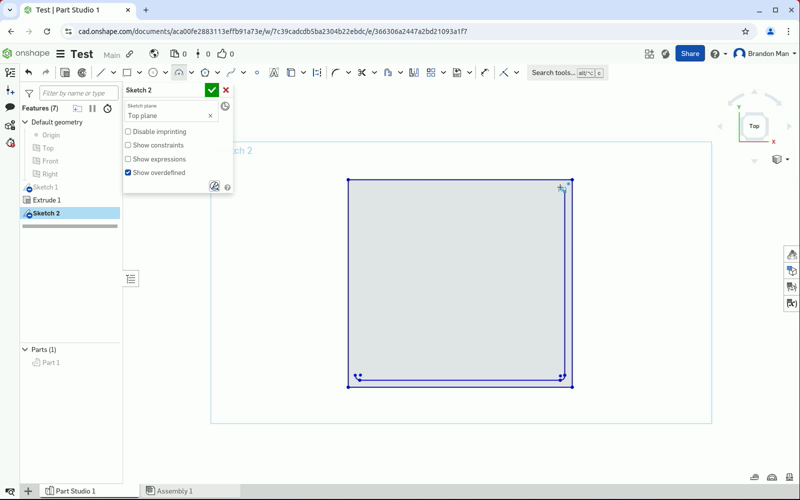
mouse_move(563, 188)
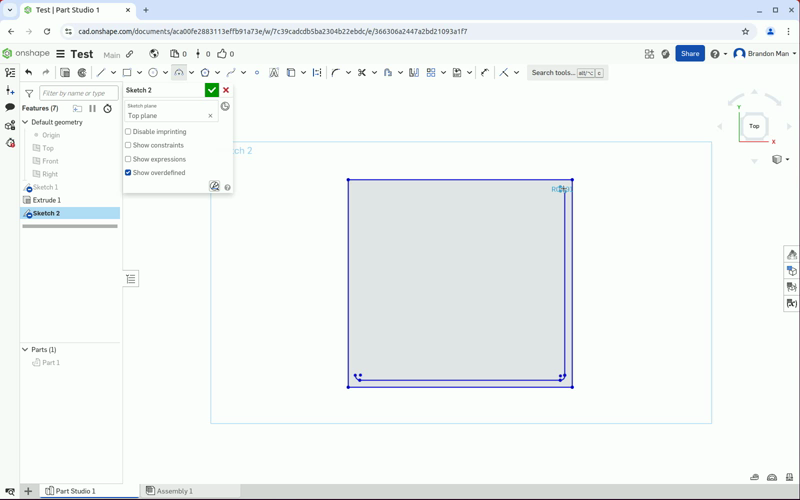
scroll(6)
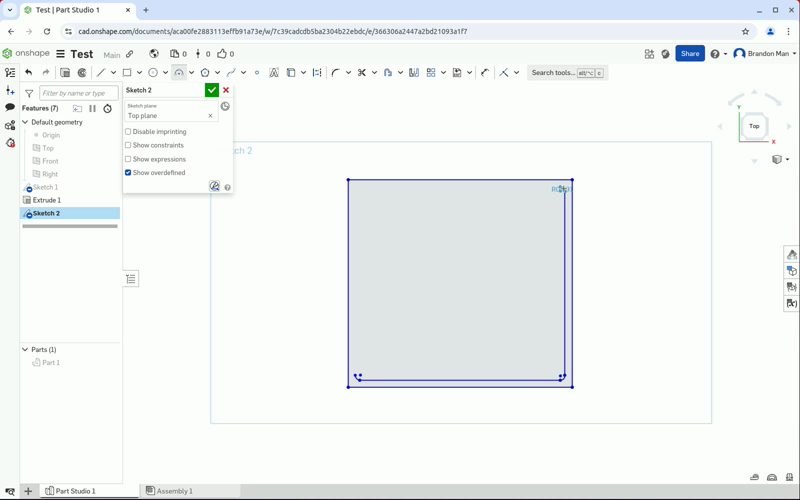
scroll(6)
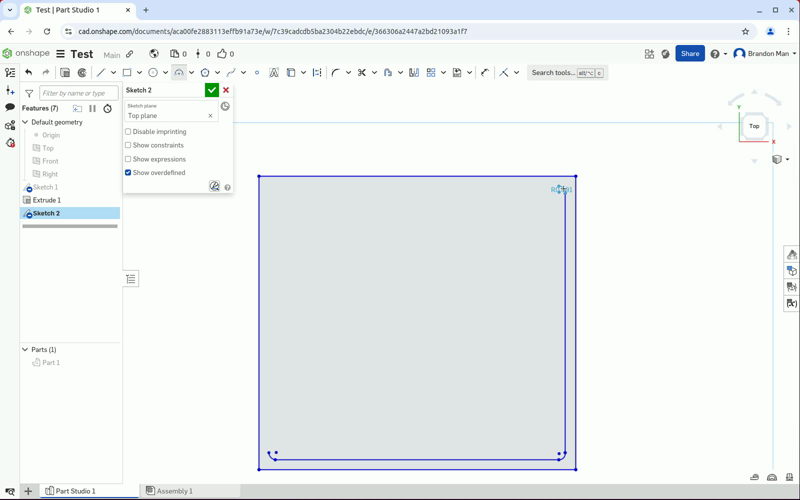
scroll(6)
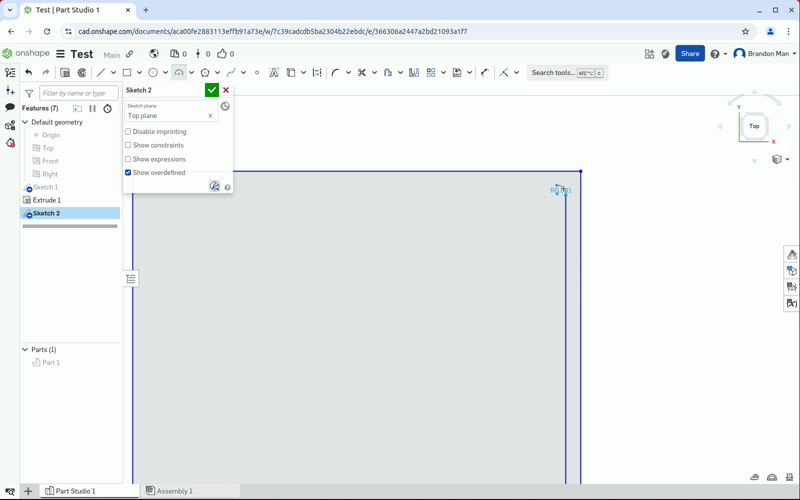
scroll(6)
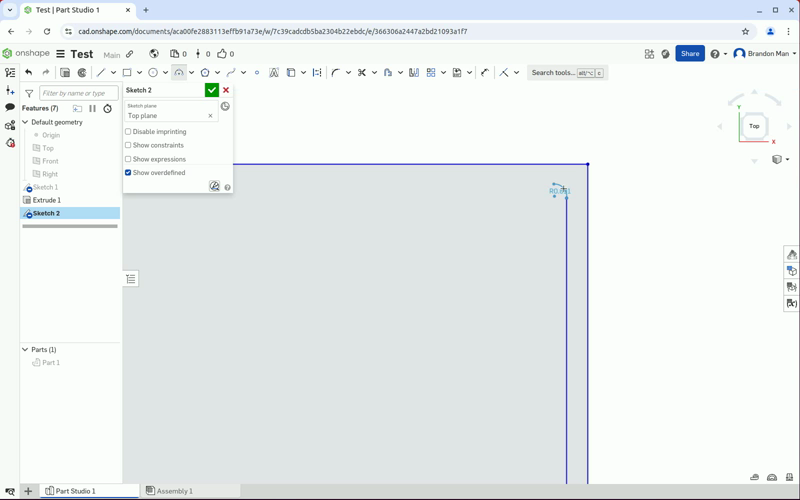
scroll(6)
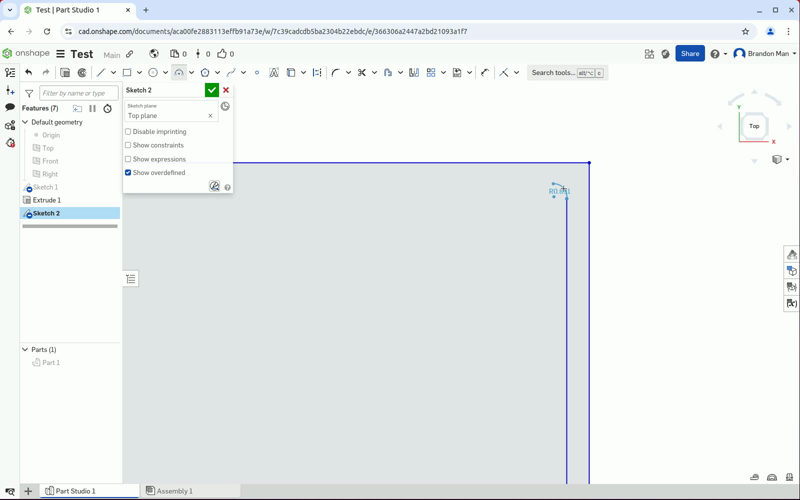
scroll(6)
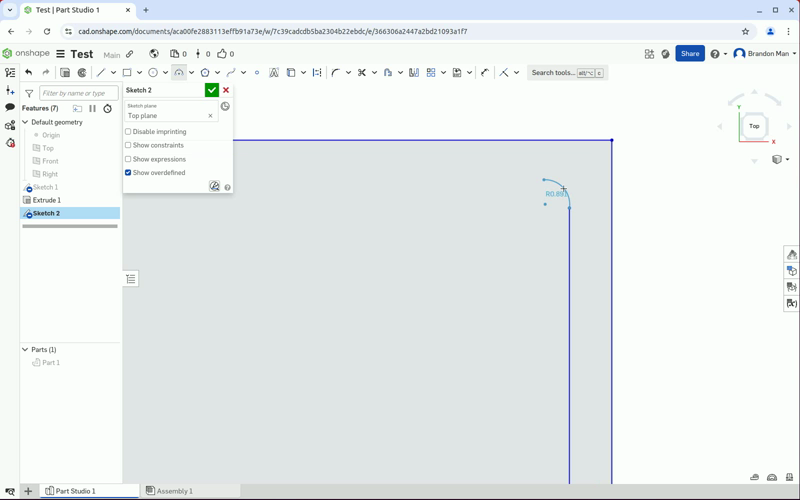
scroll(6)
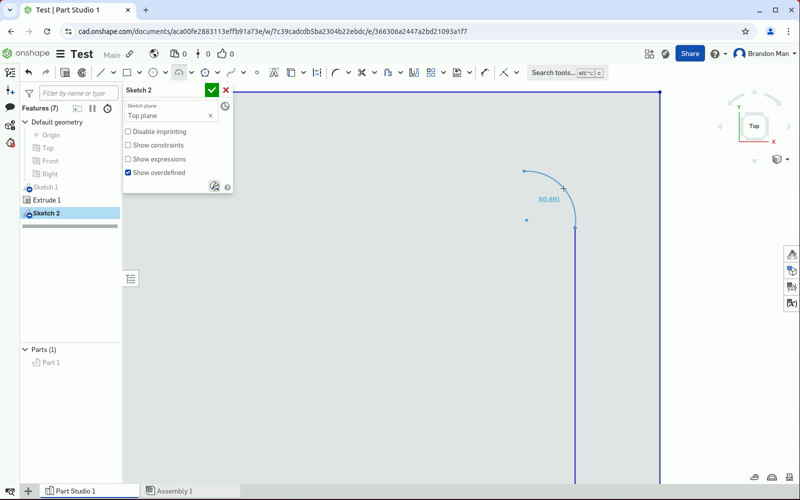
click(563, 188)
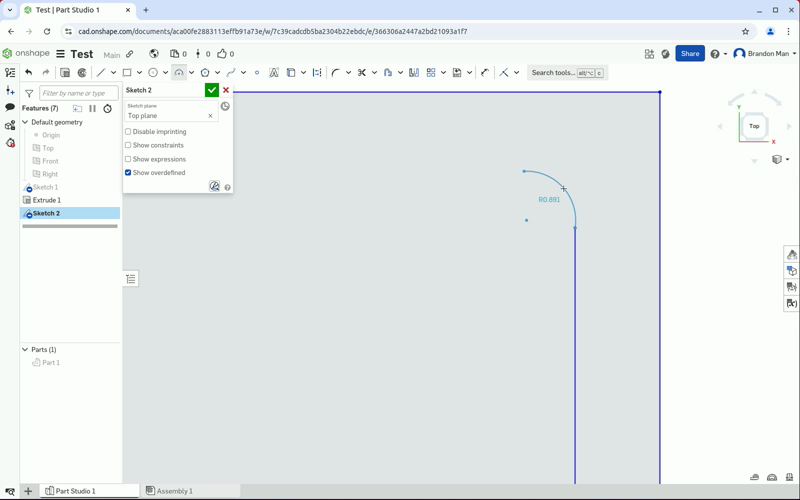
scroll(-6)
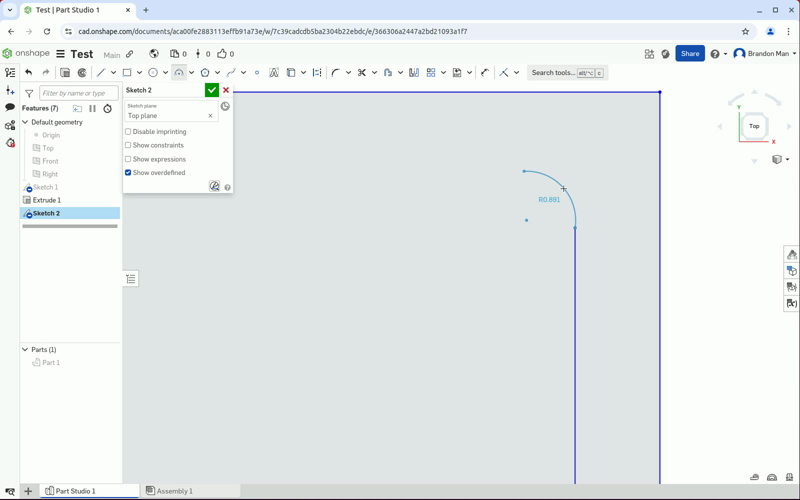
scroll(-6)
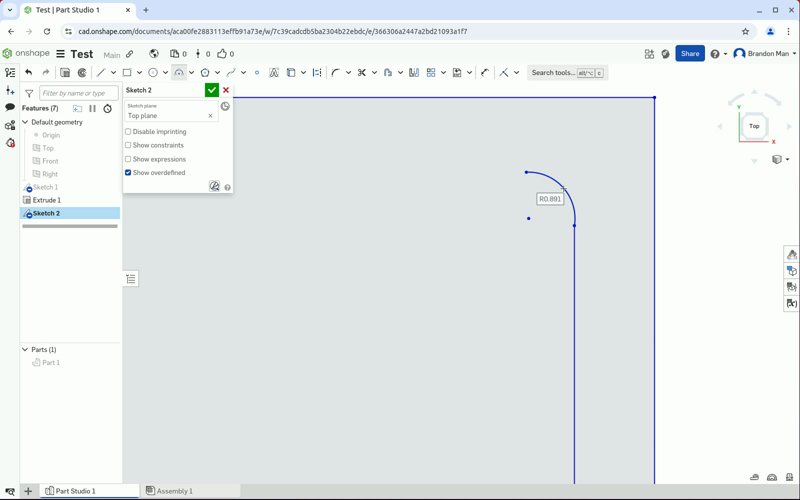
scroll(-6)
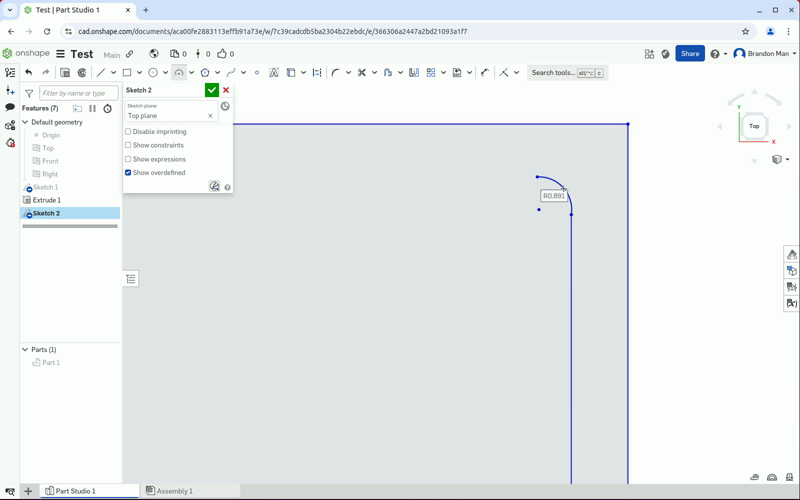
scroll(-6)
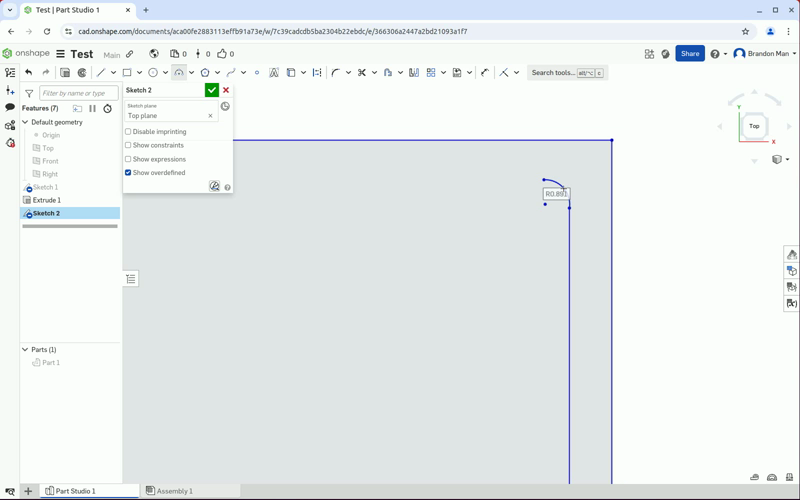
scroll(-6)
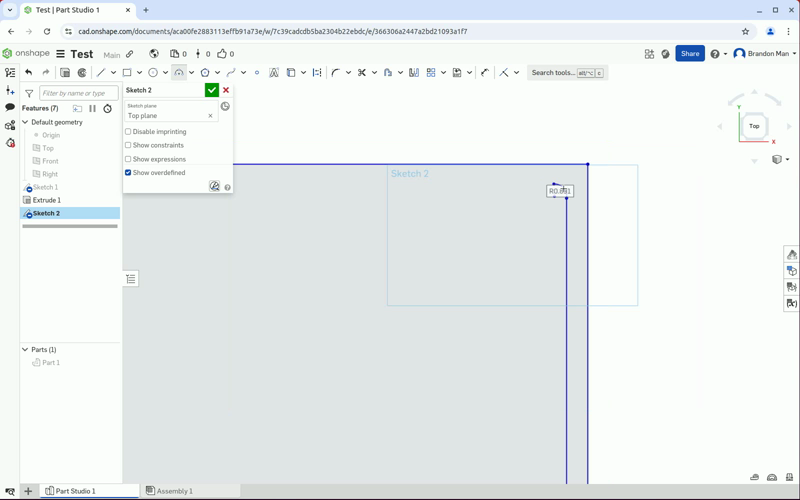
scroll(-6)
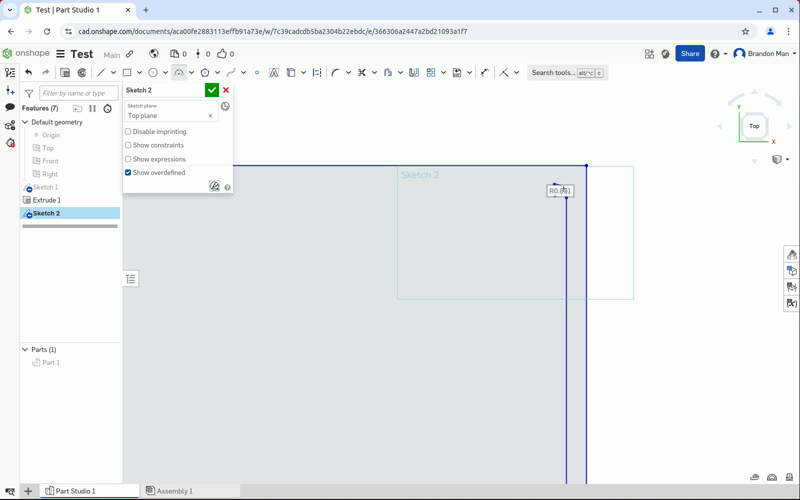
scroll(-6)
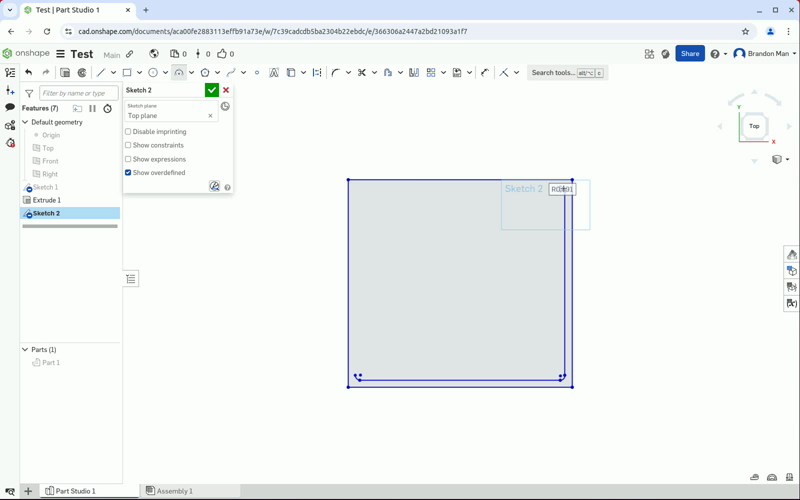
key_up(shift)
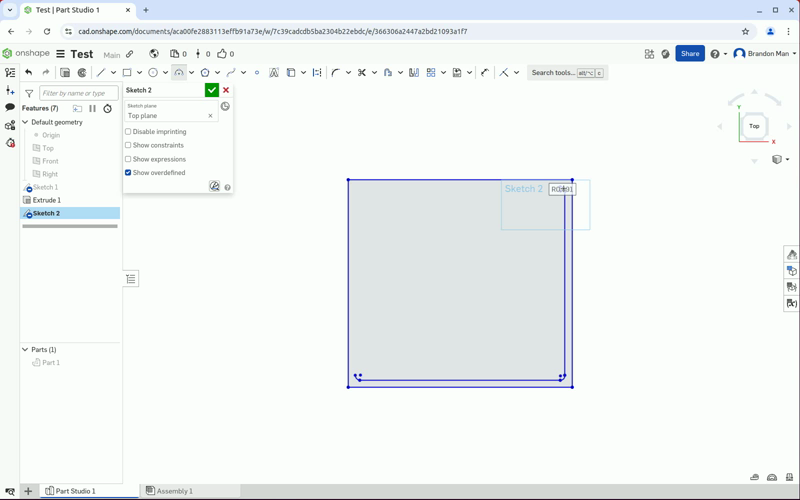
key(esc)
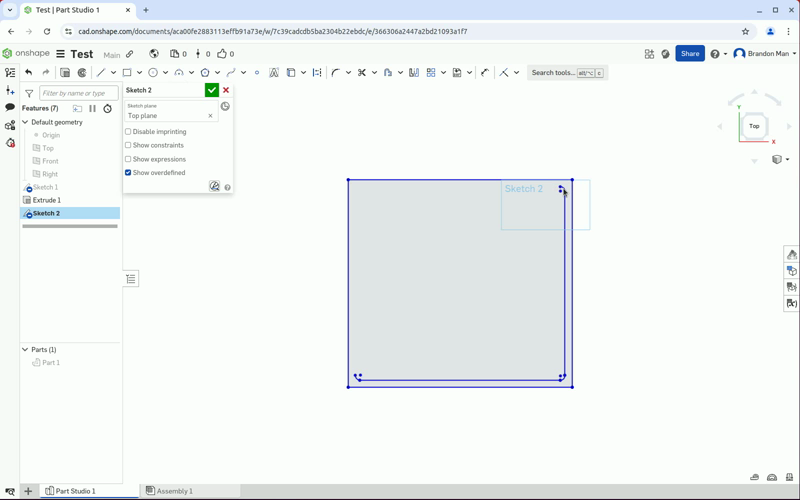
key(l)
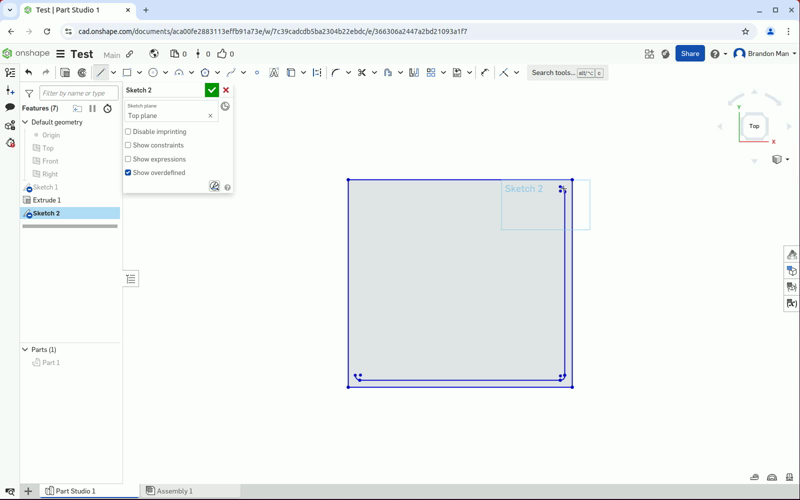
mouse_move(560, 186)
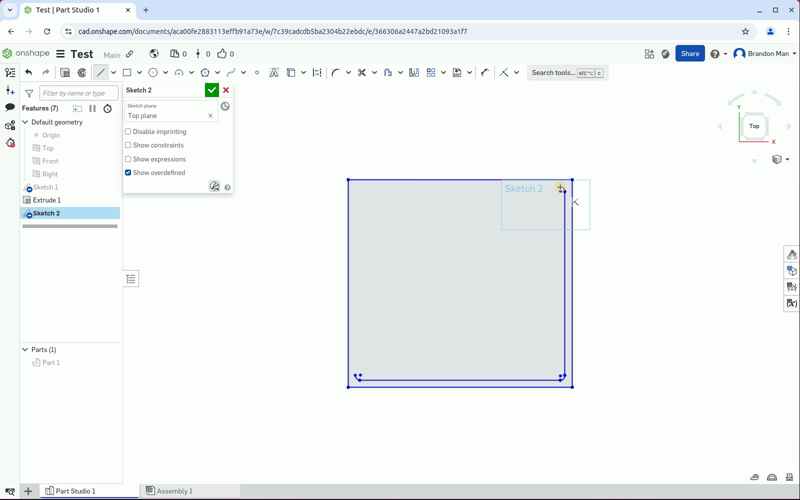
scroll(6)
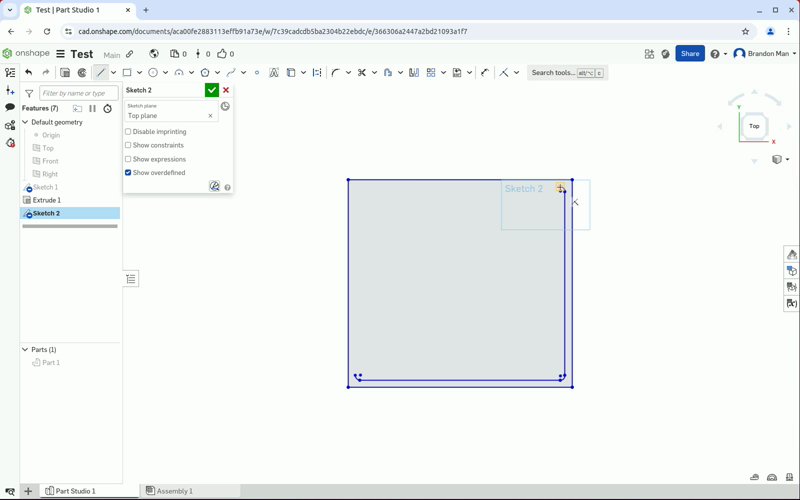
scroll(6)
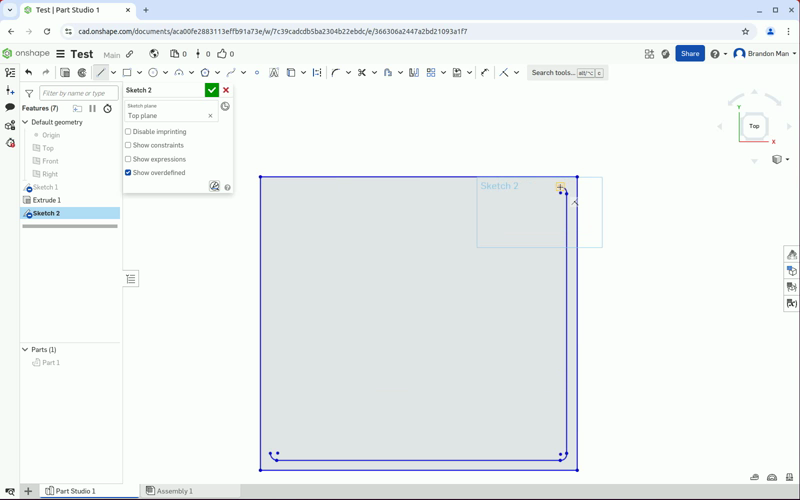
scroll(6)
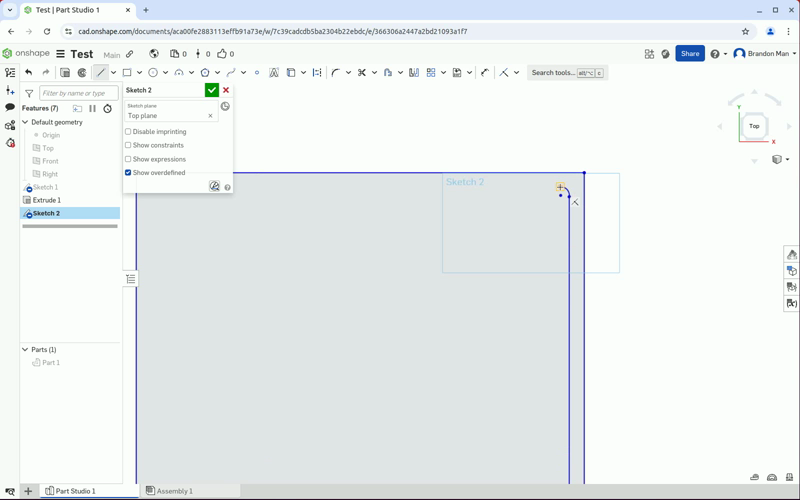
scroll(6)
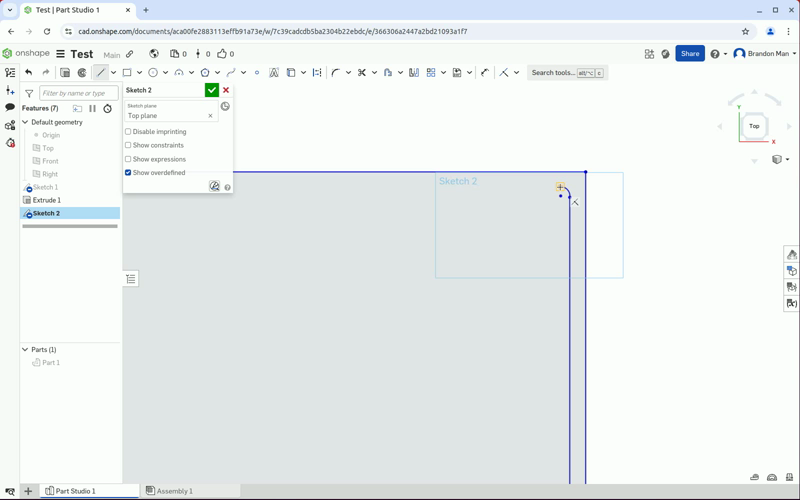
scroll(6)
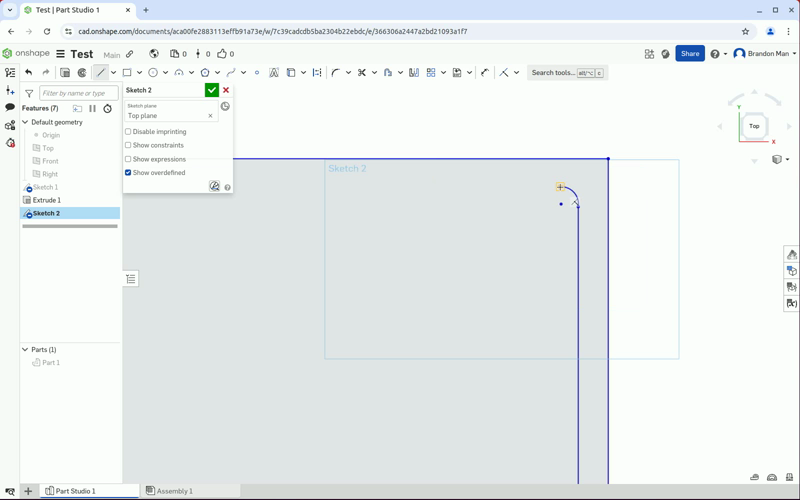
scroll(6)
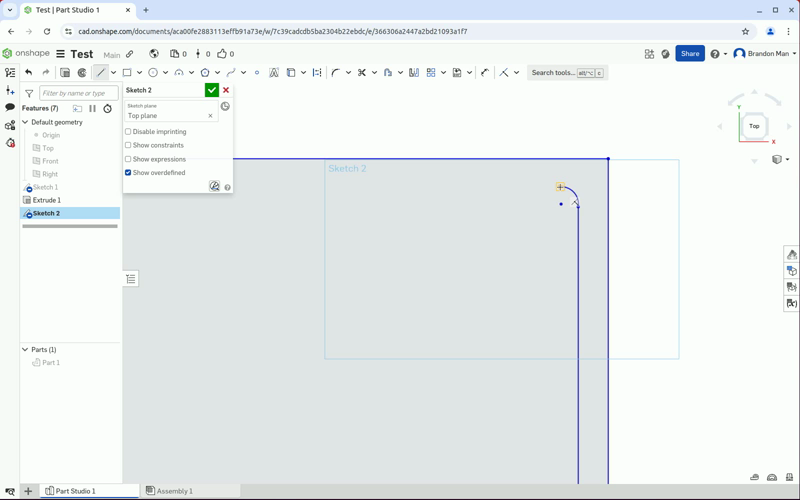
scroll(6)
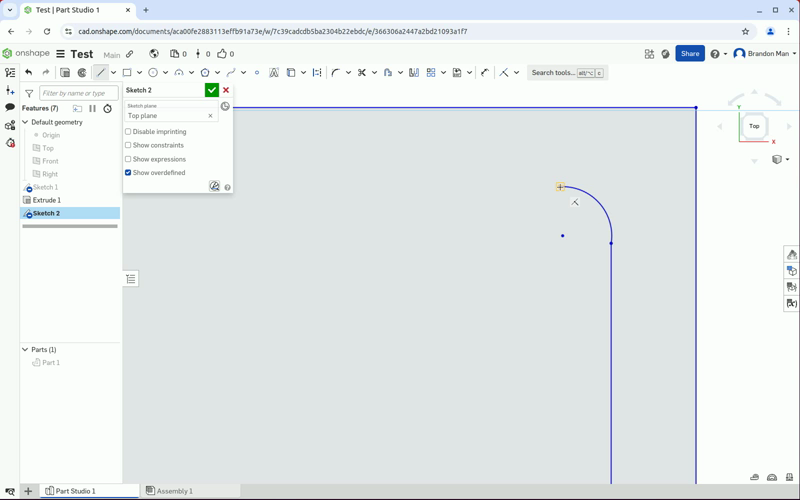
click(560, 186)
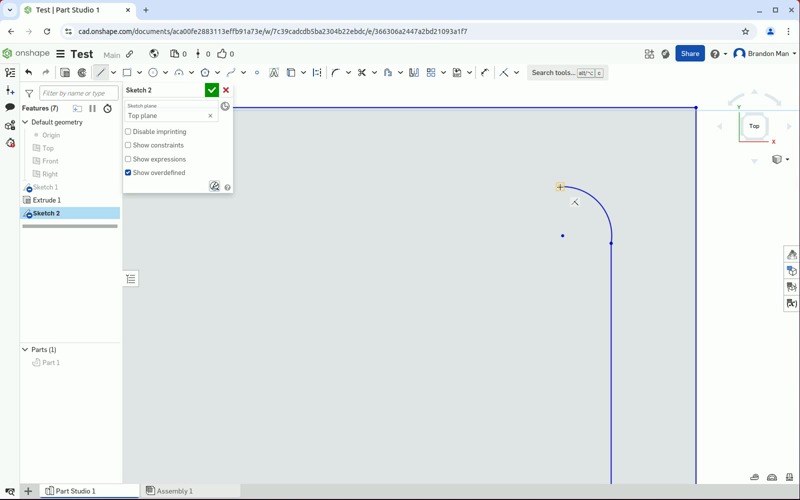
scroll(-6)
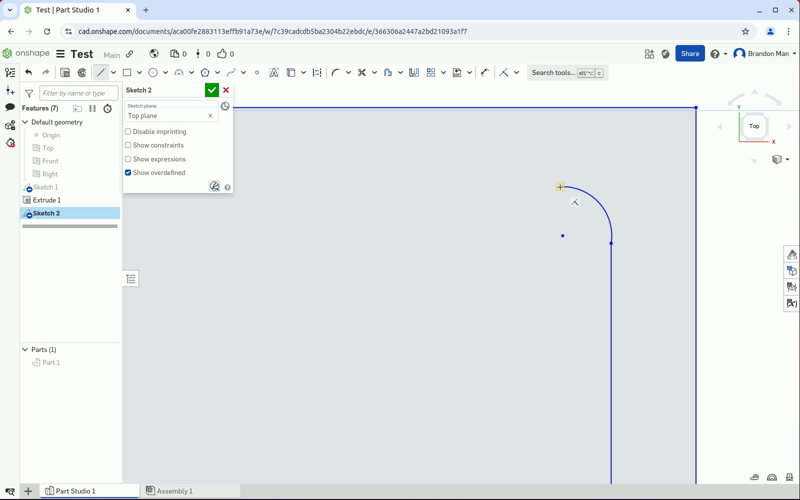
scroll(-6)
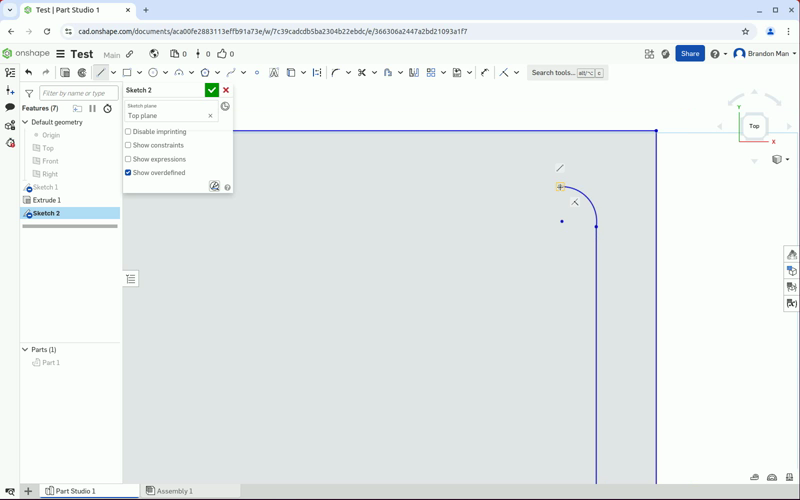
scroll(-6)
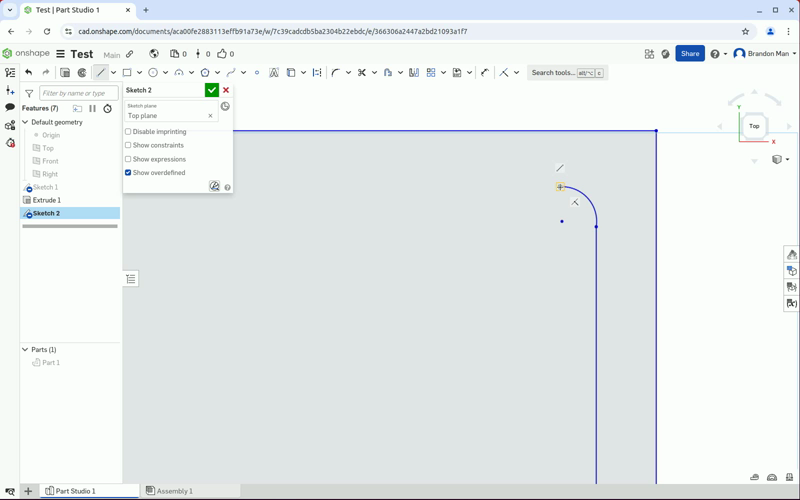
scroll(-6)
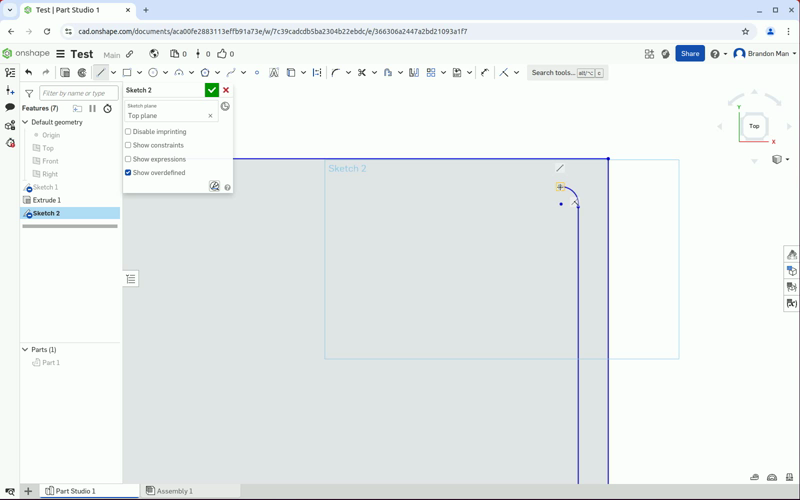
scroll(-6)
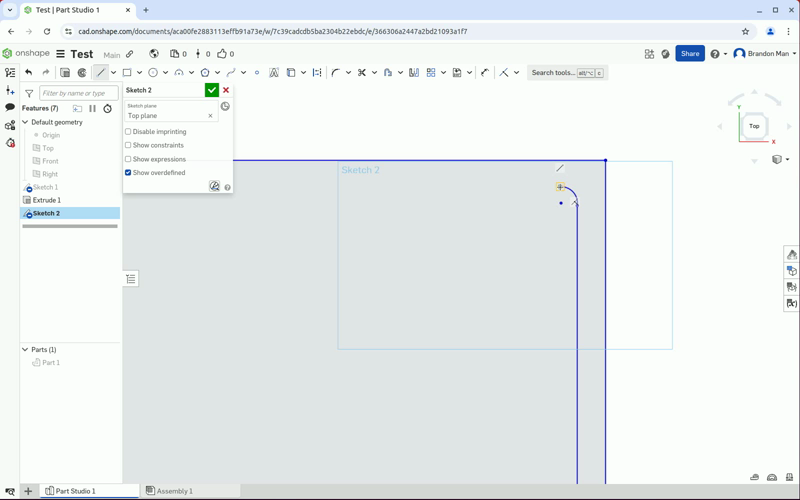
scroll(-6)
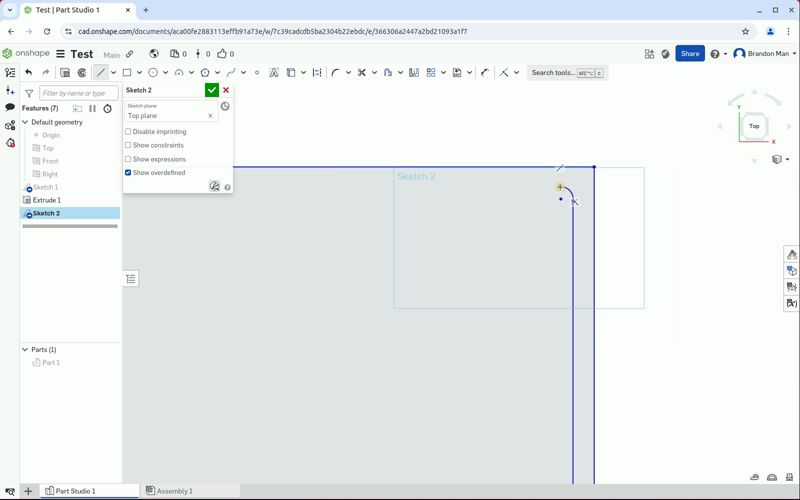
scroll(-6)
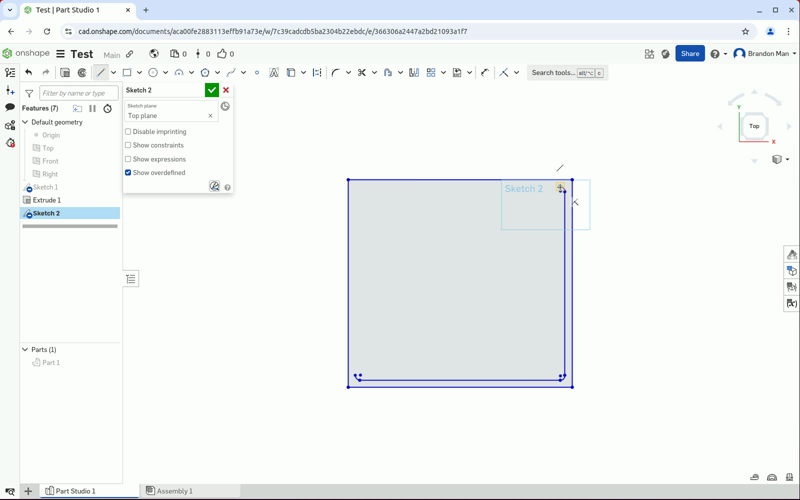
key_down(shift)
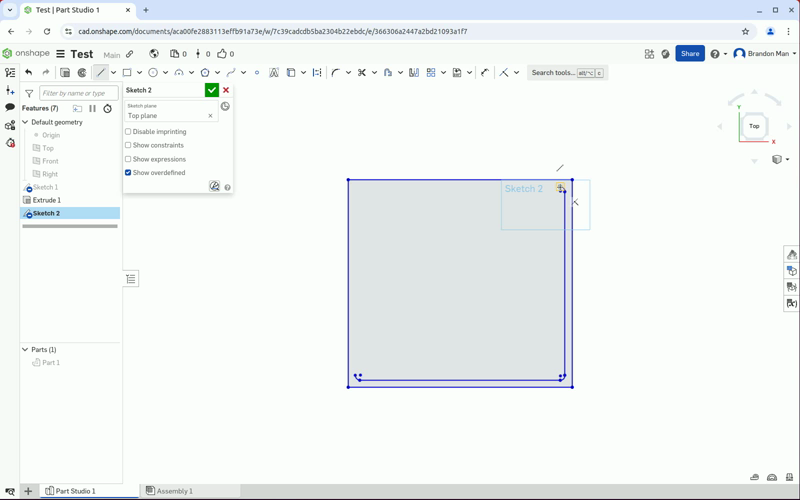
mouse_move(359, 186)
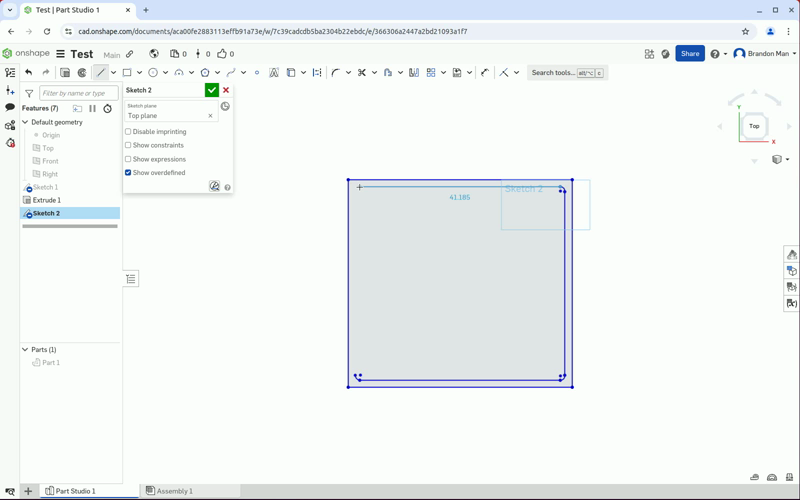
click(359, 186)
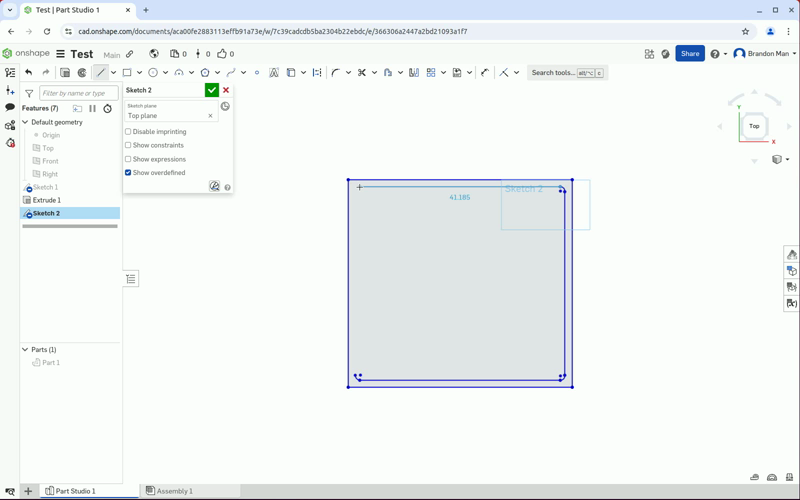
key_up(shift)
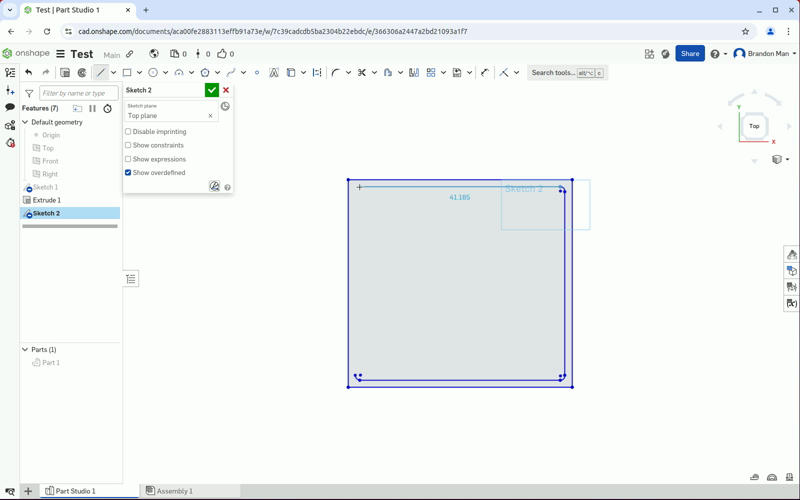
key(esc)
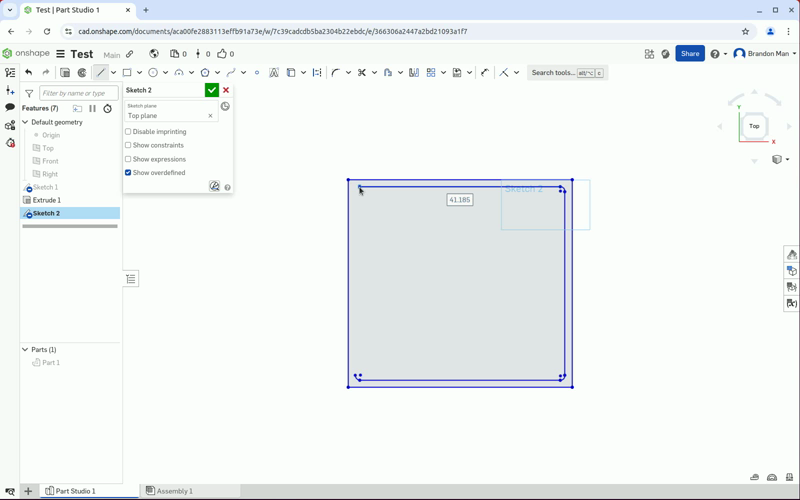
key(a)
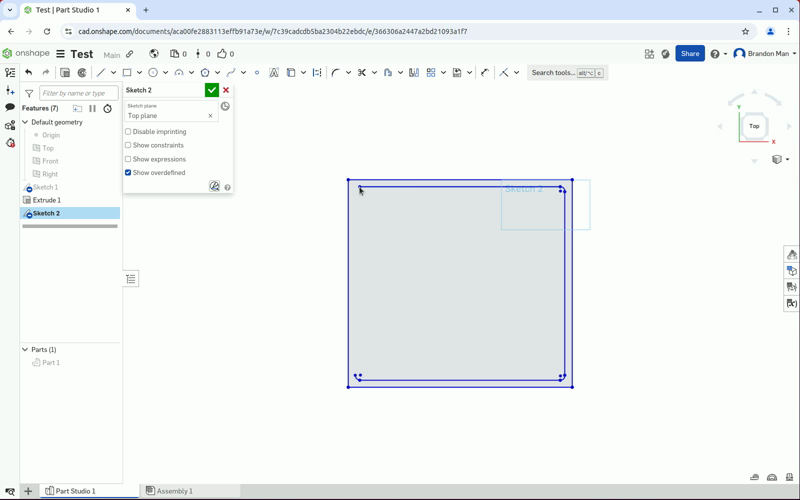
mouse_move(359, 186)
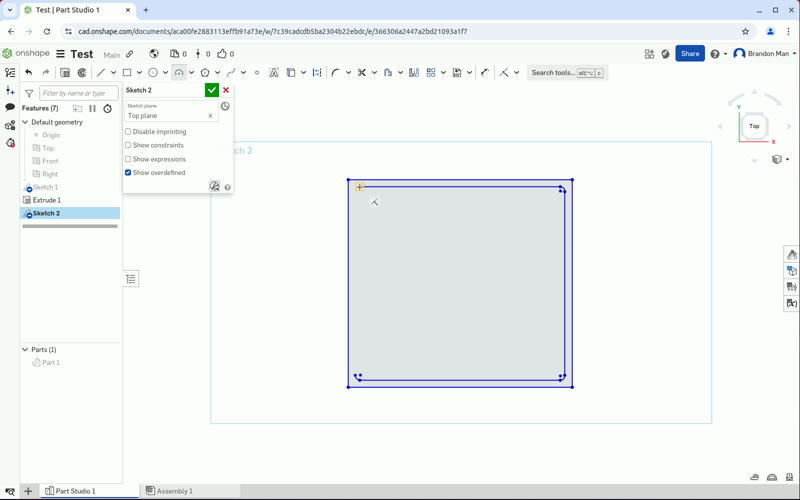
click(359, 186)
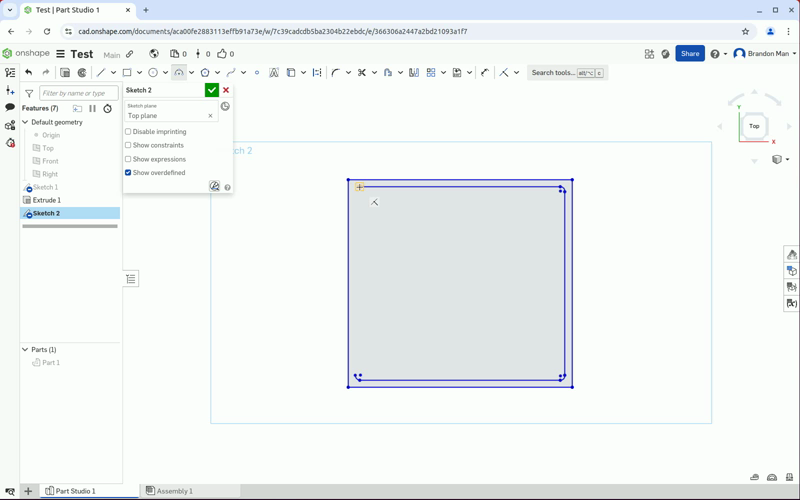
key_down(shift)
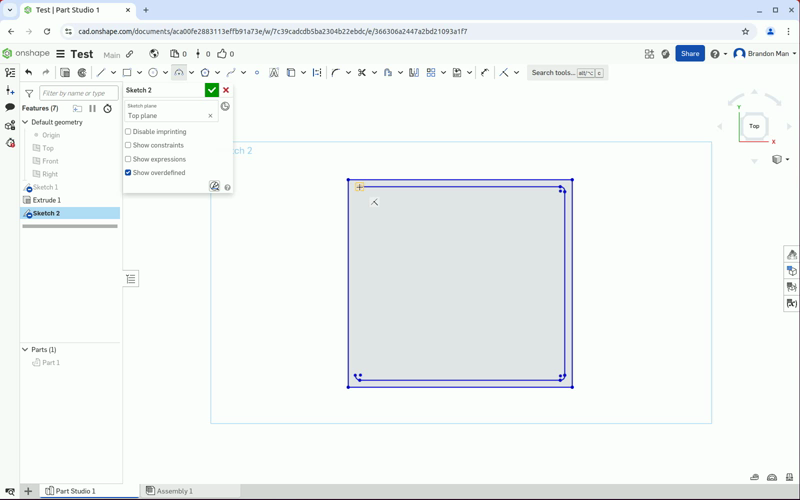
mouse_move(355, 191)
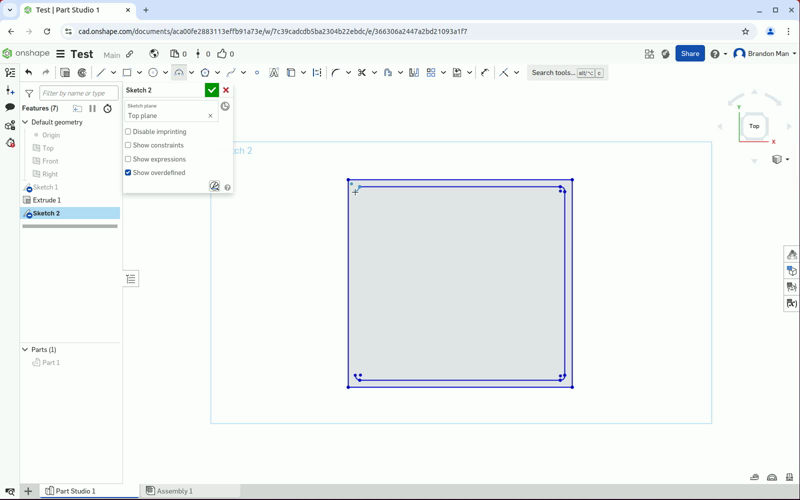
scroll(6)
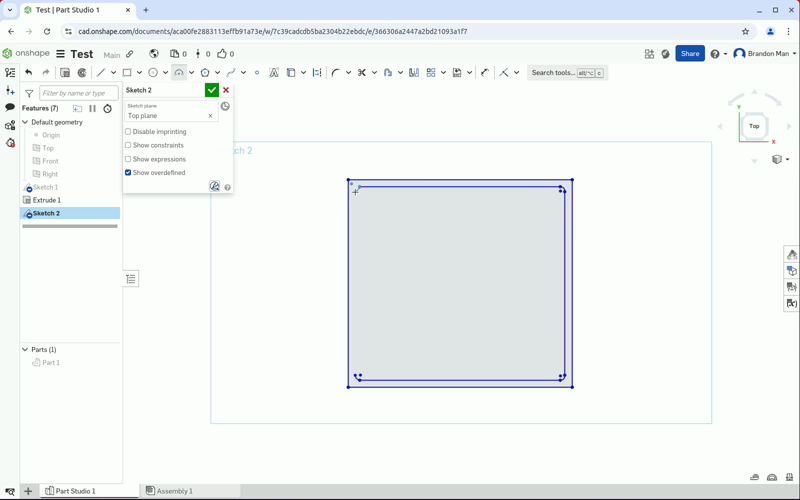
scroll(6)
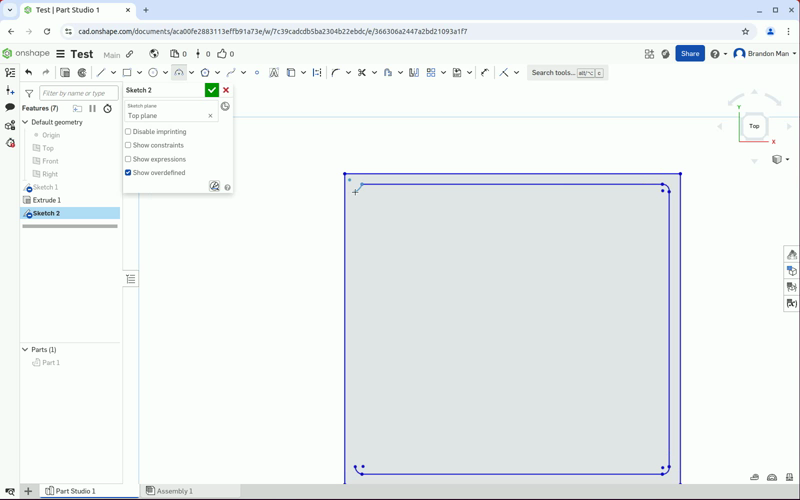
scroll(6)
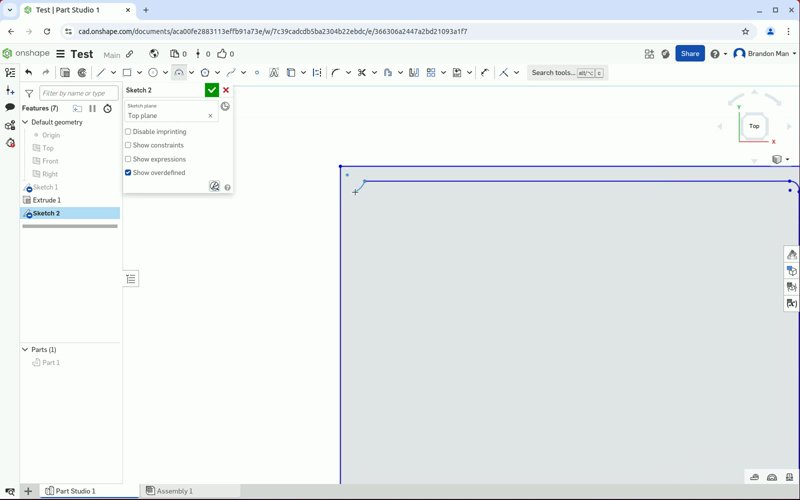
scroll(6)
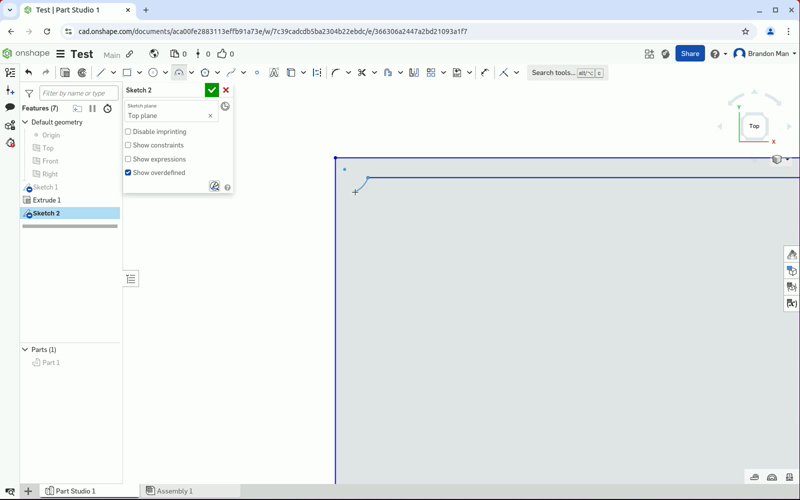
scroll(6)
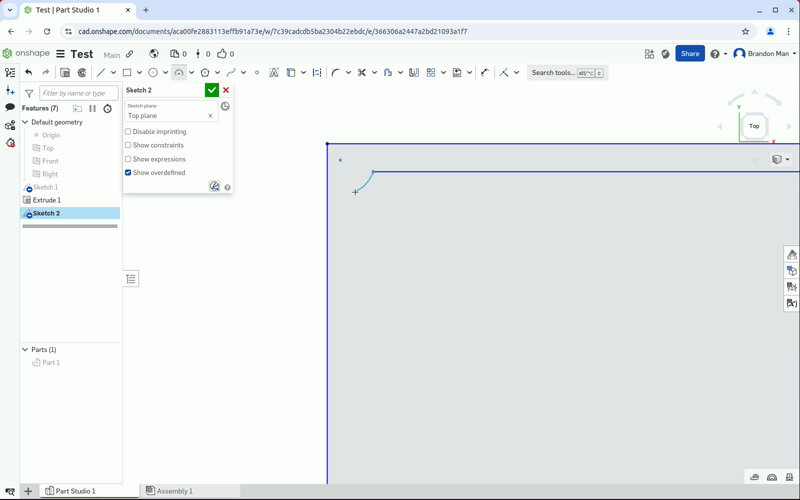
scroll(6)
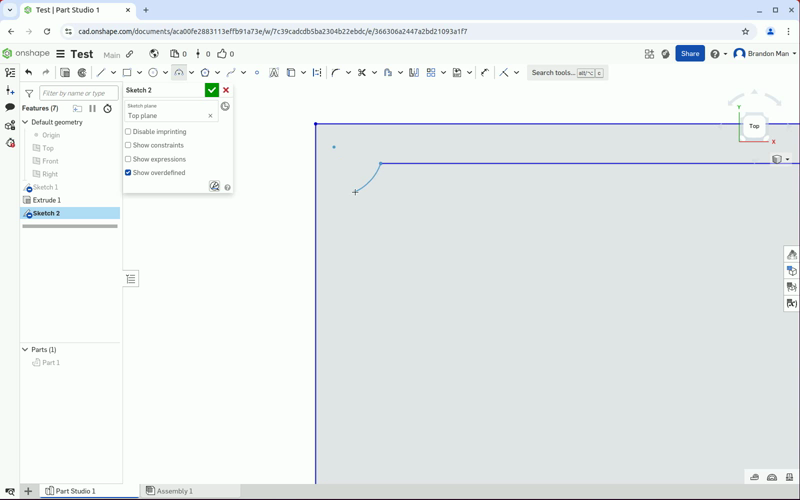
scroll(6)
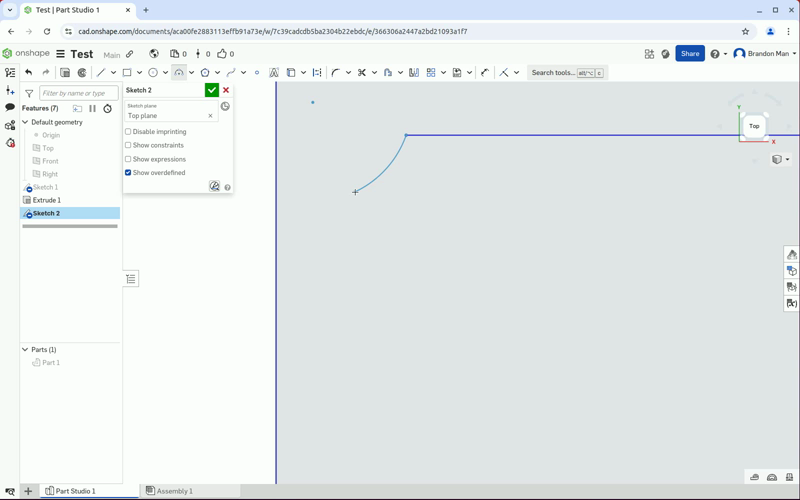
click(355, 191)
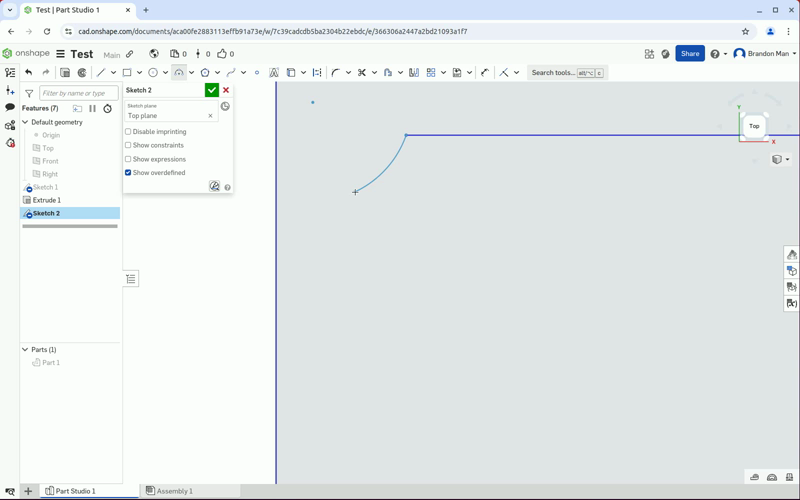
scroll(-6)
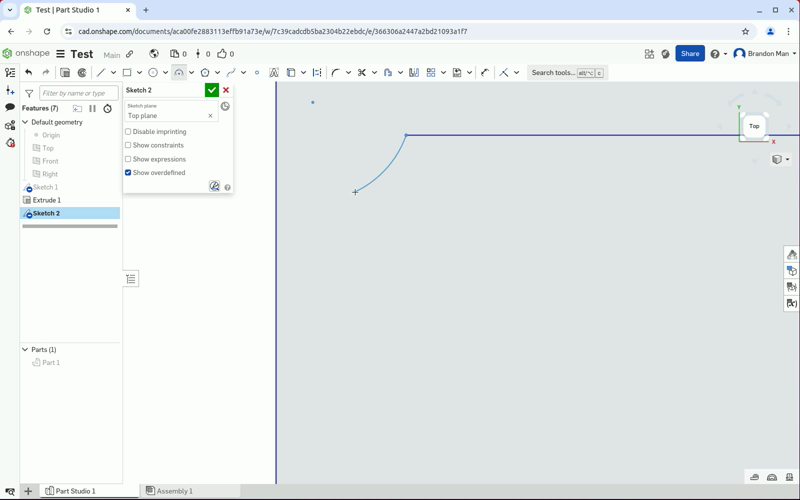
scroll(-6)
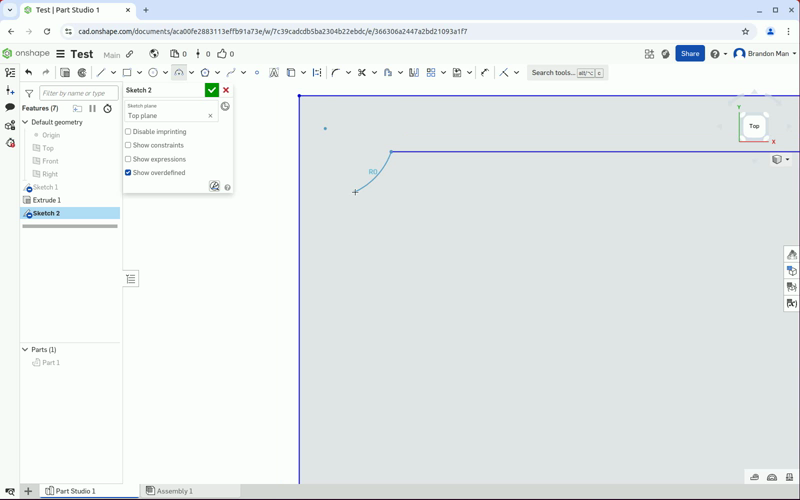
scroll(-6)
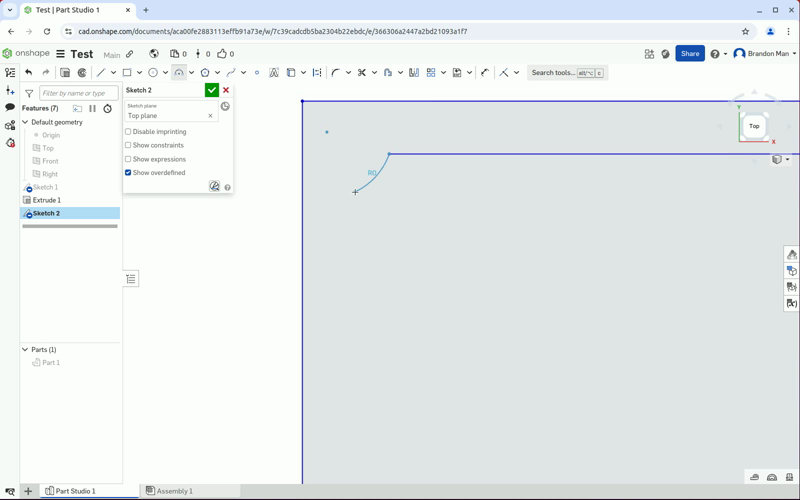
scroll(-6)
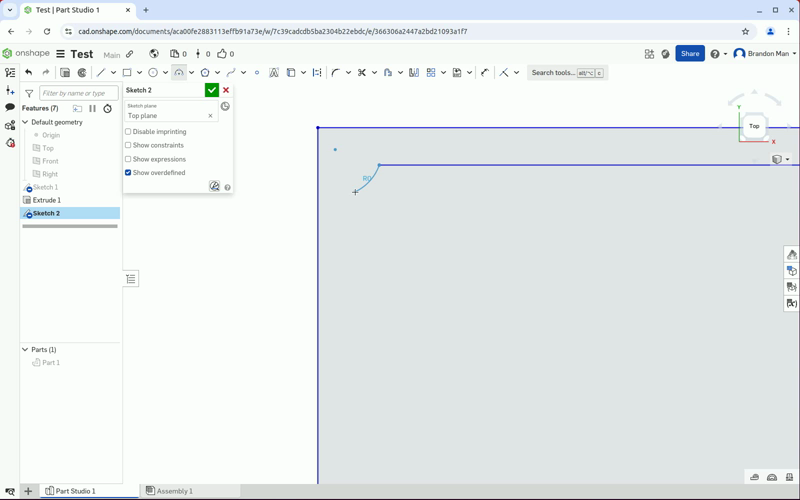
scroll(-6)
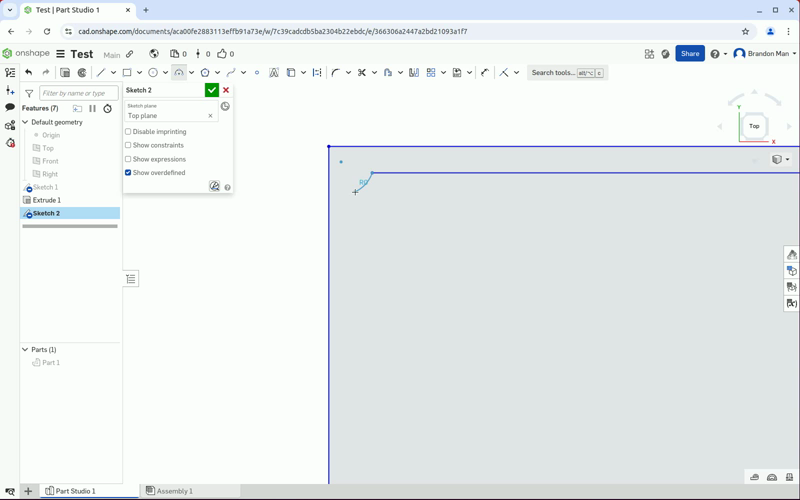
scroll(-6)
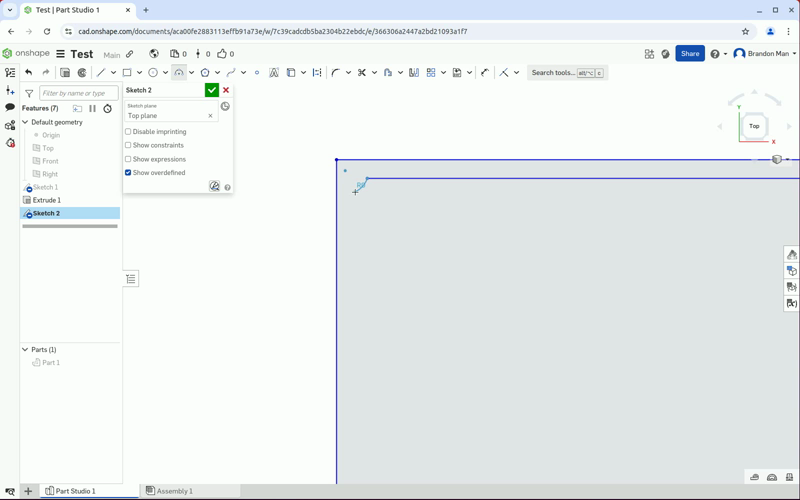
scroll(-6)
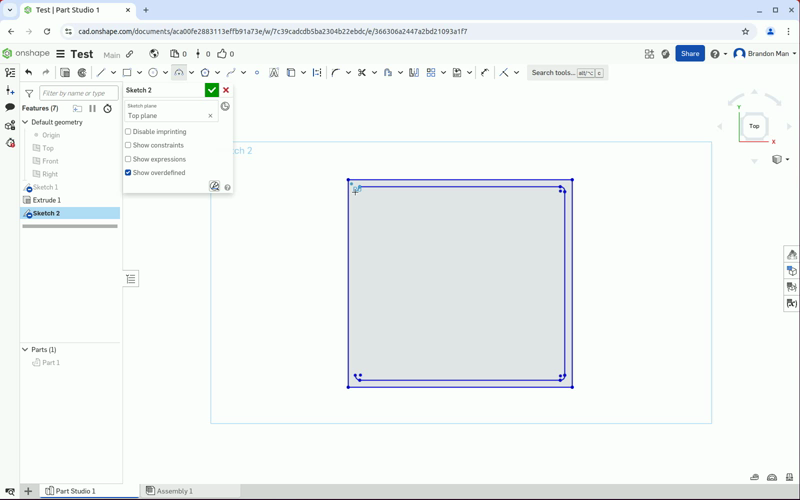
mouse_move(356, 188)
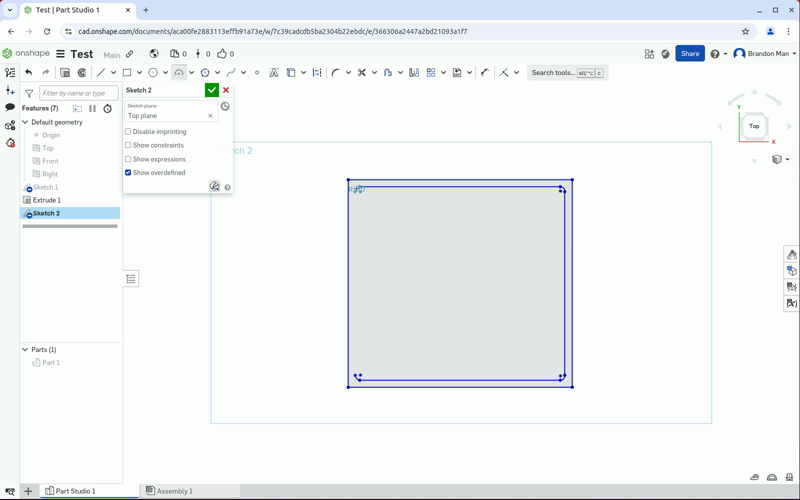
scroll(6)
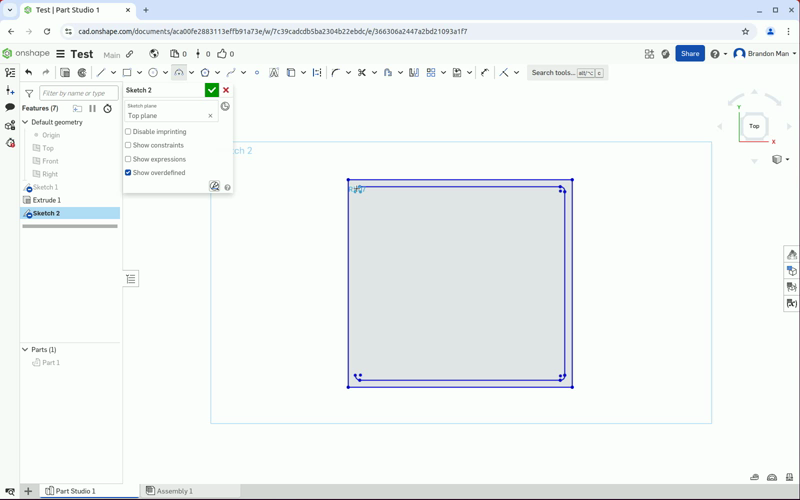
scroll(6)
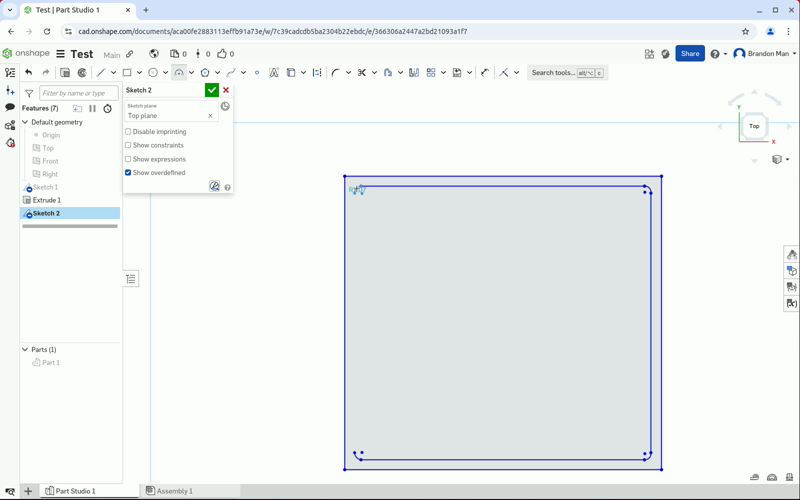
scroll(6)
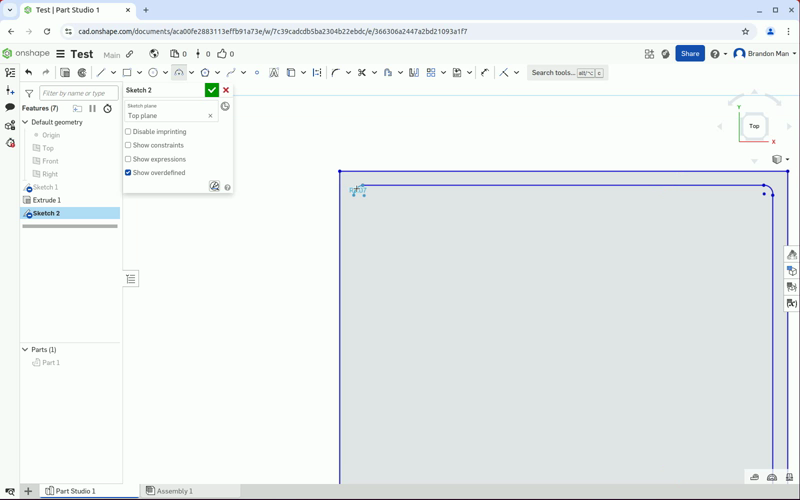
scroll(6)
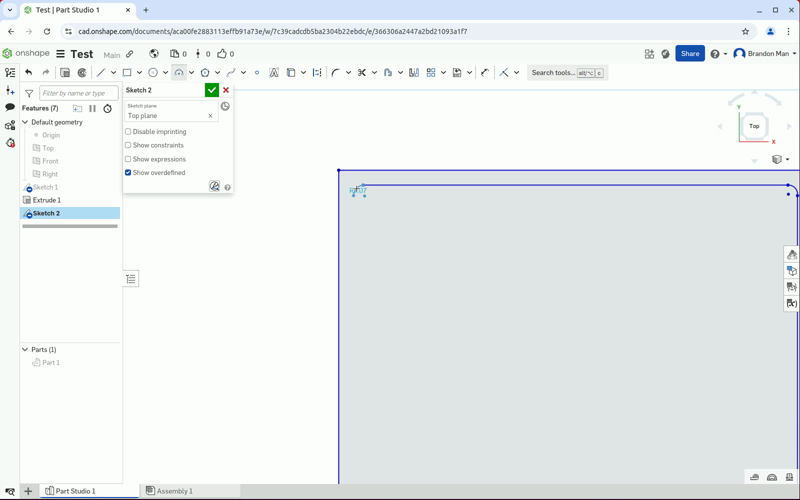
scroll(6)
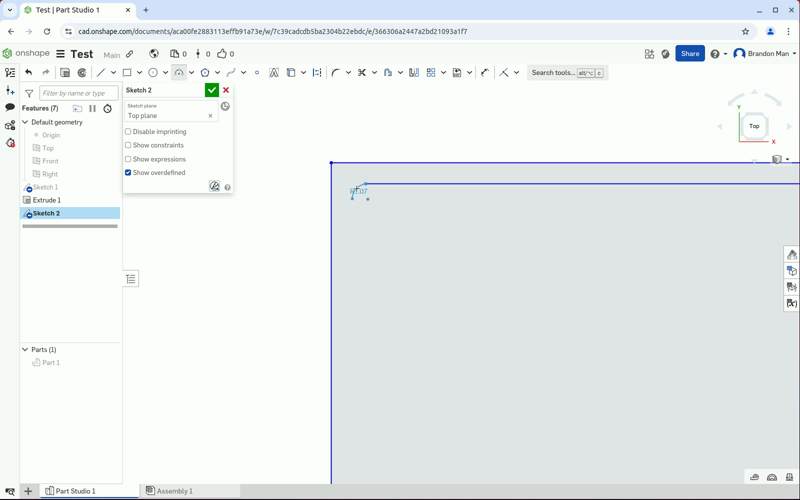
scroll(6)
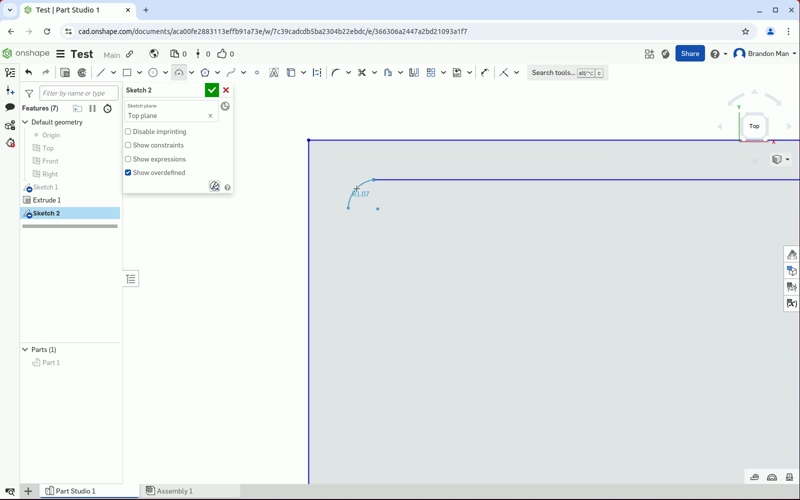
scroll(6)
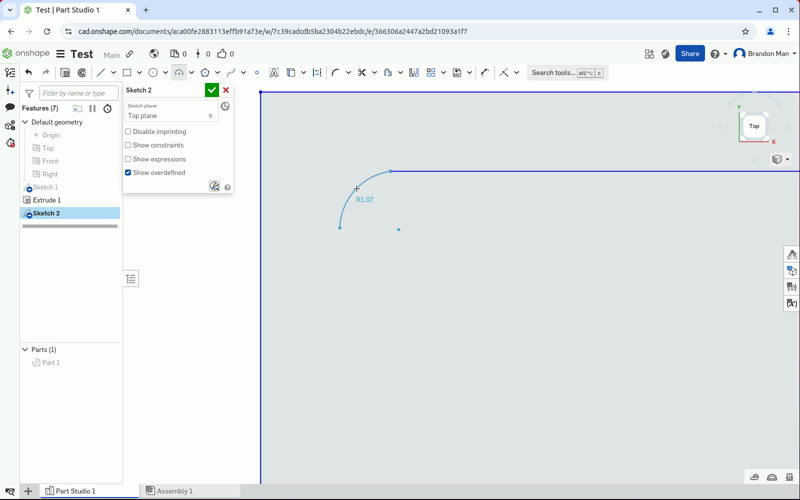
click(356, 188)
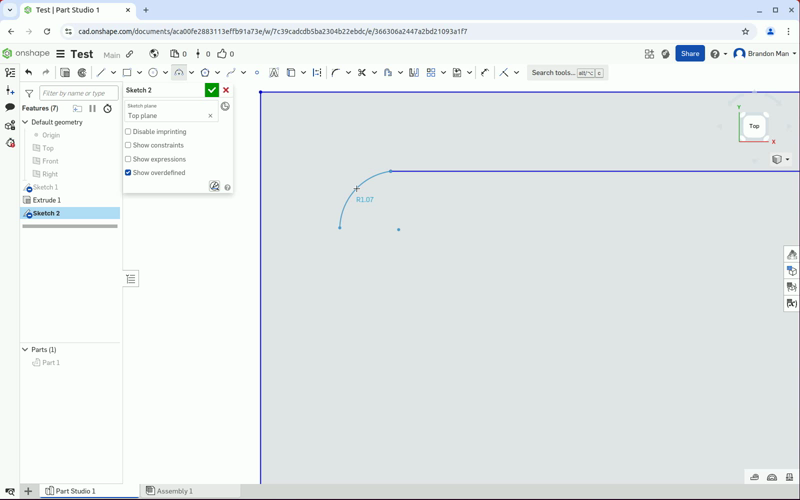
scroll(-6)
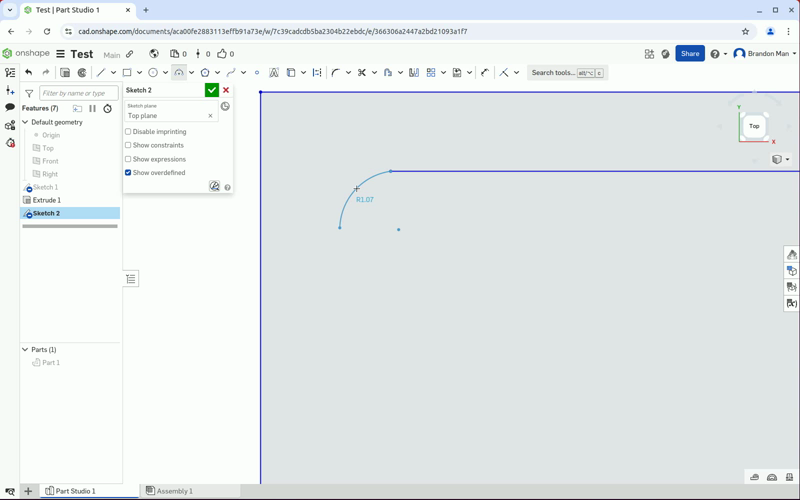
scroll(-6)
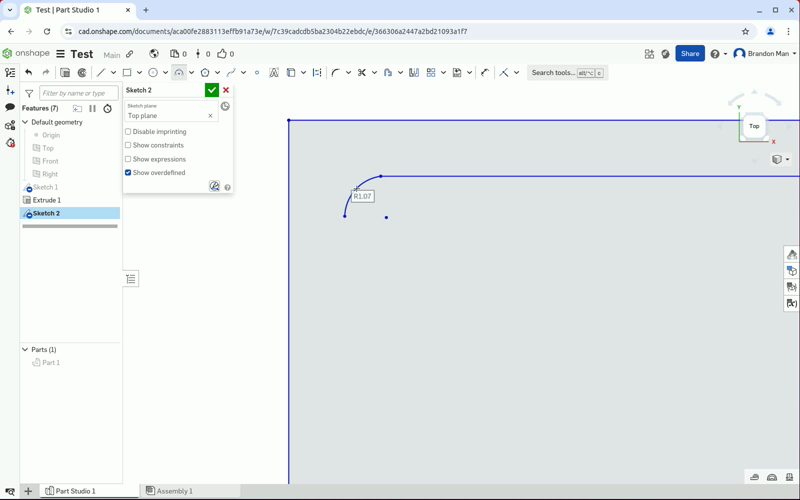
scroll(-6)
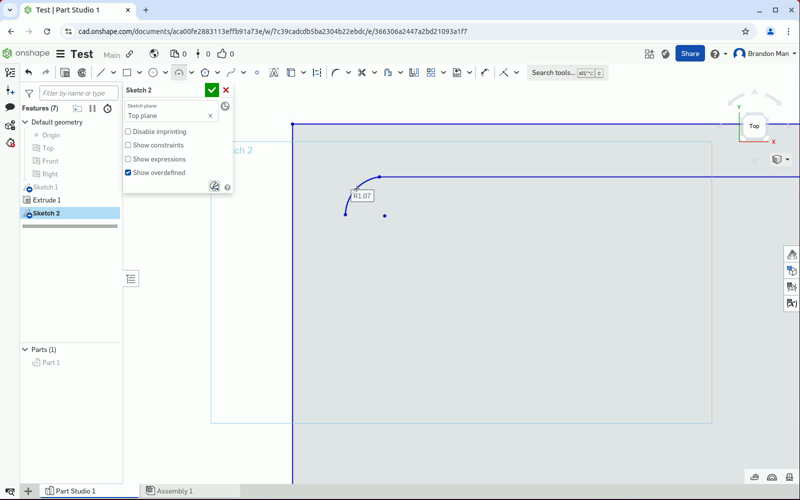
scroll(-6)
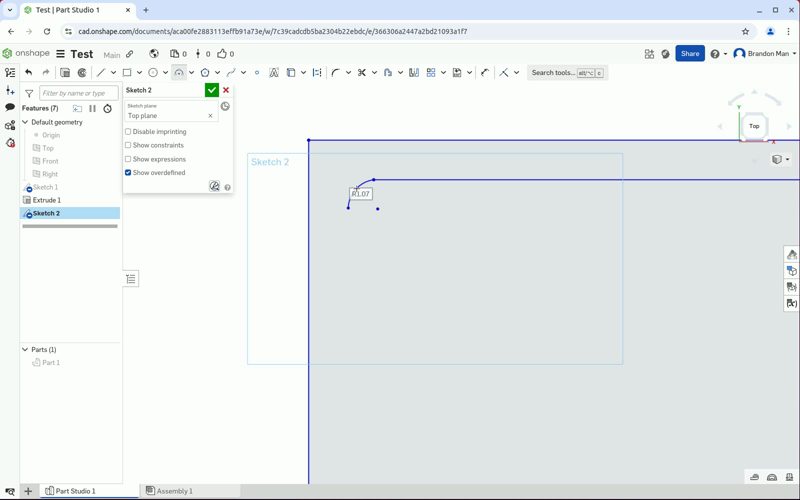
scroll(-6)
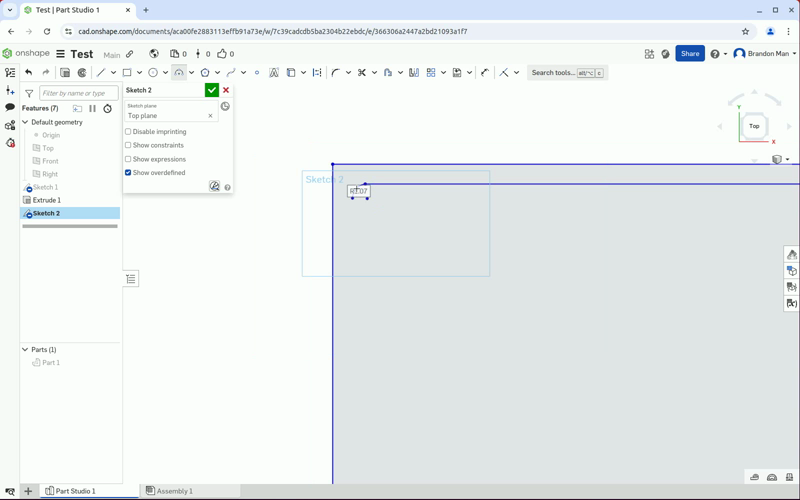
scroll(-6)
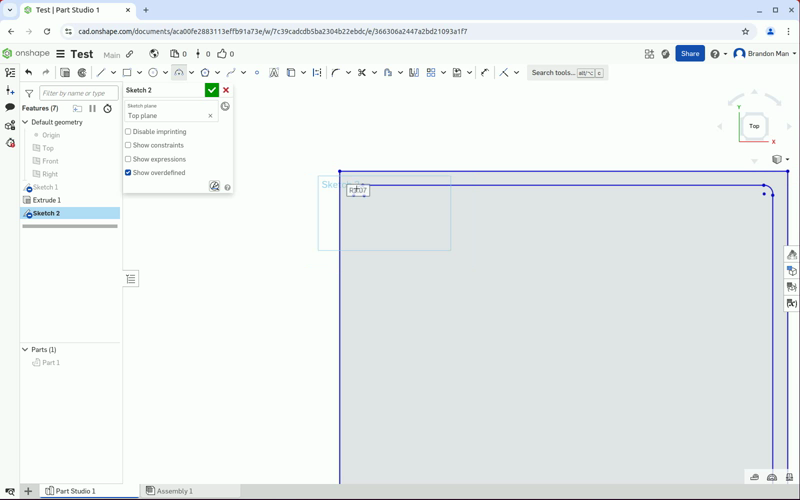
scroll(-6)
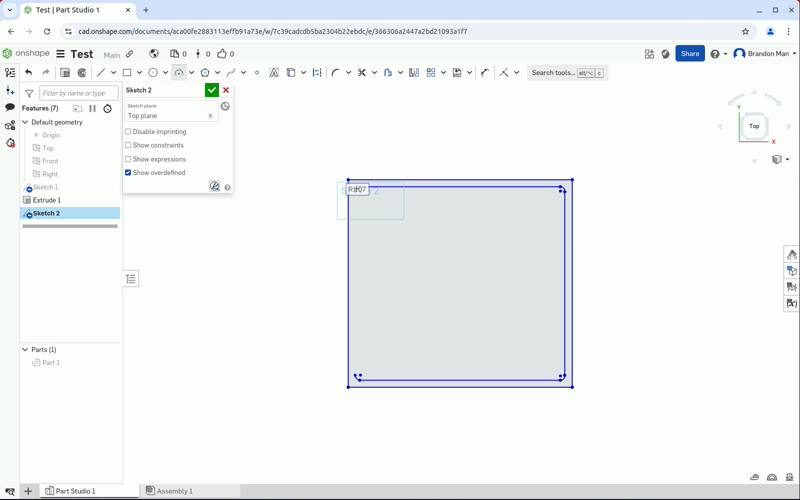
key_up(shift)
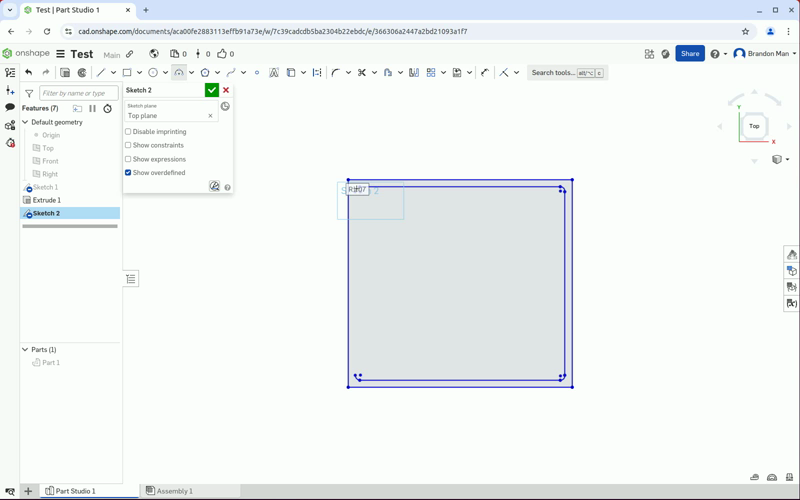
key(esc)
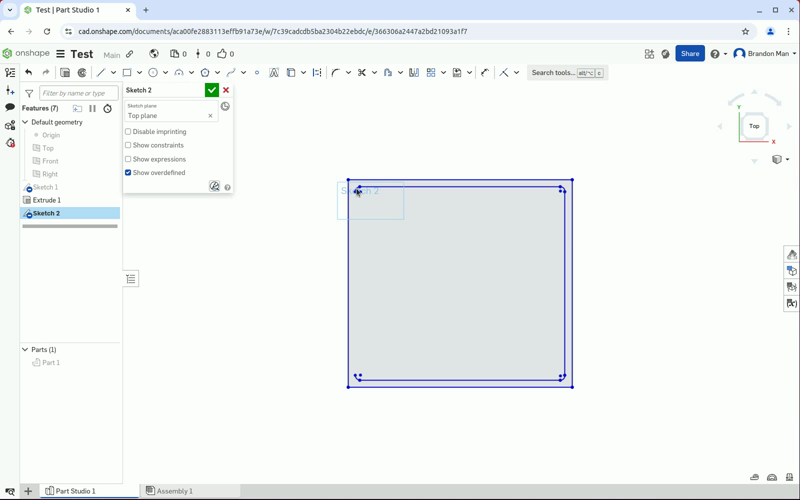
key(l)
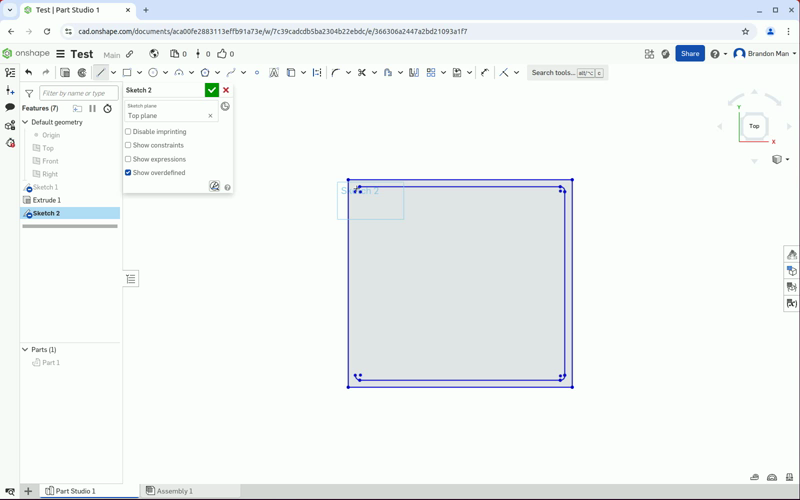
mouse_move(355, 191)
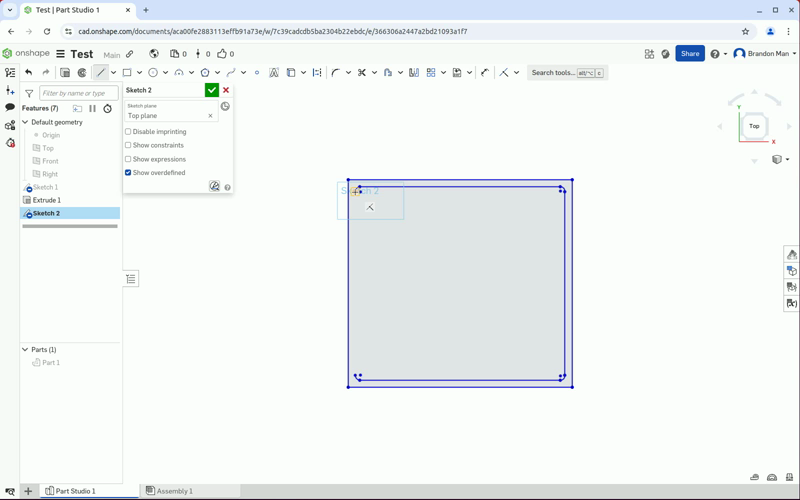
scroll(6)
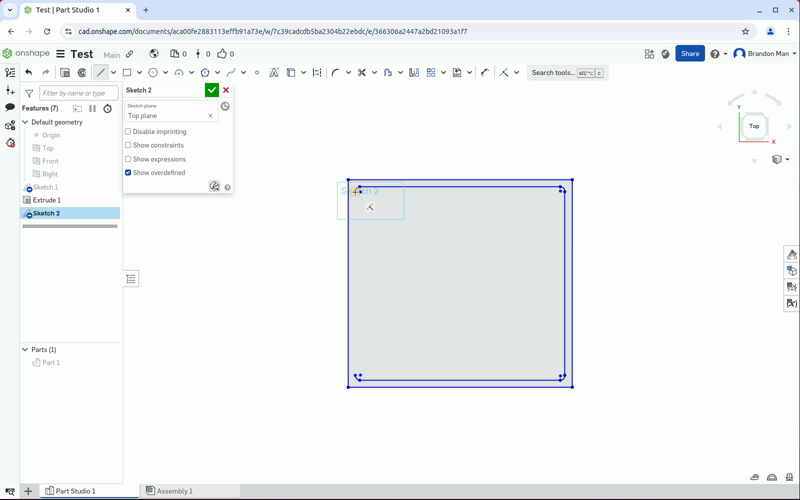
scroll(6)
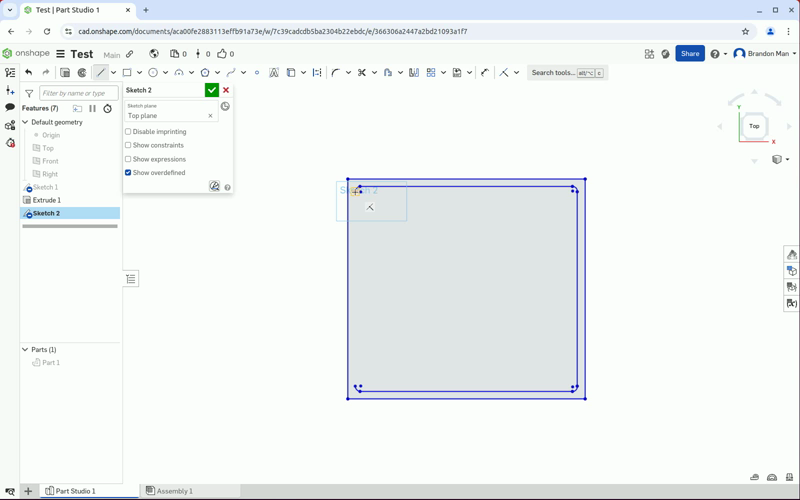
scroll(6)
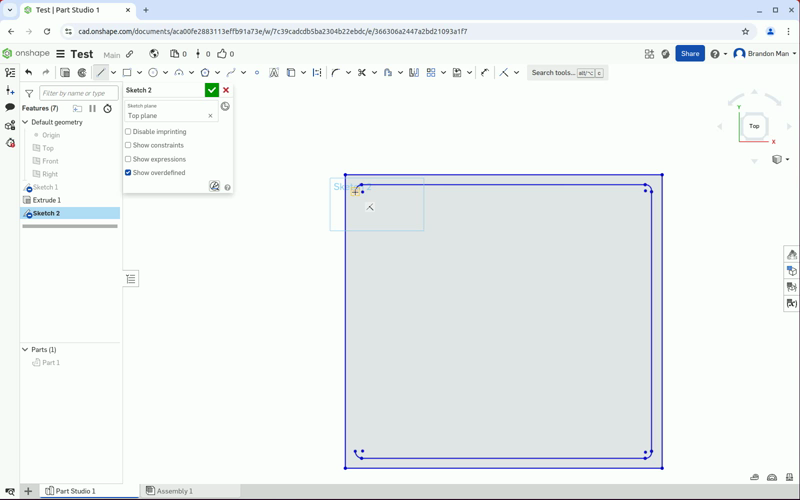
scroll(6)
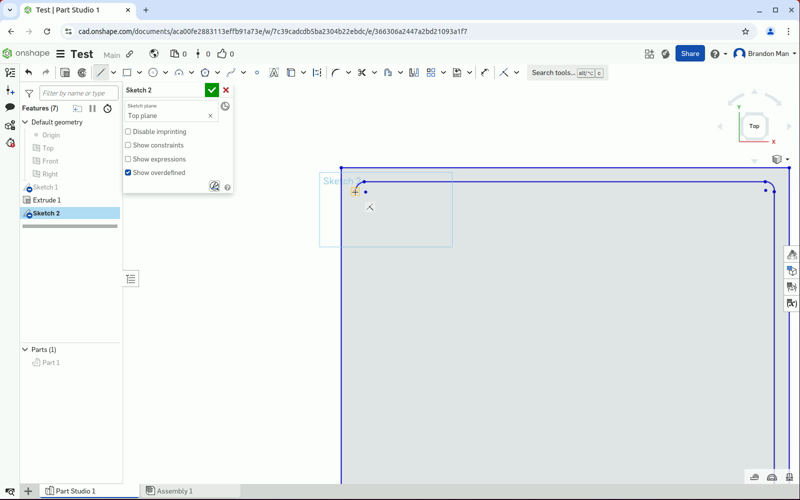
scroll(6)
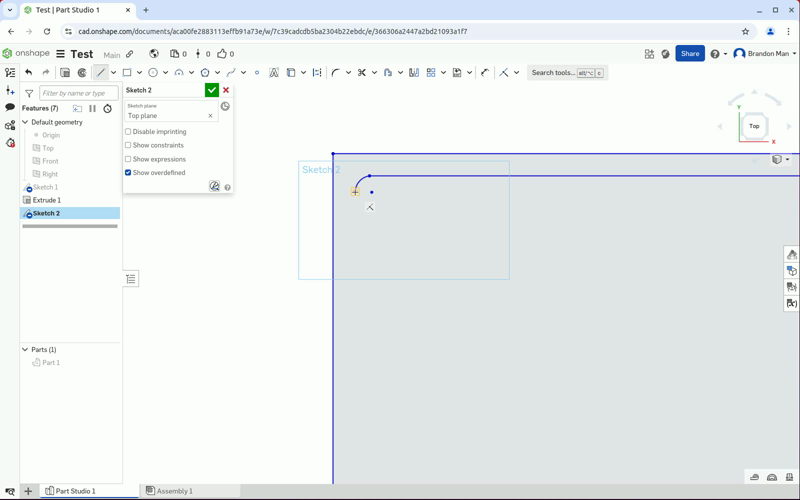
scroll(6)
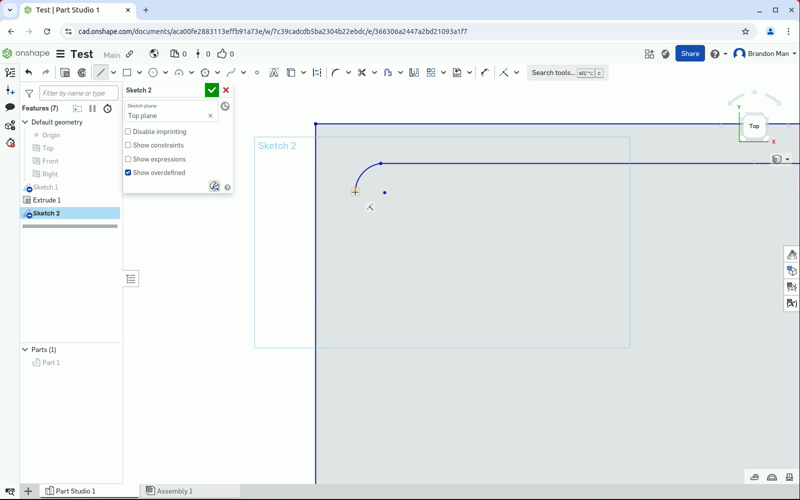
scroll(6)
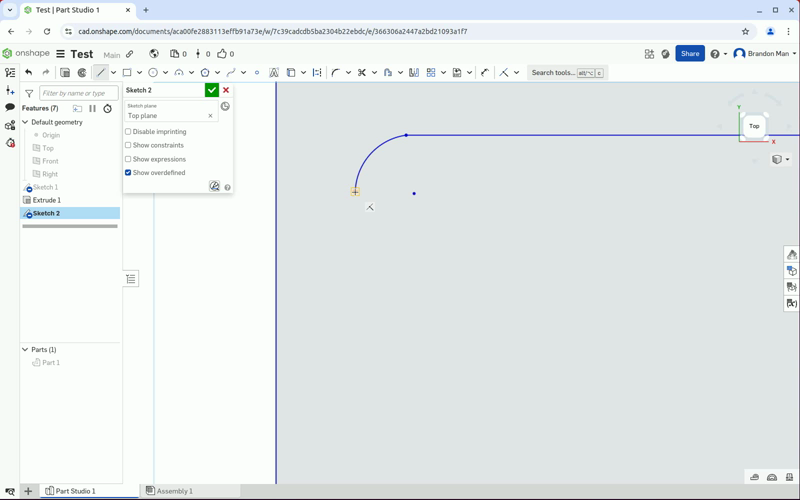
click(355, 191)
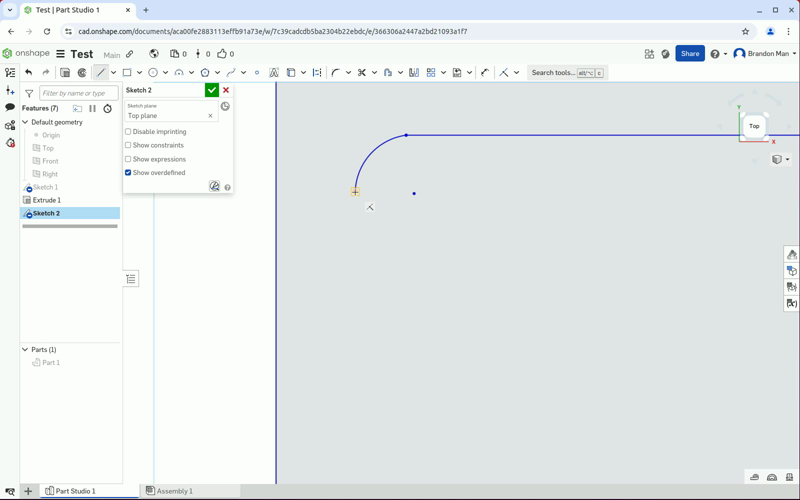
scroll(-6)
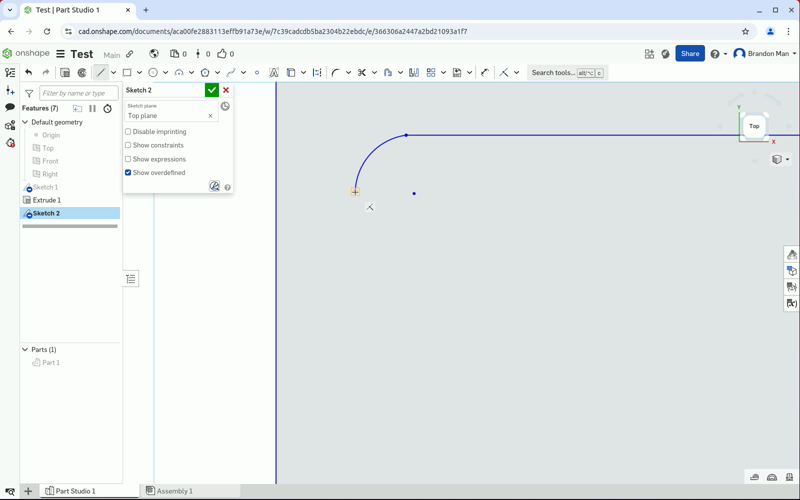
scroll(-6)
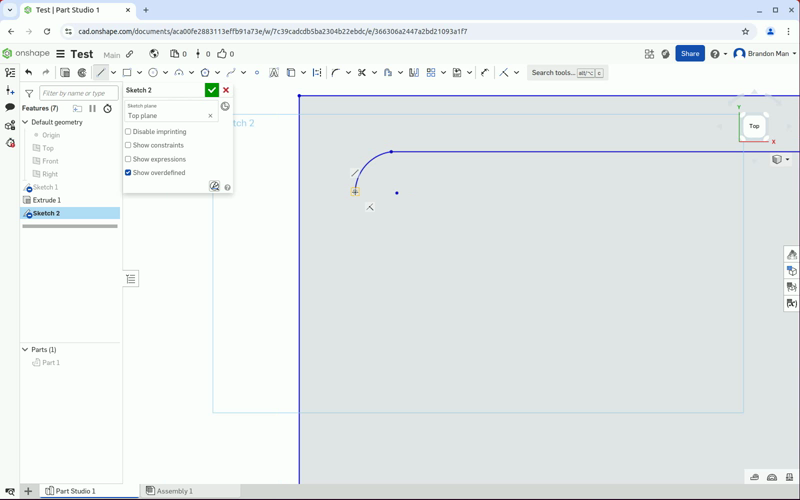
scroll(-6)
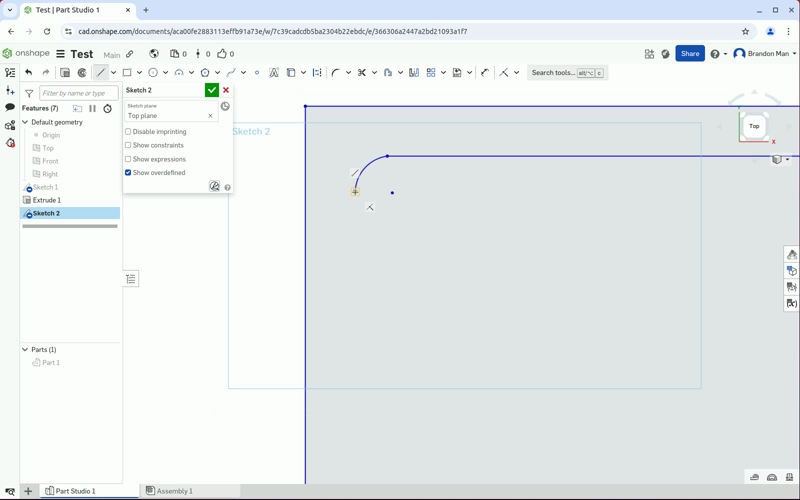
scroll(-6)
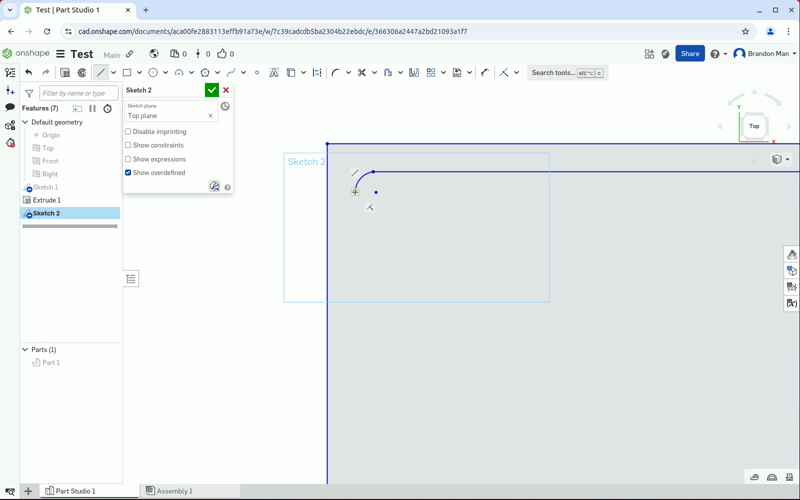
scroll(-6)
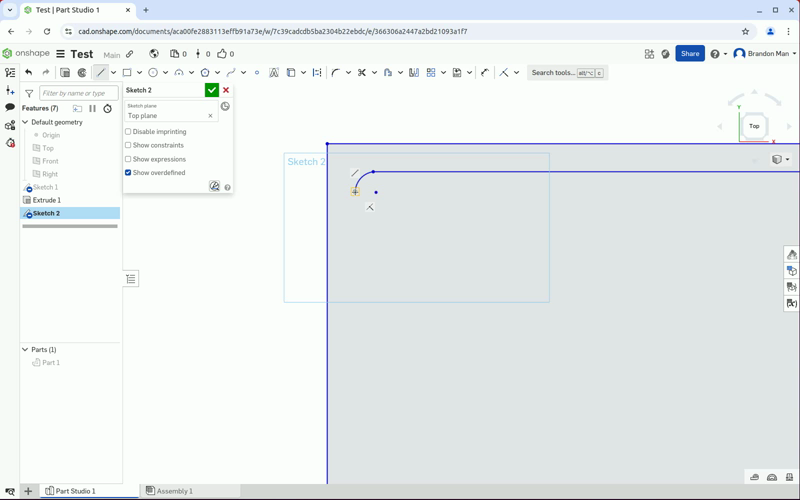
scroll(-6)
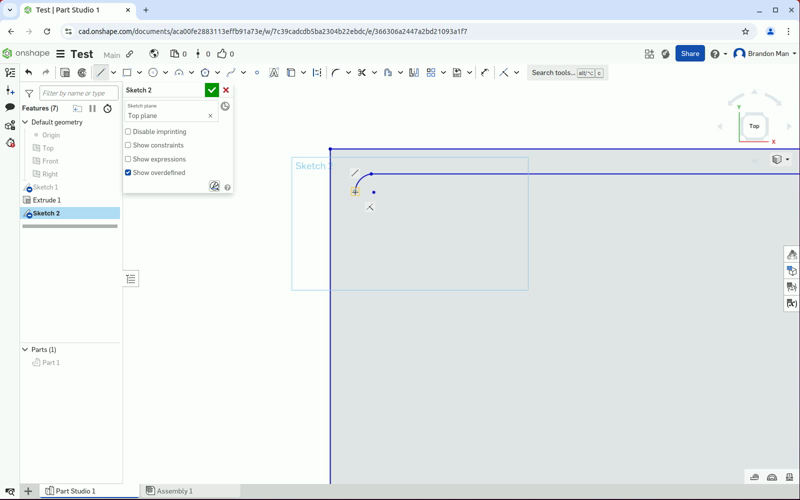
scroll(-6)
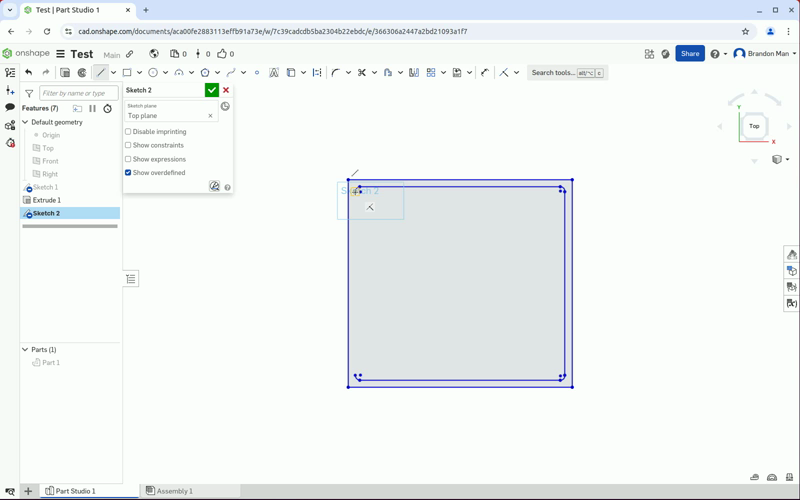
key_down(shift)
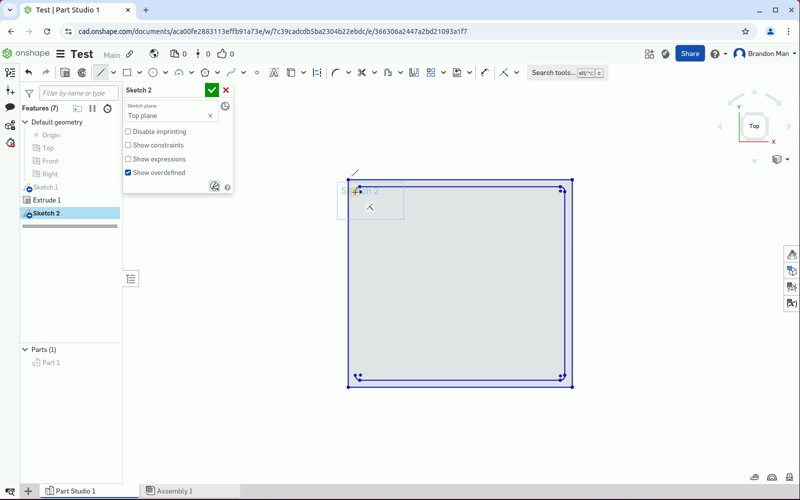
mouse_move(355, 375)
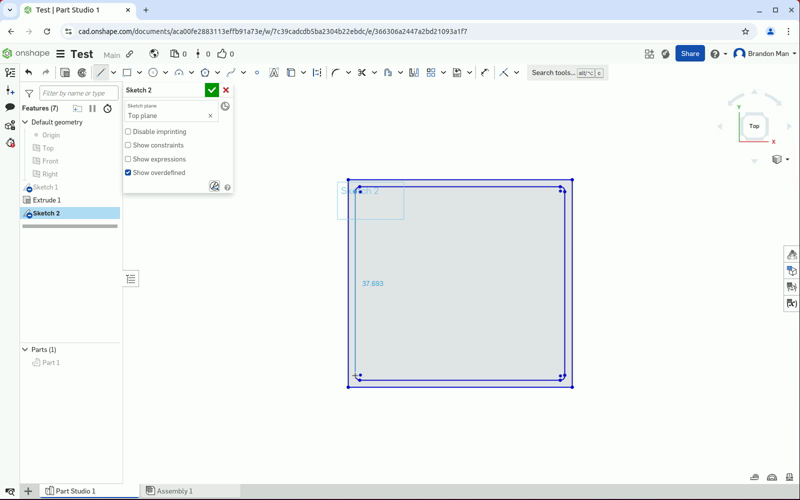
scroll(6)
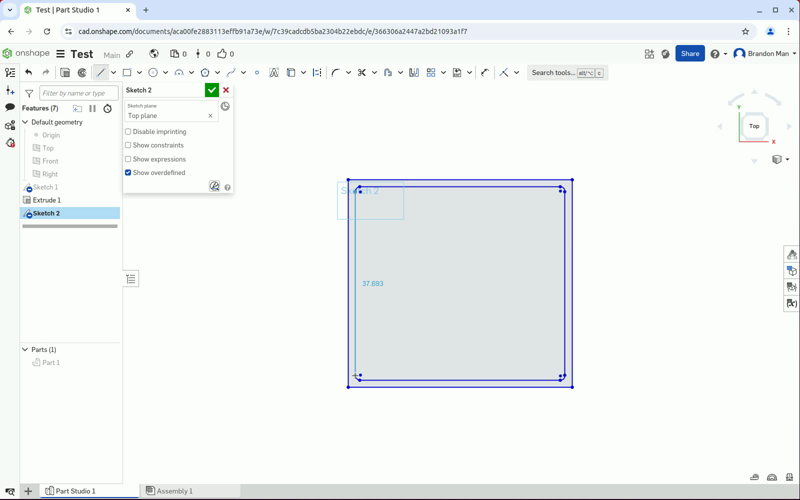
scroll(6)
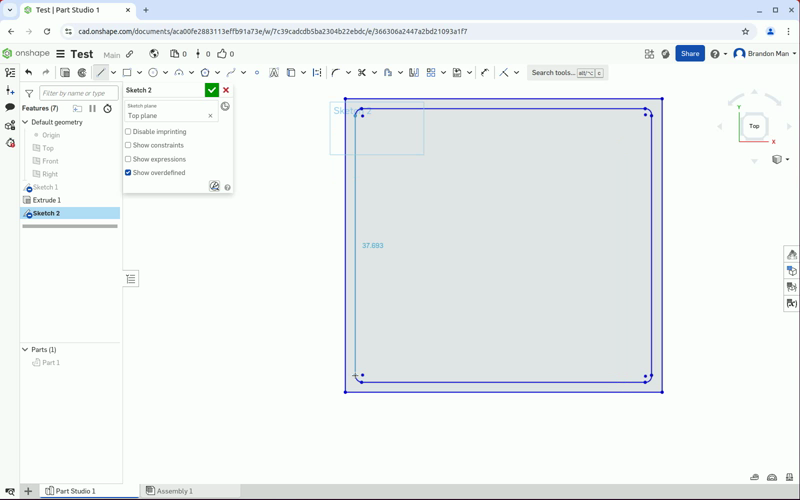
scroll(6)
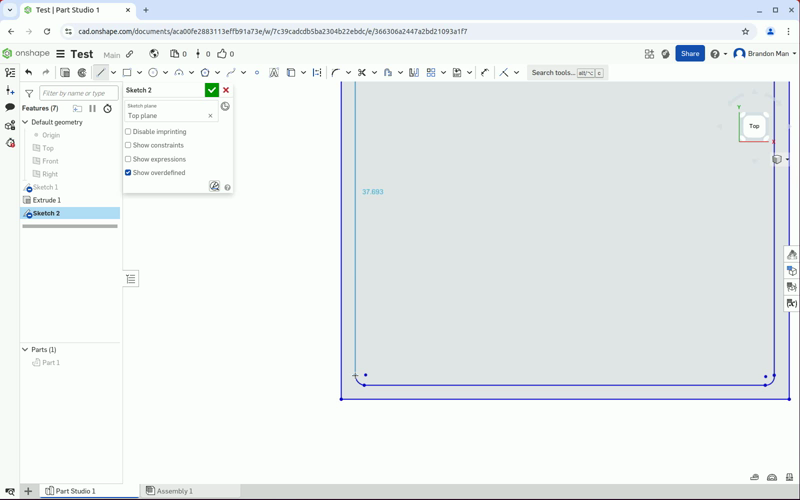
scroll(6)
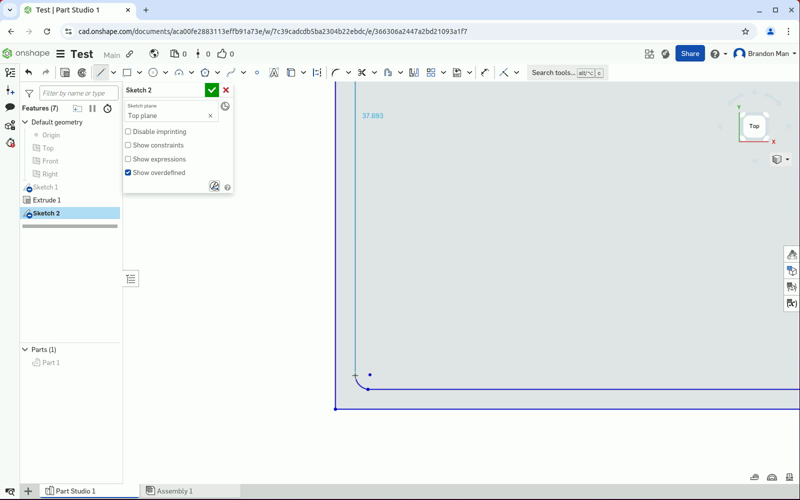
scroll(6)
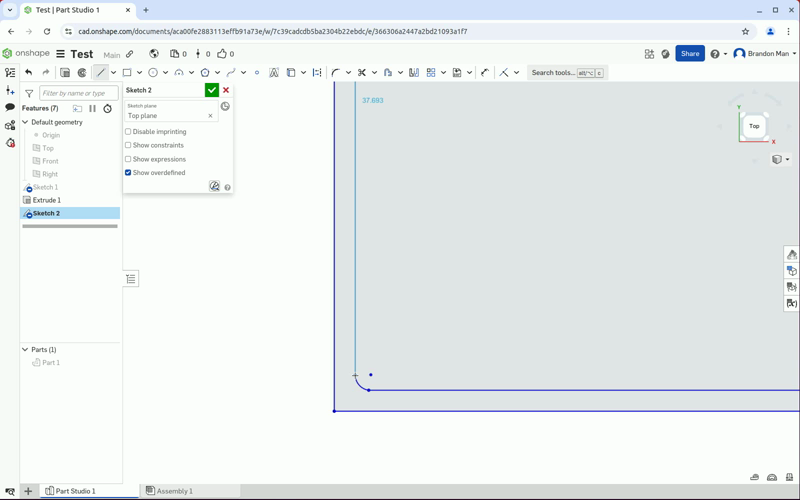
scroll(6)
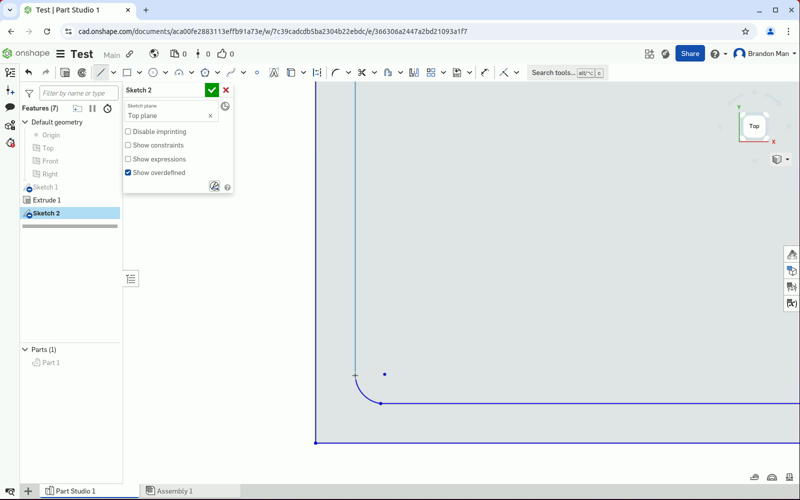
scroll(6)
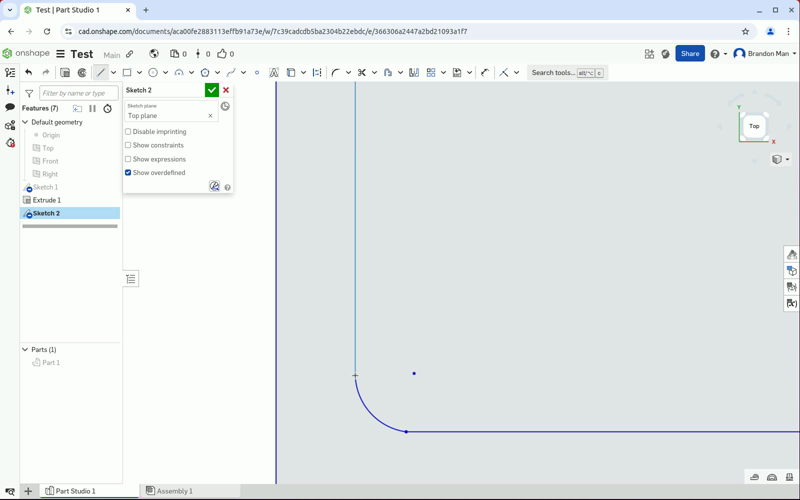
key_up(shift)
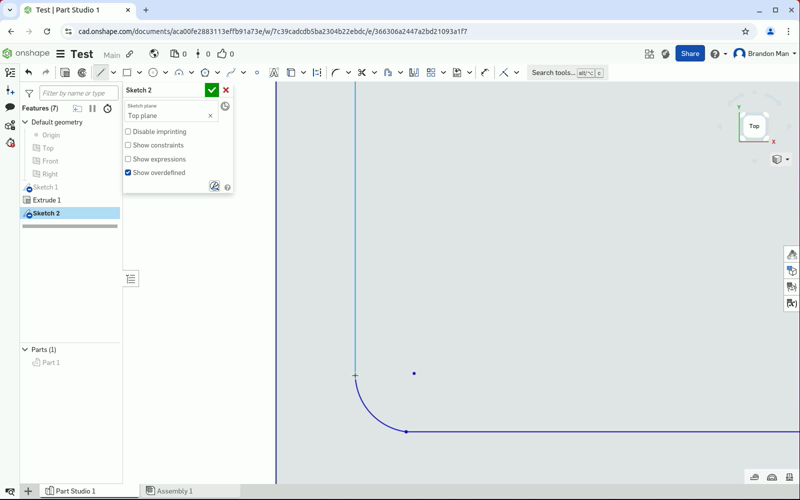
click(355, 375)
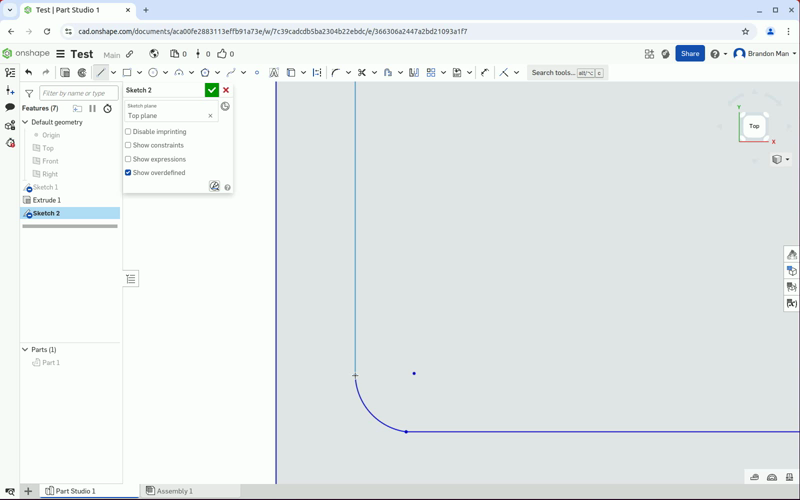
scroll(-6)
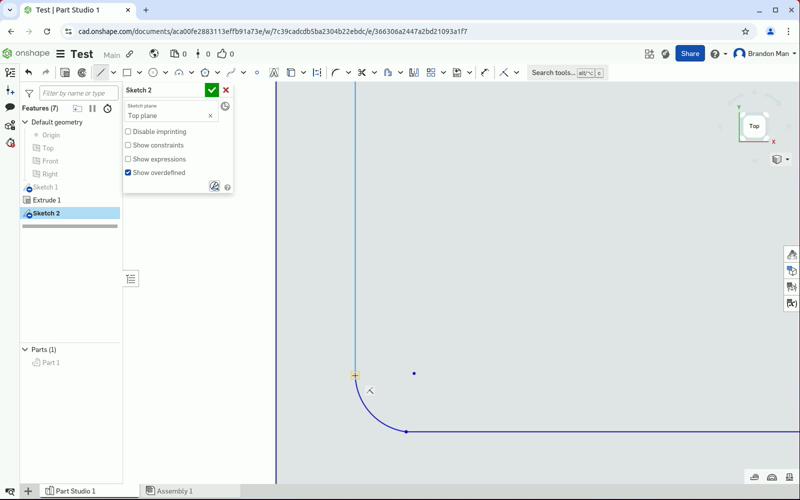
scroll(-6)
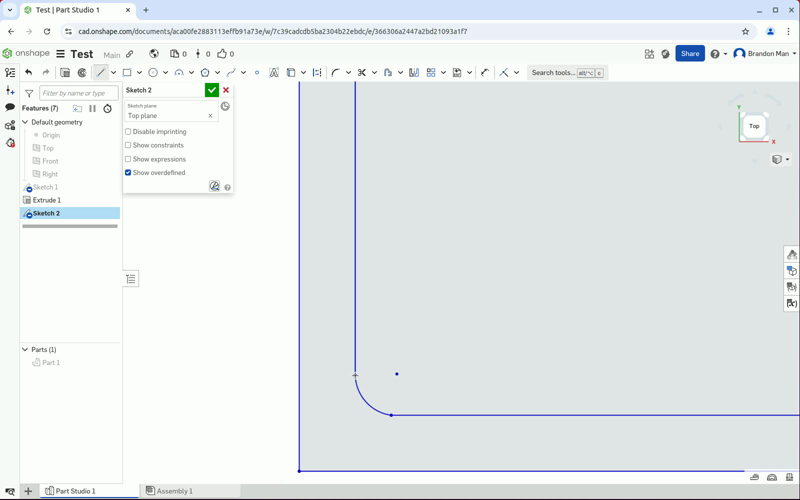
scroll(-6)
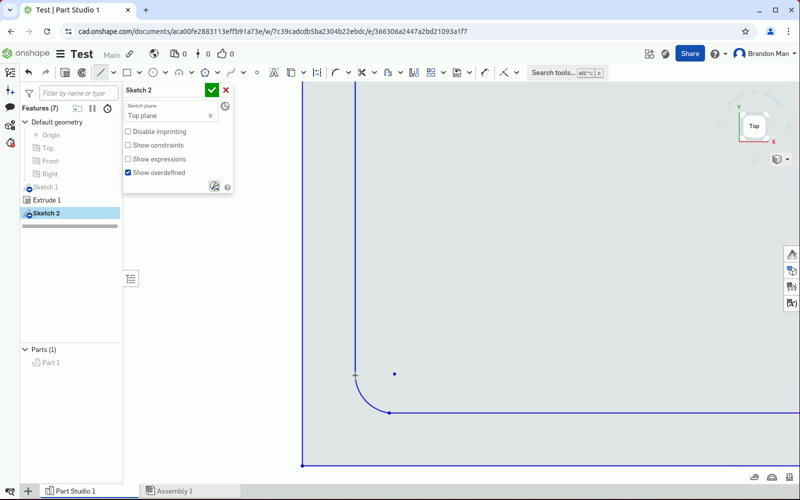
scroll(-6)
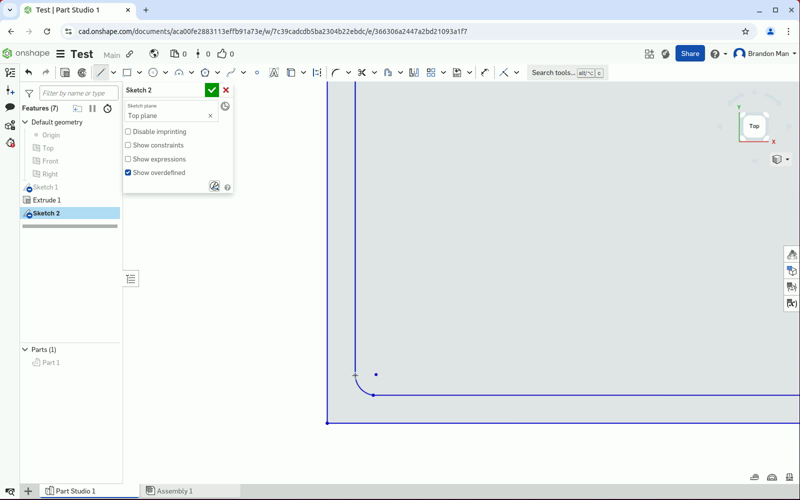
scroll(-6)
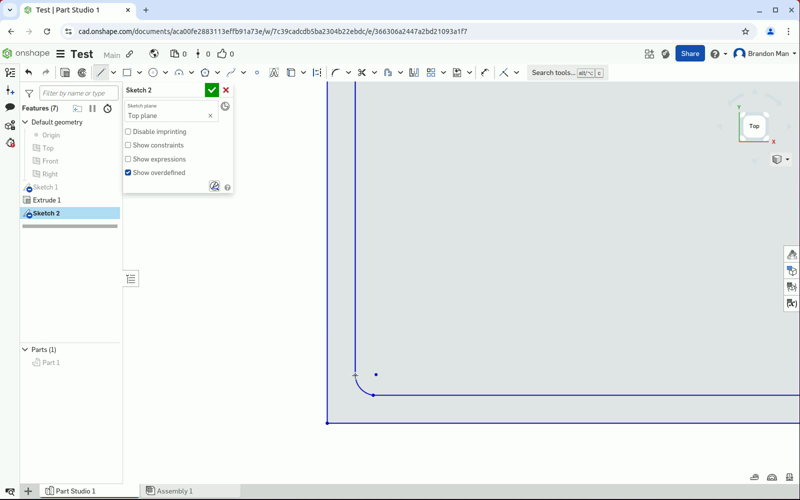
scroll(-6)
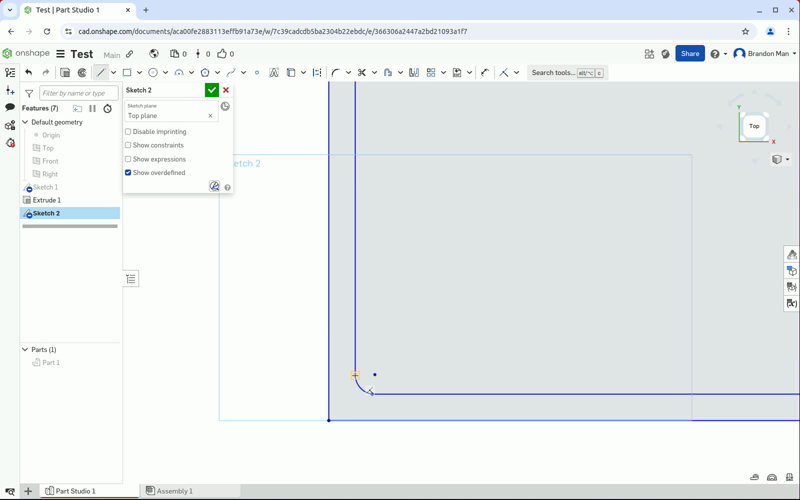
scroll(-6)
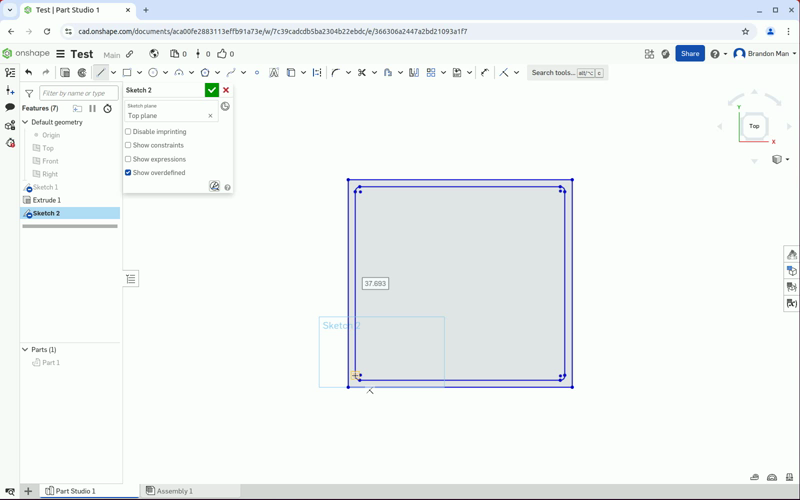
key(esc)
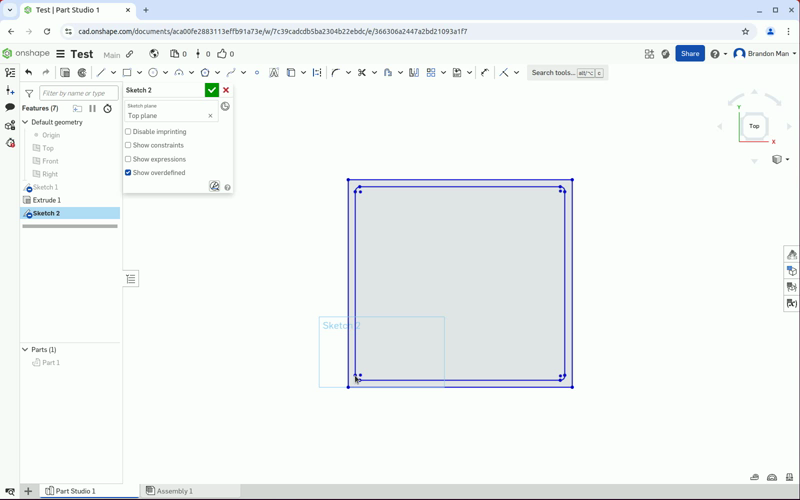
mouse_move(353, 381)
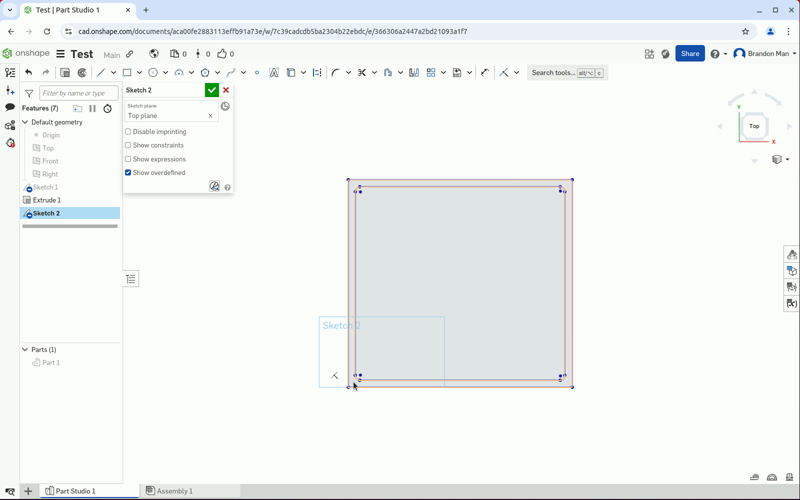
click(353, 381)
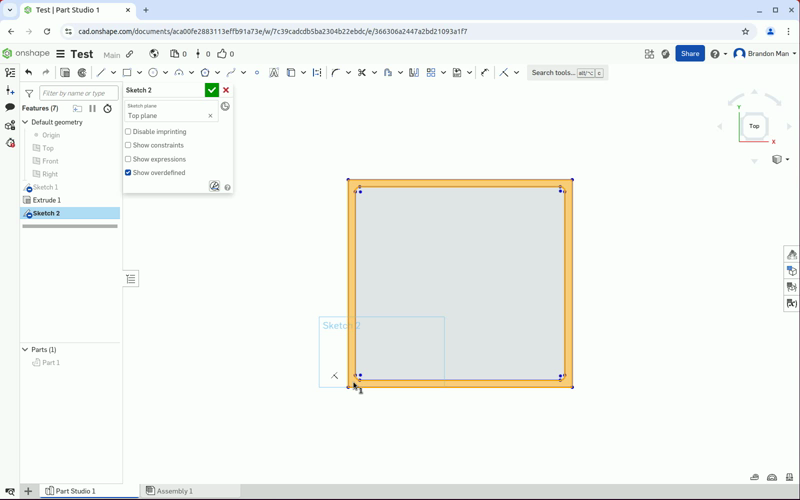
mouse_move(73, 352)
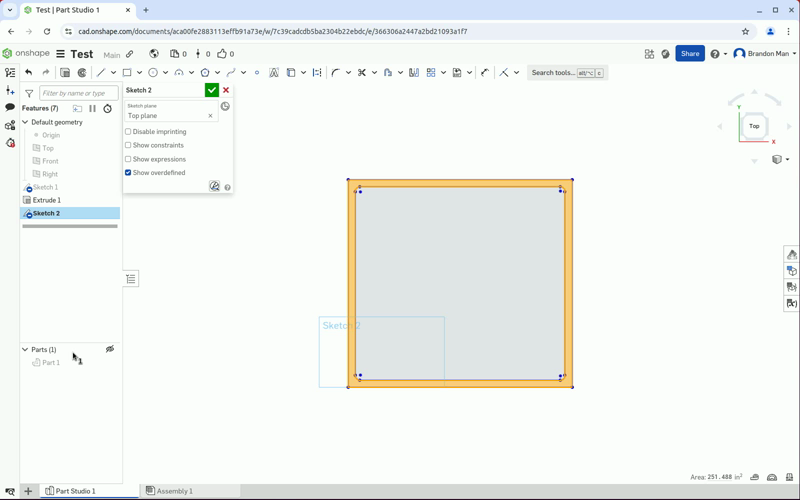
key(shift+y)
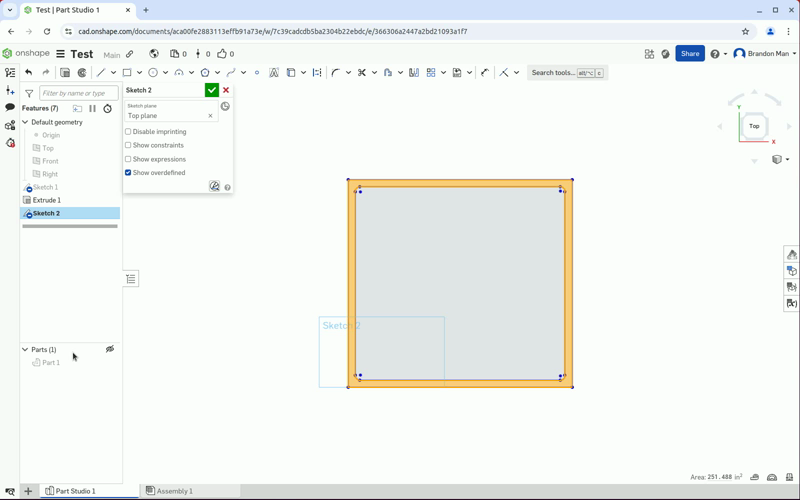
key(shift+e)
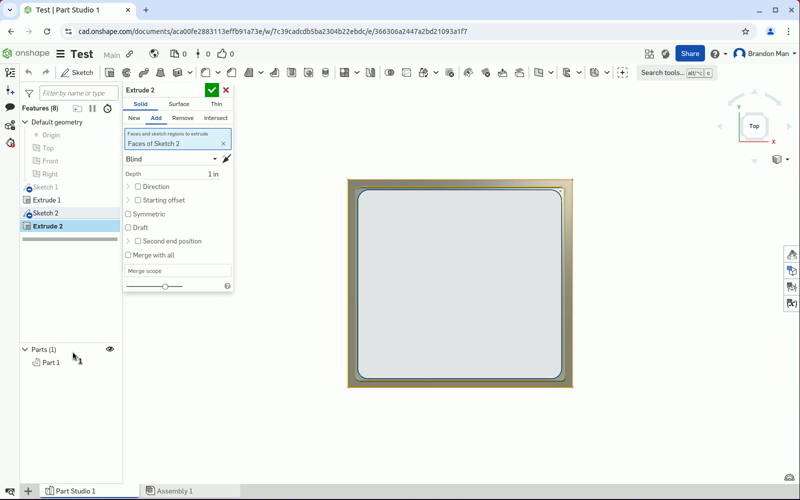
mouse_move(143, 106)
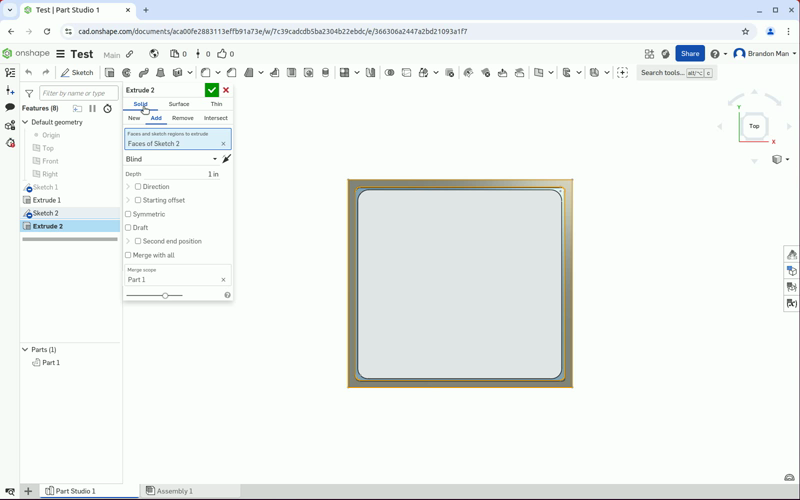
click(143, 106)
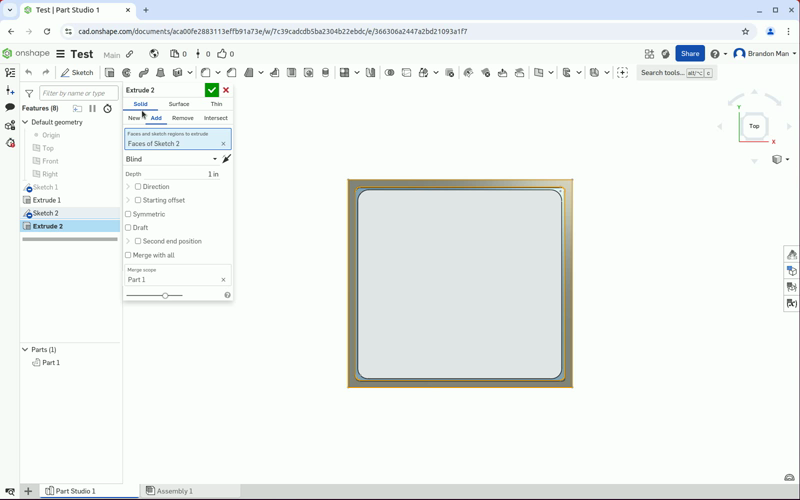
mouse_move(137, 120)
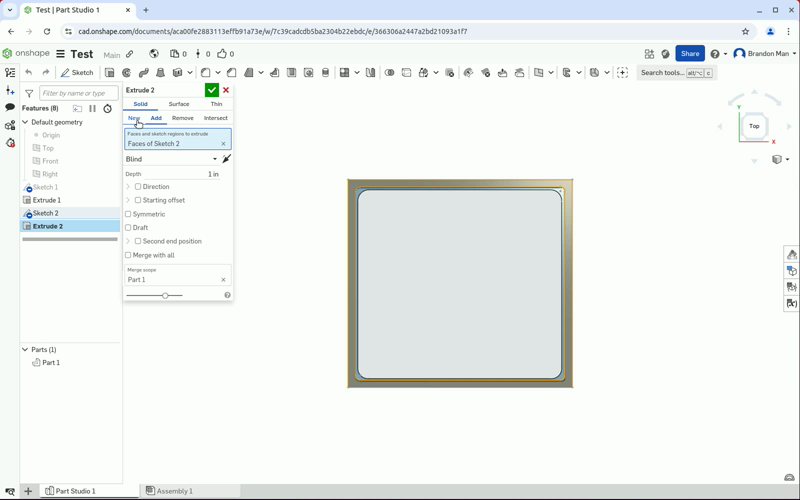
click(137, 120)
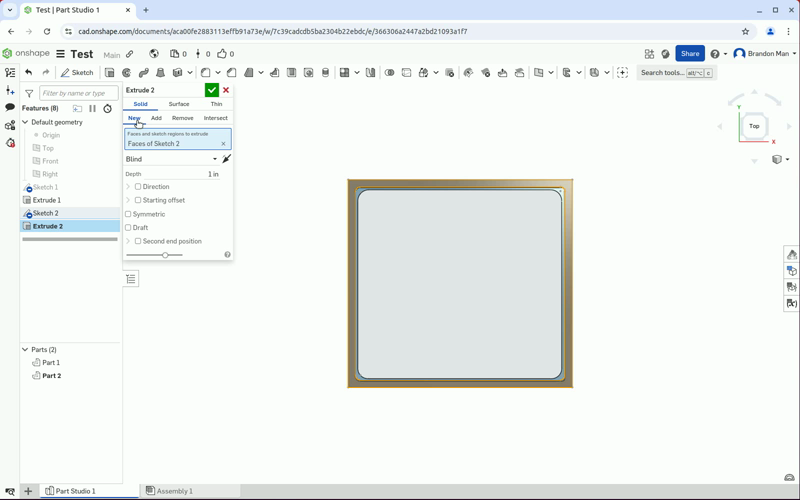
key(tab, 4)
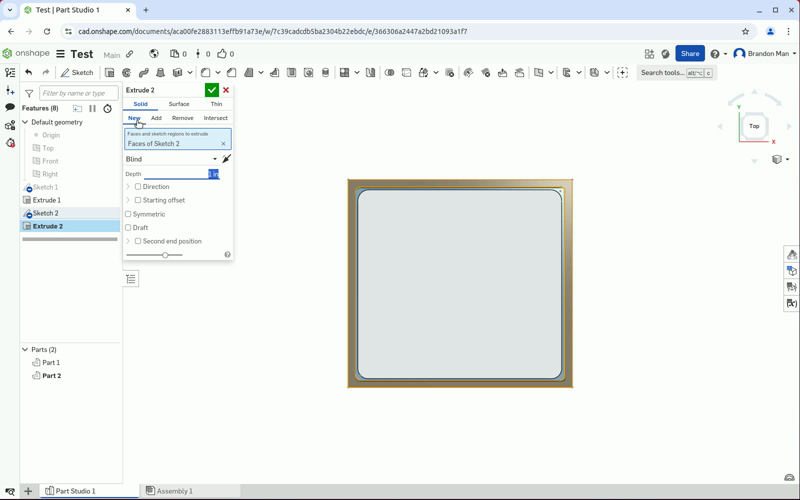
text(-0.241)
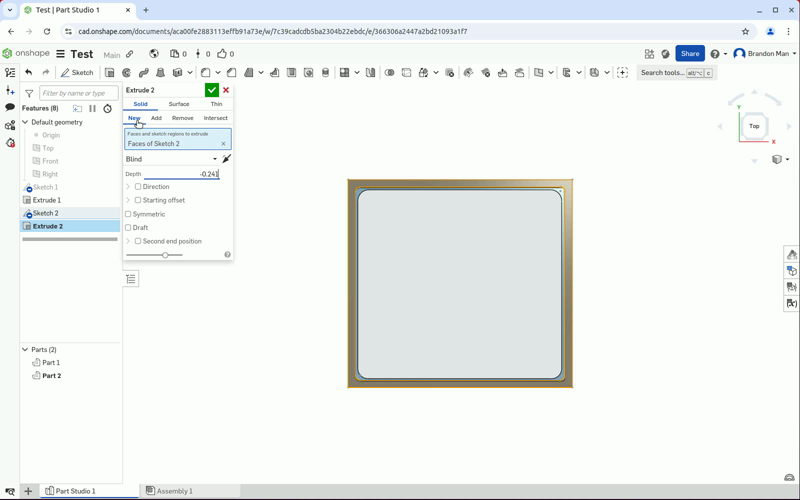
key(enter)
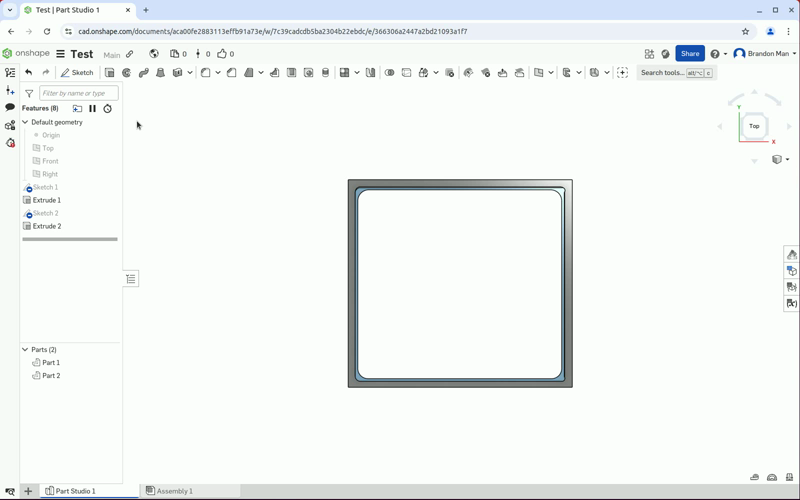
key(shift+h)
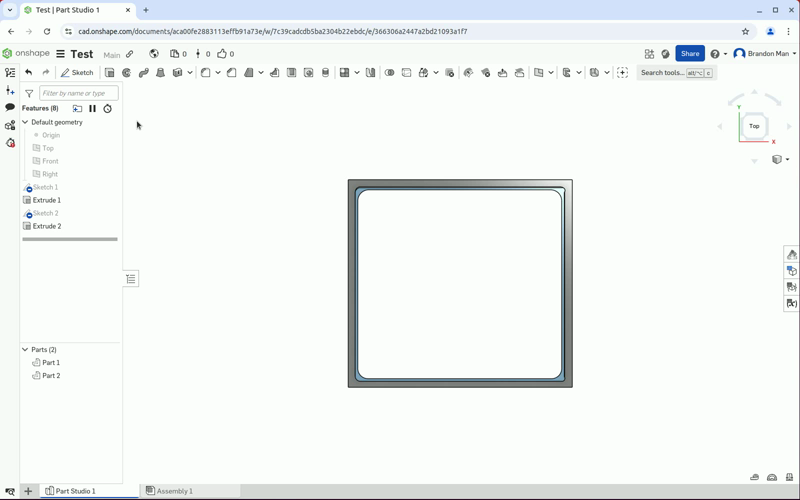
key(shift+h)
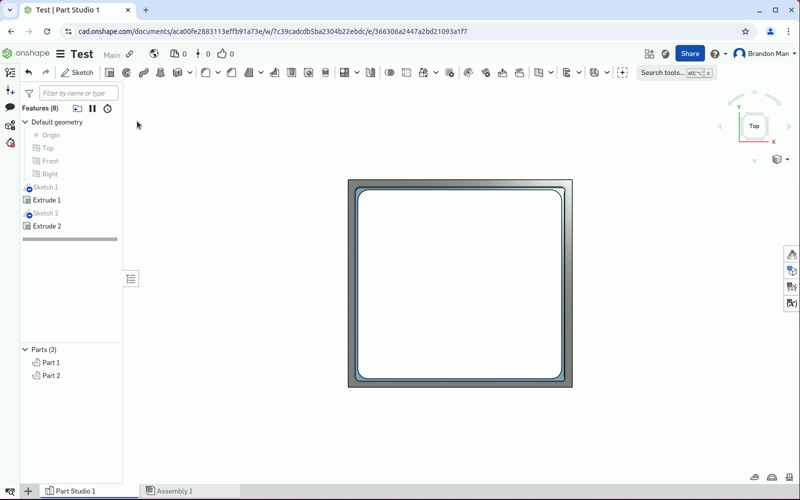
mouse_move(73, 189)
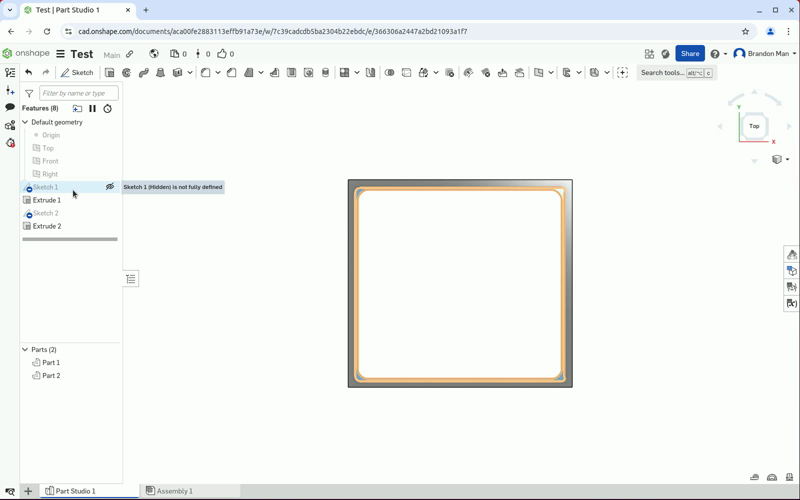
click(73, 189)
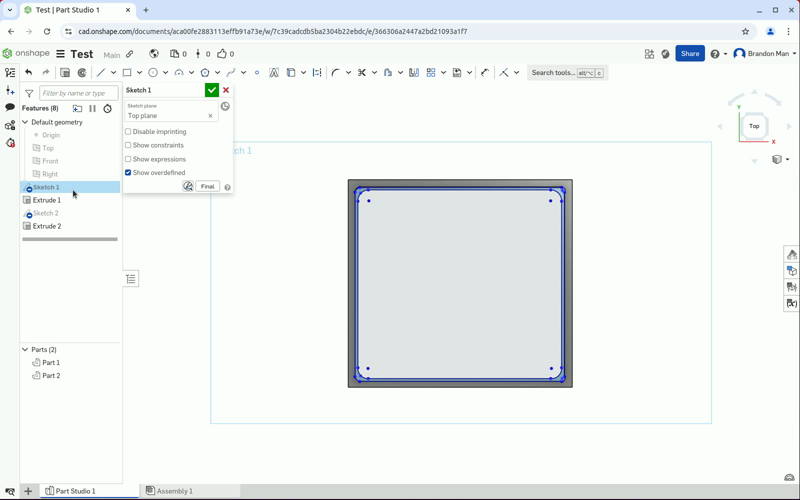
mouse_move(229, 92)
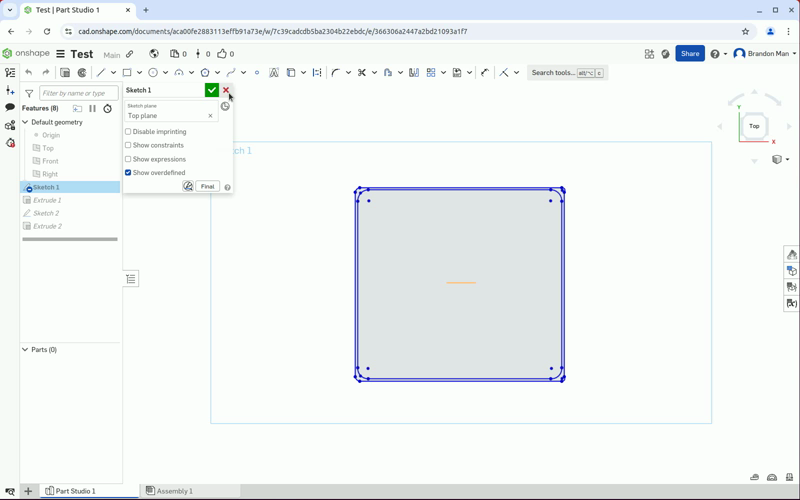
click(229, 92)
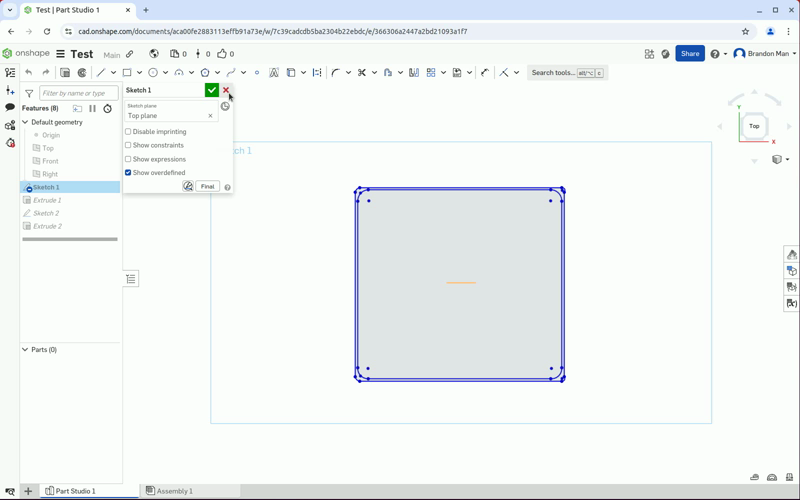
key(shift+s)
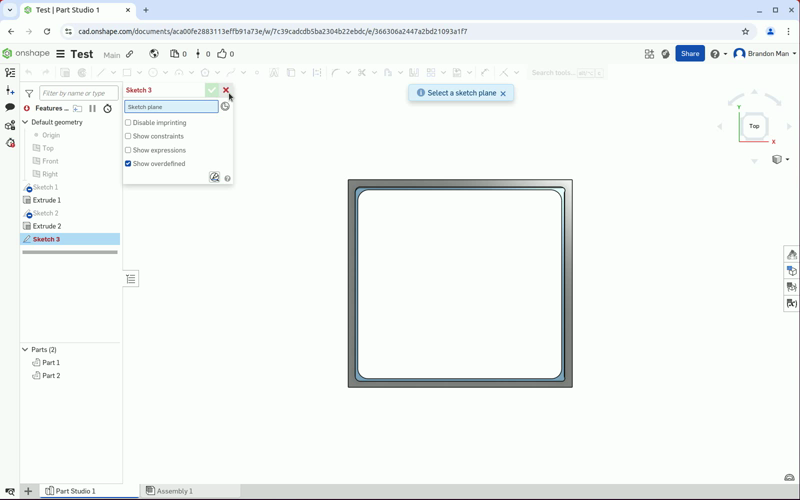
mouse_move(73, 150)
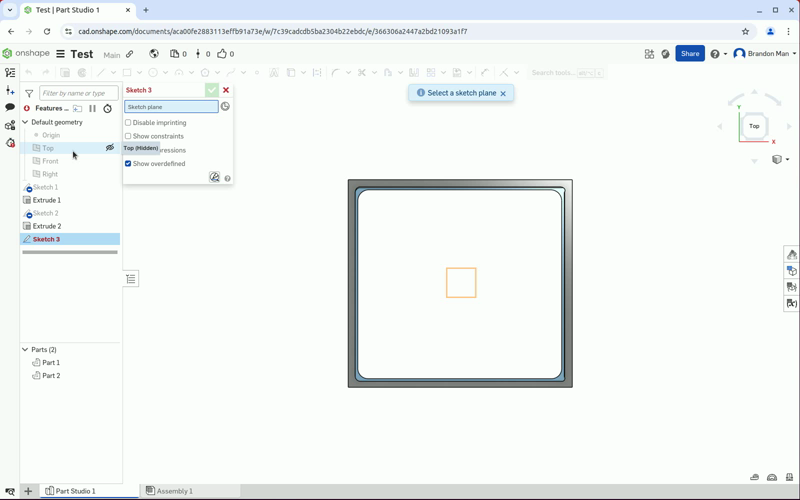
click(73, 150)
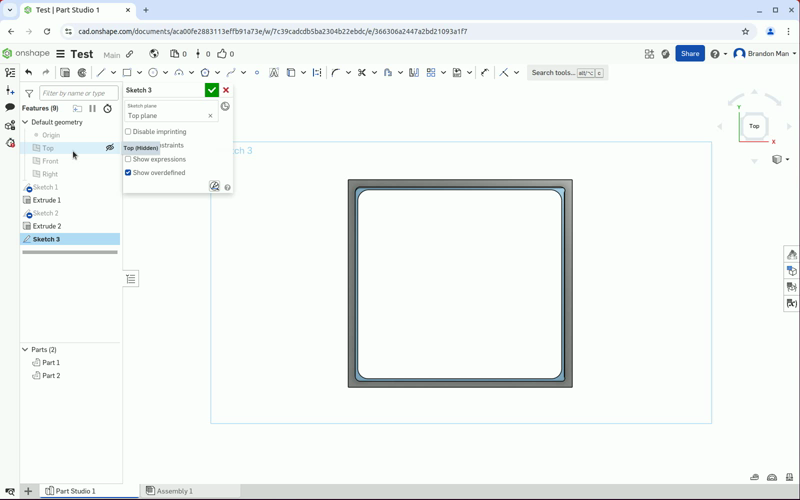
mouse_move(73, 352)
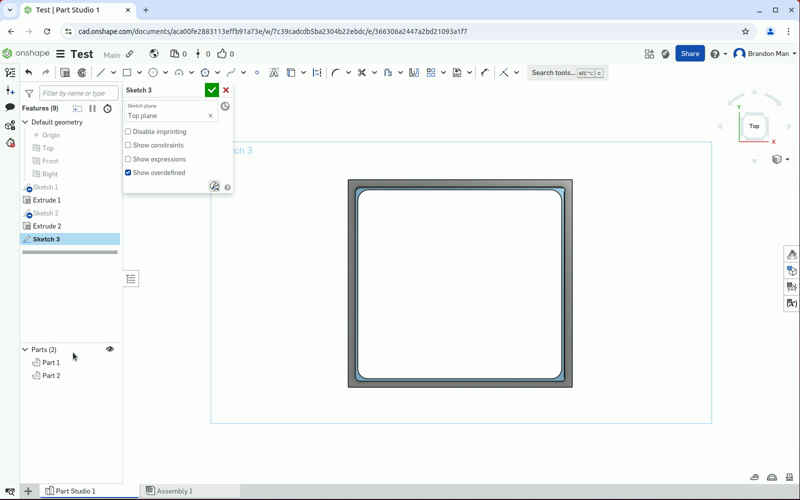
key(y)
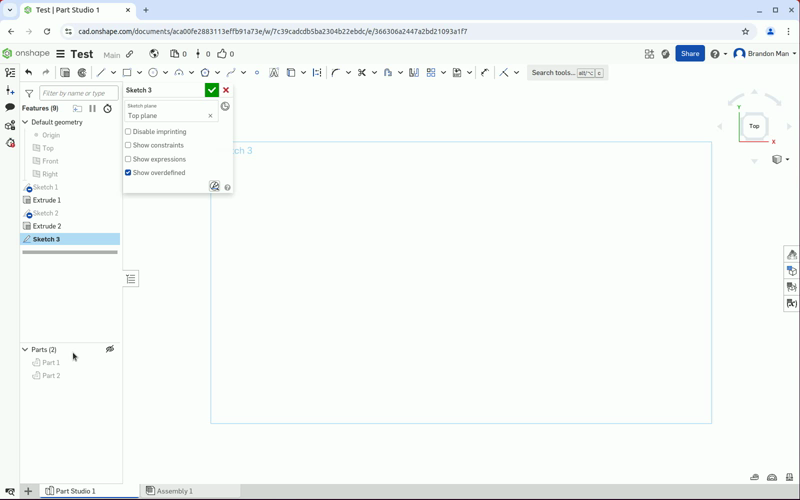
key(a)
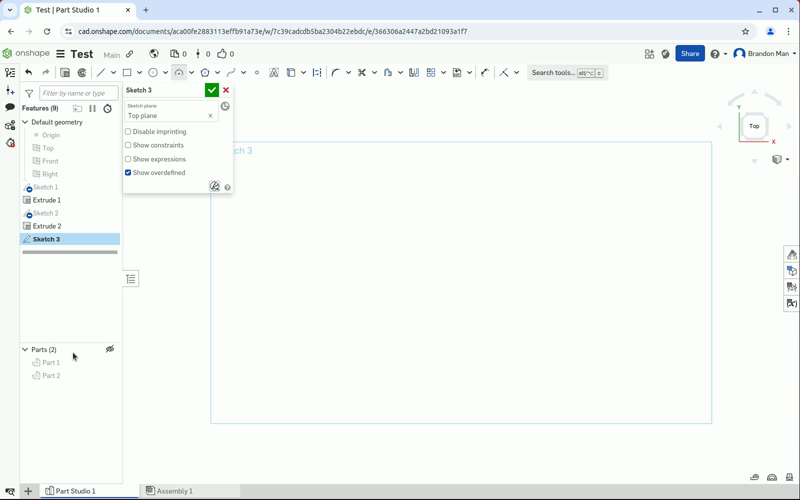
key_down(shift)
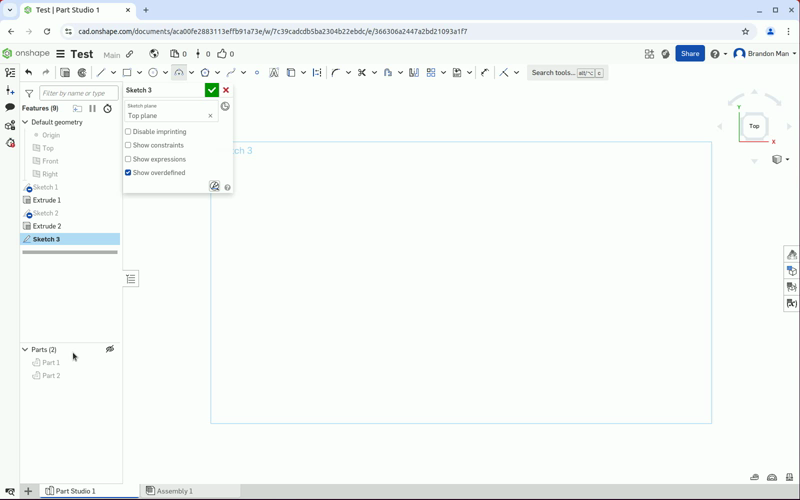
mouse_move(355, 376)
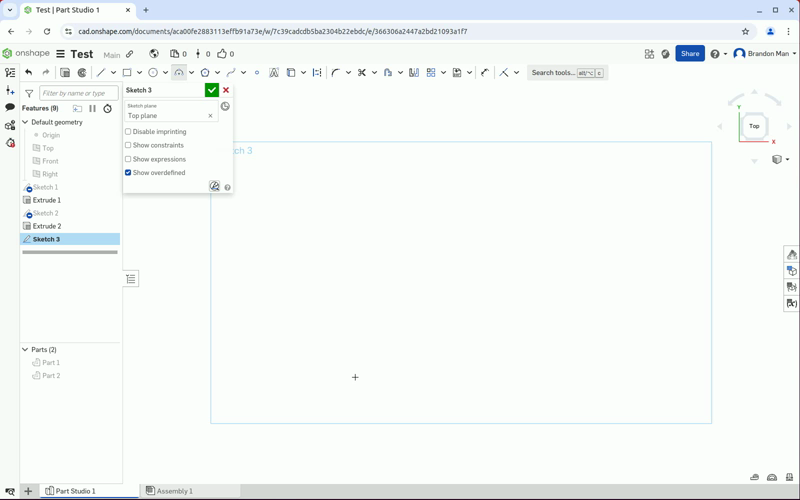
click(355, 376)
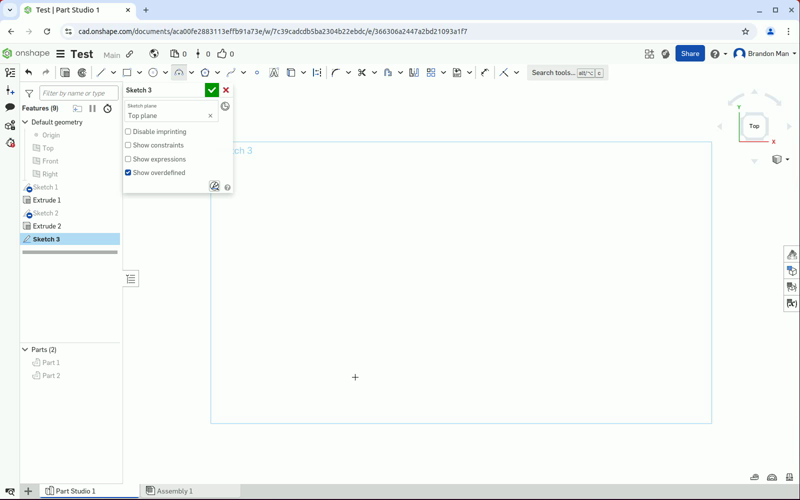
key_up(shift)
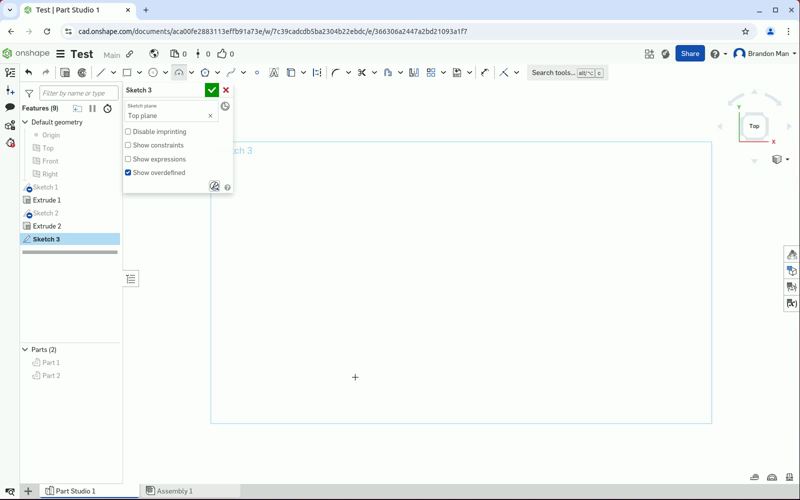
key_down(shift)
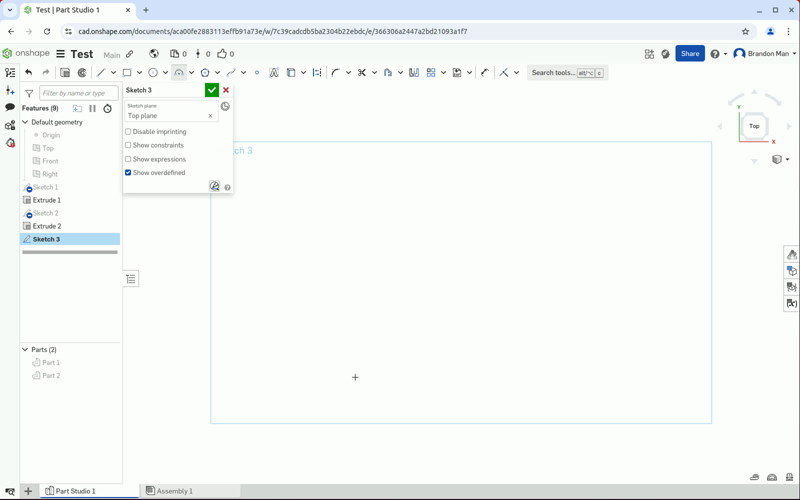
mouse_move(359, 381)
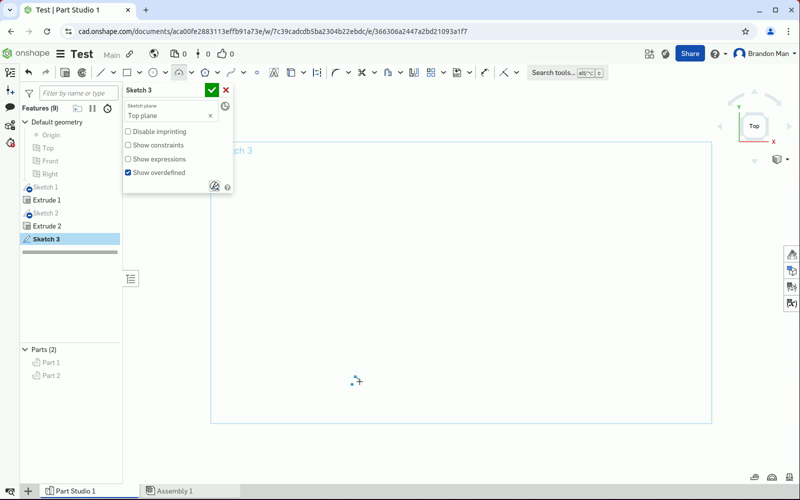
scroll(6)
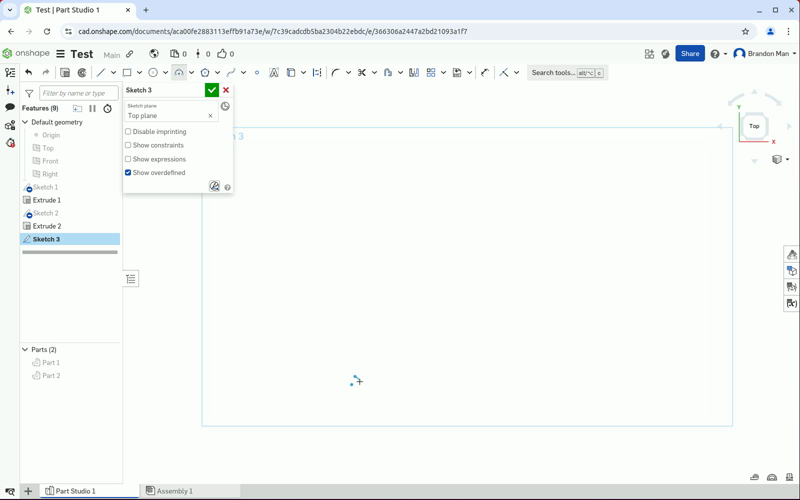
scroll(6)
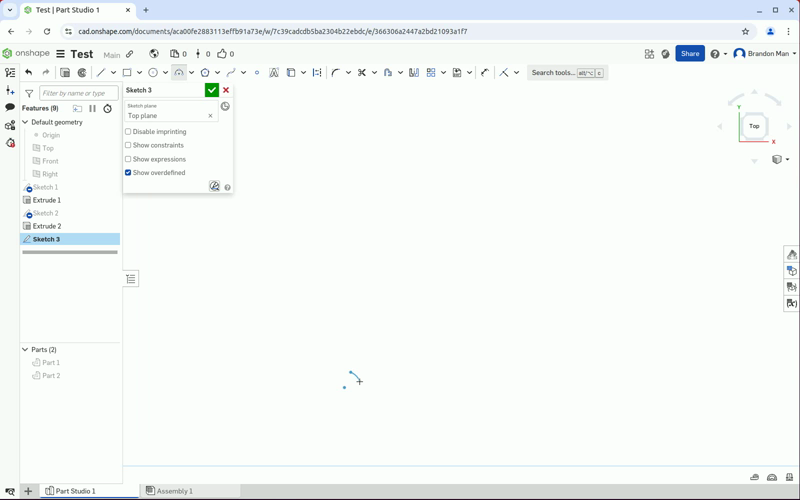
scroll(6)
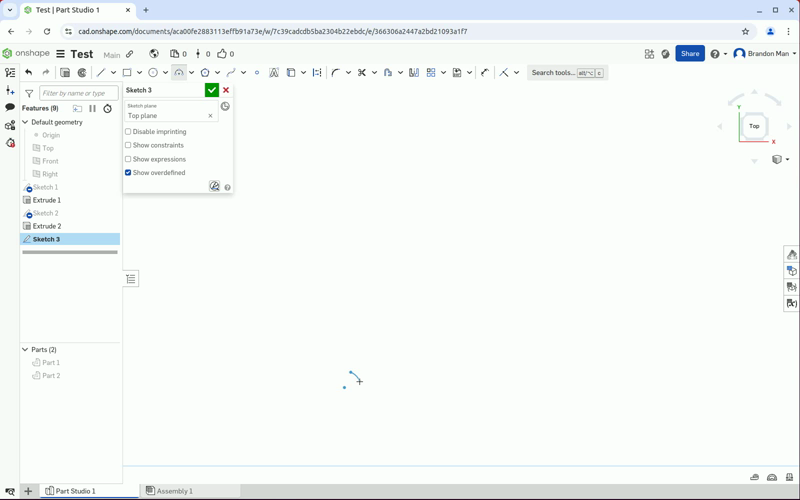
scroll(6)
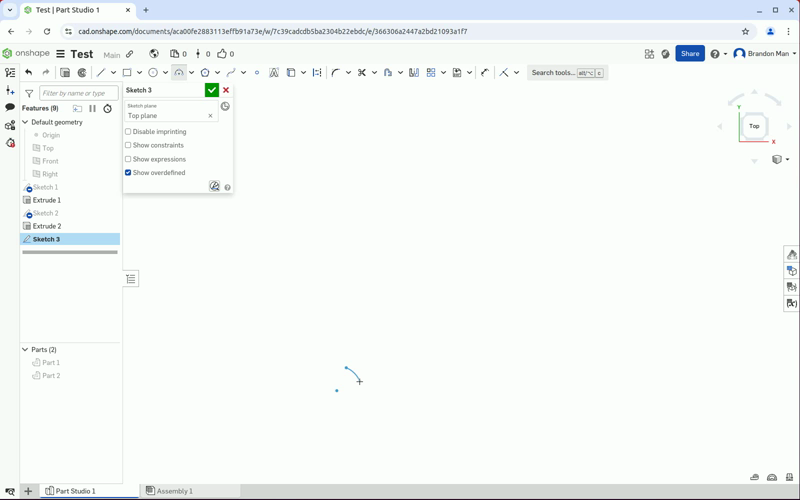
scroll(6)
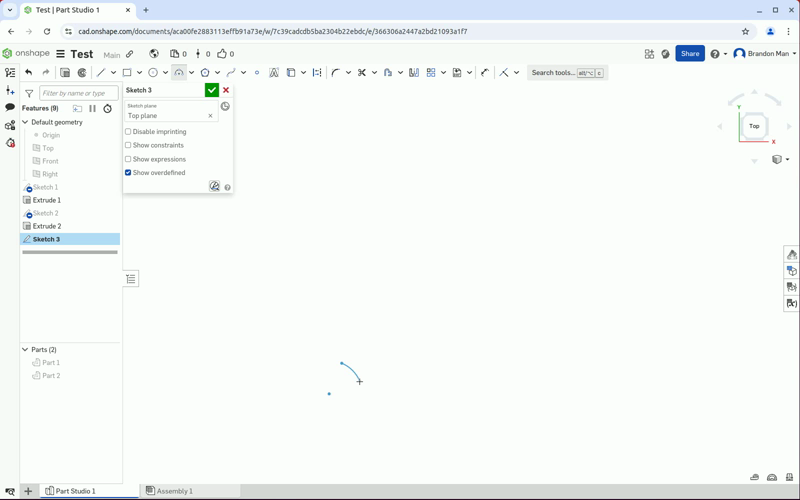
scroll(6)
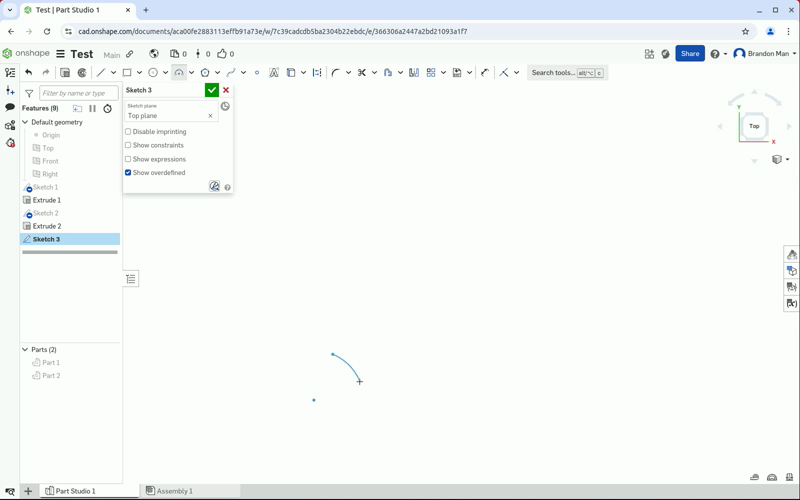
scroll(6)
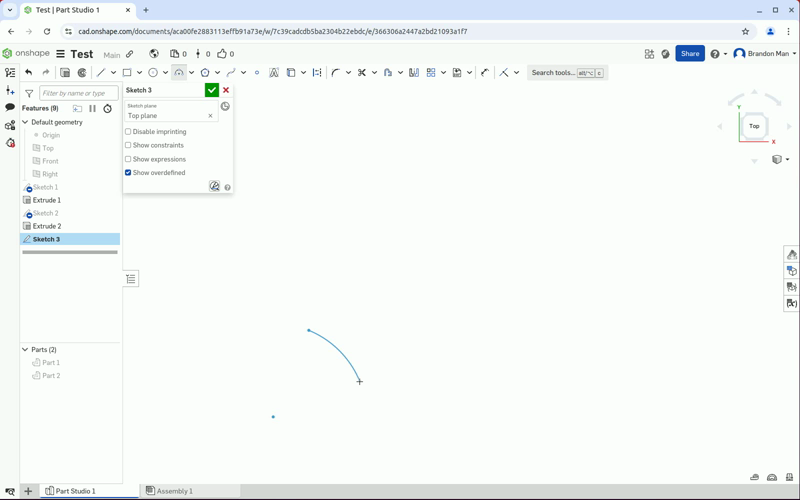
click(359, 381)
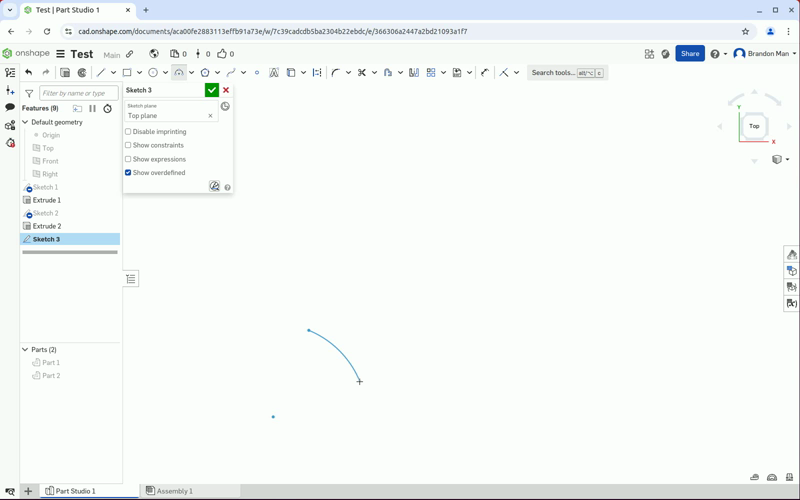
scroll(-6)
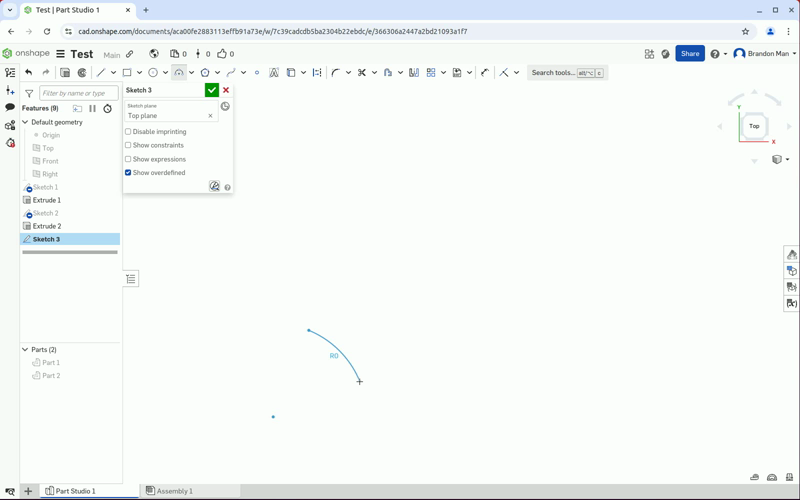
scroll(-6)
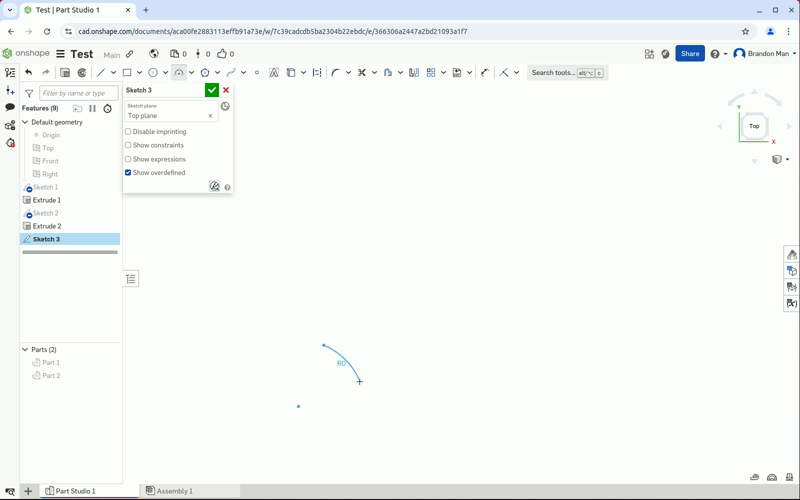
scroll(-6)
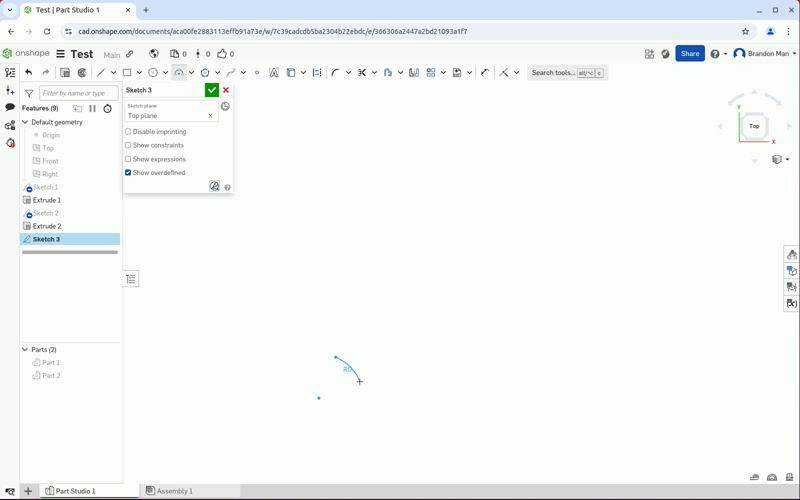
scroll(-6)
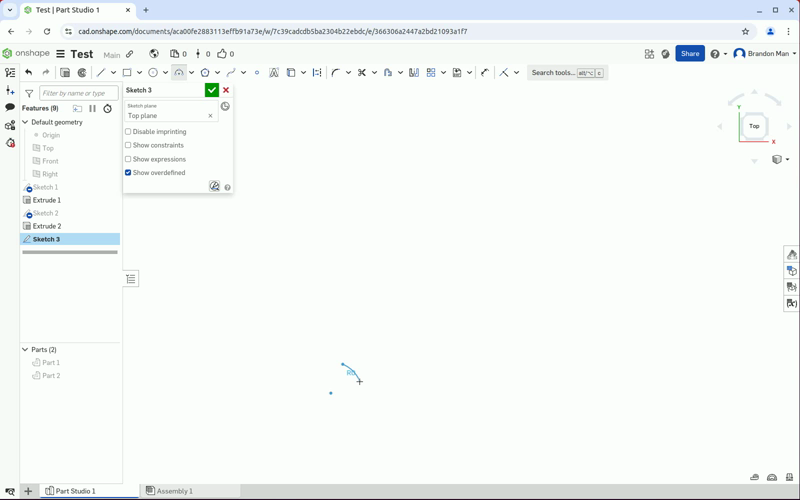
scroll(-6)
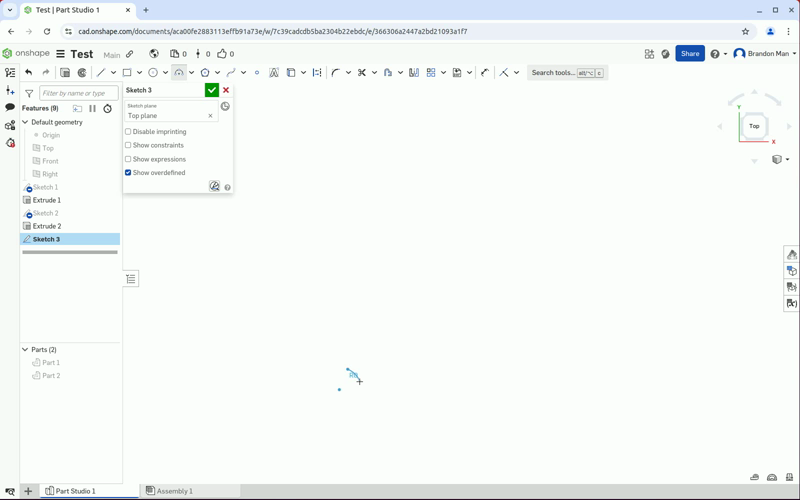
scroll(-6)
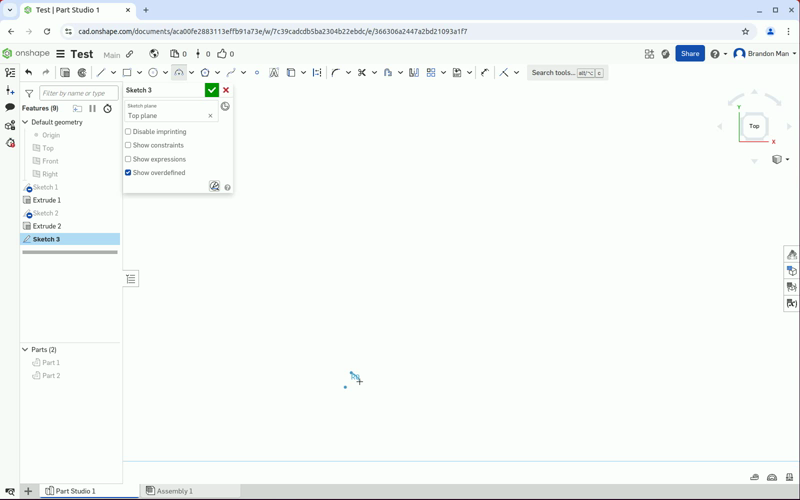
scroll(-6)
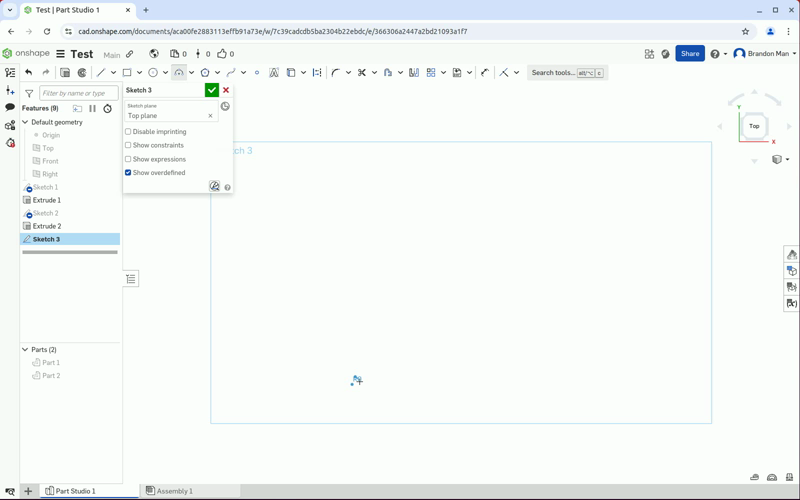
mouse_move(356, 379)
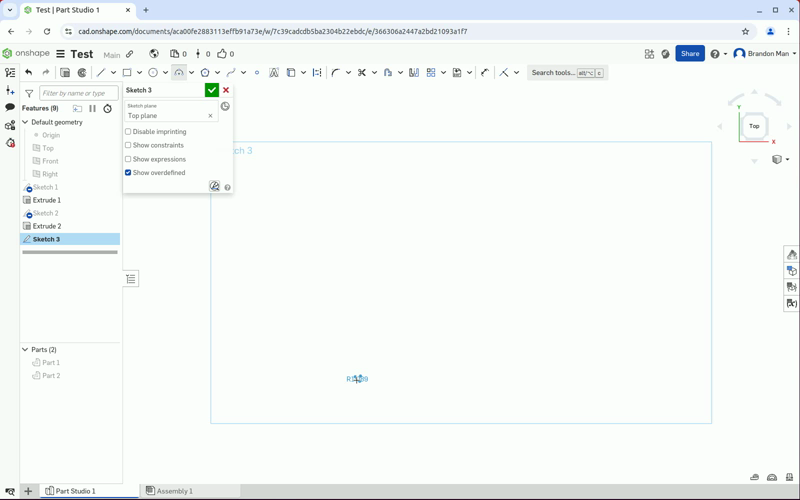
scroll(6)
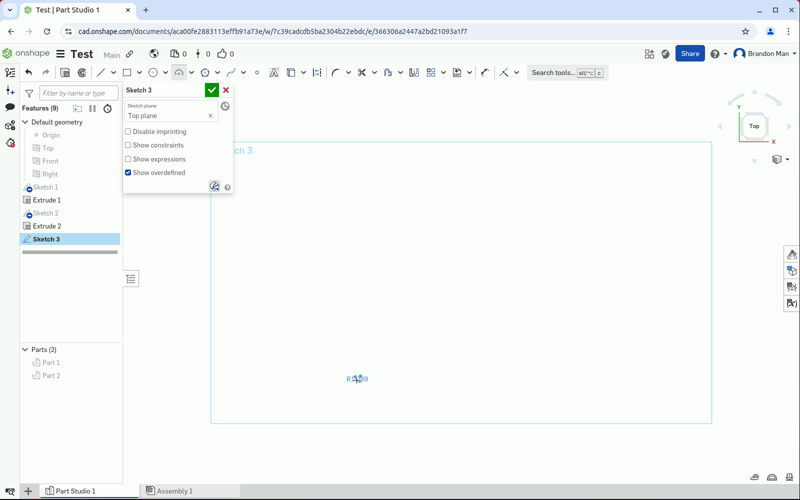
scroll(6)
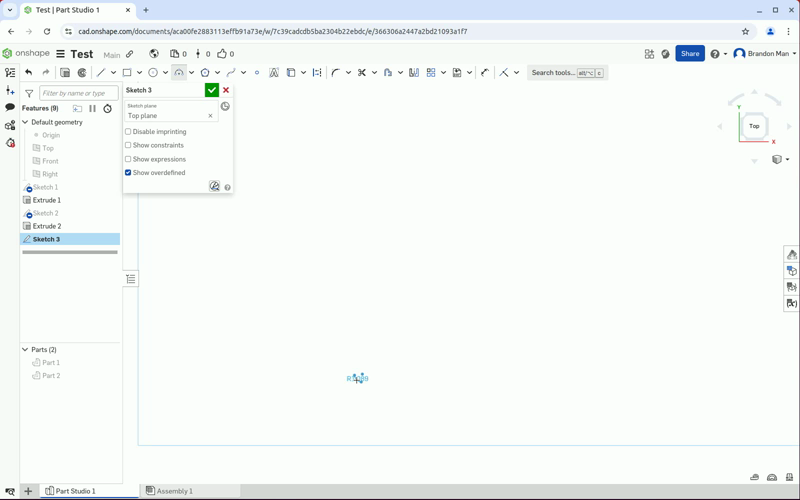
scroll(6)
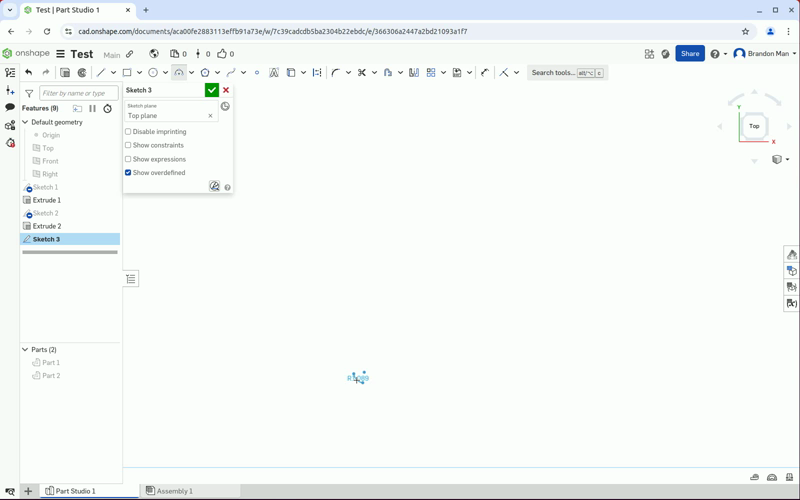
scroll(6)
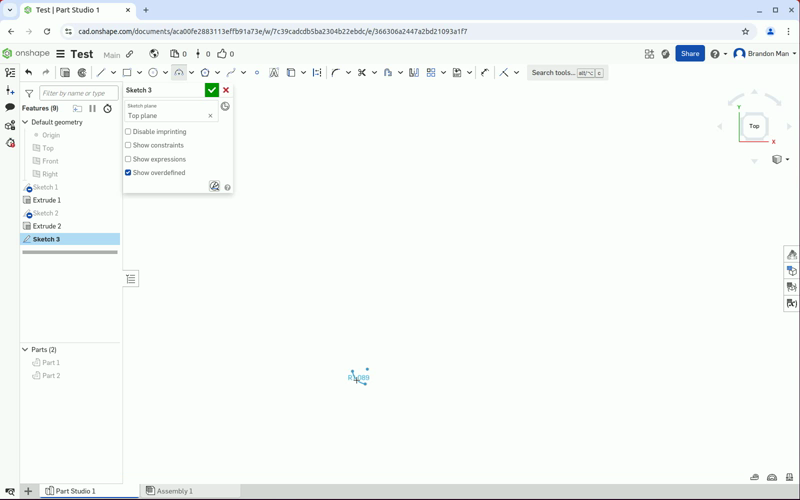
scroll(6)
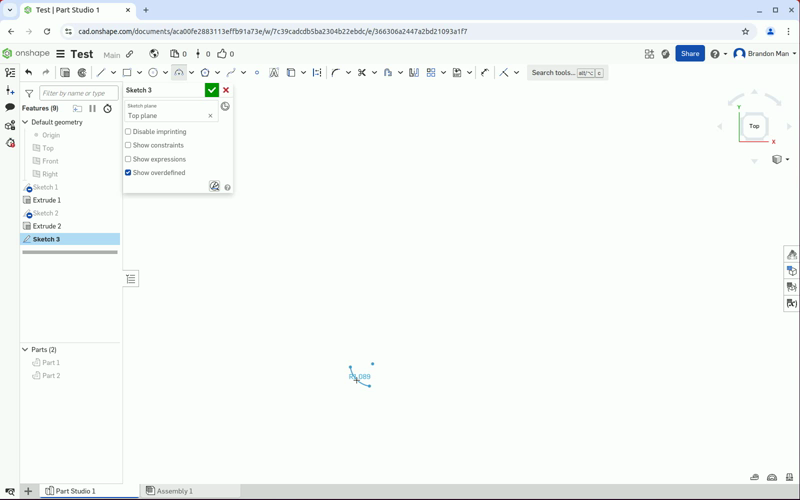
scroll(6)
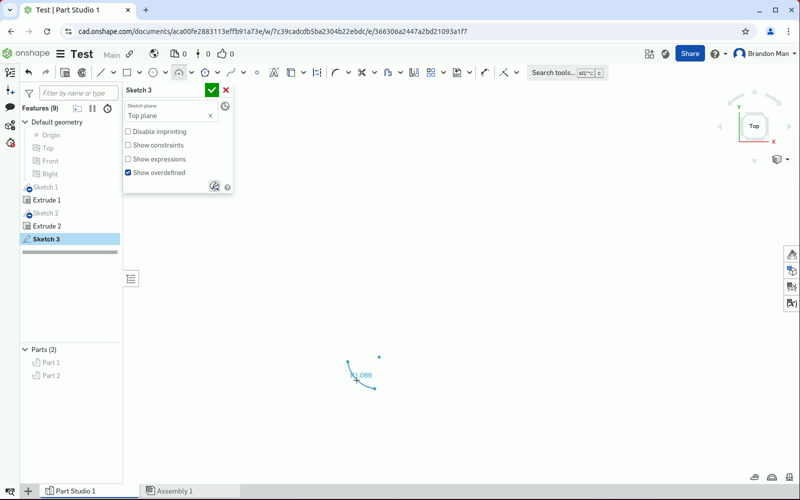
scroll(6)
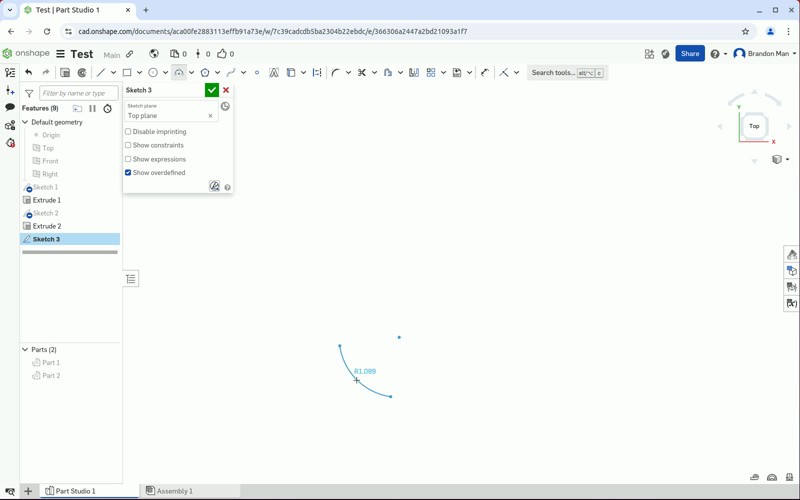
click(356, 379)
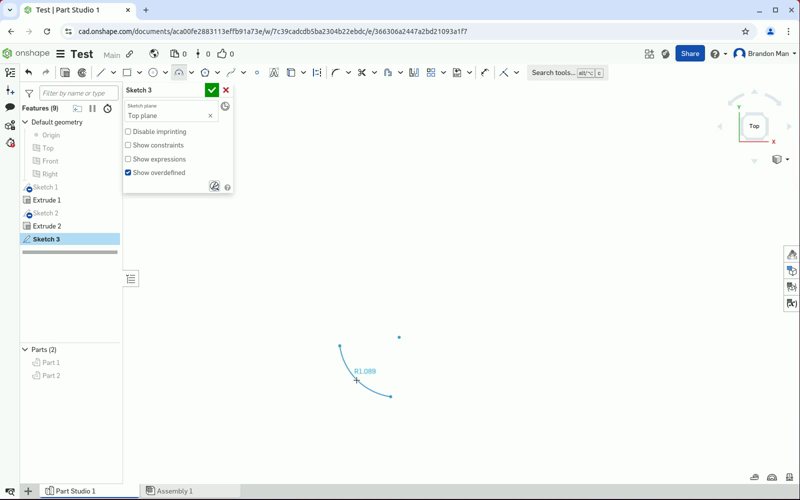
scroll(-6)
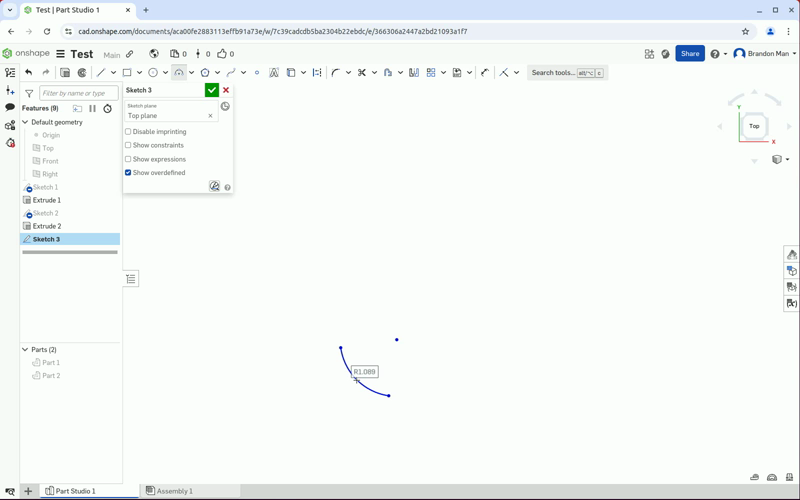
scroll(-6)
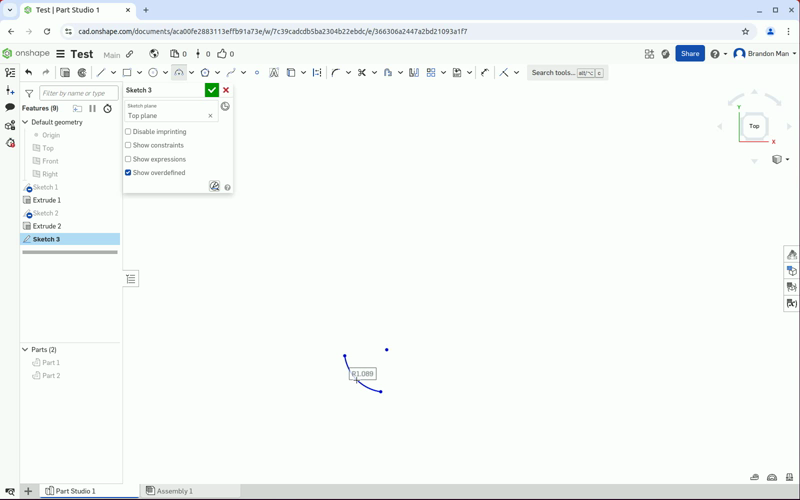
scroll(-6)
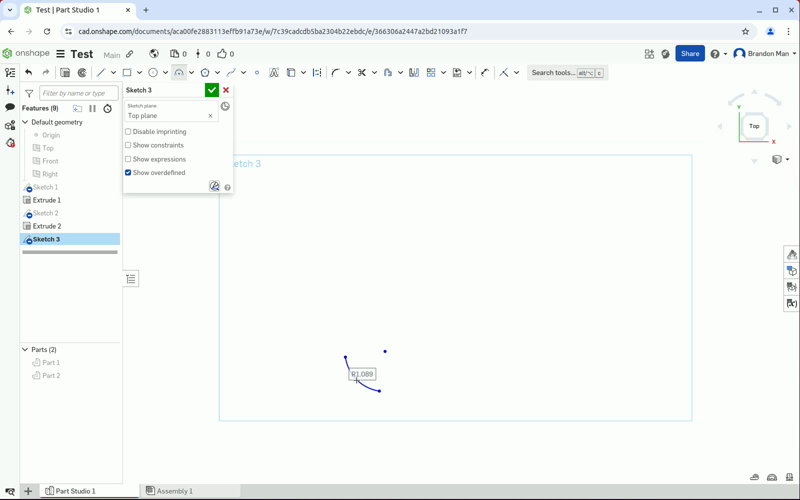
scroll(-6)
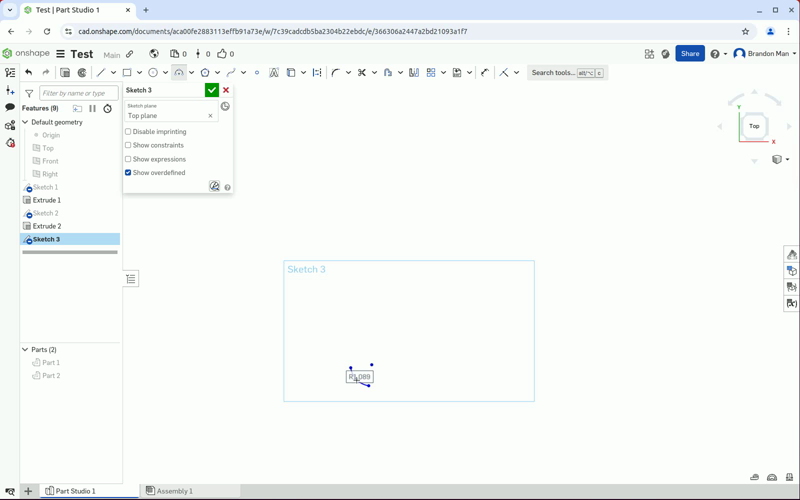
scroll(-6)
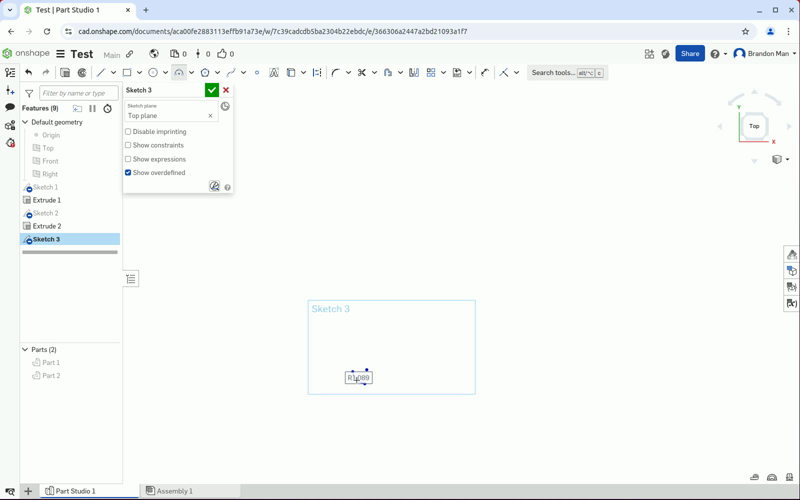
scroll(-6)
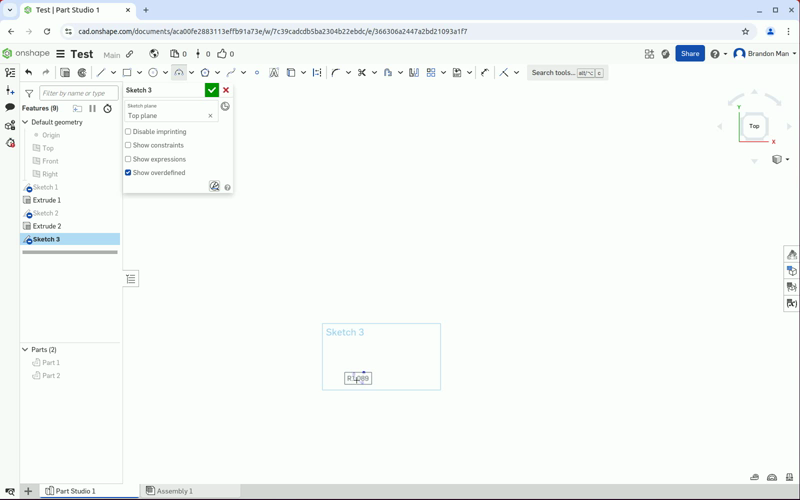
scroll(-6)
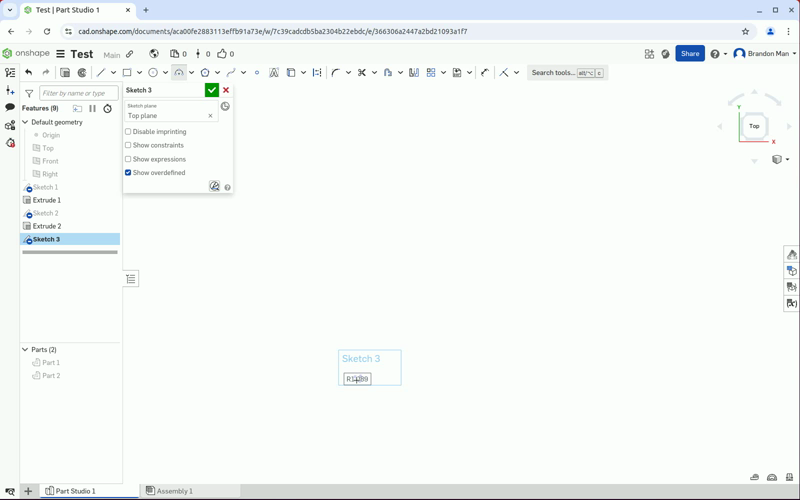
key_up(shift)
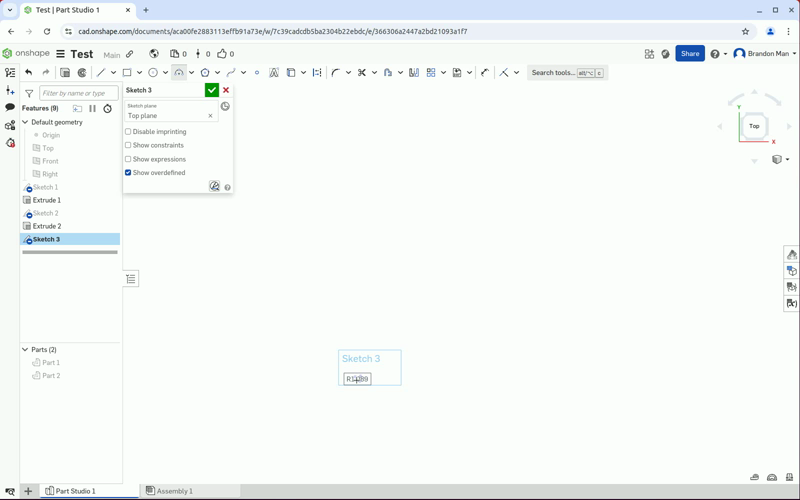
key(esc)
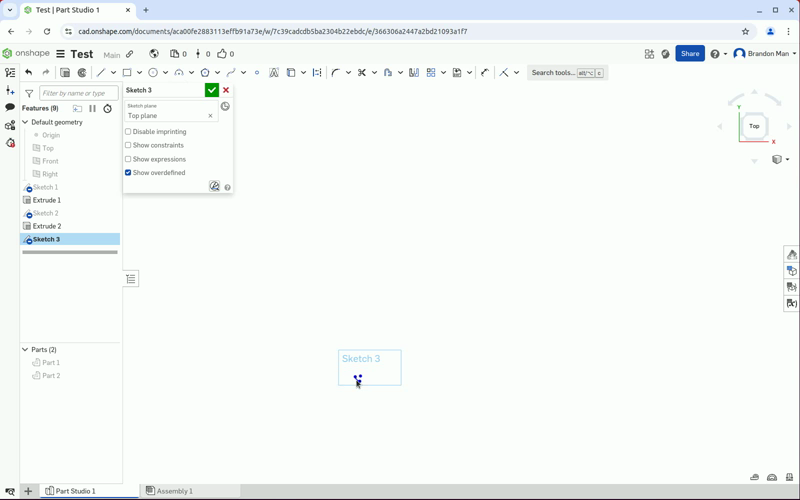
key(l)
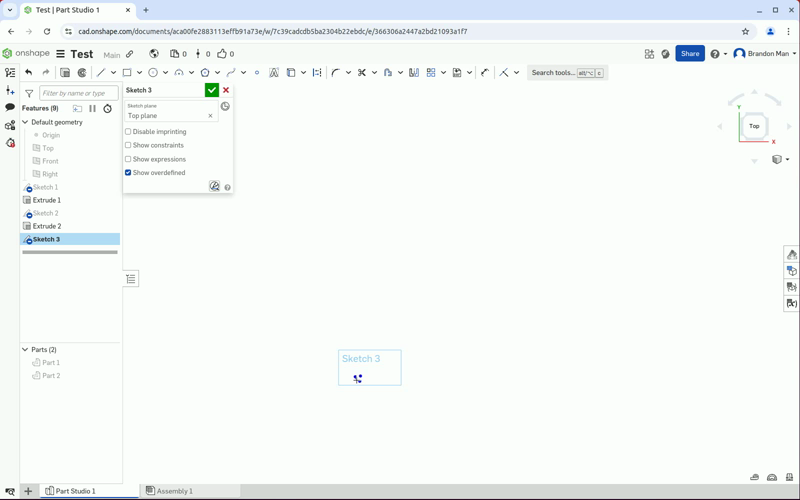
mouse_move(359, 381)
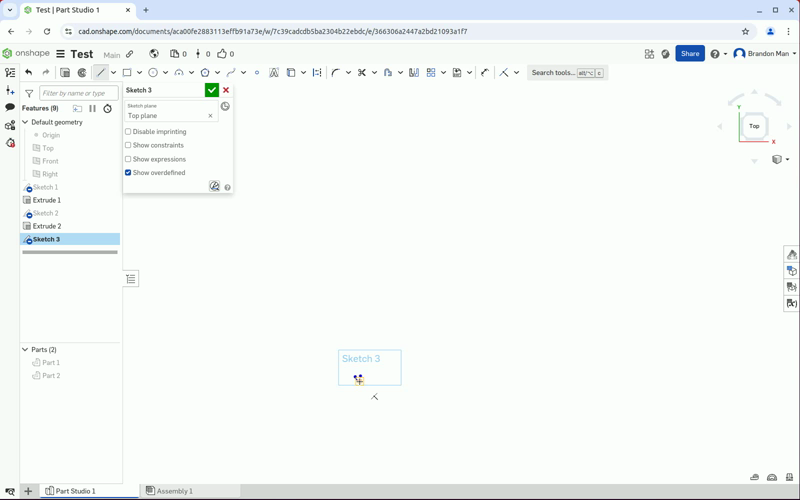
scroll(6)
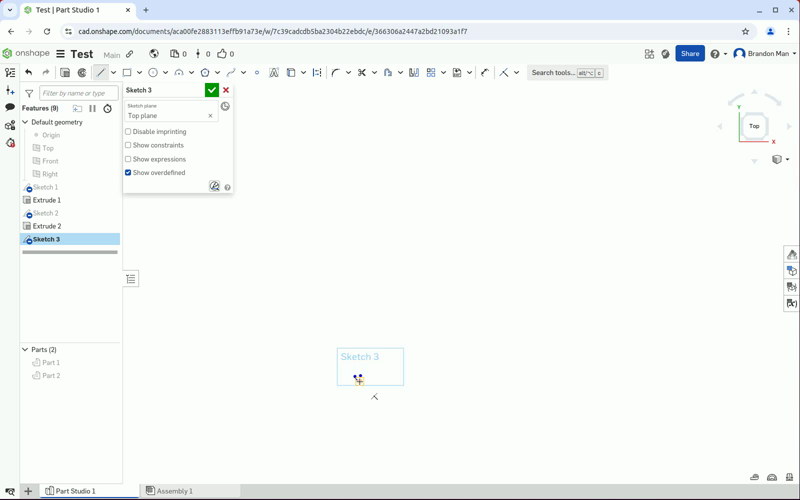
scroll(6)
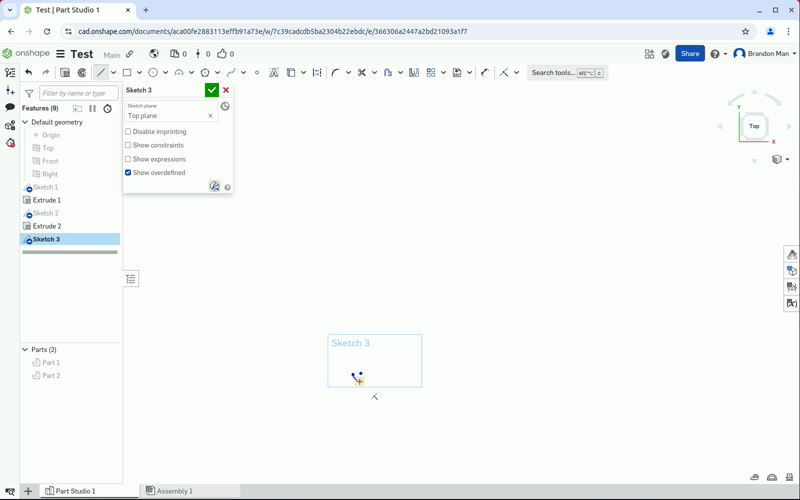
scroll(6)
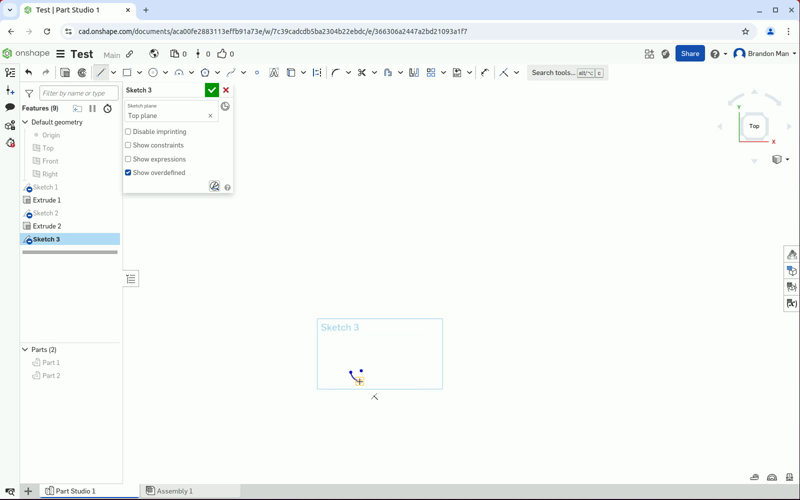
scroll(6)
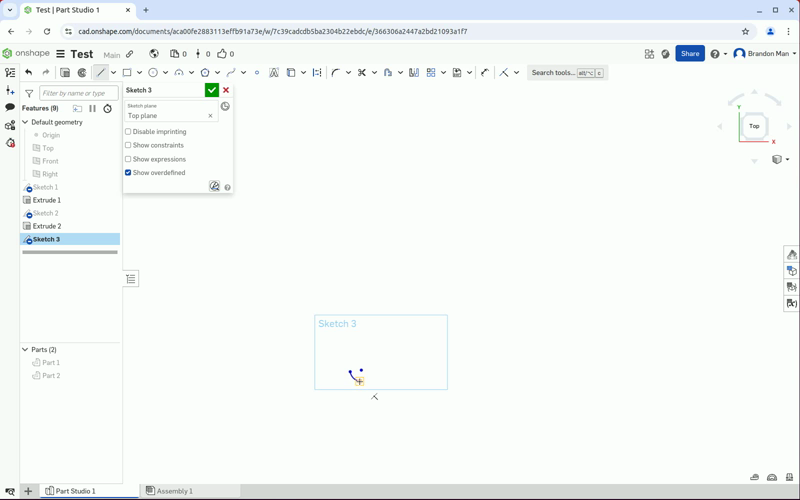
scroll(6)
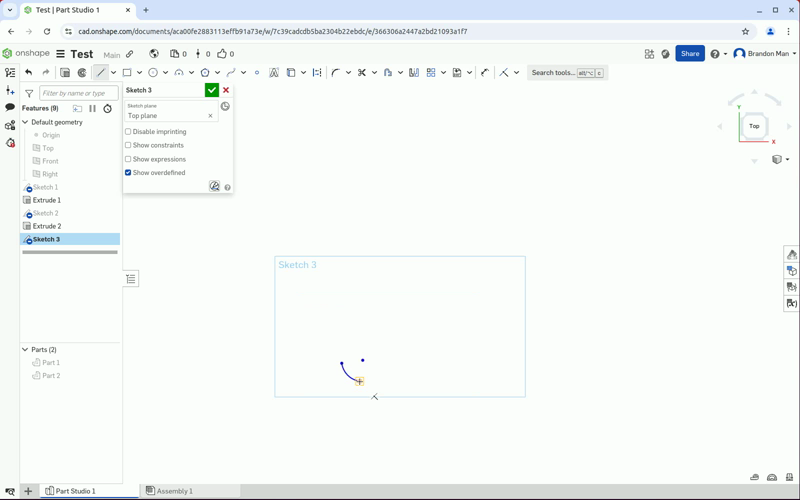
scroll(6)
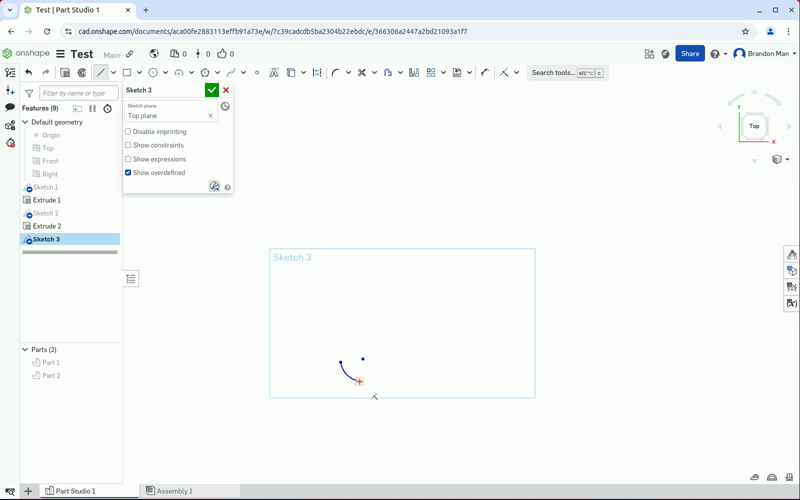
scroll(6)
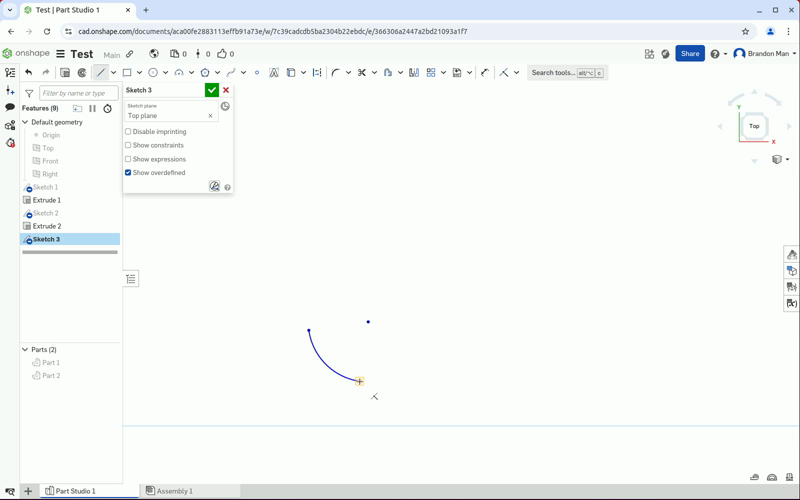
click(359, 381)
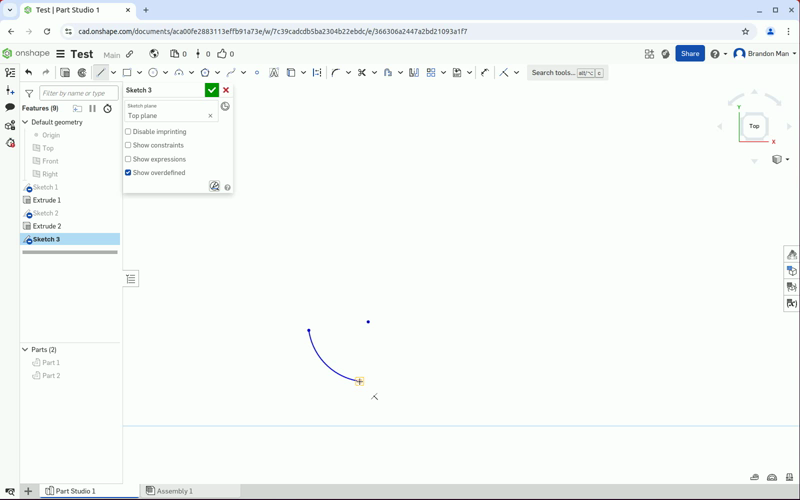
scroll(-6)
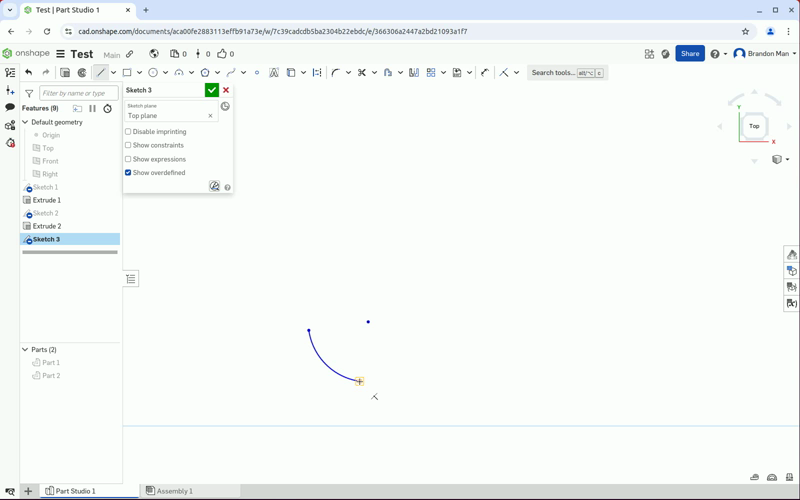
scroll(-6)
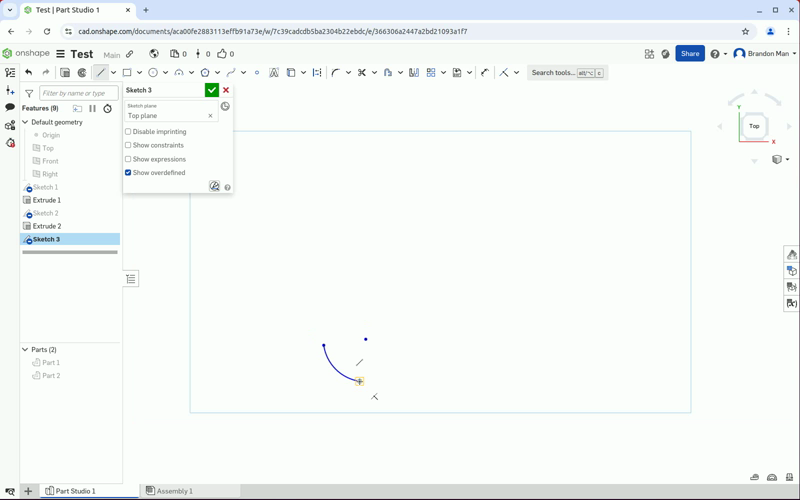
scroll(-6)
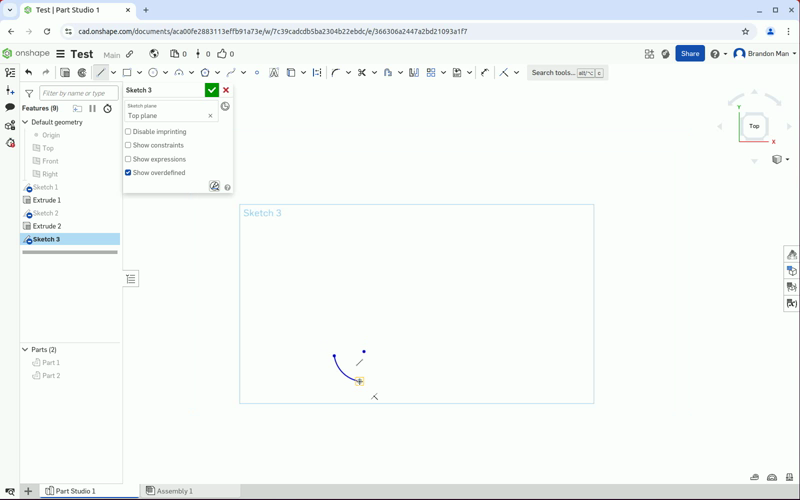
scroll(-6)
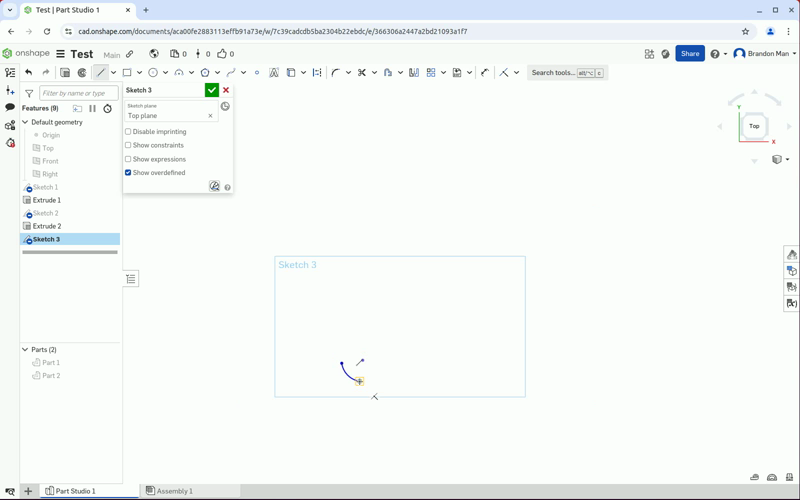
scroll(-6)
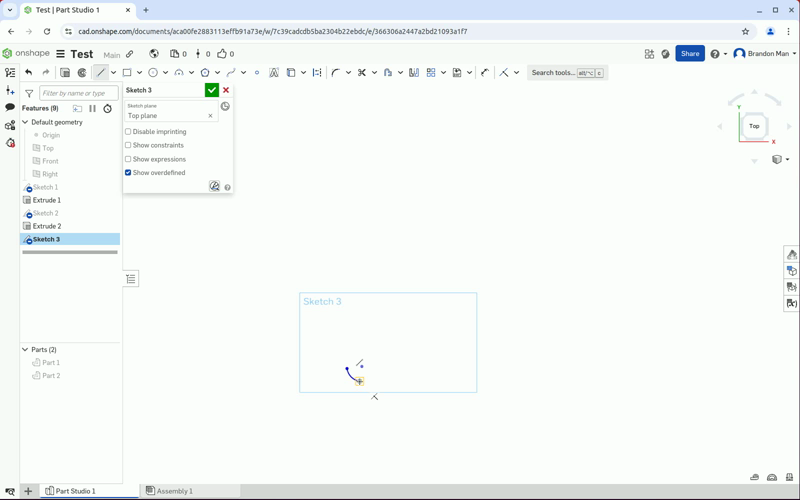
scroll(-6)
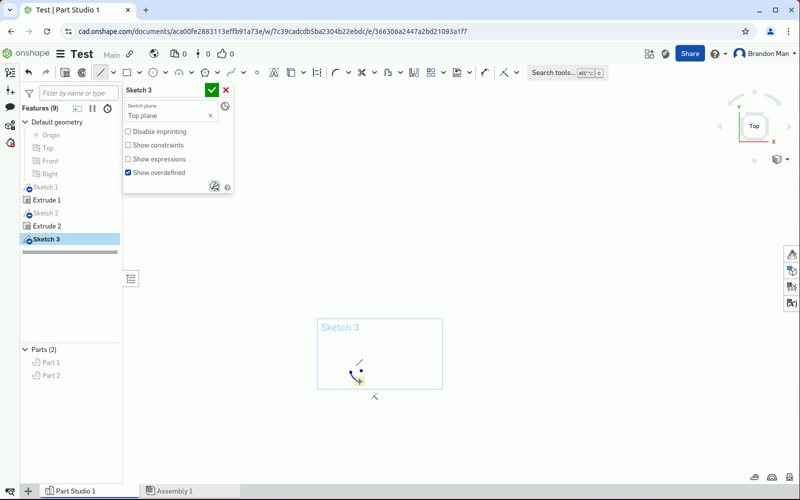
scroll(-6)
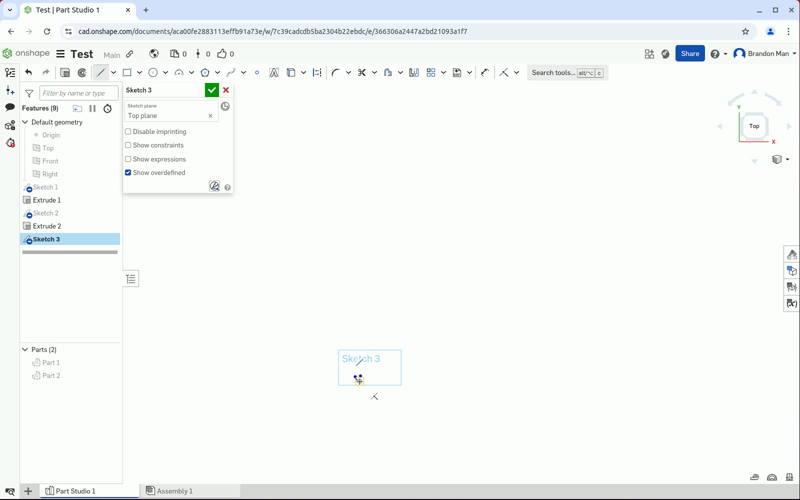
key_down(shift)
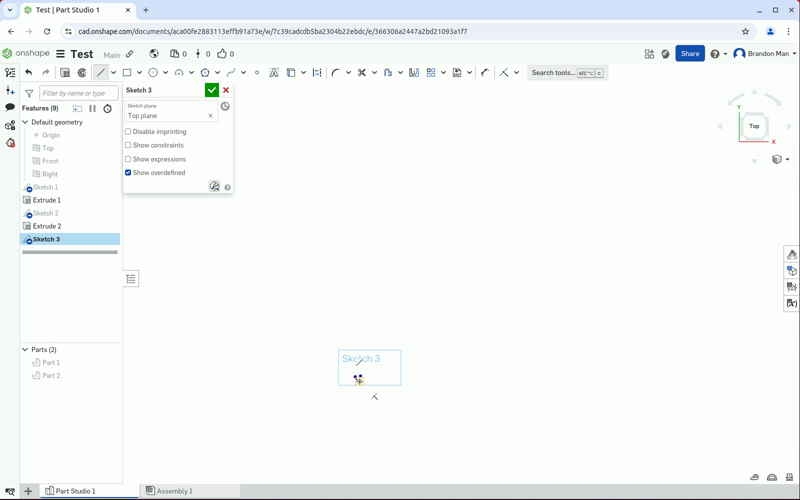
mouse_move(561, 381)
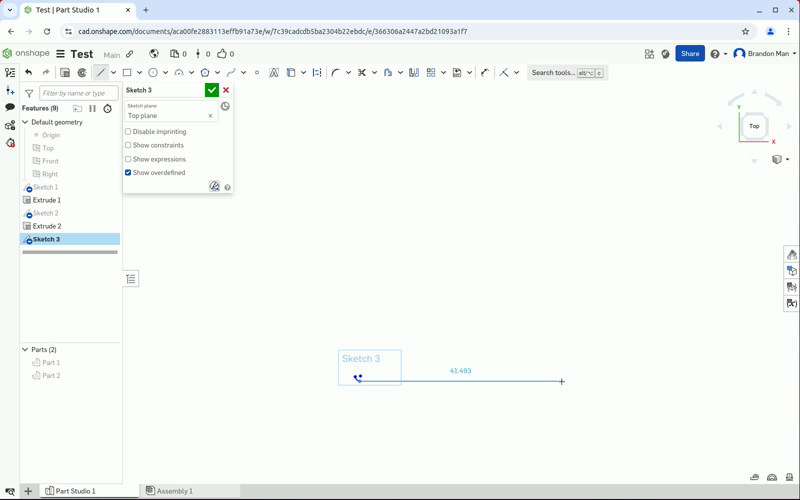
click(561, 381)
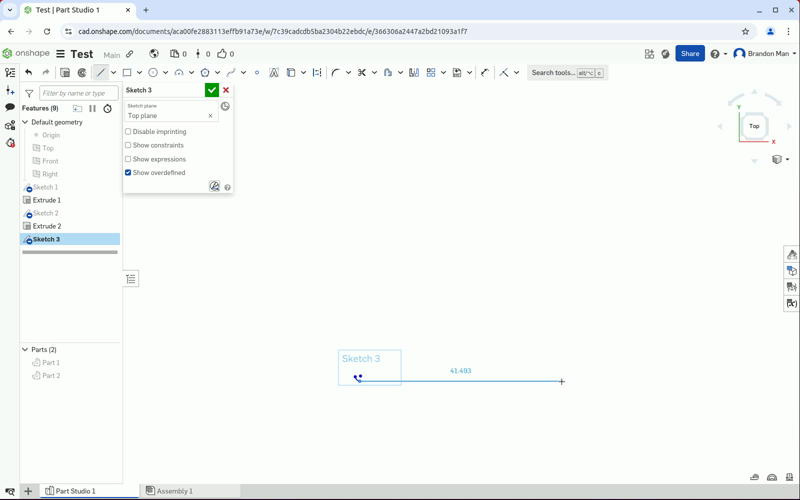
key_up(shift)
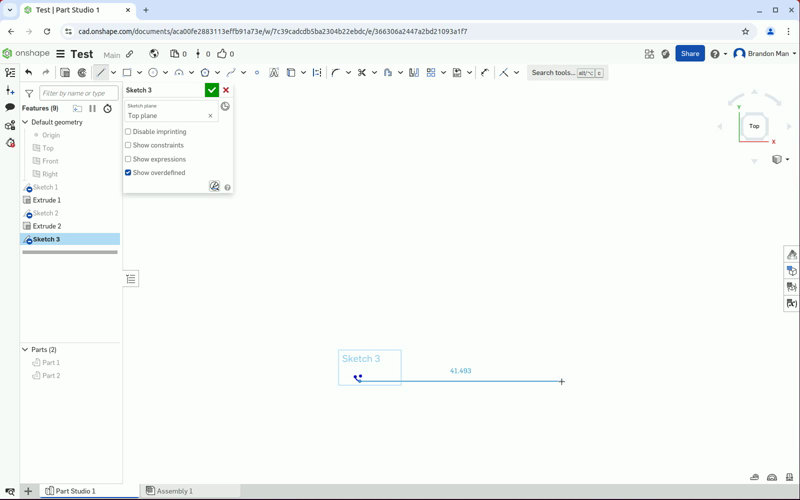
key(esc)
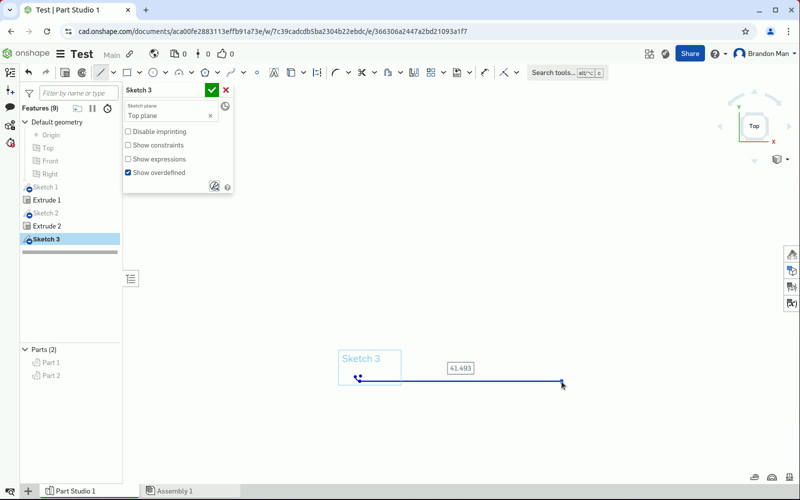
key(a)
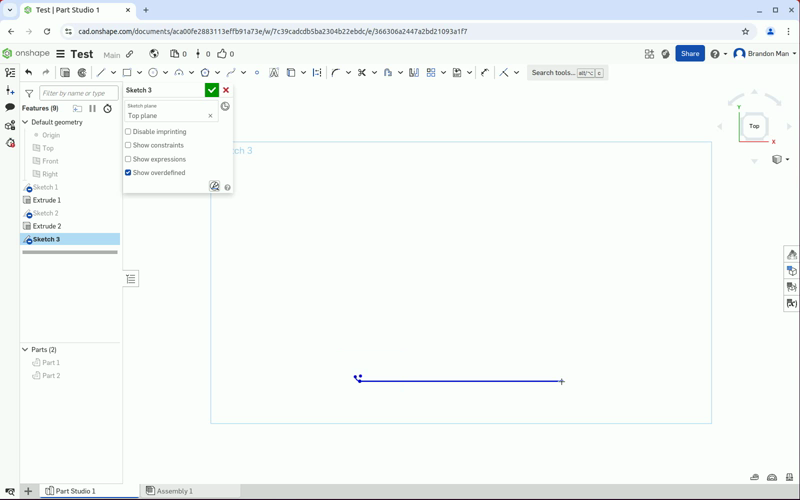
mouse_move(561, 381)
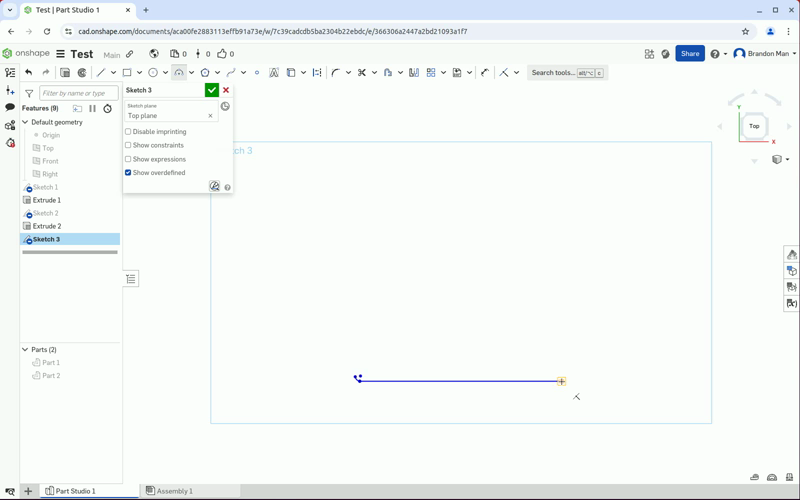
click(561, 381)
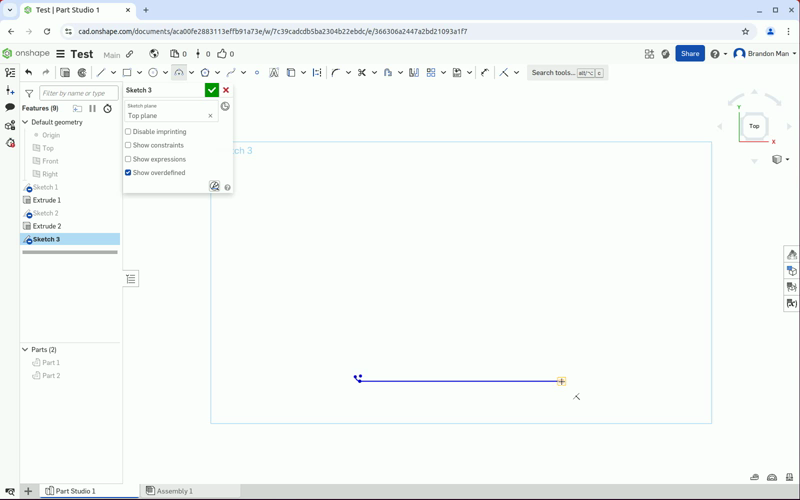
key_down(shift)
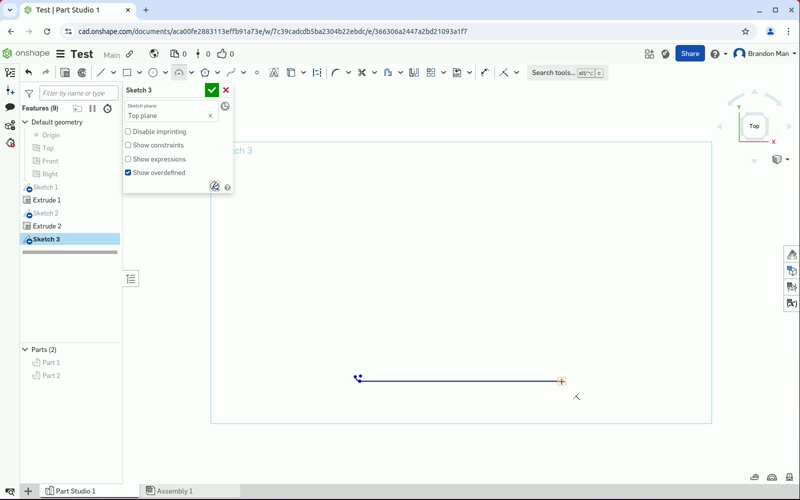
mouse_move(564, 376)
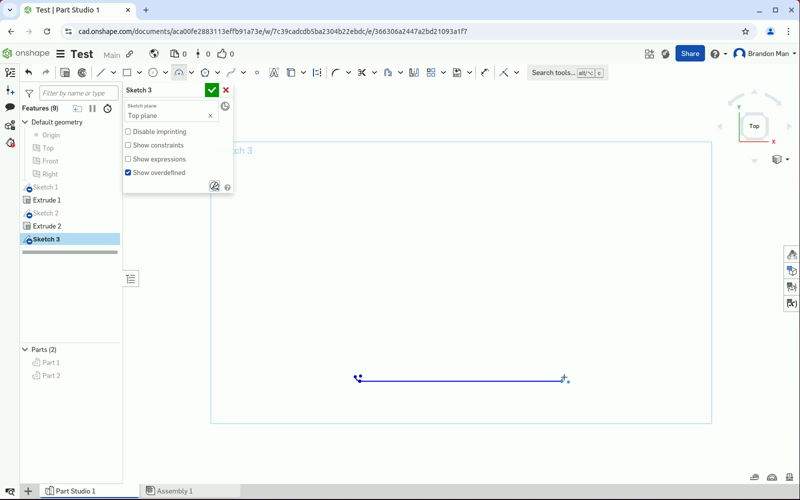
scroll(6)
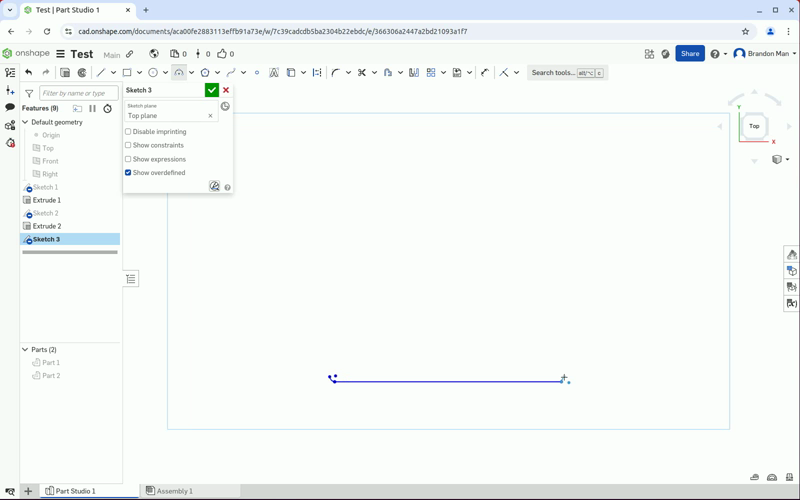
scroll(6)
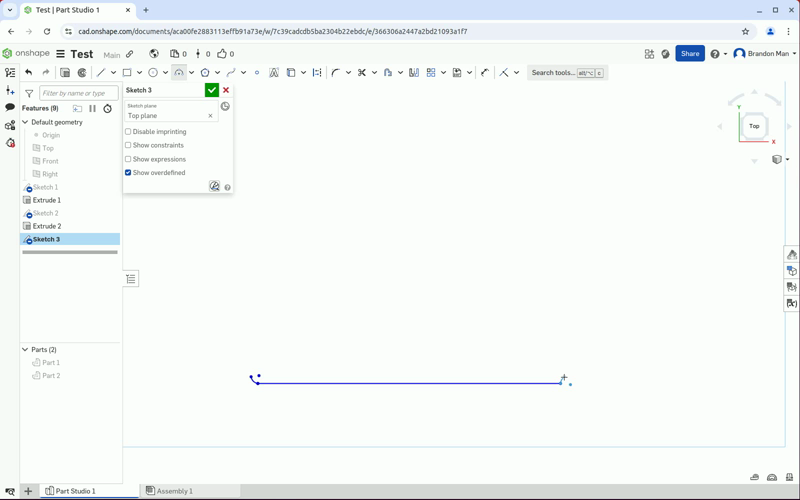
scroll(6)
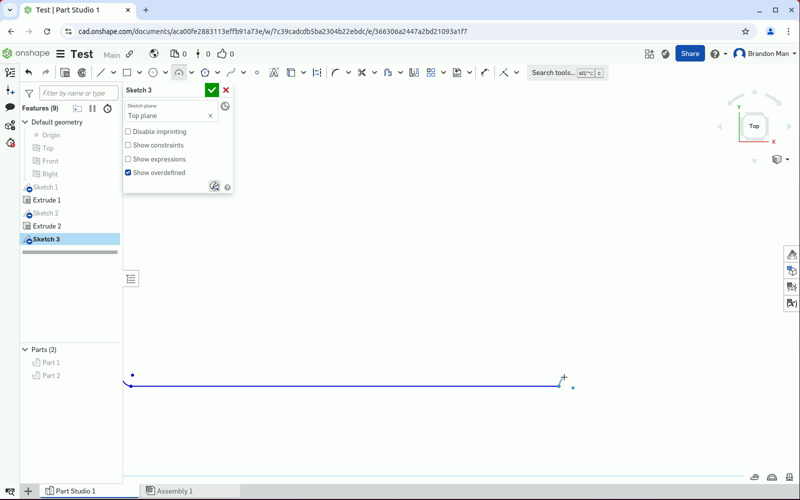
scroll(6)
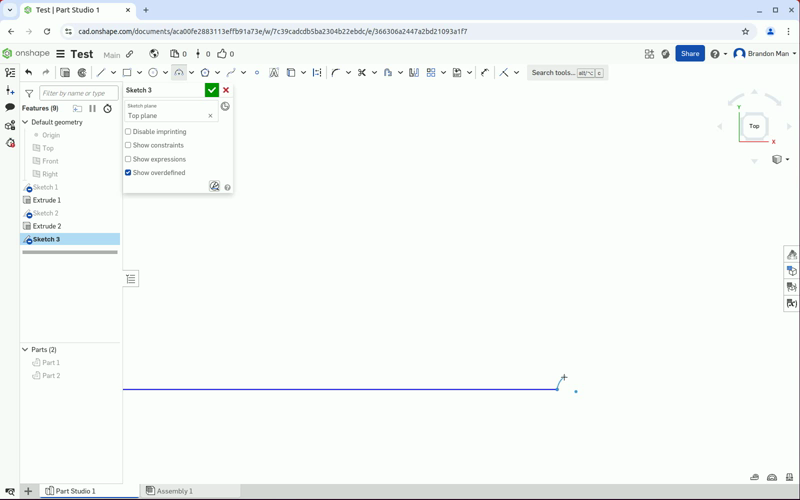
scroll(6)
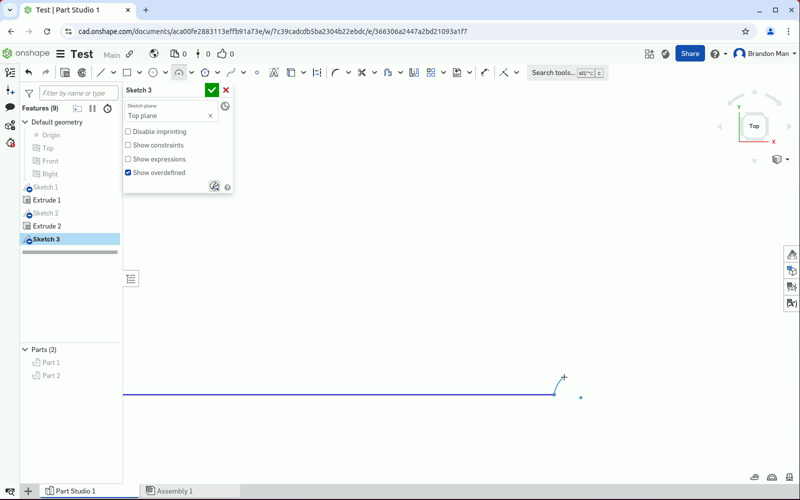
scroll(6)
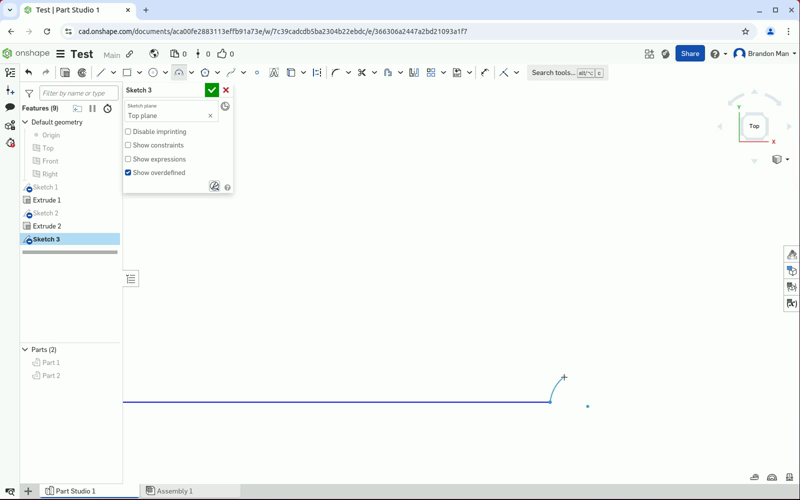
scroll(6)
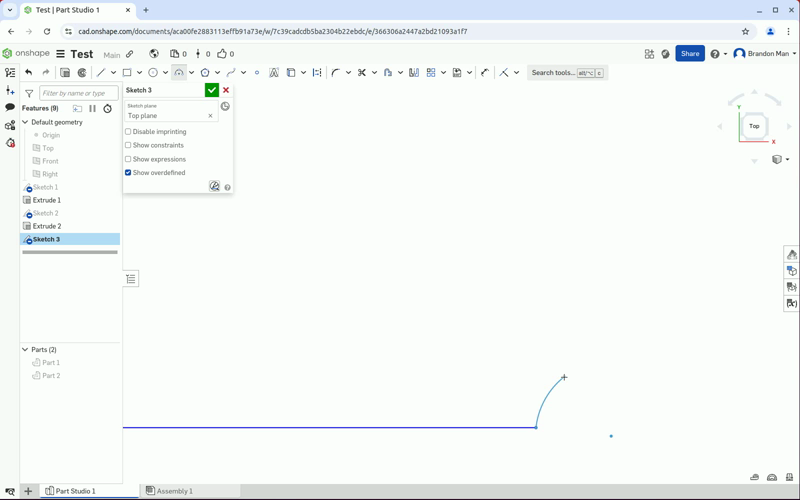
click(564, 376)
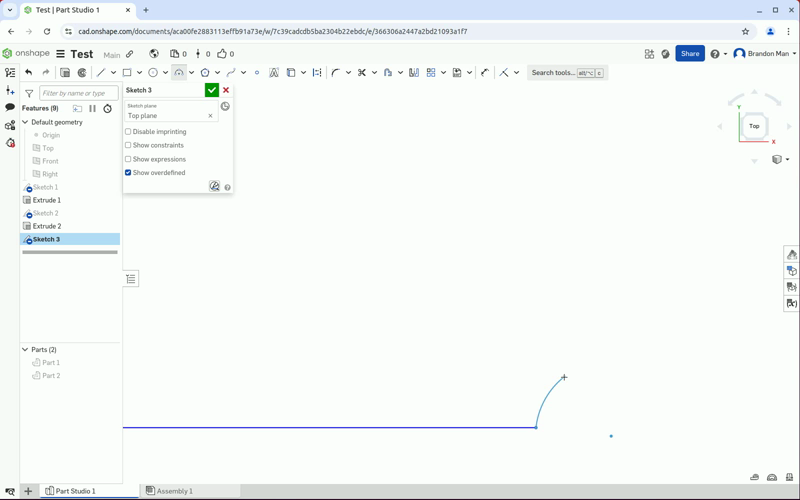
scroll(-6)
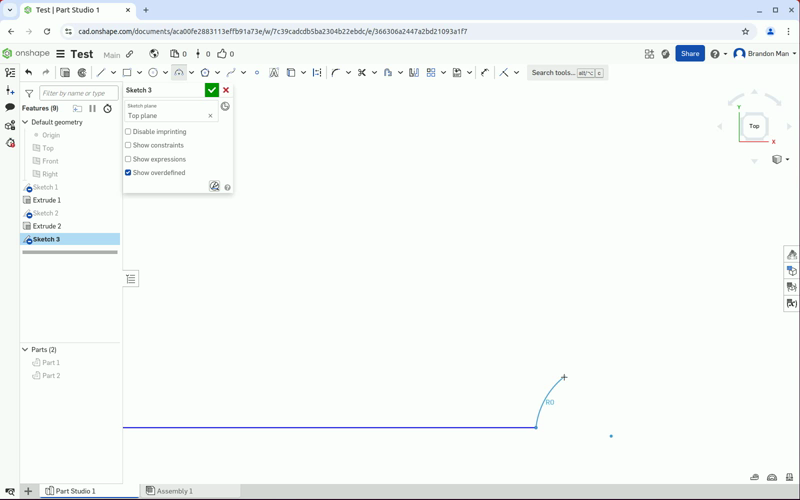
scroll(-6)
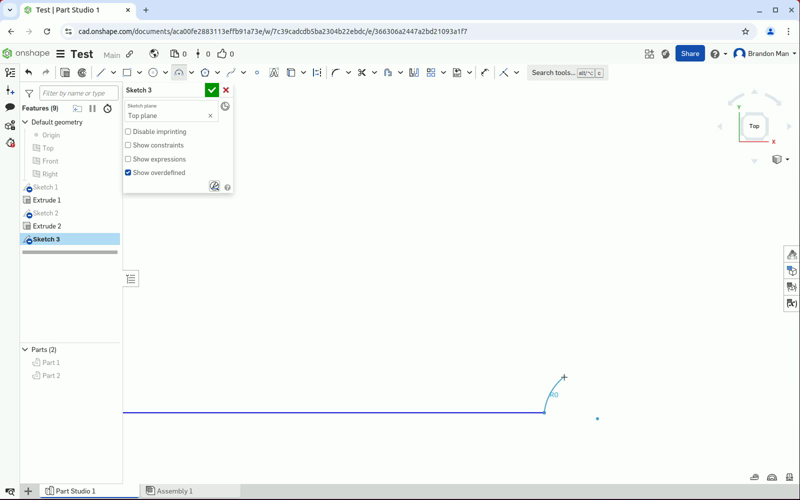
scroll(-6)
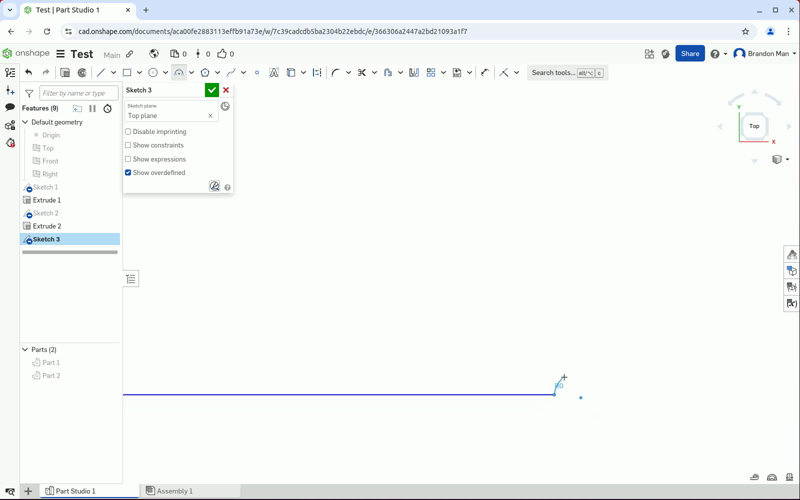
scroll(-6)
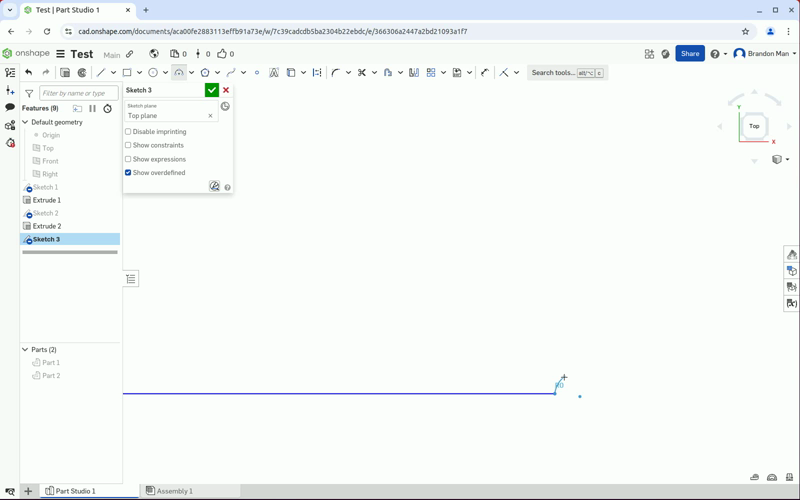
scroll(-6)
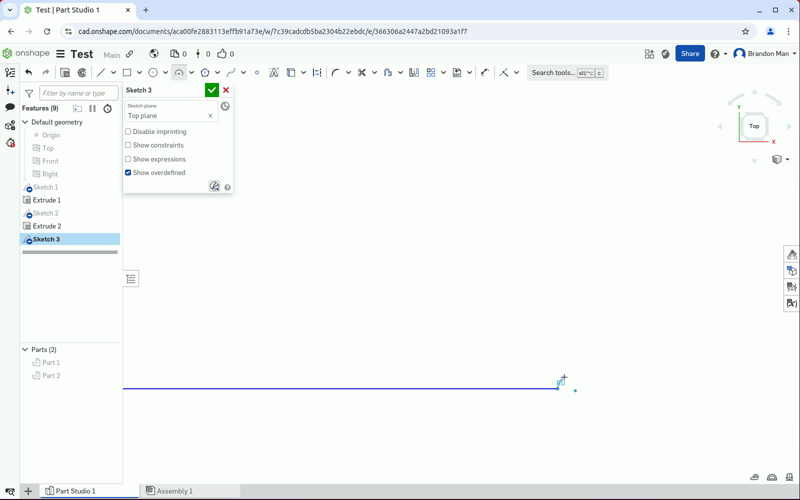
scroll(-6)
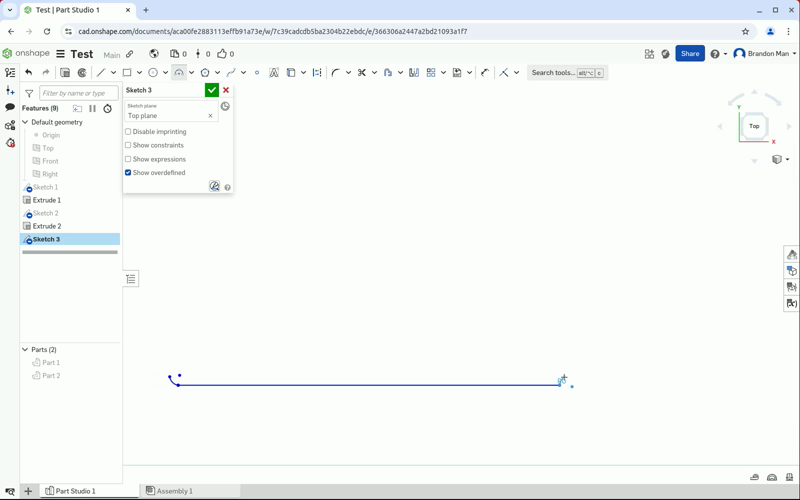
scroll(-6)
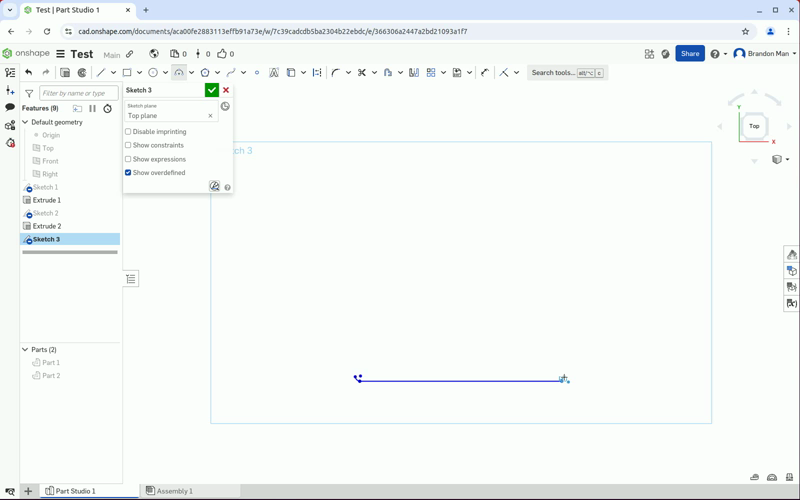
mouse_move(564, 379)
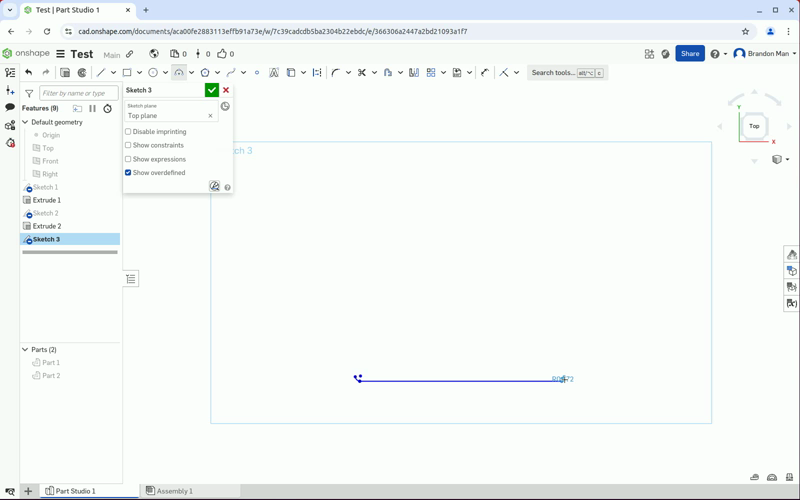
scroll(6)
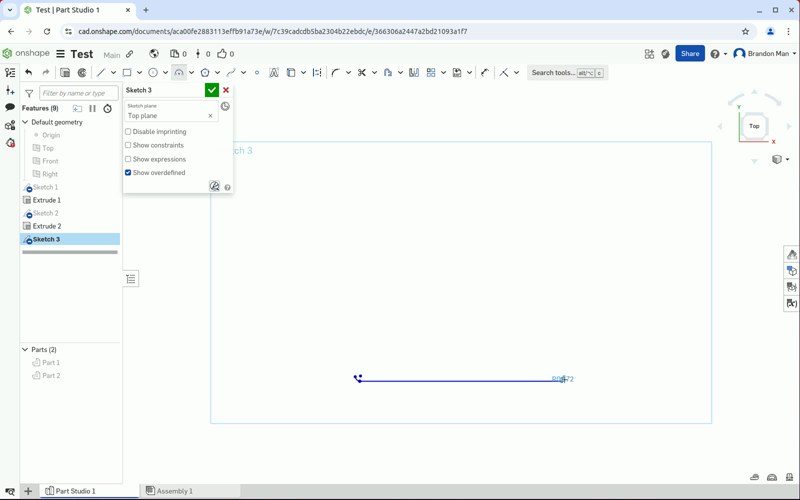
scroll(6)
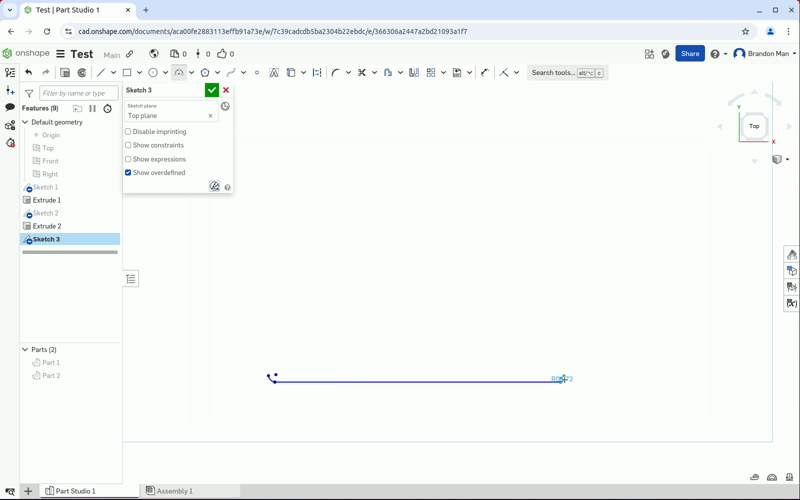
scroll(6)
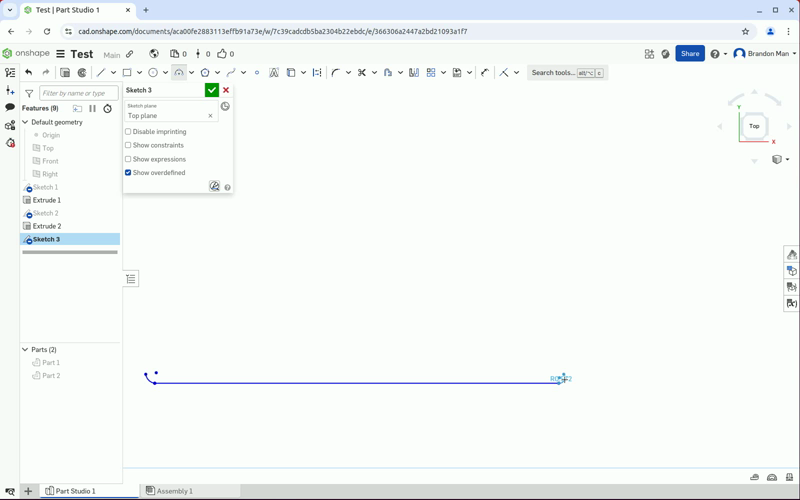
scroll(6)
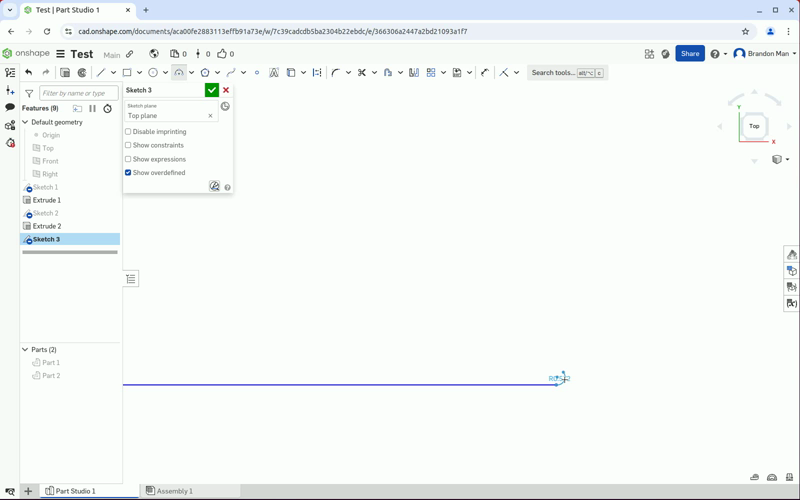
scroll(6)
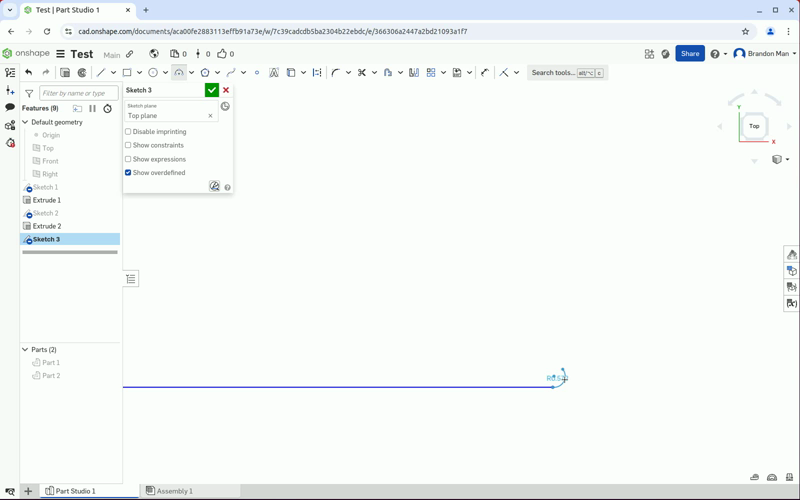
scroll(6)
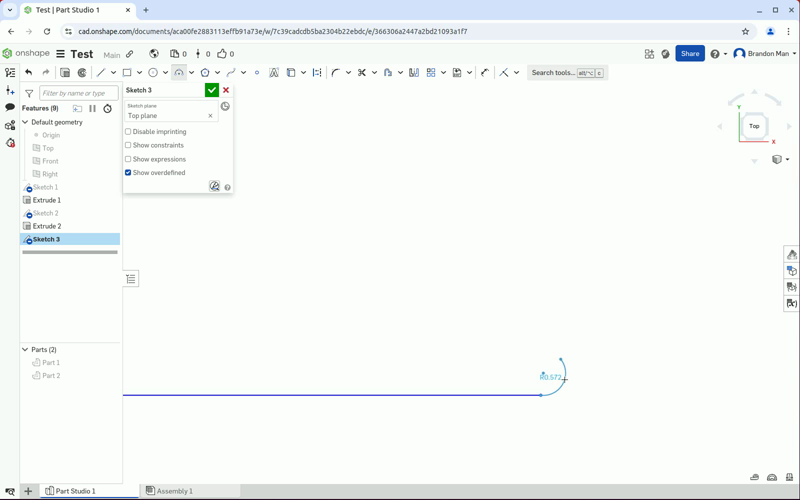
scroll(6)
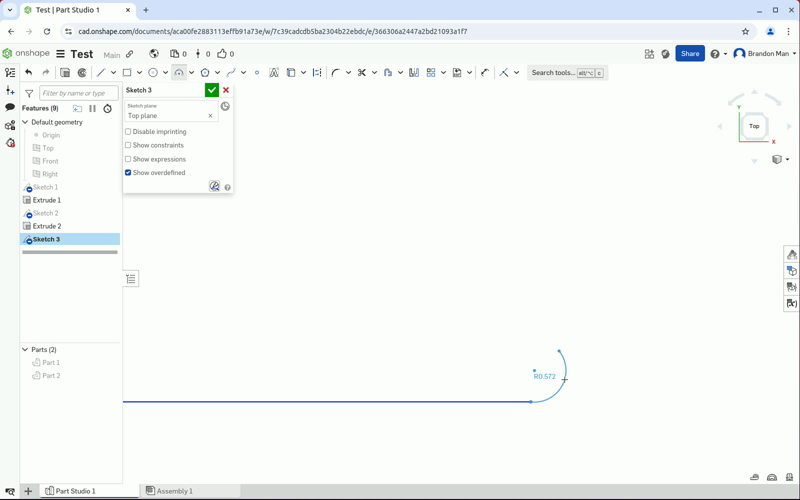
click(564, 379)
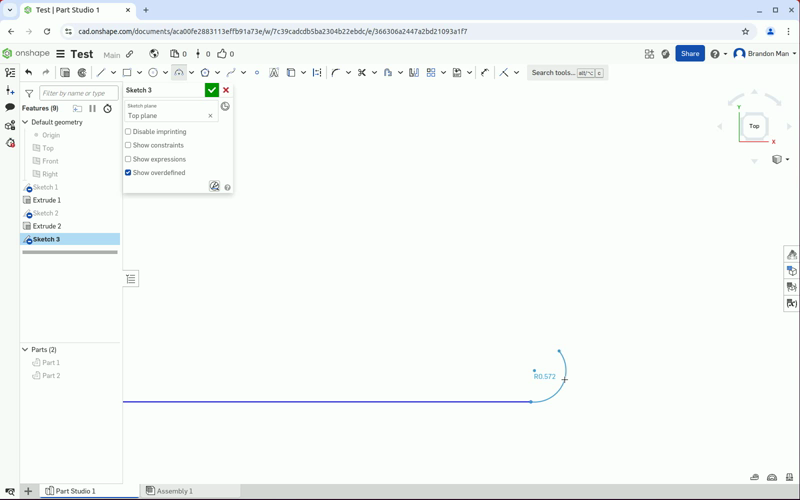
scroll(-6)
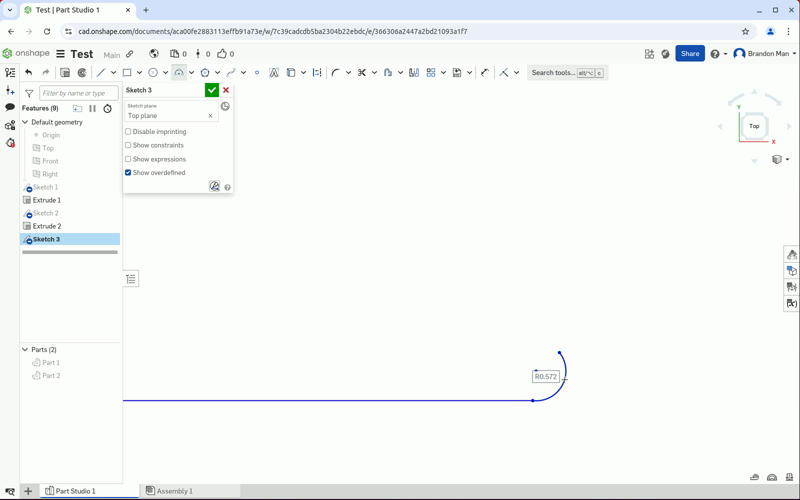
scroll(-6)
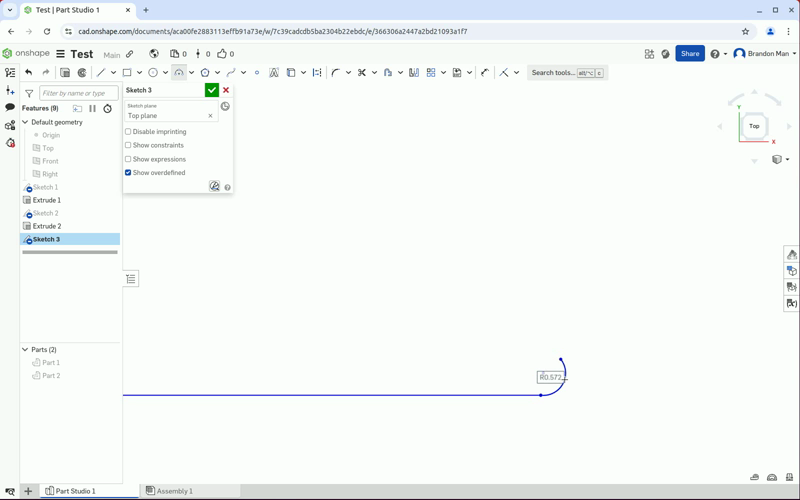
scroll(-6)
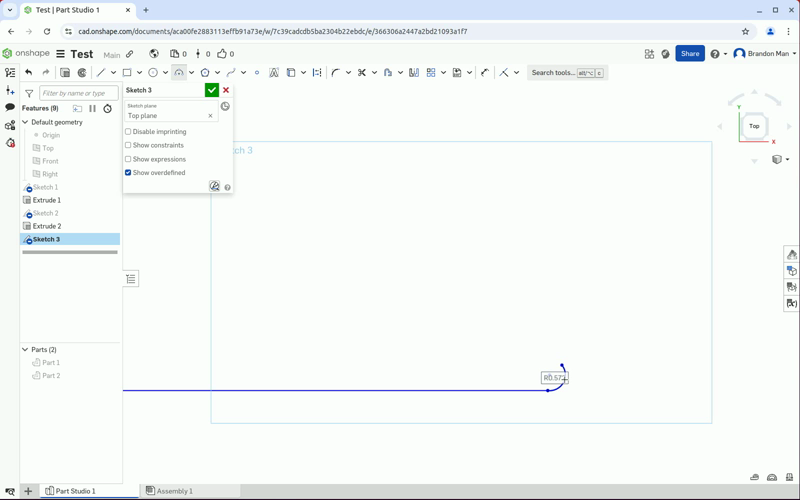
scroll(-6)
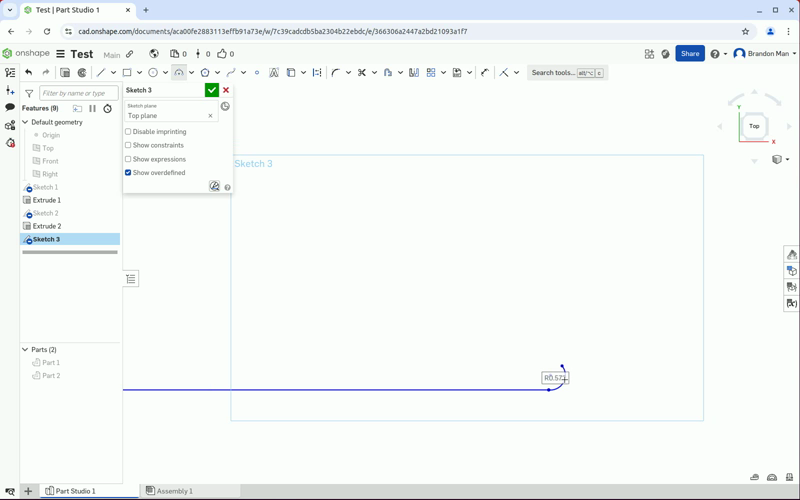
scroll(-6)
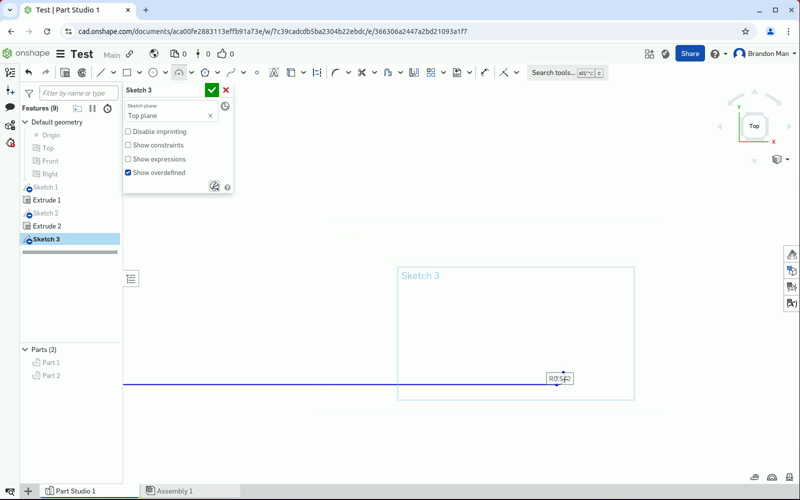
scroll(-6)
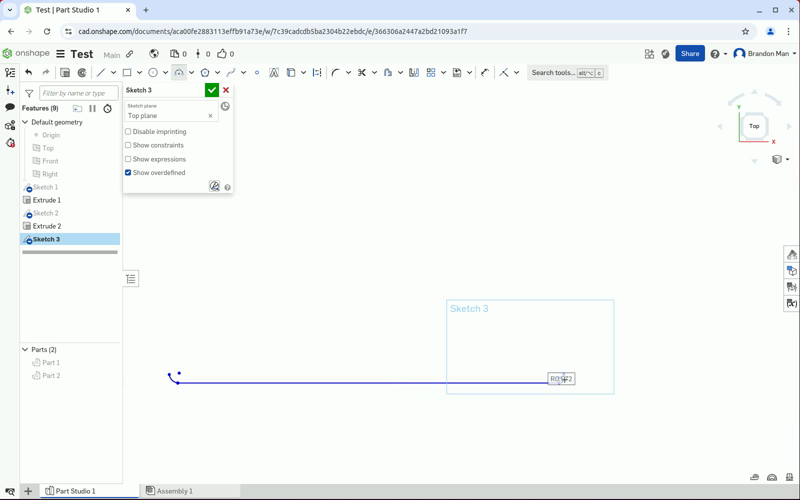
scroll(-6)
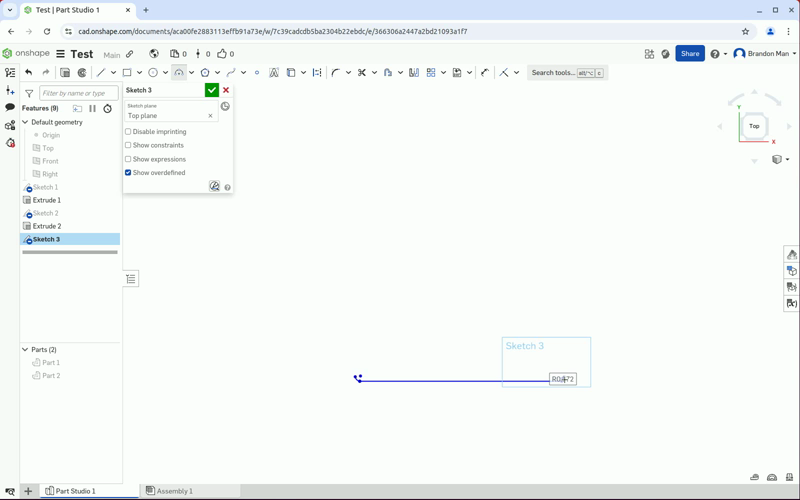
key_up(shift)
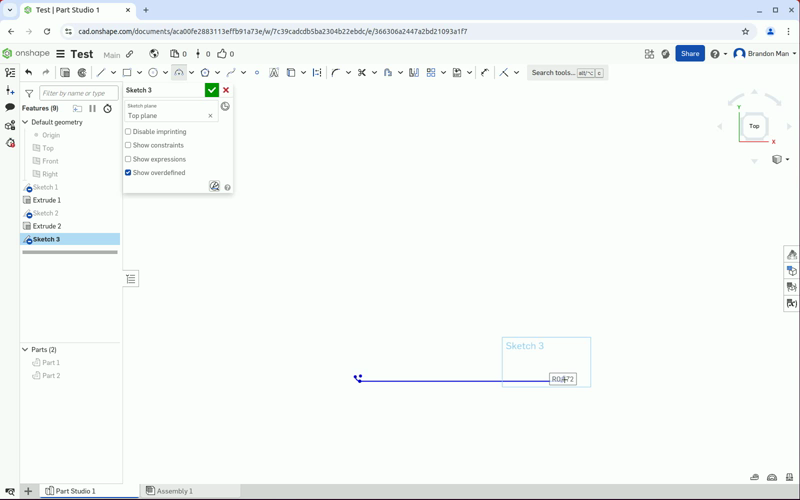
key(esc)
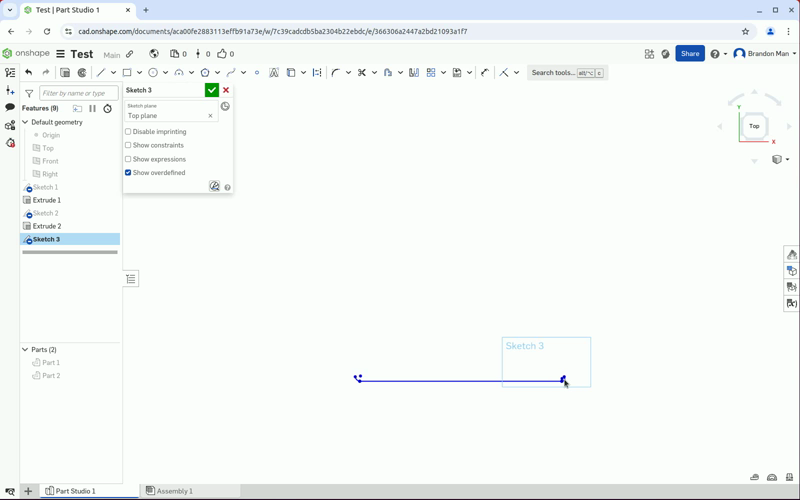
key(l)
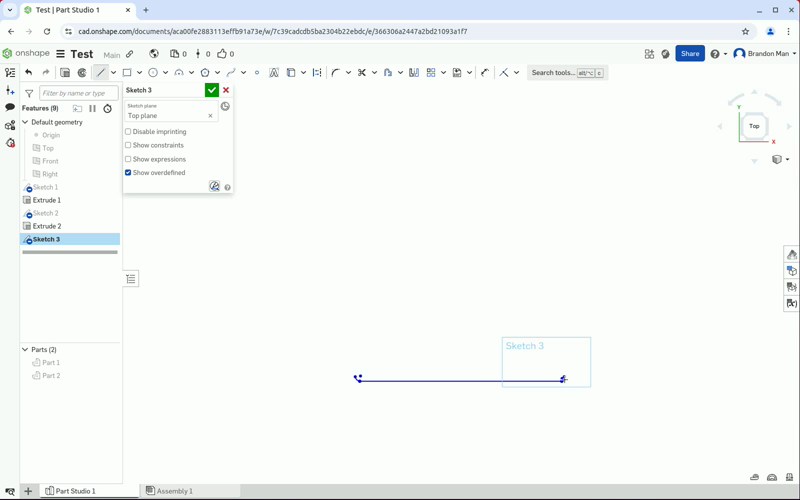
mouse_move(564, 376)
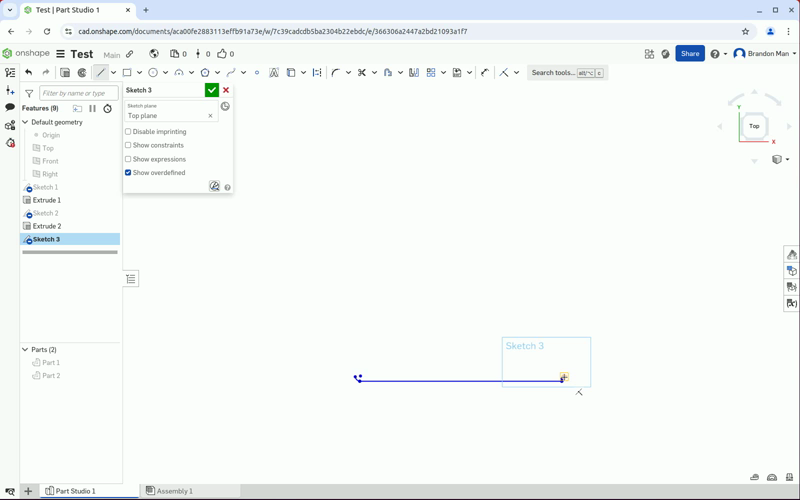
scroll(6)
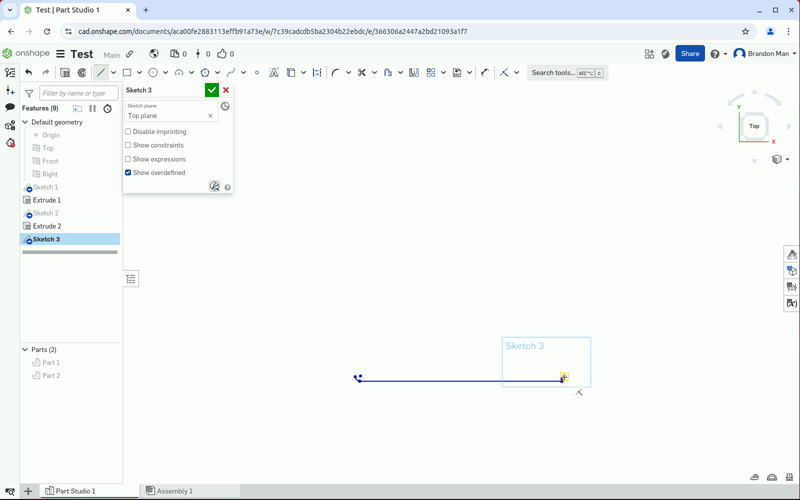
scroll(6)
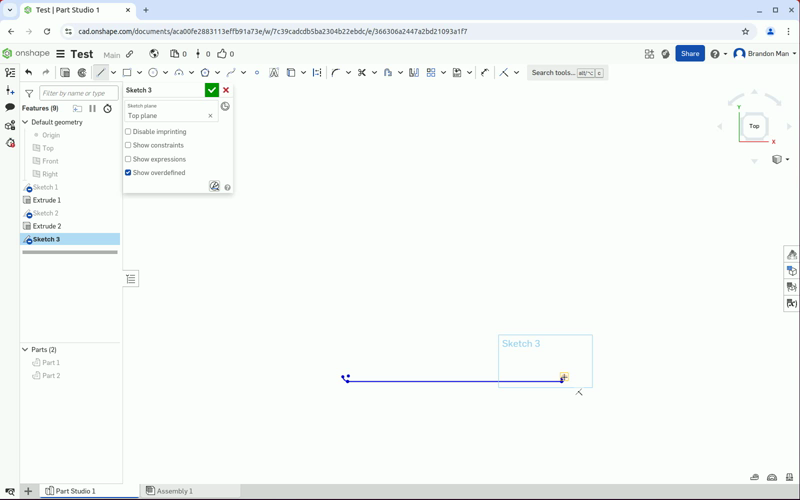
scroll(6)
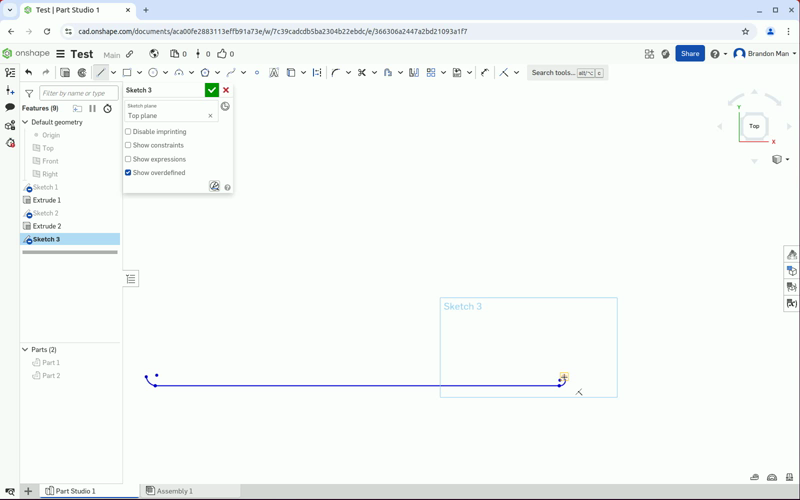
scroll(6)
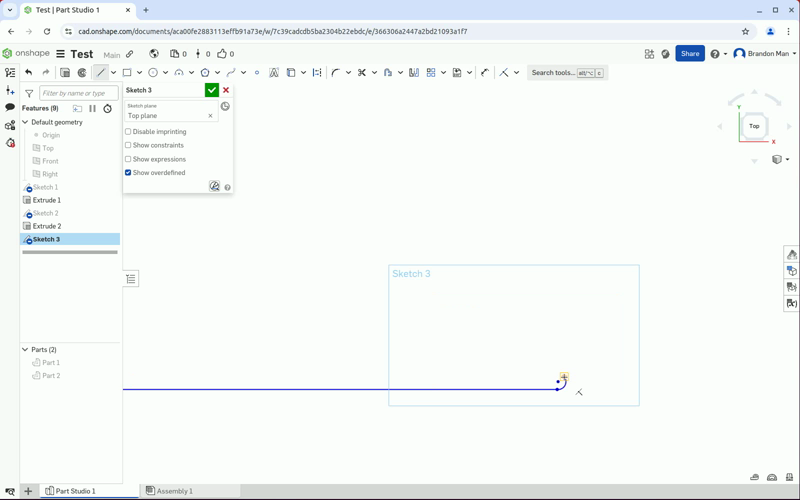
scroll(6)
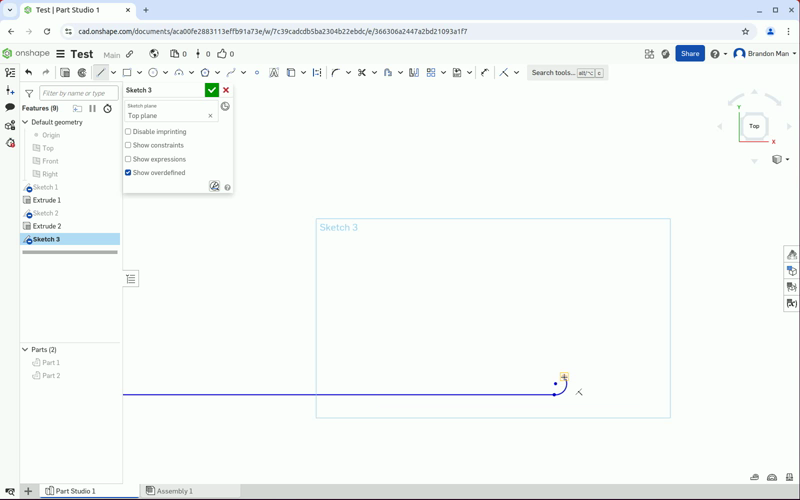
scroll(6)
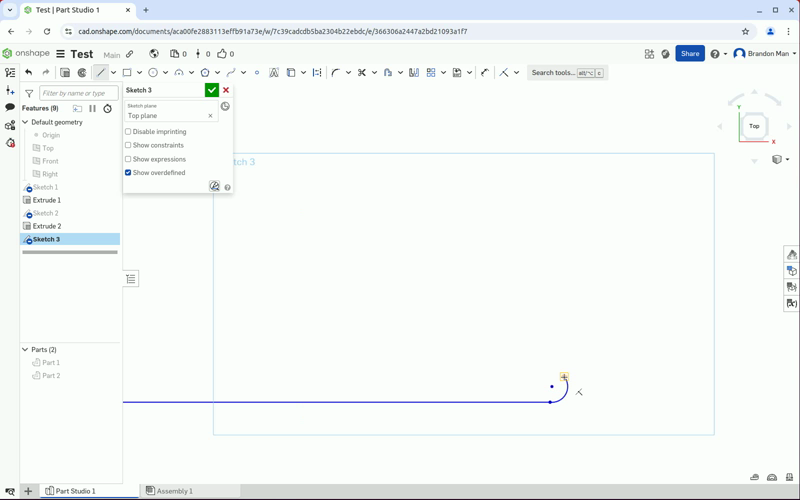
scroll(6)
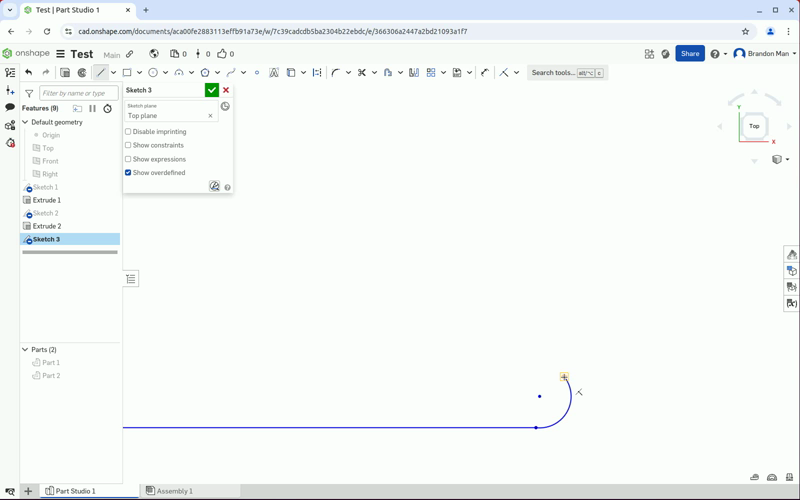
click(564, 376)
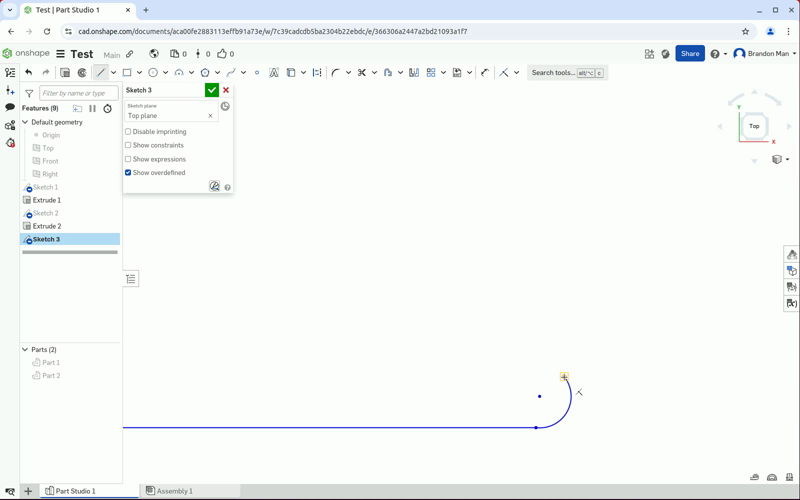
scroll(-6)
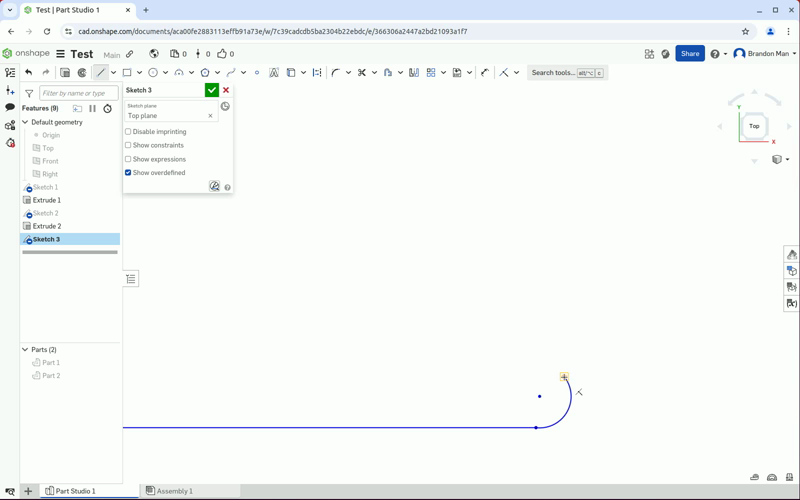
scroll(-6)
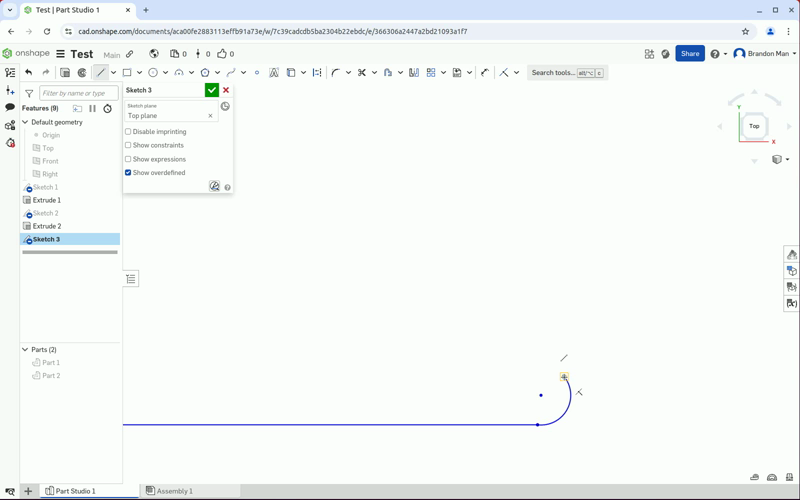
scroll(-6)
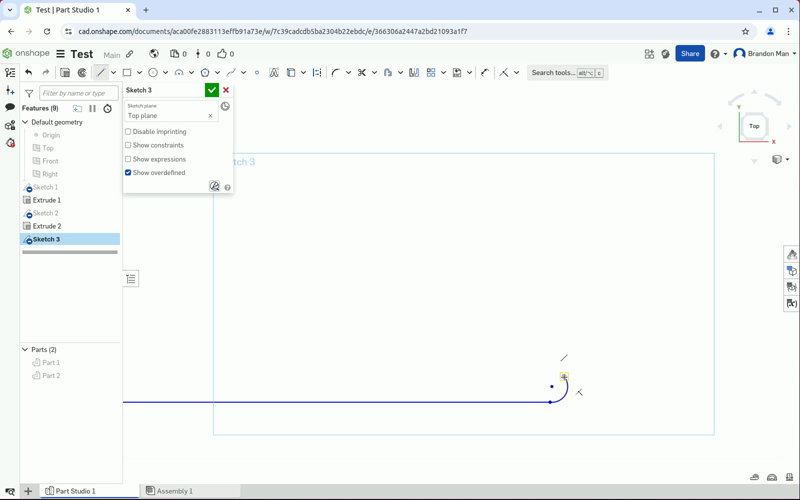
scroll(-6)
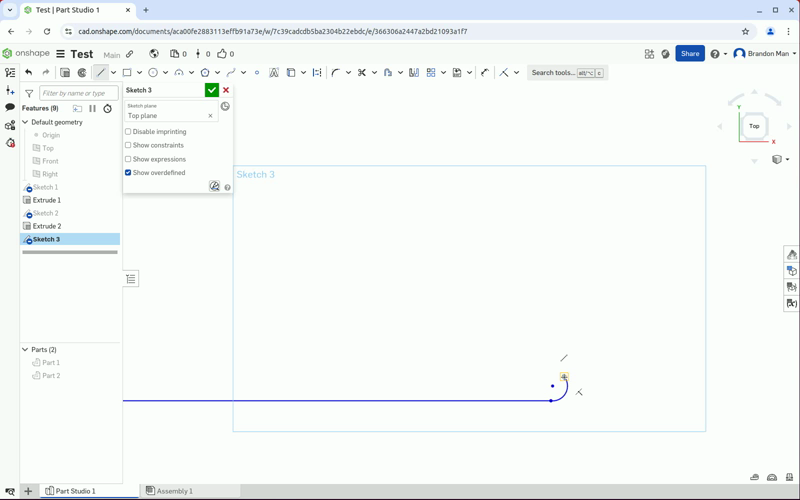
scroll(-6)
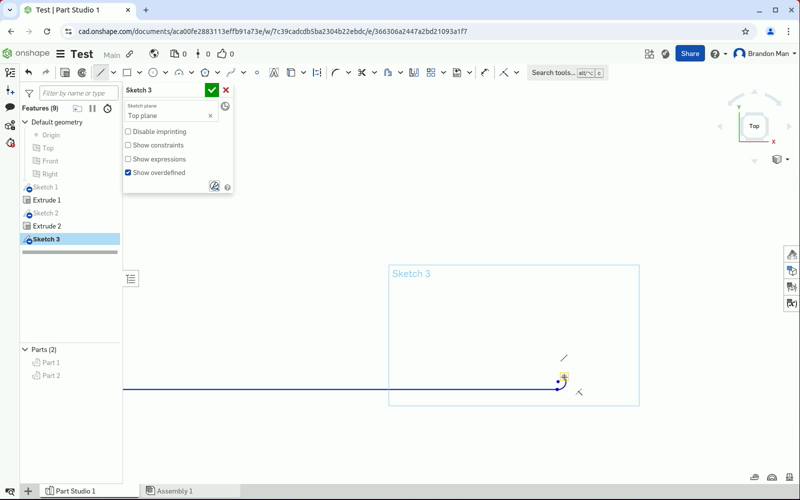
scroll(-6)
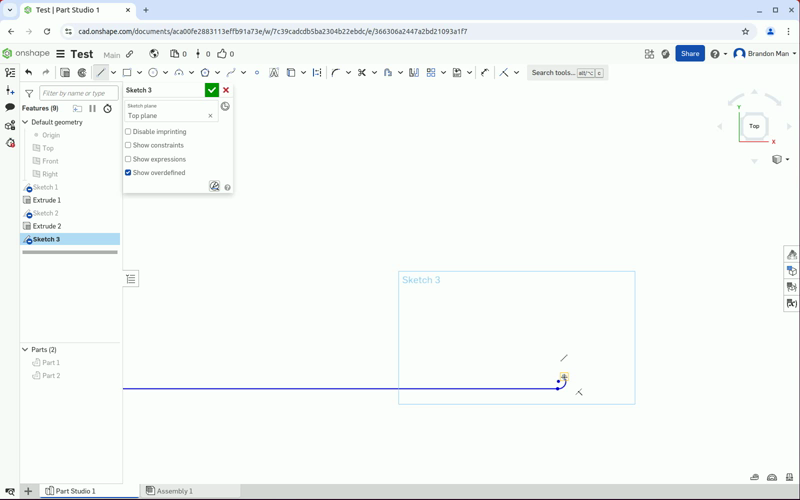
scroll(-6)
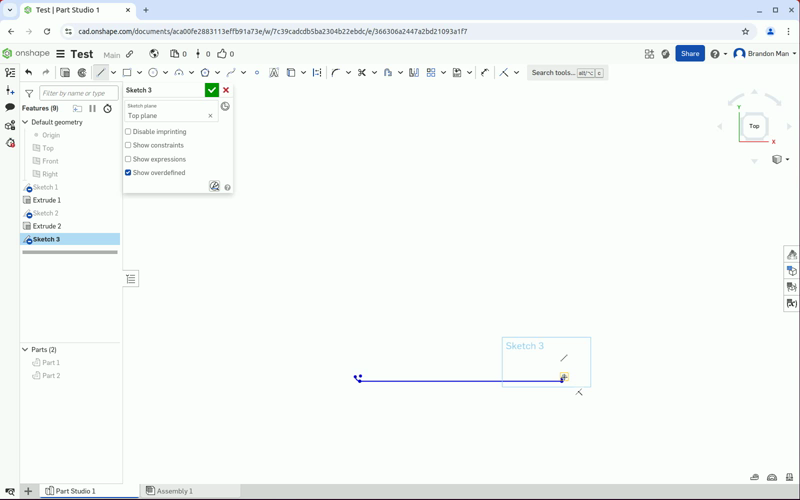
key_down(shift)
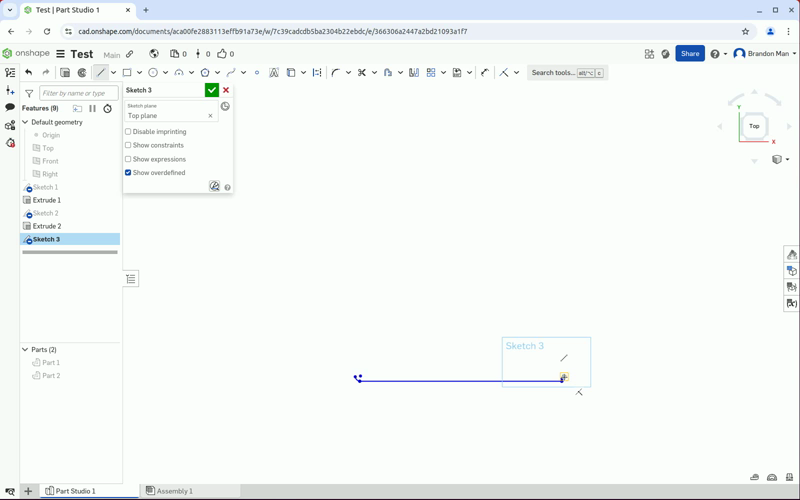
mouse_move(564, 192)
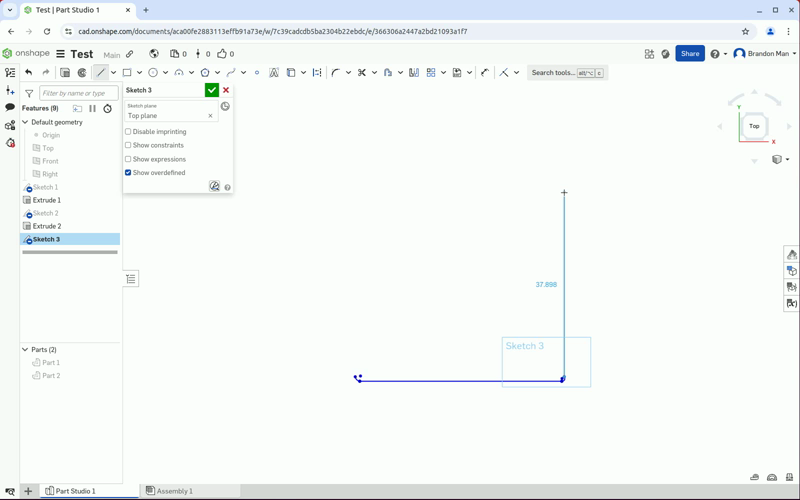
click(564, 192)
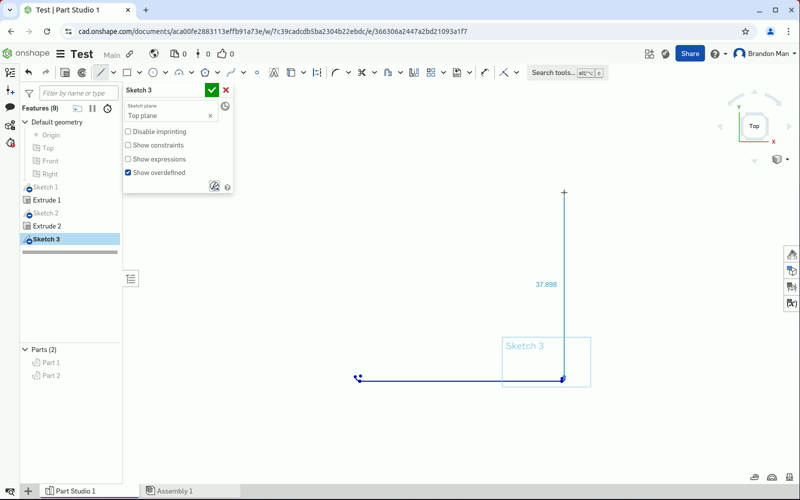
key_up(shift)
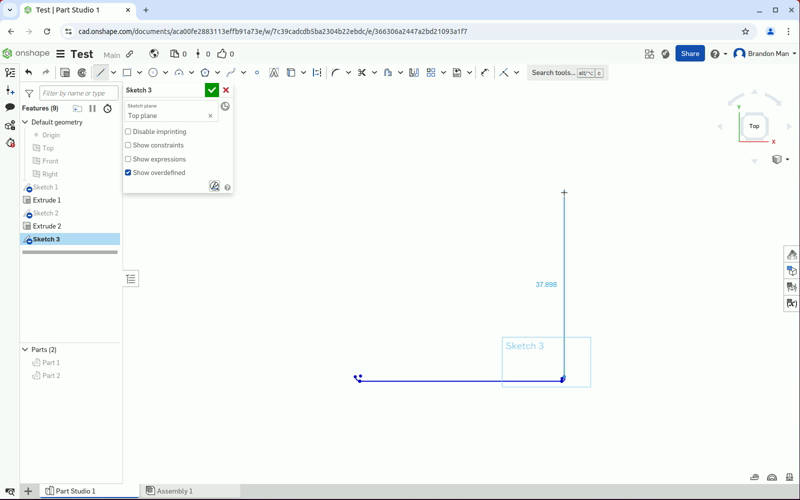
key(esc)
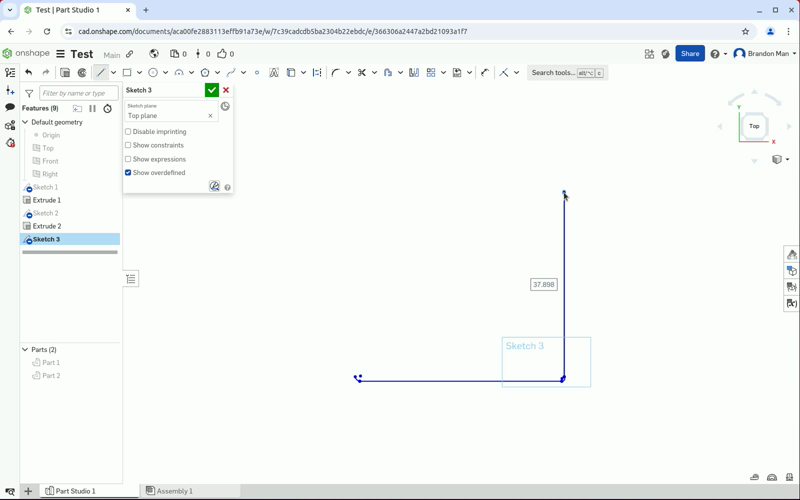
key(a)
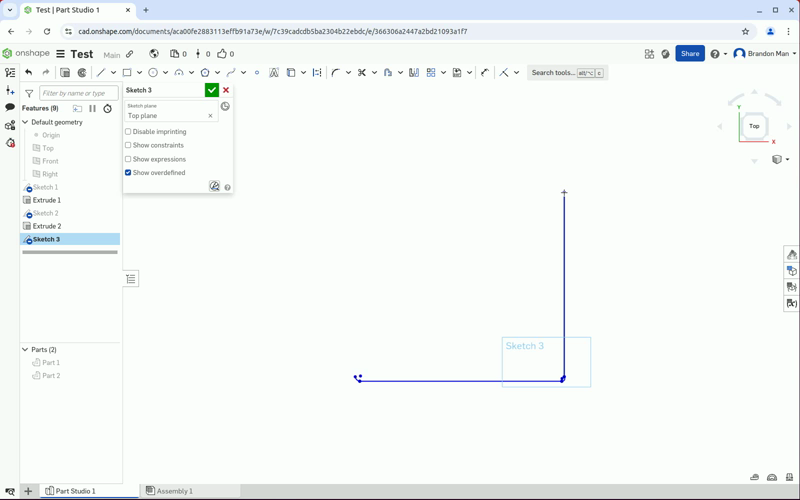
mouse_move(564, 192)
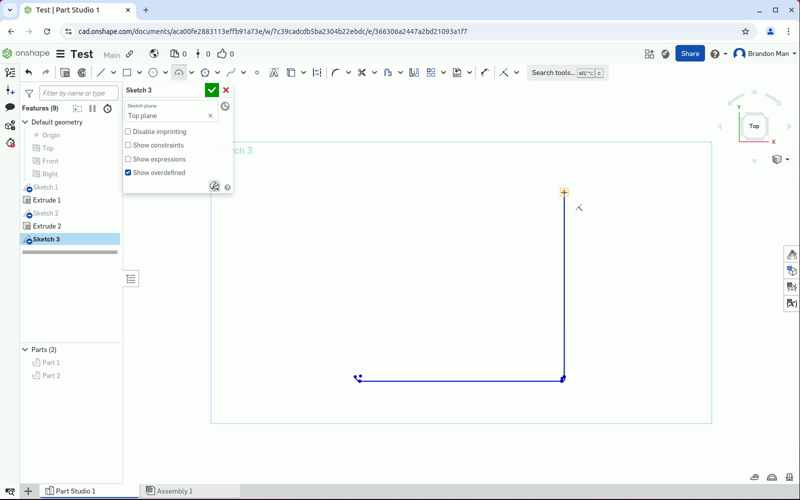
click(564, 192)
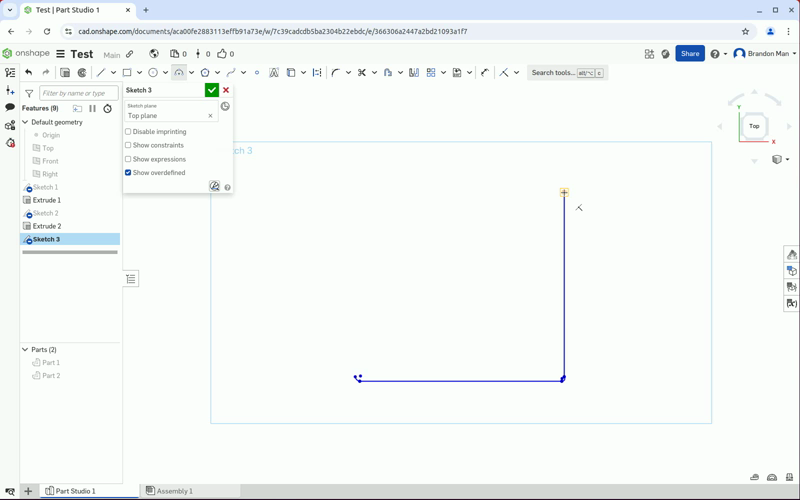
key_down(shift)
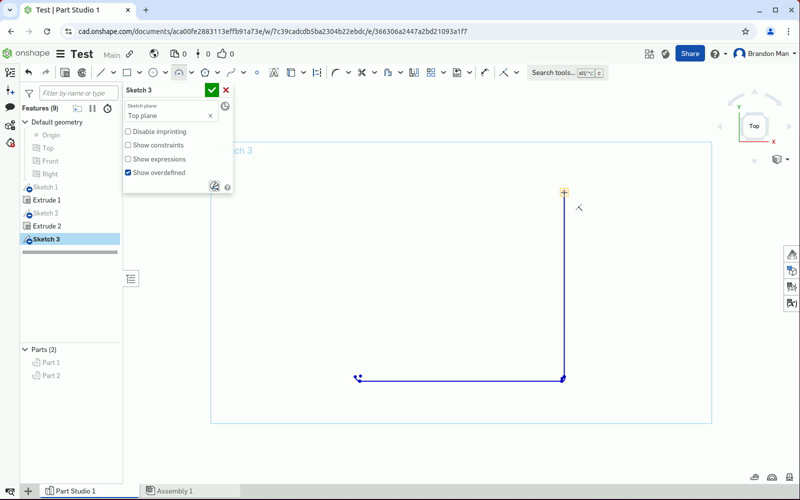
mouse_move(561, 187)
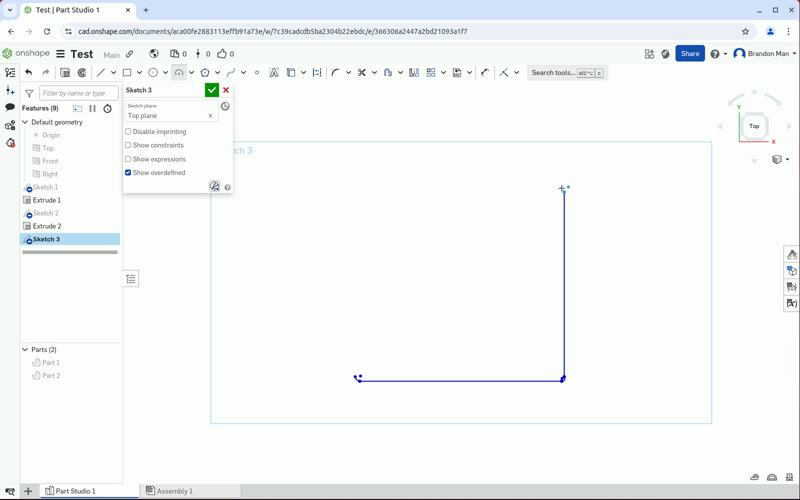
scroll(6)
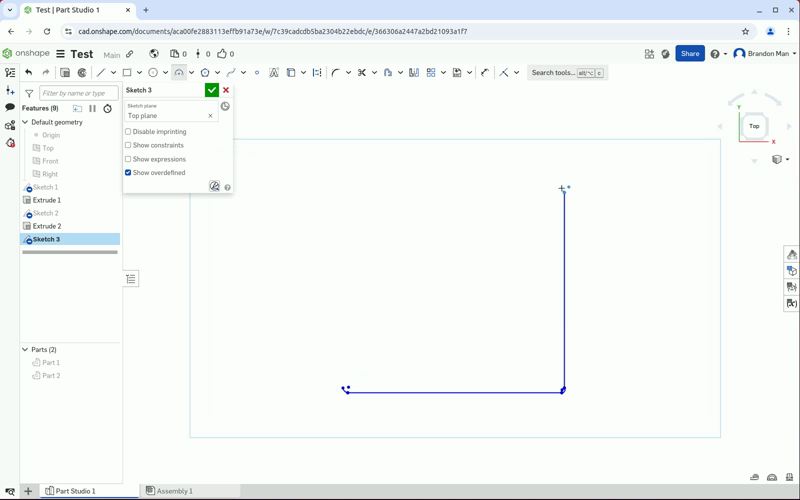
scroll(6)
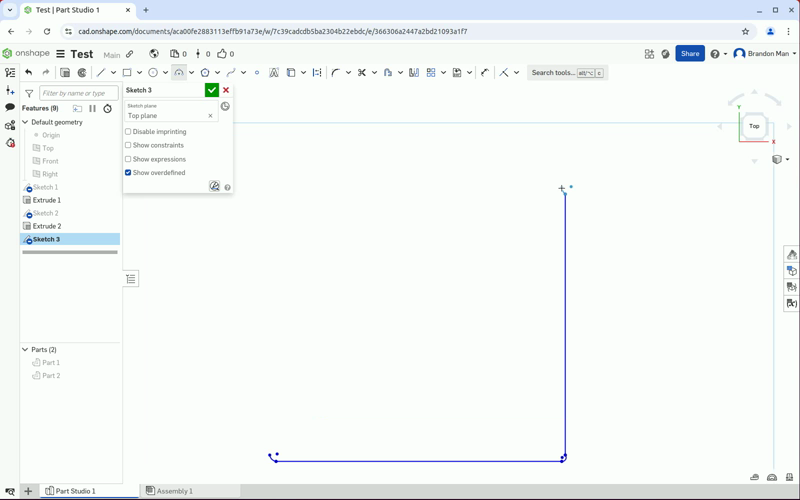
scroll(6)
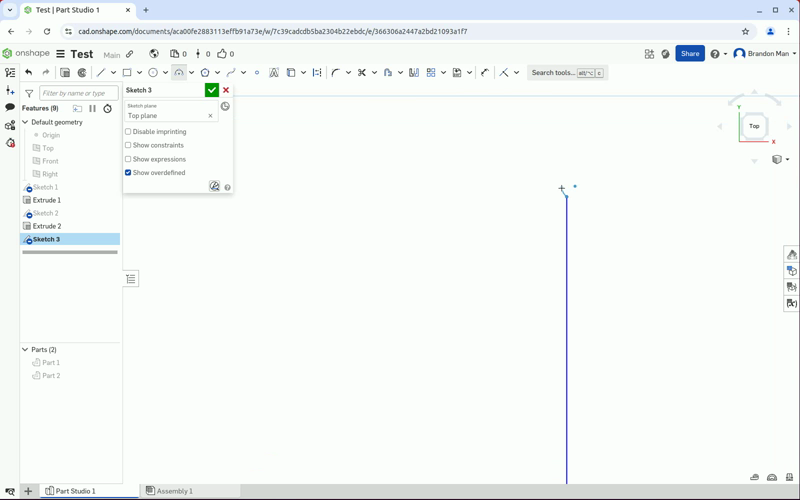
scroll(6)
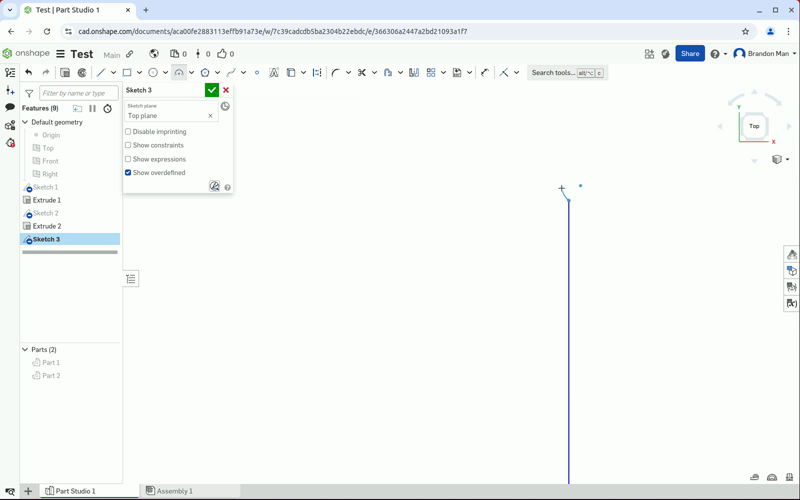
scroll(6)
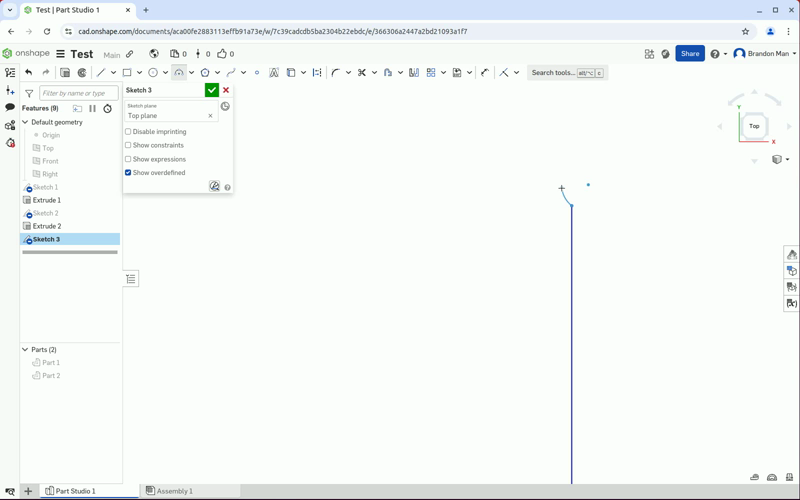
scroll(6)
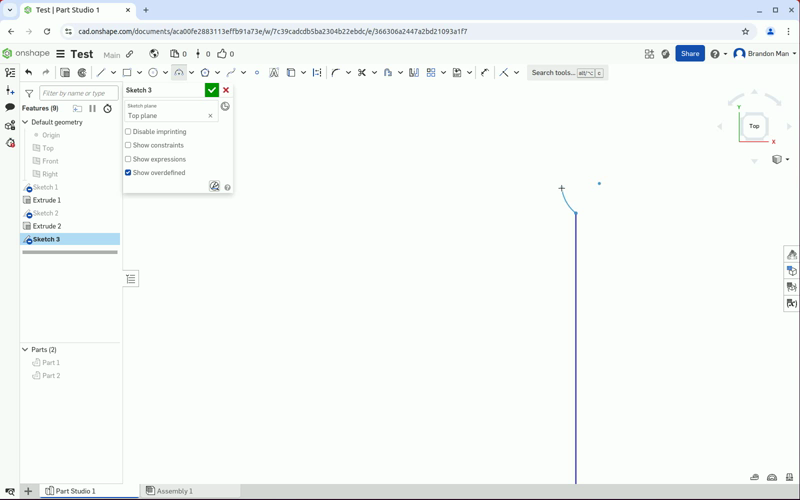
scroll(6)
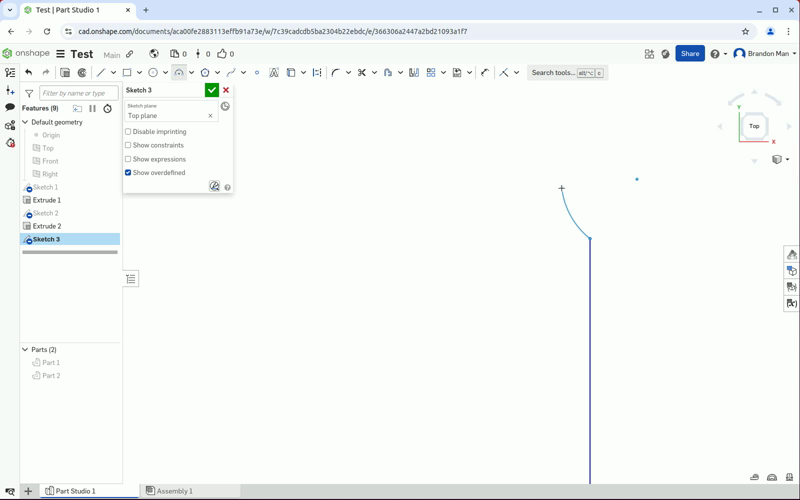
click(561, 187)
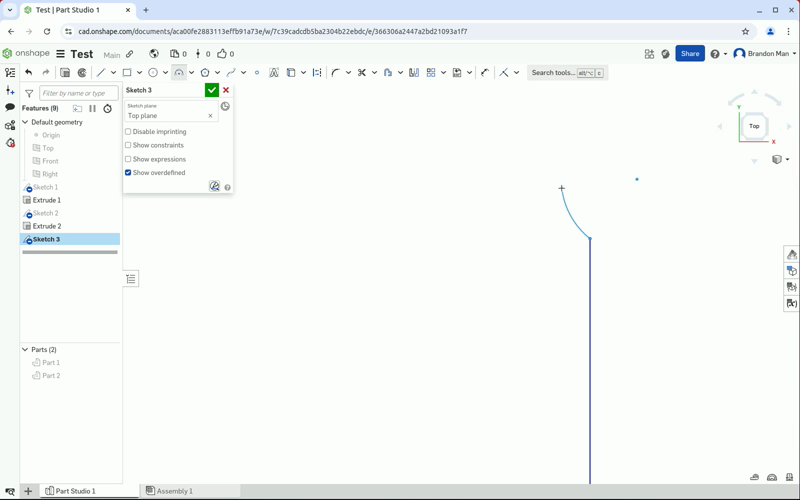
scroll(-6)
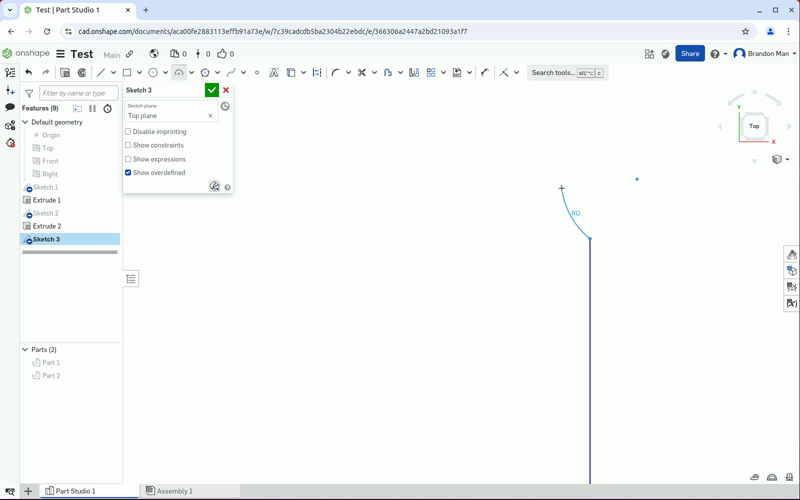
scroll(-6)
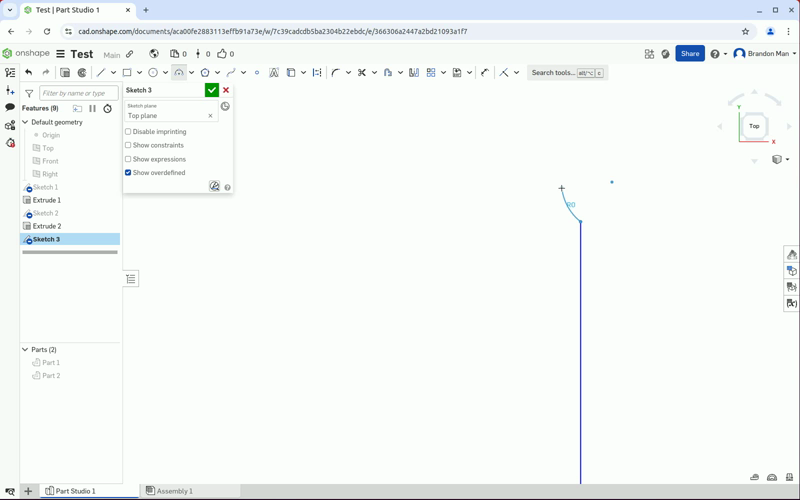
scroll(-6)
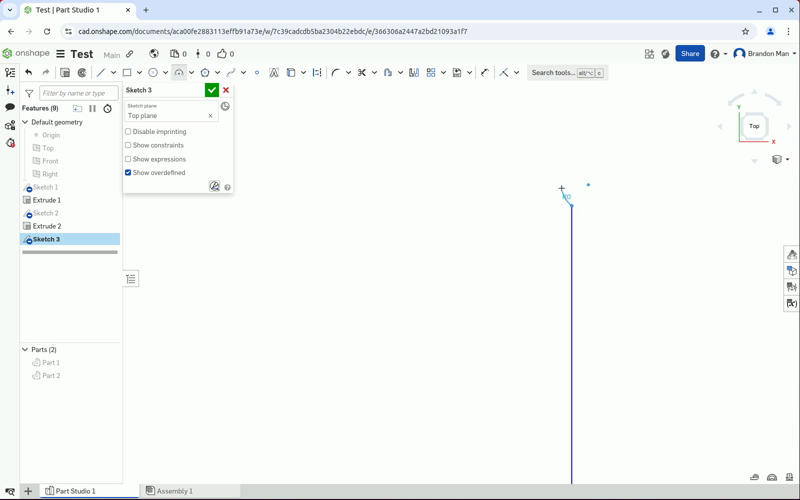
scroll(-6)
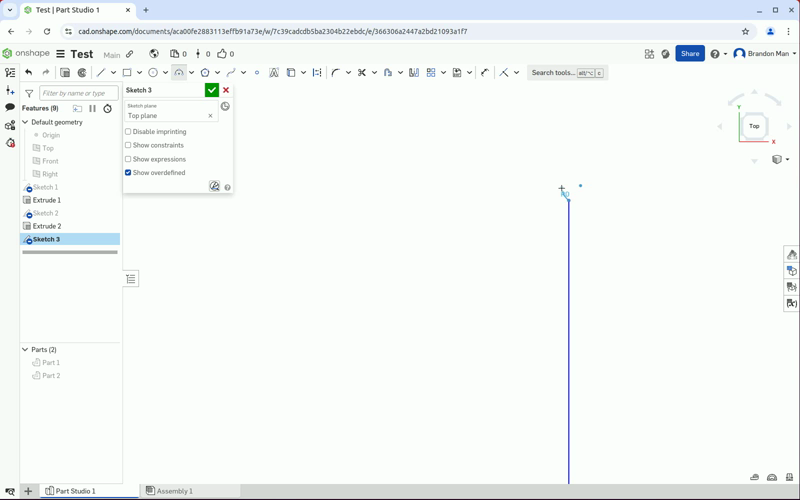
scroll(-6)
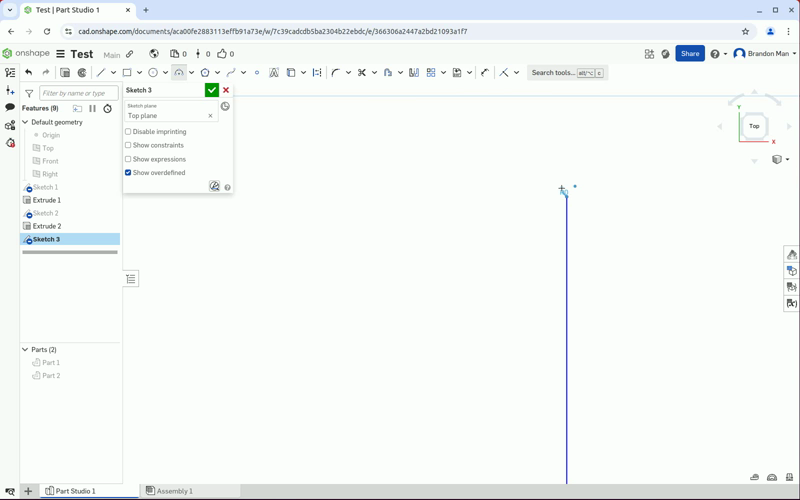
scroll(-6)
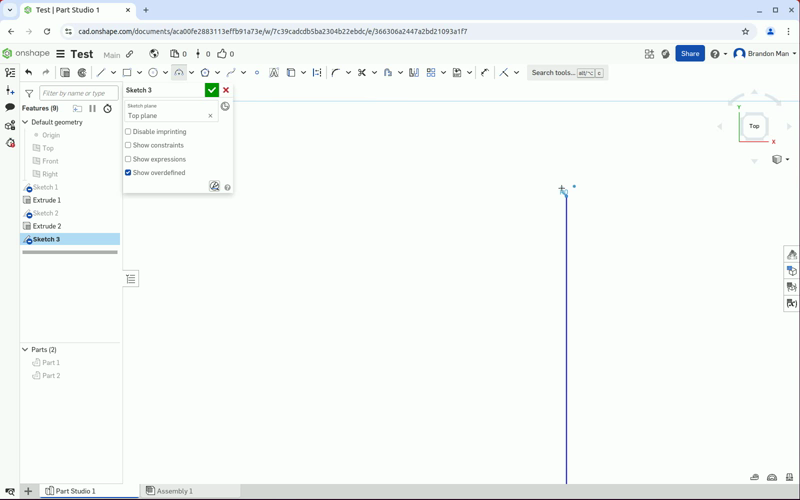
scroll(-6)
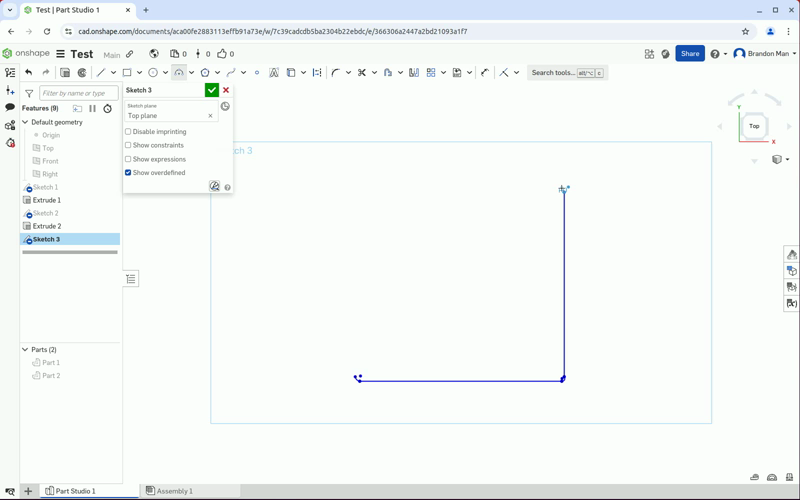
mouse_move(564, 189)
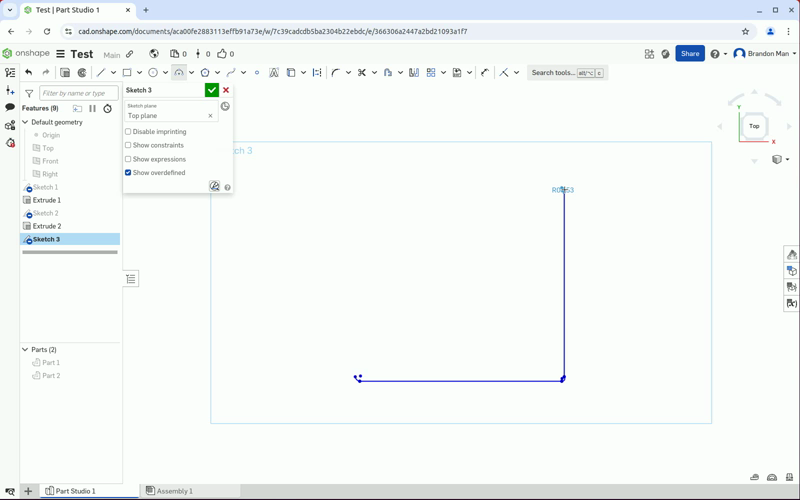
scroll(6)
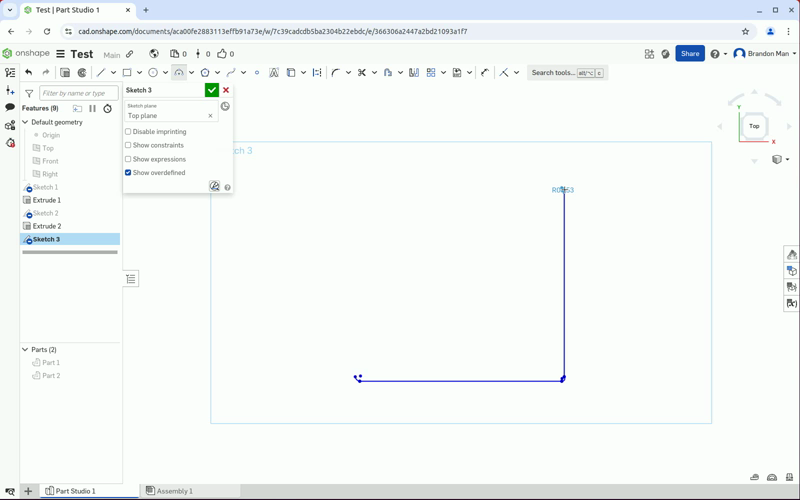
scroll(6)
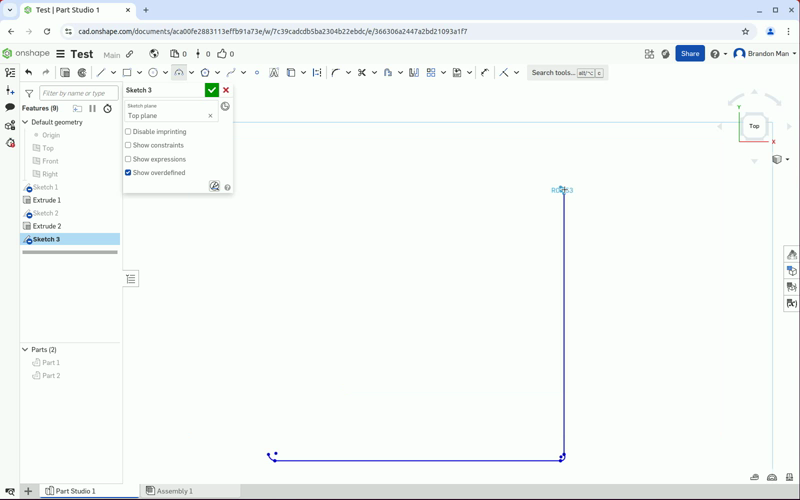
scroll(6)
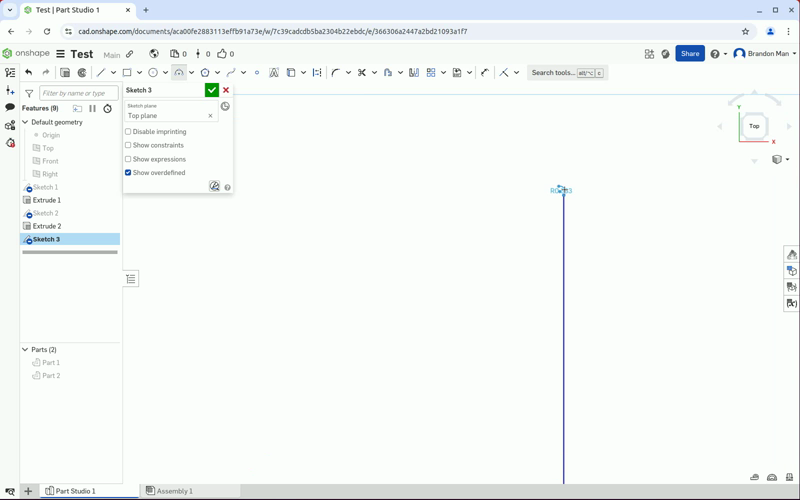
scroll(6)
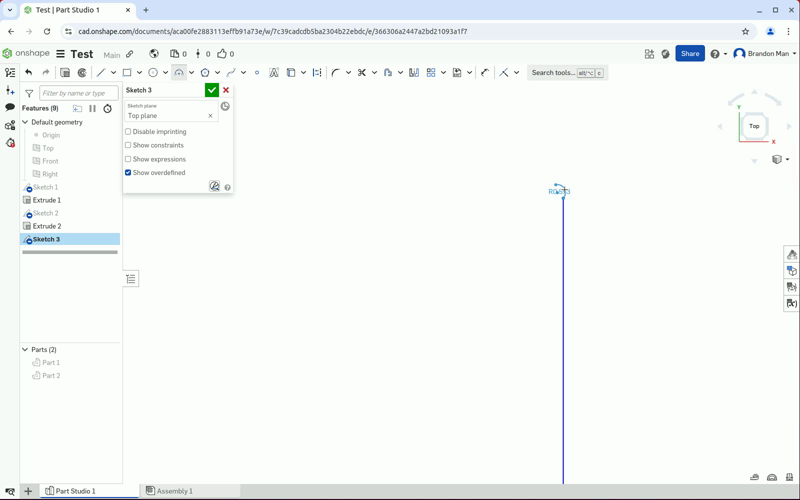
scroll(6)
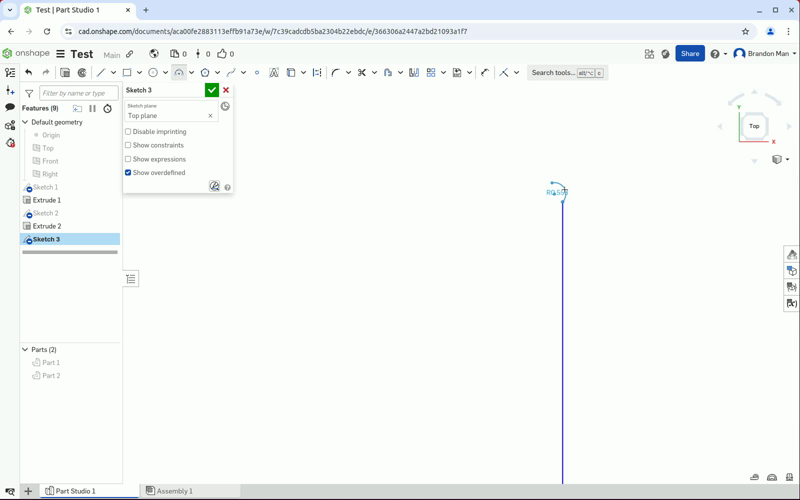
scroll(6)
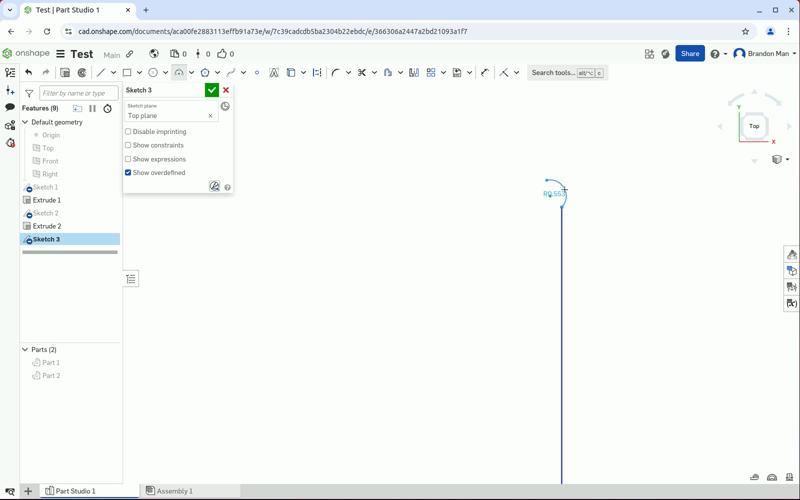
scroll(6)
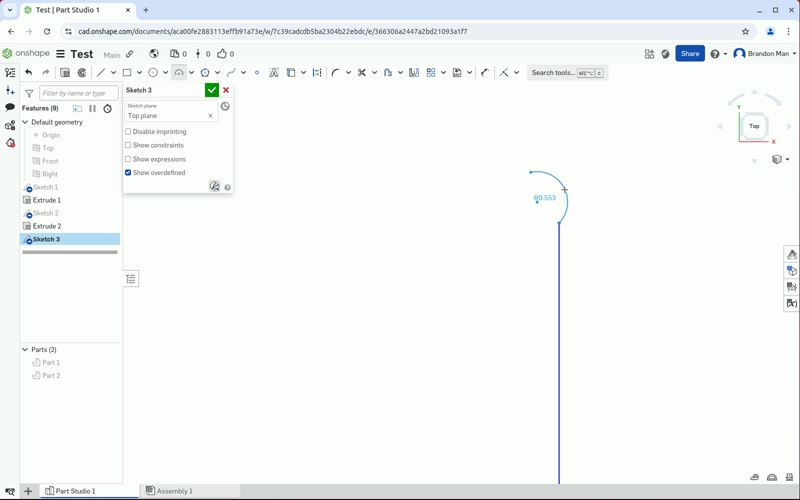
click(564, 189)
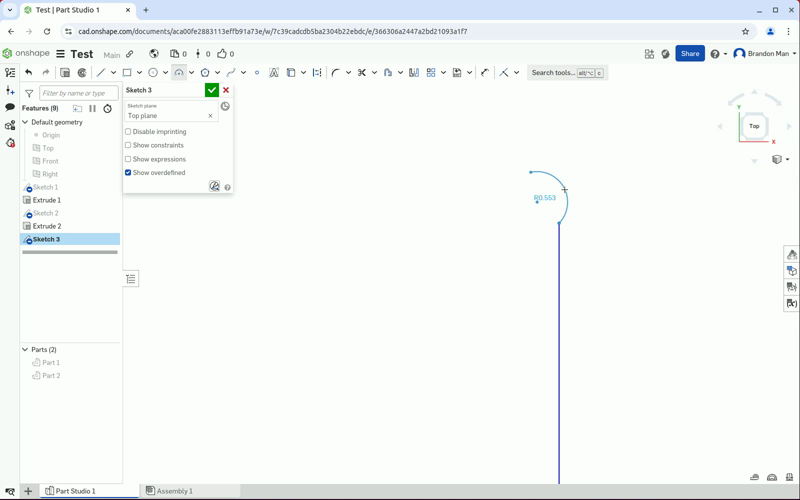
scroll(-6)
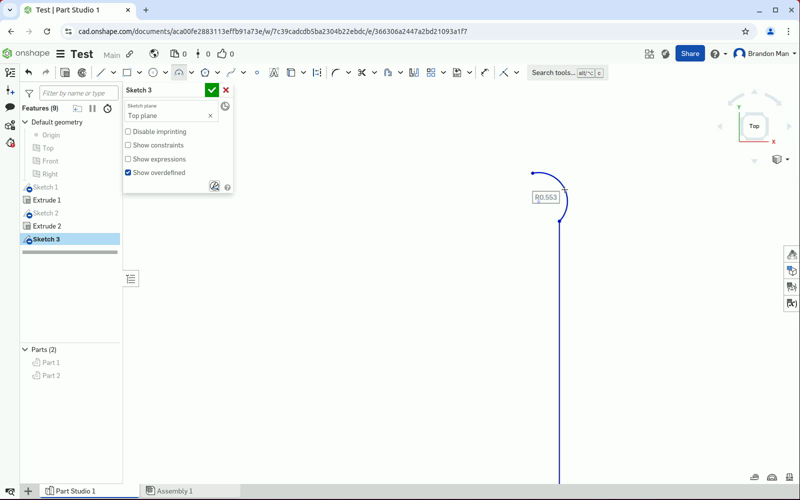
scroll(-6)
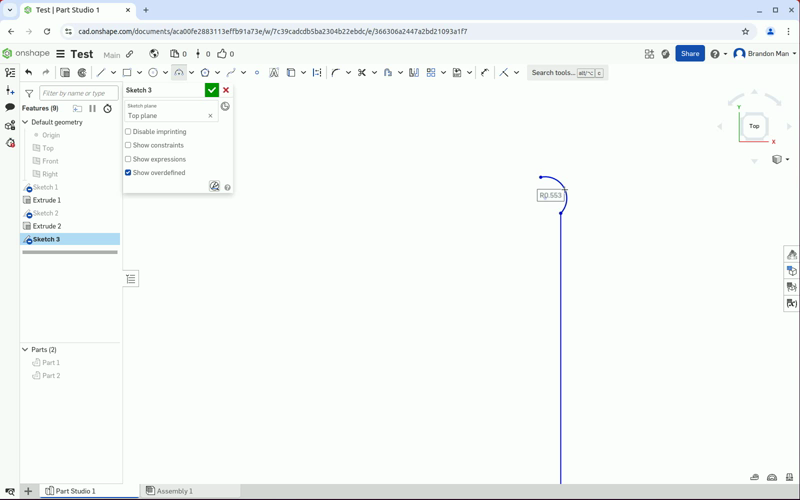
scroll(-6)
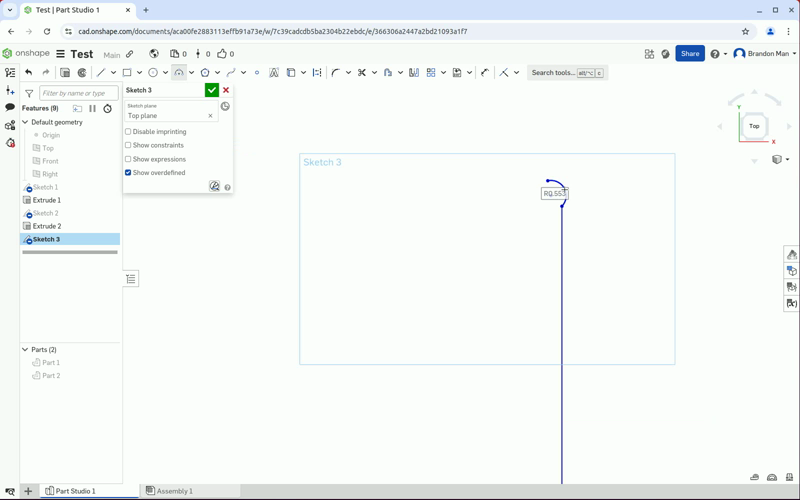
scroll(-6)
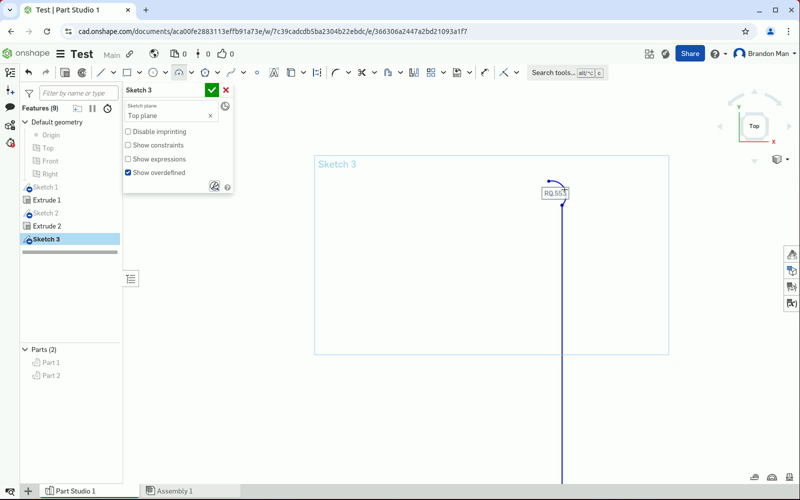
scroll(-6)
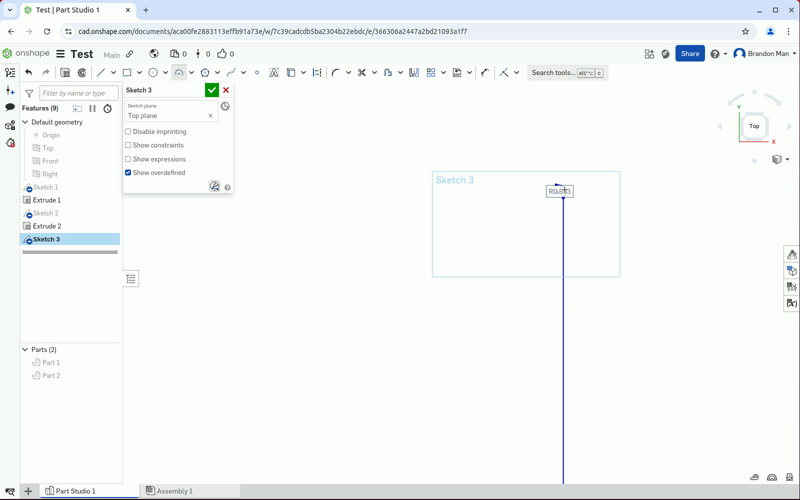
scroll(-6)
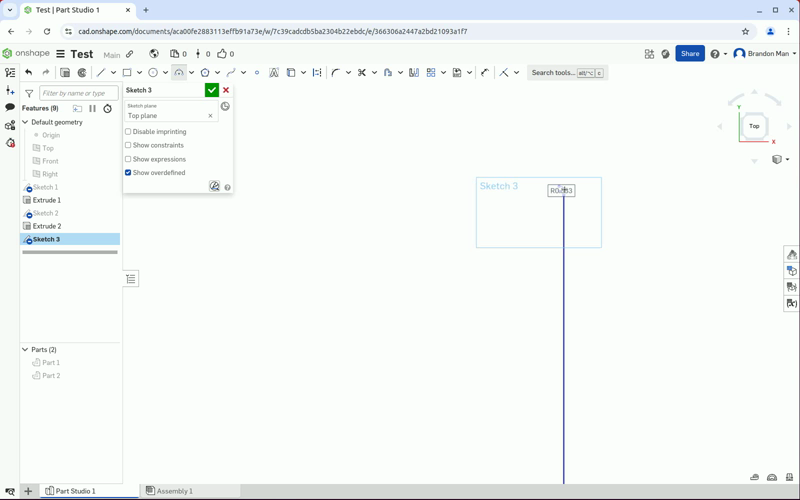
scroll(-6)
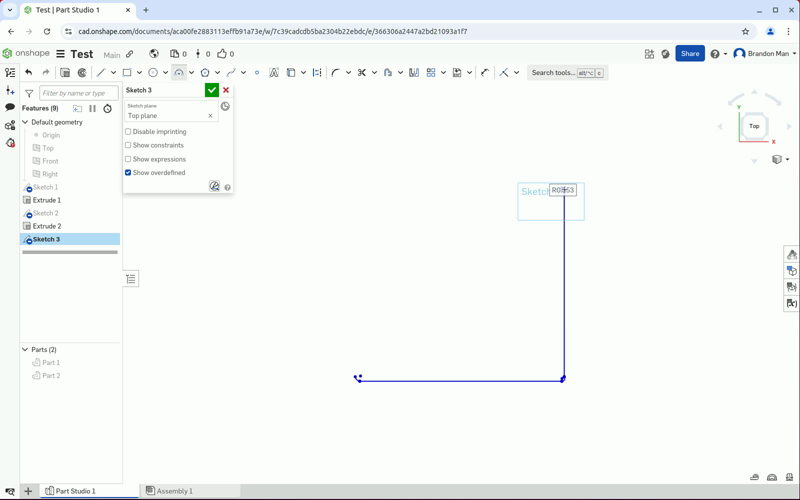
key_up(shift)
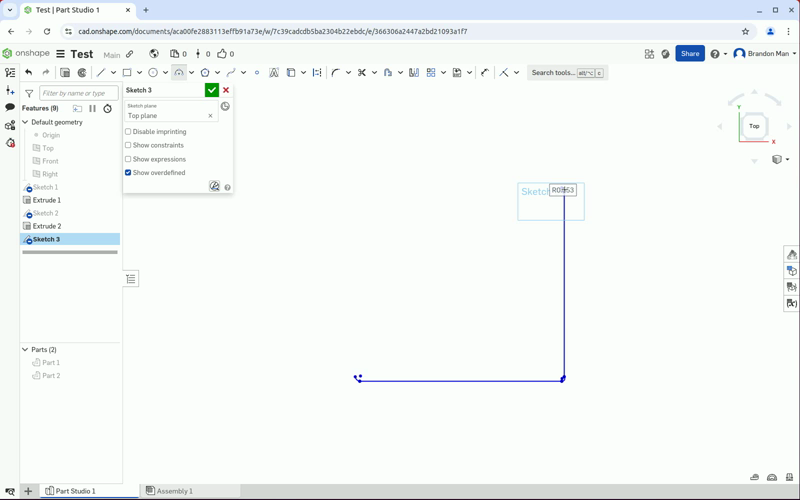
key(esc)
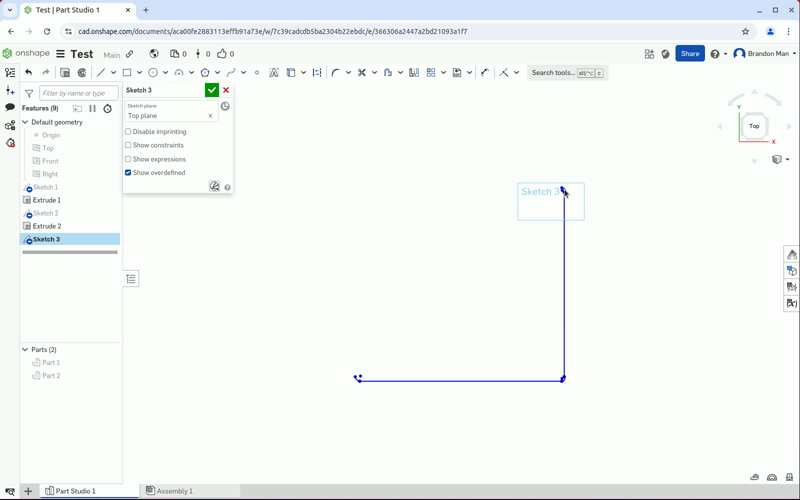
key(l)
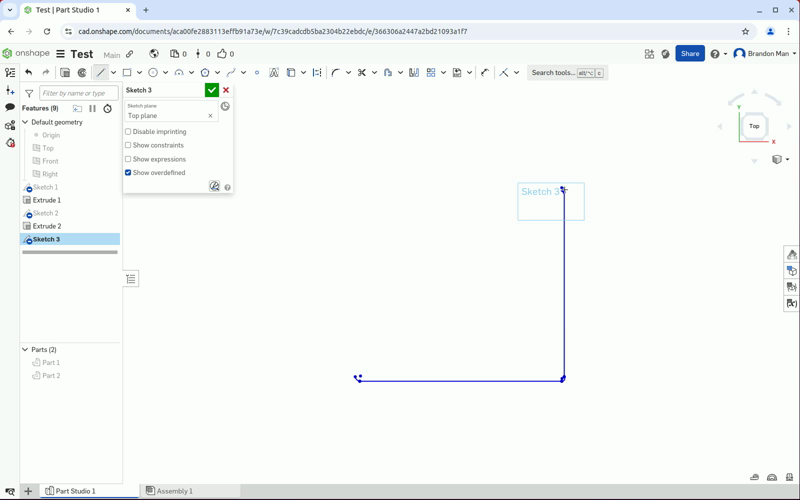
mouse_move(561, 187)
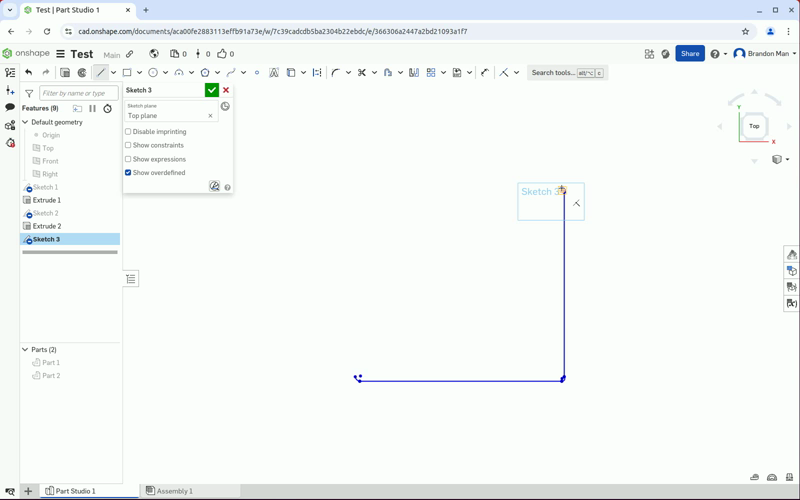
scroll(6)
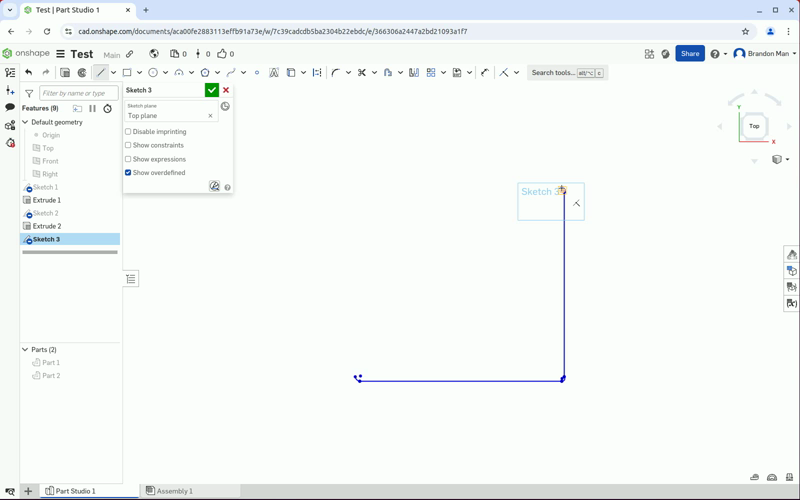
scroll(6)
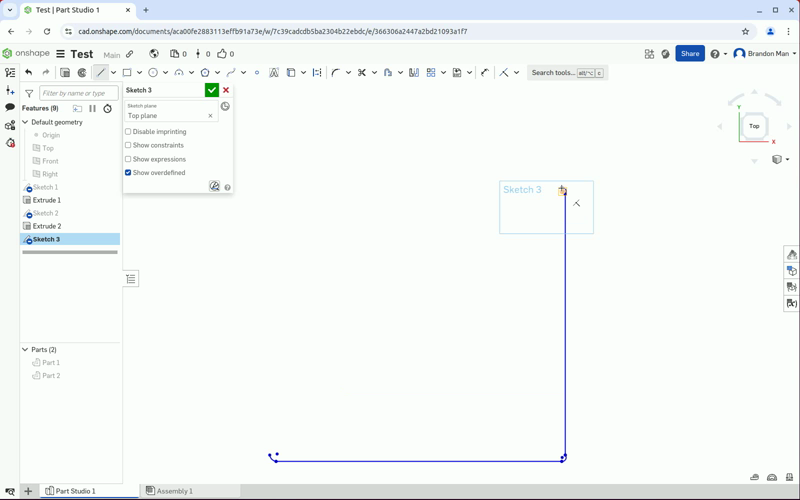
scroll(6)
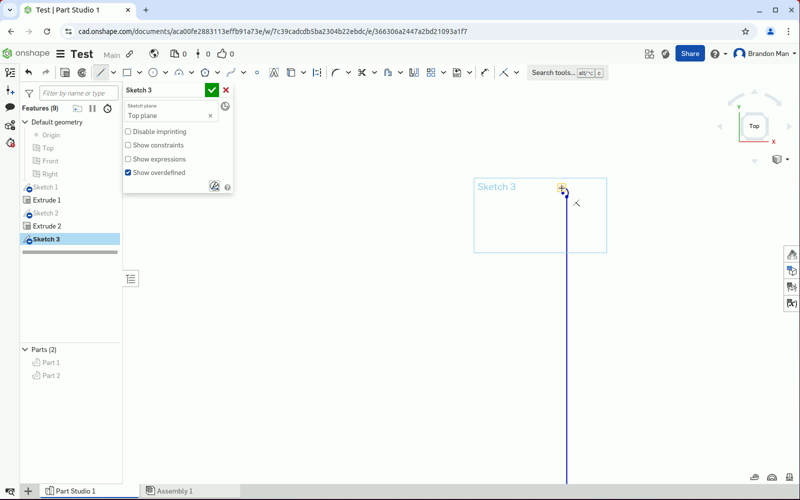
scroll(6)
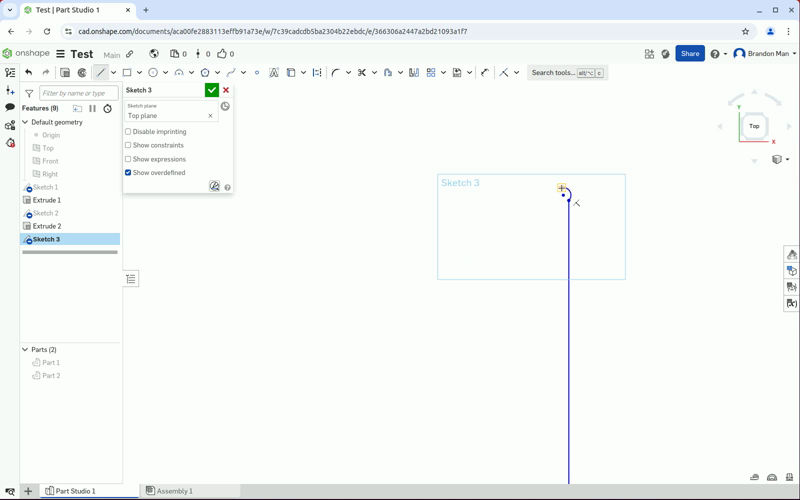
scroll(6)
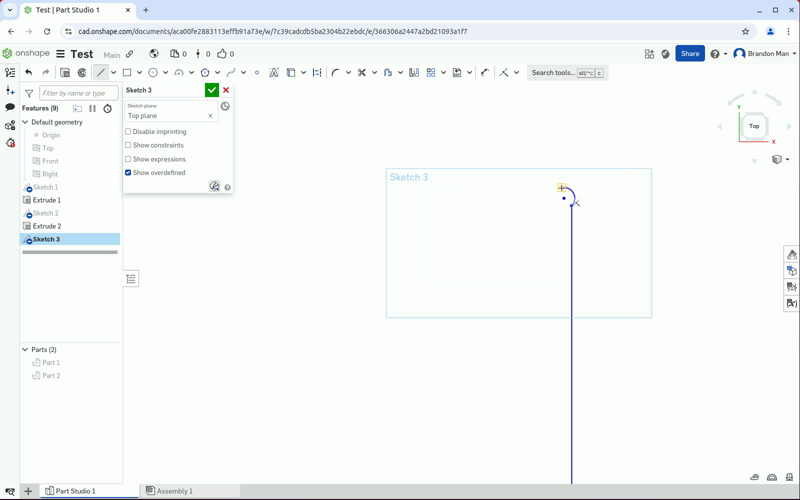
scroll(6)
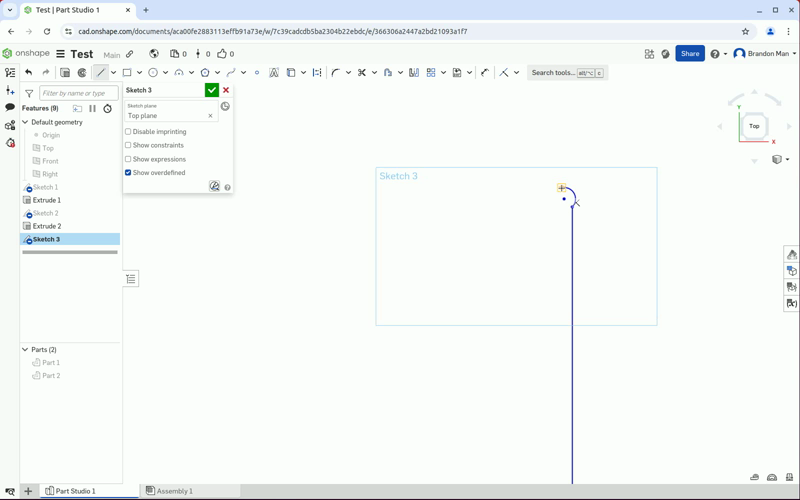
scroll(6)
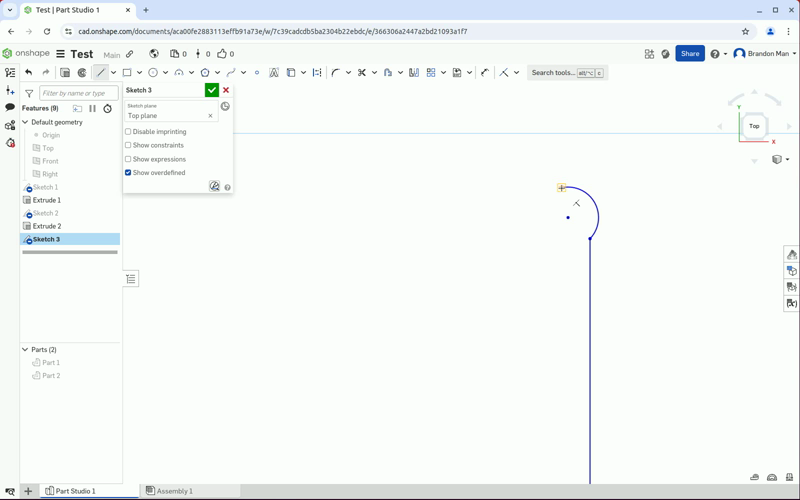
click(561, 187)
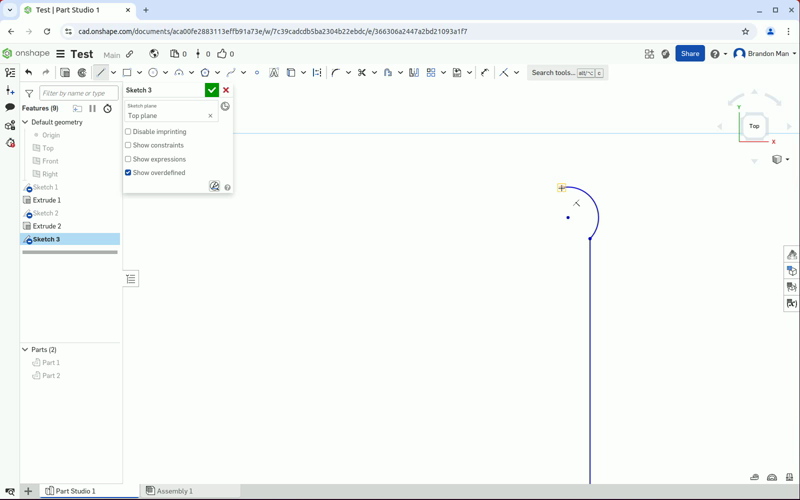
scroll(-6)
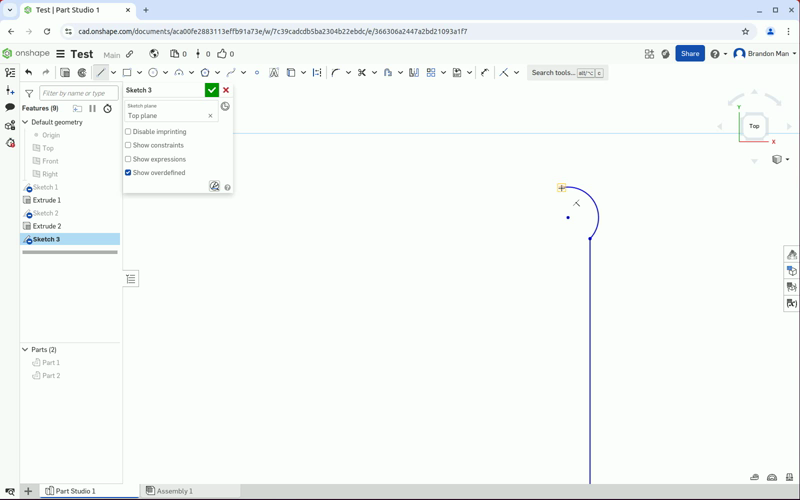
scroll(-6)
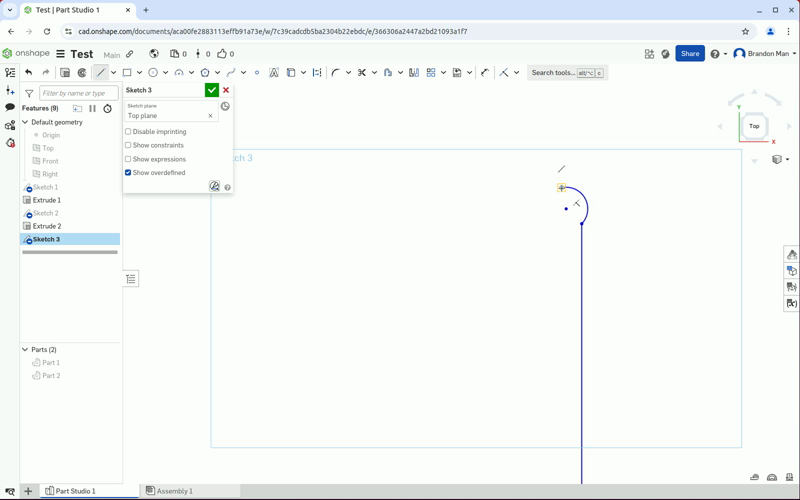
scroll(-6)
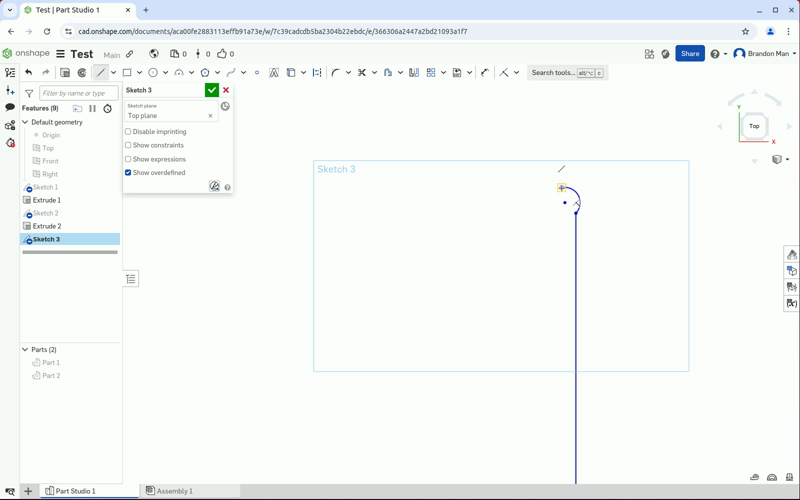
scroll(-6)
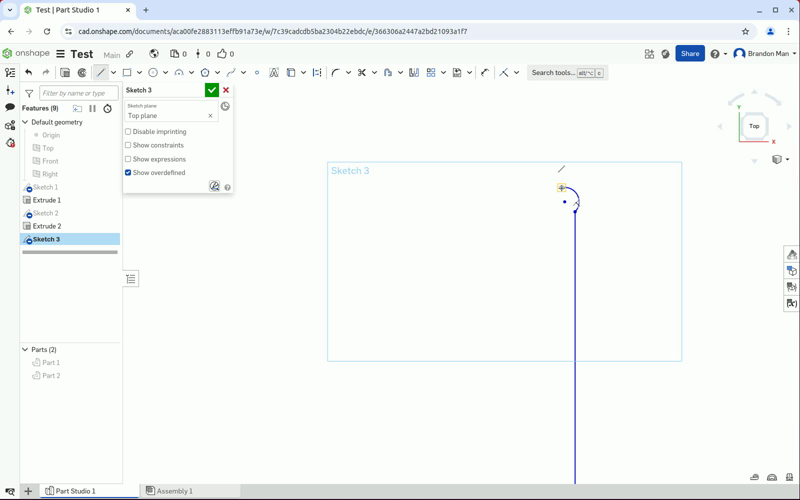
scroll(-6)
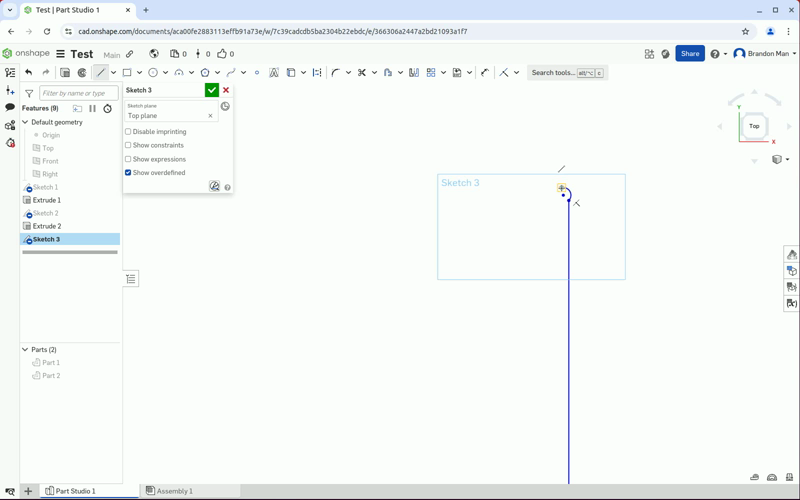
scroll(-6)
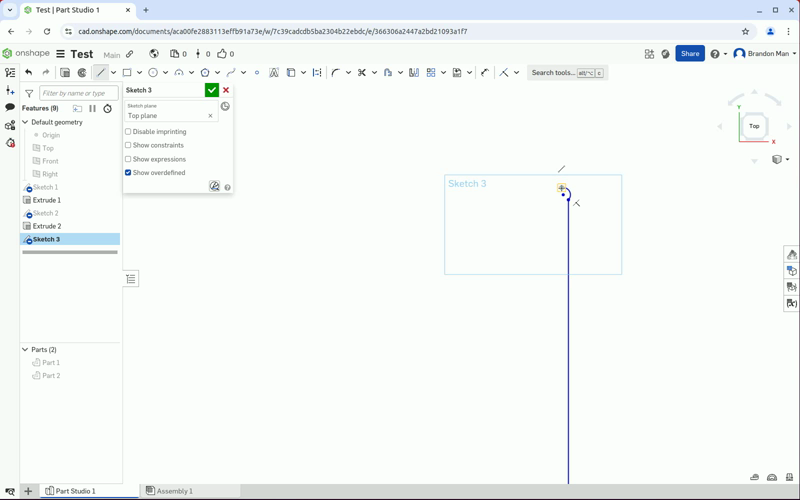
scroll(-6)
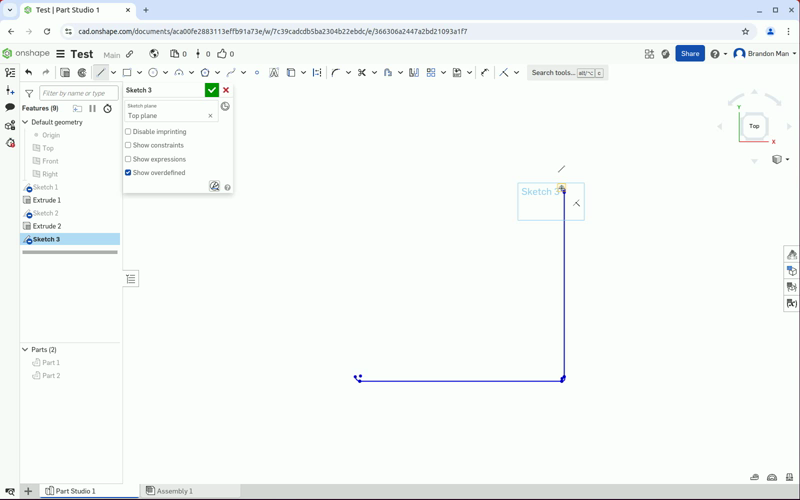
key_down(shift)
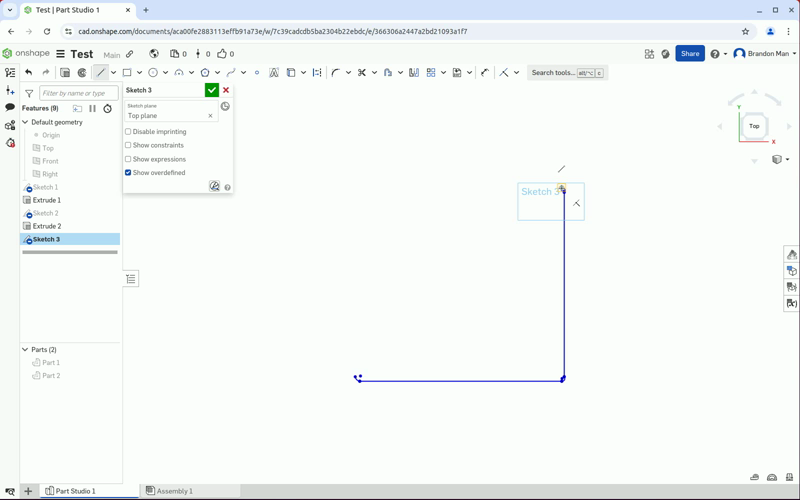
mouse_move(359, 187)
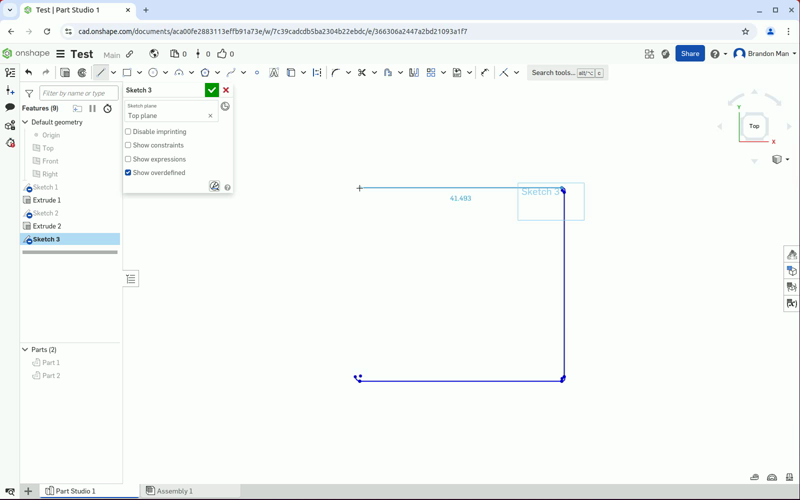
click(359, 187)
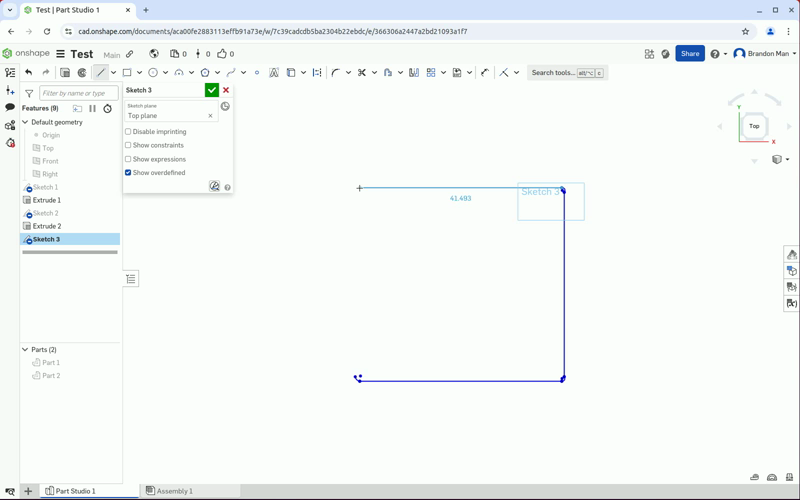
key_up(shift)
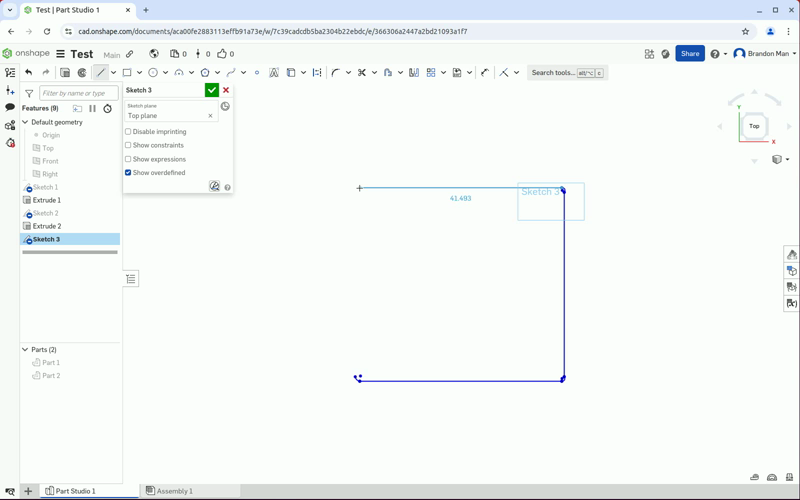
key(esc)
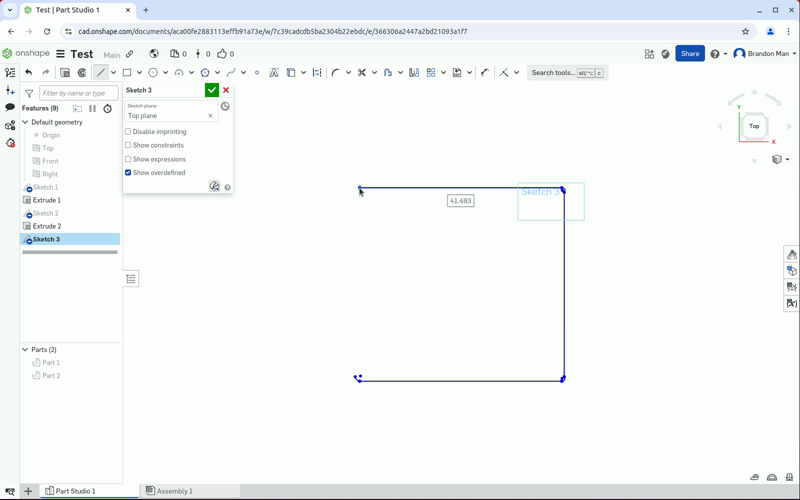
key(a)
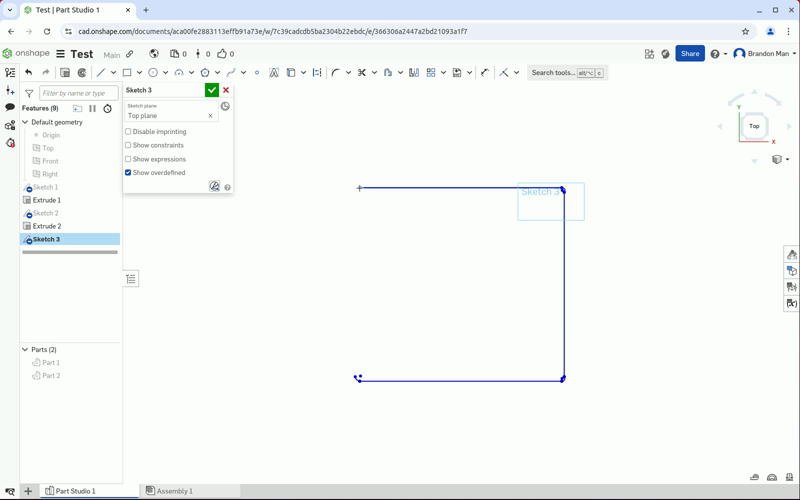
mouse_move(359, 187)
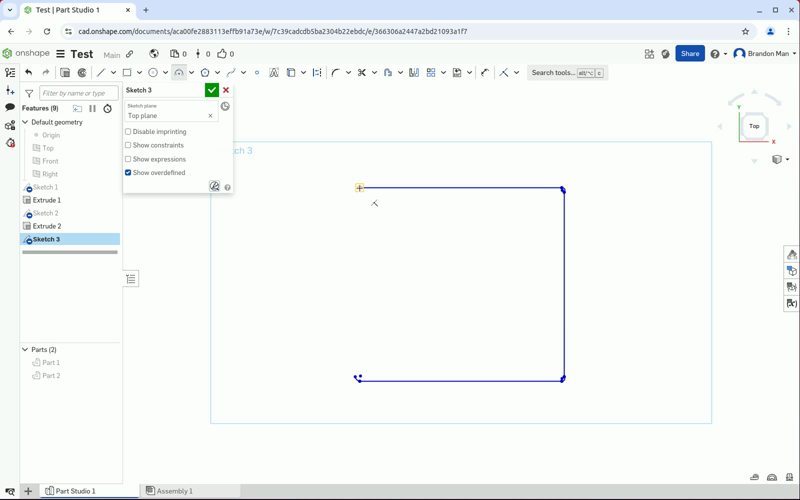
click(359, 187)
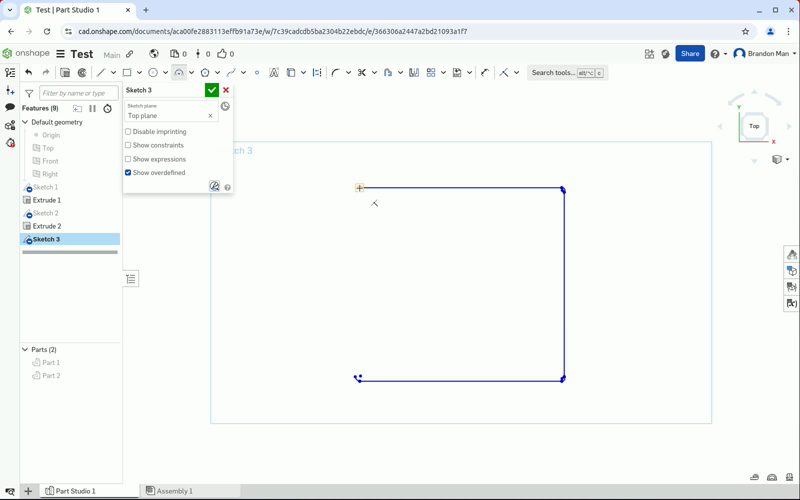
key_down(shift)
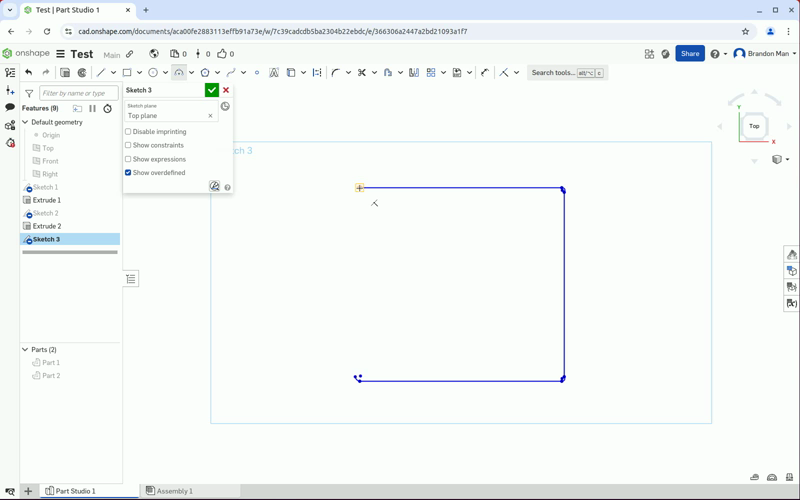
mouse_move(355, 192)
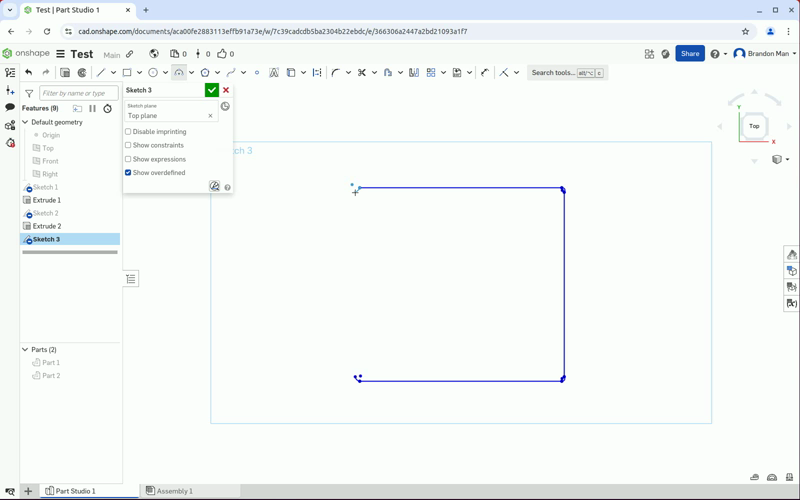
scroll(6)
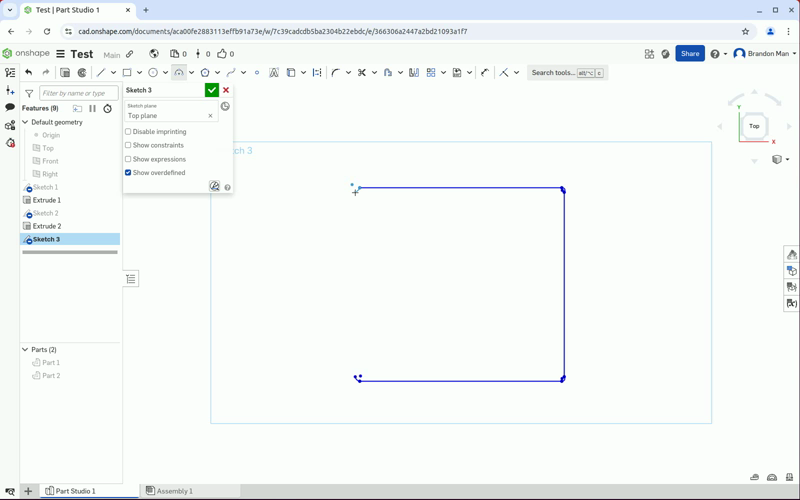
scroll(6)
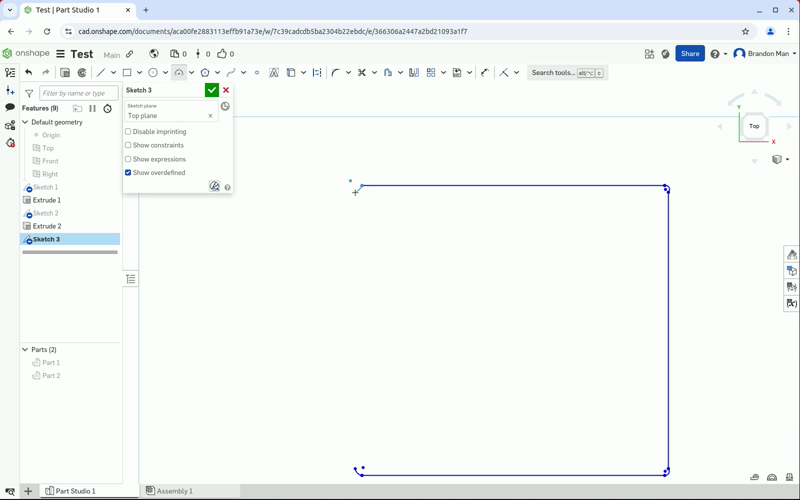
scroll(6)
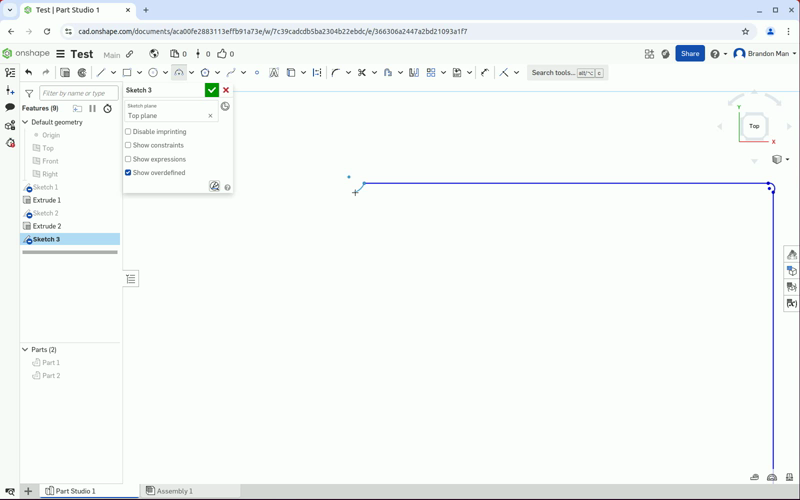
scroll(6)
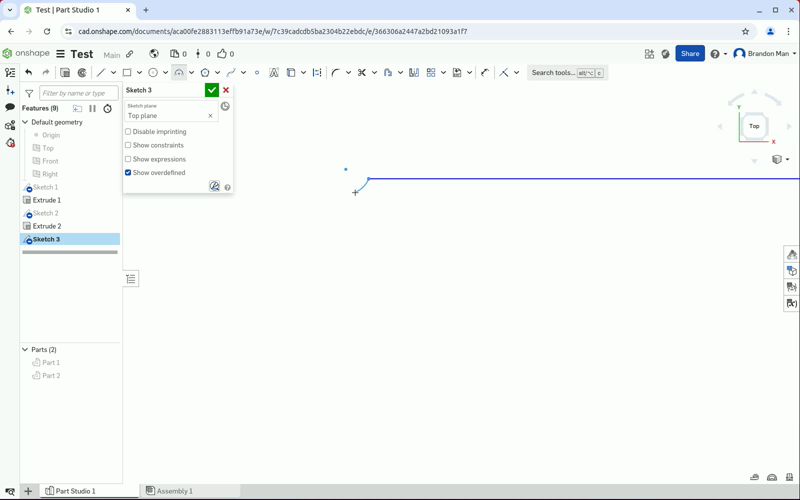
scroll(6)
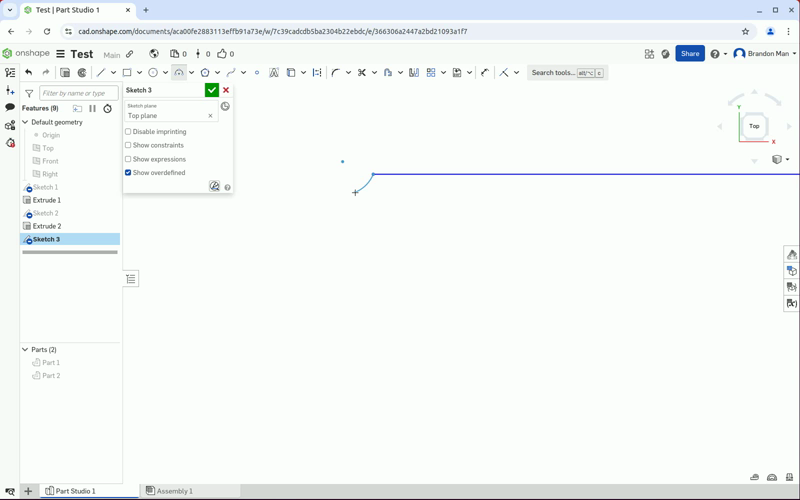
scroll(6)
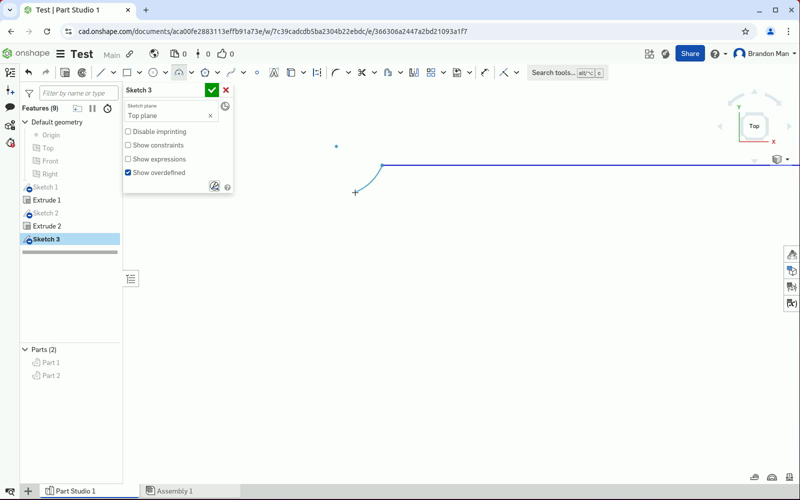
scroll(6)
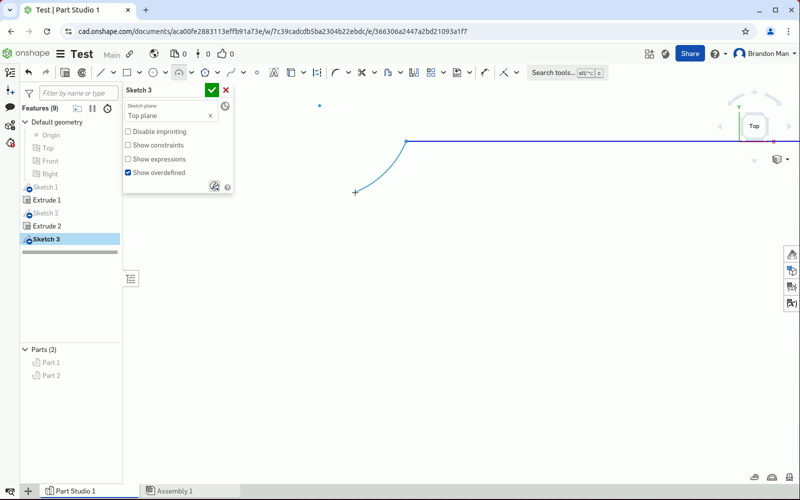
click(355, 192)
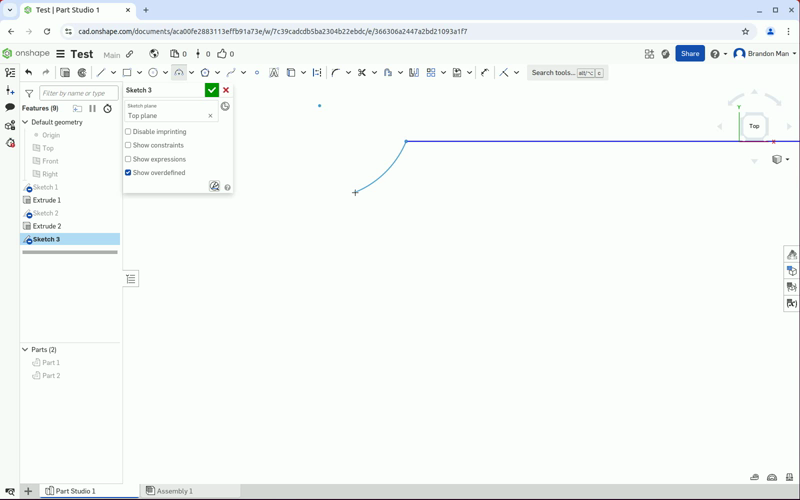
scroll(-6)
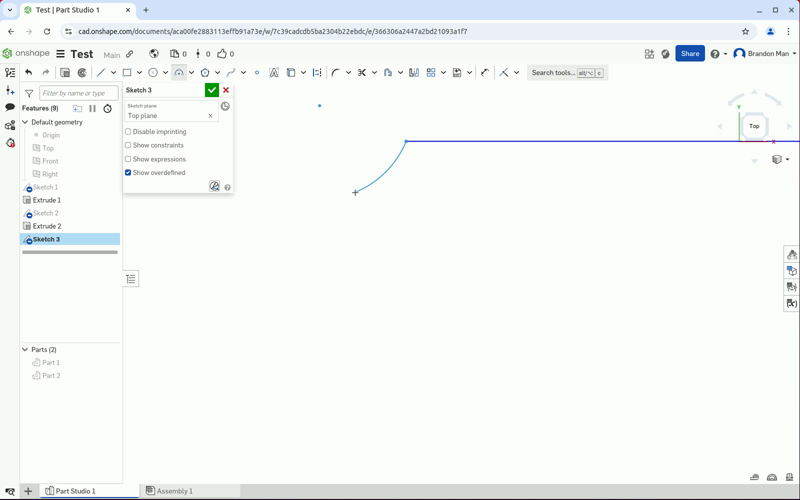
scroll(-6)
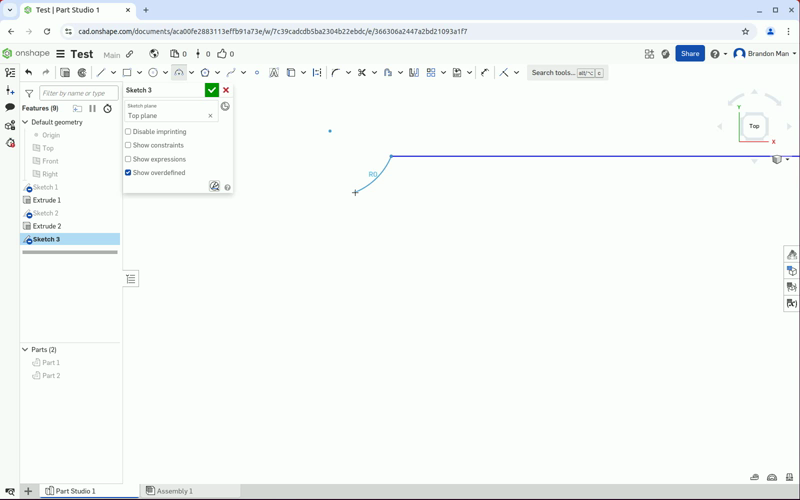
scroll(-6)
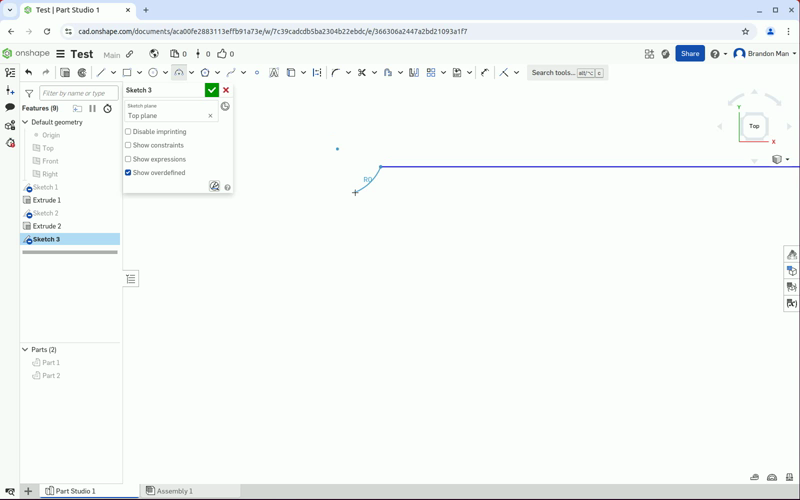
scroll(-6)
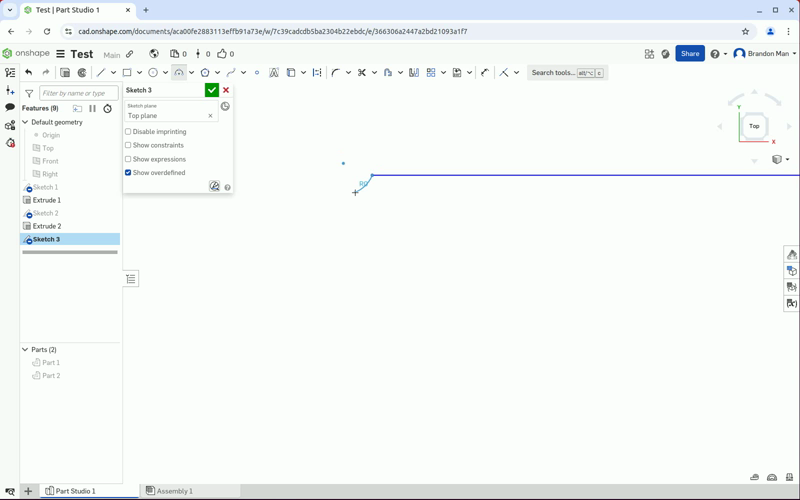
scroll(-6)
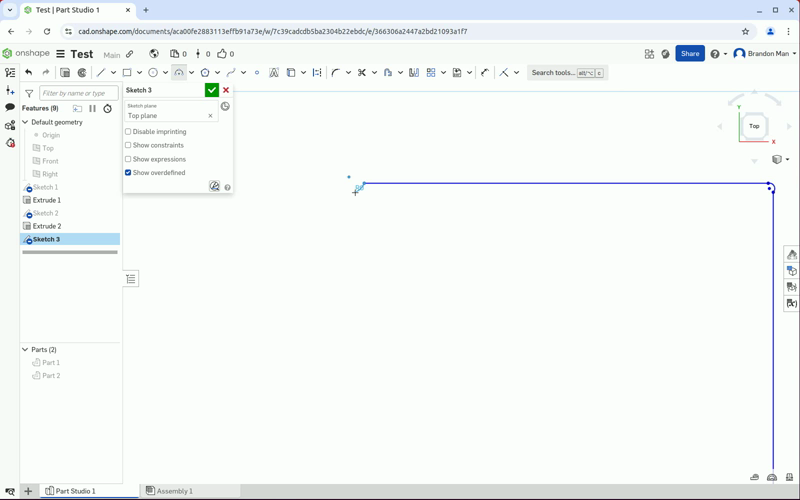
scroll(-6)
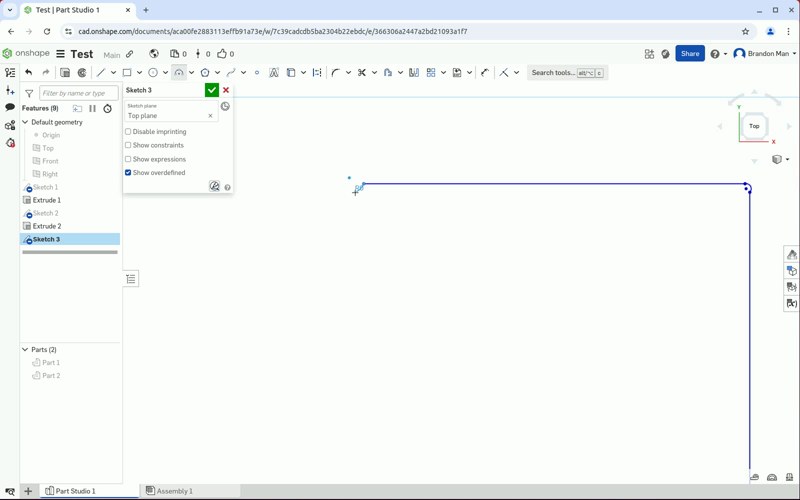
scroll(-6)
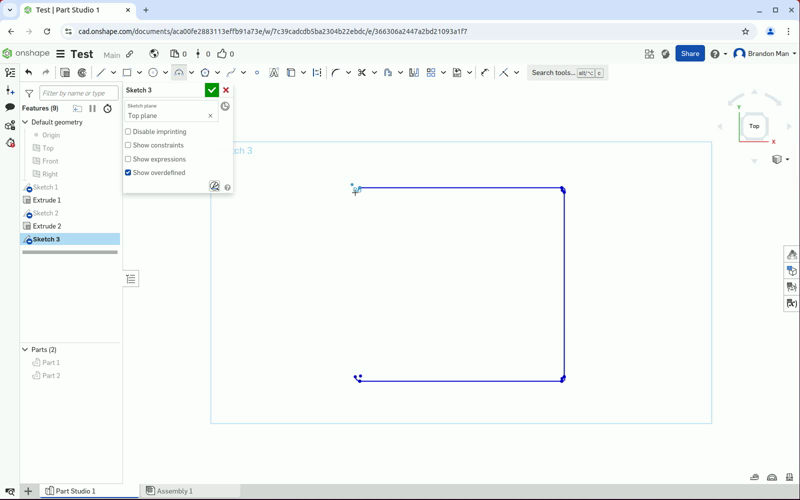
mouse_move(356, 189)
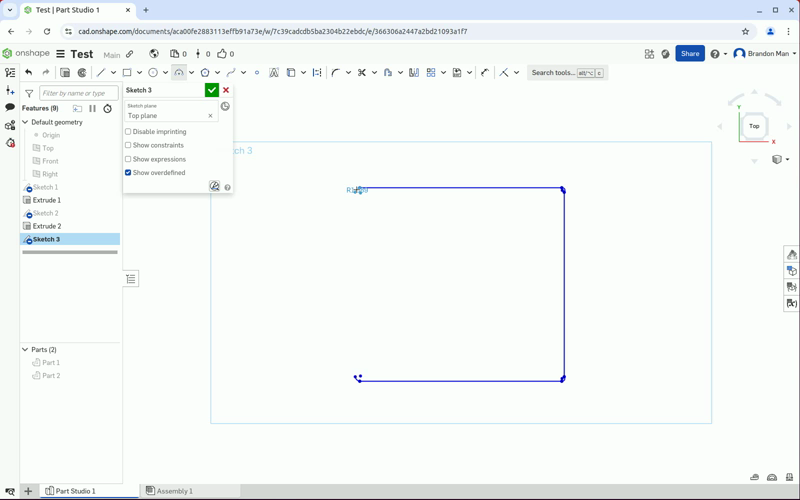
scroll(6)
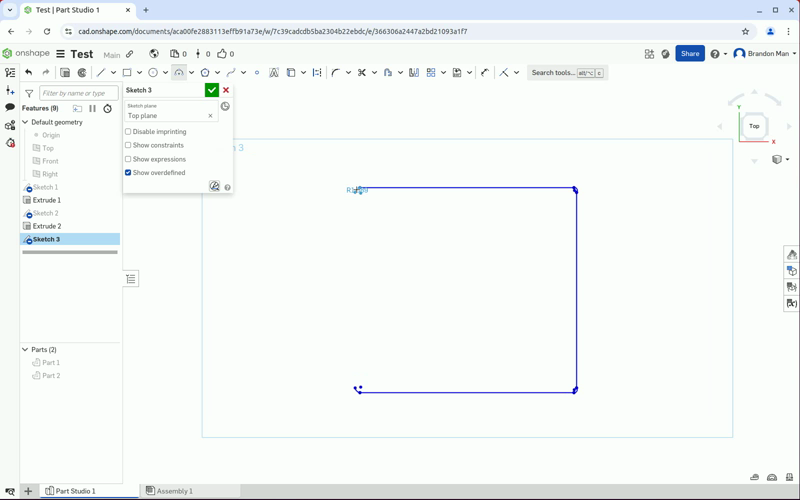
scroll(6)
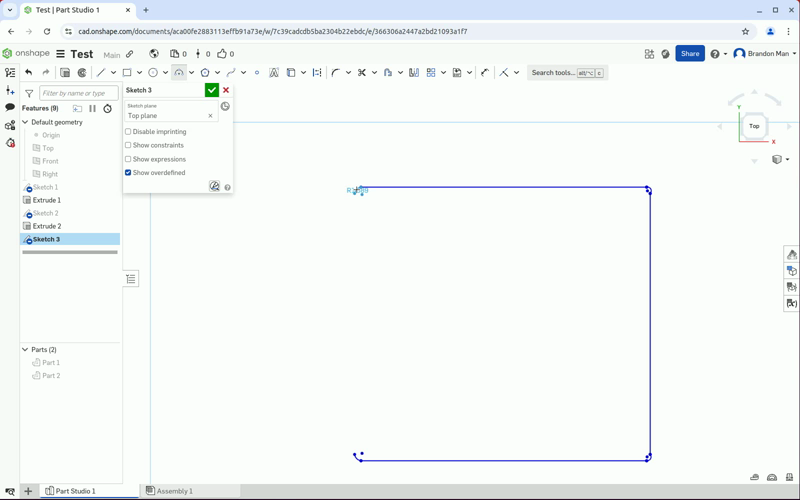
scroll(6)
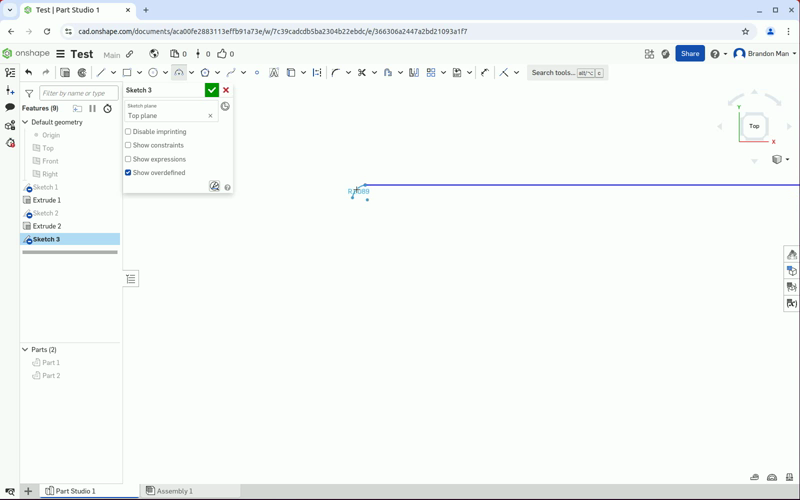
scroll(6)
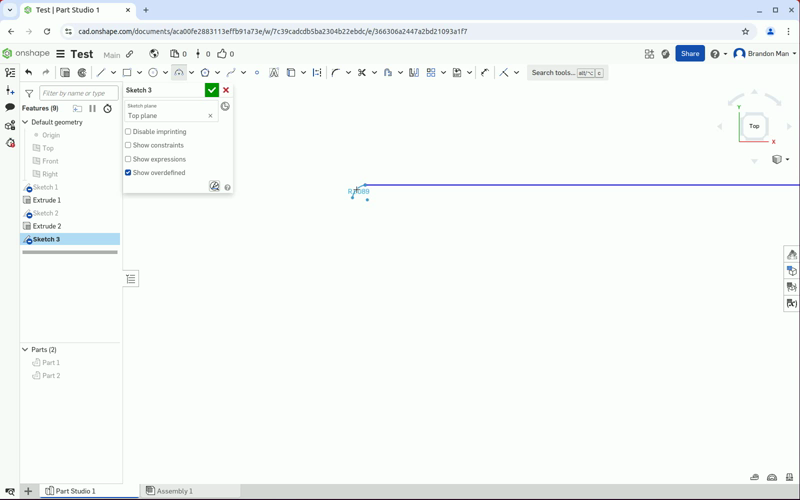
scroll(6)
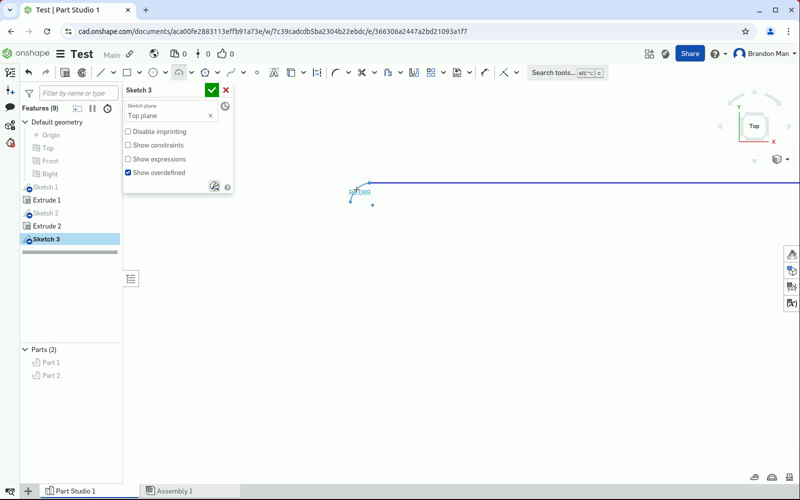
scroll(6)
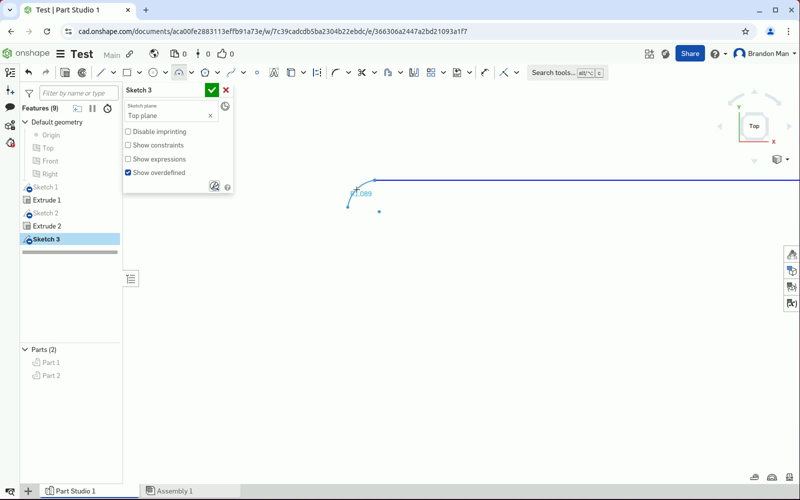
scroll(6)
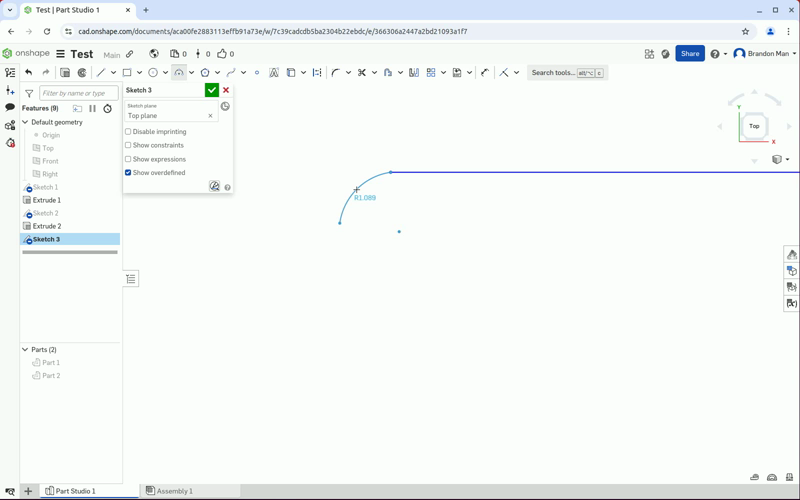
click(356, 189)
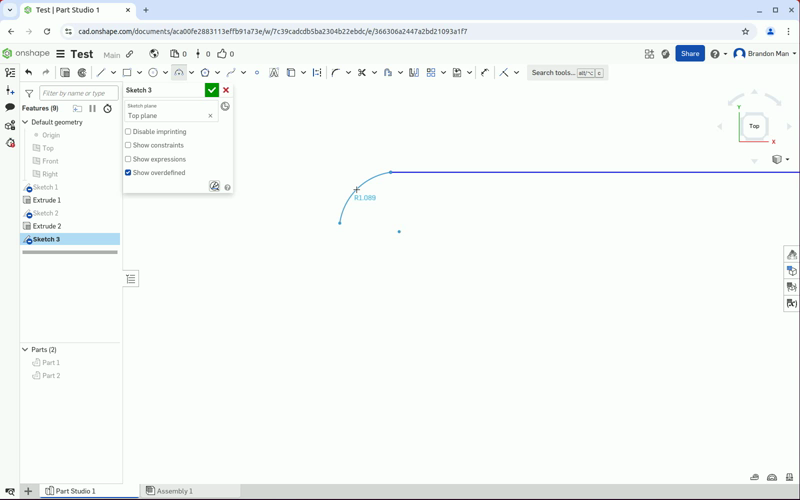
scroll(-6)
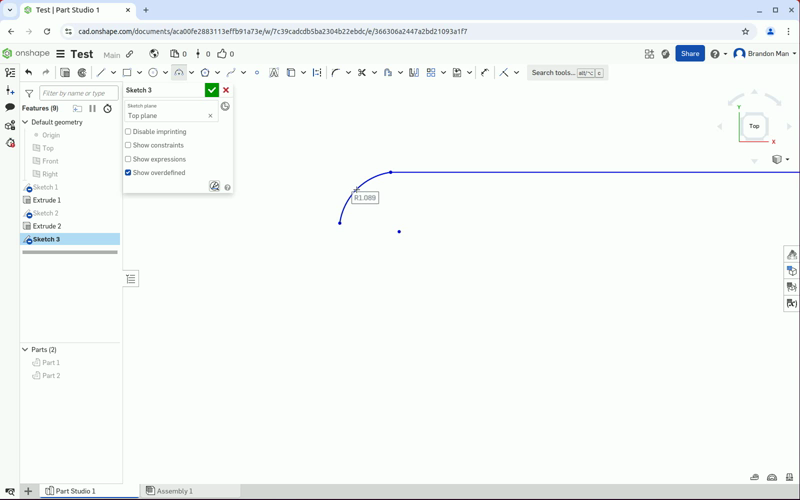
scroll(-6)
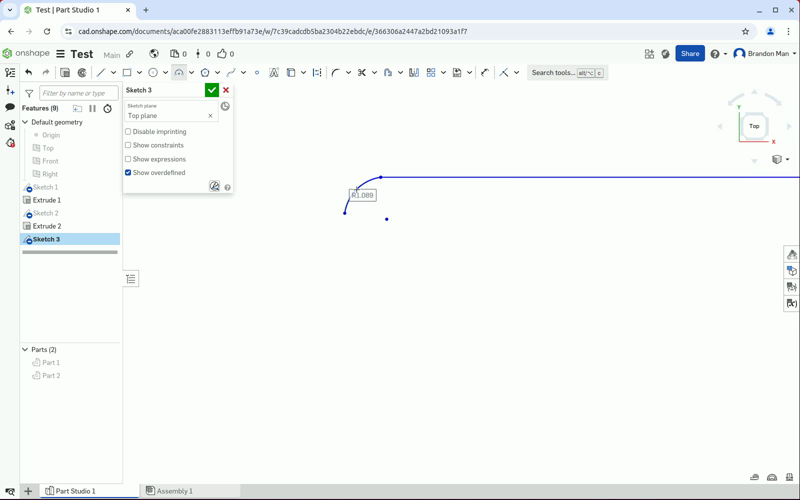
scroll(-6)
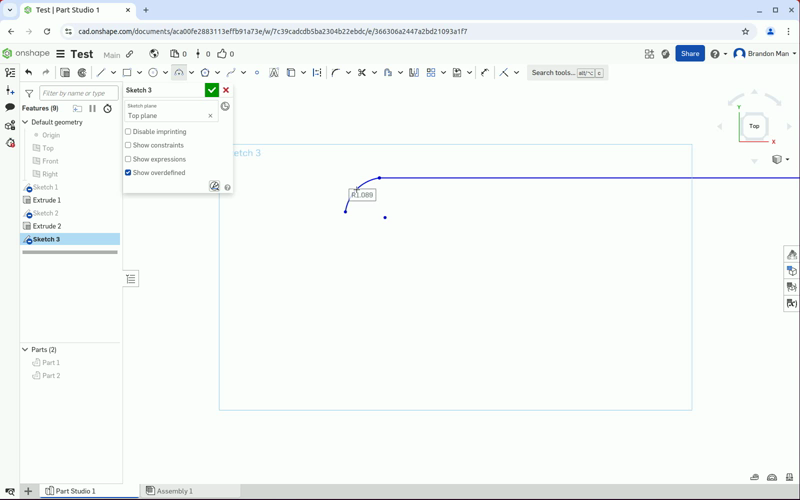
scroll(-6)
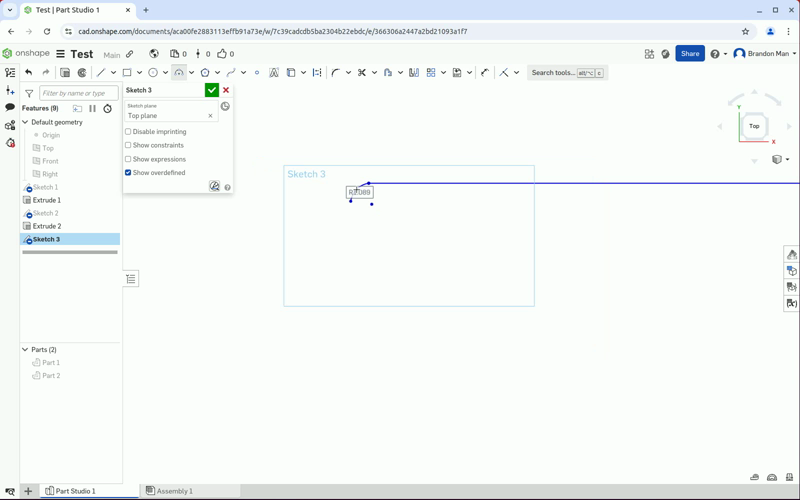
scroll(-6)
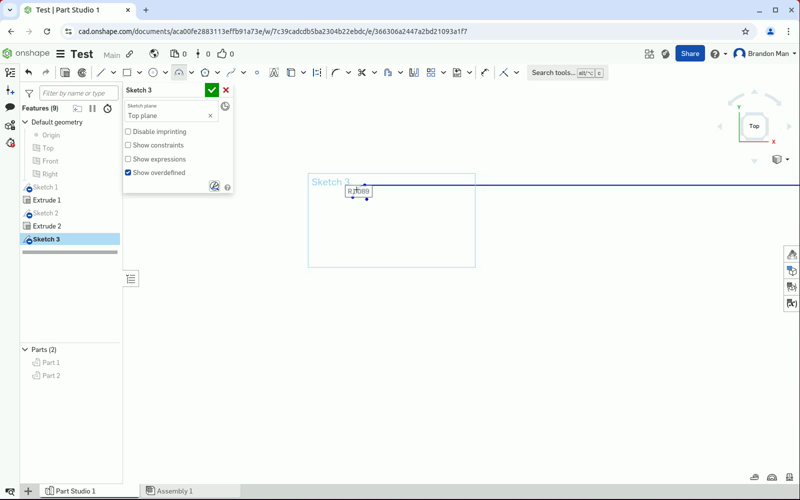
scroll(-6)
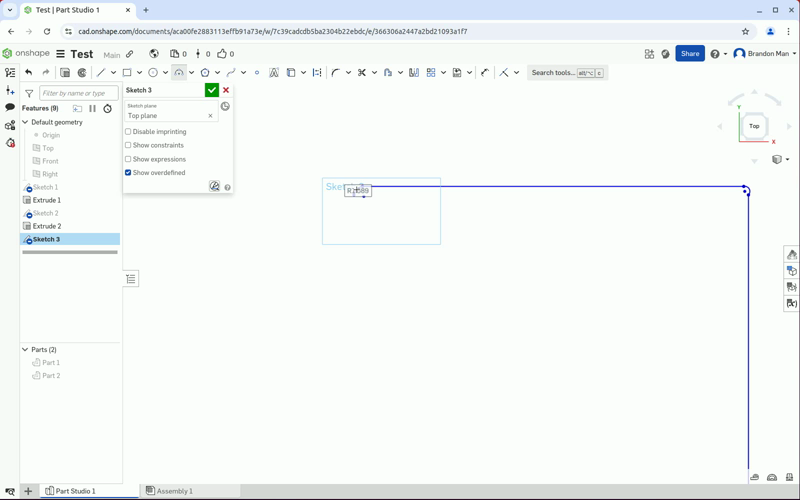
scroll(-6)
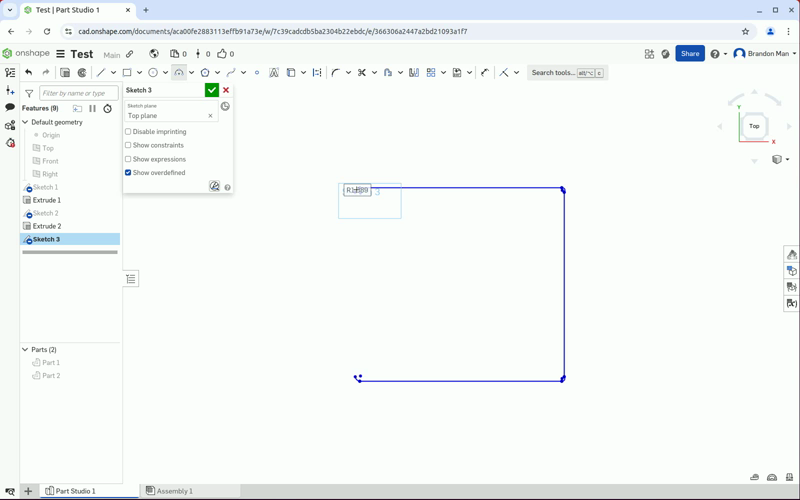
key_up(shift)
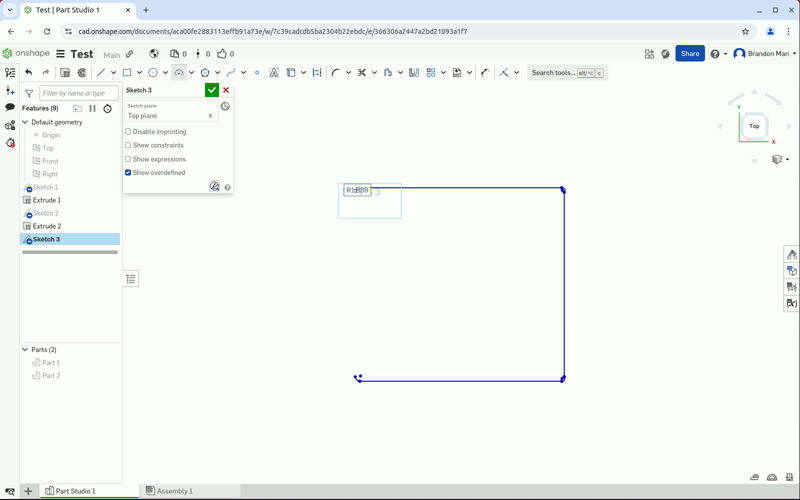
key(esc)
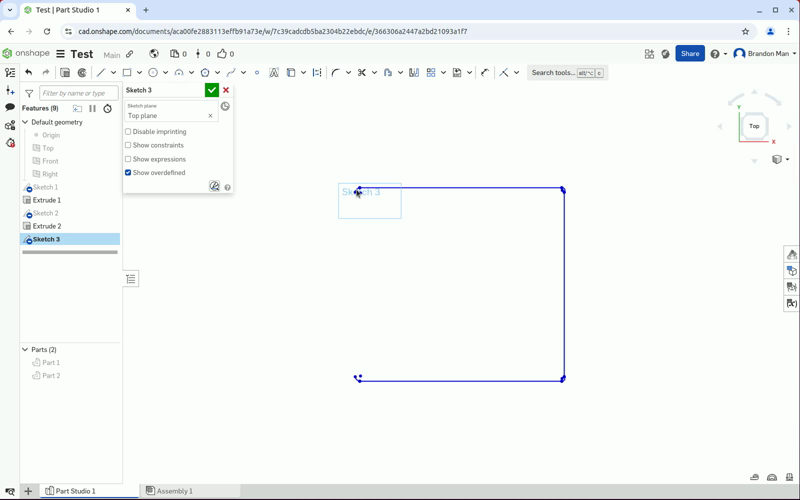
key(l)
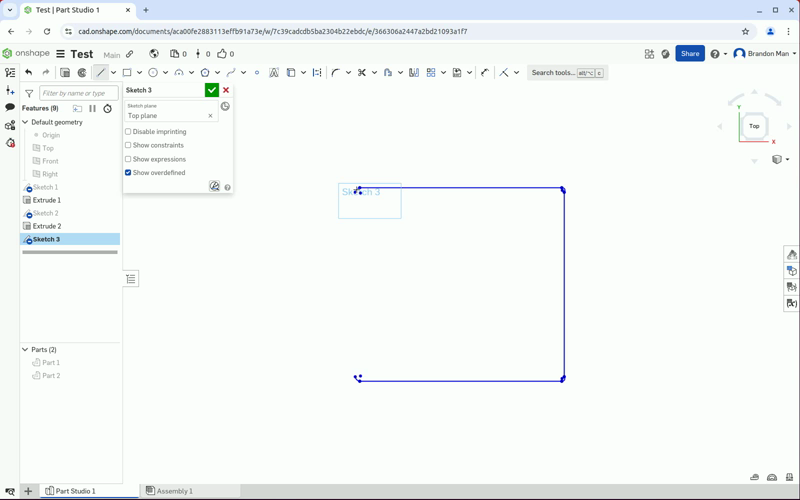
mouse_move(355, 192)
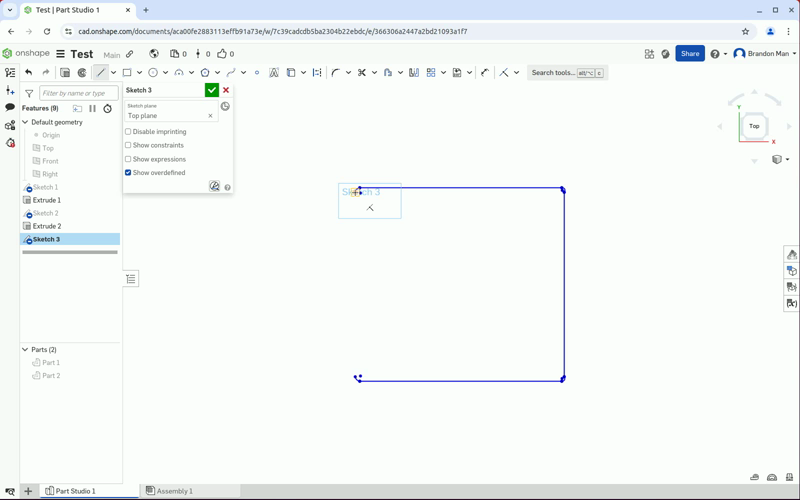
scroll(6)
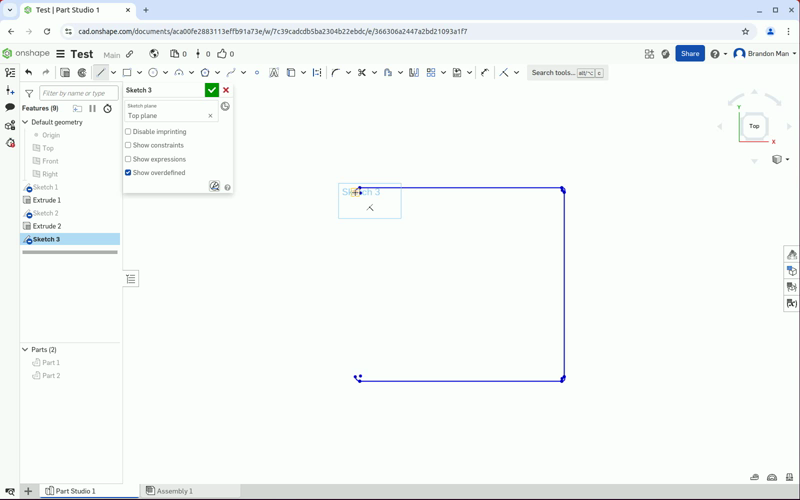
scroll(6)
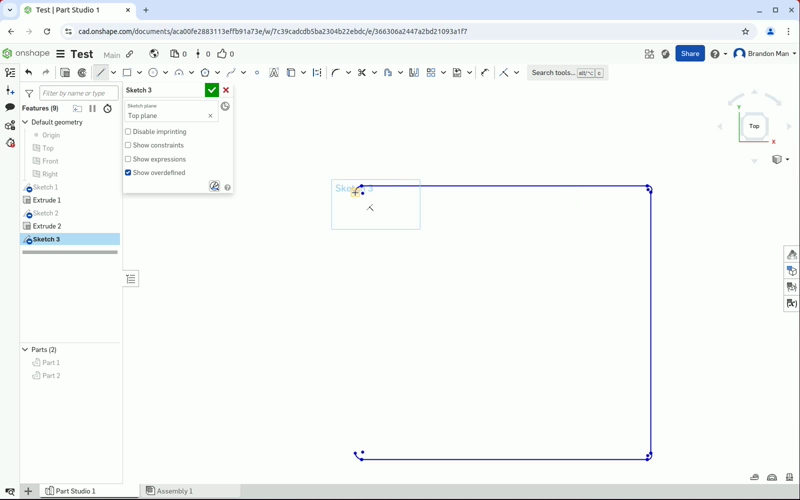
scroll(6)
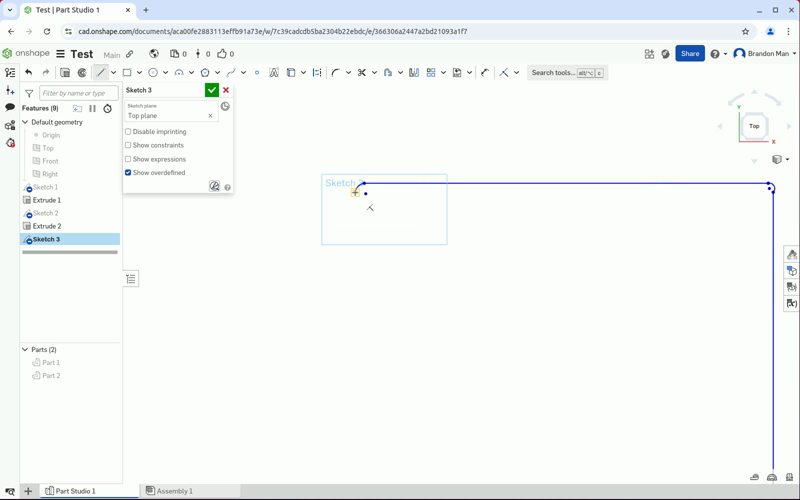
scroll(6)
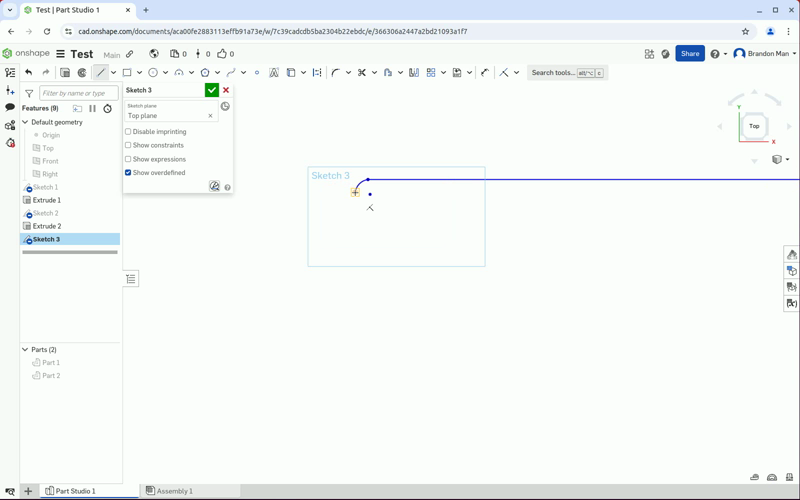
scroll(6)
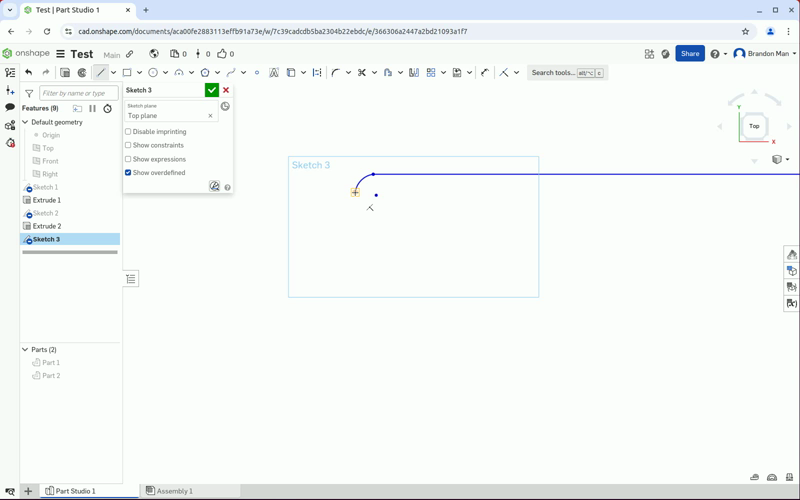
scroll(6)
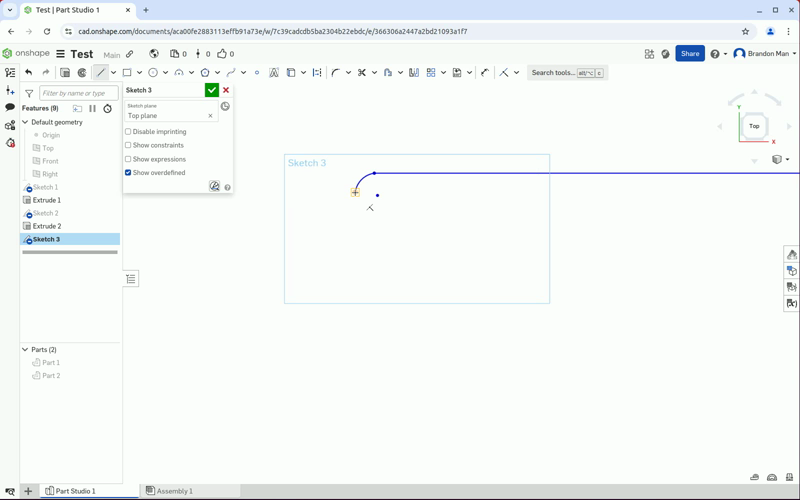
scroll(6)
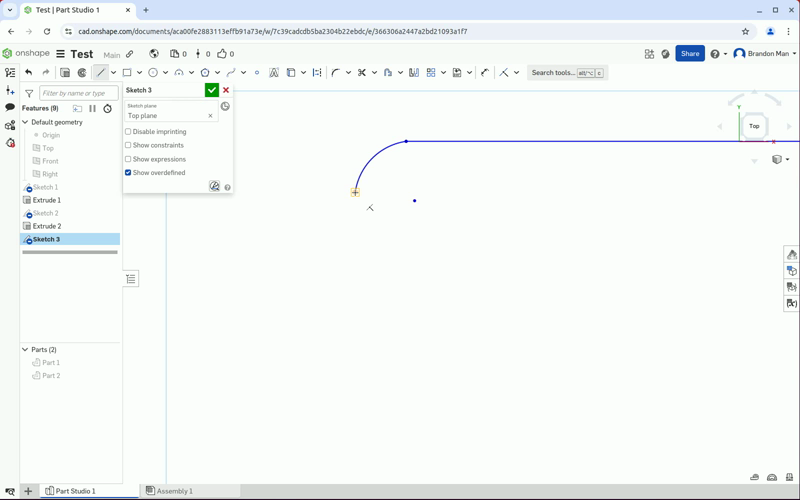
click(355, 192)
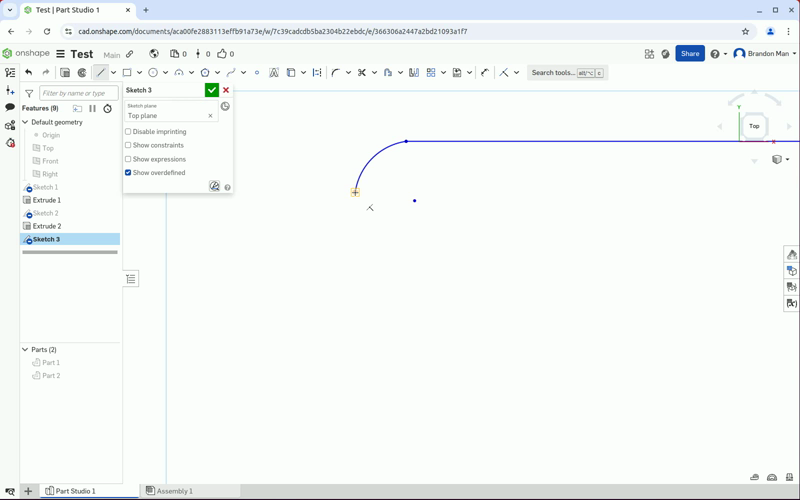
scroll(-6)
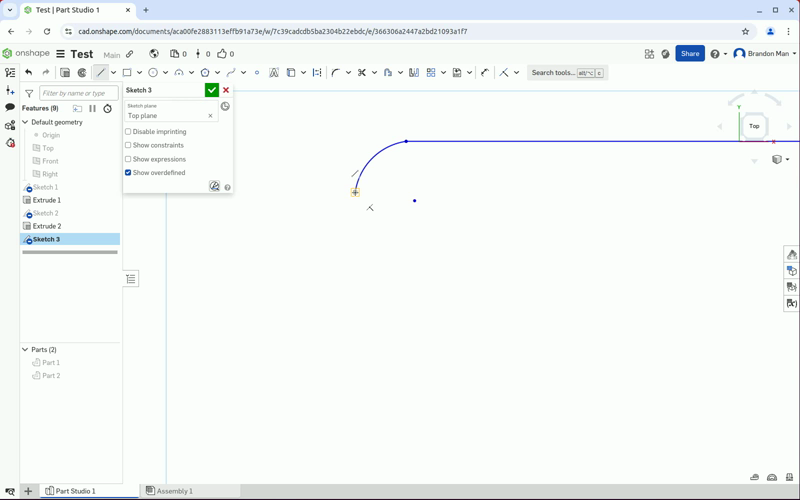
scroll(-6)
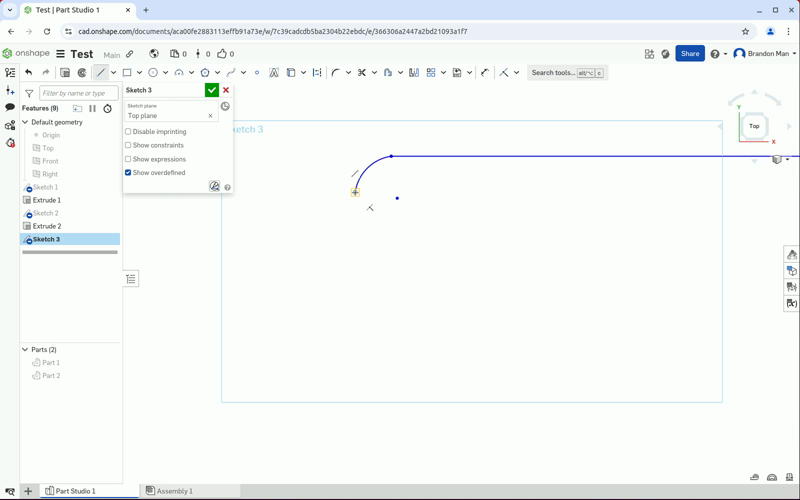
scroll(-6)
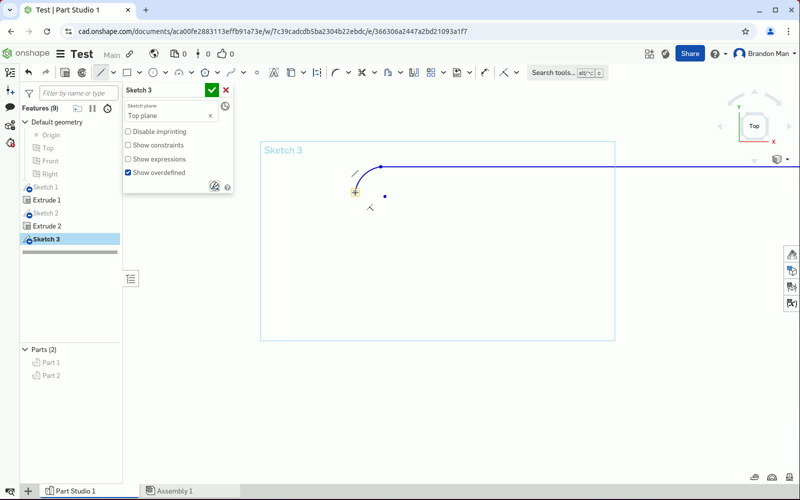
scroll(-6)
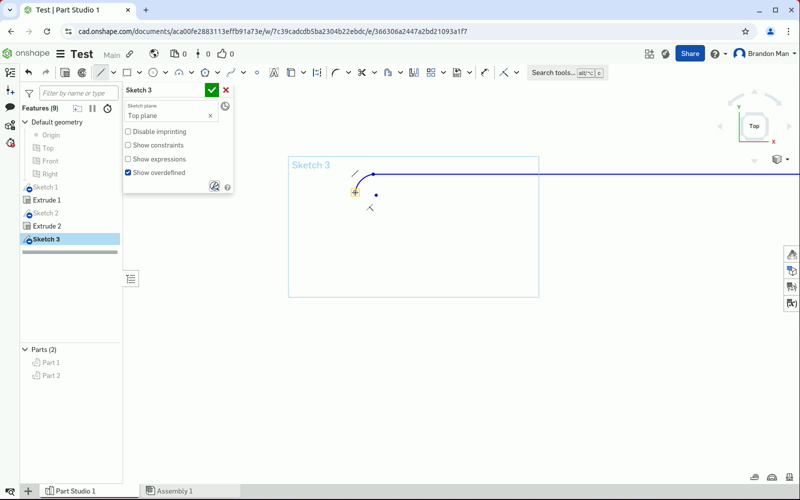
scroll(-6)
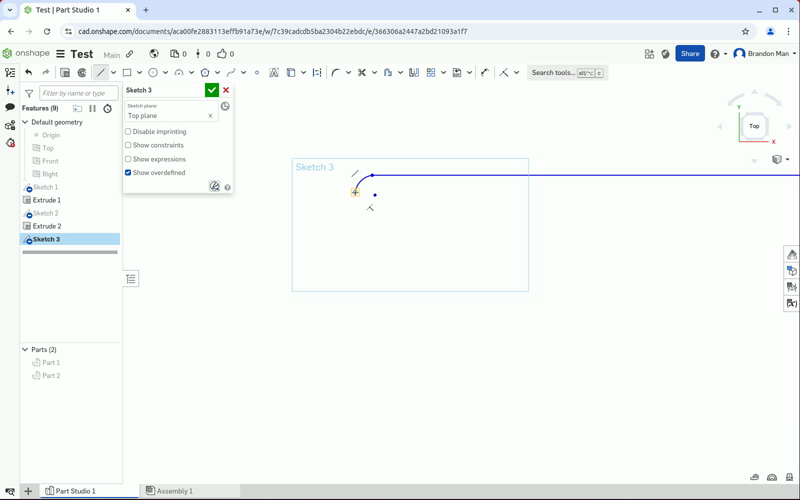
scroll(-6)
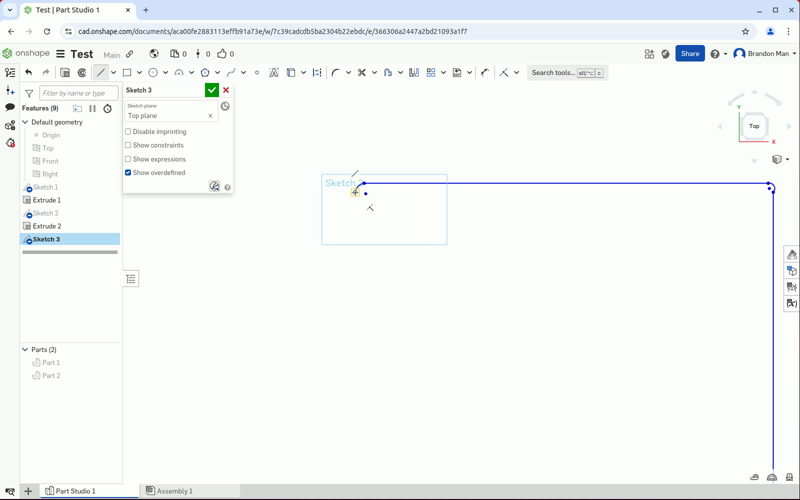
scroll(-6)
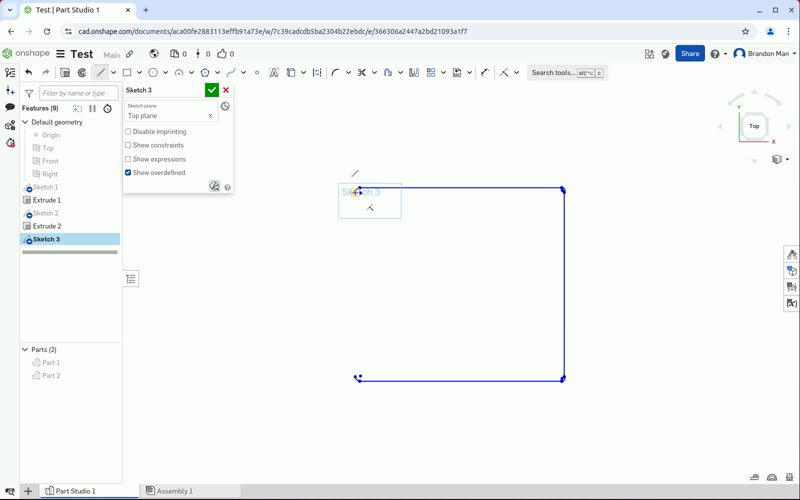
key_down(shift)
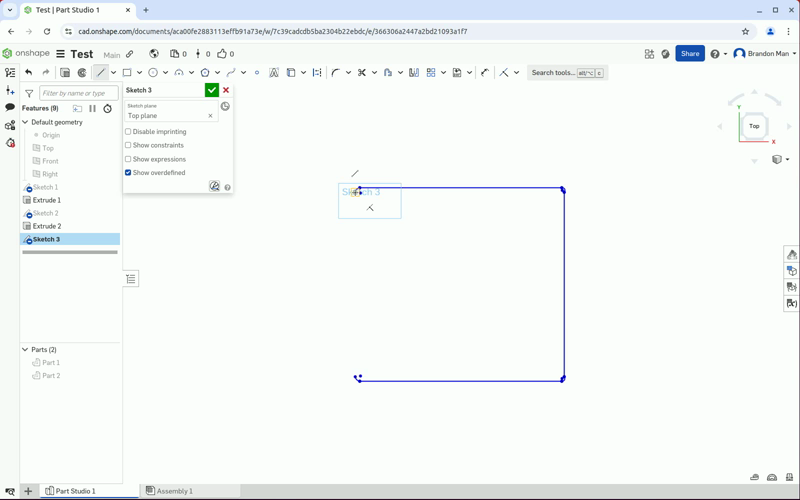
mouse_move(355, 376)
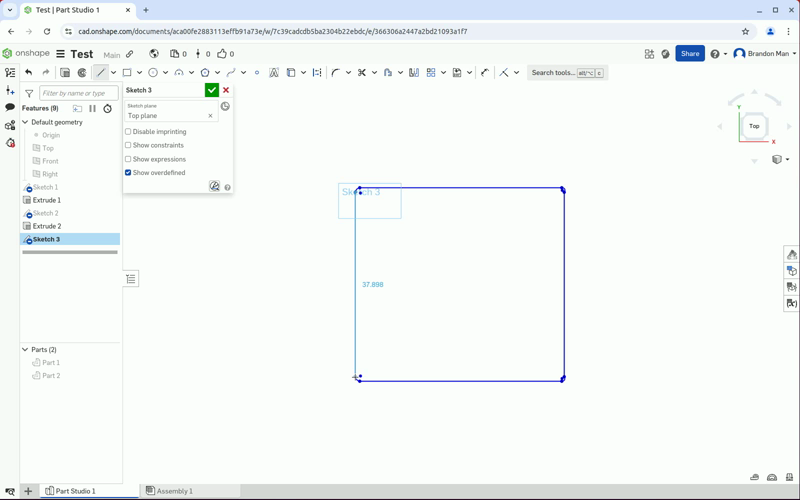
scroll(6)
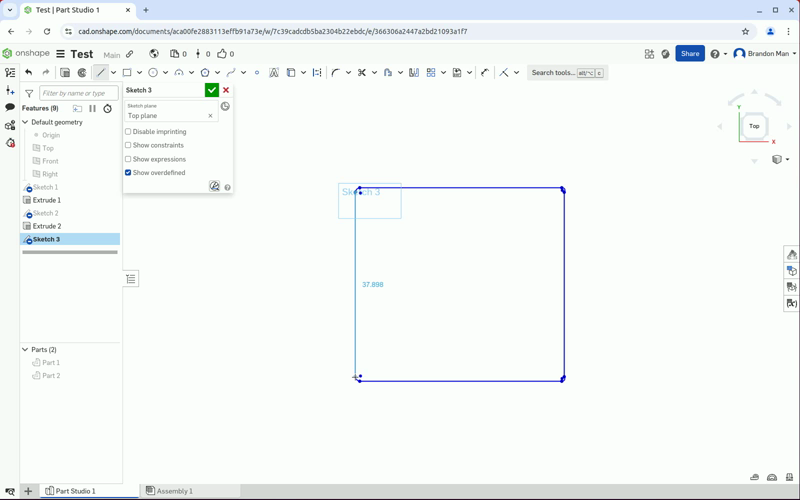
scroll(6)
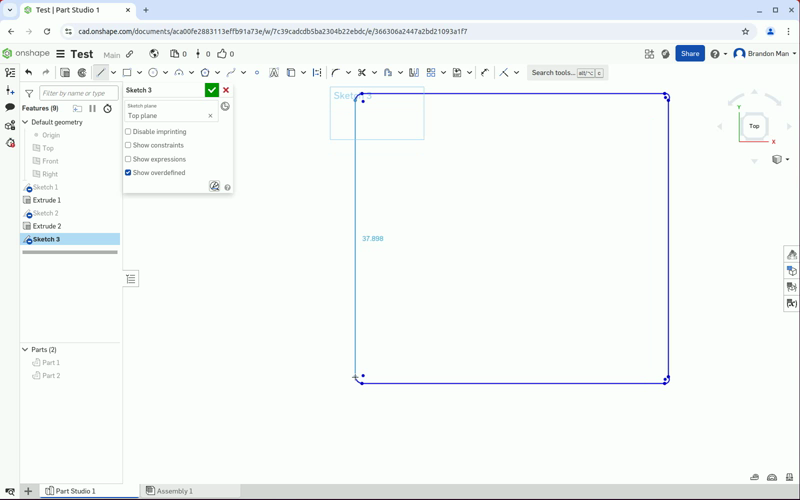
scroll(6)
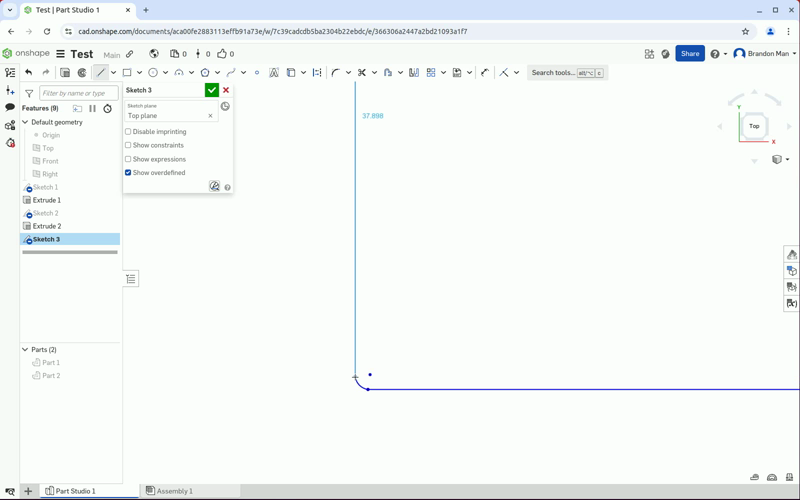
scroll(6)
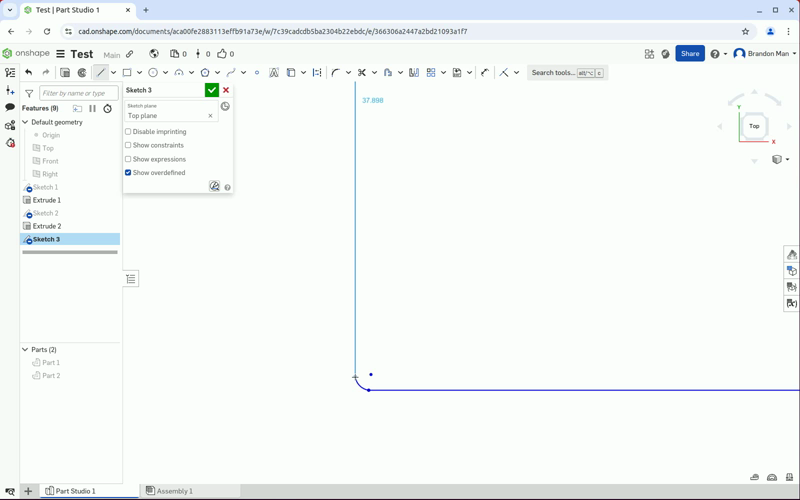
scroll(6)
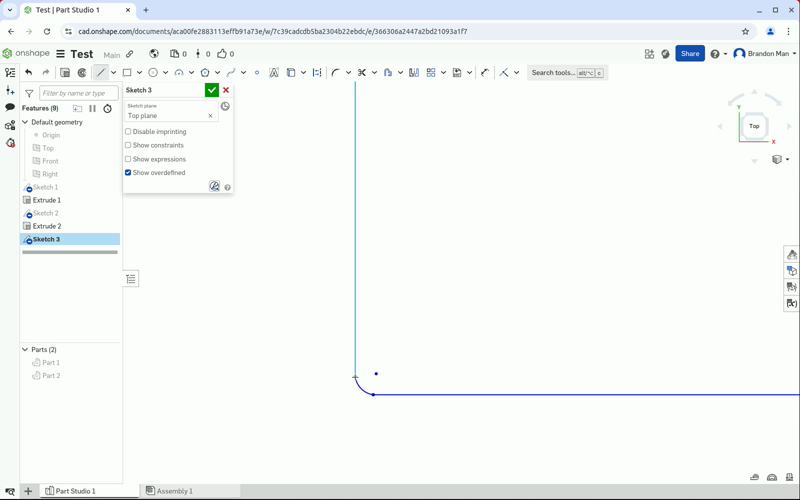
scroll(6)
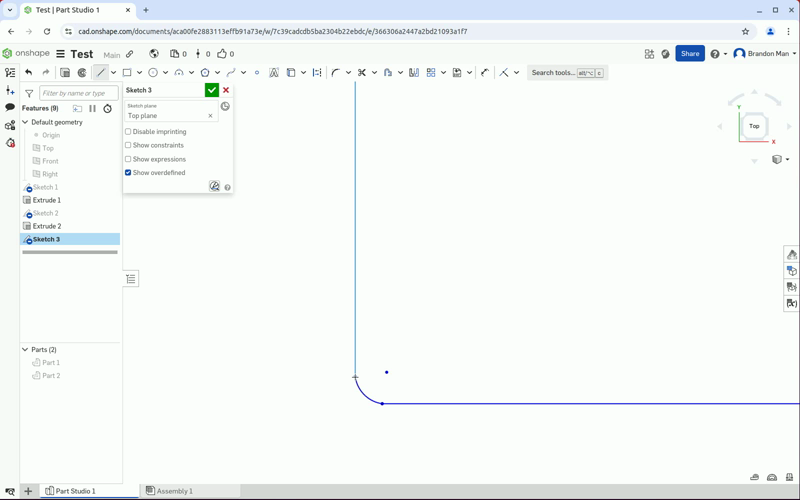
scroll(6)
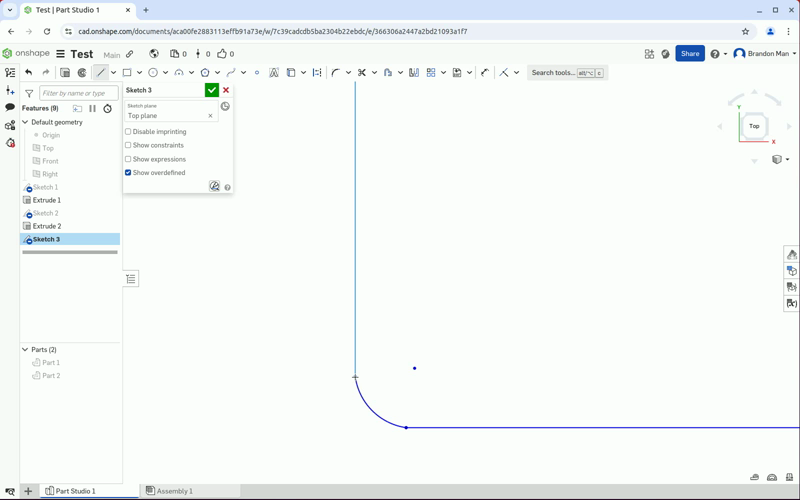
key_up(shift)
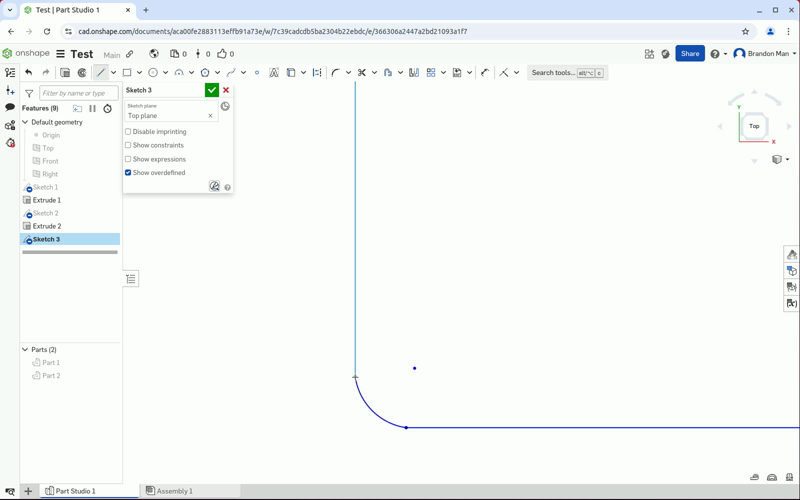
click(355, 376)
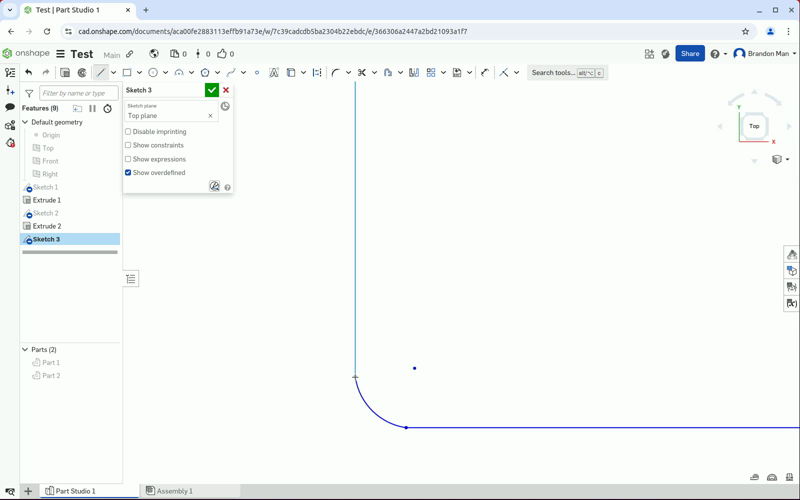
scroll(-6)
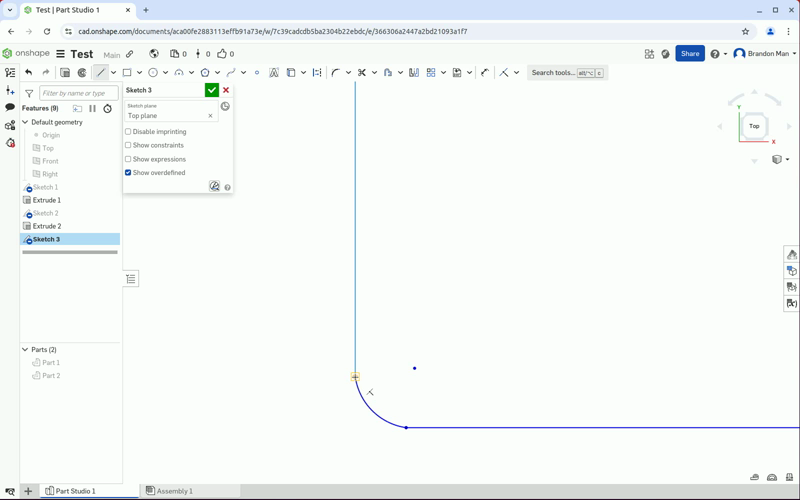
scroll(-6)
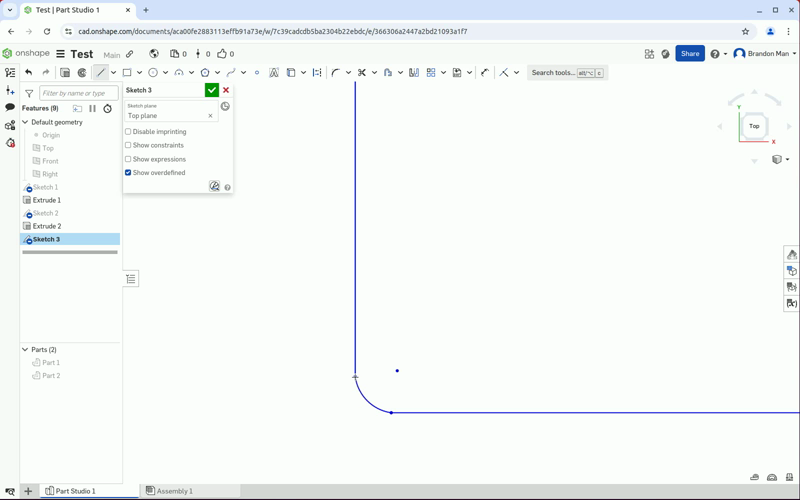
scroll(-6)
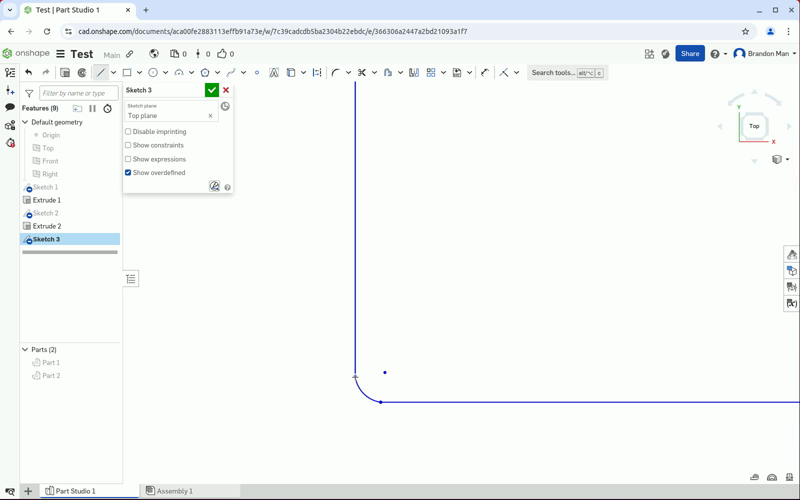
scroll(-6)
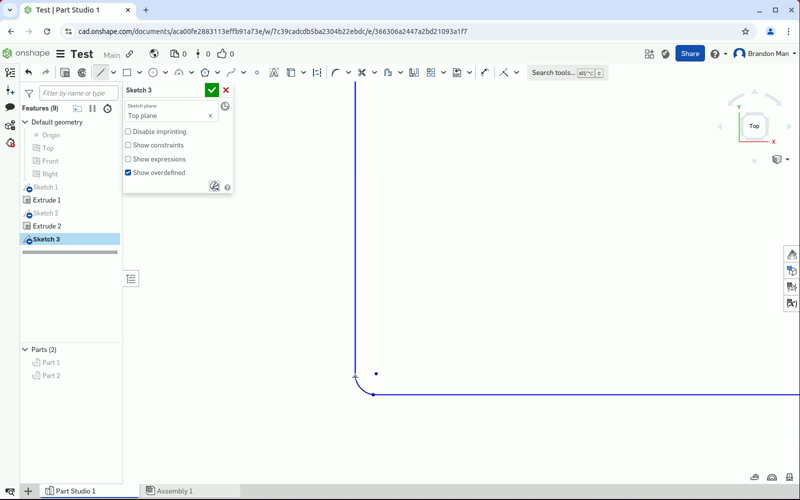
scroll(-6)
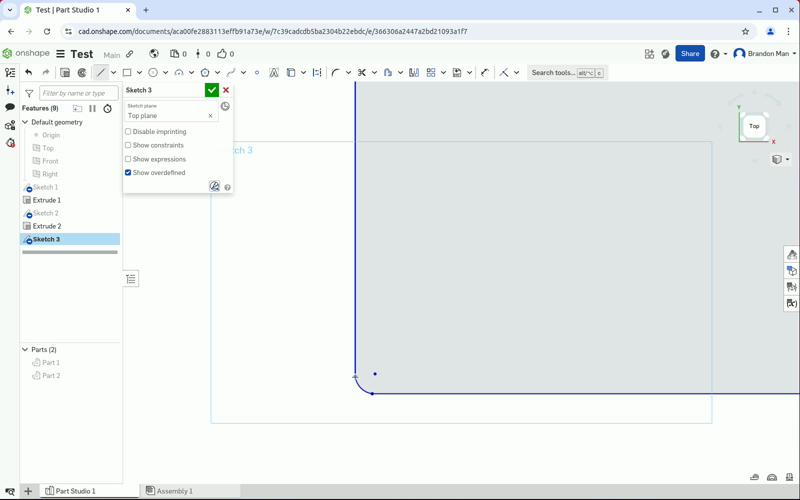
scroll(-6)
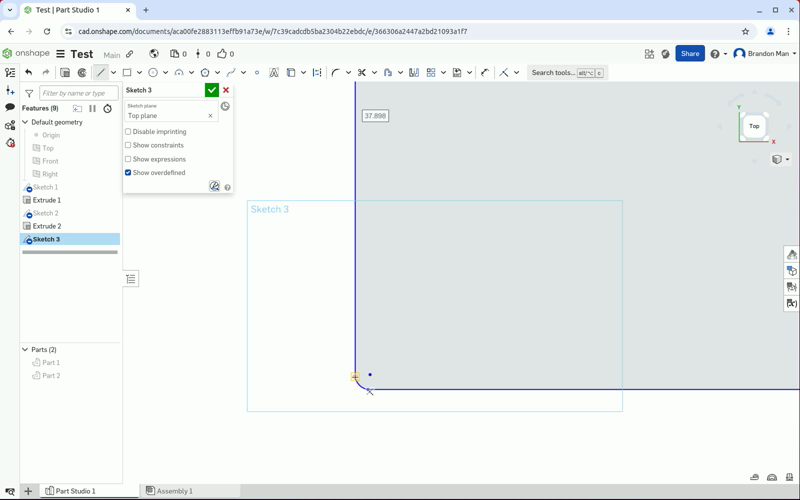
scroll(-6)
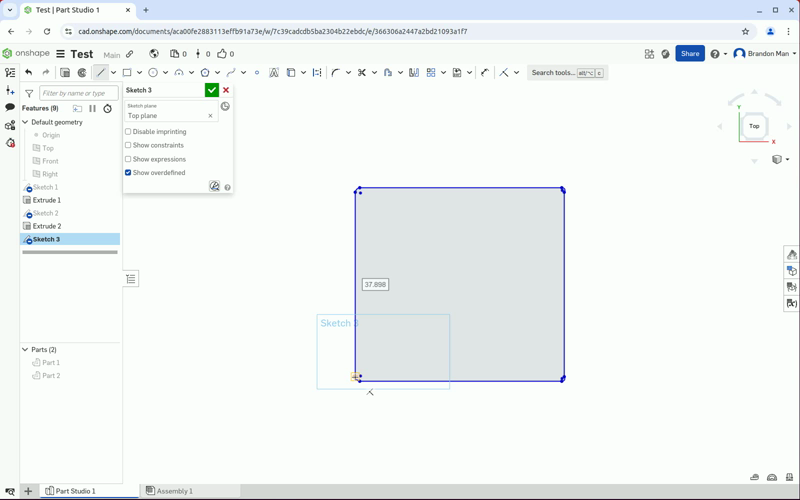
key(esc)
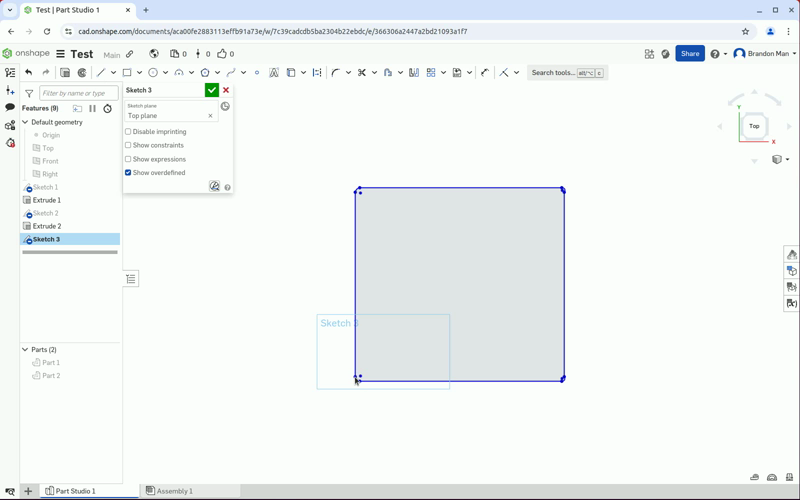
key(a)
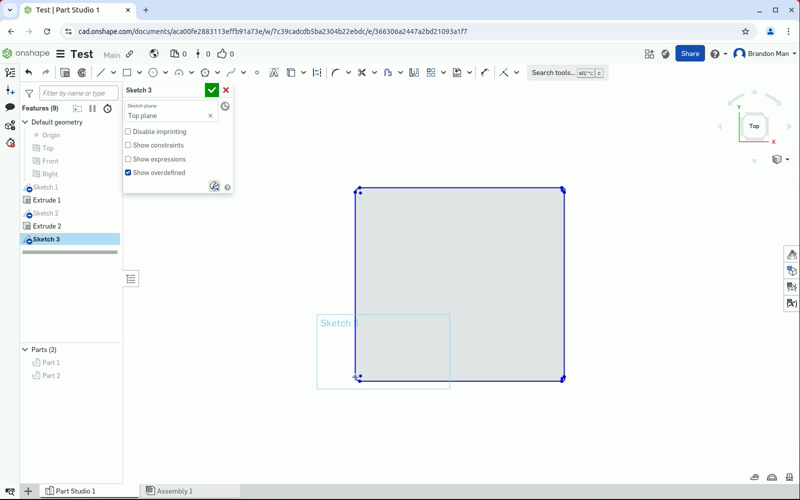
key_down(shift)
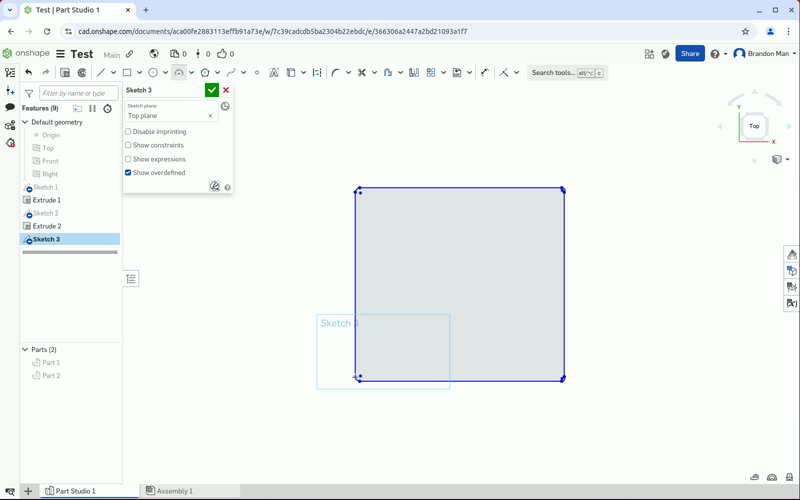
mouse_move(357, 367)
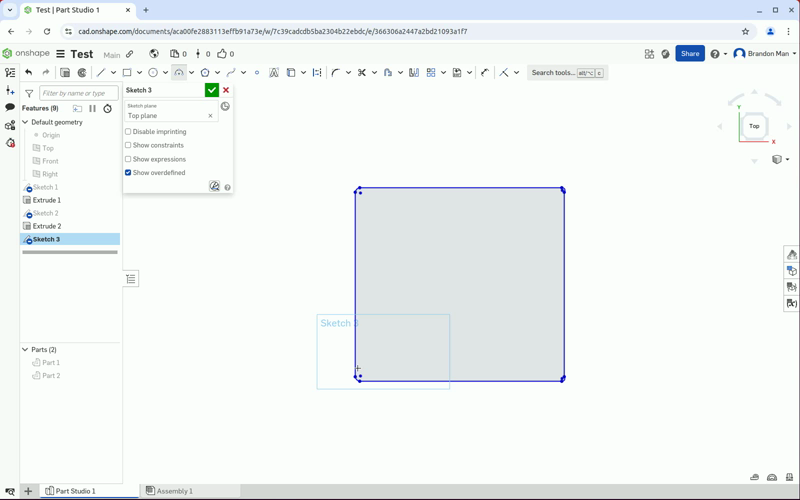
click(357, 367)
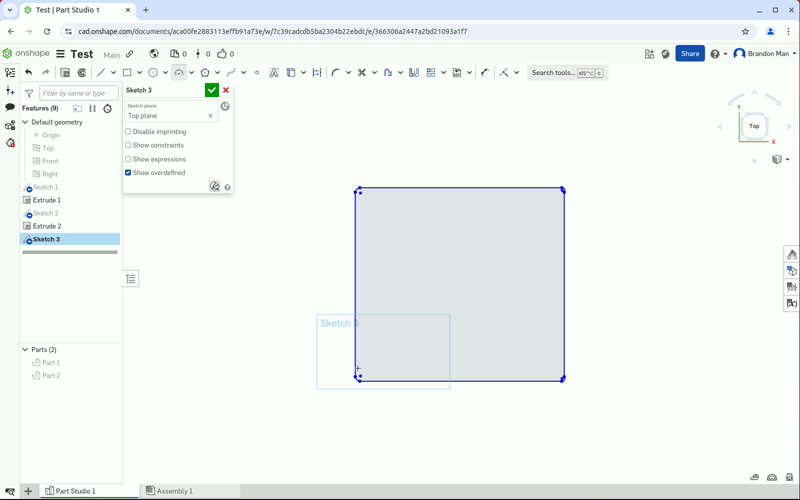
key_up(shift)
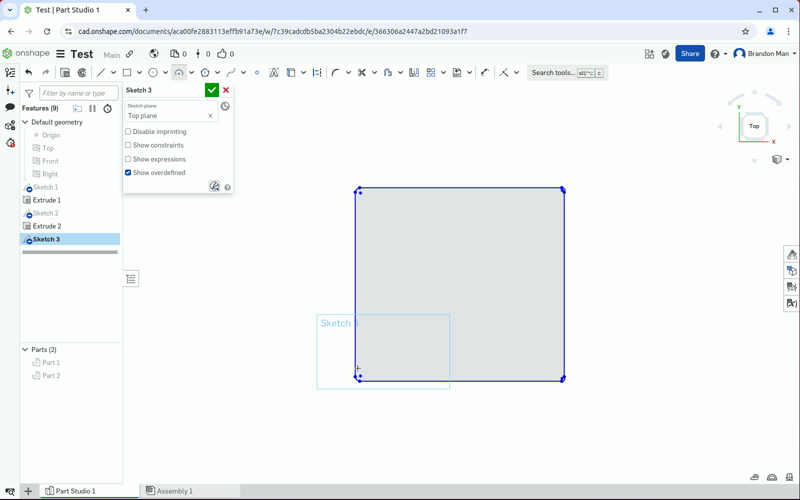
key_down(shift)
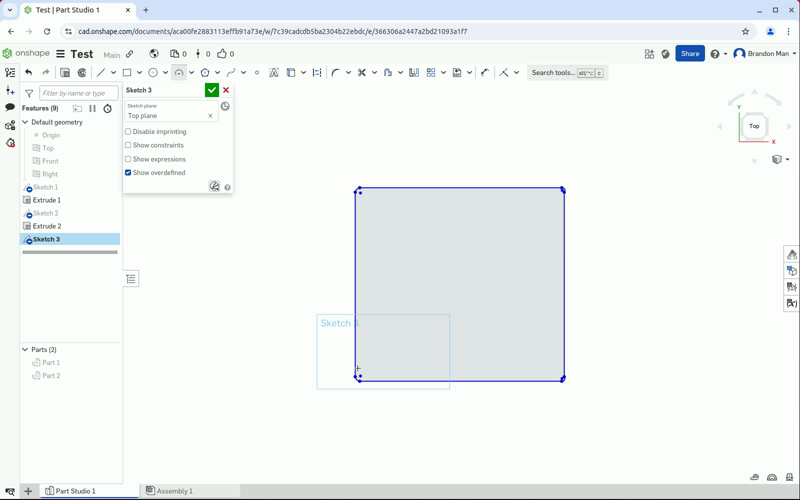
mouse_move(368, 378)
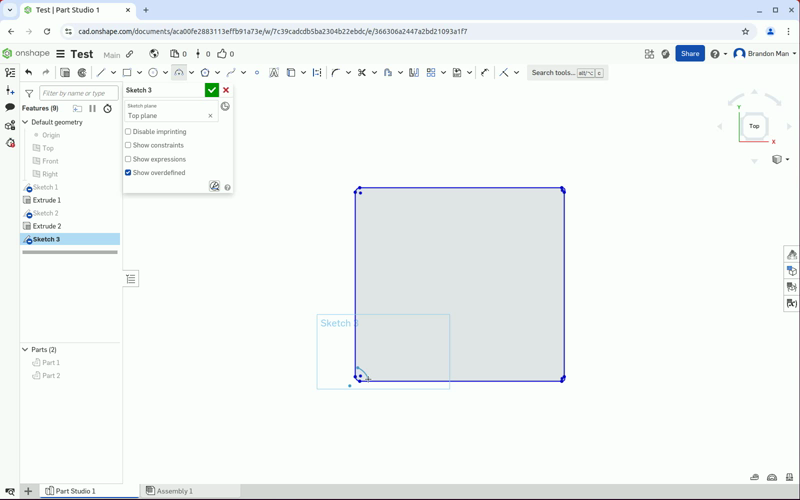
click(368, 378)
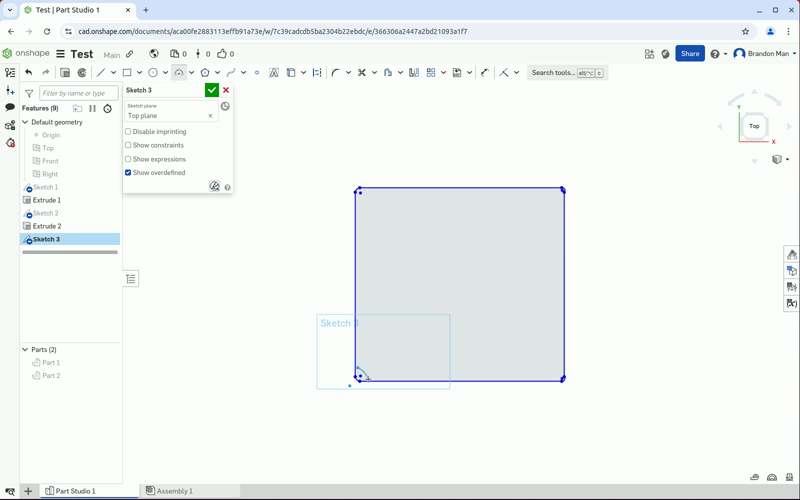
mouse_move(360, 375)
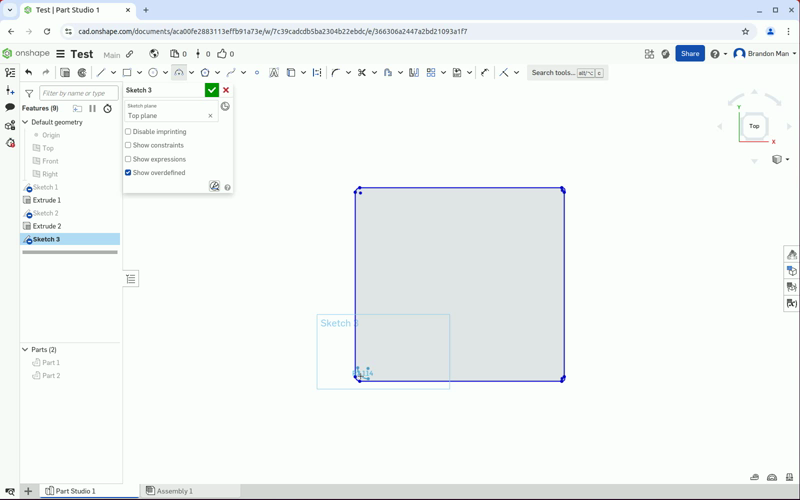
scroll(6)
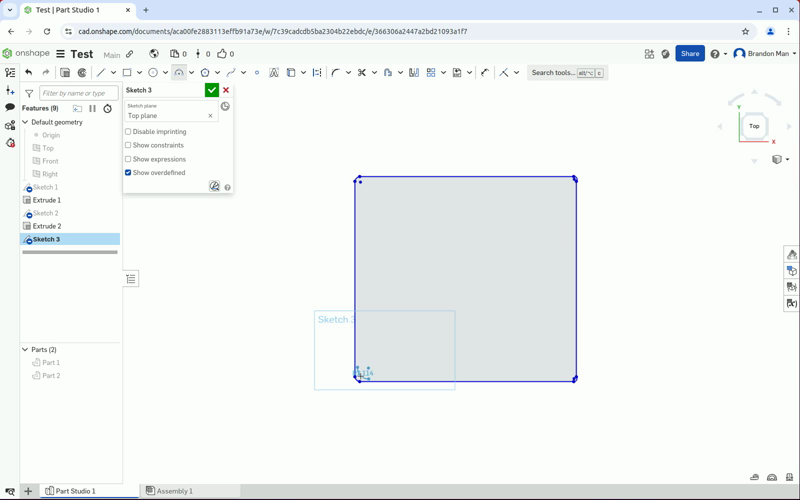
scroll(6)
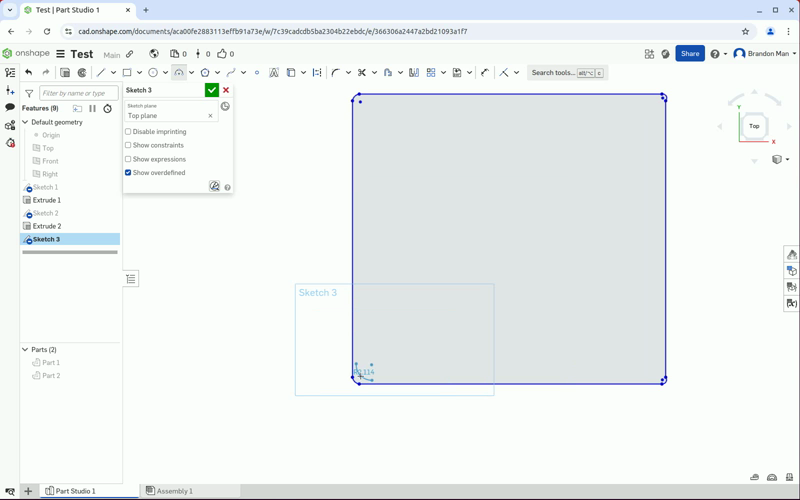
scroll(6)
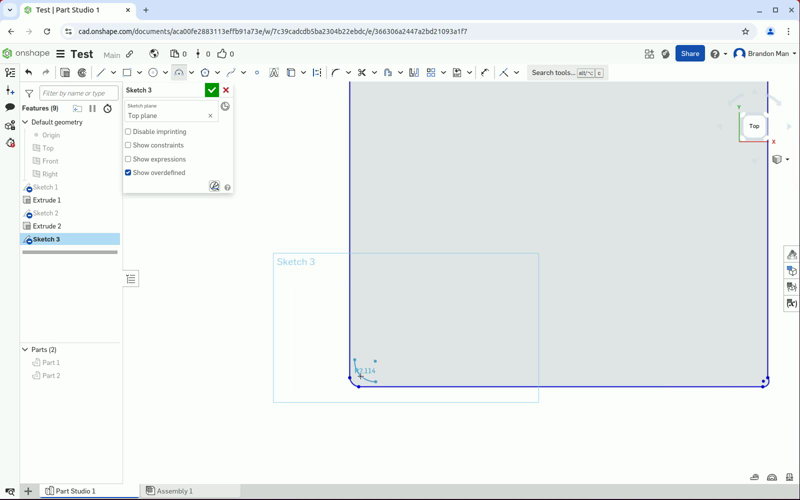
scroll(6)
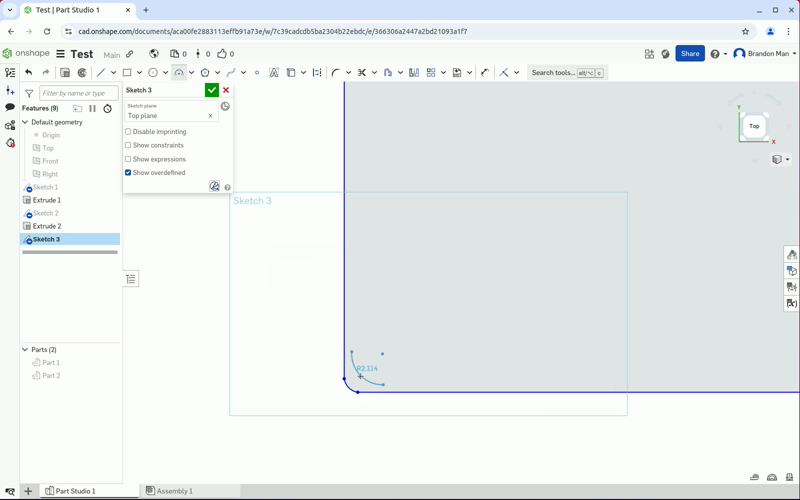
scroll(6)
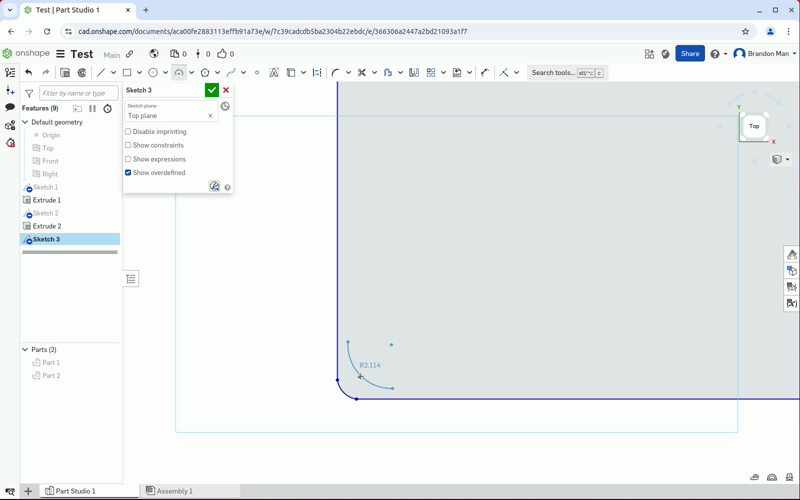
scroll(6)
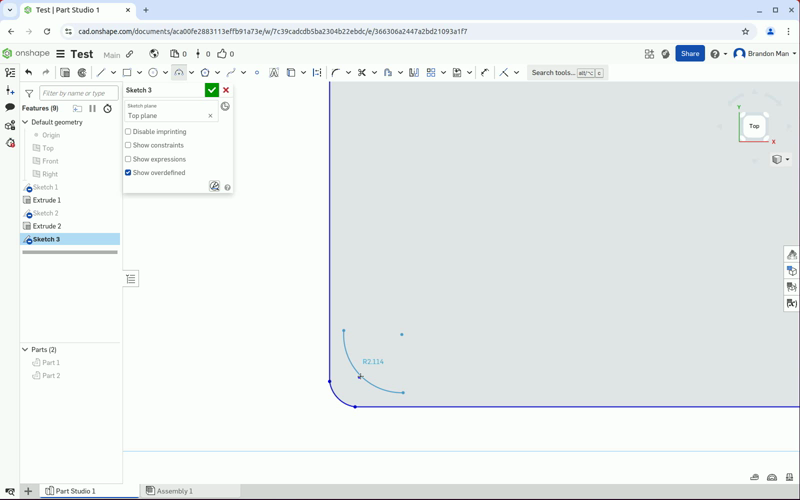
scroll(6)
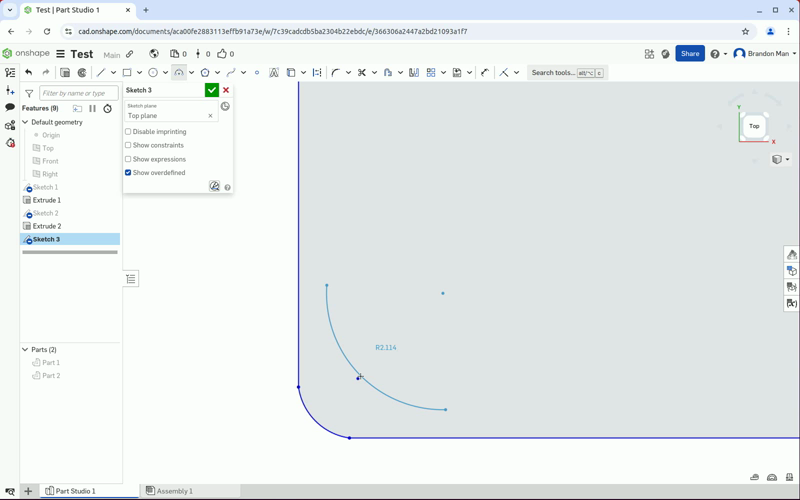
click(360, 375)
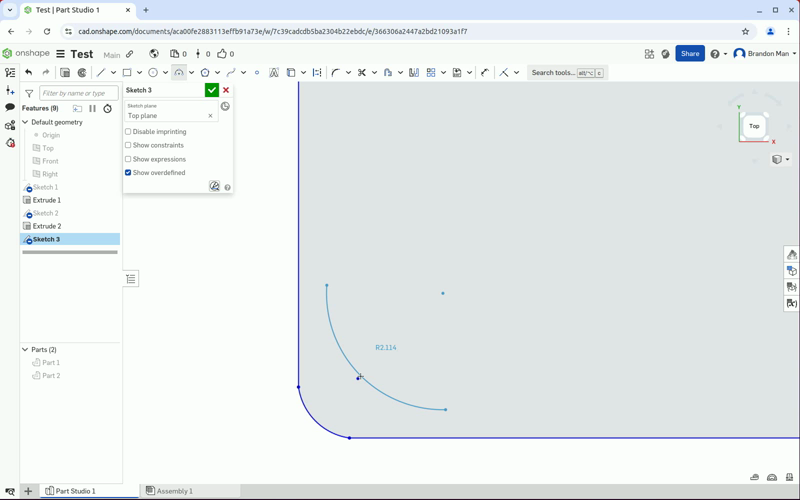
scroll(-6)
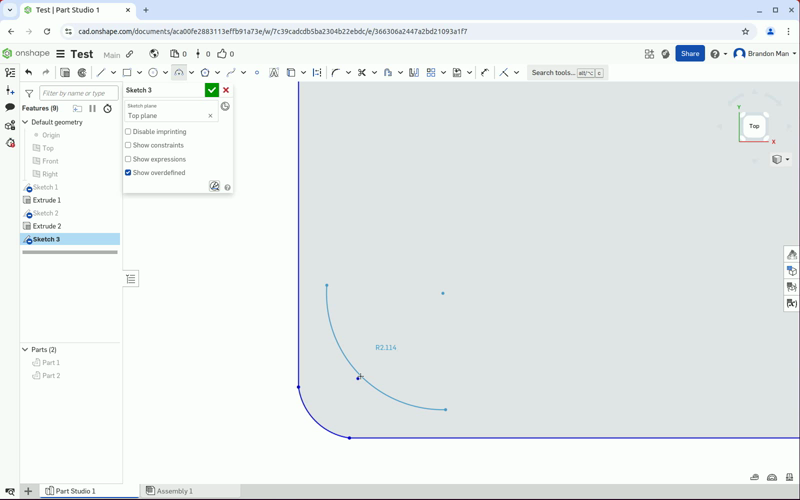
scroll(-6)
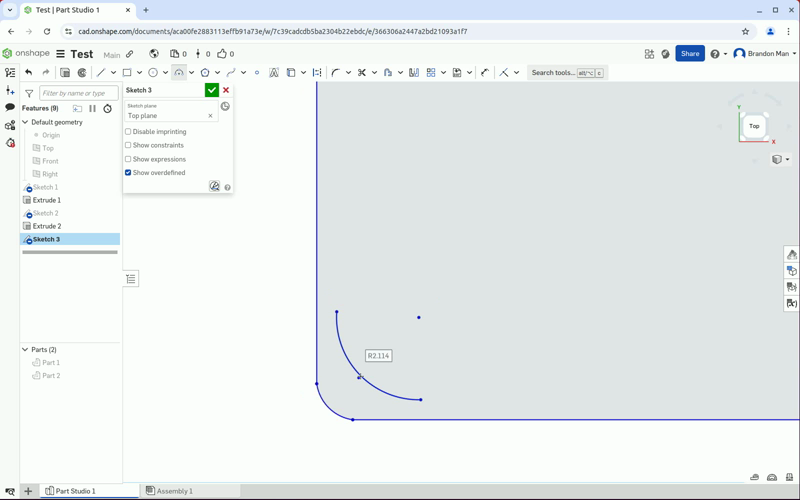
scroll(-6)
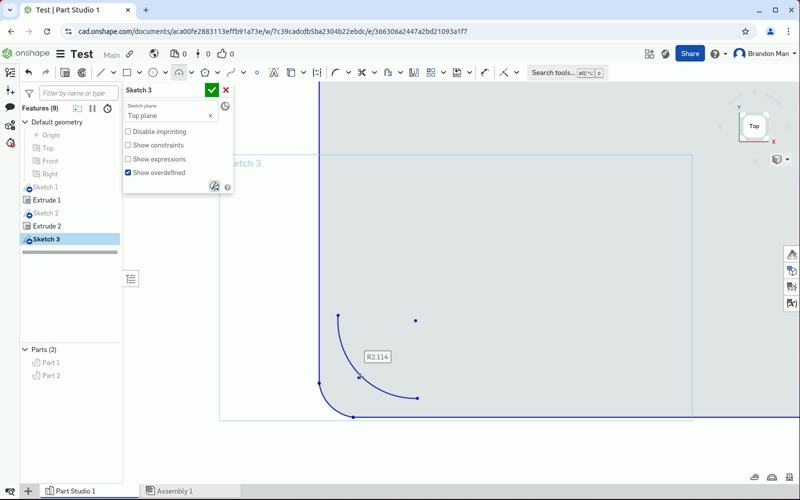
scroll(-6)
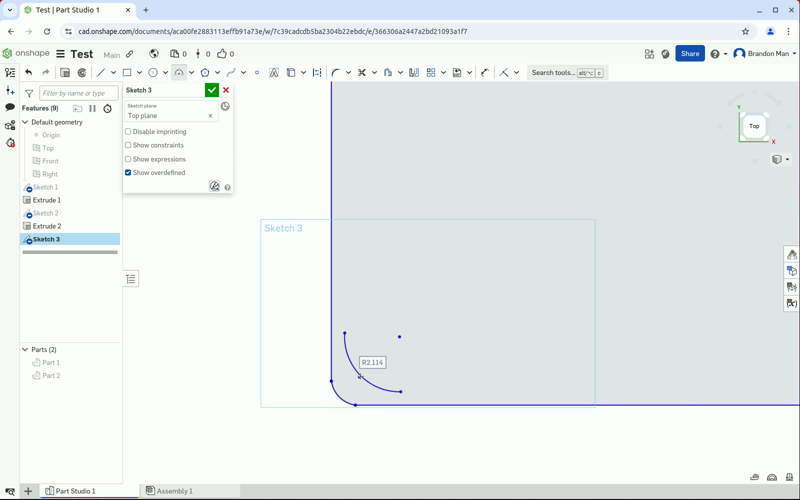
scroll(-6)
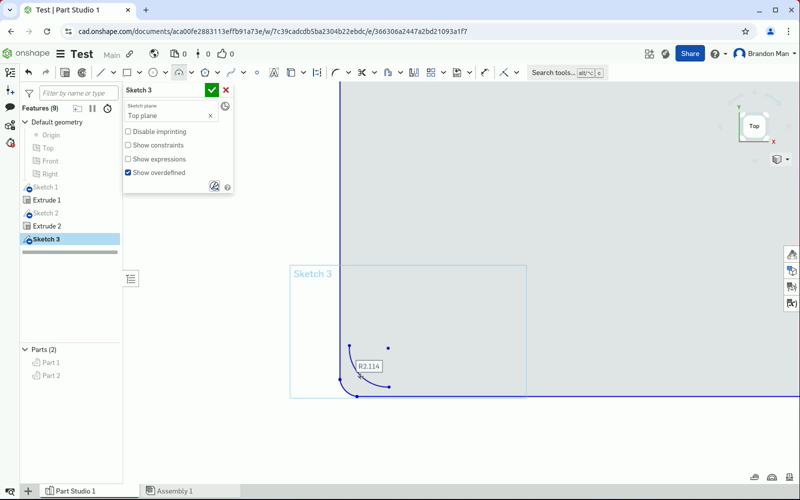
scroll(-6)
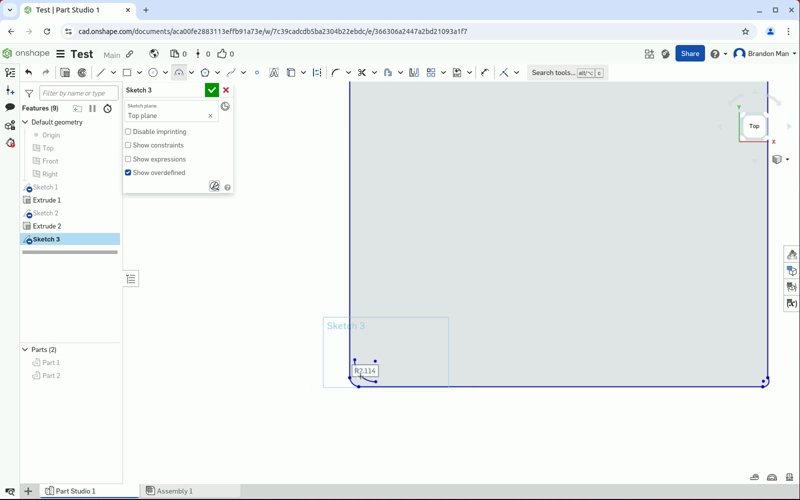
scroll(-6)
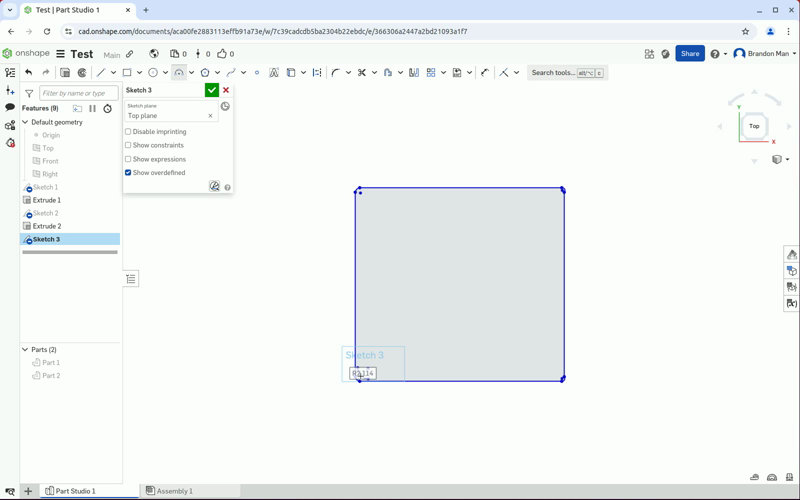
key_up(shift)
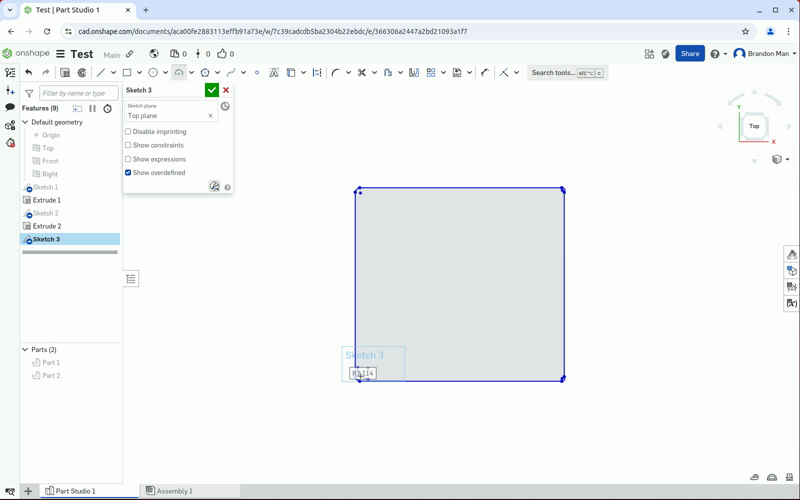
key(esc)
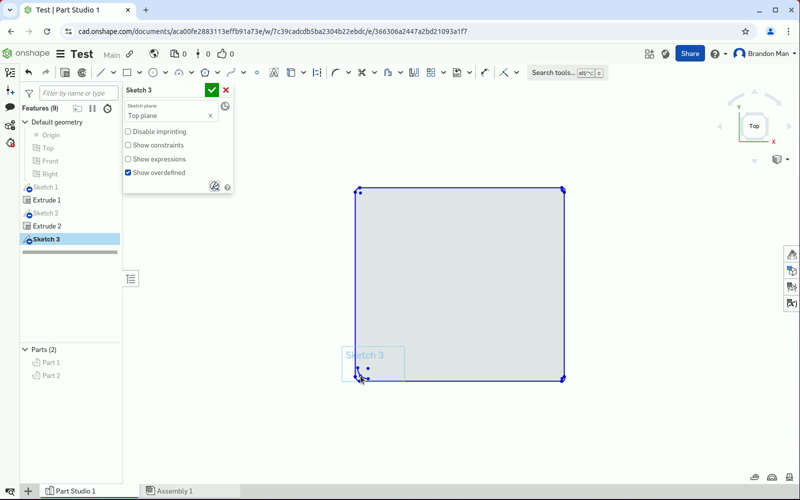
key(l)
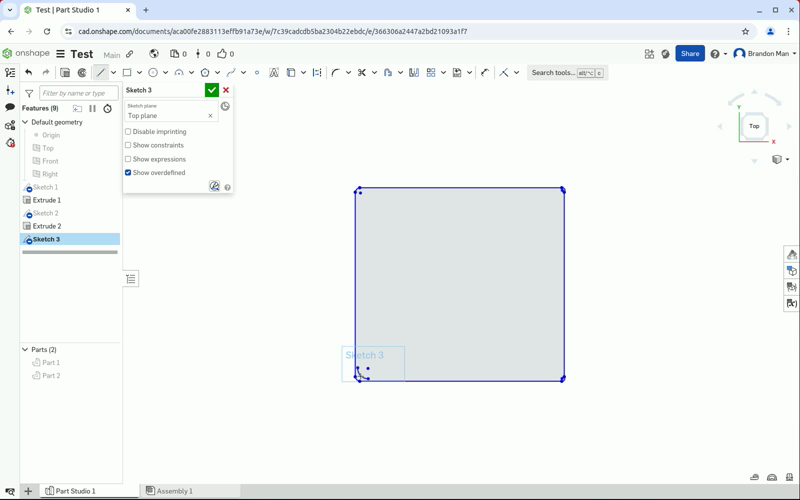
mouse_move(368, 378)
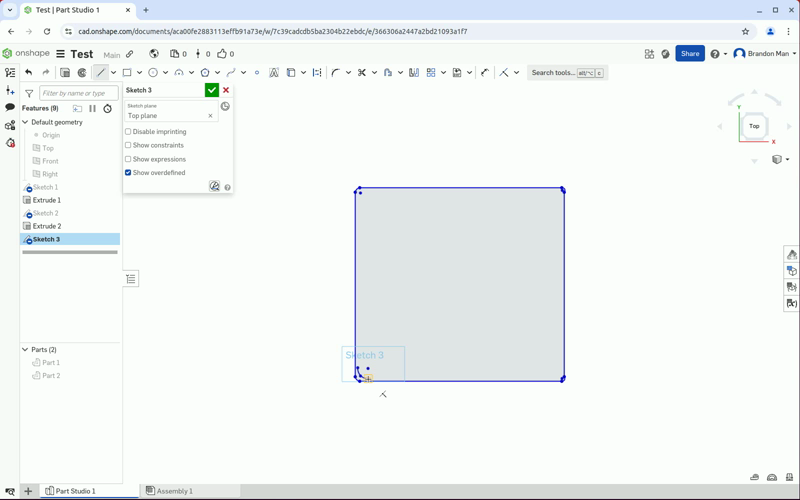
click(368, 378)
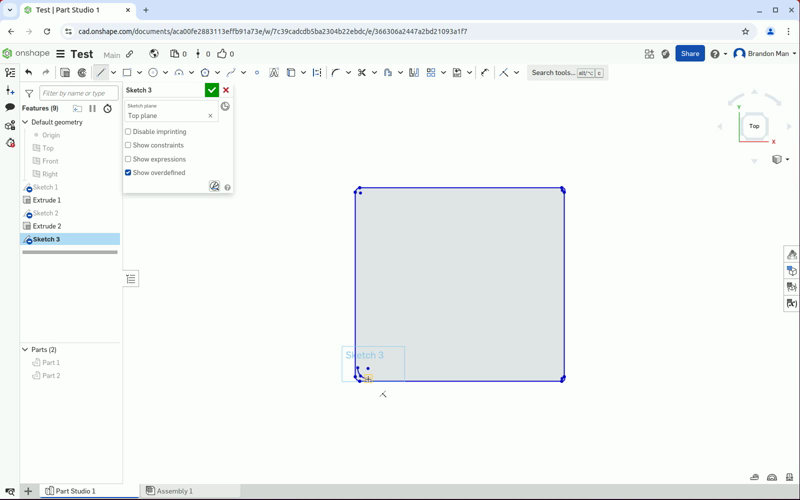
key_down(shift)
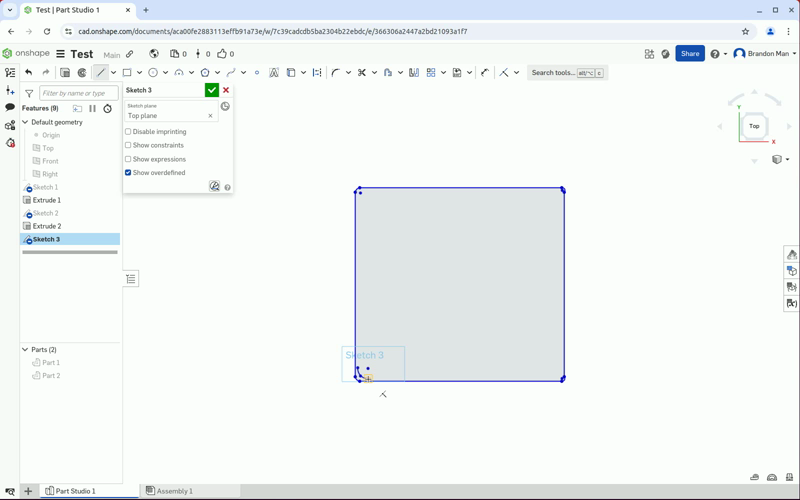
mouse_move(550, 378)
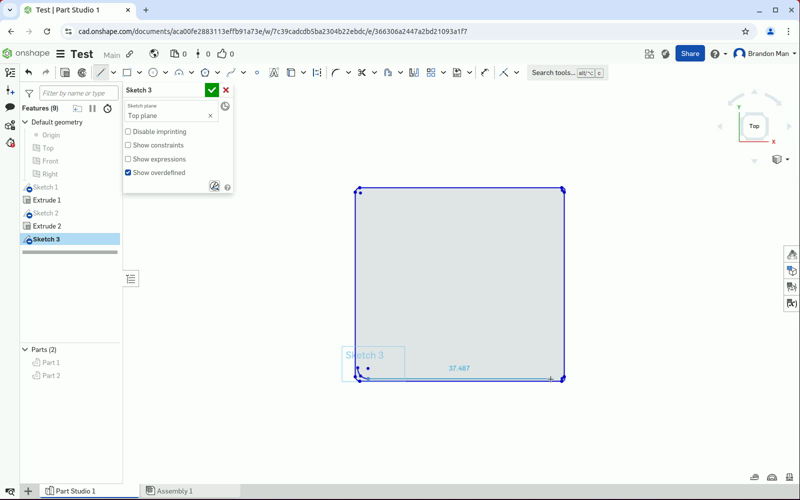
click(550, 378)
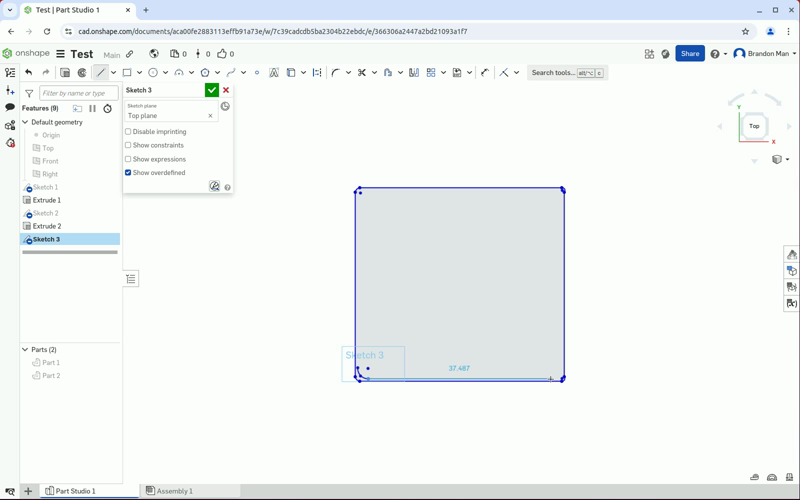
key_up(shift)
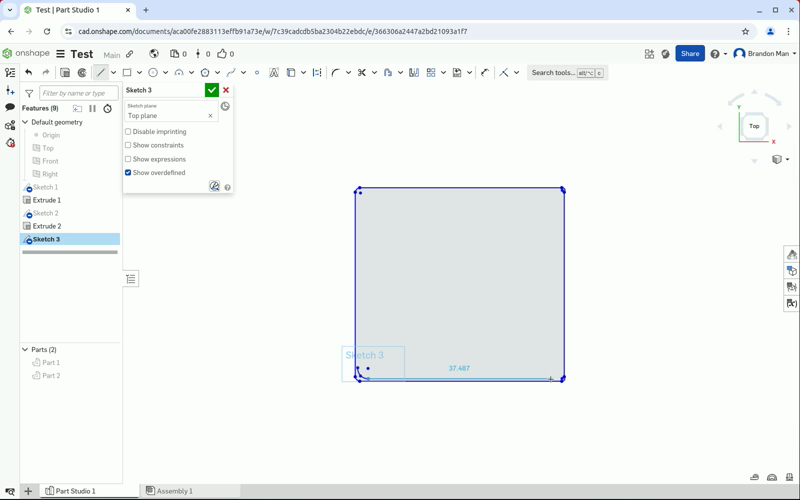
key(esc)
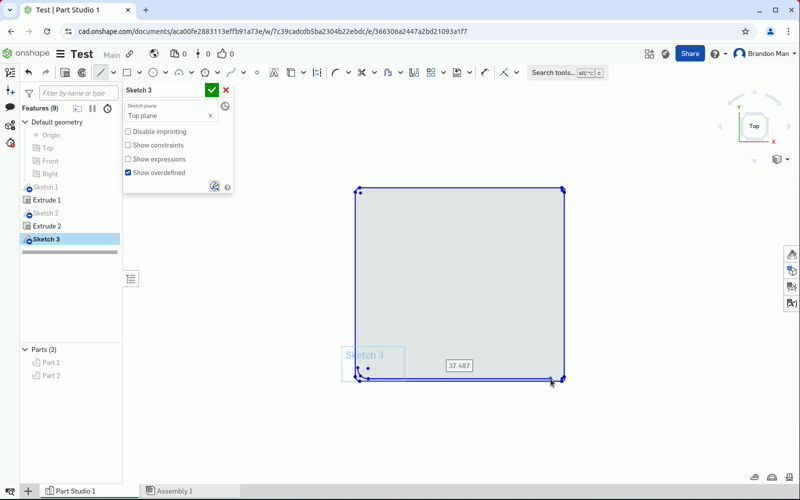
key(a)
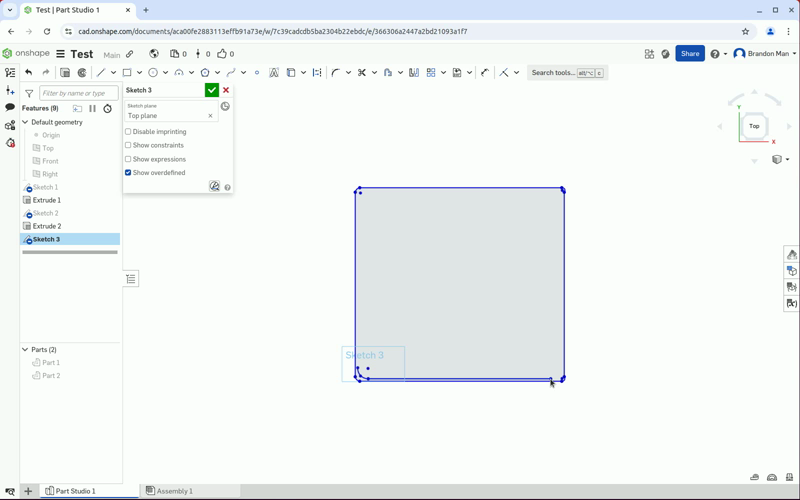
mouse_move(550, 378)
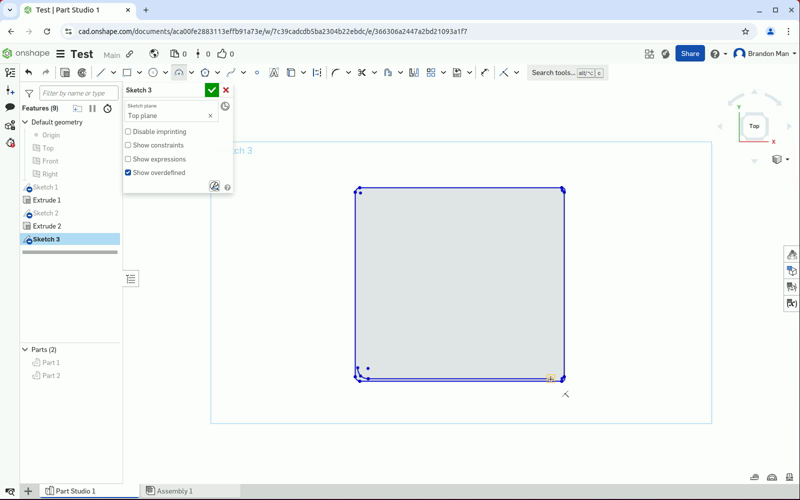
click(550, 378)
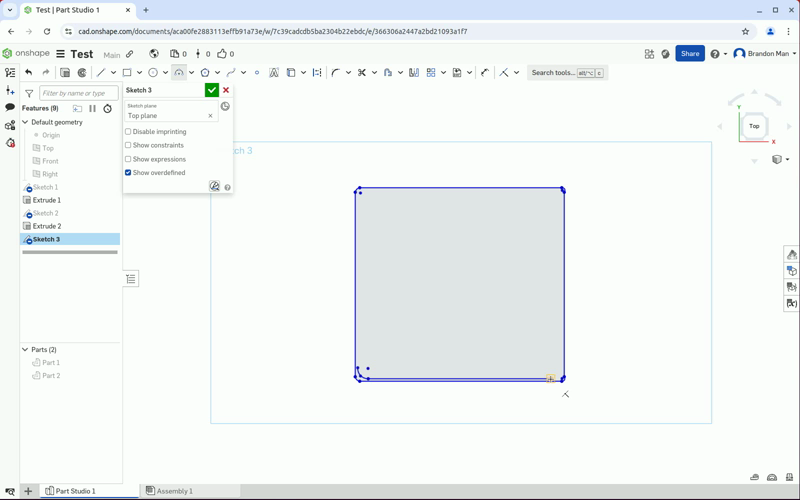
key_down(shift)
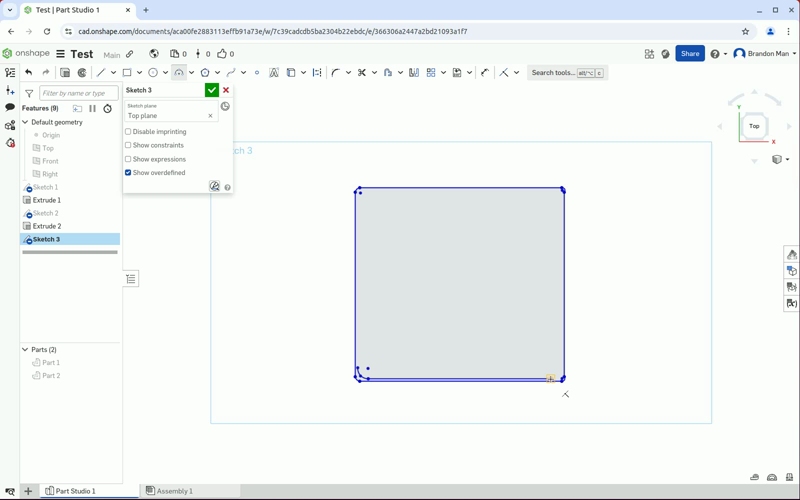
mouse_move(561, 367)
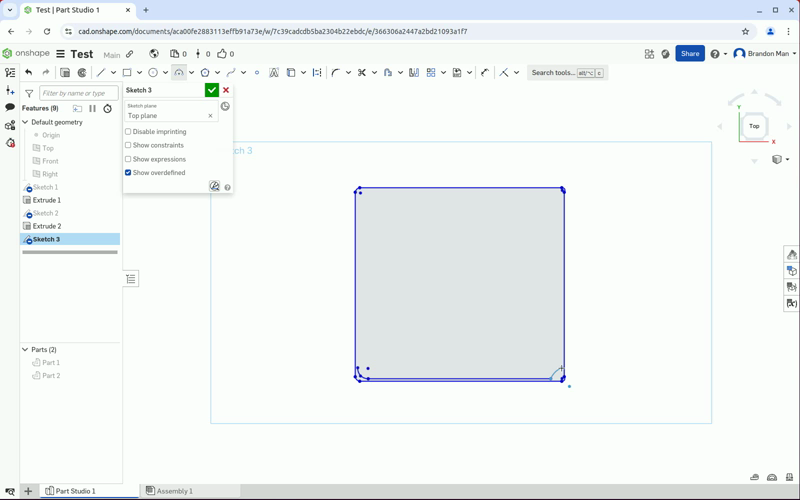
click(561, 367)
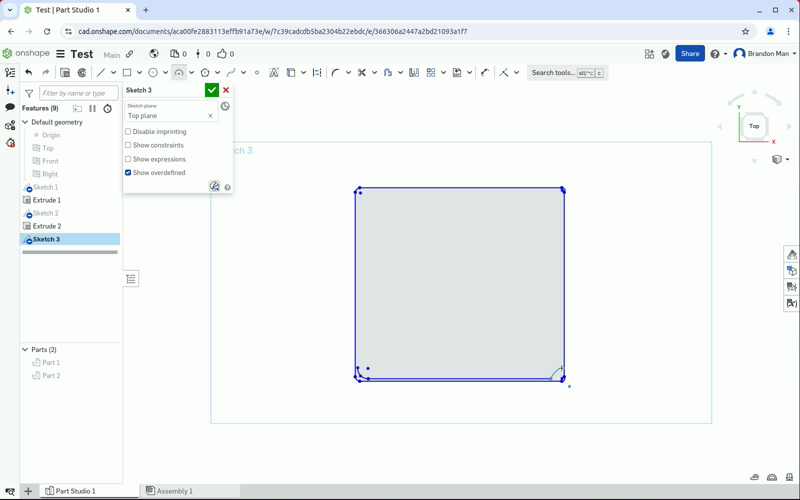
mouse_move(558, 375)
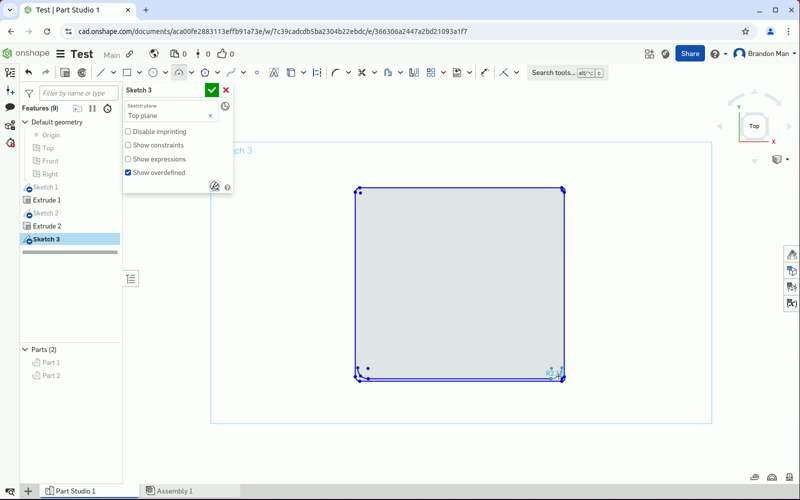
scroll(6)
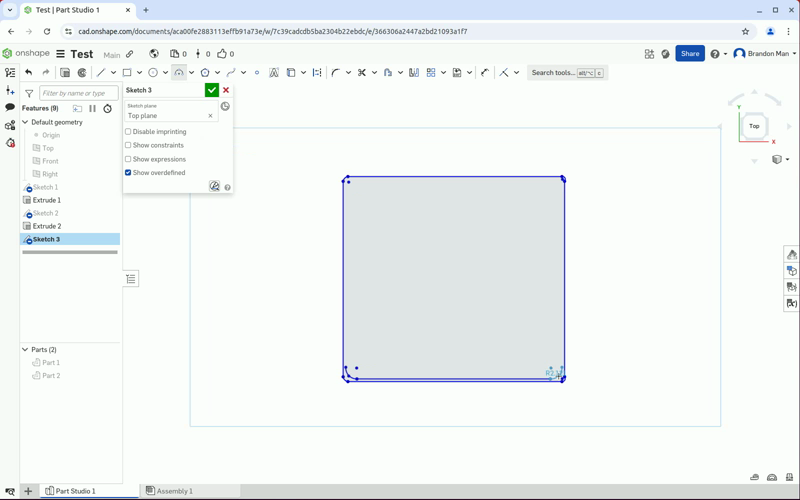
scroll(6)
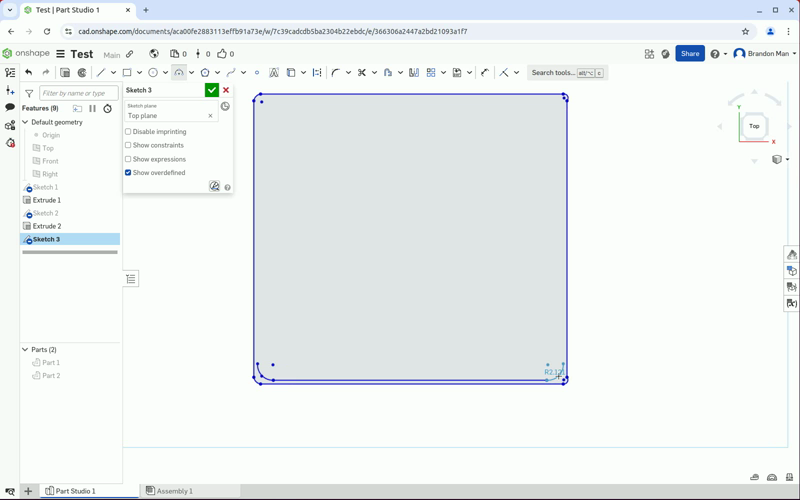
scroll(6)
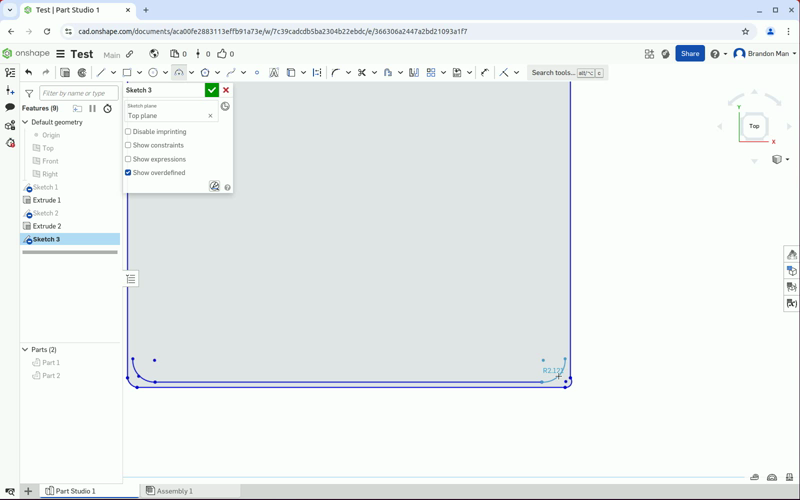
scroll(6)
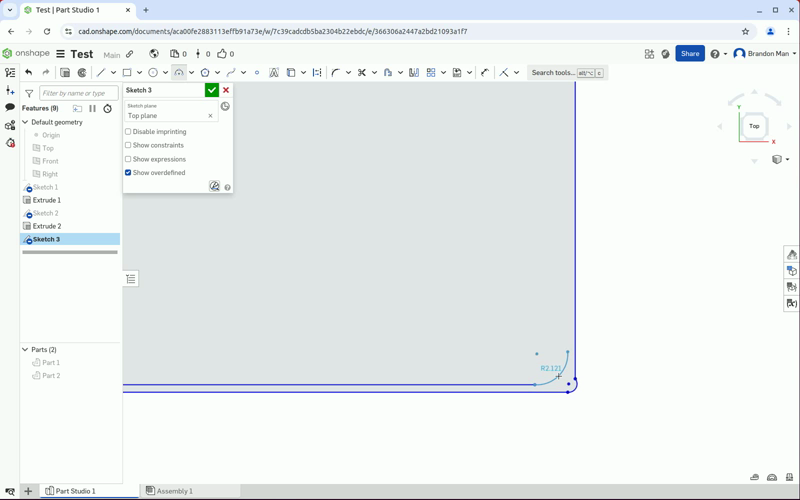
scroll(6)
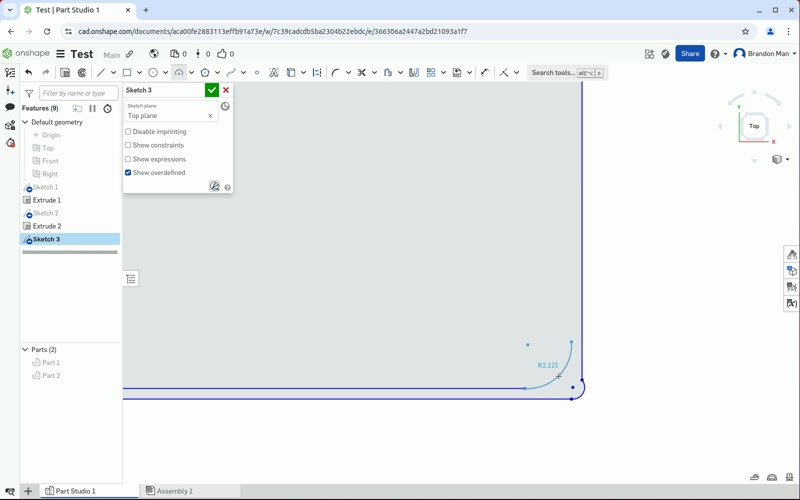
scroll(6)
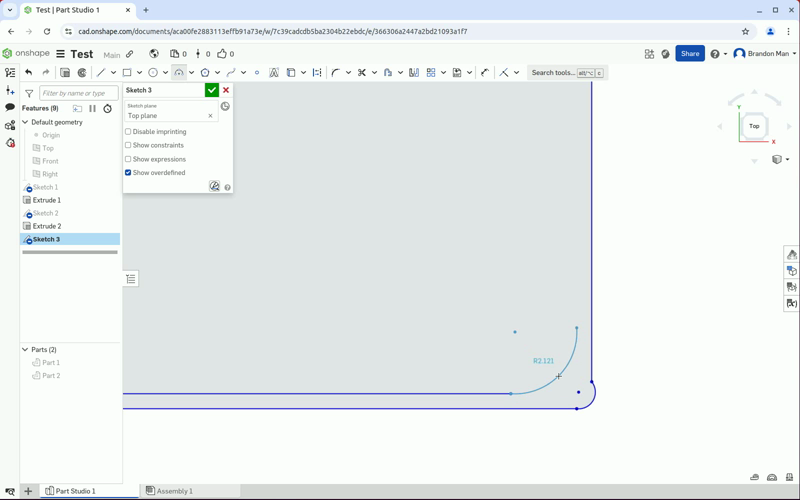
scroll(6)
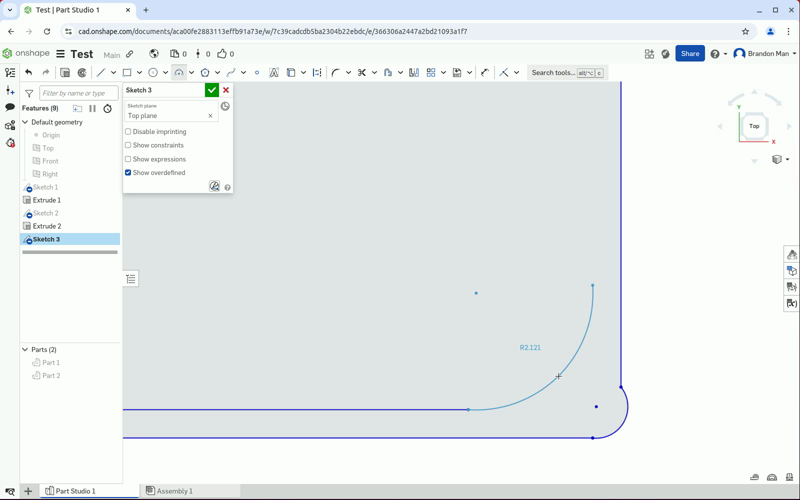
click(558, 375)
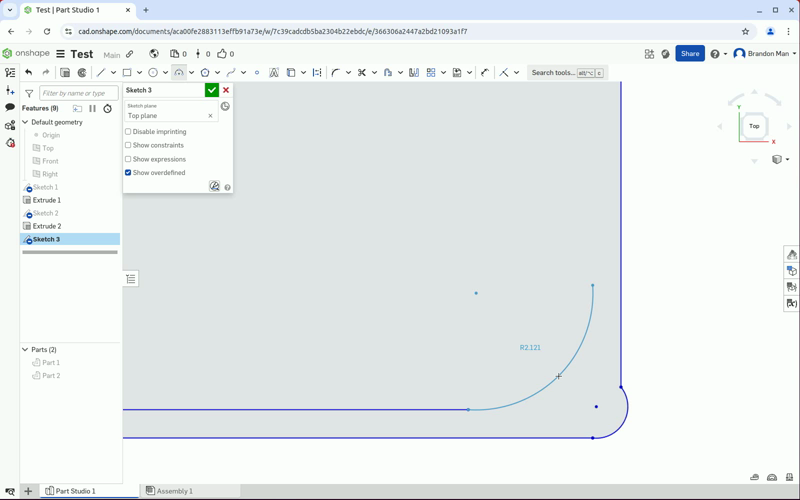
scroll(-6)
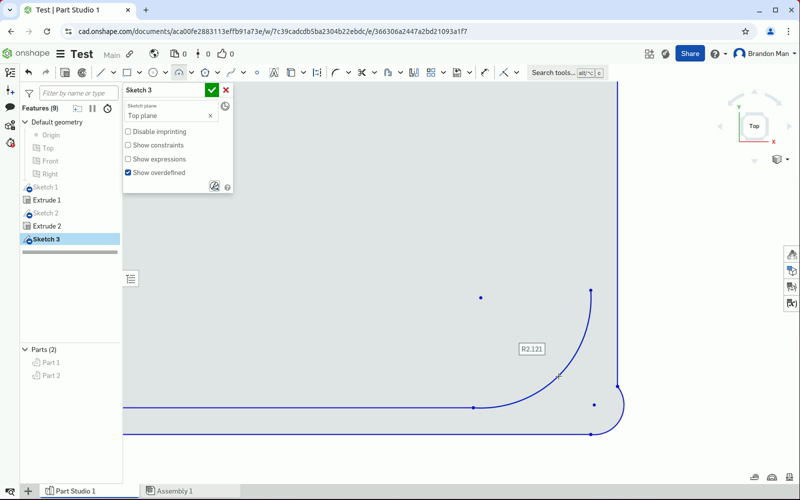
scroll(-6)
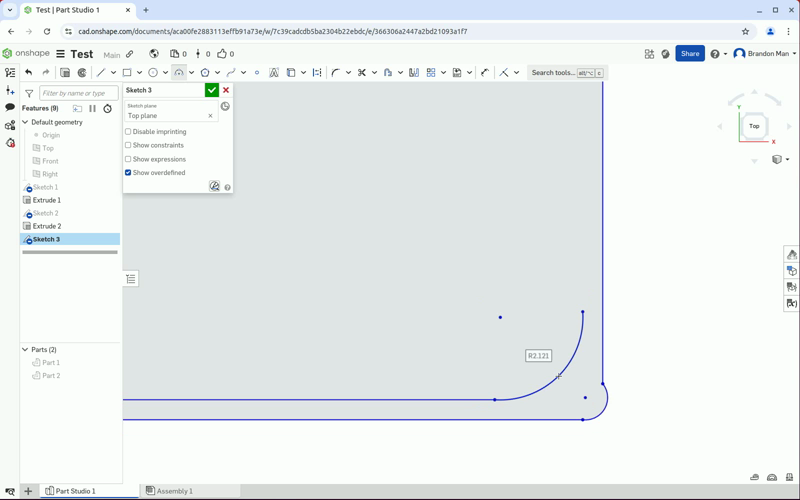
scroll(-6)
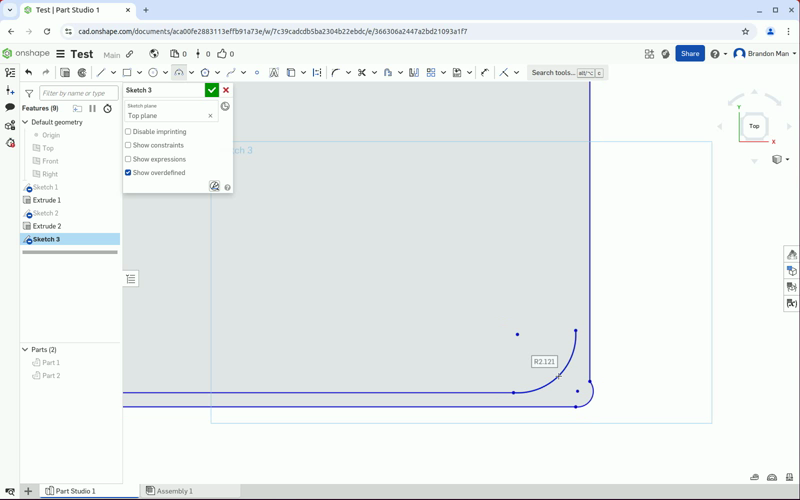
scroll(-6)
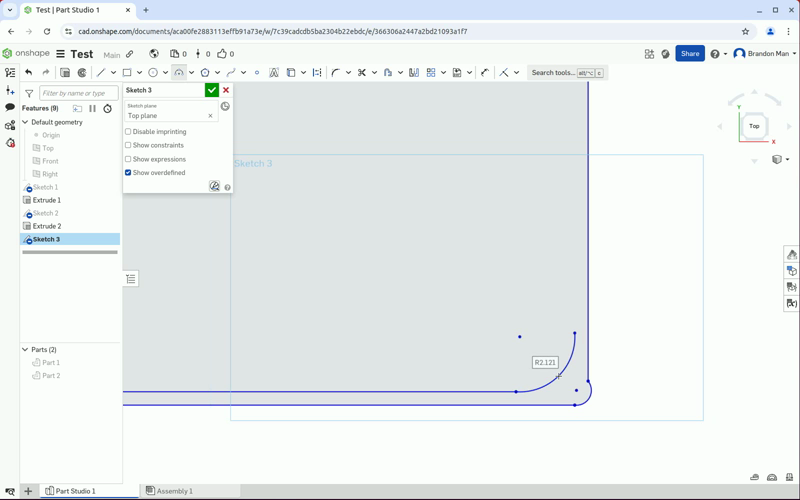
scroll(-6)
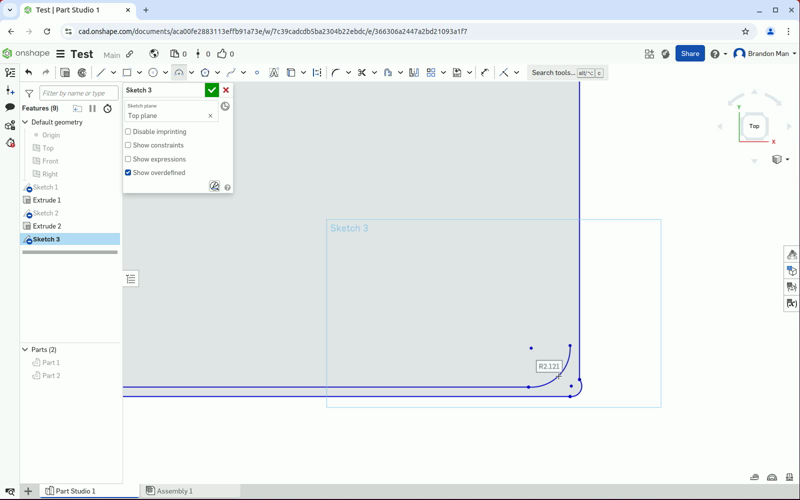
scroll(-6)
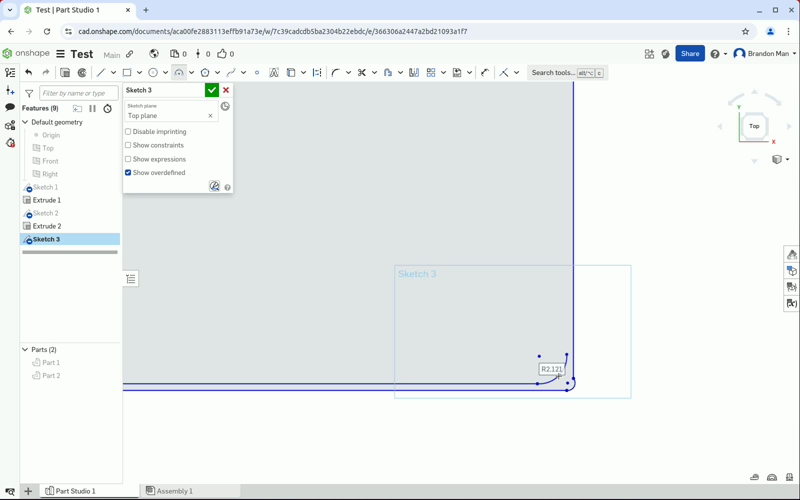
scroll(-6)
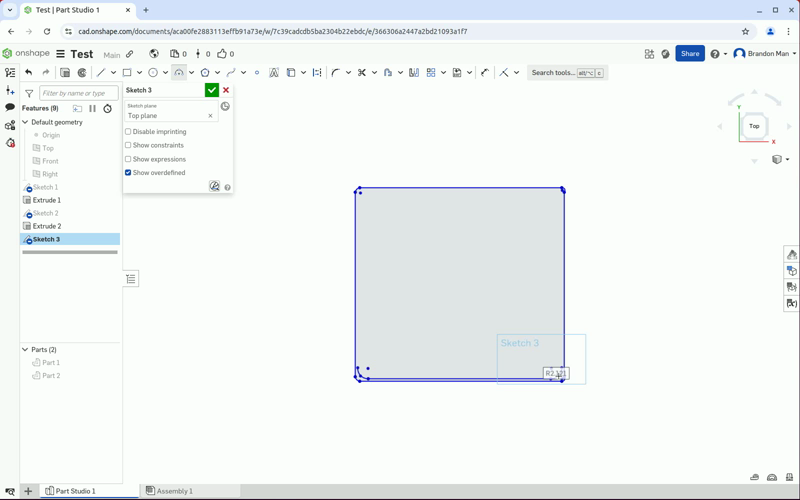
key_up(shift)
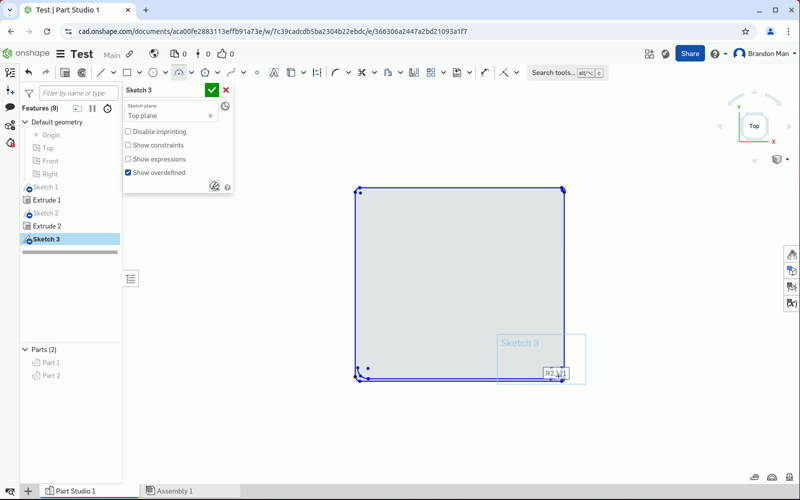
key(esc)
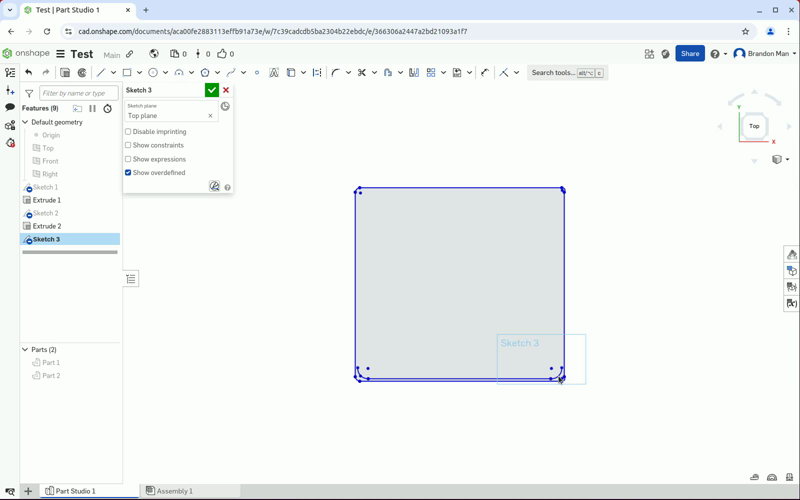
key(l)
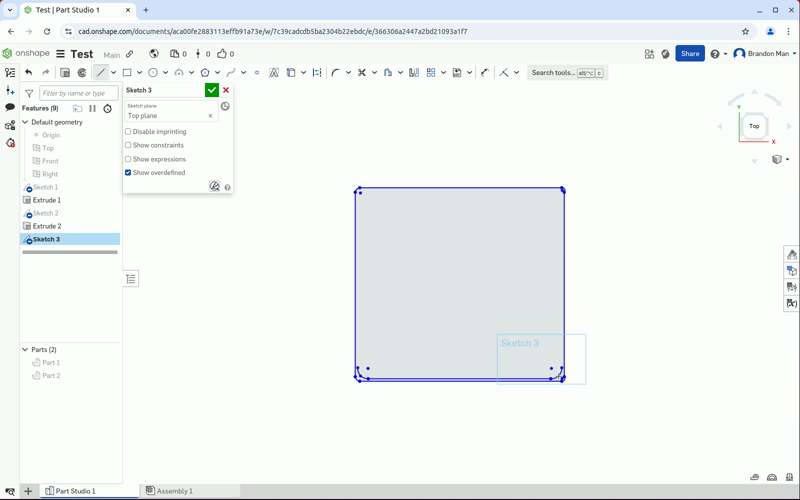
mouse_move(561, 367)
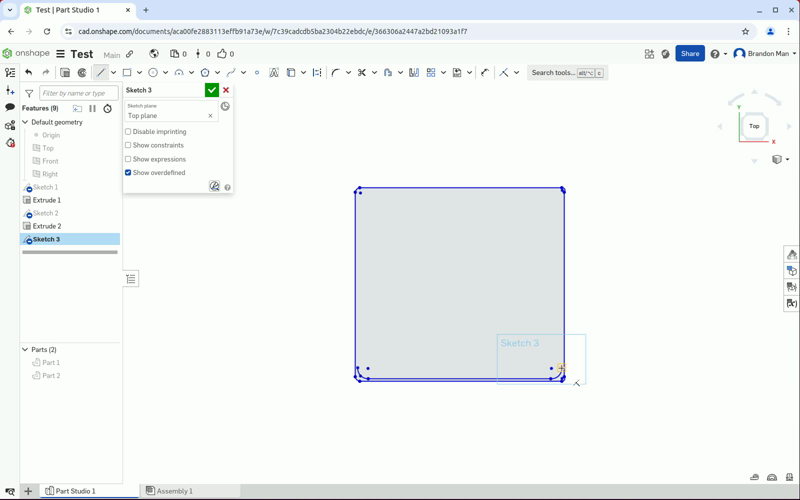
click(561, 367)
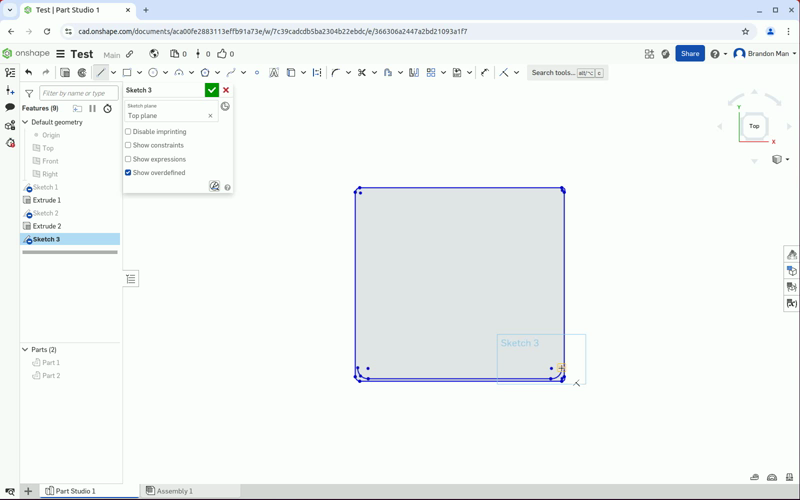
key_down(shift)
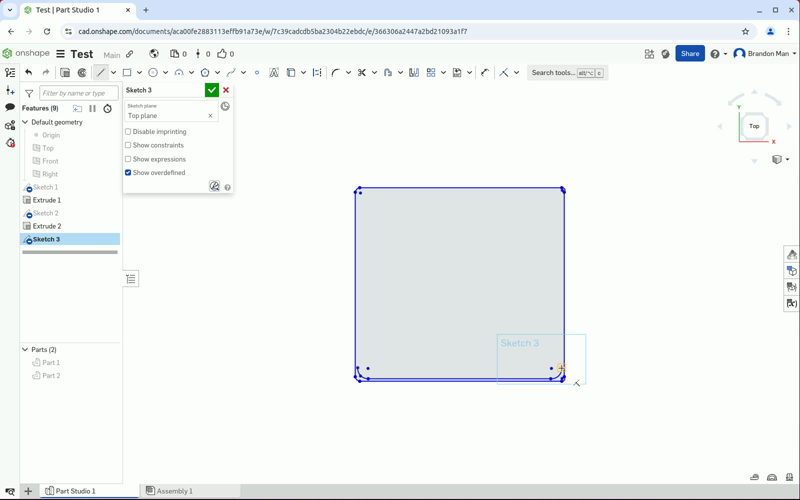
mouse_move(561, 201)
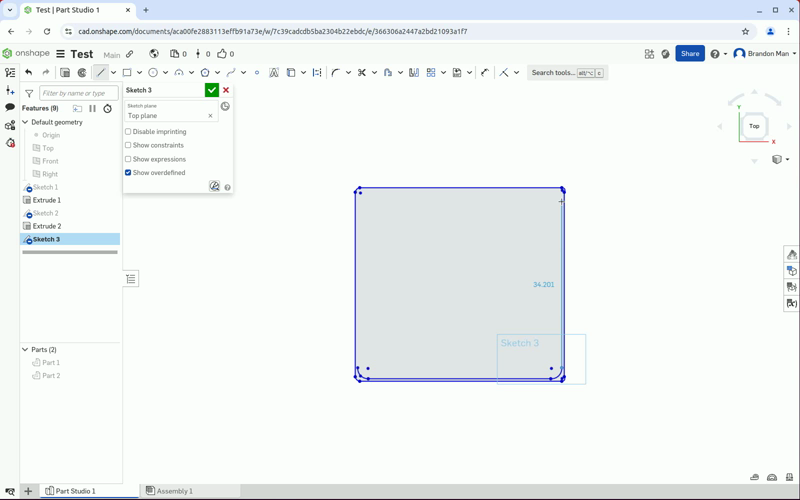
click(561, 201)
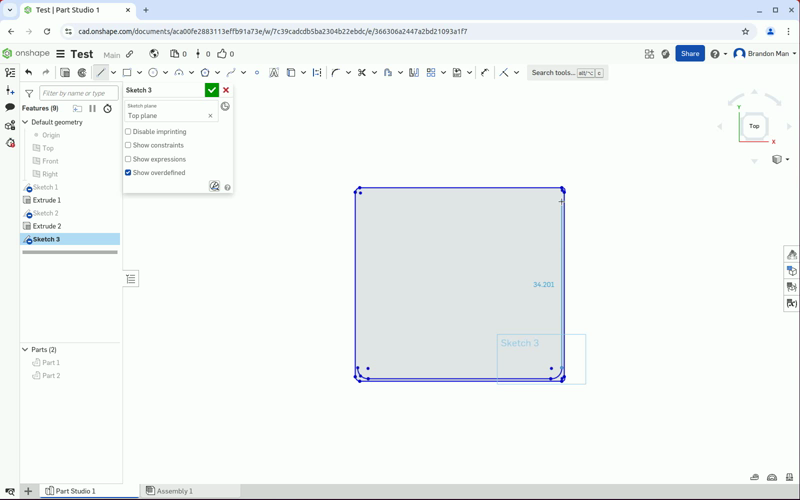
key_up(shift)
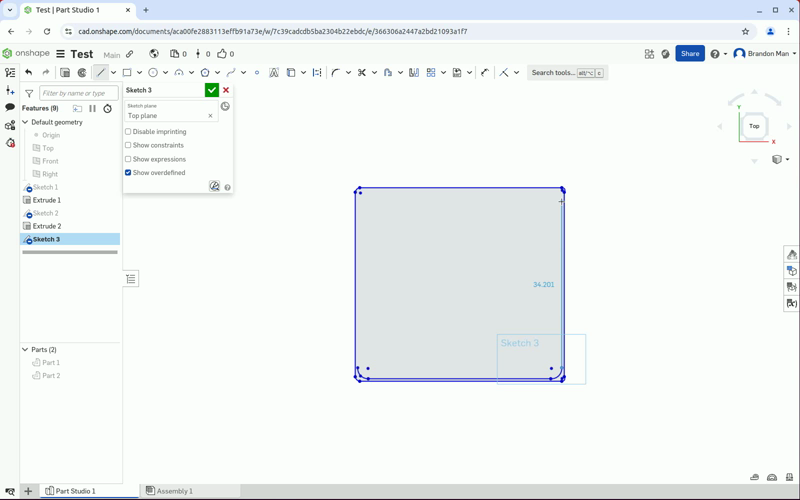
key(esc)
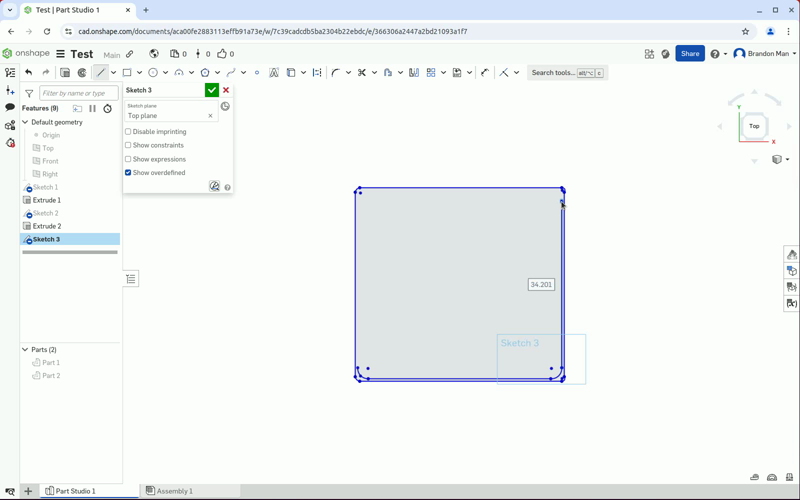
key(a)
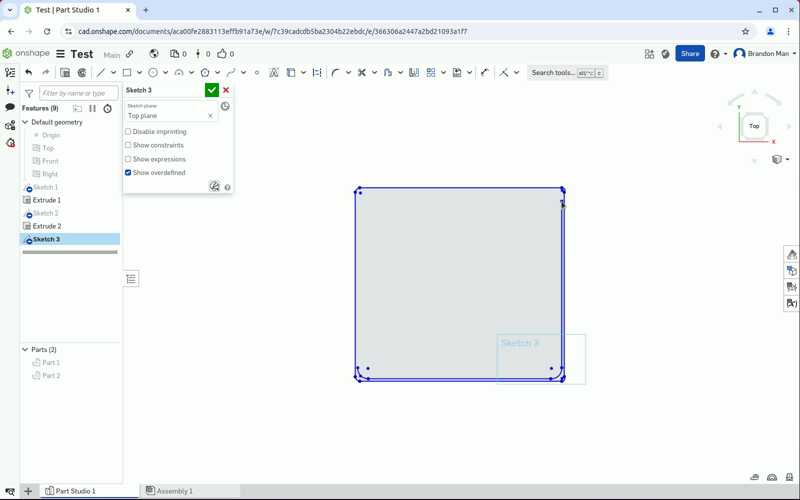
mouse_move(561, 201)
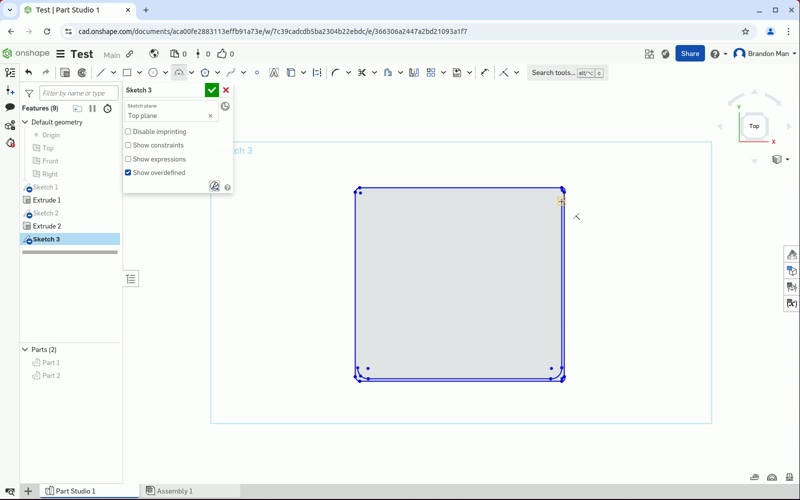
click(561, 201)
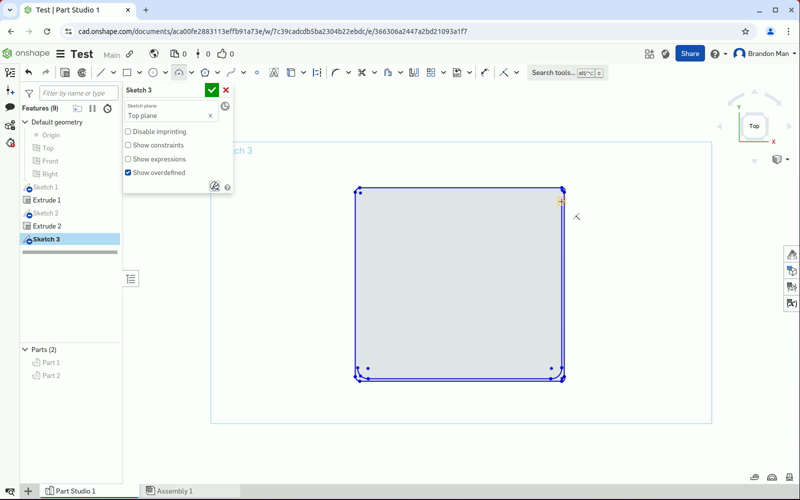
key_down(shift)
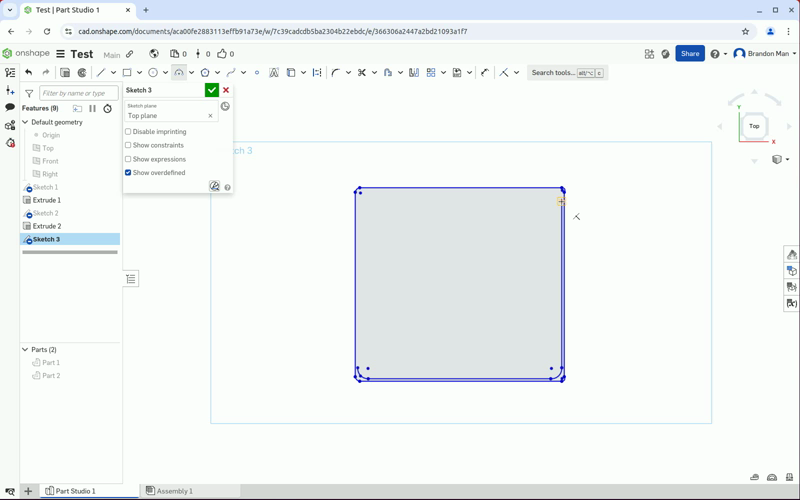
mouse_move(550, 189)
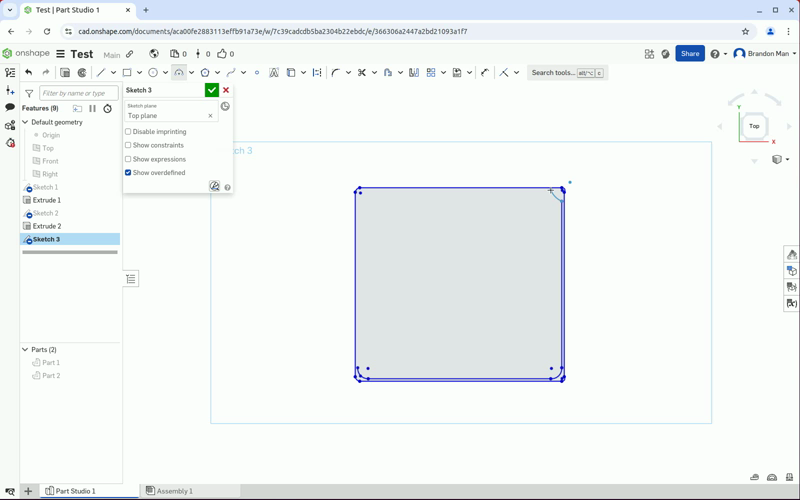
click(550, 189)
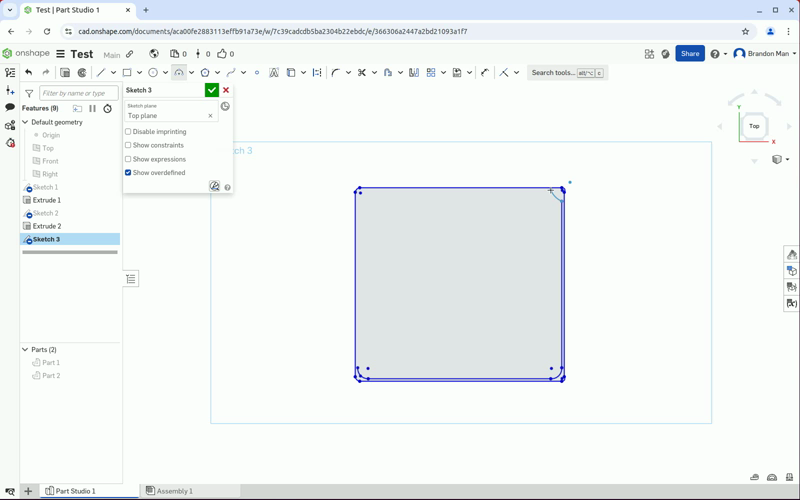
mouse_move(558, 193)
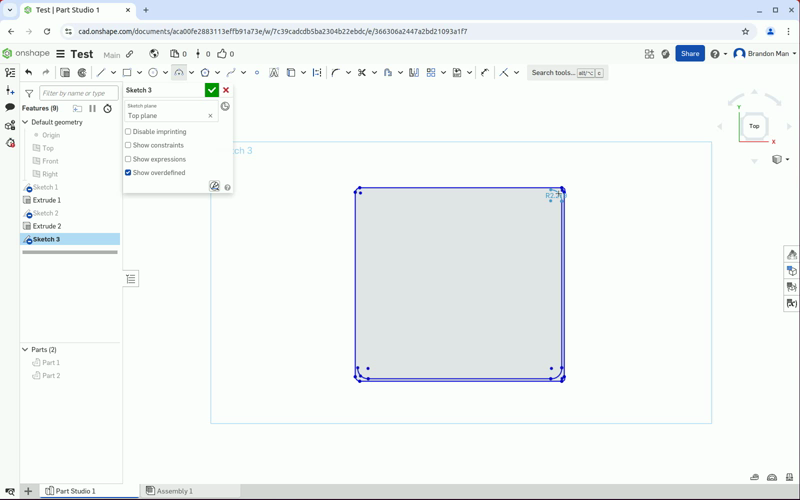
scroll(6)
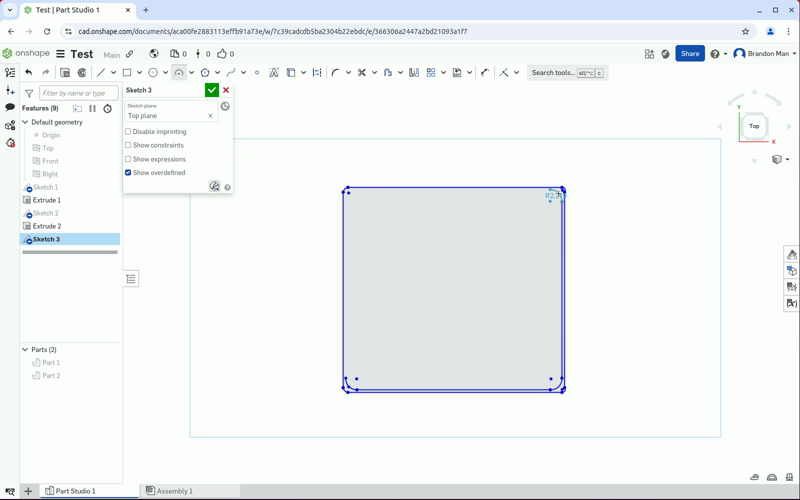
scroll(6)
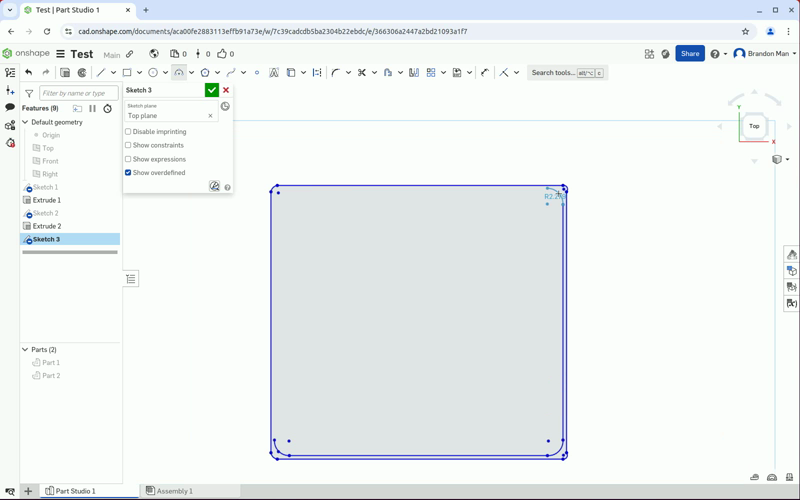
scroll(6)
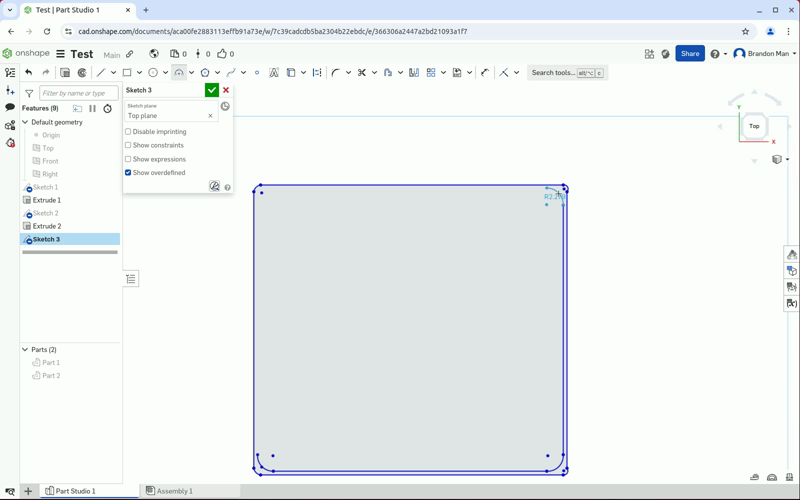
scroll(6)
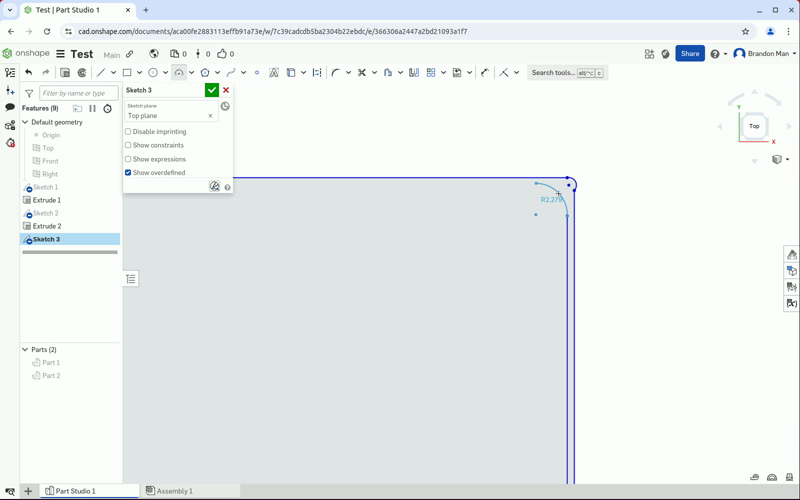
scroll(6)
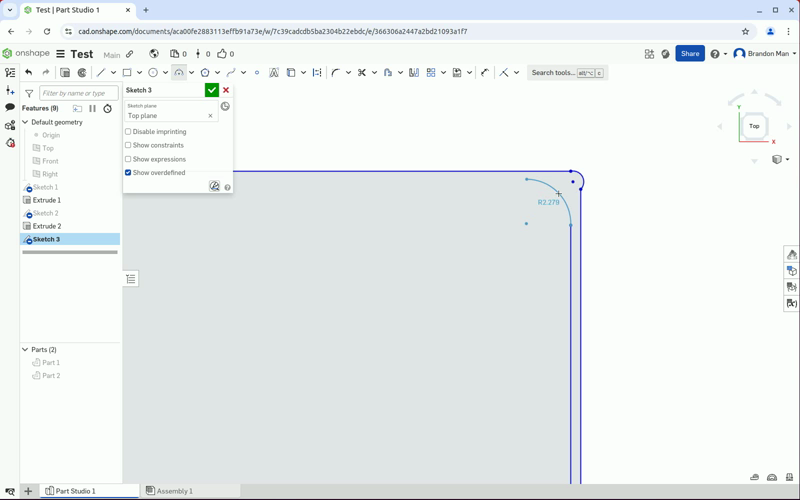
scroll(6)
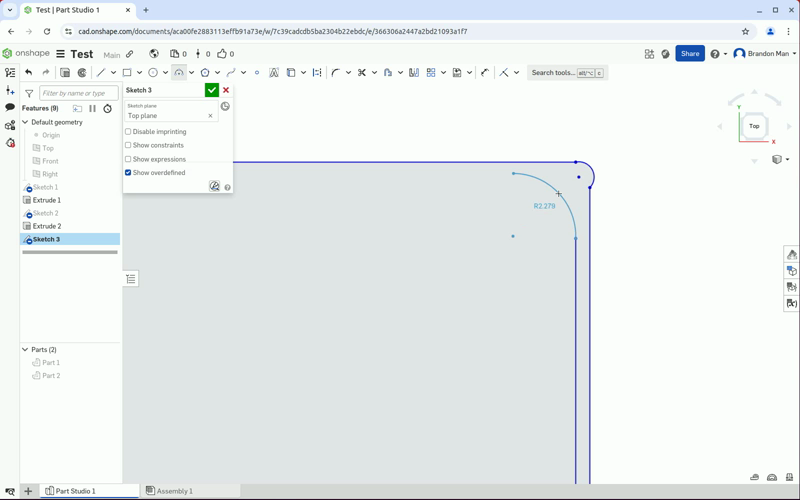
scroll(6)
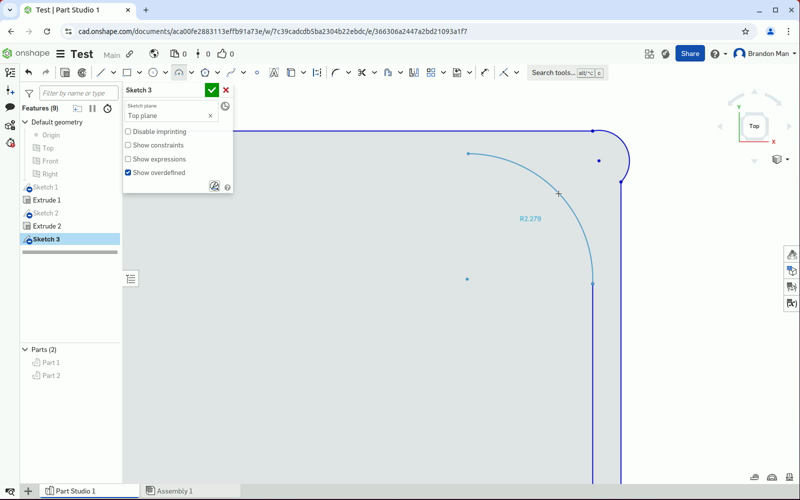
click(558, 193)
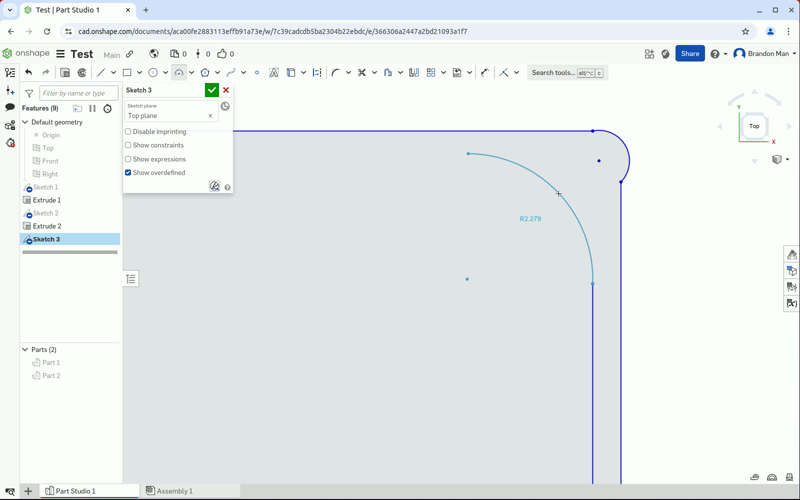
scroll(-6)
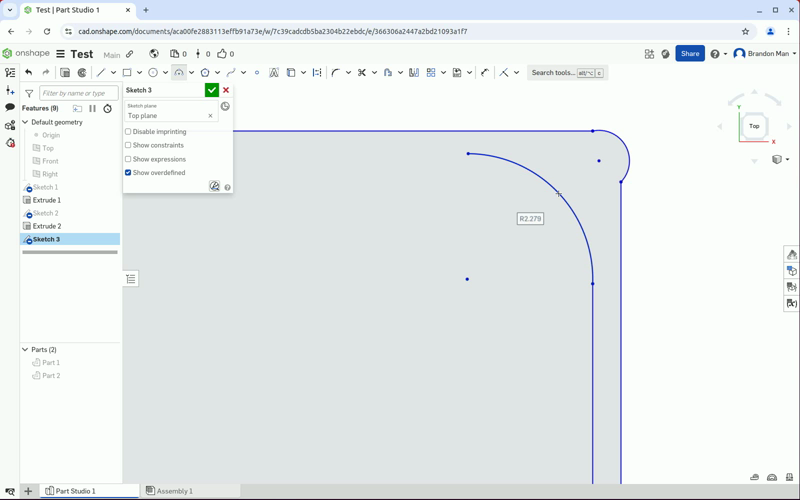
scroll(-6)
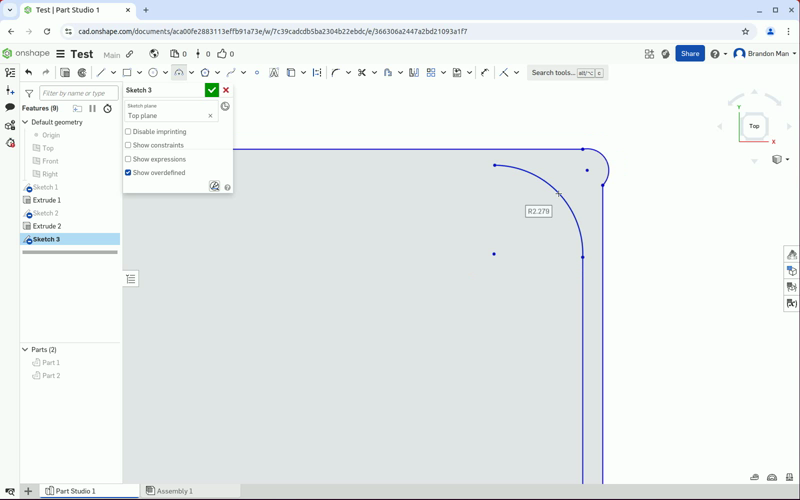
scroll(-6)
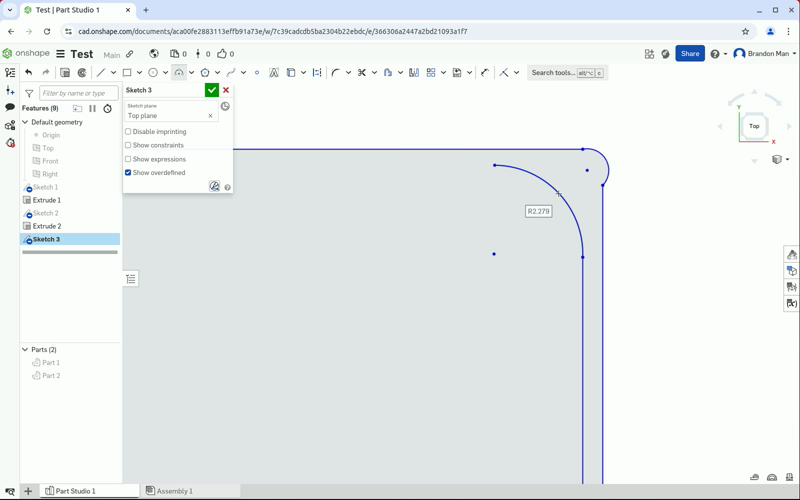
scroll(-6)
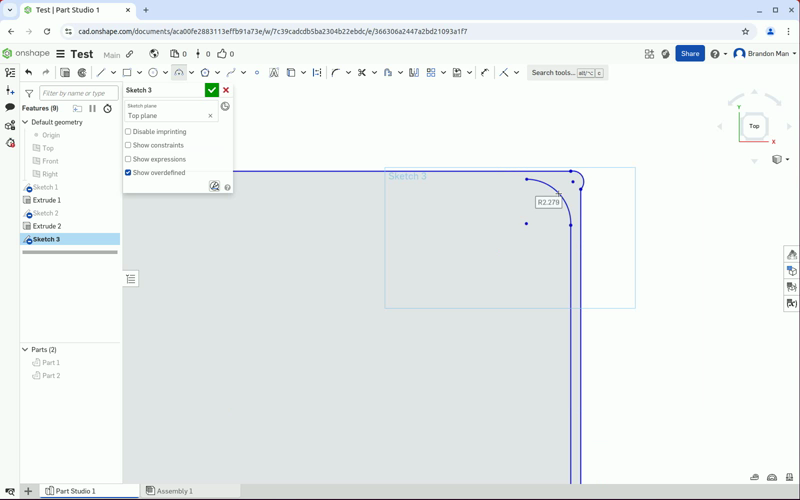
scroll(-6)
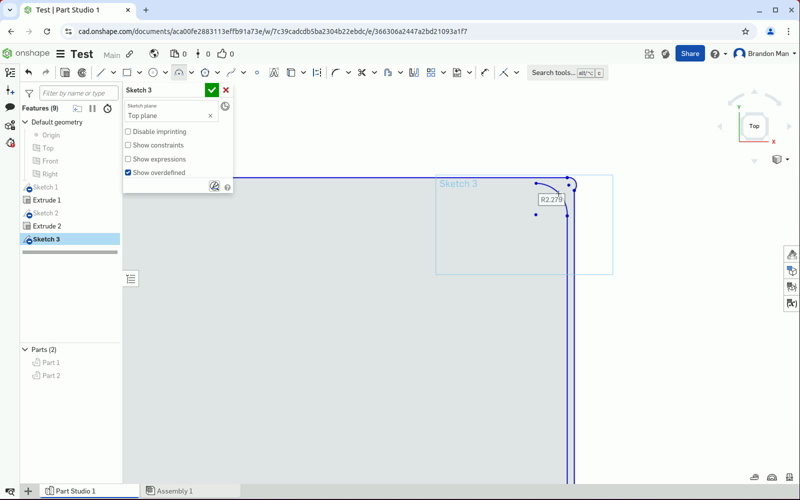
scroll(-6)
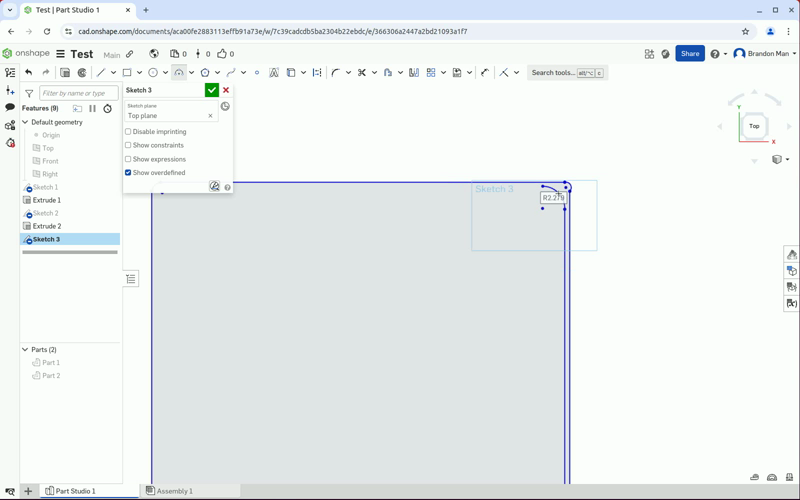
scroll(-6)
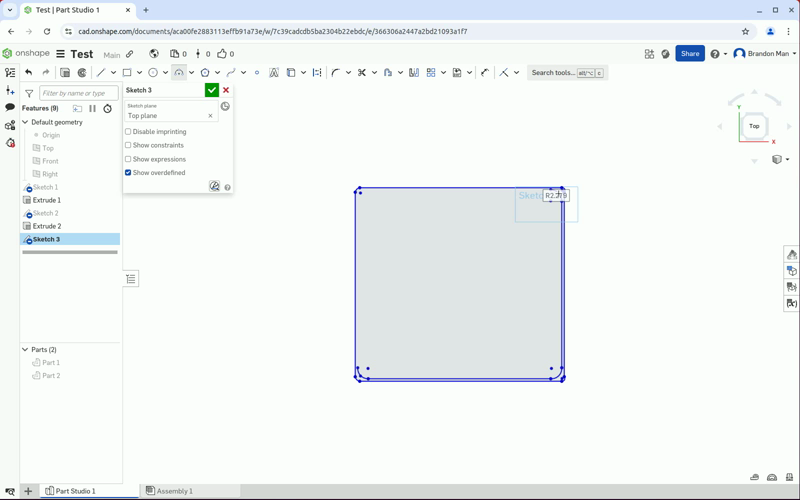
key_up(shift)
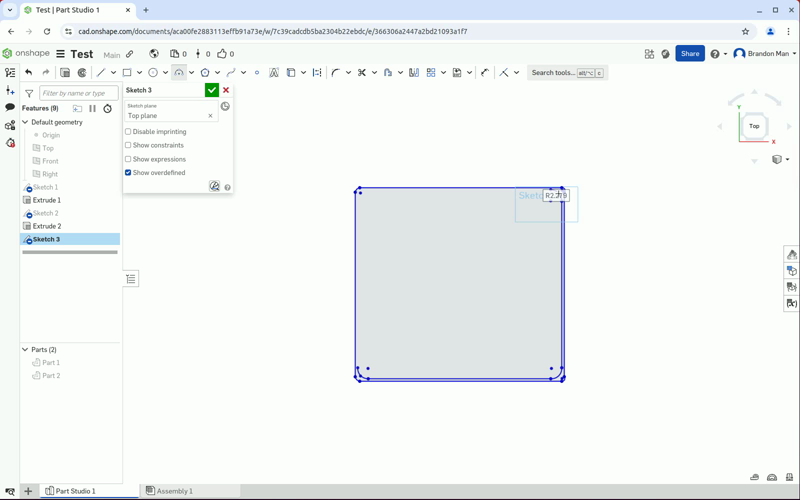
key(esc)
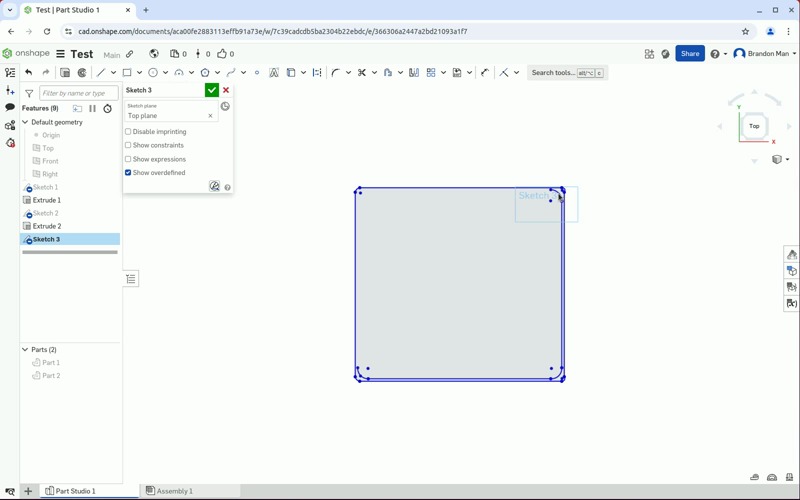
key(l)
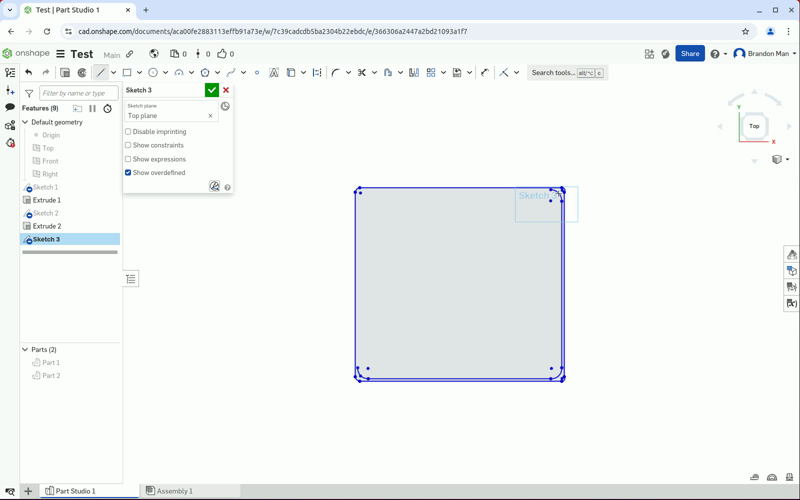
mouse_move(550, 189)
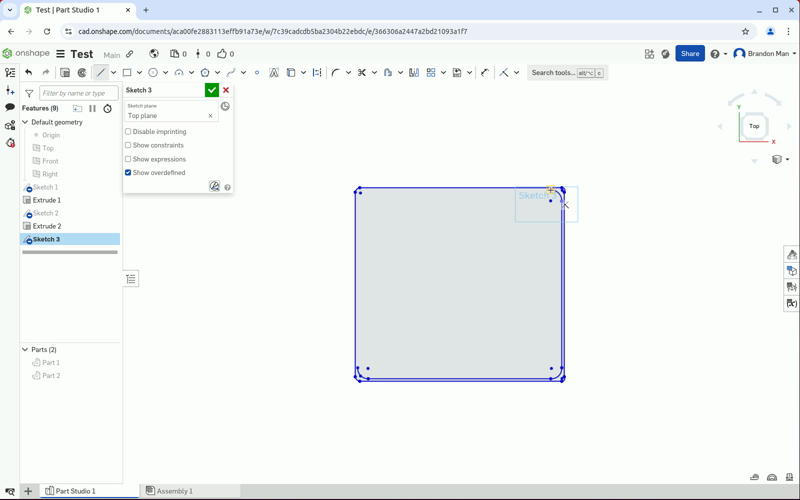
click(550, 189)
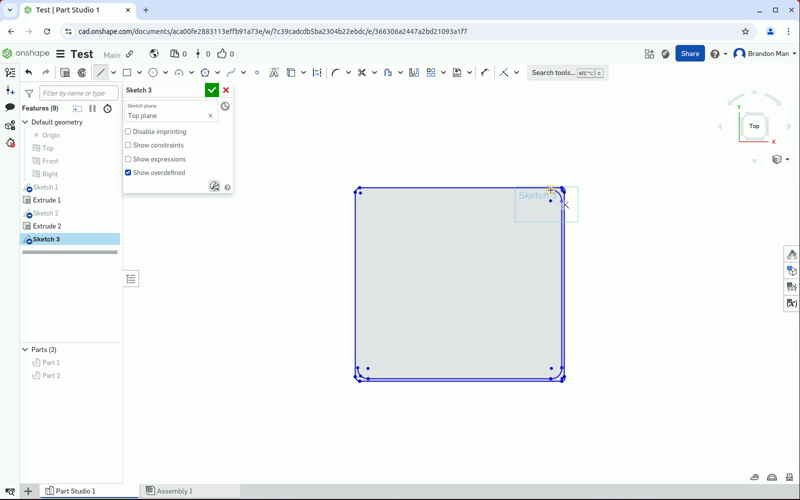
key_down(shift)
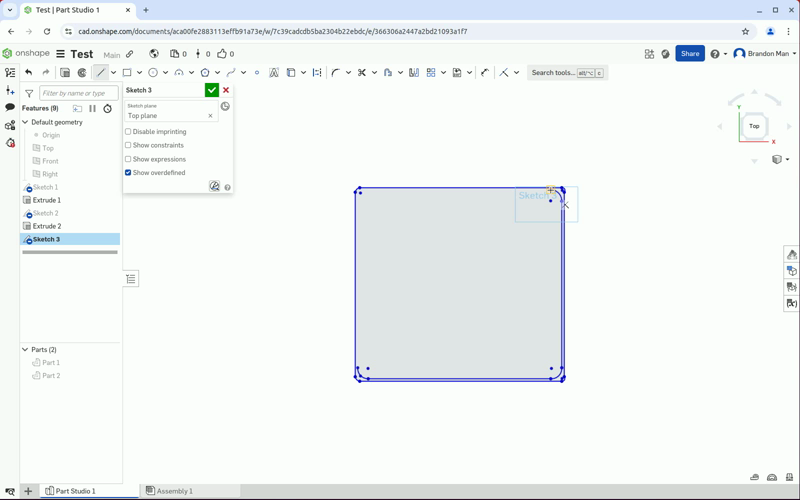
mouse_move(368, 189)
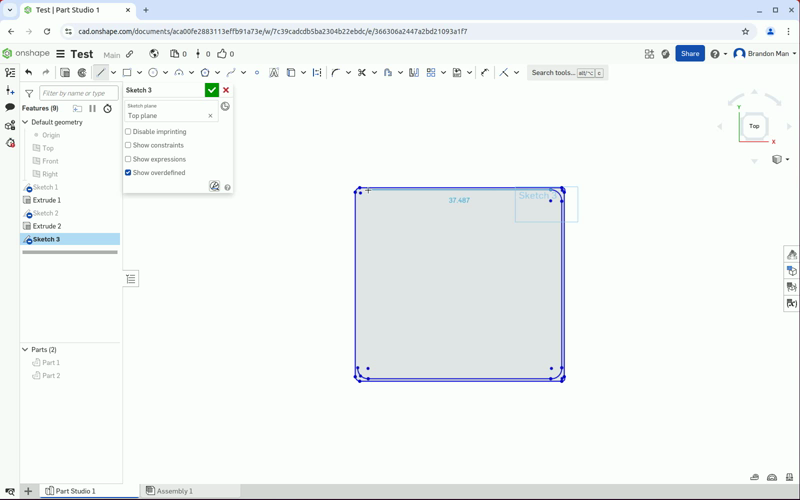
click(368, 189)
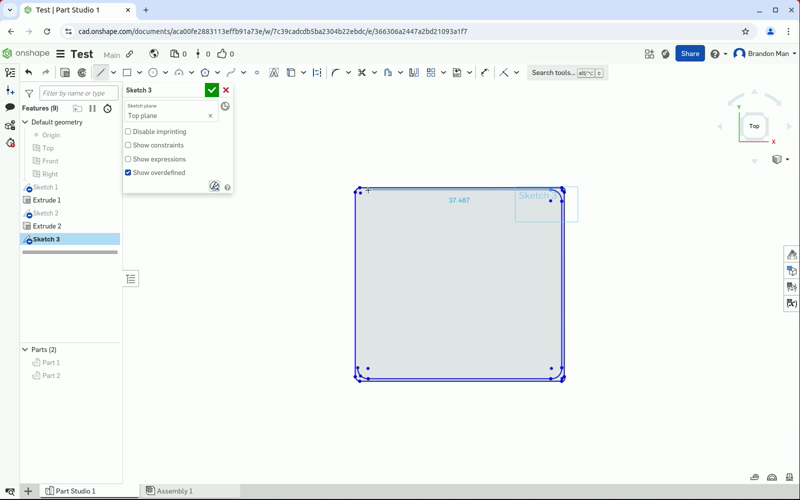
key_up(shift)
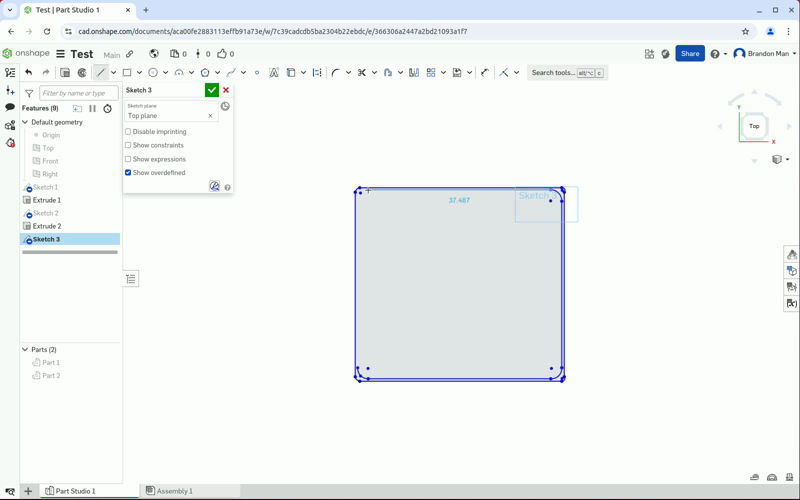
key(esc)
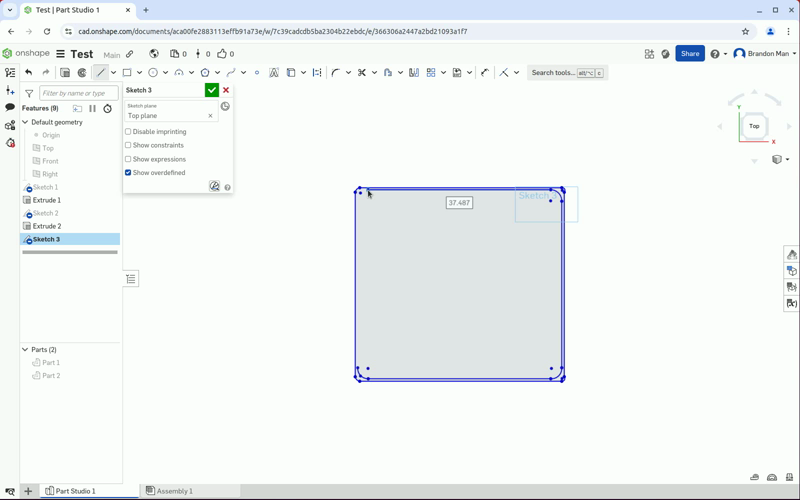
key(a)
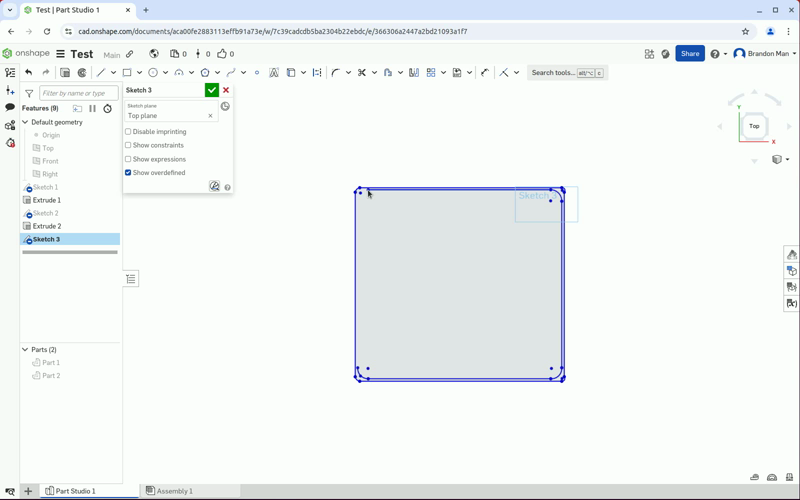
mouse_move(368, 189)
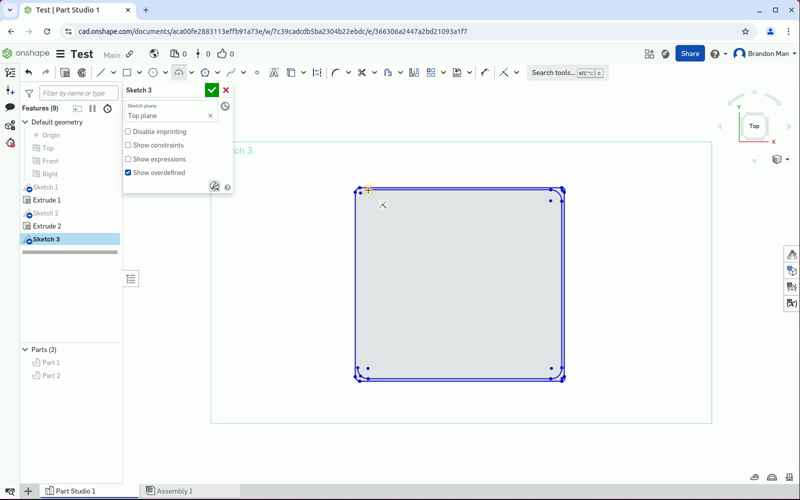
click(368, 189)
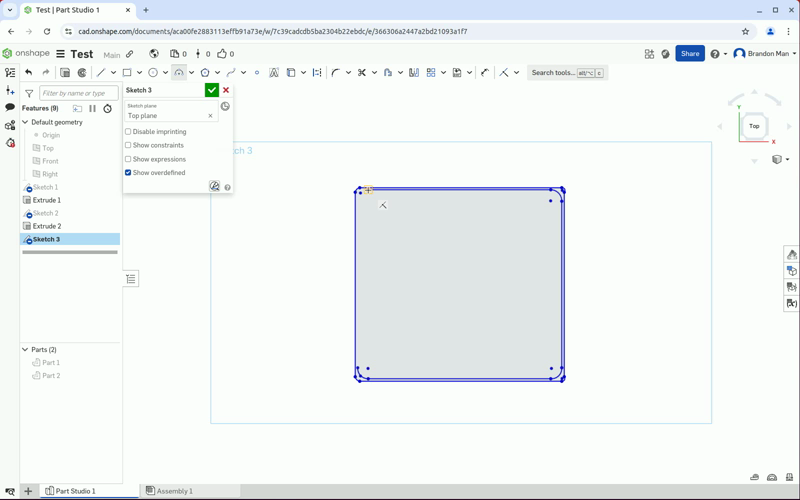
key_down(shift)
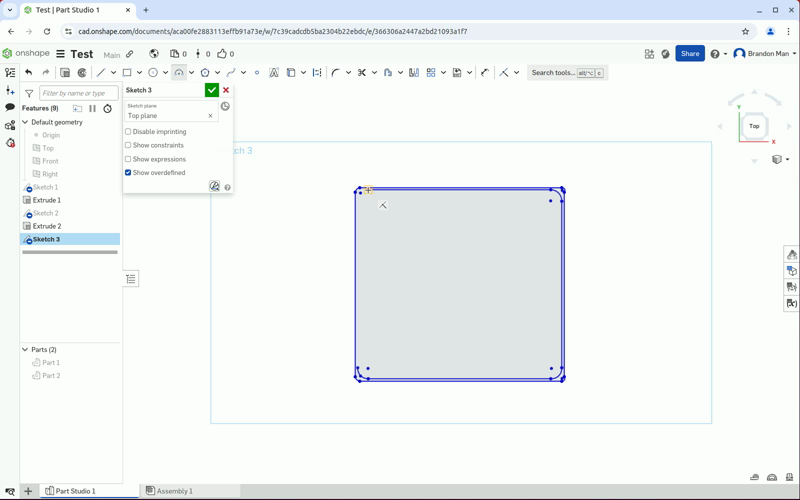
mouse_move(357, 201)
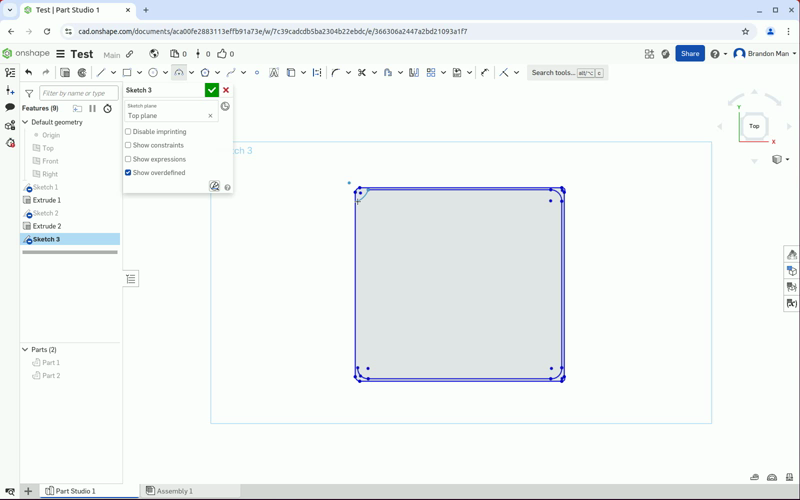
click(357, 201)
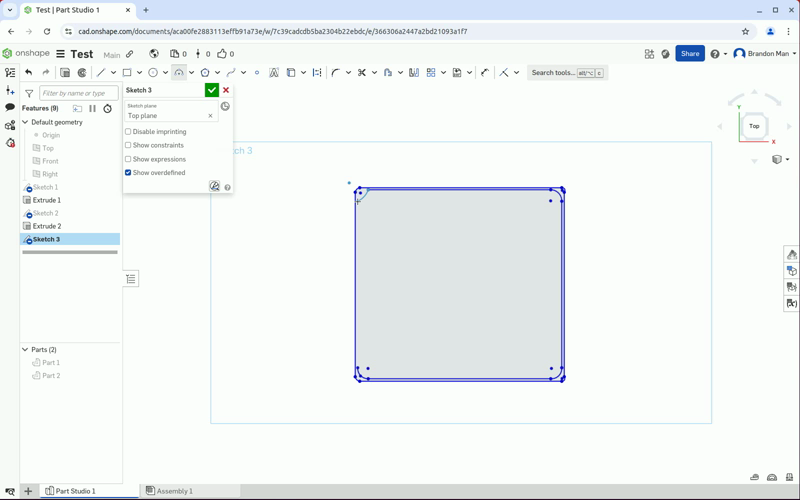
mouse_move(360, 193)
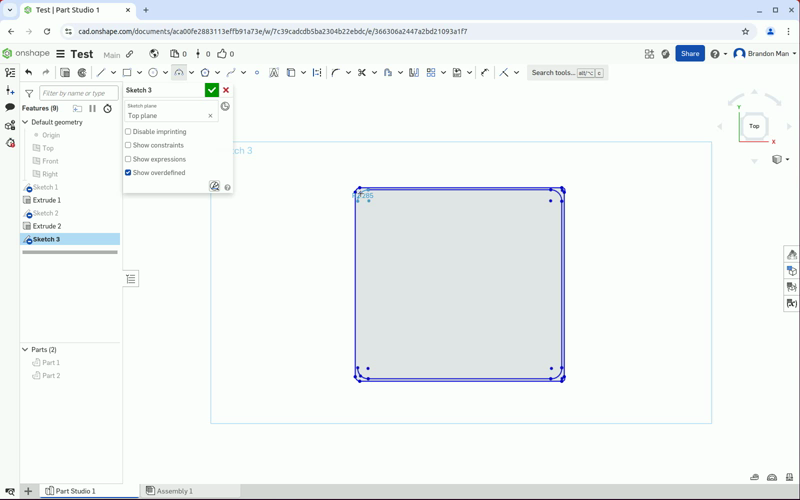
scroll(6)
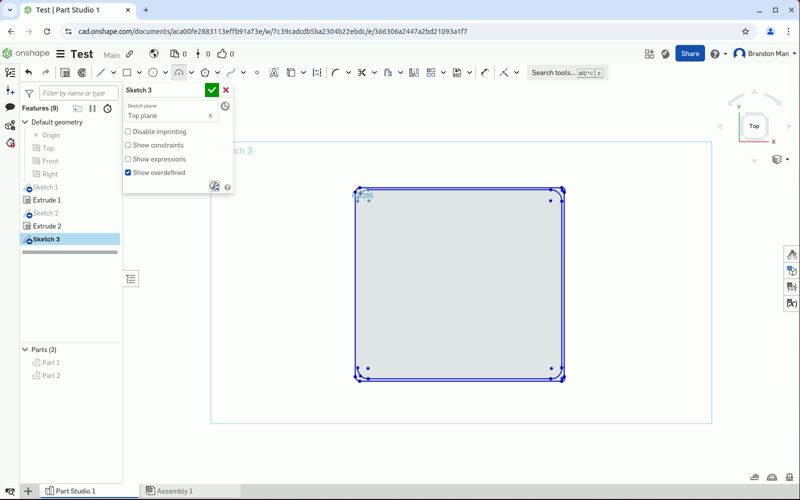
scroll(6)
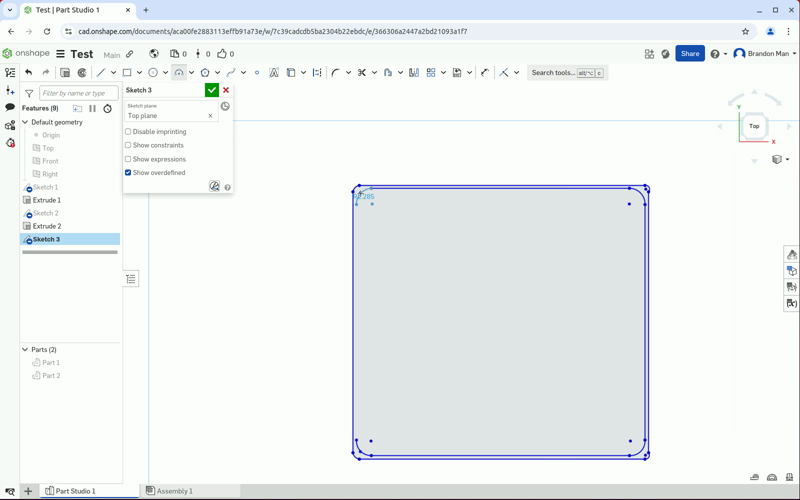
scroll(6)
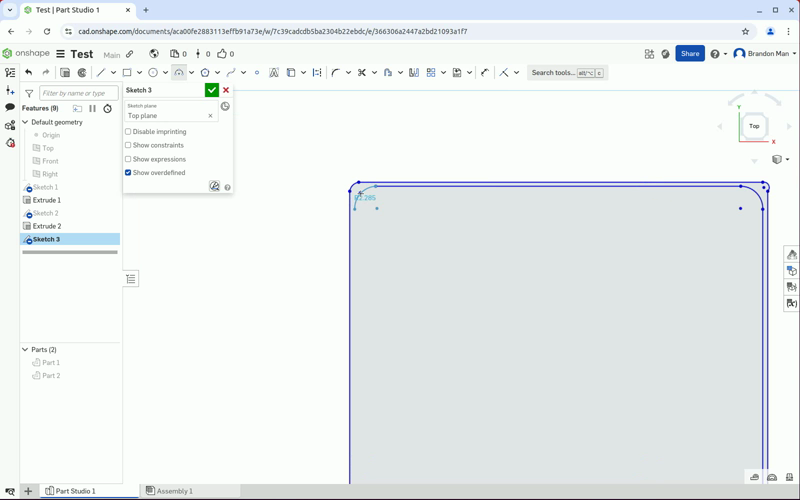
scroll(6)
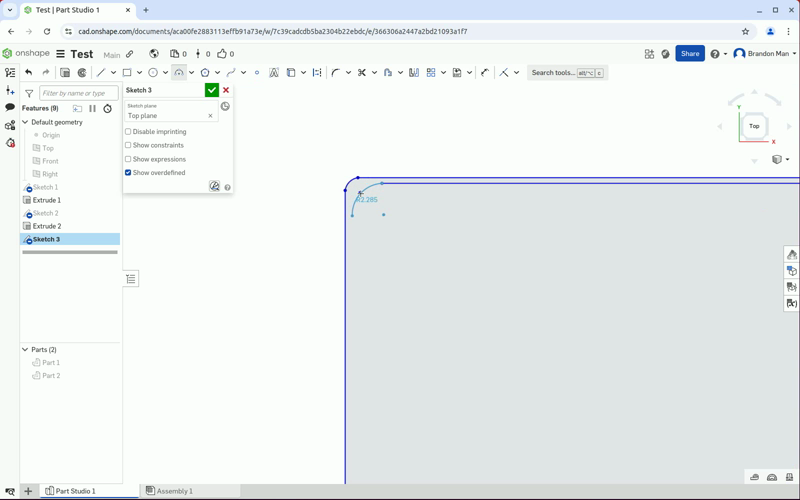
scroll(6)
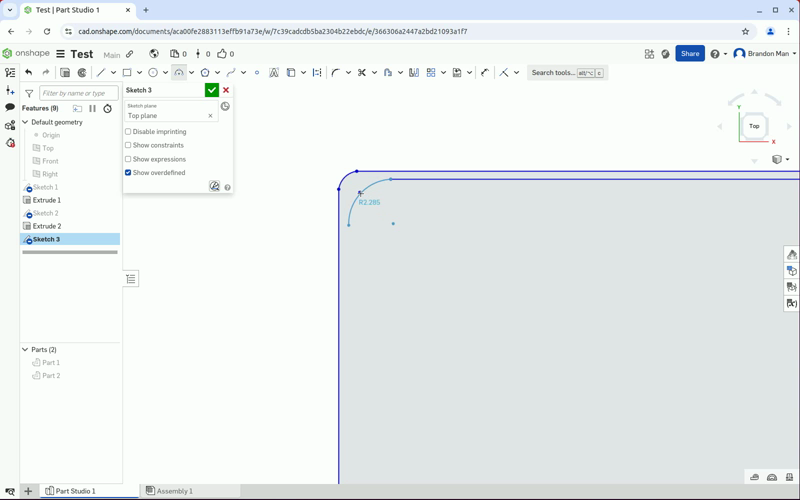
scroll(6)
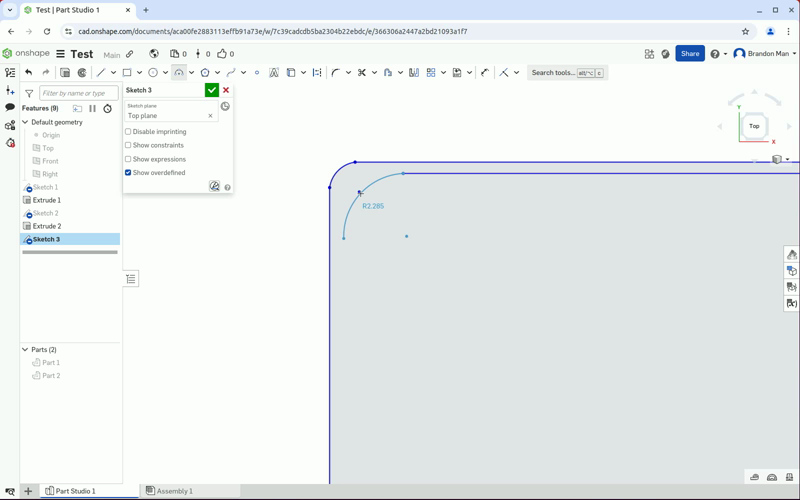
scroll(6)
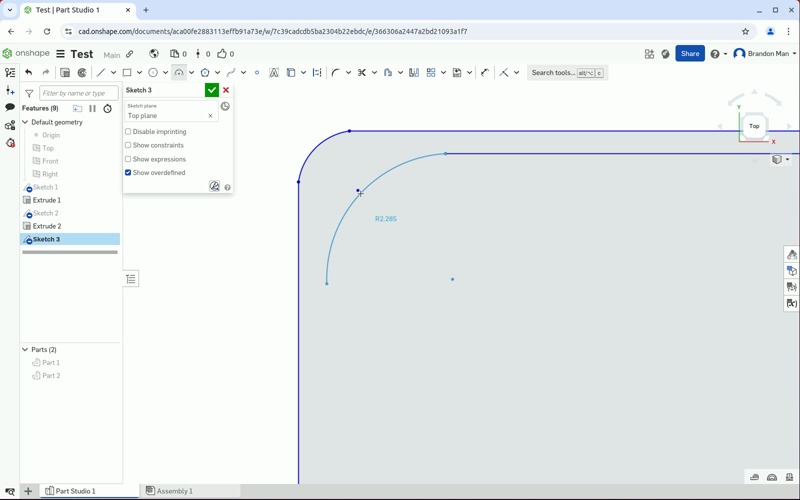
click(360, 193)
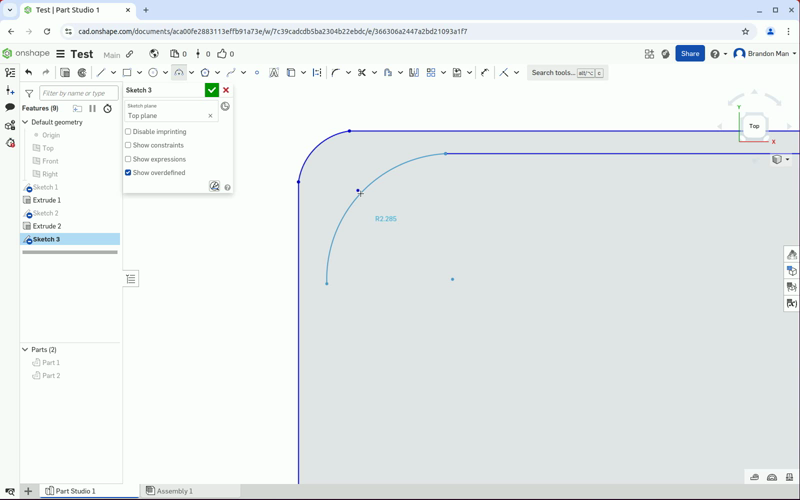
scroll(-6)
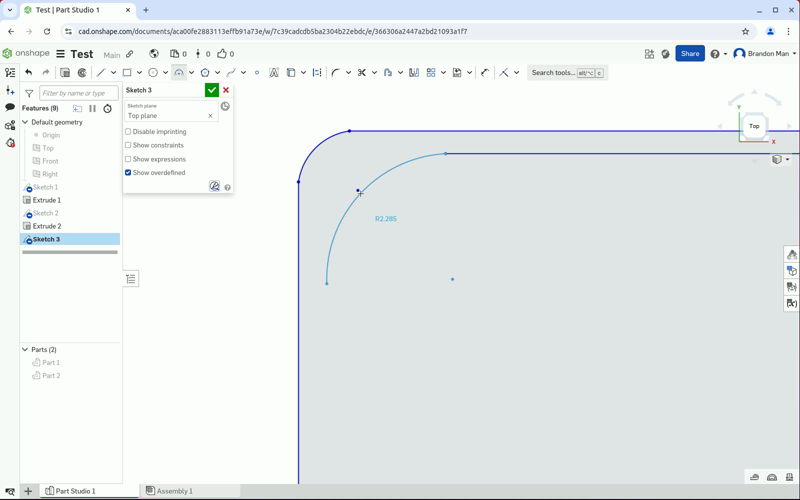
scroll(-6)
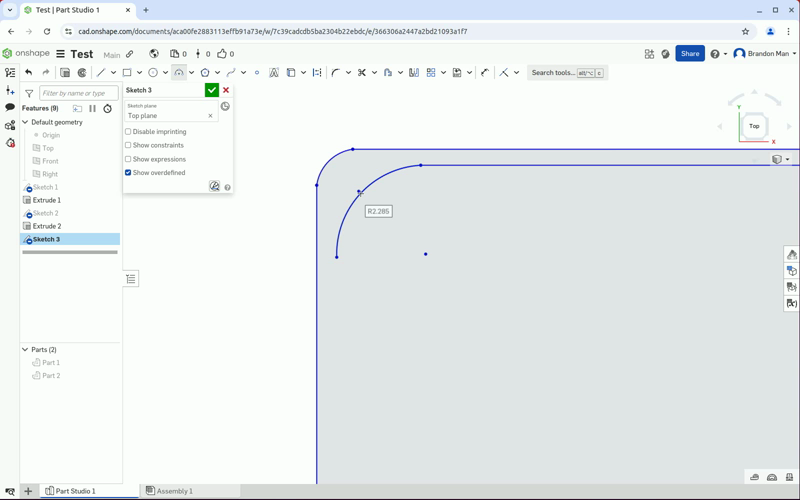
scroll(-6)
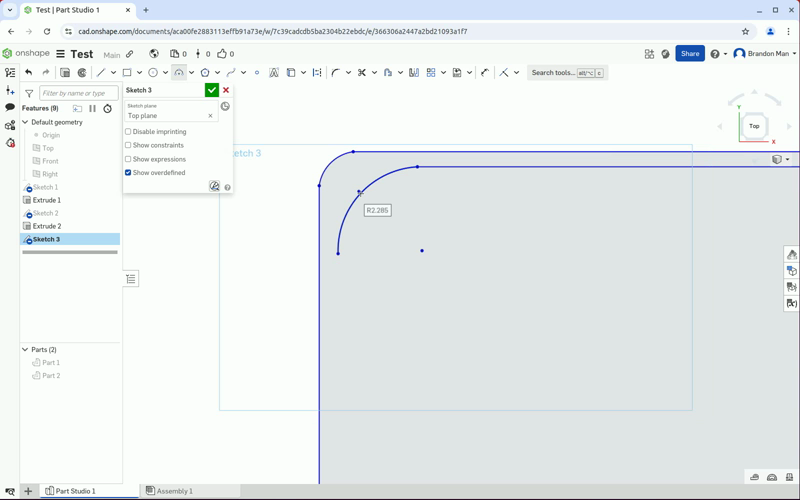
scroll(-6)
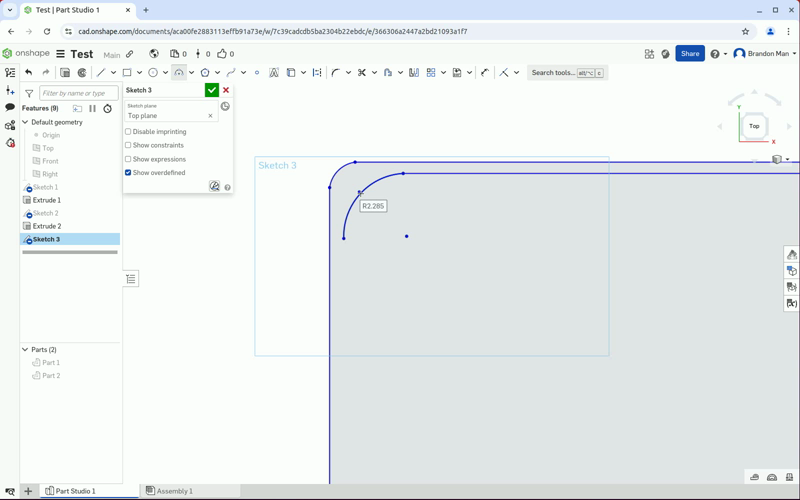
scroll(-6)
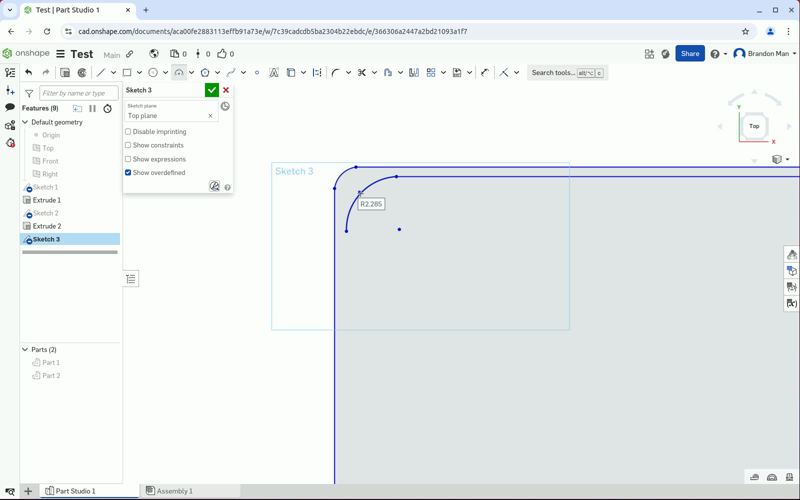
scroll(-6)
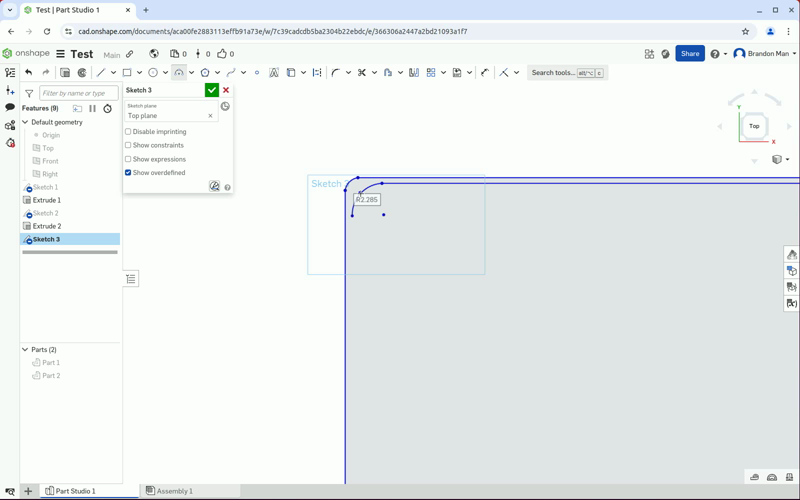
scroll(-6)
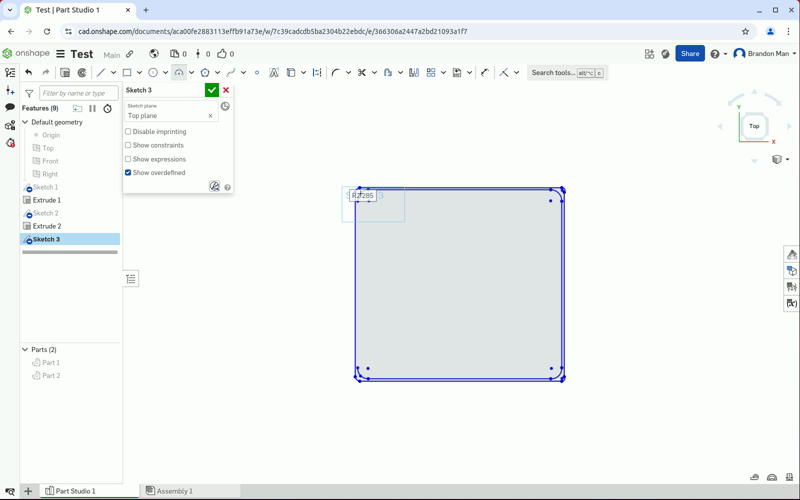
key_up(shift)
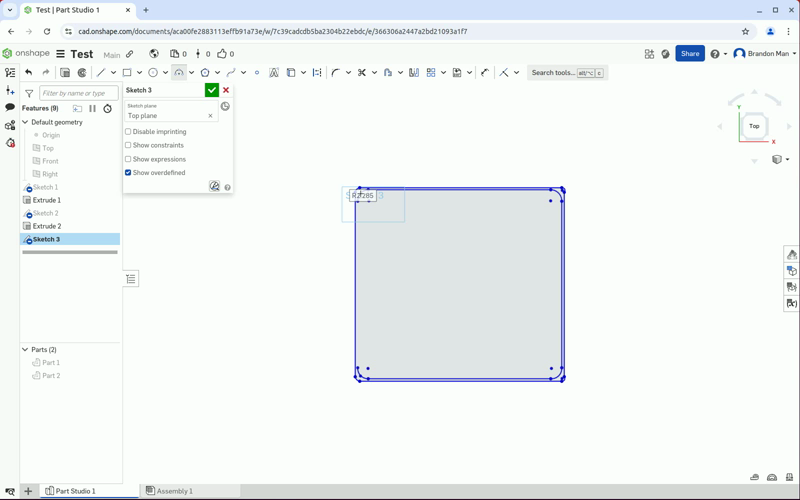
key(esc)
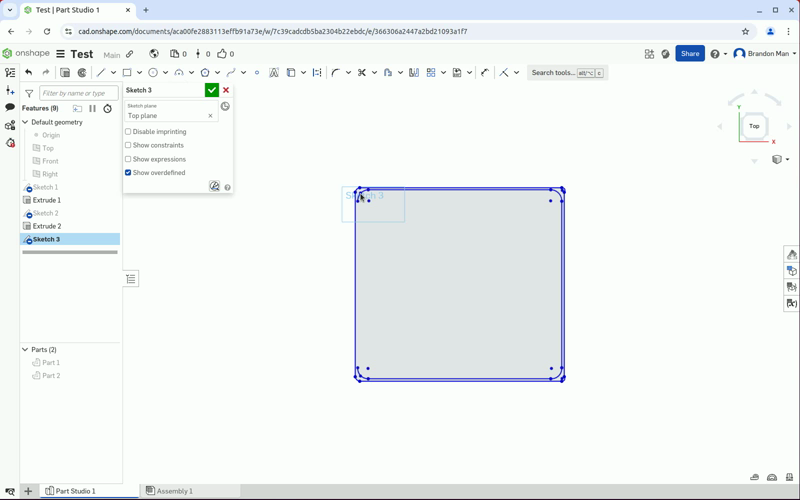
key(l)
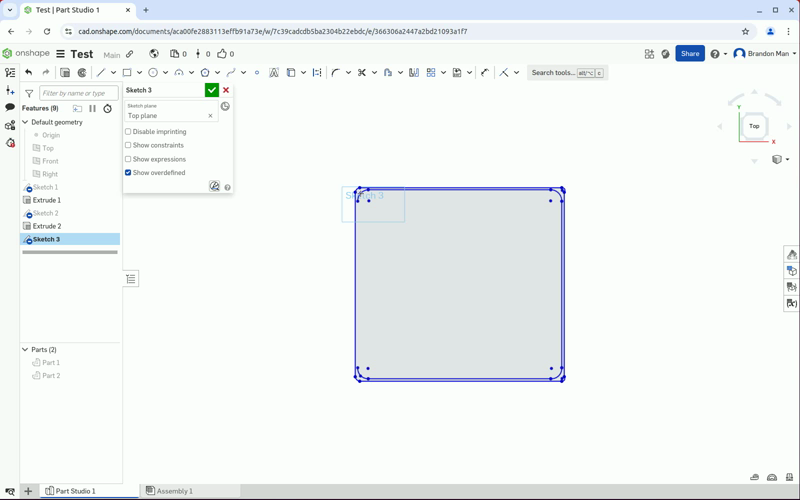
mouse_move(357, 201)
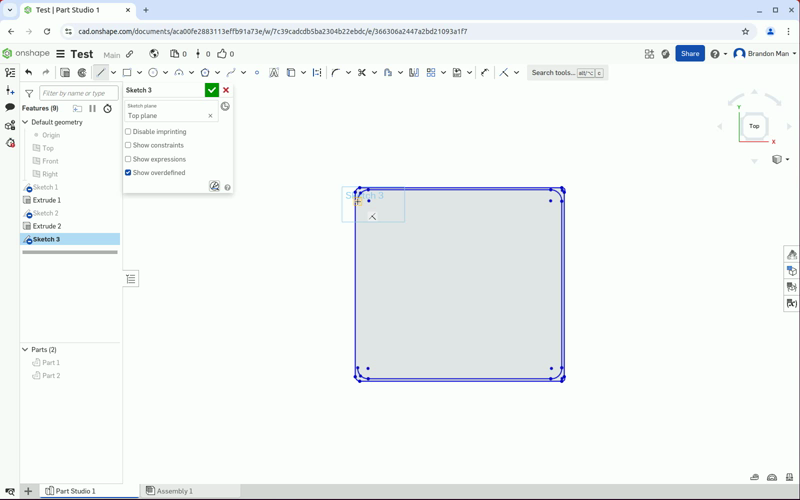
click(357, 201)
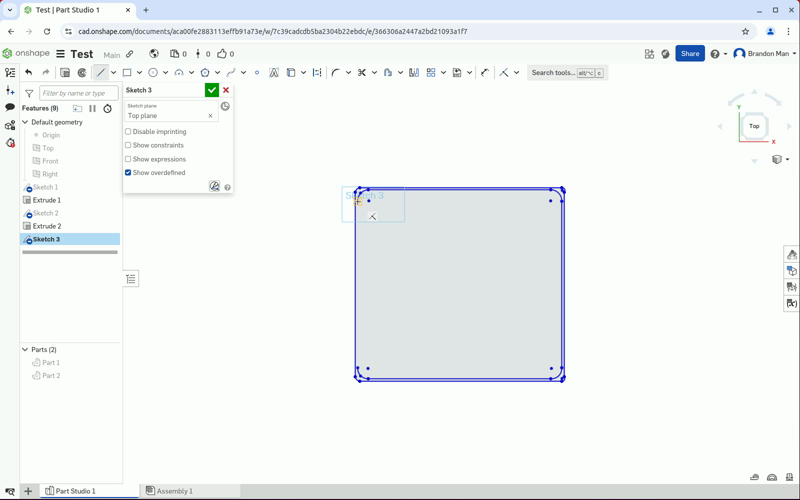
key_down(shift)
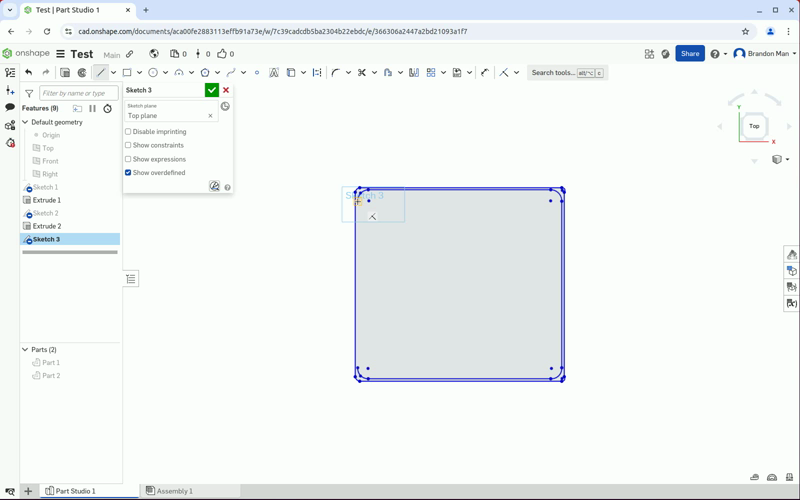
mouse_move(357, 367)
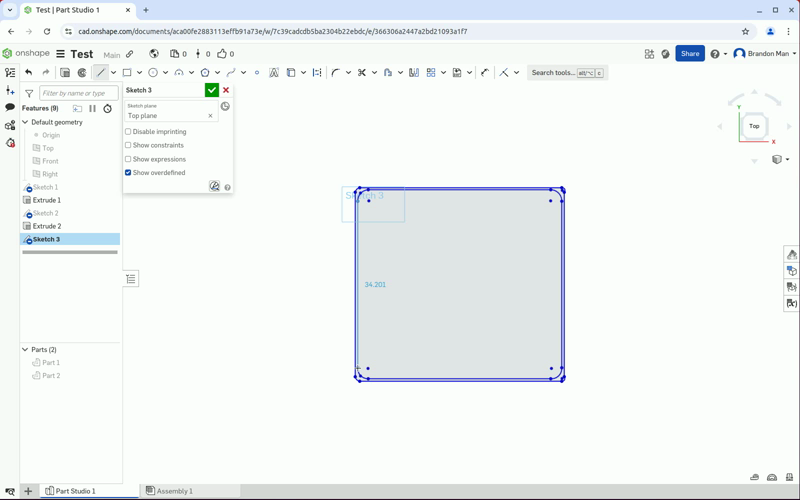
key_up(shift)
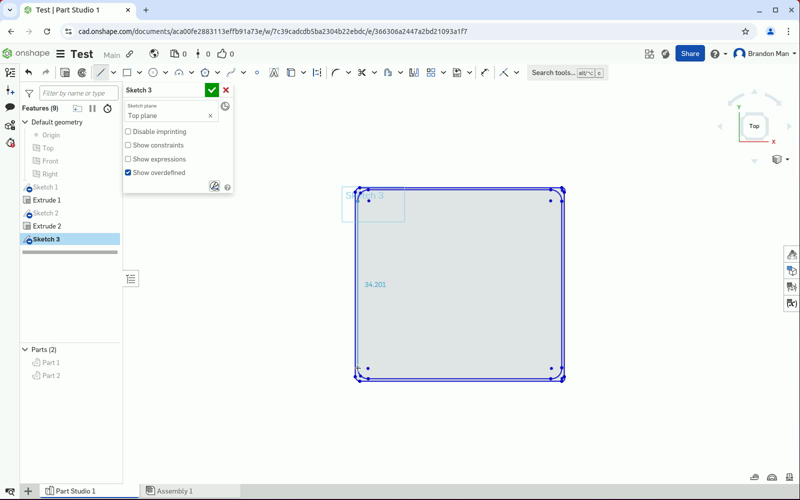
click(357, 367)
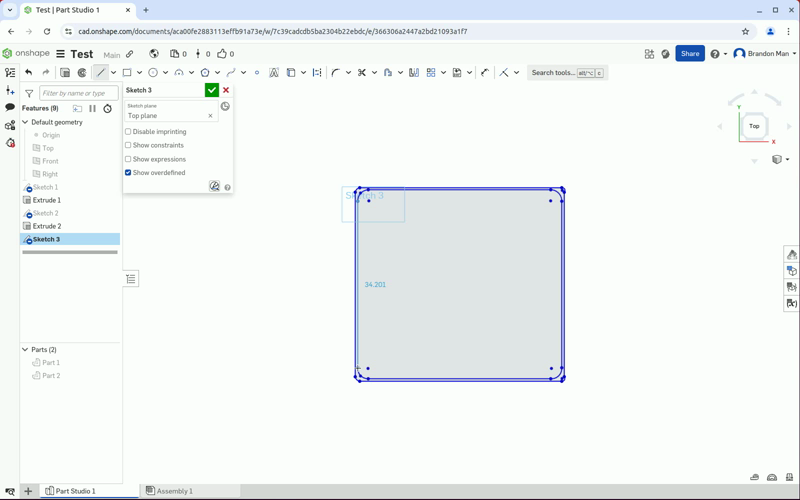
key(esc)
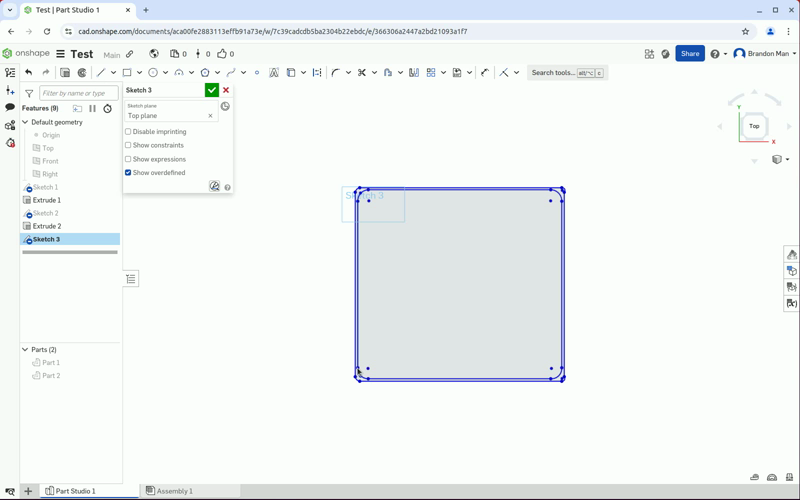
mouse_move(559, 378)
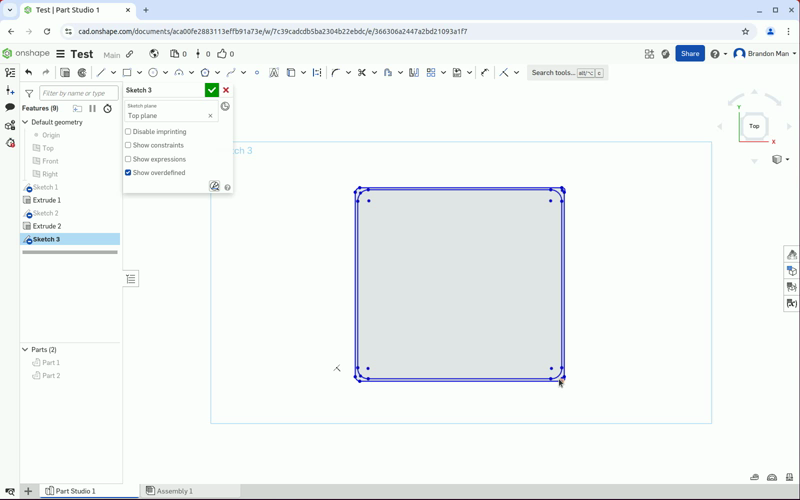
click(559, 378)
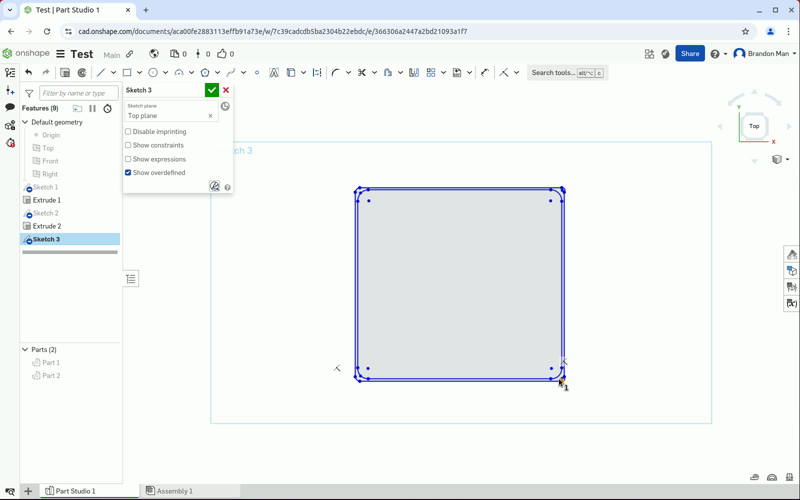
mouse_move(73, 352)
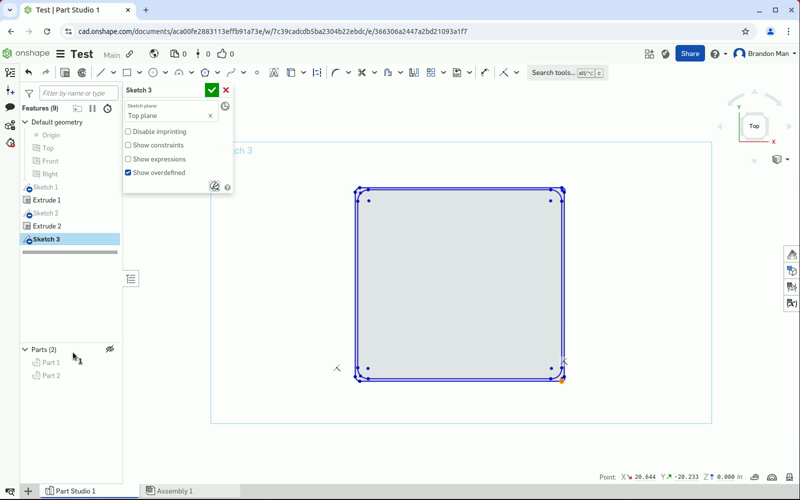
key(shift+y)
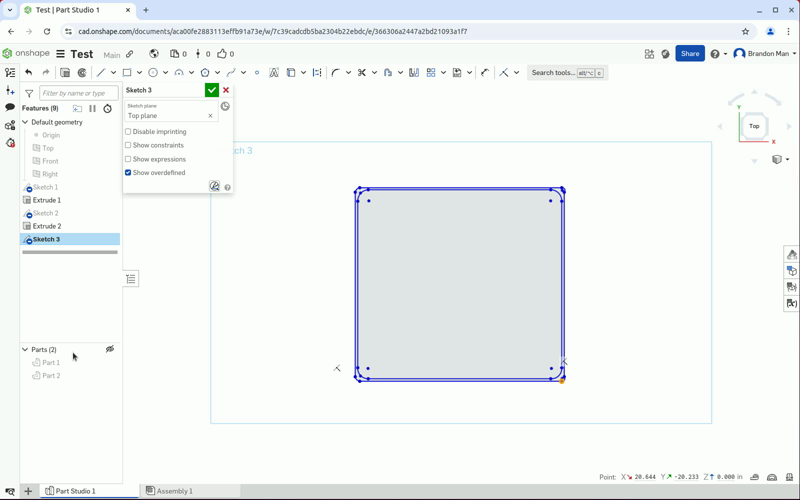
key(shift+e)
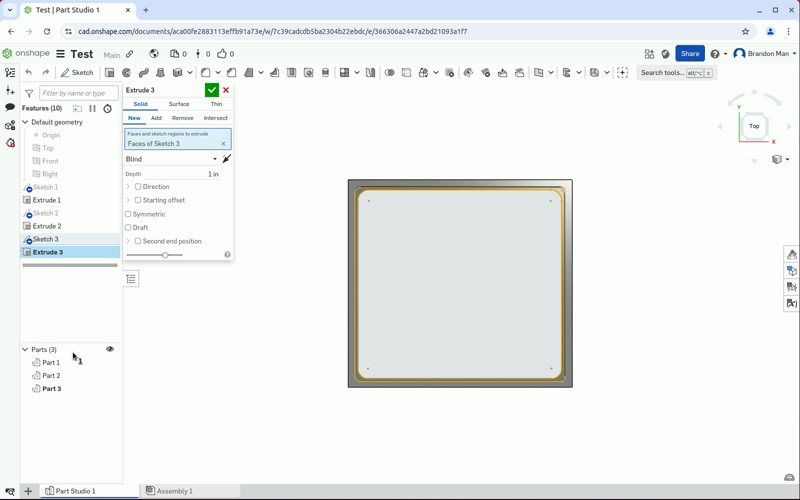
mouse_move(143, 106)
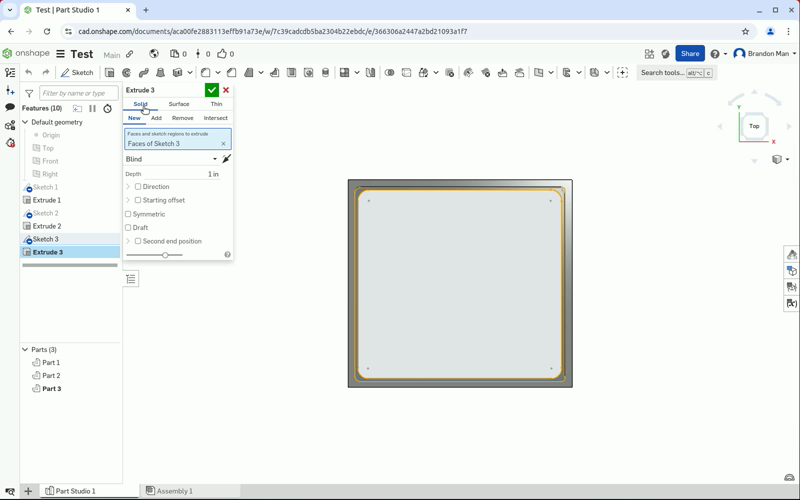
click(143, 106)
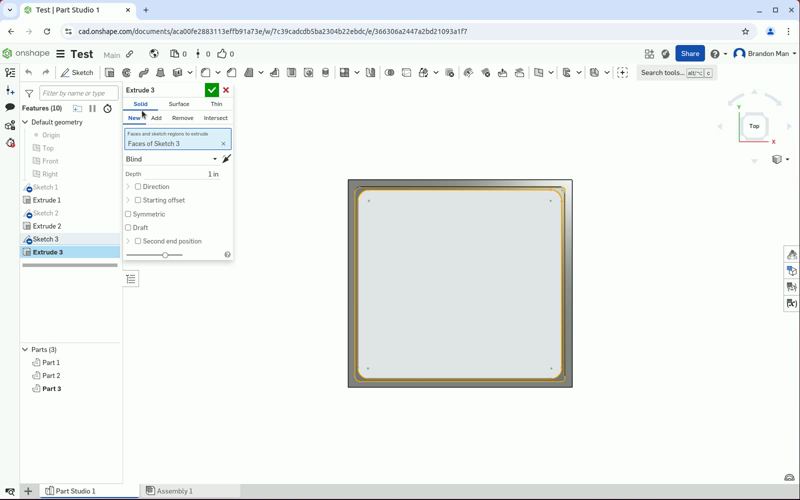
mouse_move(137, 120)
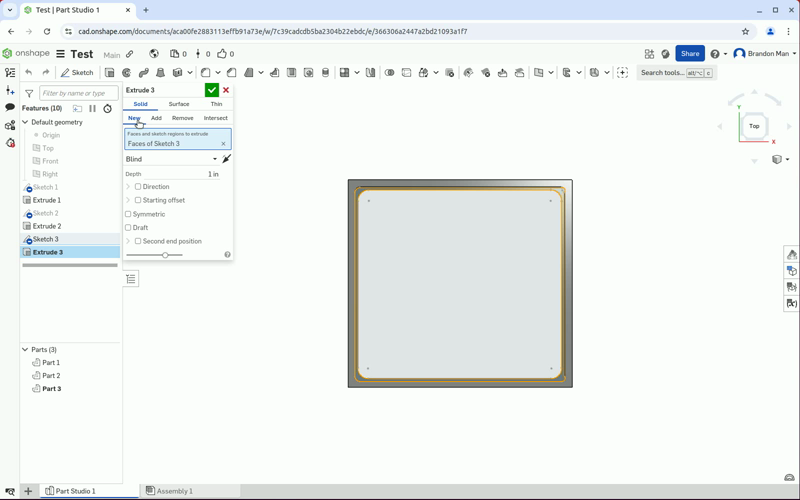
click(137, 120)
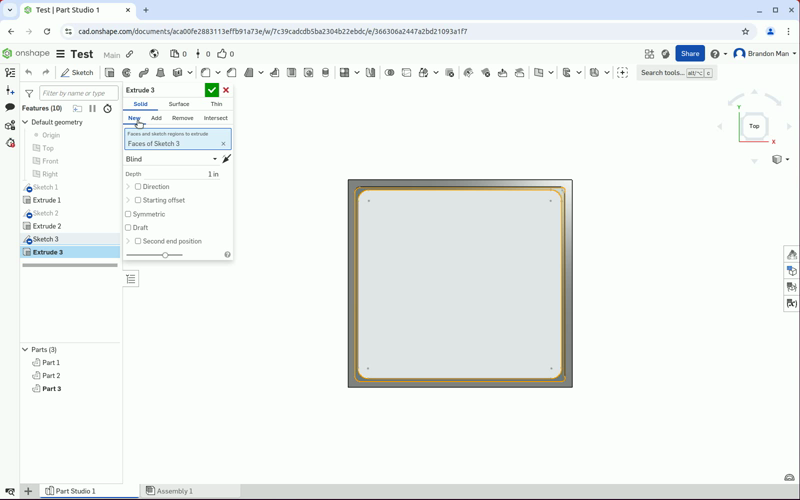
key(tab, 4)
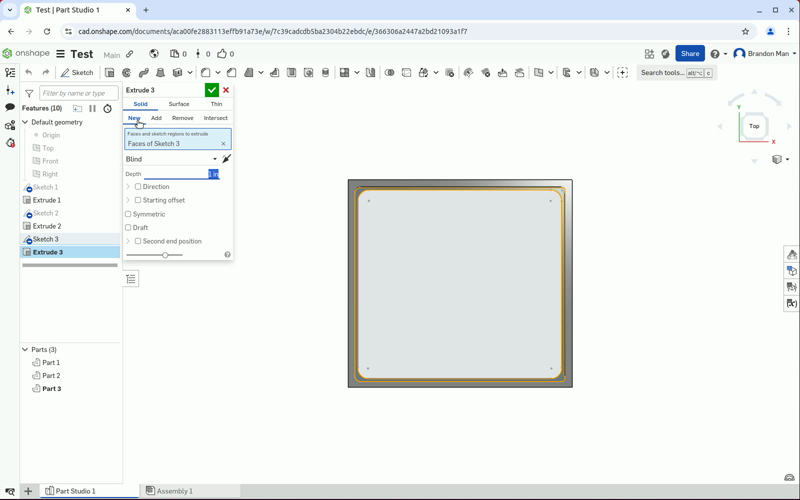
text(-0.241)
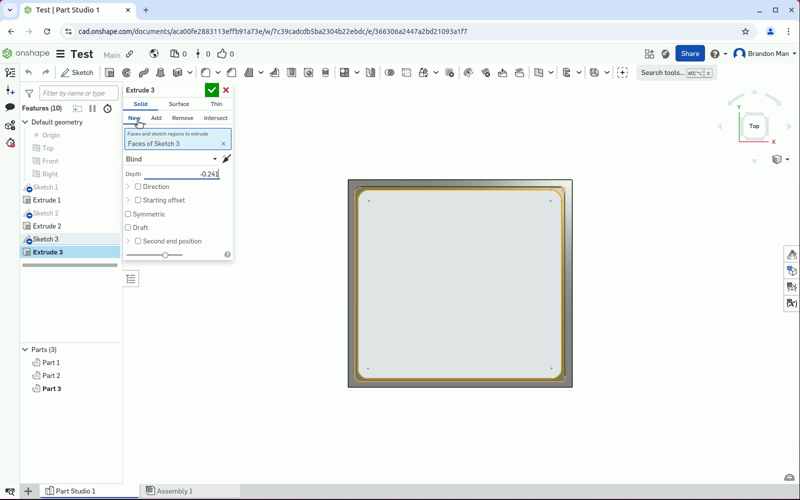
key(enter)
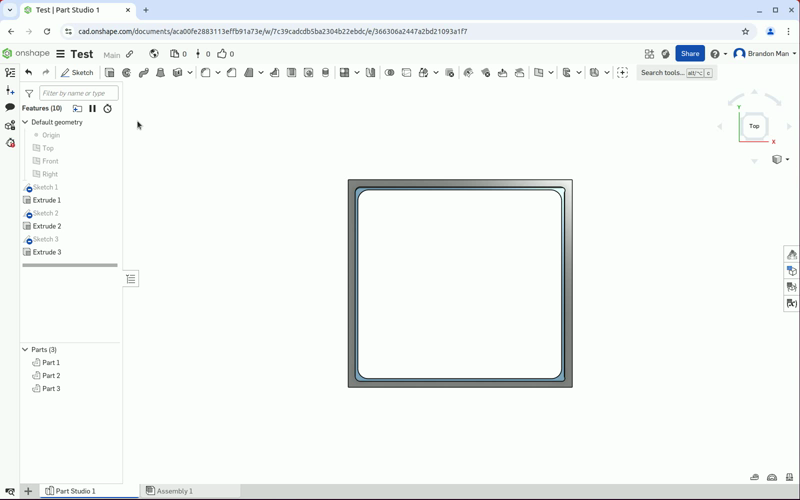
key(shift+h)
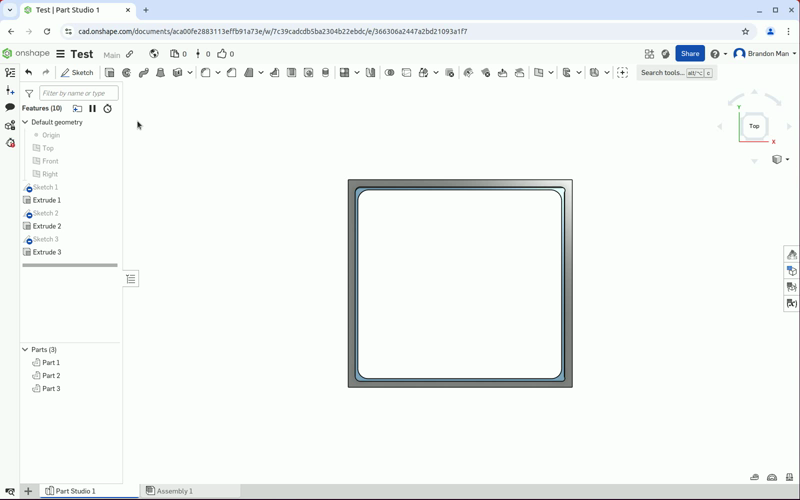
key(shift+h)
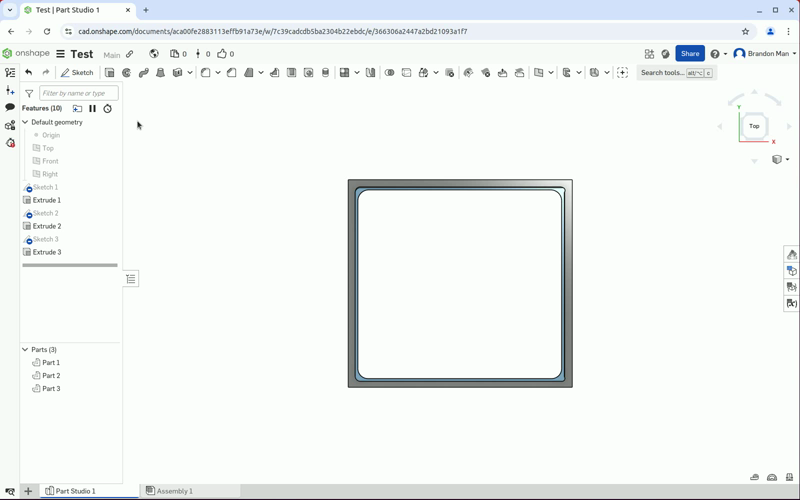
key(shift+7)
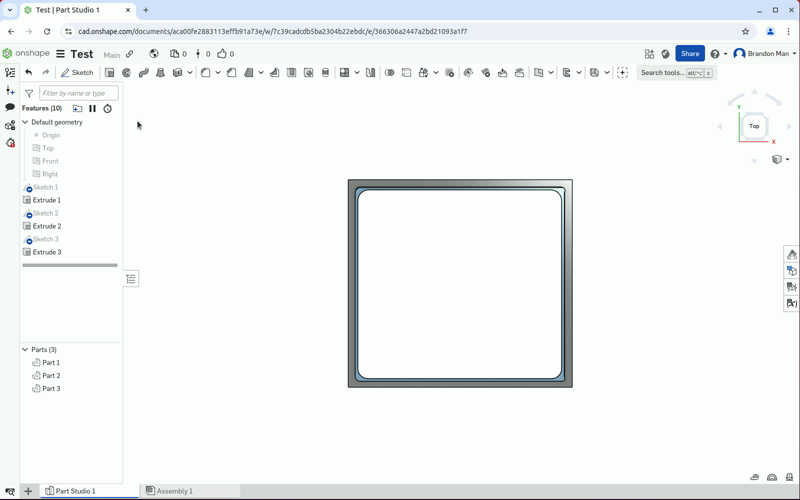
key(up, 3)
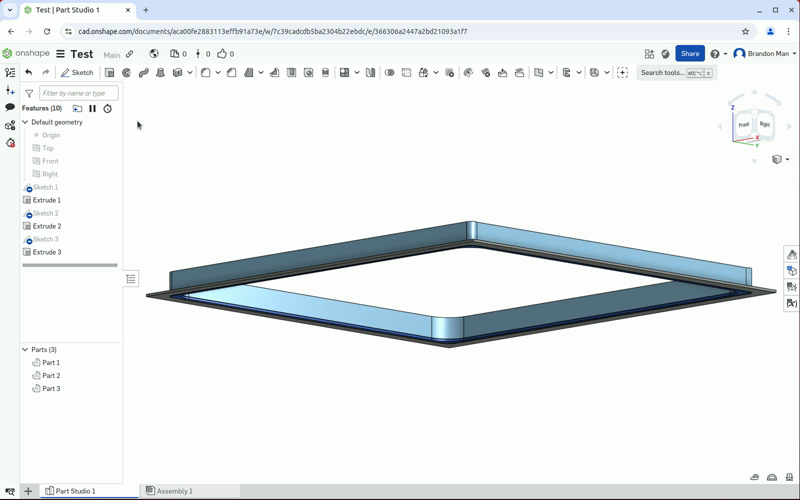
key(left, 3)
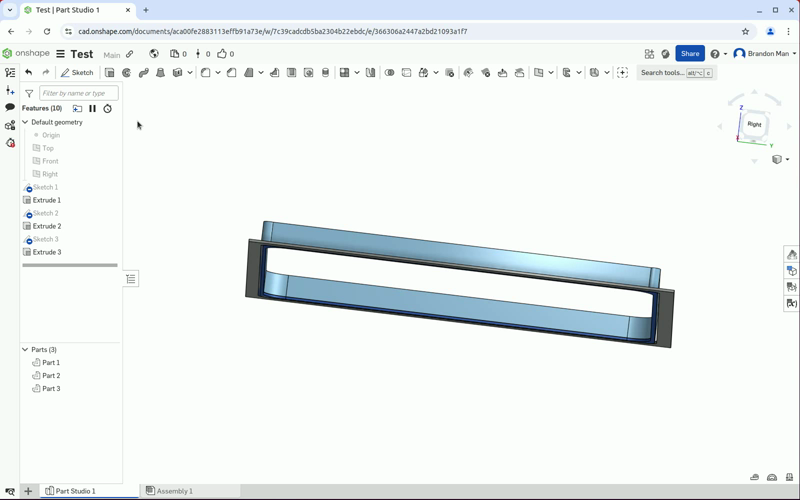
key(right, 3)
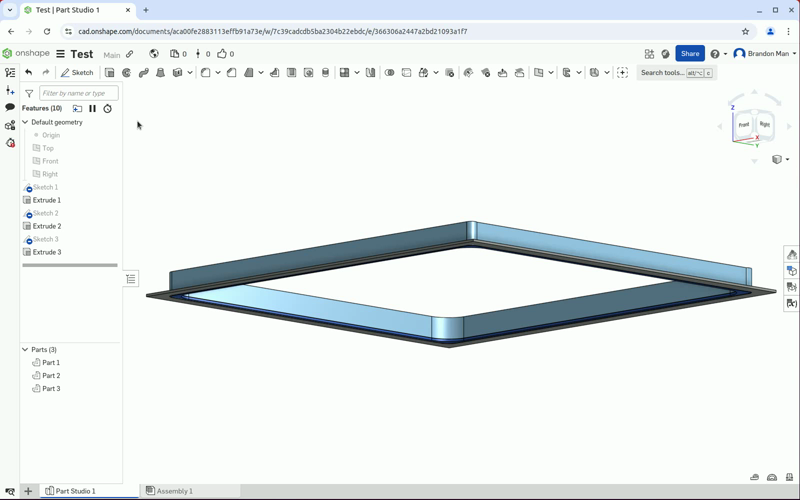
key(down, 3)
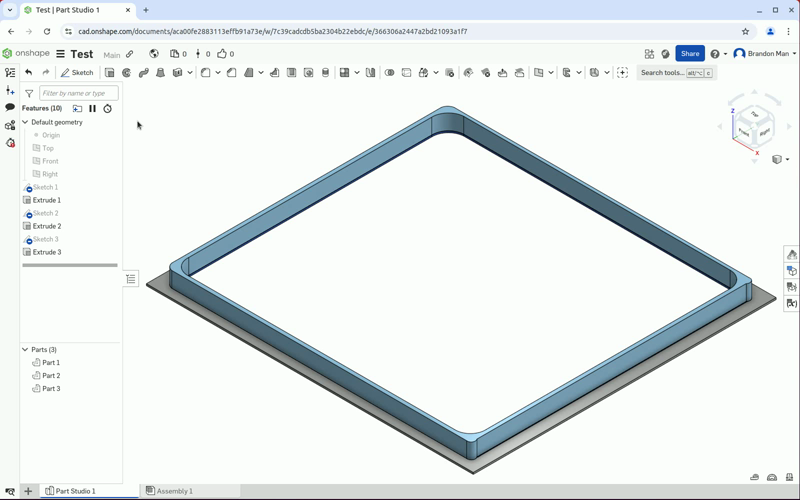
mouse_move(73, 189)
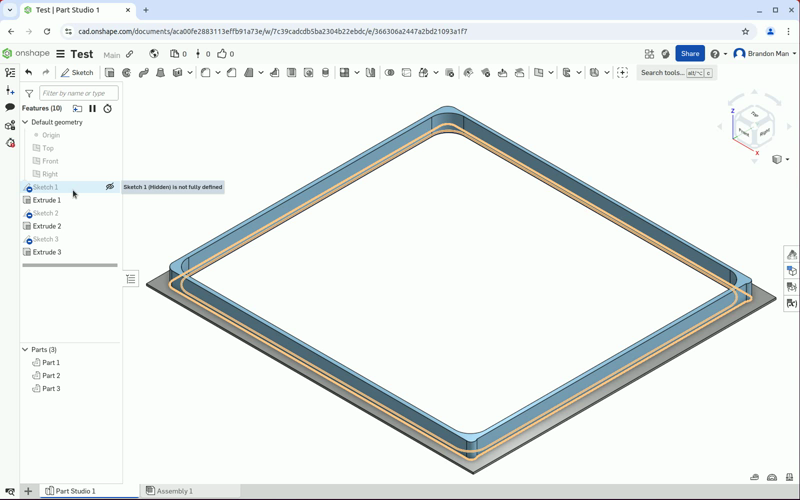
click(73, 189)